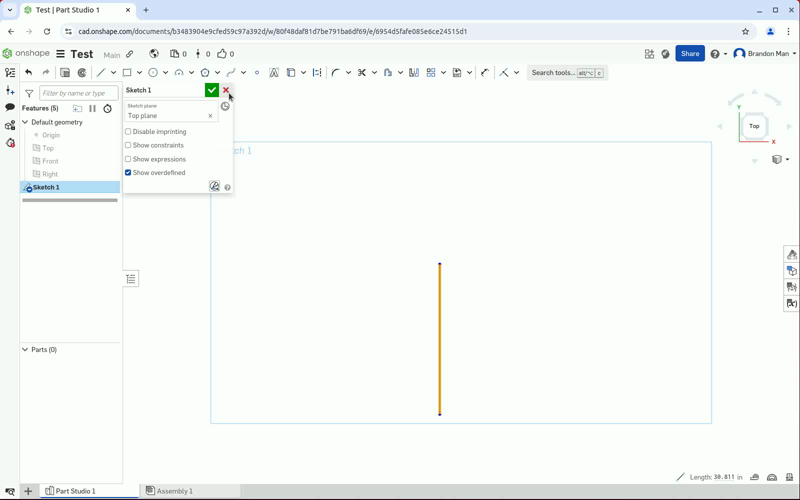
key(shift+h)
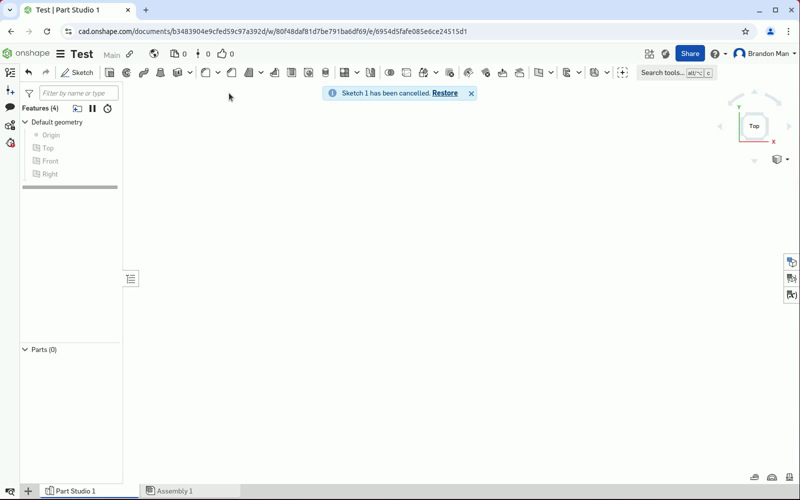
mouse_move(73, 352)
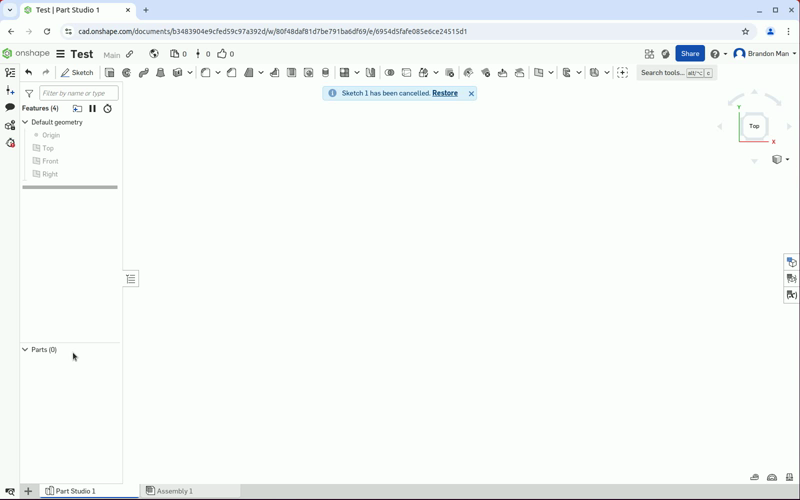
key(y)
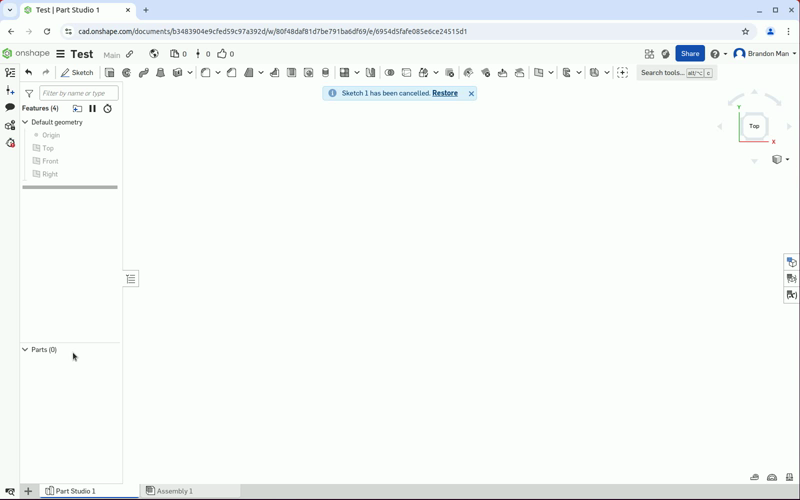
key(shift+p)
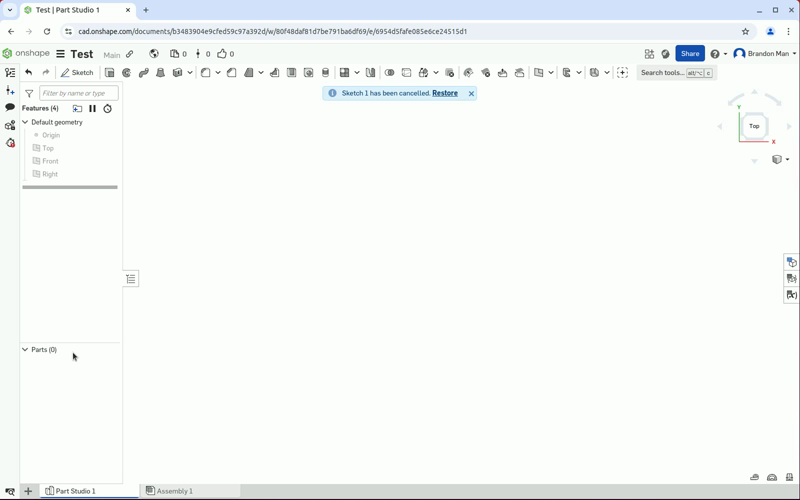
key(space)
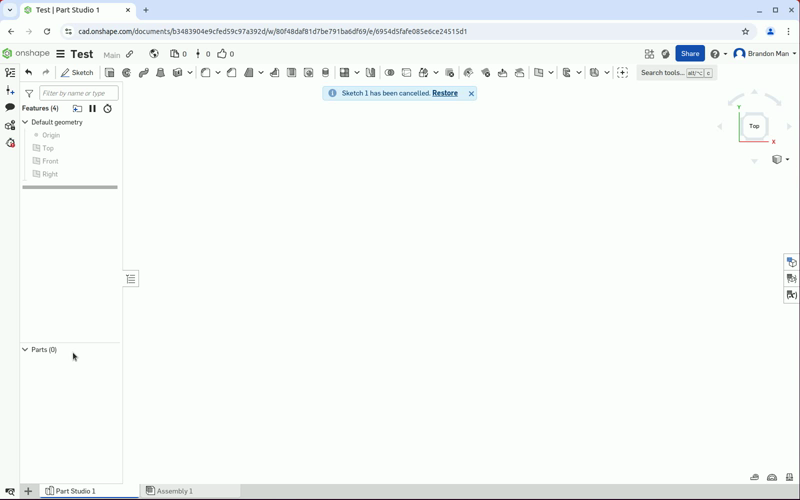
key_down(shift)
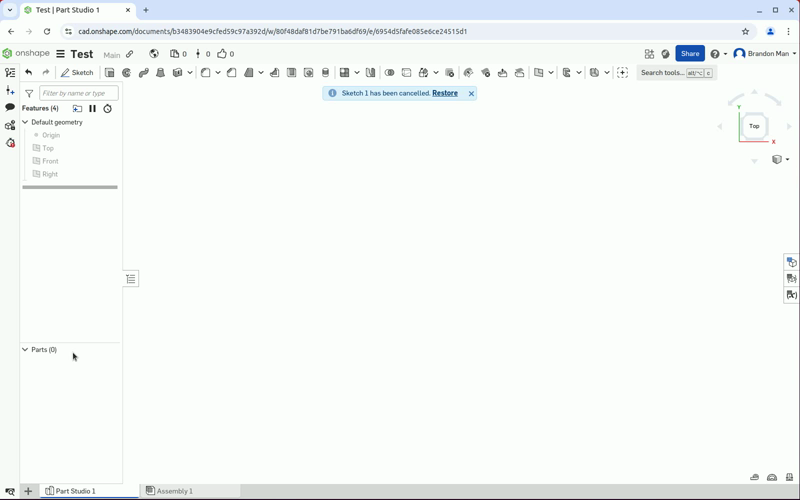
key(up)
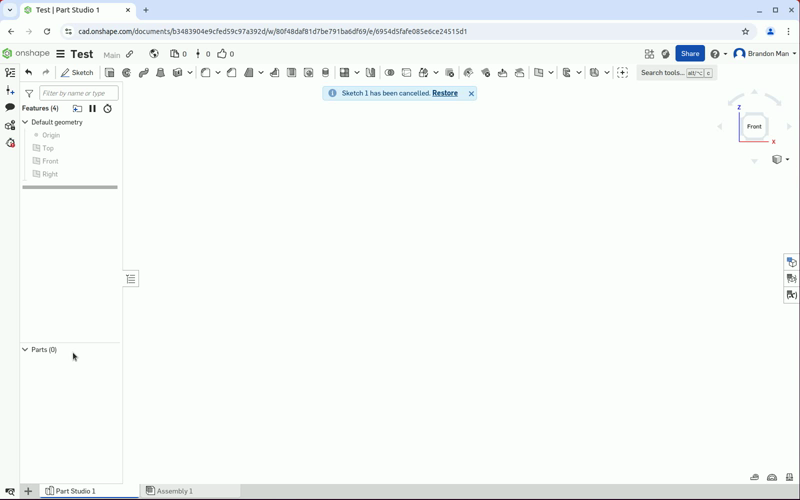
key_up(shift)
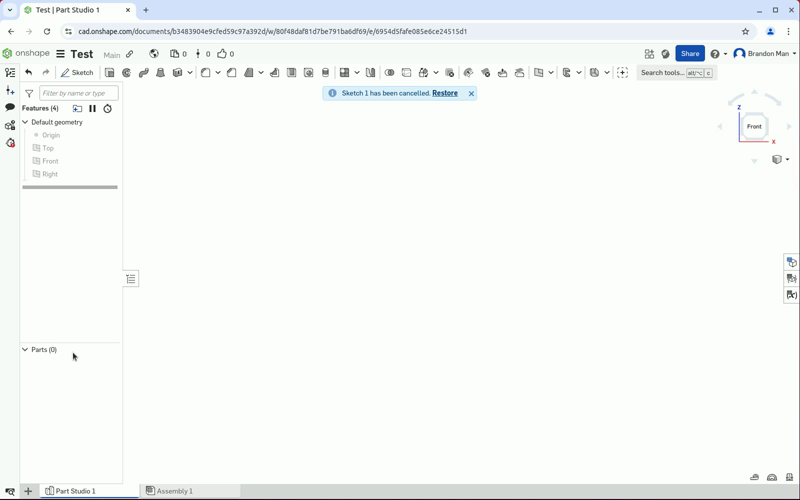
key(space)
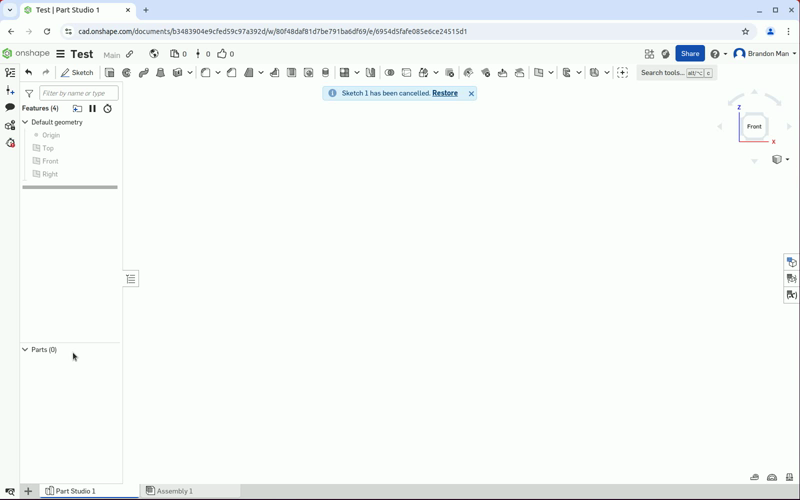
key_down(shift)
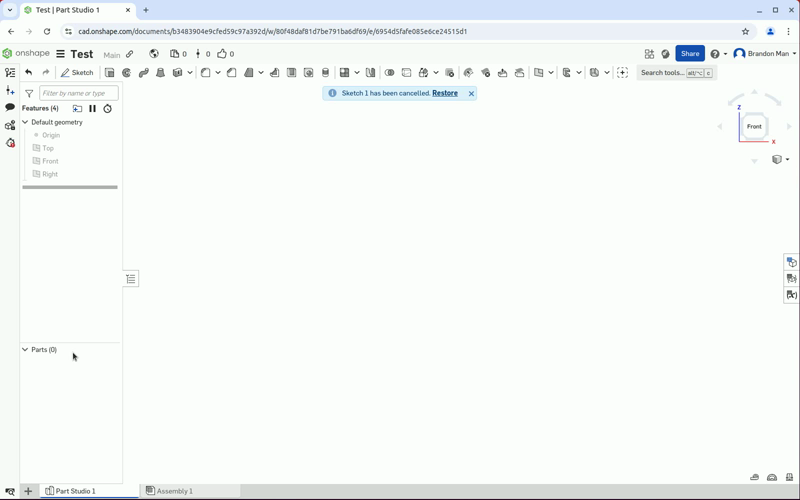
key(left)
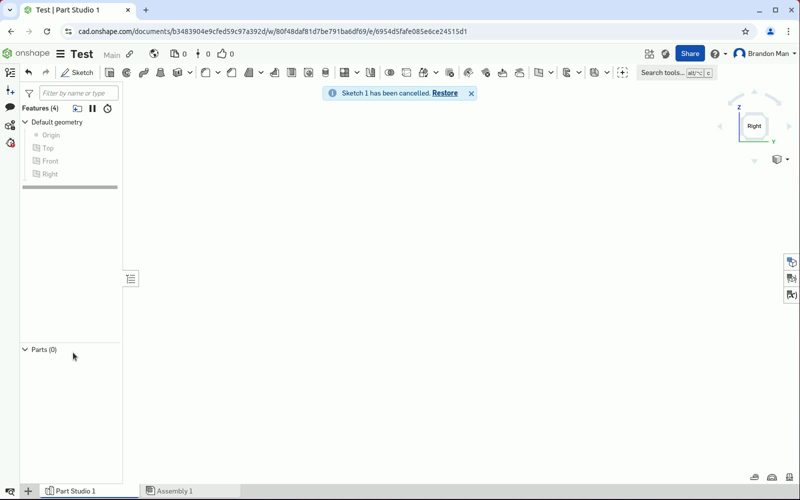
key_up(shift)
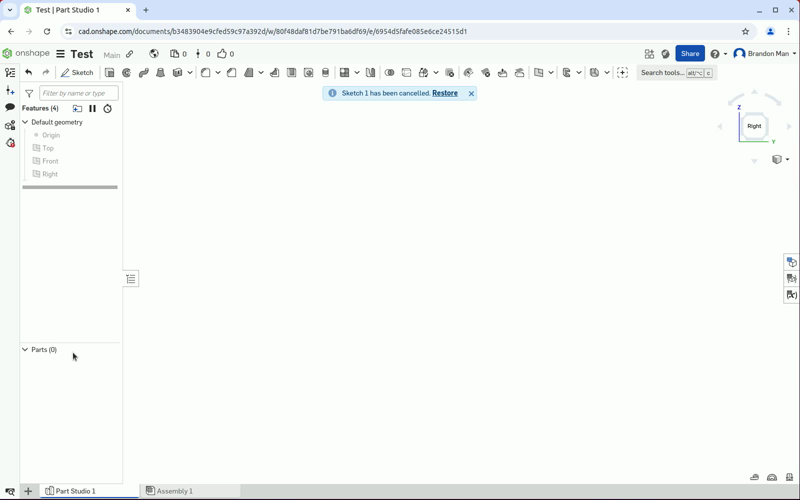
mouse_move(73, 352)
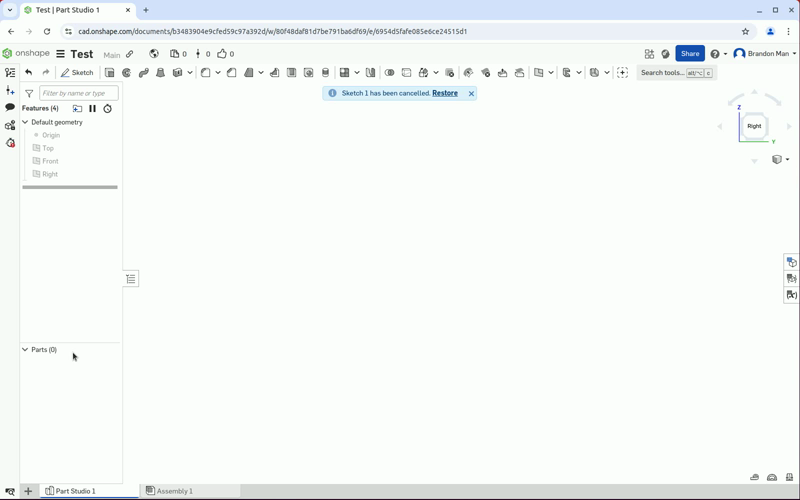
key(shift+y)
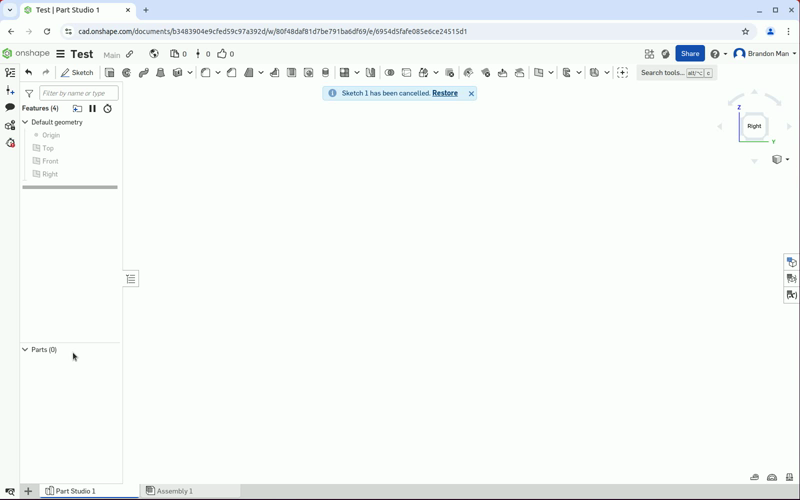
key(shift+s)
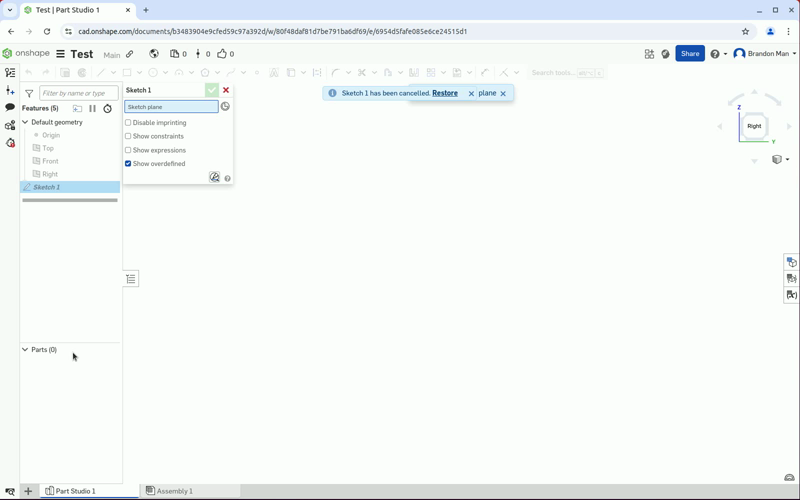
mouse_move(73, 176)
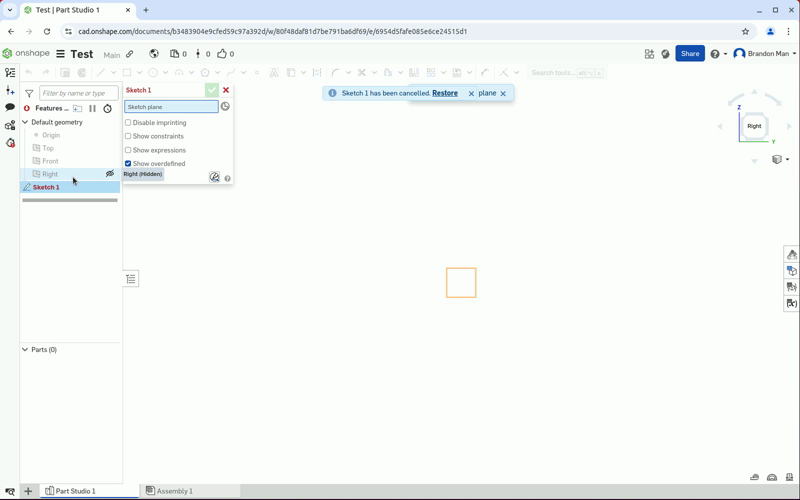
click(73, 176)
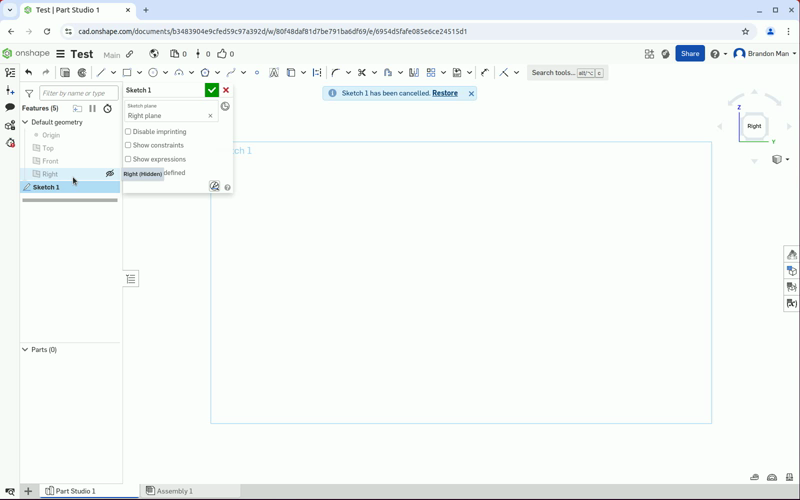
mouse_move(73, 352)
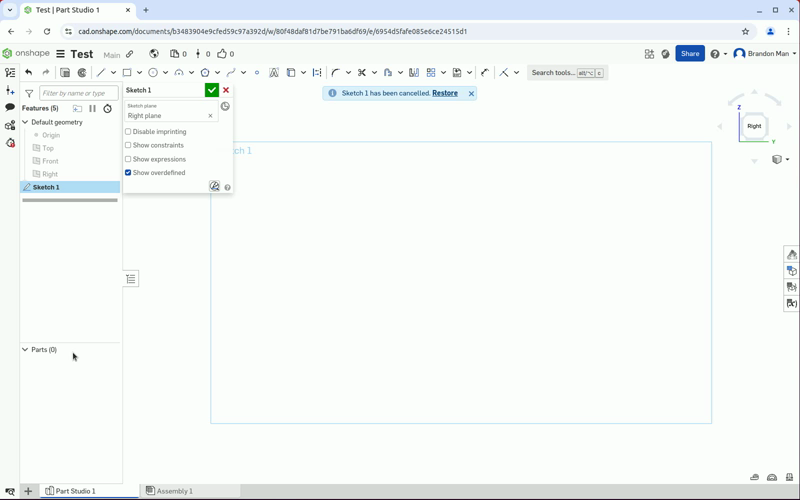
key(y)
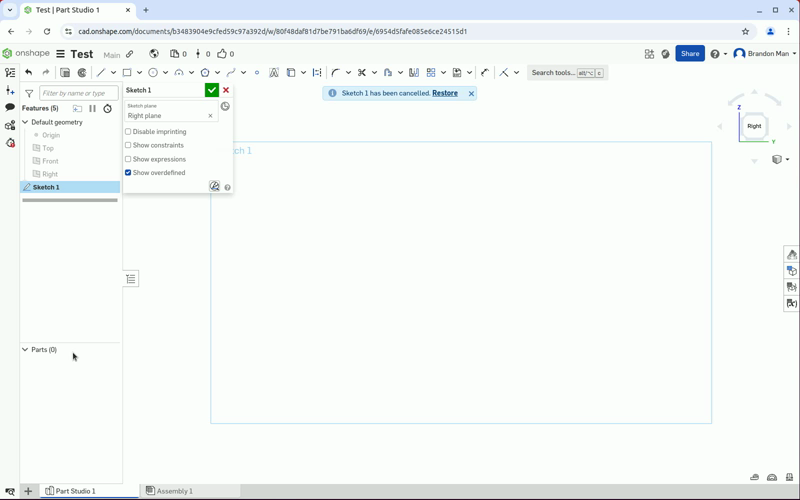
key(l)
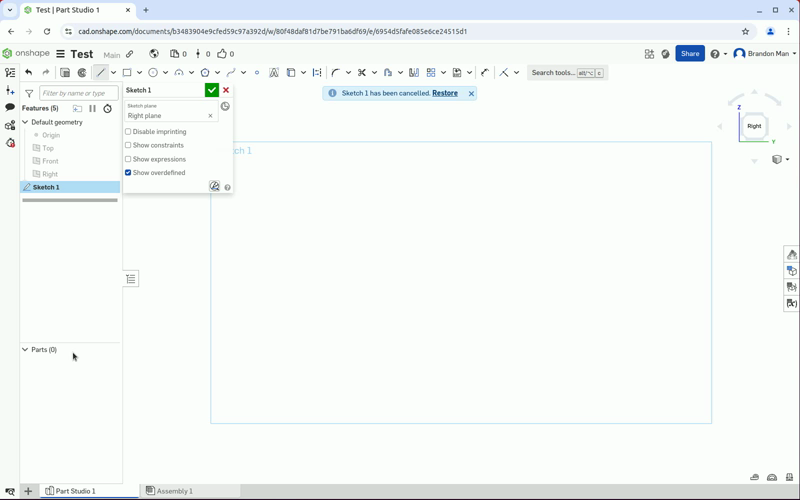
key_down(shift)
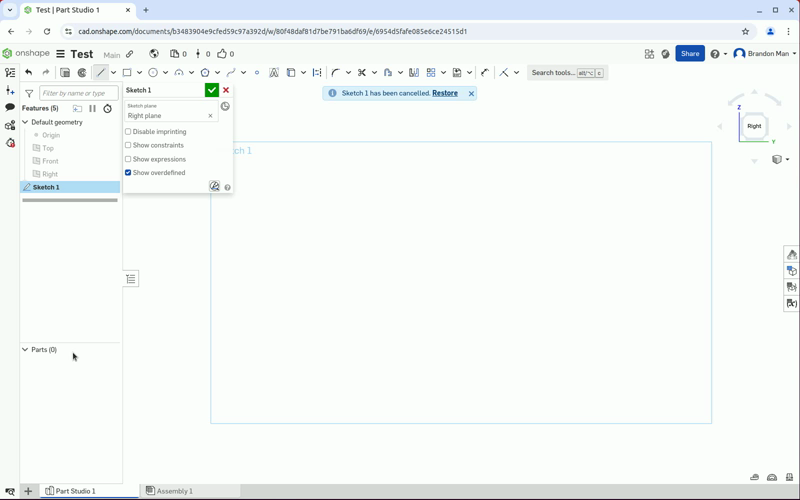
mouse_move(460, 282)
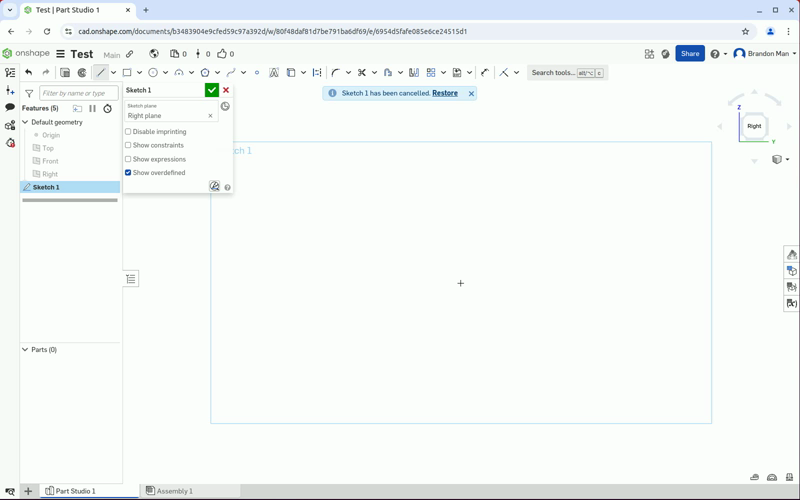
click(460, 282)
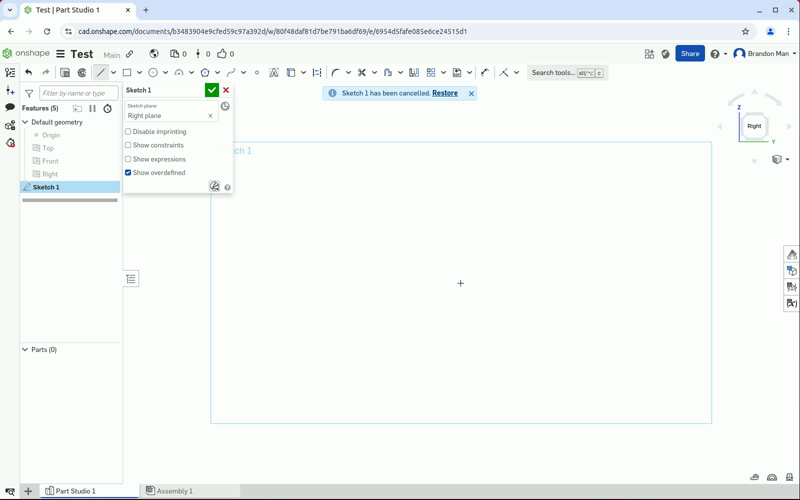
key_up(shift)
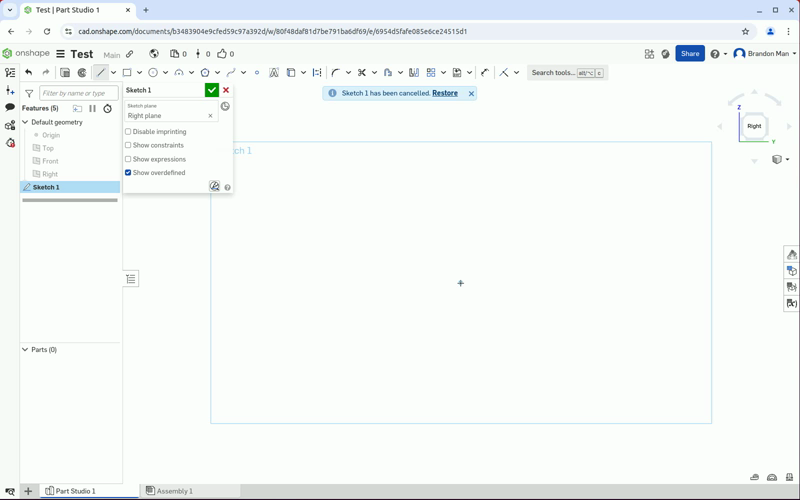
key_down(shift)
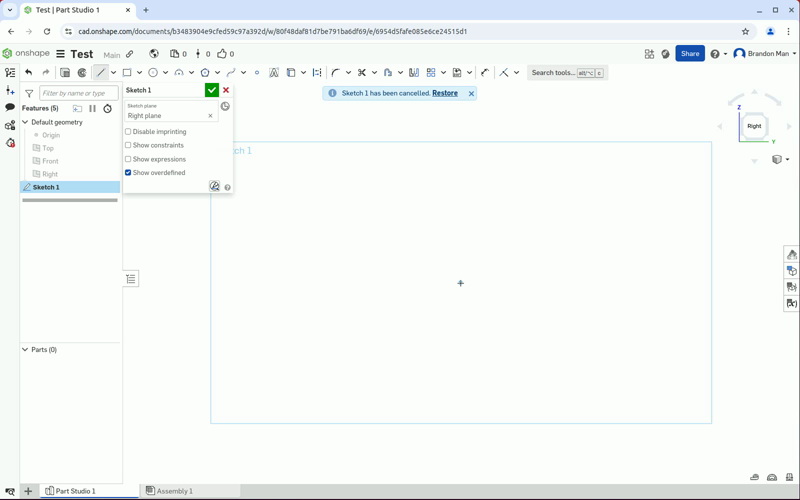
mouse_move(490, 282)
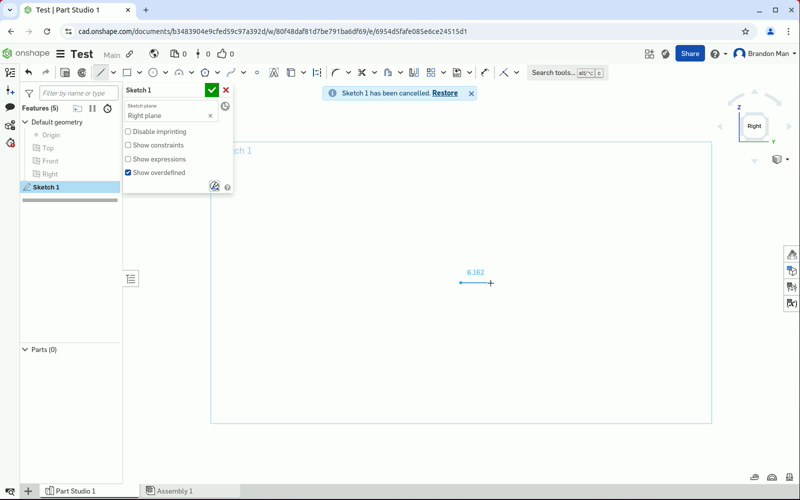
mouse_move(471, 282)
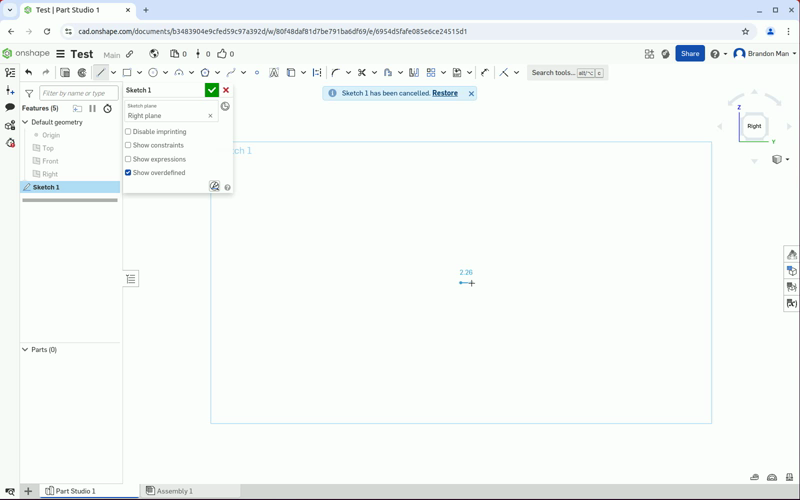
click(471, 282)
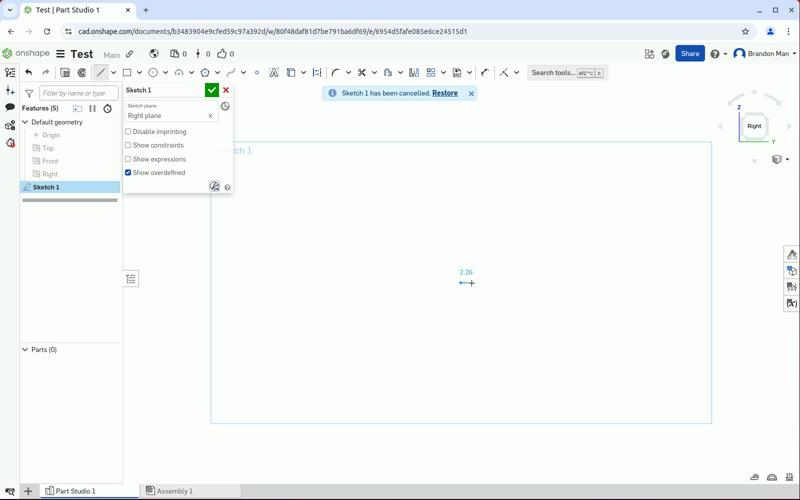
key_up(shift)
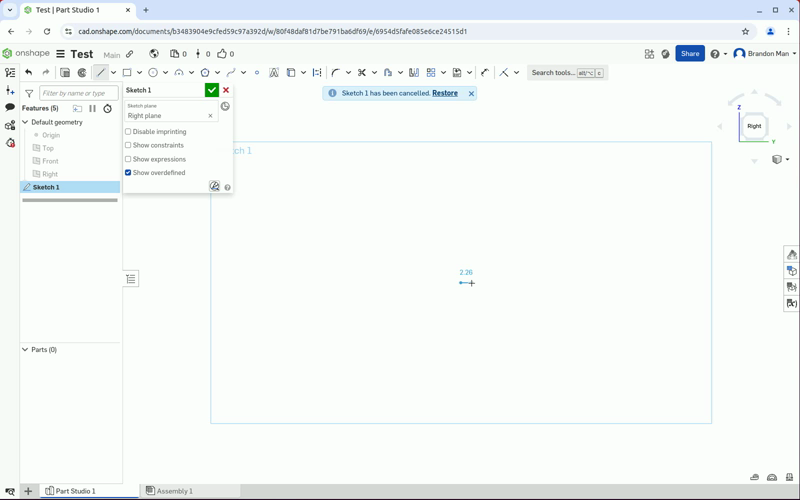
key_down(shift)
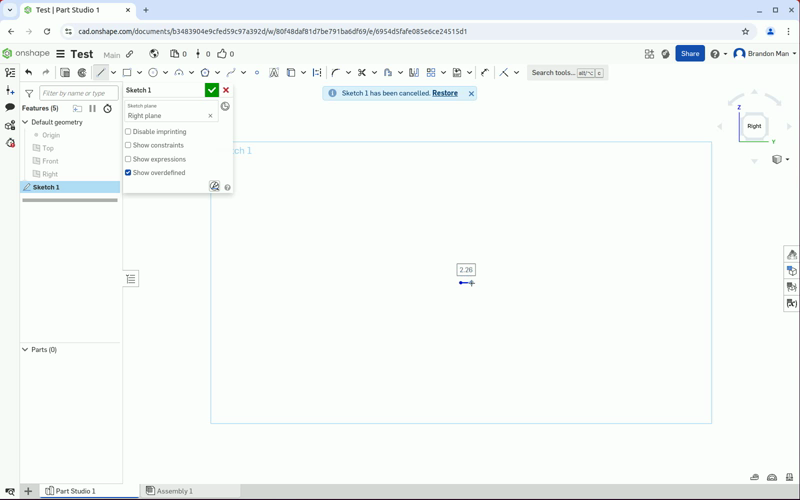
mouse_move(471, 170)
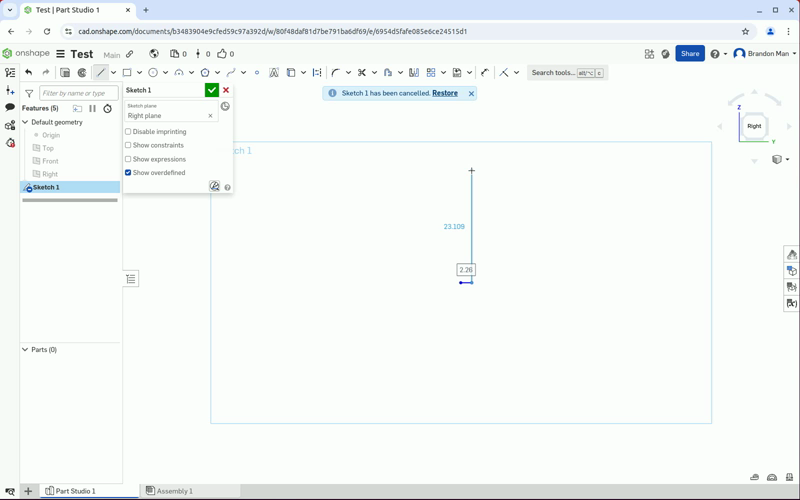
click(471, 170)
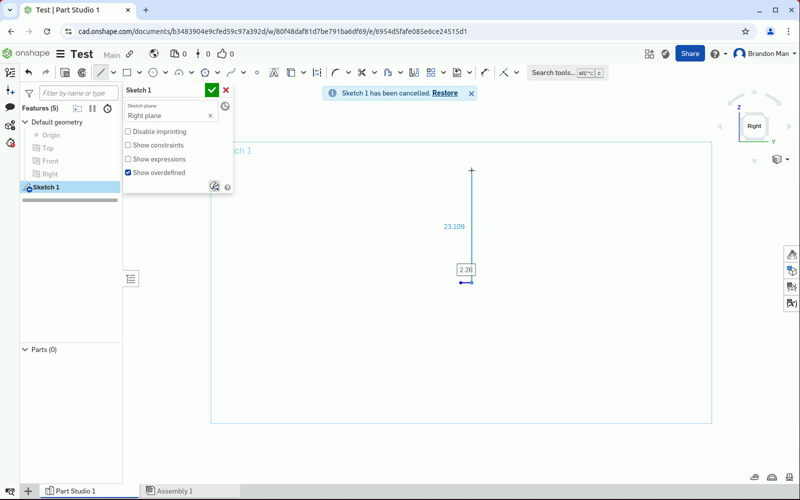
key_up(shift)
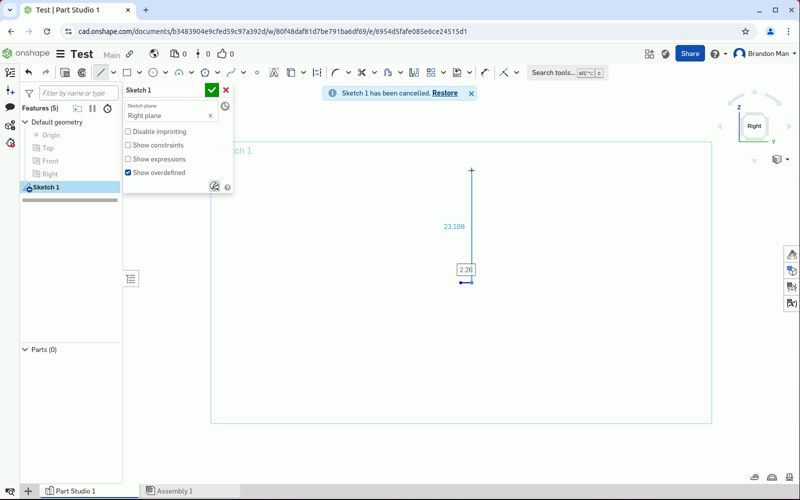
key_down(shift)
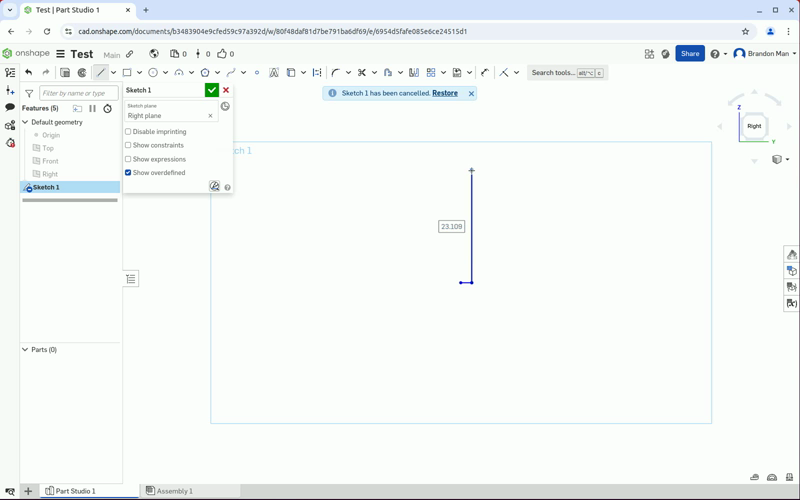
mouse_move(501, 170)
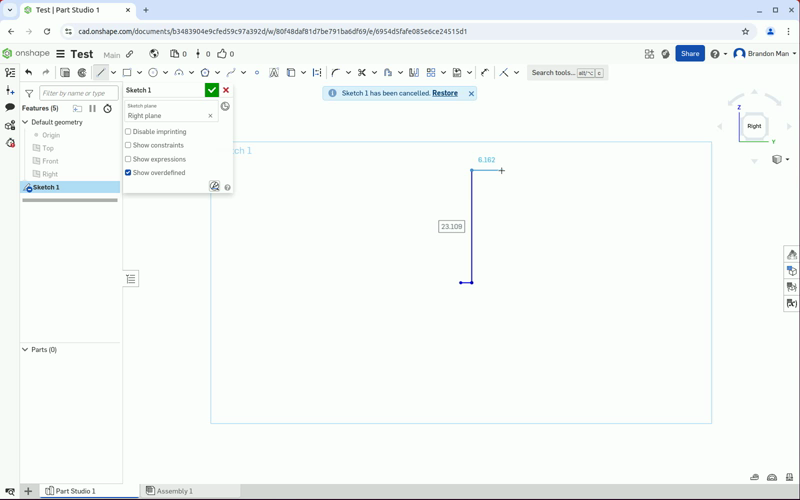
mouse_move(460, 170)
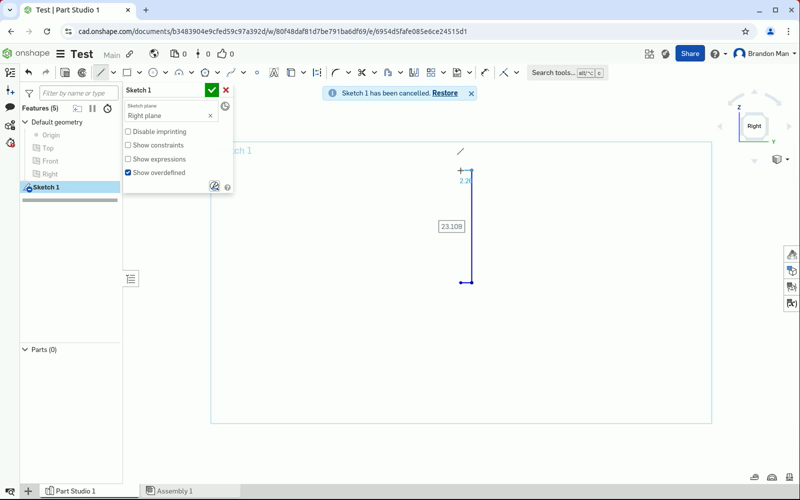
click(460, 170)
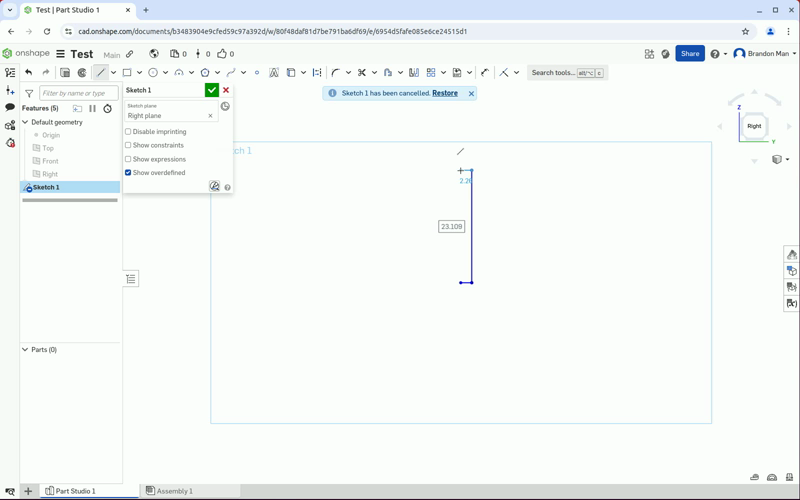
key_up(shift)
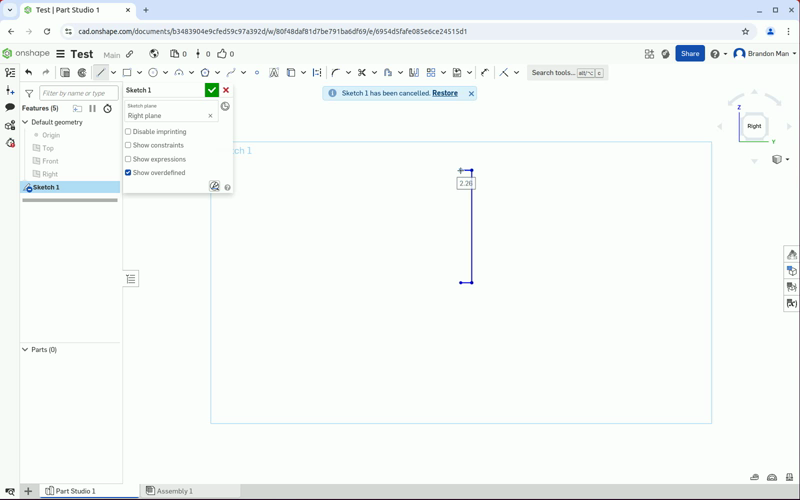
key_down(shift)
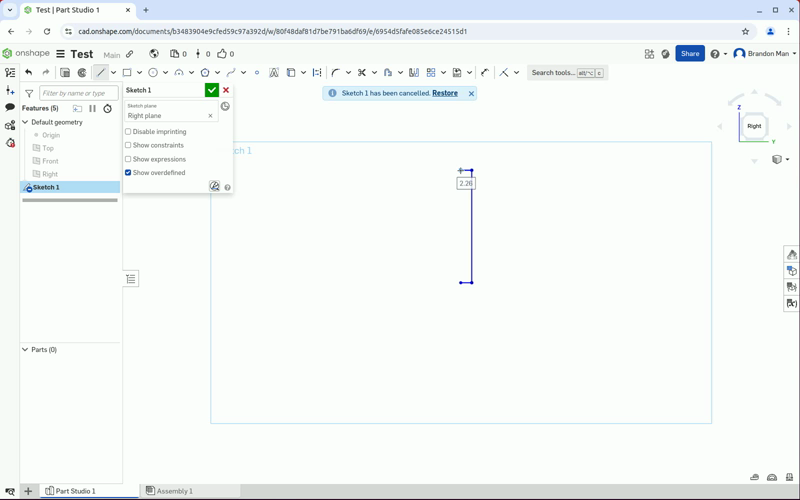
mouse_move(460, 282)
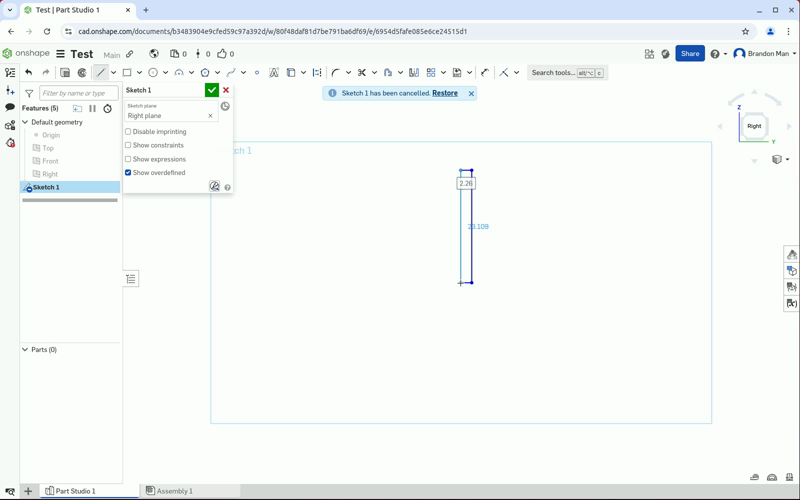
key_up(shift)
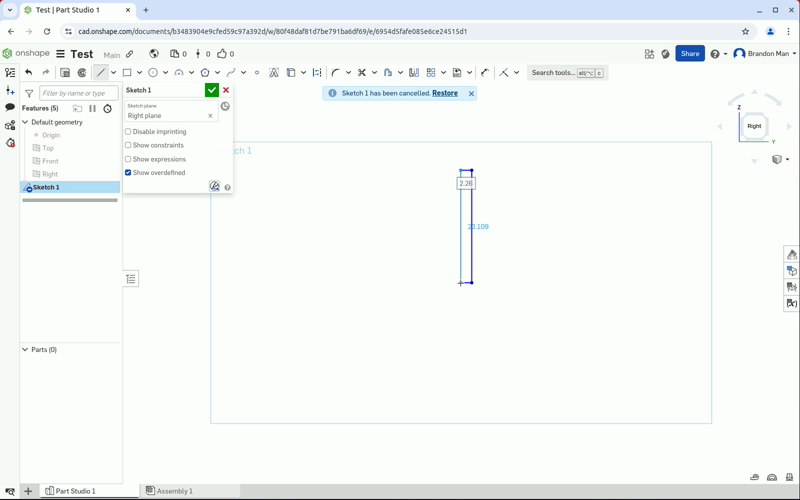
click(460, 282)
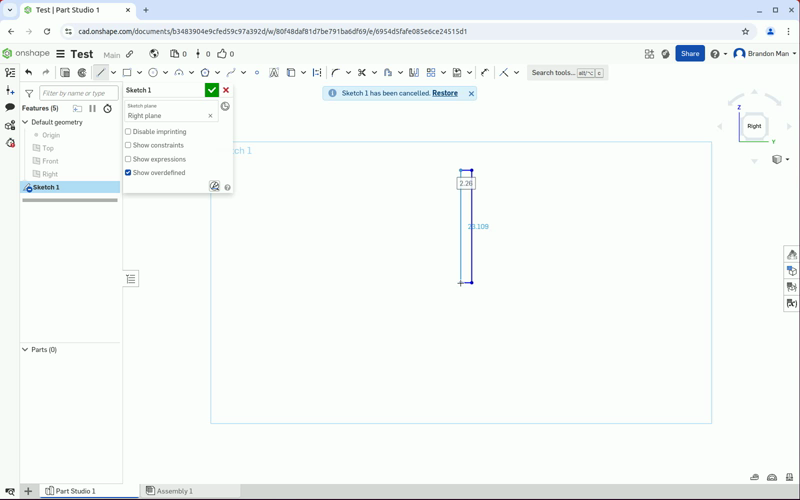
key(esc)
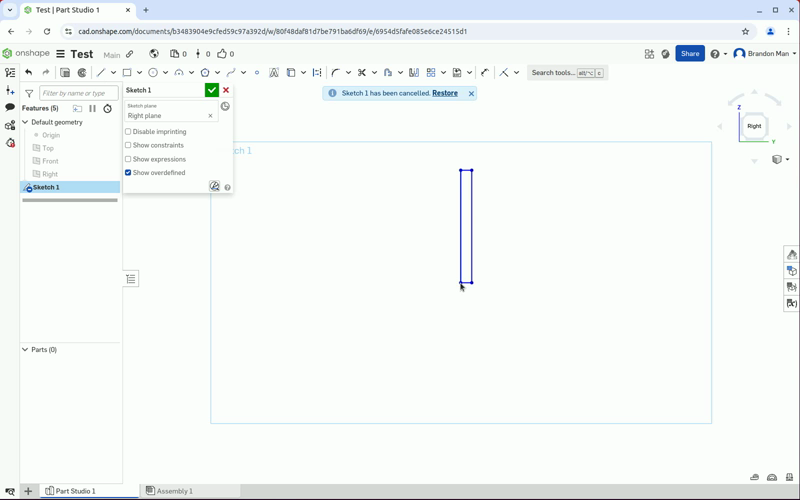
key(c)
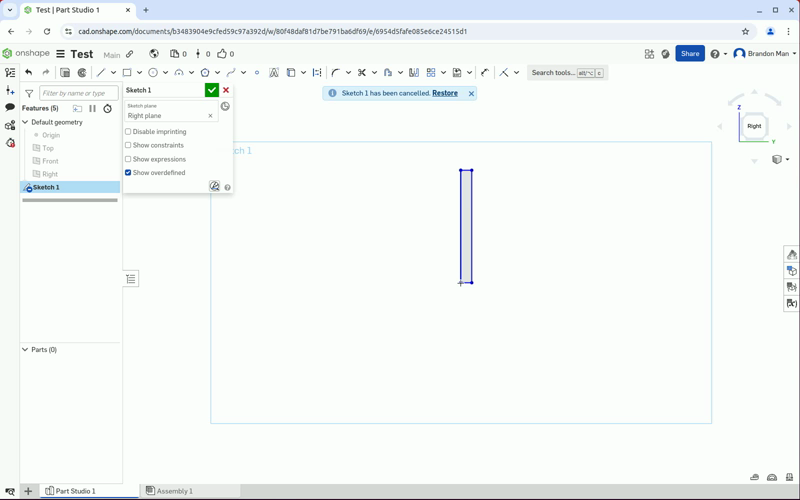
key_down(shift)
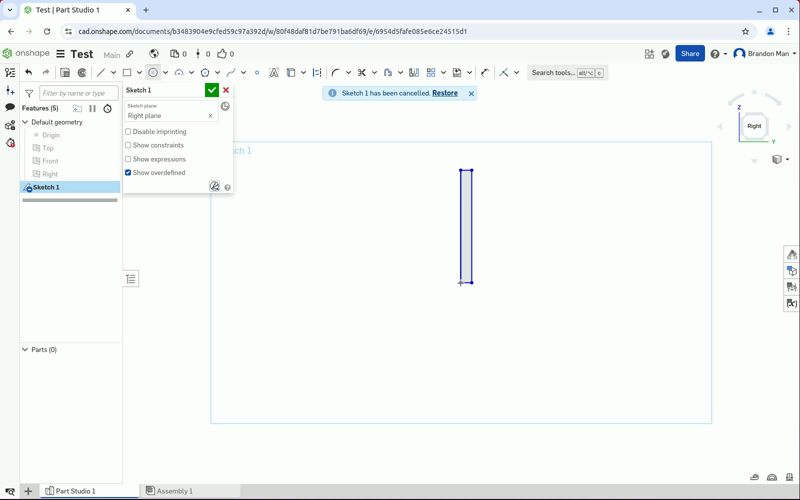
mouse_move(466, 280)
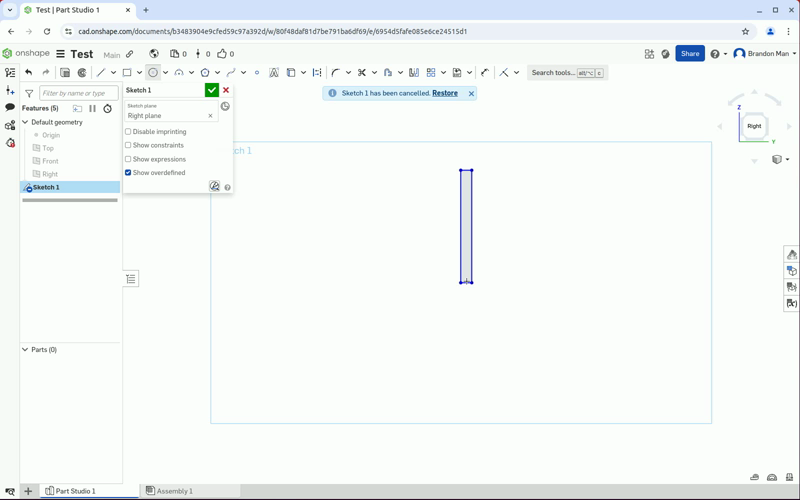
click(466, 280)
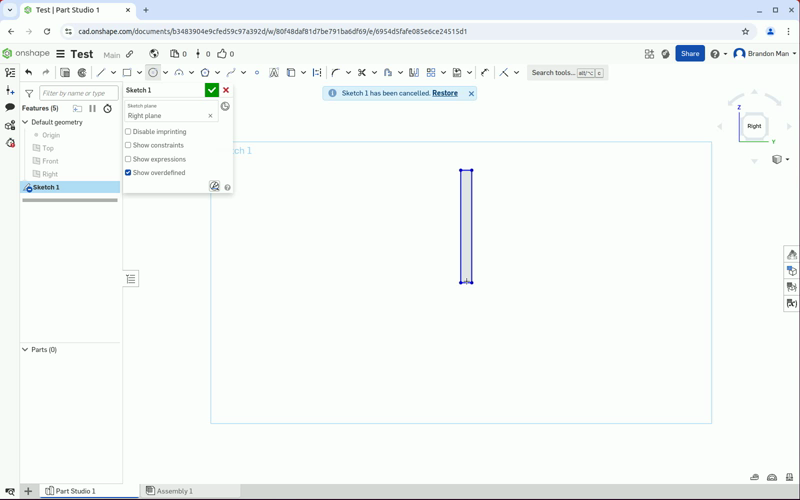
key_up(shift)
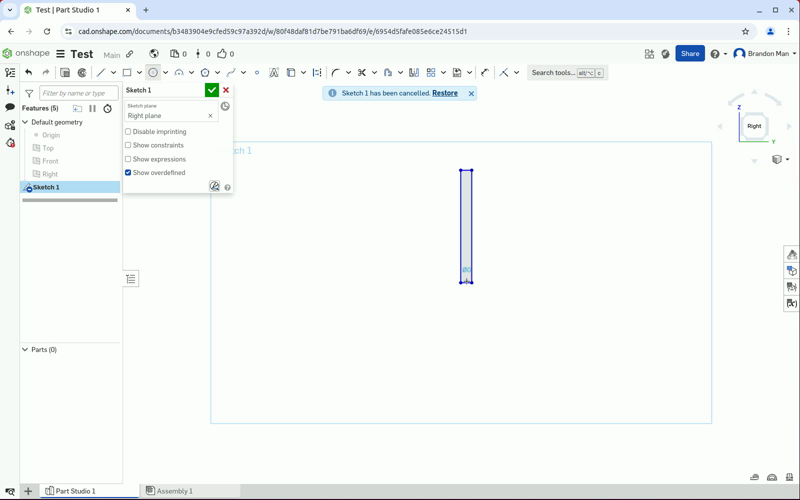
mouse_move(467, 280)
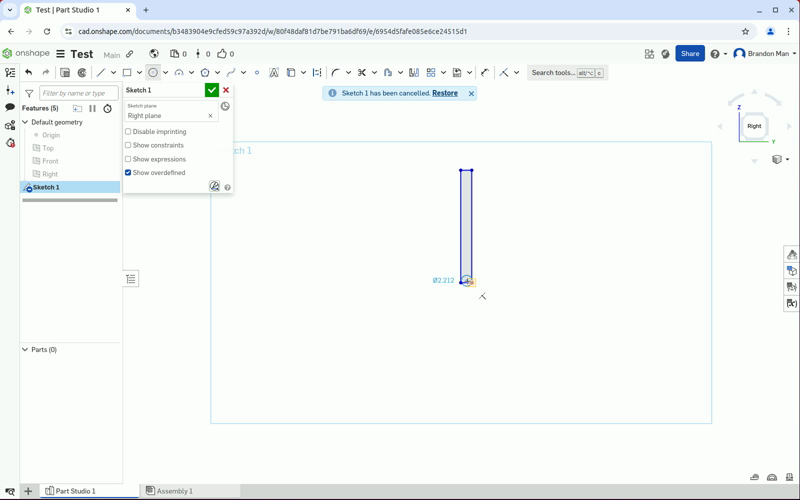
scroll(6)
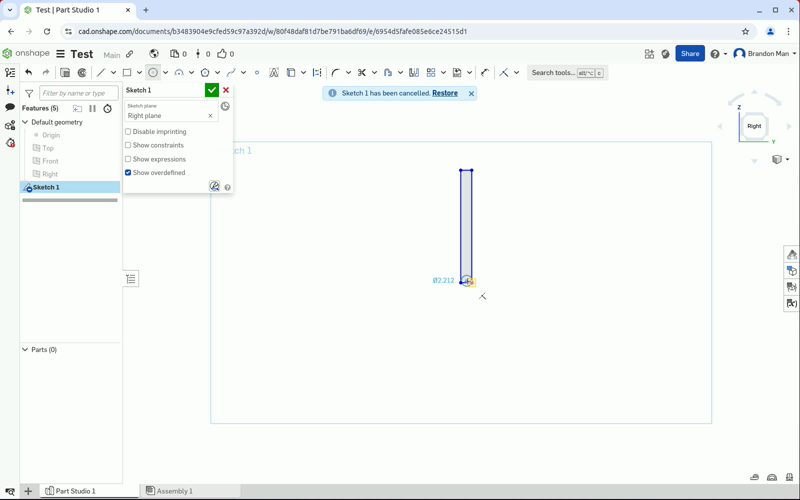
scroll(6)
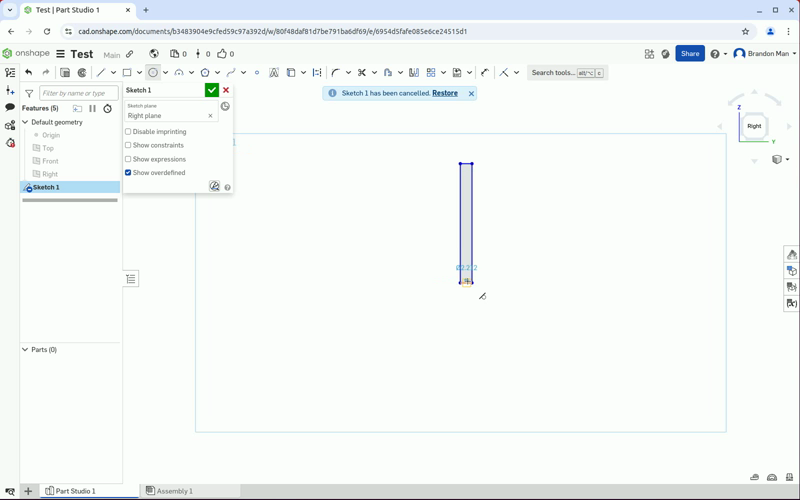
scroll(6)
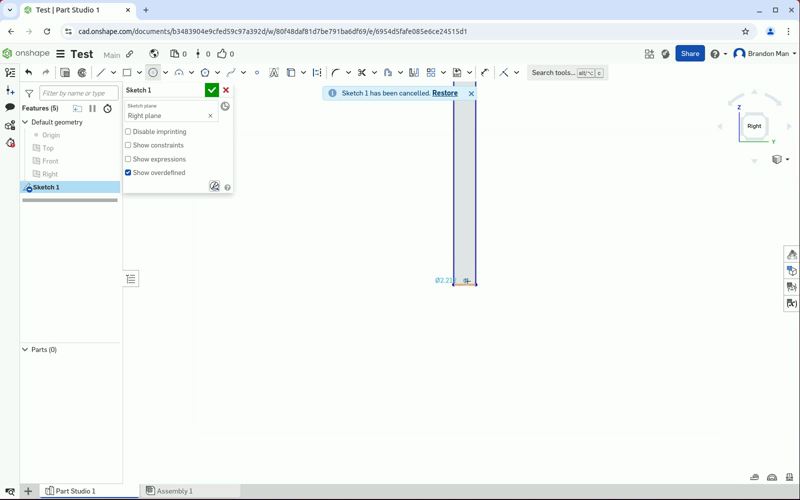
scroll(6)
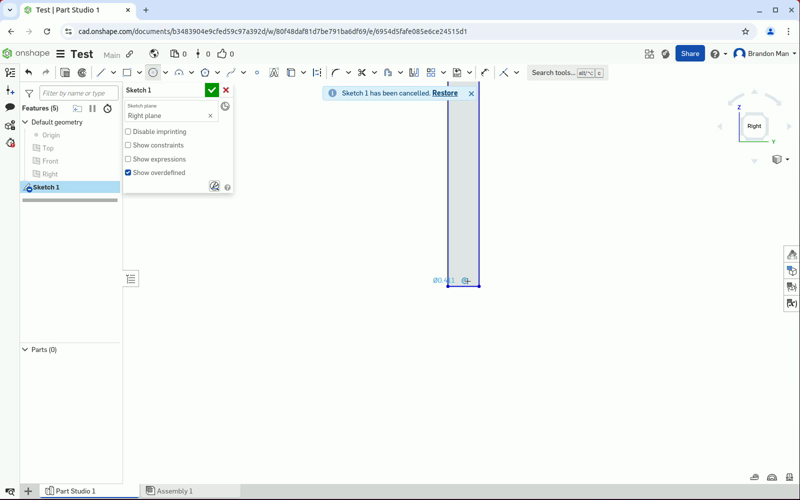
scroll(6)
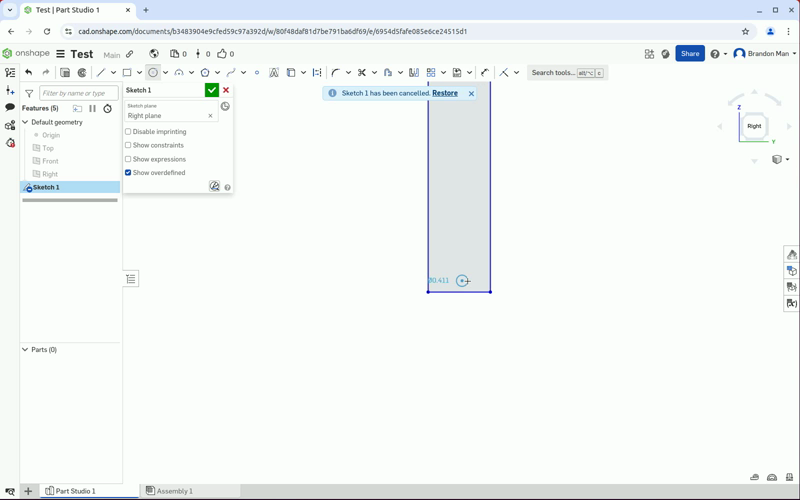
scroll(6)
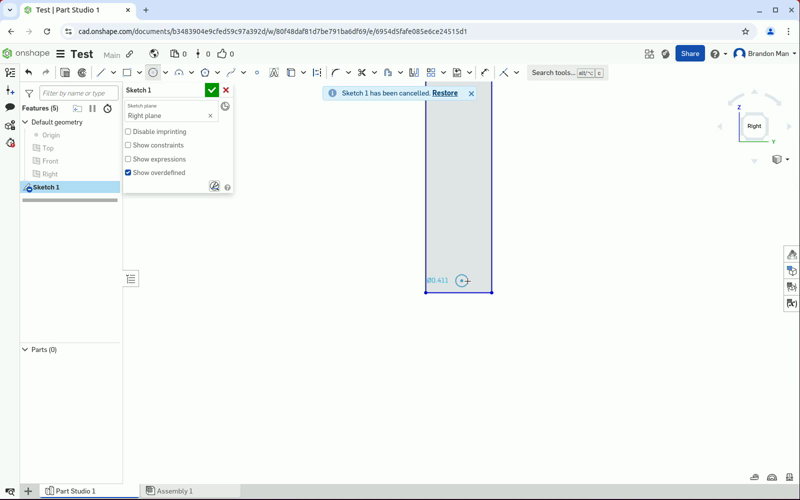
scroll(6)
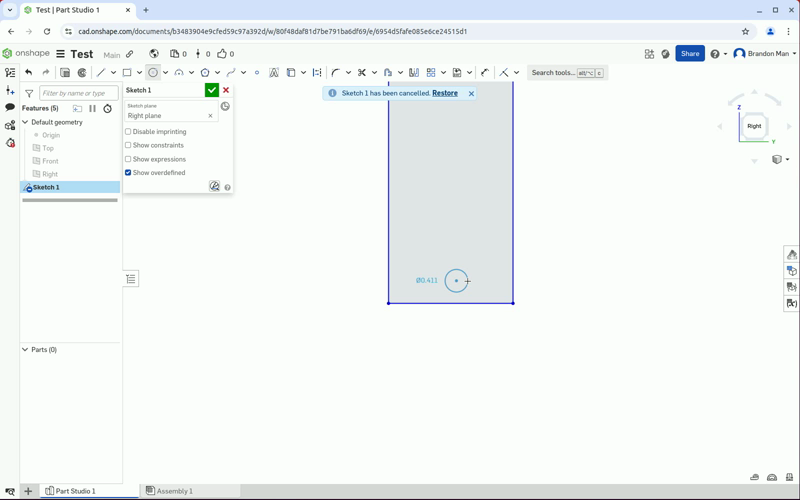
click(467, 280)
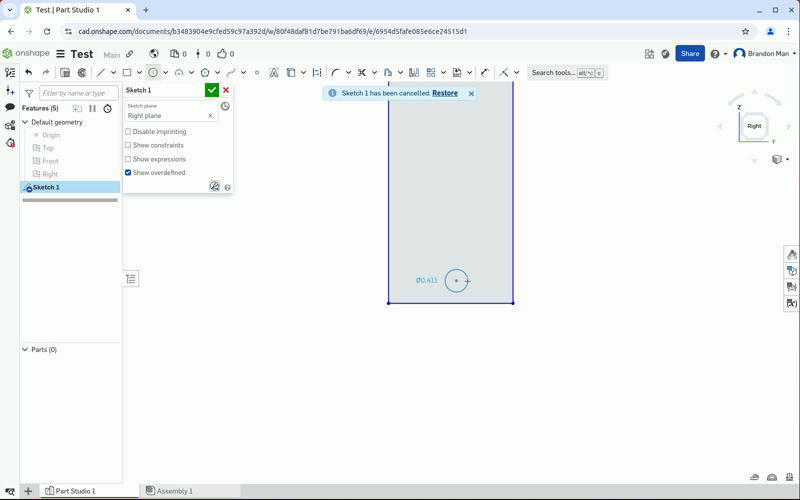
scroll(-6)
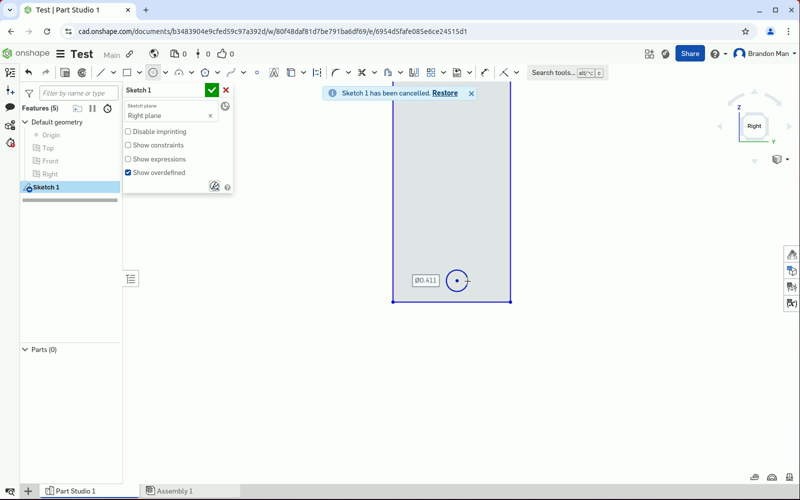
scroll(-6)
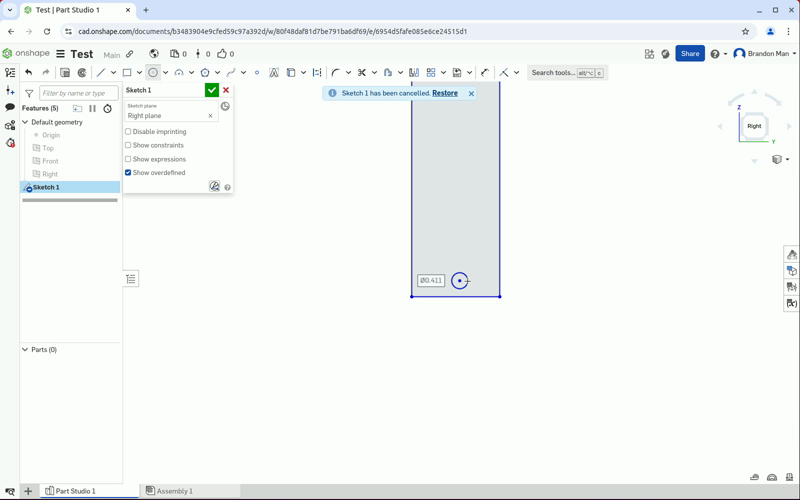
scroll(-6)
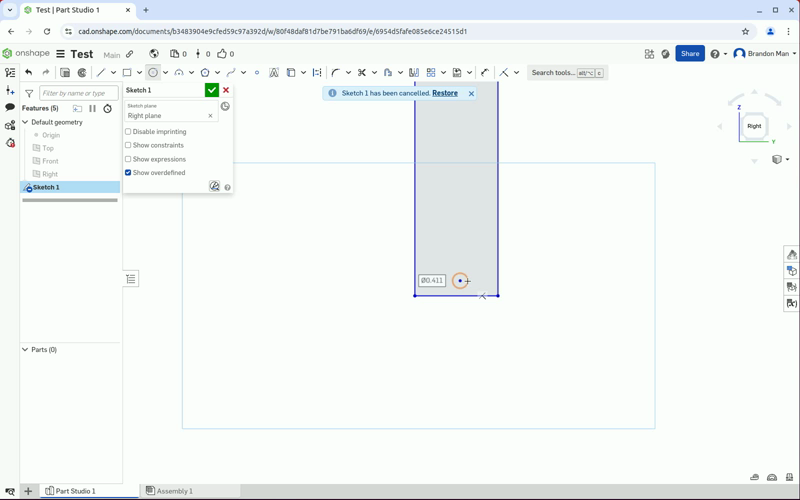
scroll(-6)
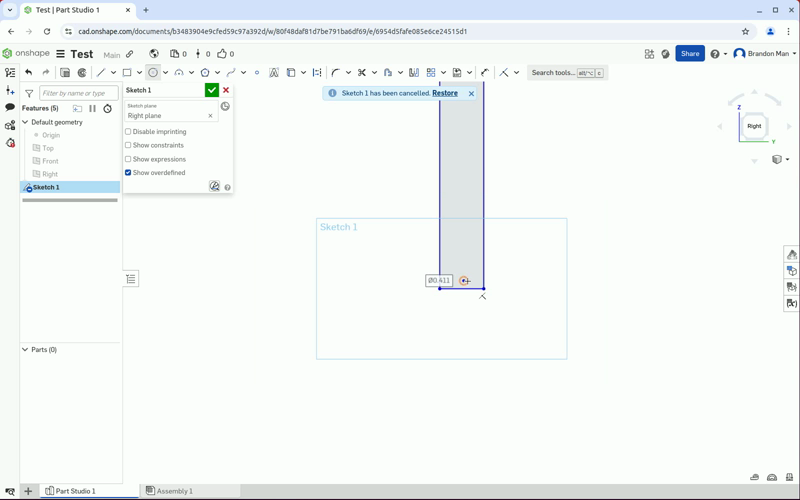
scroll(-6)
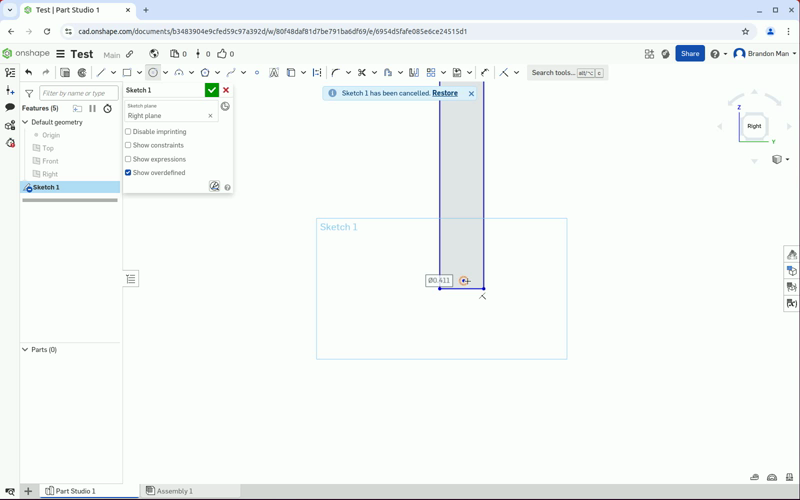
scroll(-6)
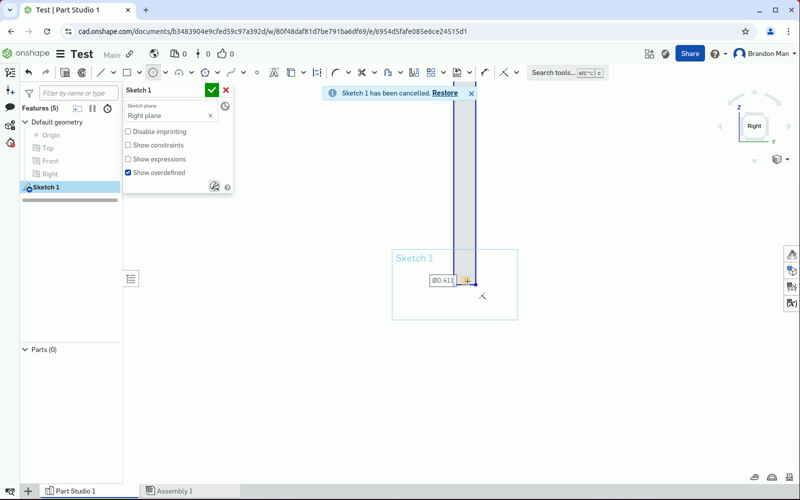
scroll(-6)
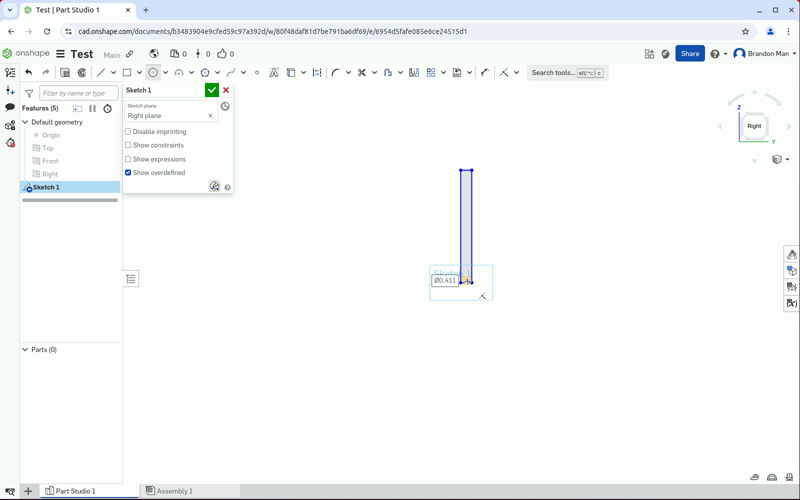
key(esc)
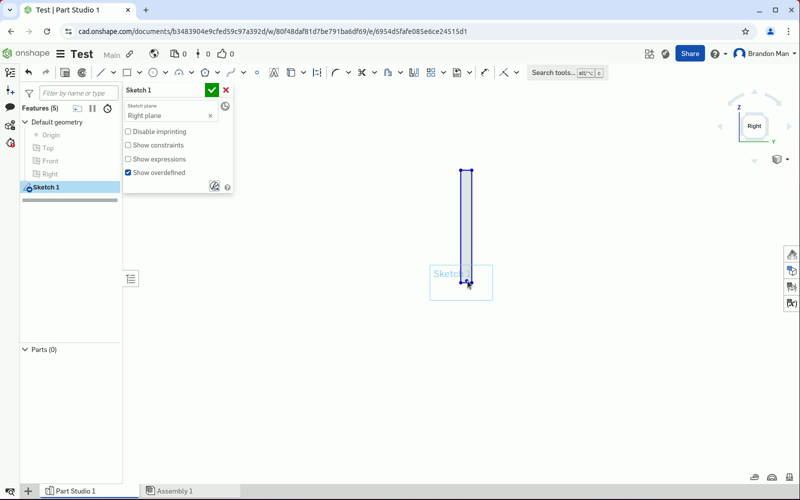
key(c)
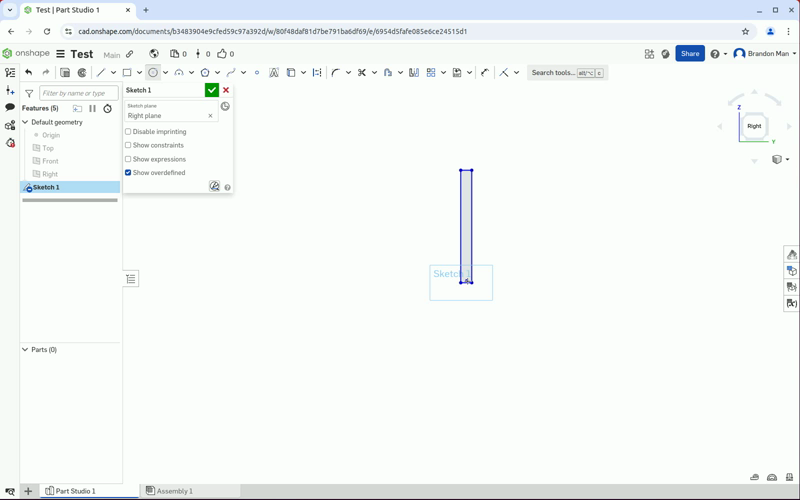
key_down(shift)
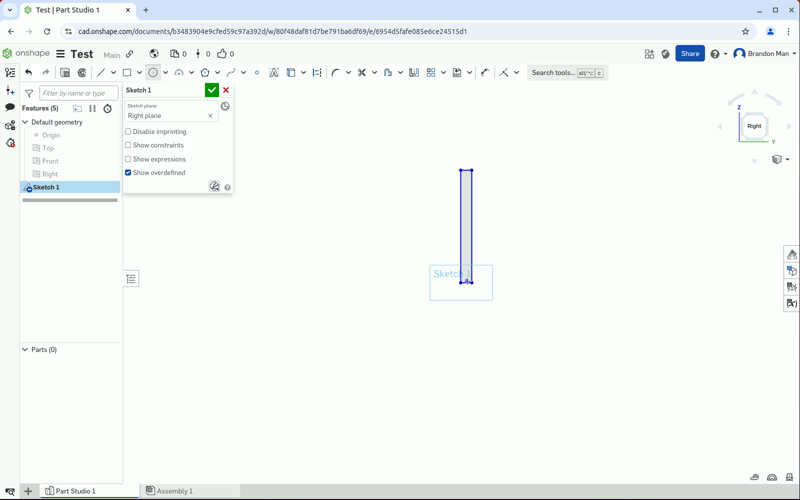
mouse_move(466, 252)
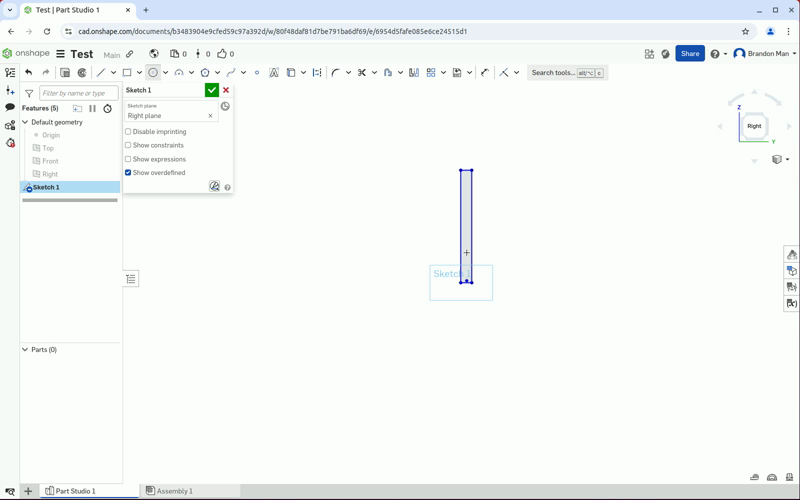
click(466, 252)
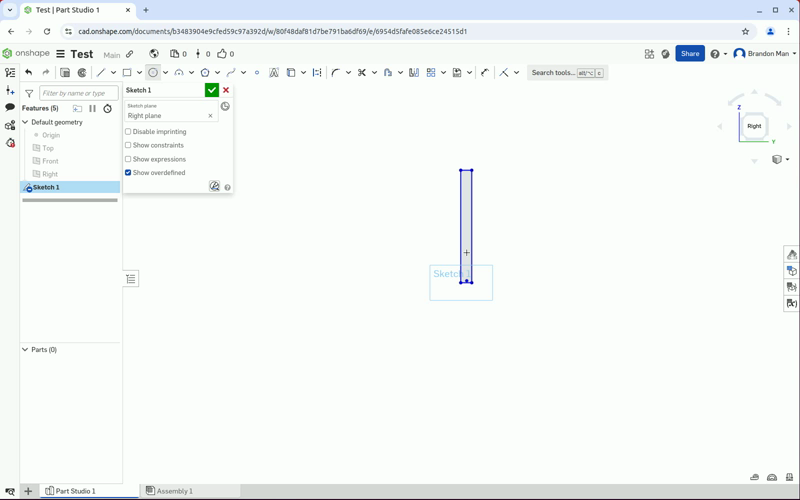
key_up(shift)
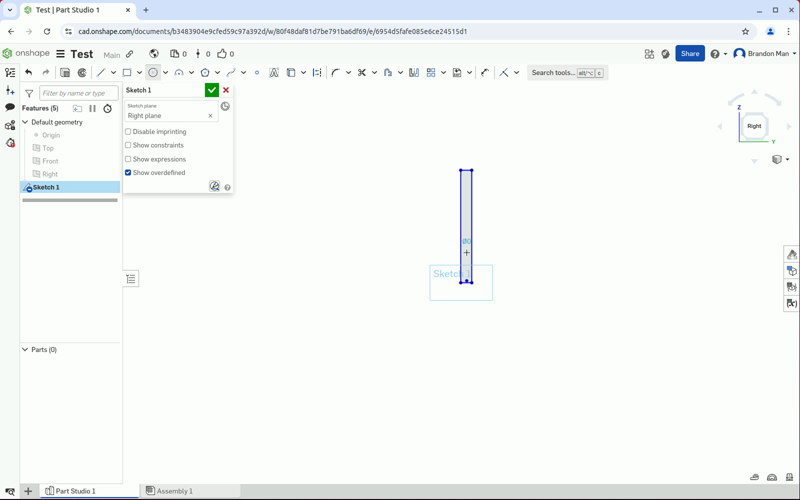
mouse_move(467, 252)
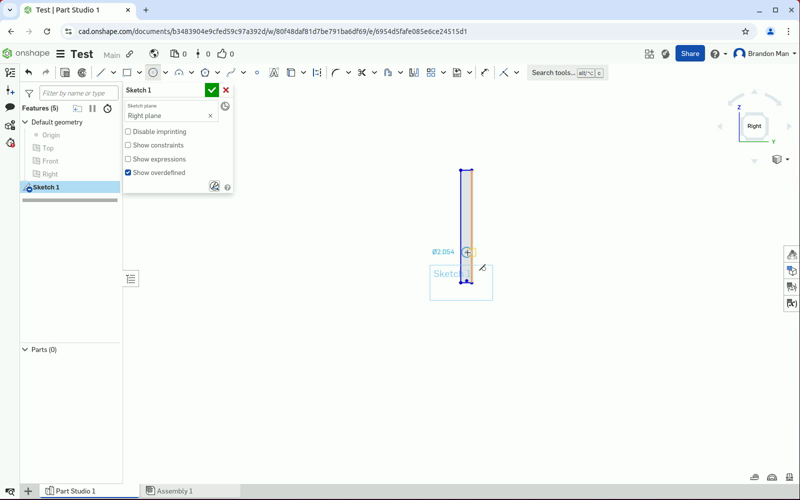
scroll(6)
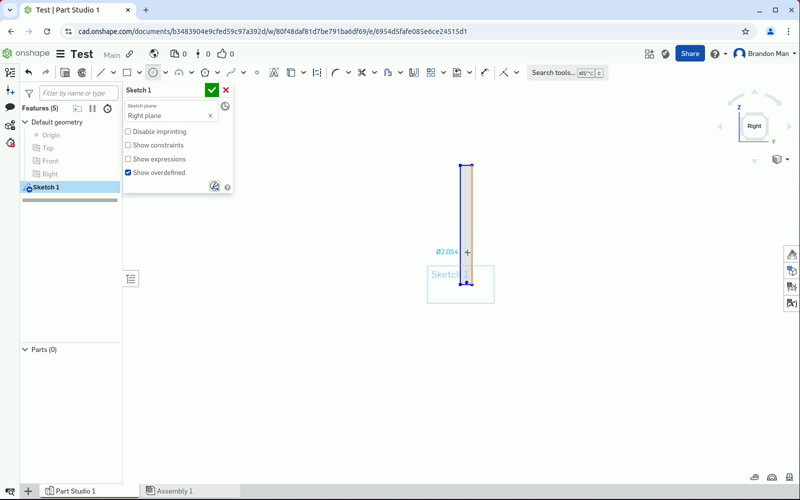
scroll(6)
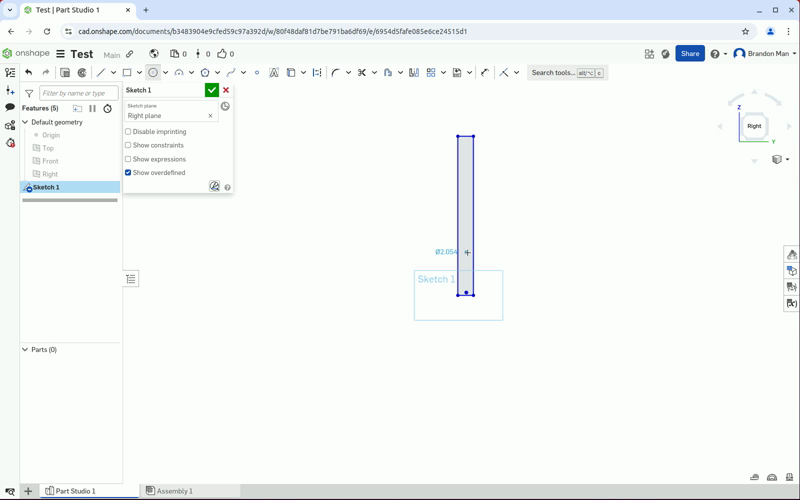
scroll(6)
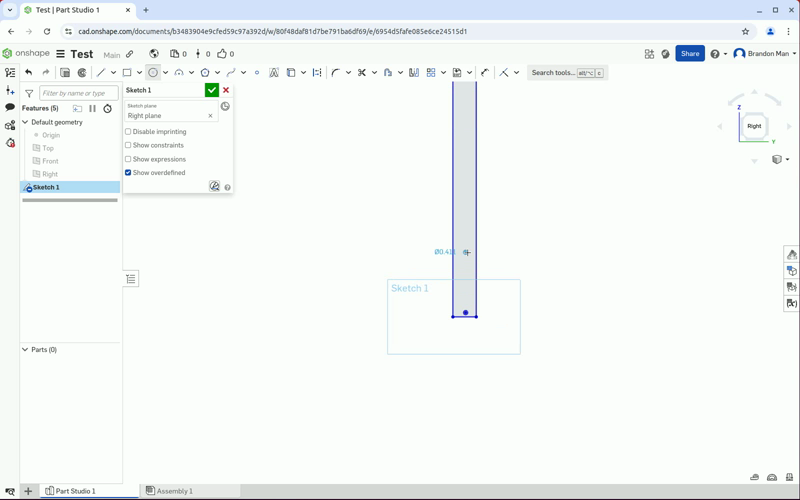
scroll(6)
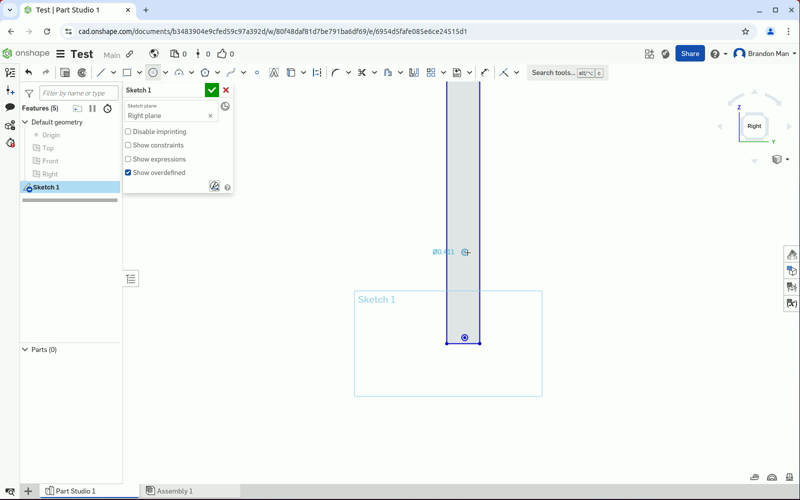
scroll(6)
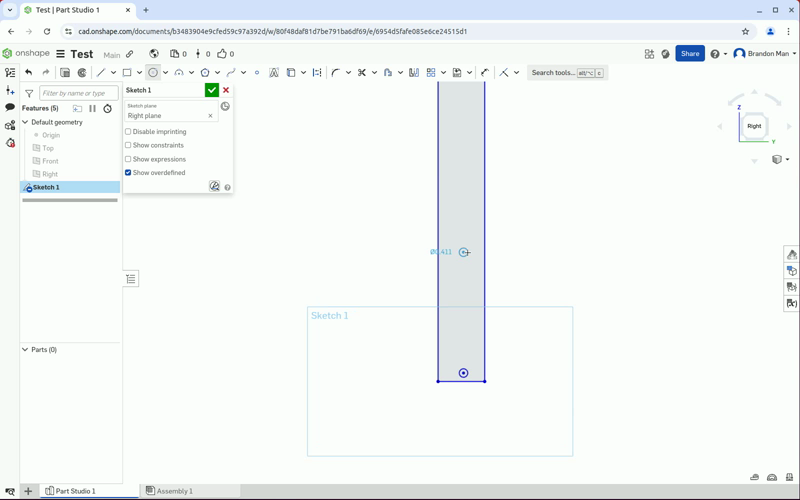
scroll(6)
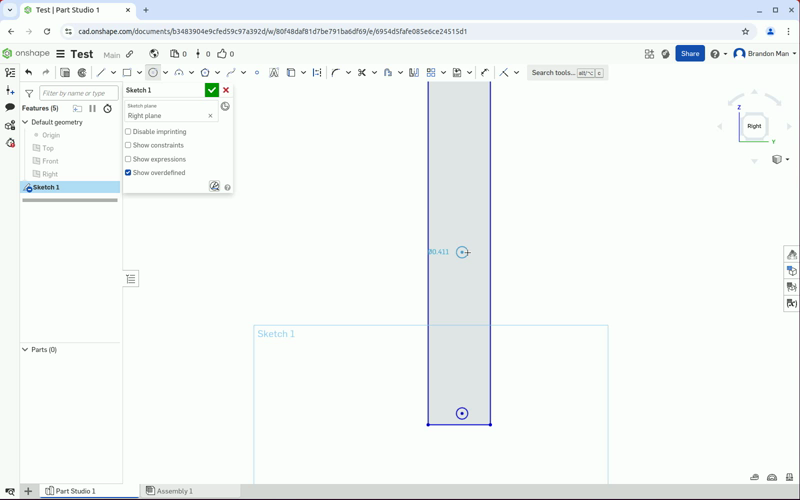
scroll(6)
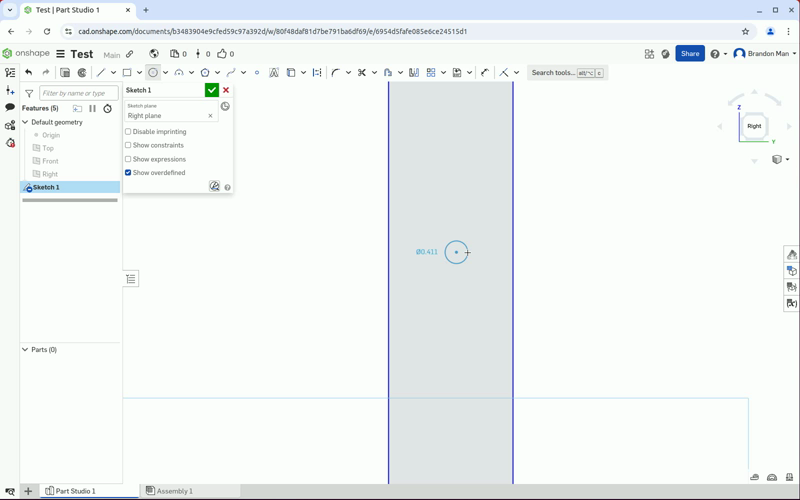
click(467, 252)
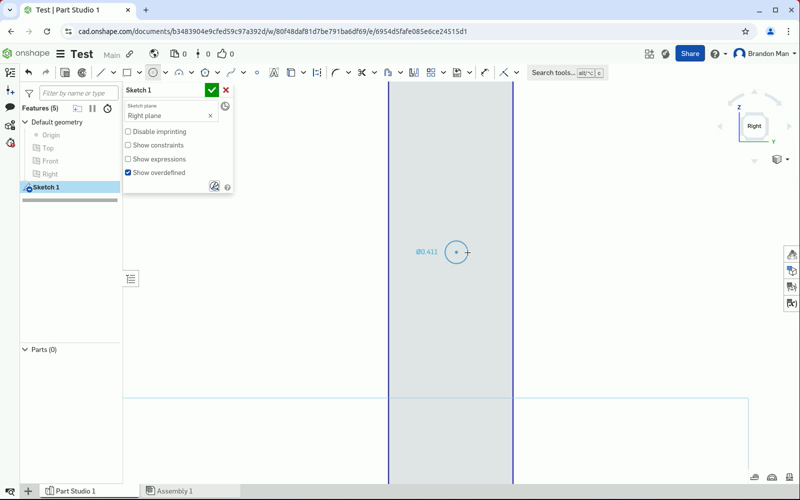
scroll(-6)
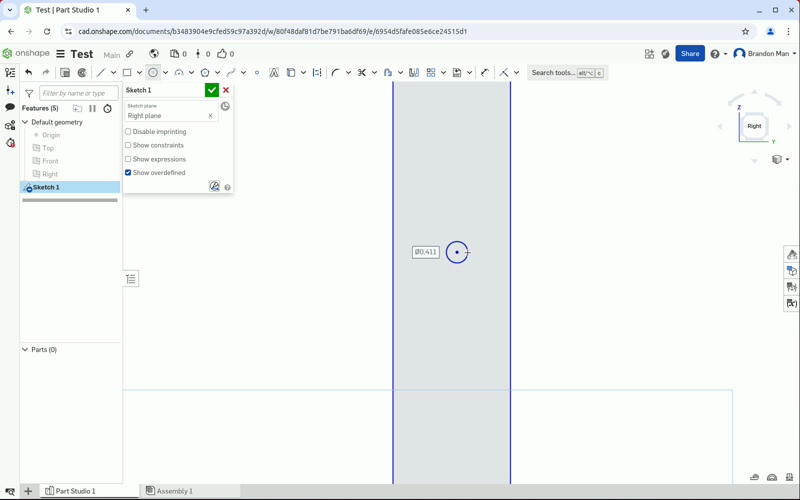
scroll(-6)
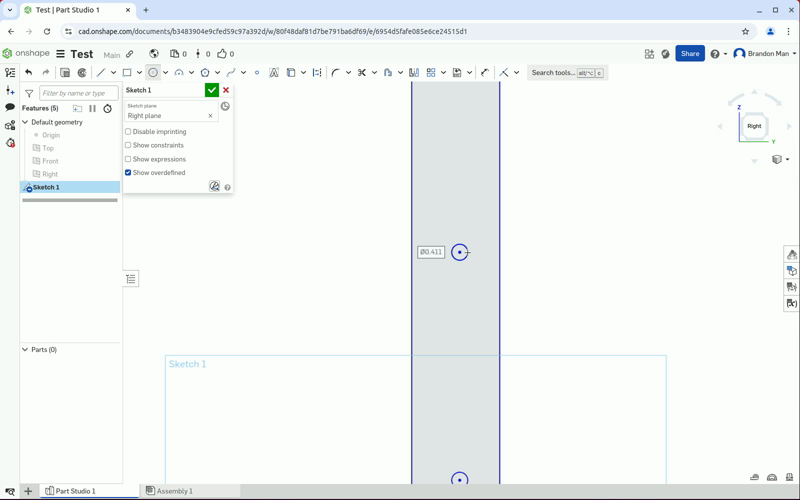
scroll(-6)
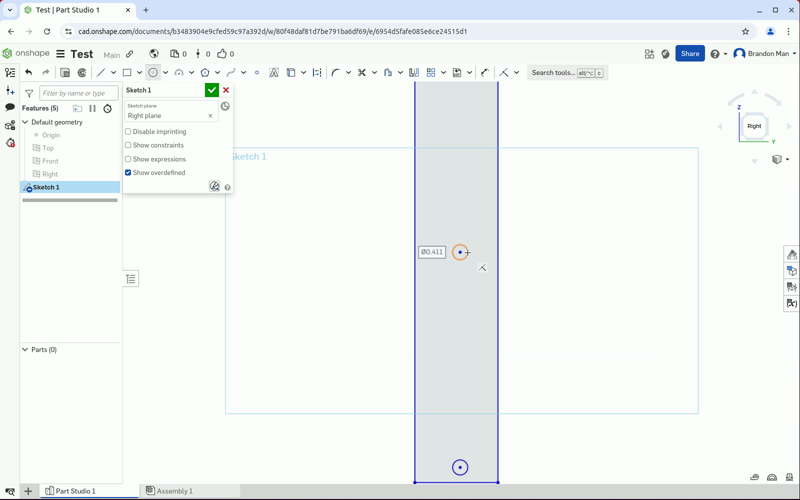
scroll(-6)
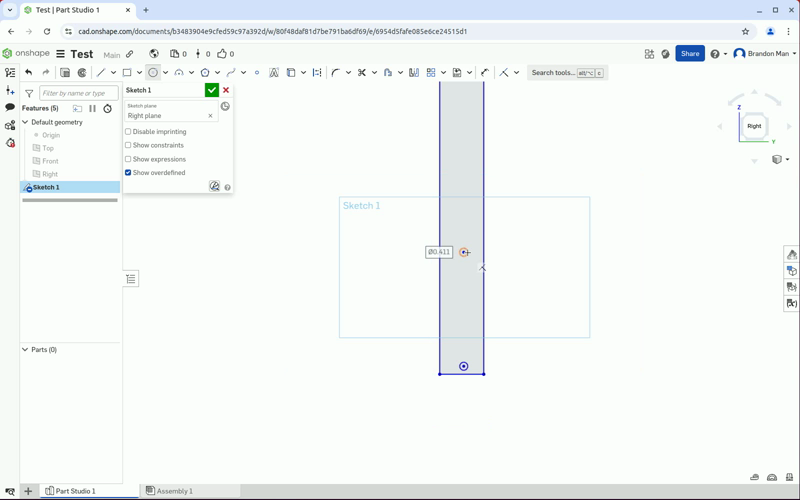
scroll(-6)
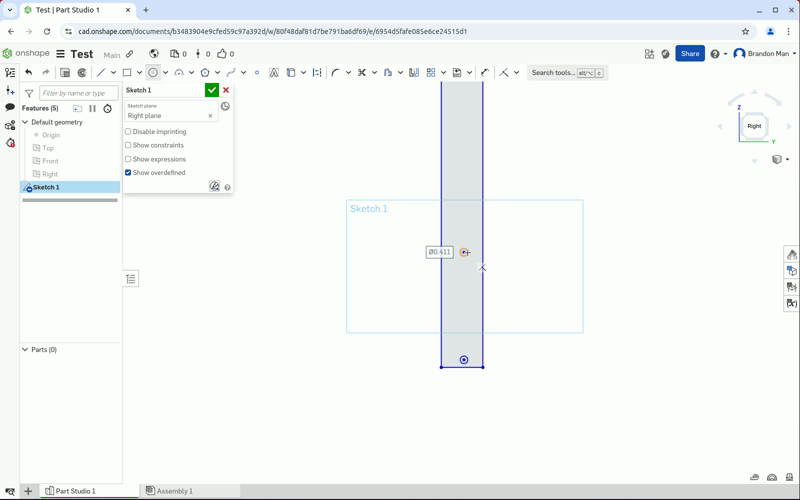
scroll(-6)
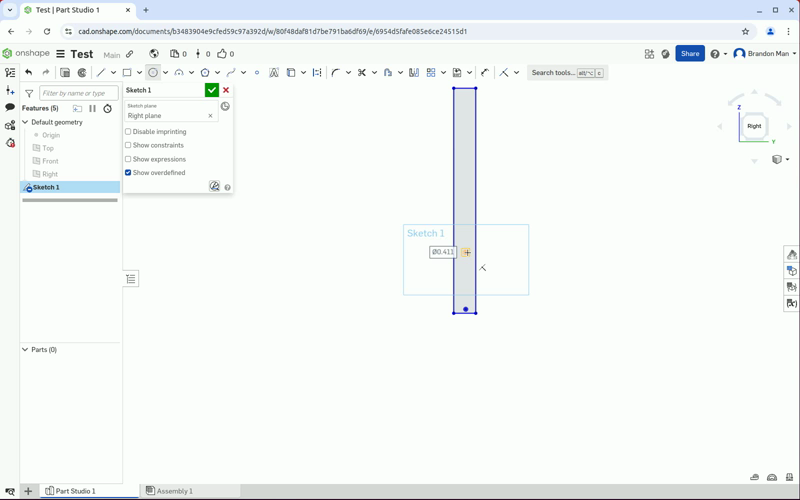
scroll(-6)
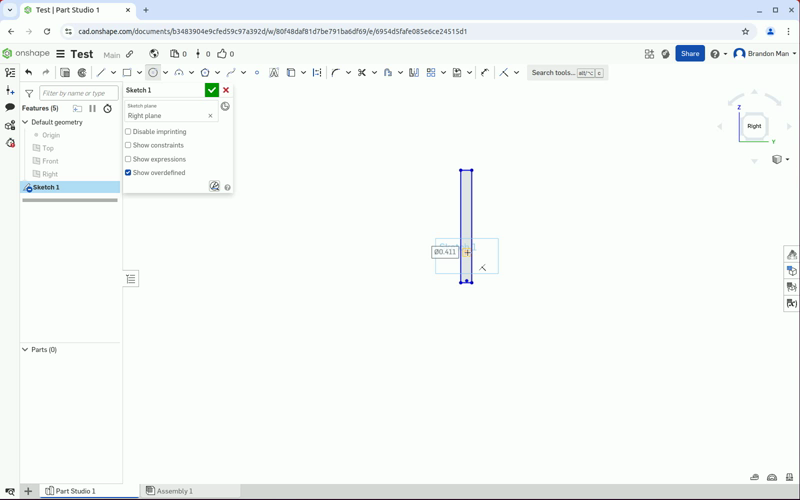
key(esc)
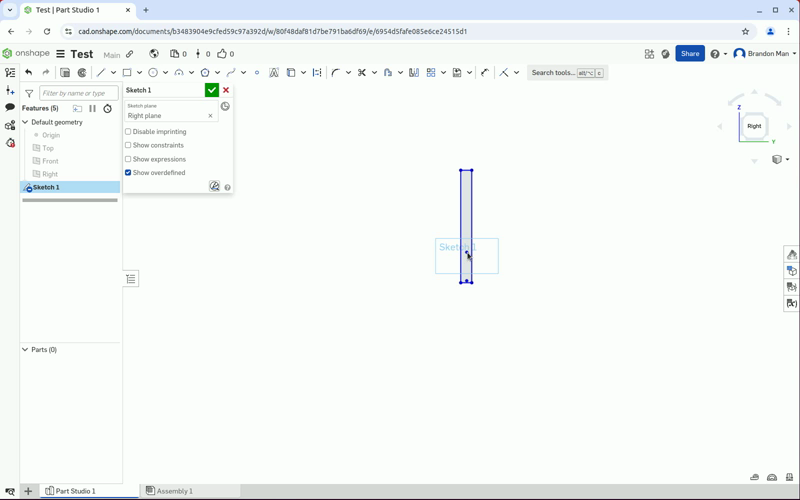
key(c)
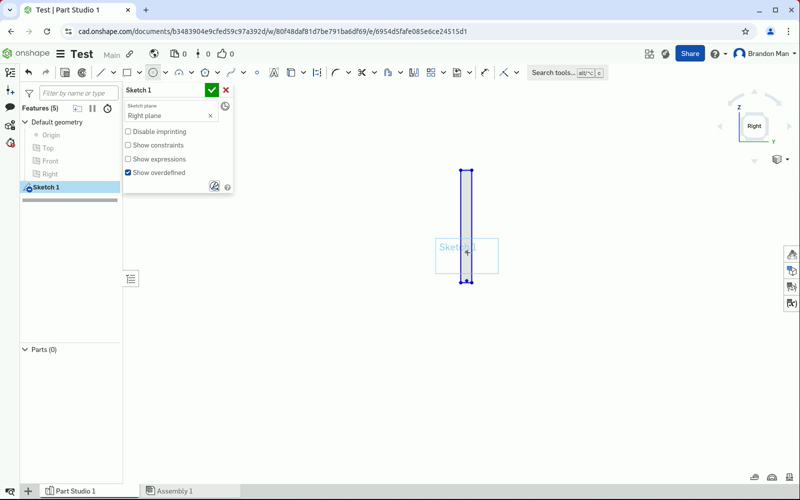
key_down(shift)
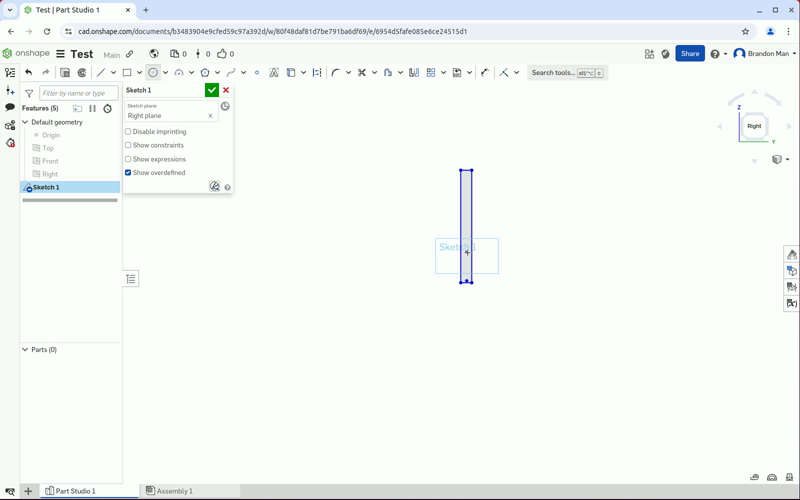
mouse_move(466, 201)
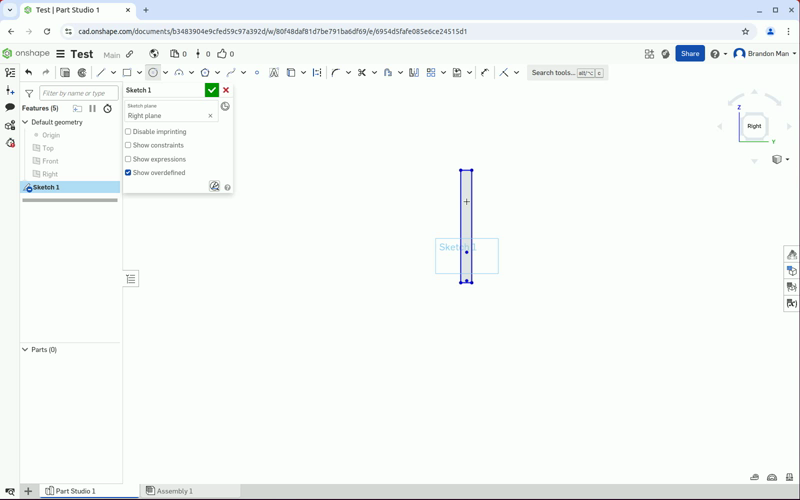
click(466, 201)
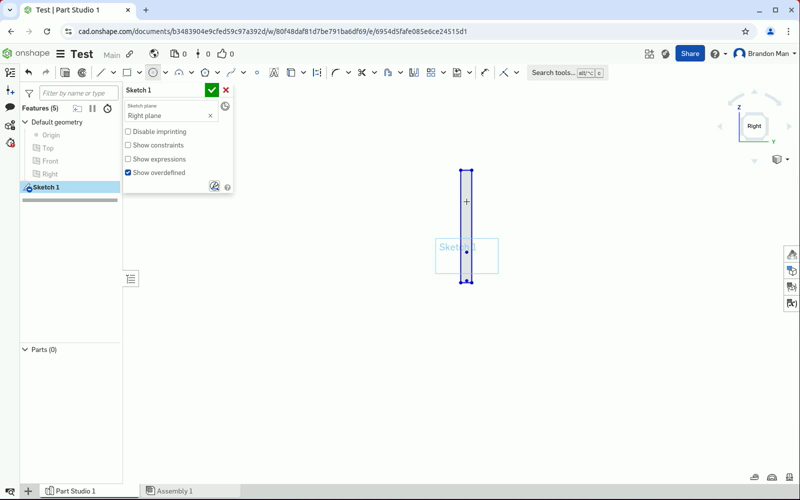
key_up(shift)
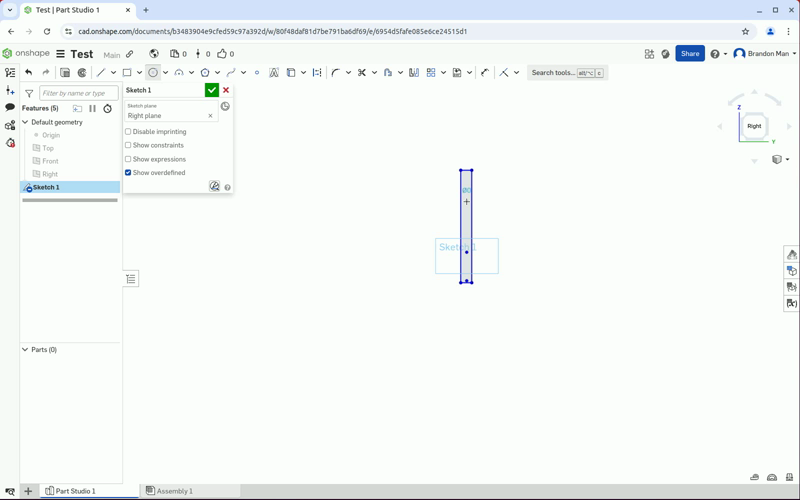
mouse_move(467, 201)
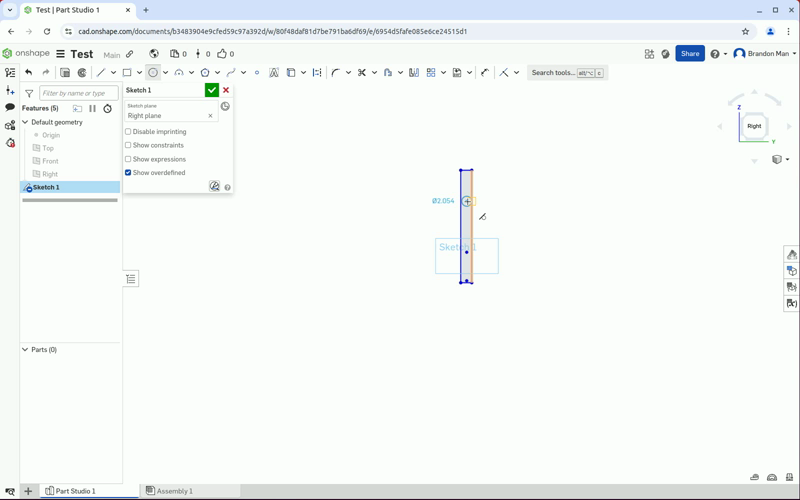
scroll(6)
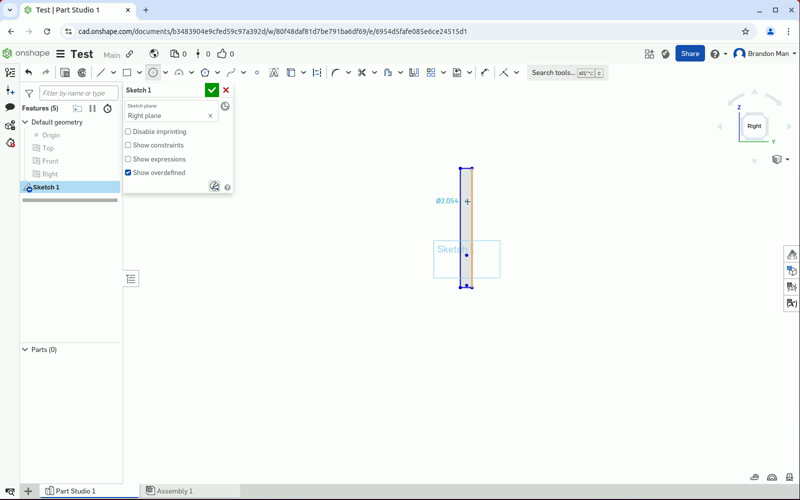
scroll(6)
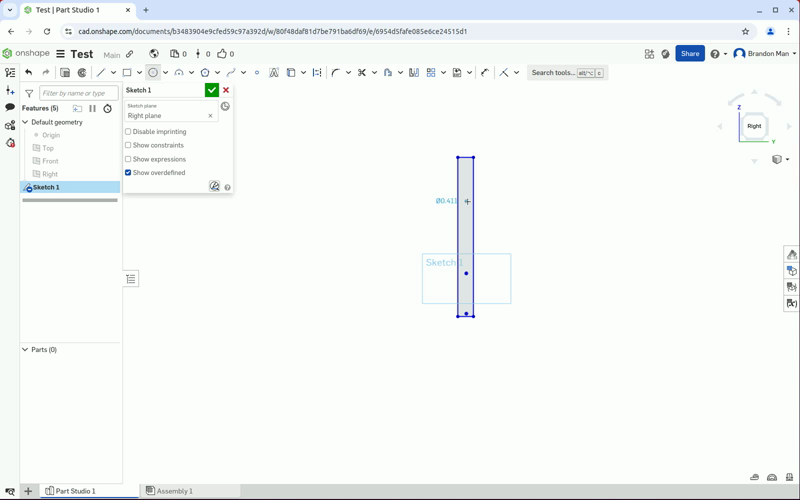
scroll(6)
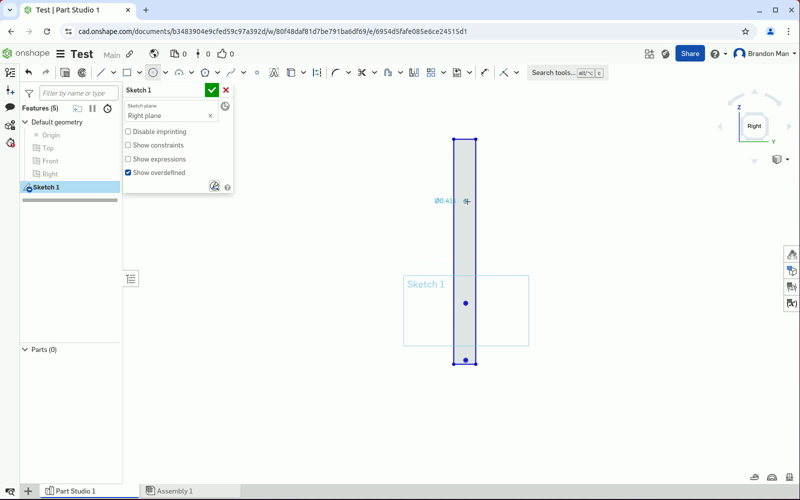
scroll(6)
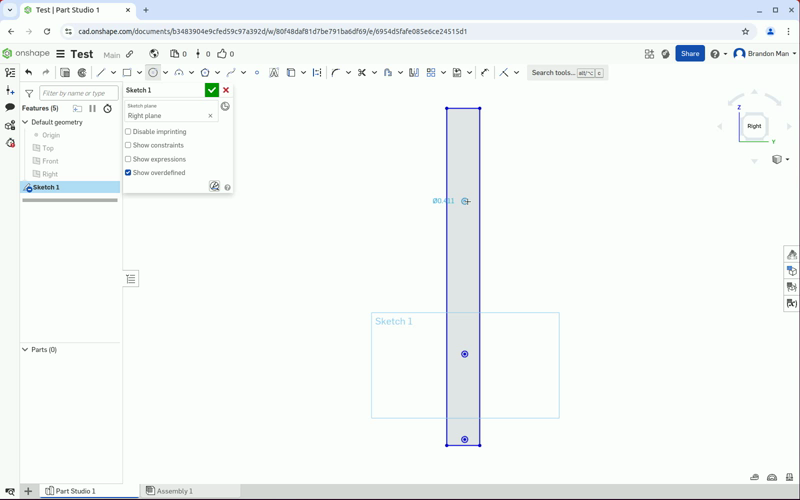
scroll(6)
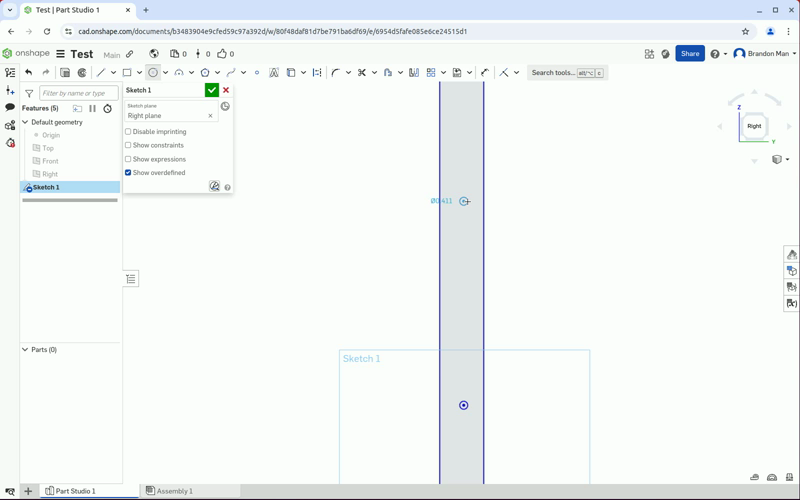
scroll(6)
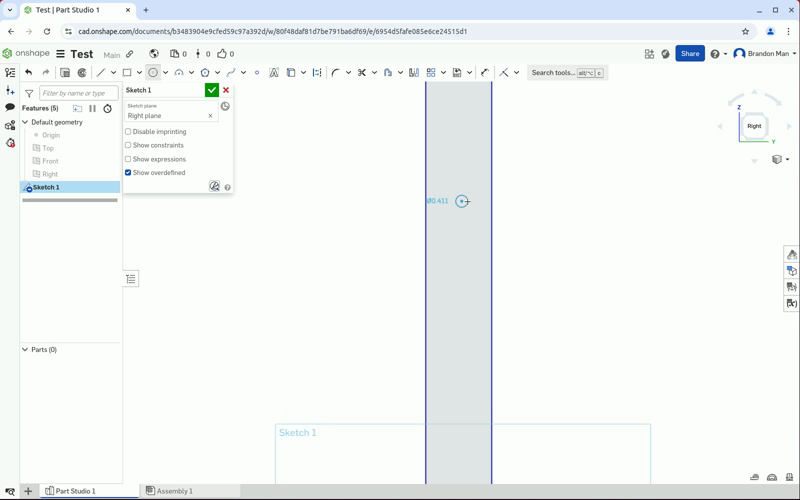
scroll(6)
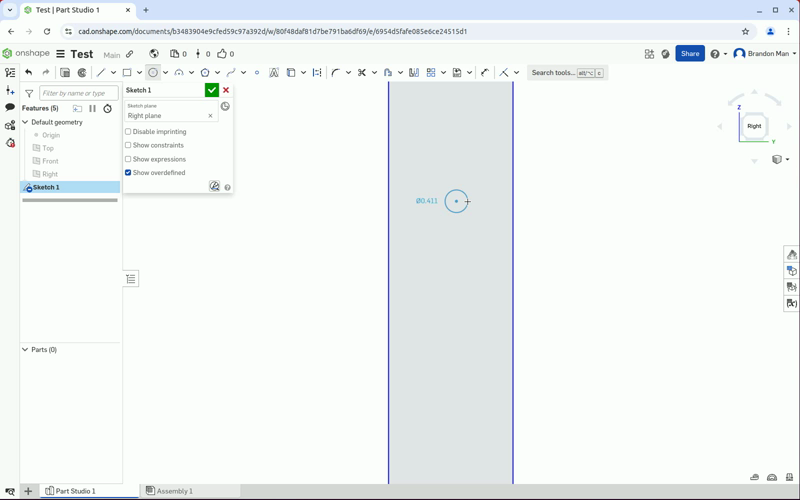
click(467, 201)
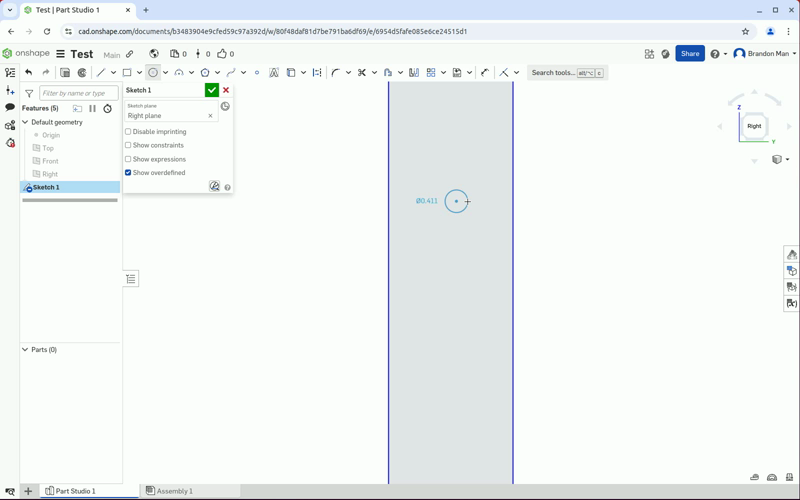
scroll(-6)
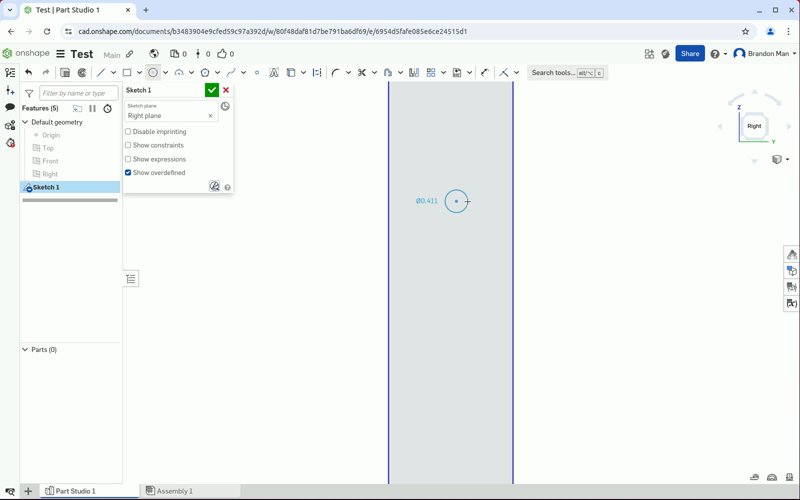
scroll(-6)
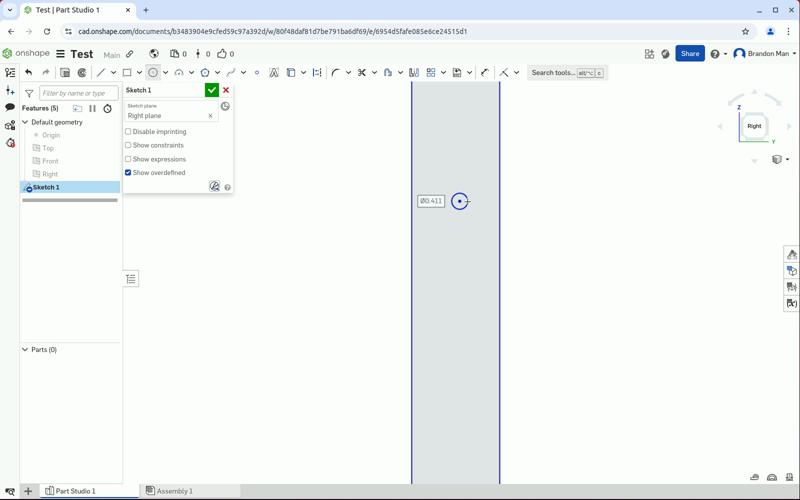
scroll(-6)
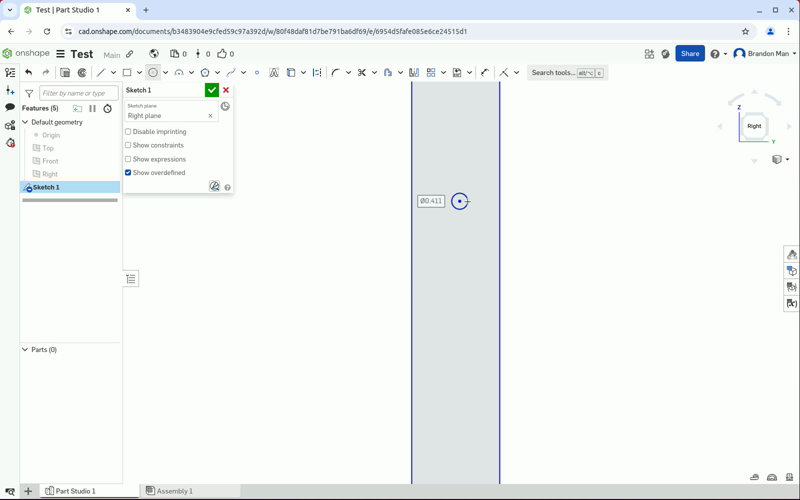
scroll(-6)
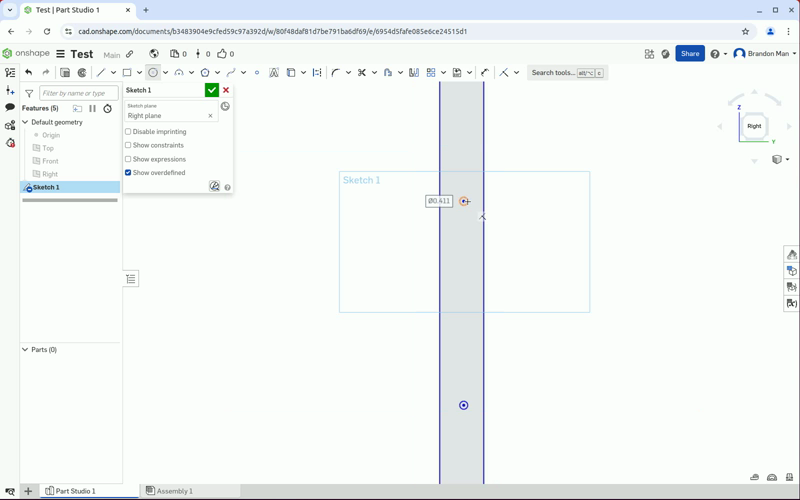
scroll(-6)
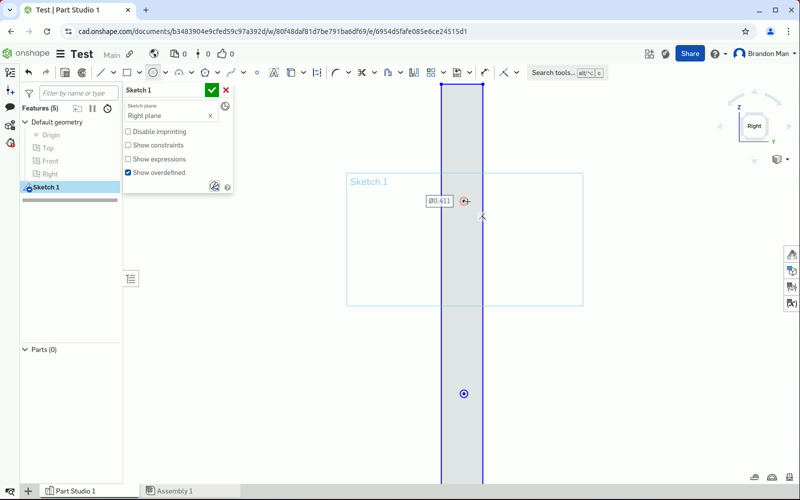
scroll(-6)
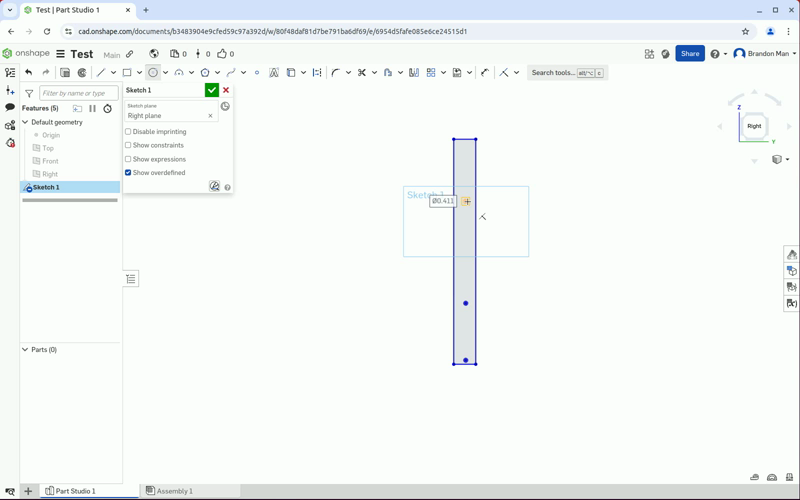
scroll(-6)
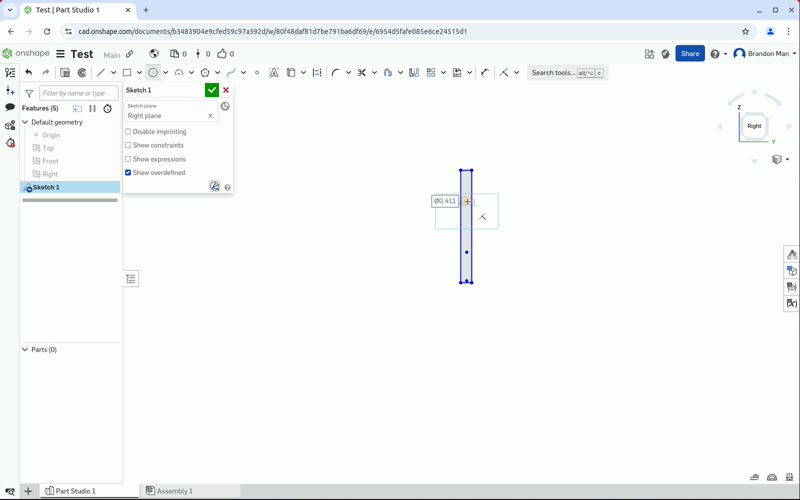
key(esc)
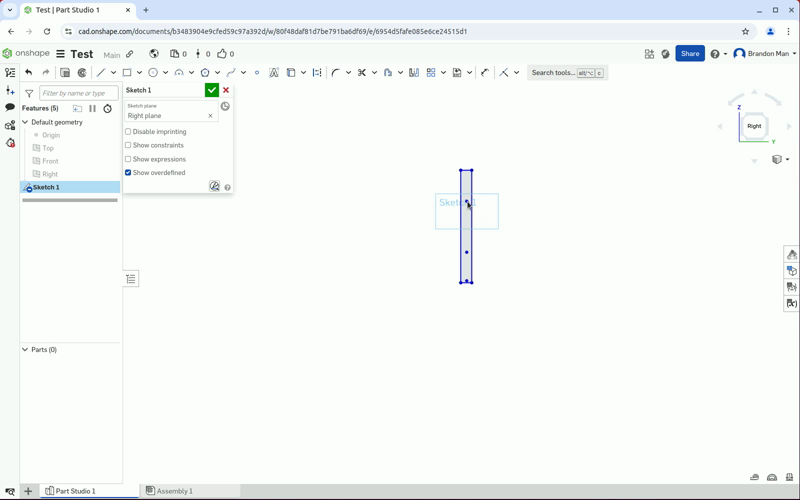
mouse_move(462, 242)
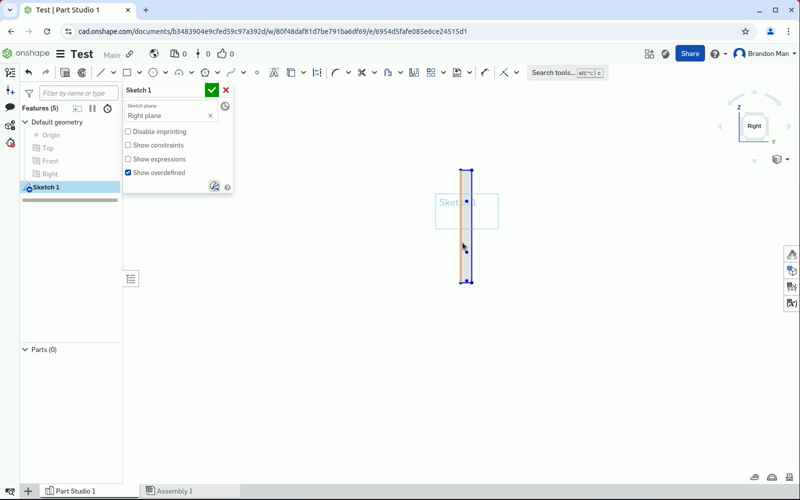
scroll(6)
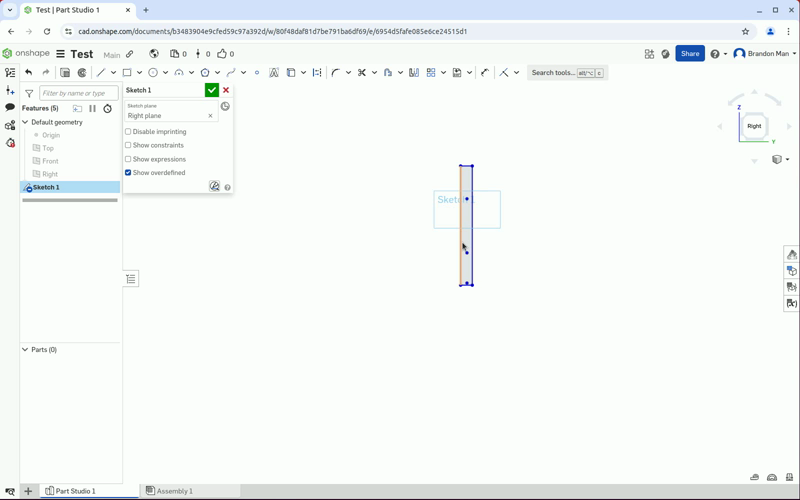
scroll(6)
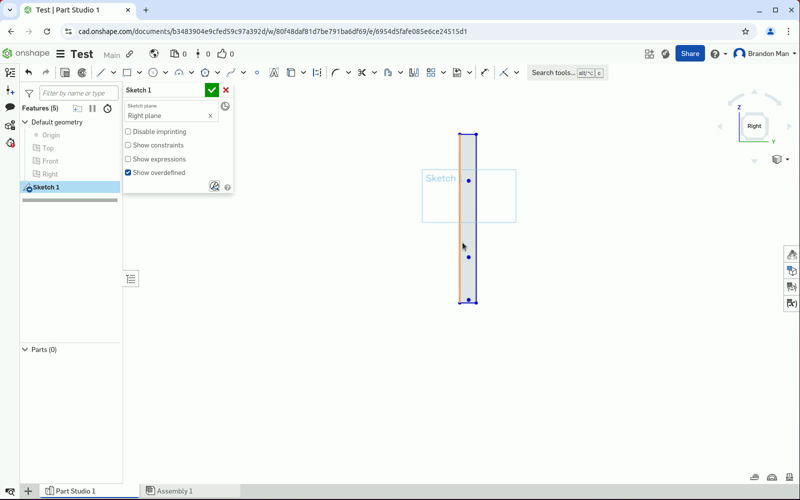
scroll(6)
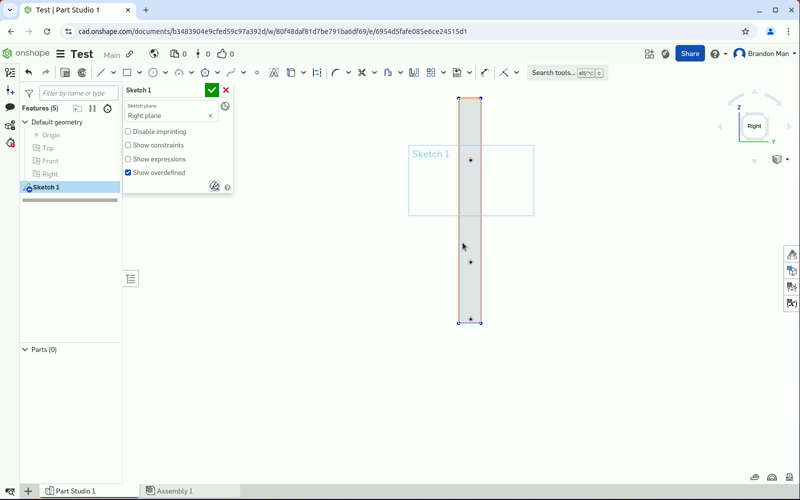
scroll(6)
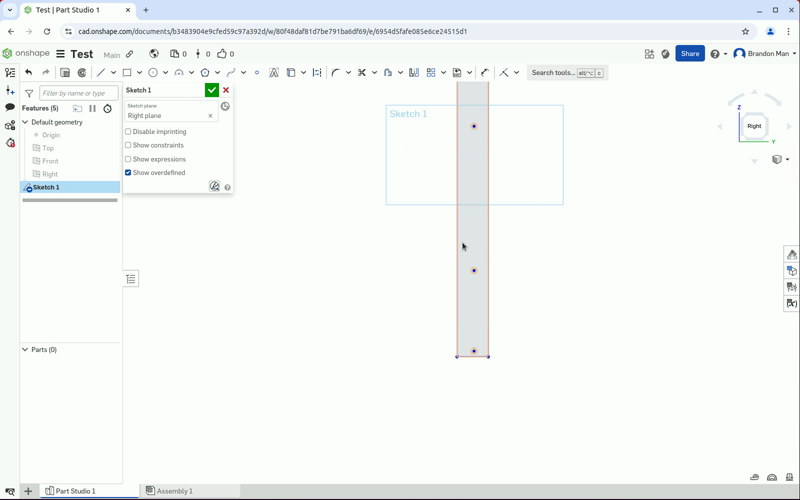
scroll(6)
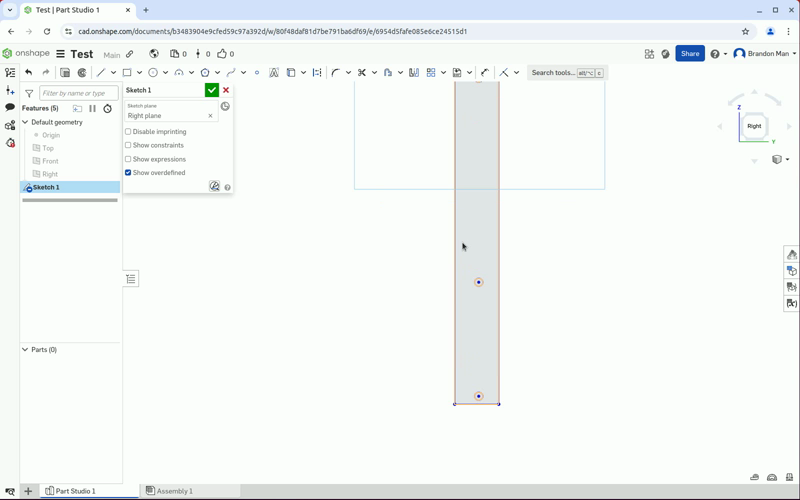
scroll(6)
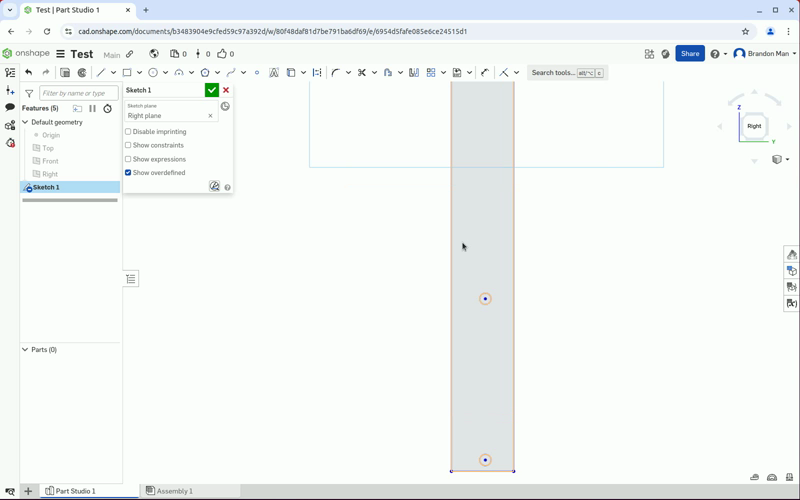
scroll(6)
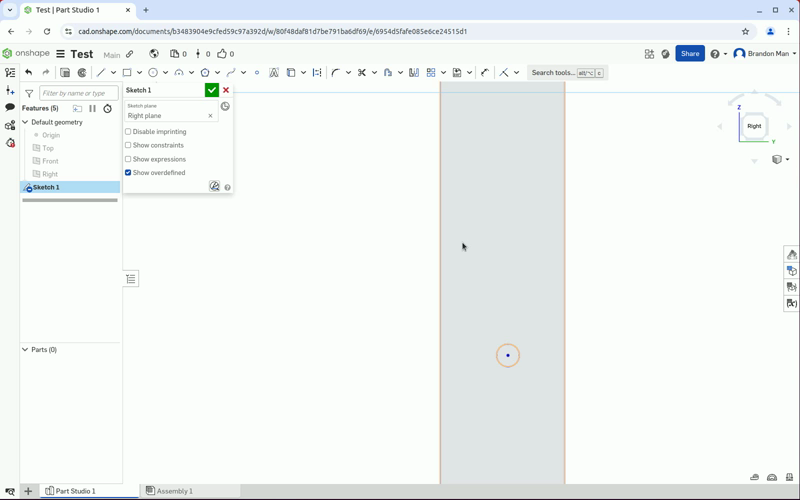
click(462, 242)
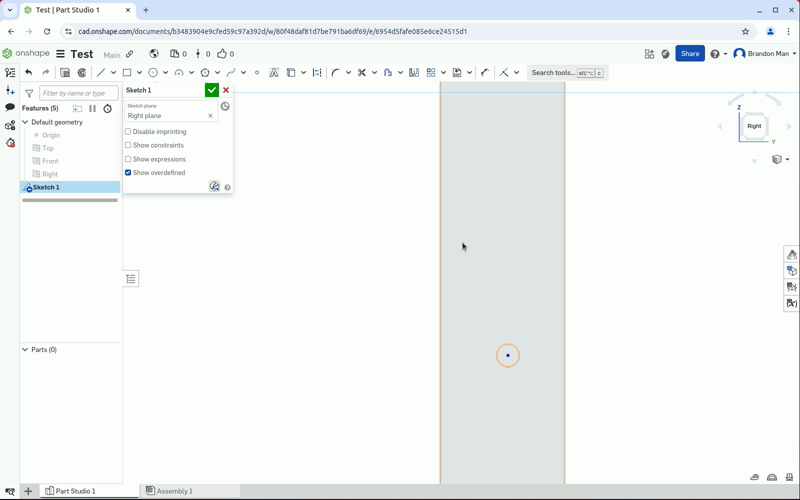
scroll(-6)
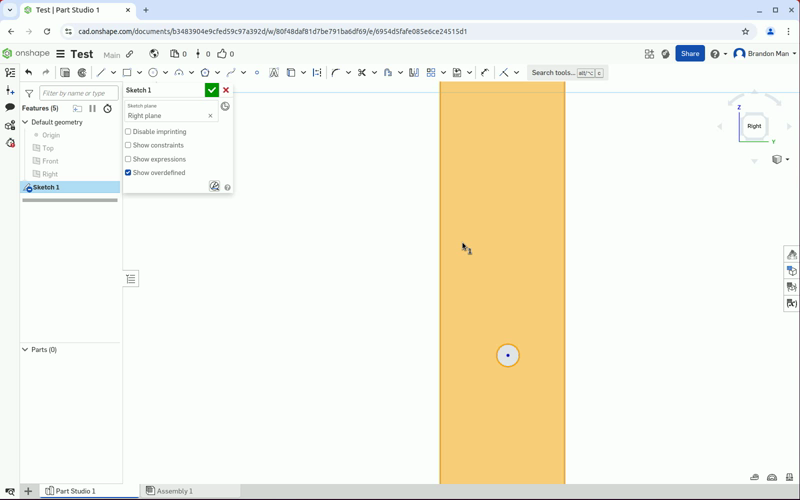
scroll(-6)
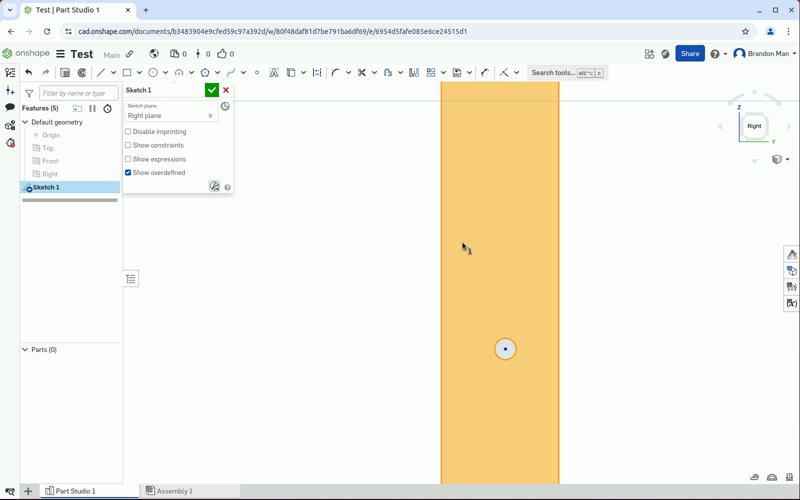
scroll(-6)
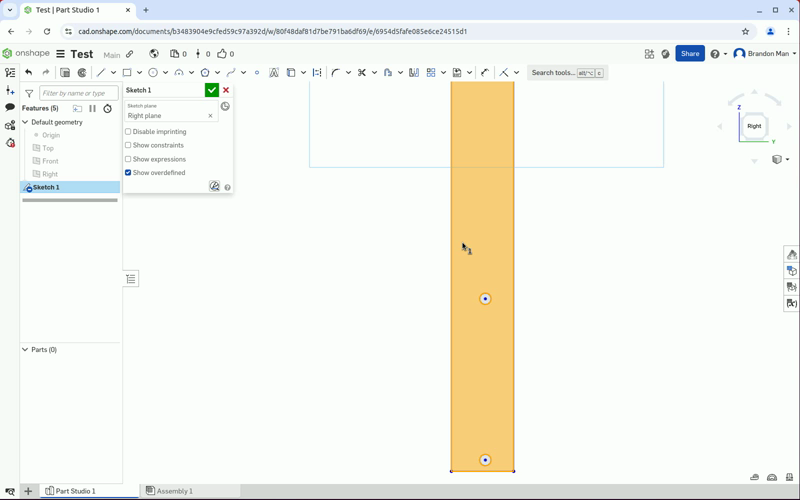
scroll(-6)
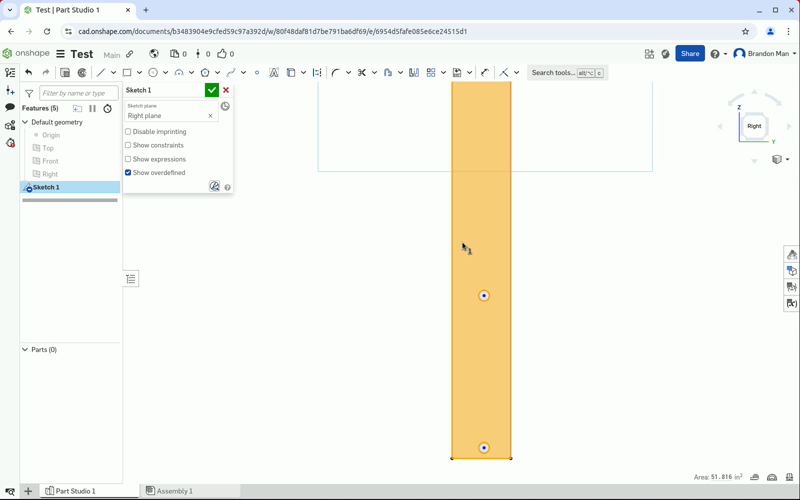
scroll(-6)
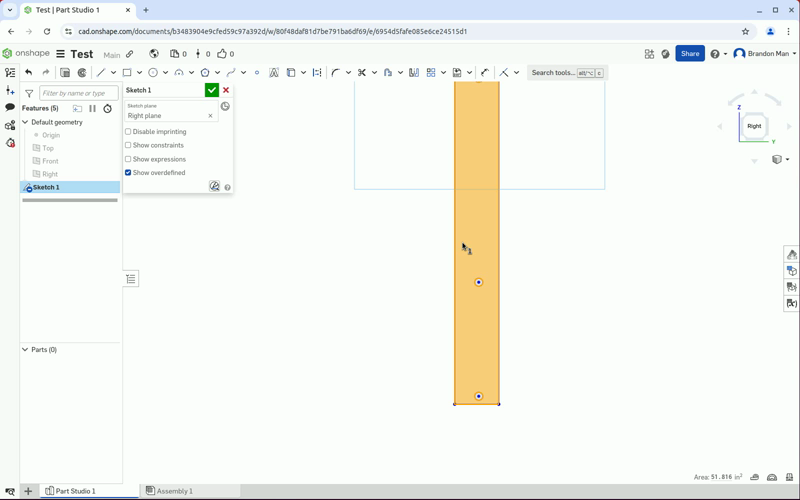
scroll(-6)
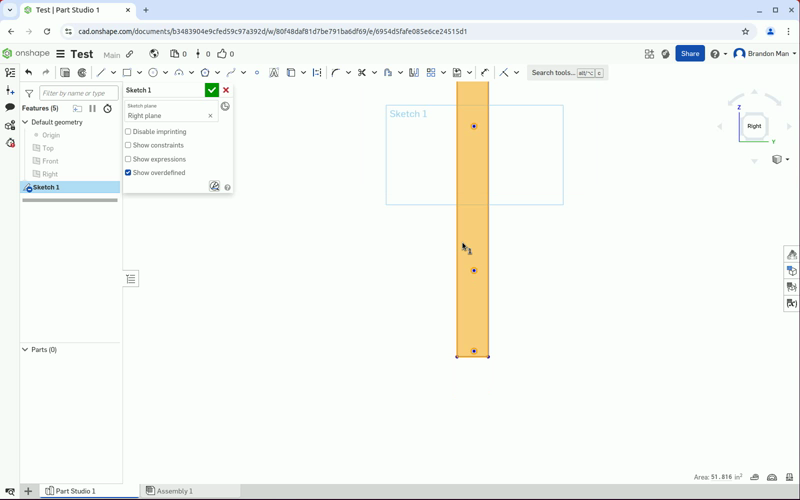
scroll(-6)
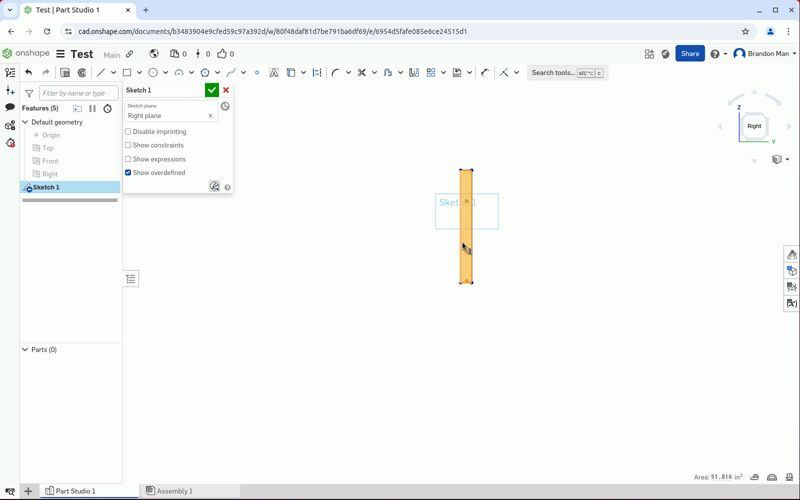
mouse_move(73, 352)
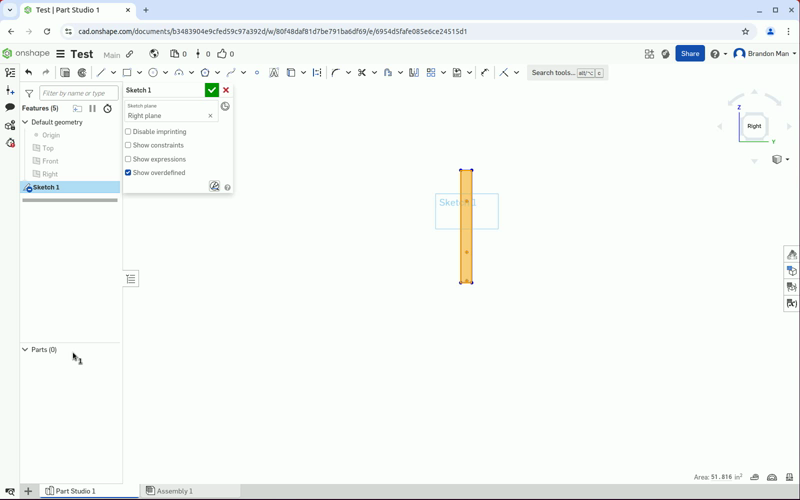
key(shift+y)
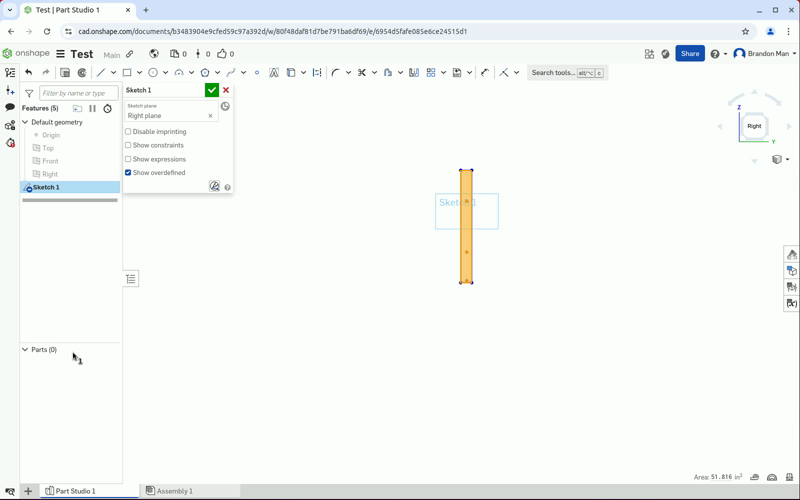
key(shift+e)
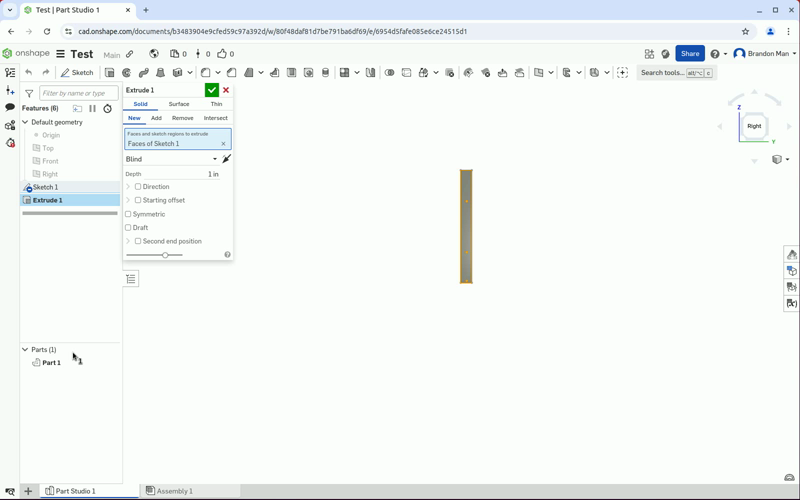
mouse_move(143, 106)
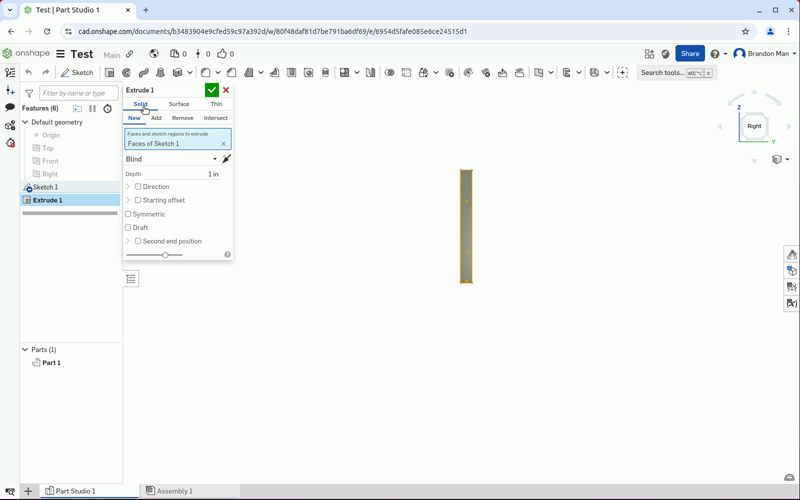
click(143, 106)
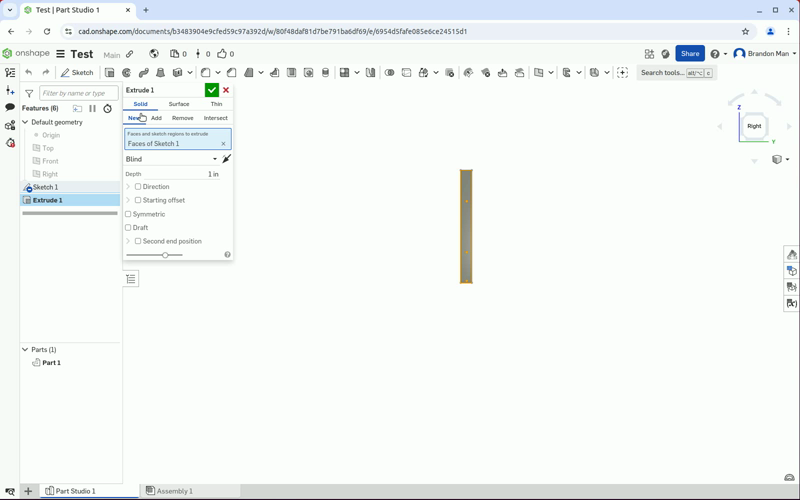
mouse_move(137, 120)
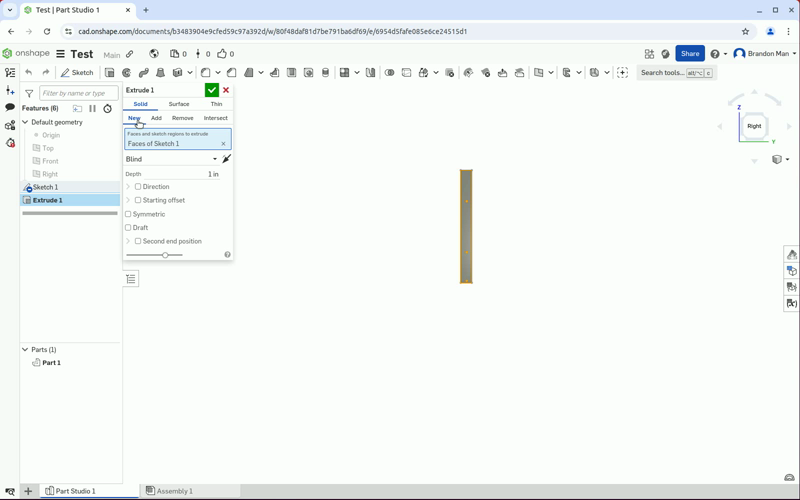
click(137, 120)
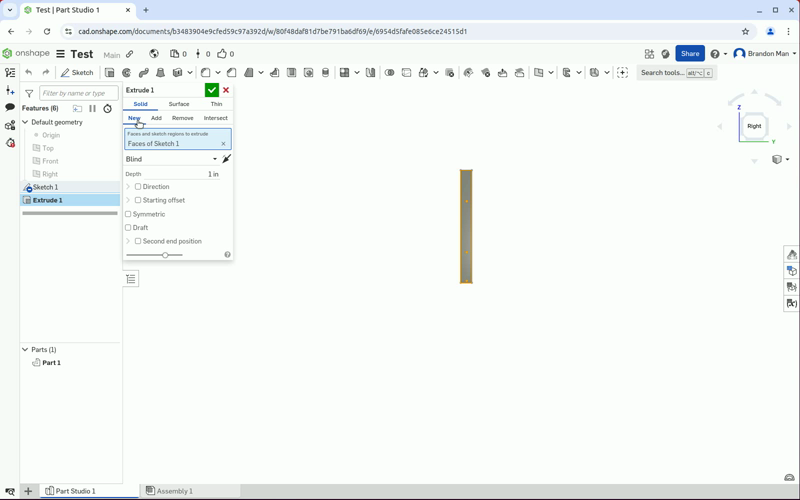
key(tab, 4)
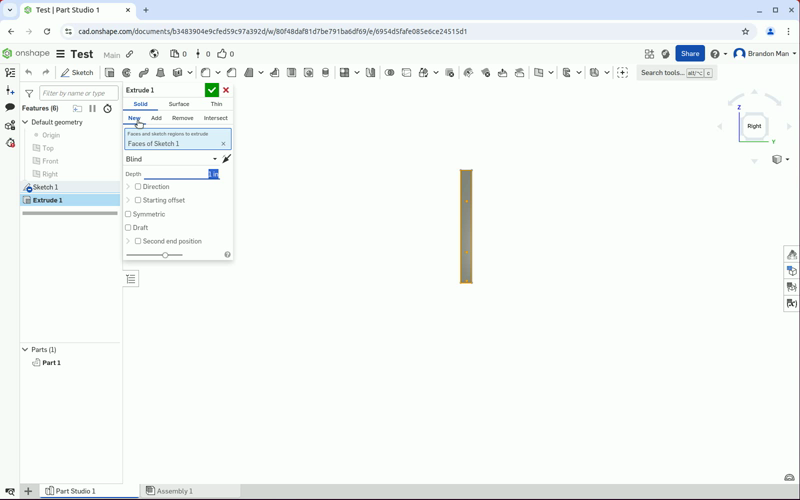
text(0.481)
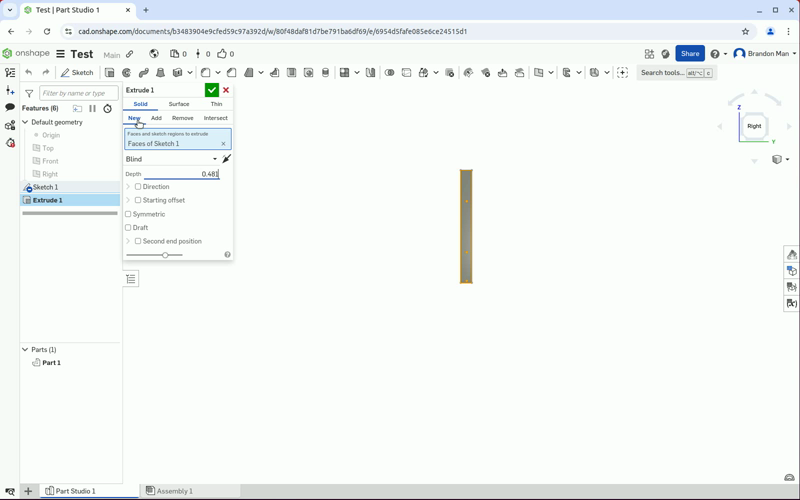
key(enter)
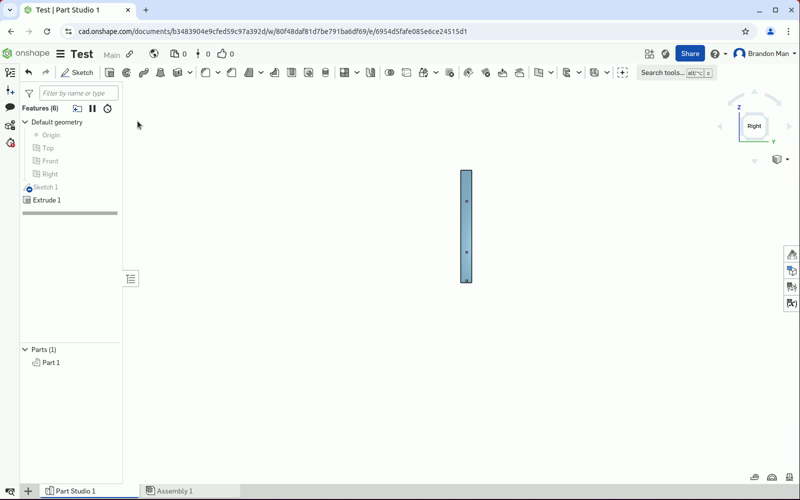
key(shift+h)
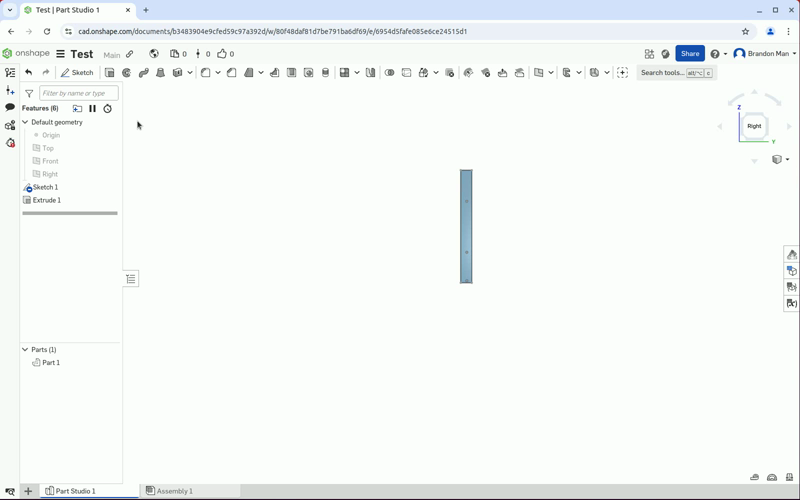
key(shift+h)
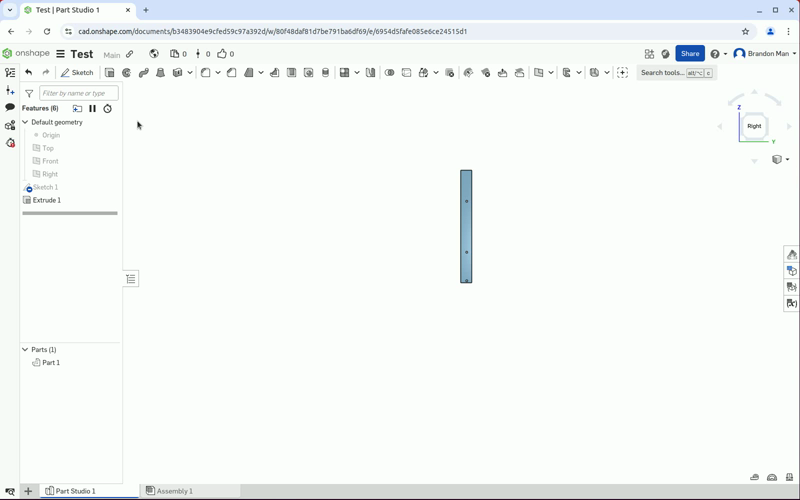
mouse_move(73, 189)
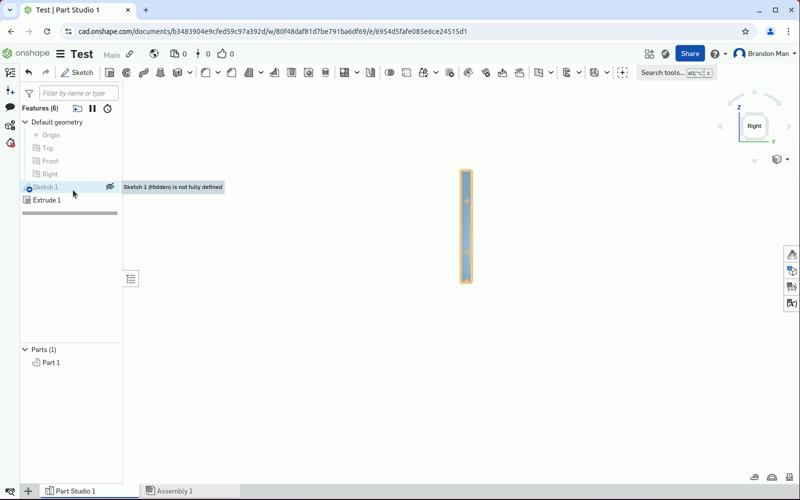
click(73, 189)
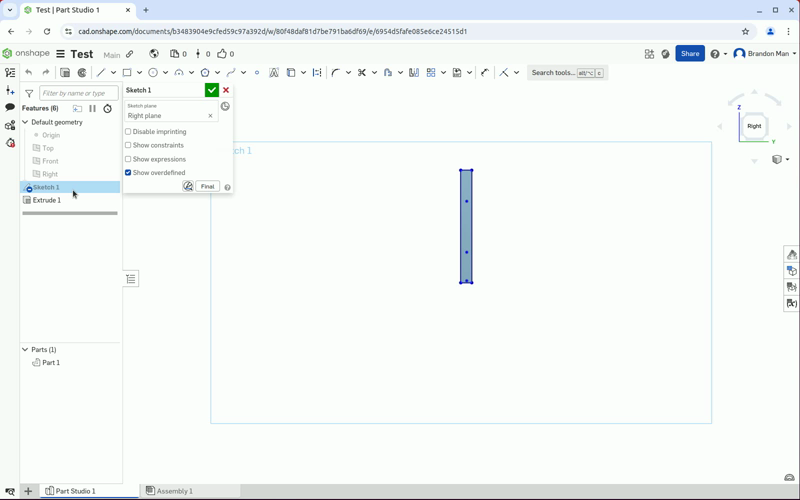
mouse_move(229, 92)
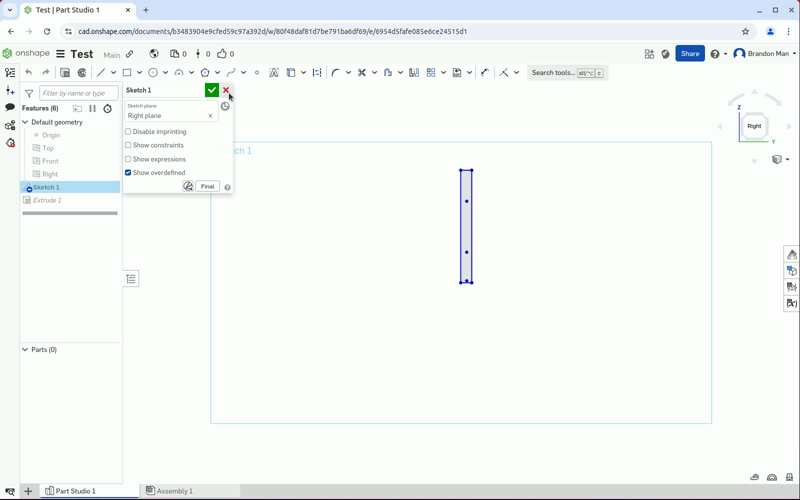
click(229, 92)
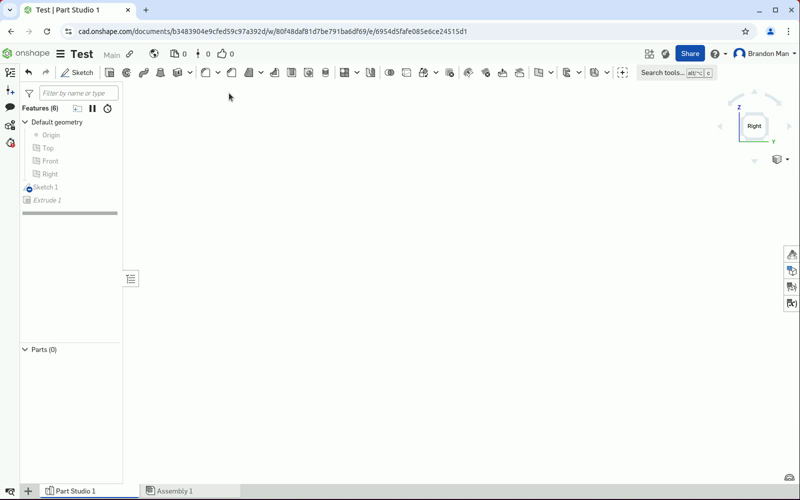
mouse_move(541, 75)
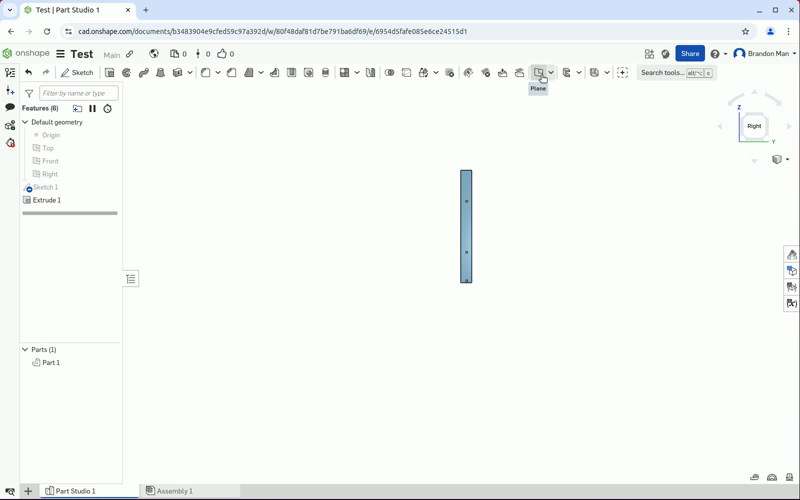
click(541, 75)
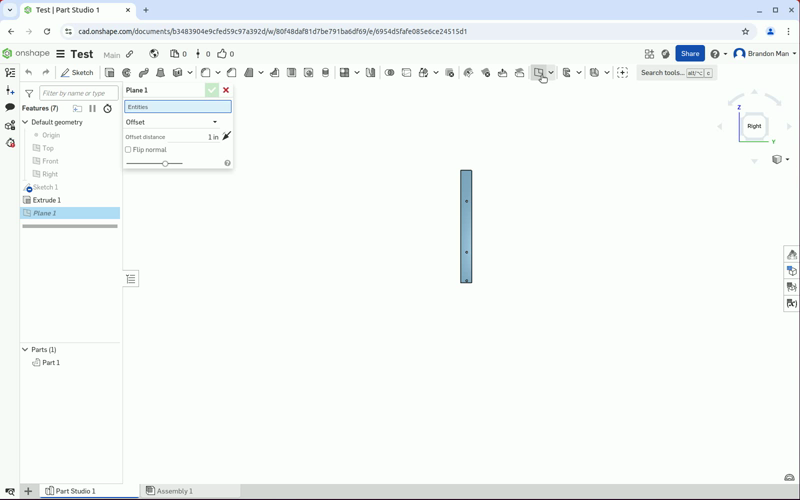
mouse_move(73, 176)
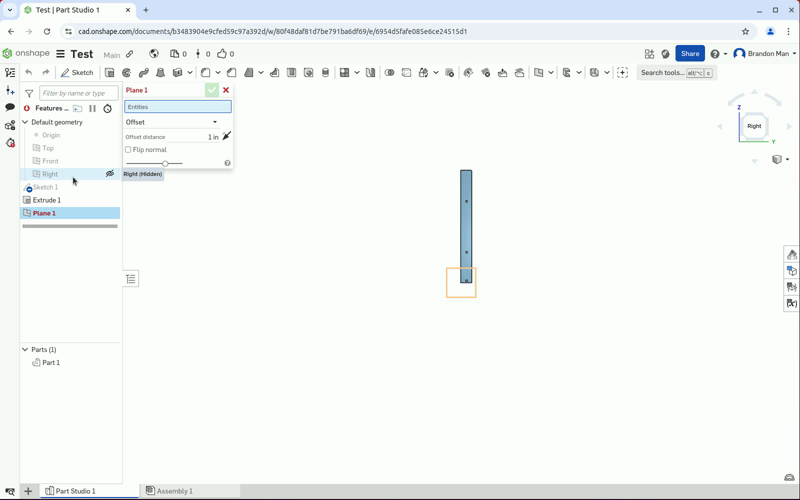
click(73, 176)
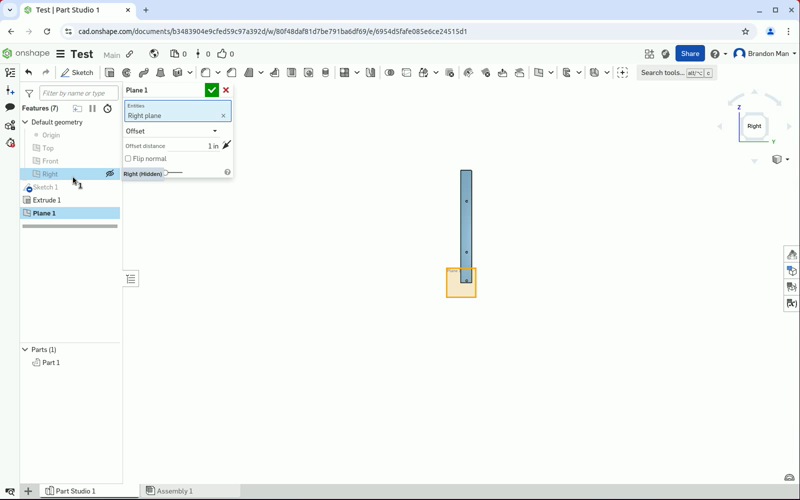
key(tab, 2)
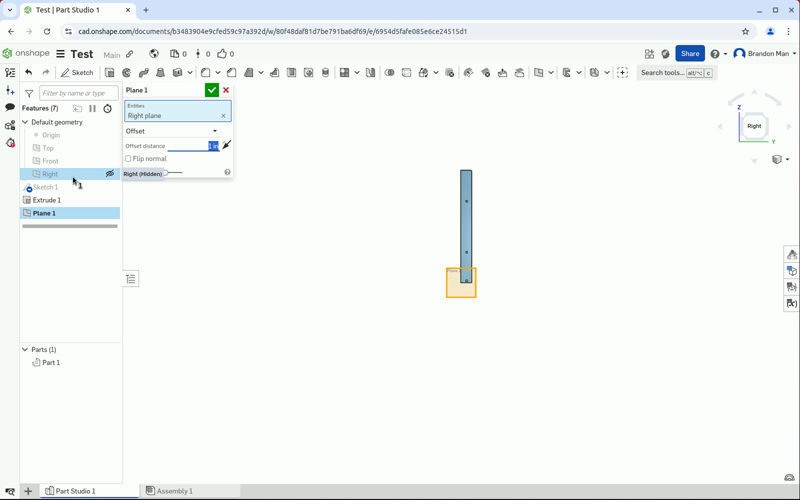
text(0.493)
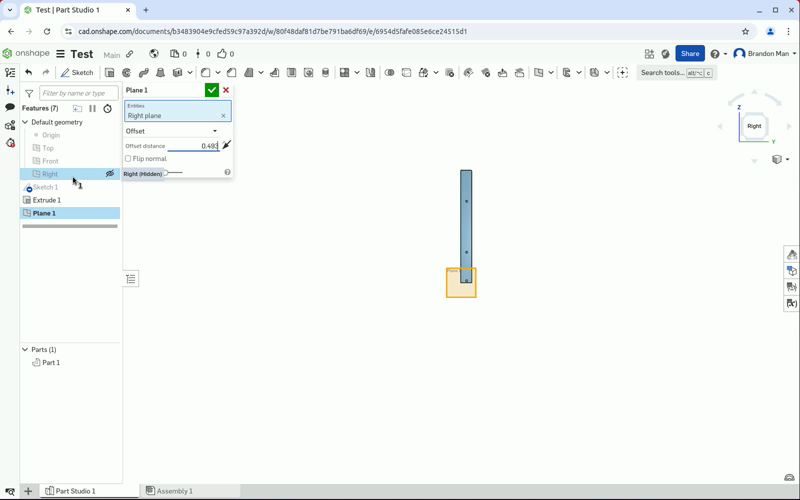
key(enter, 2)
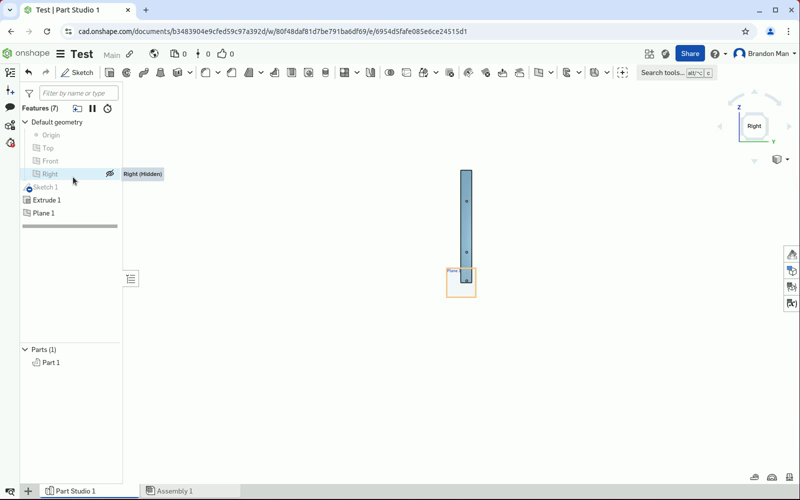
key(shift+s)
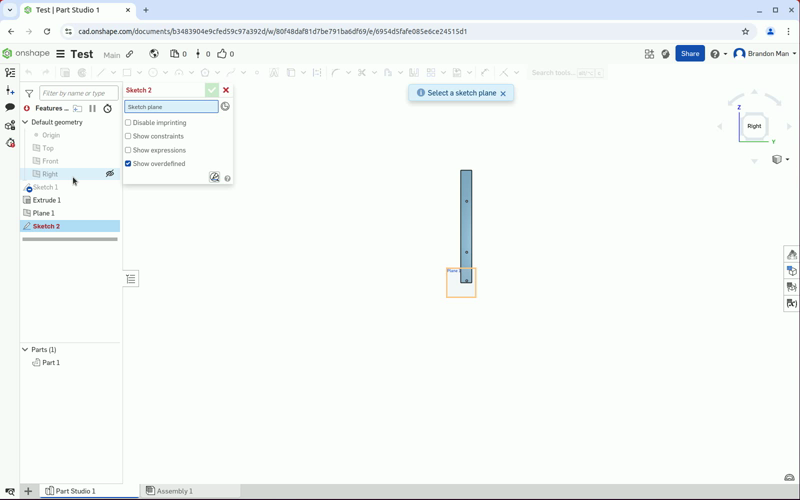
mouse_move(73, 215)
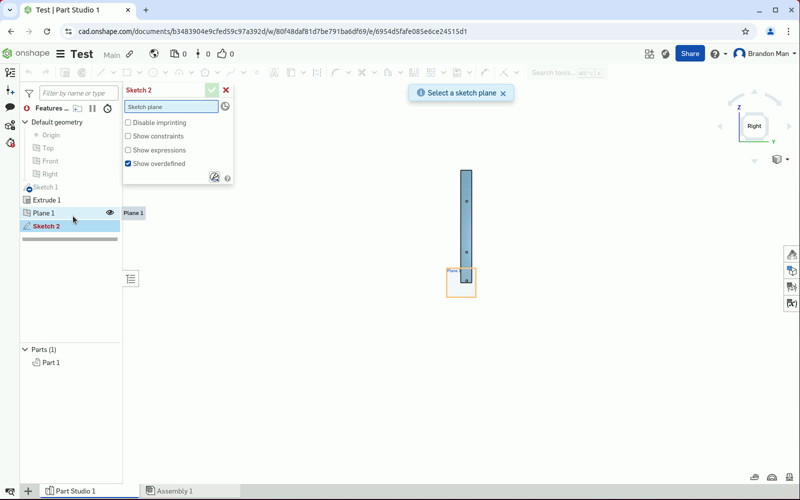
click(73, 215)
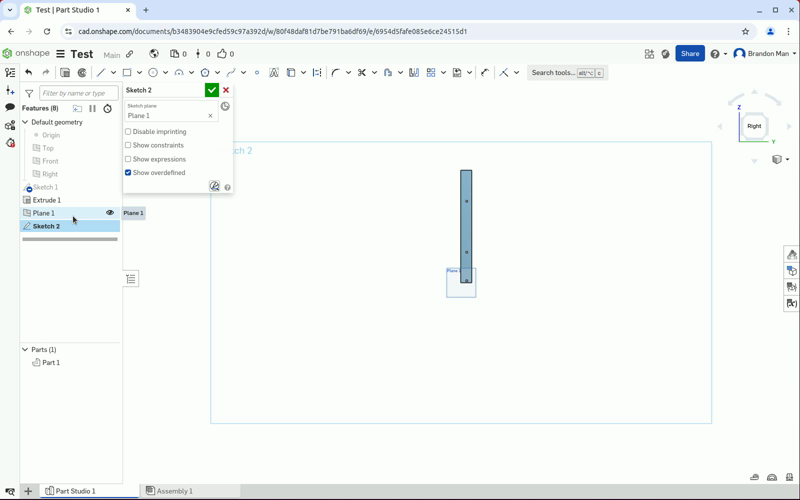
mouse_move(73, 352)
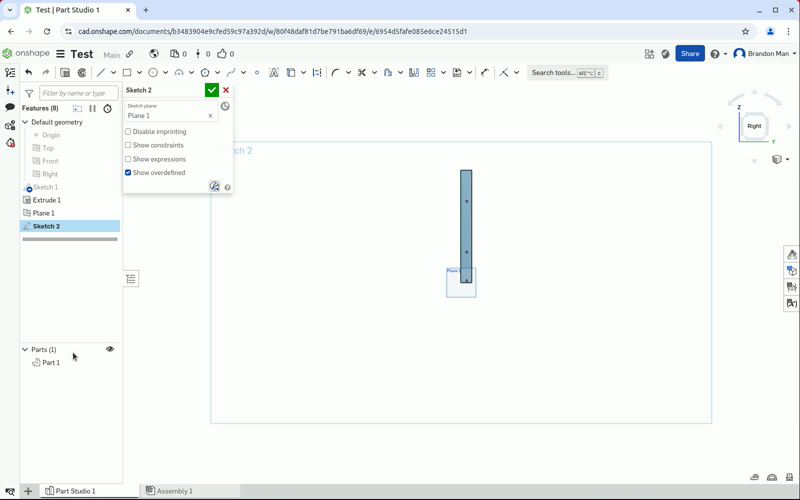
key(y)
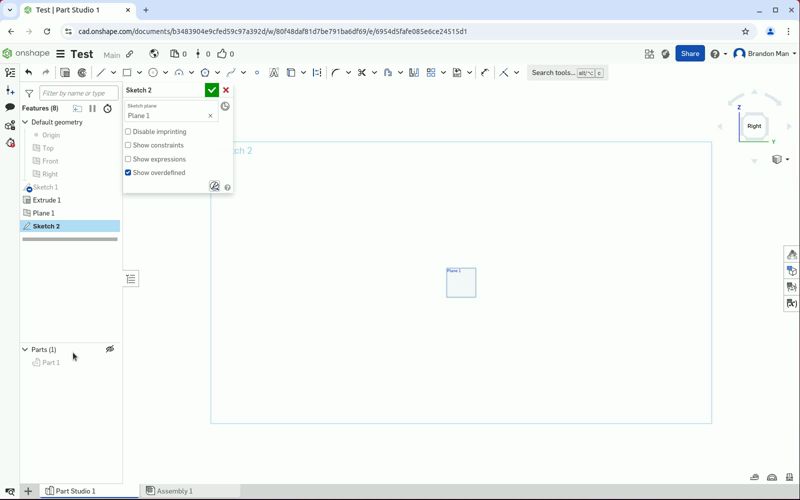
key(l)
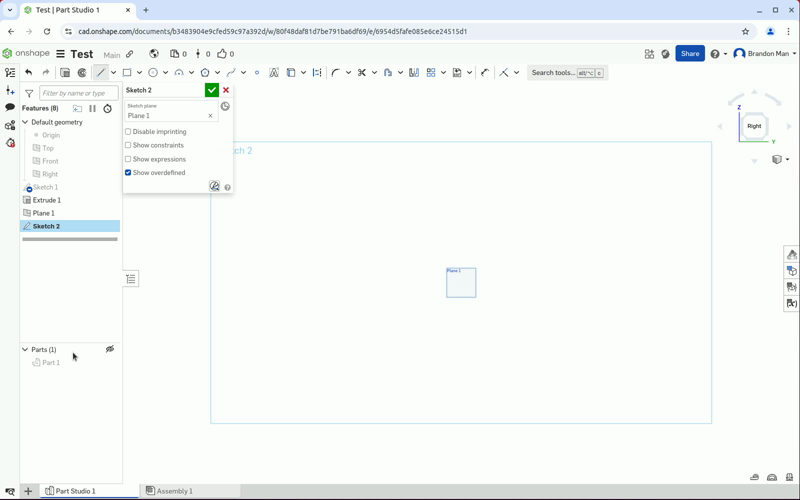
key_down(shift)
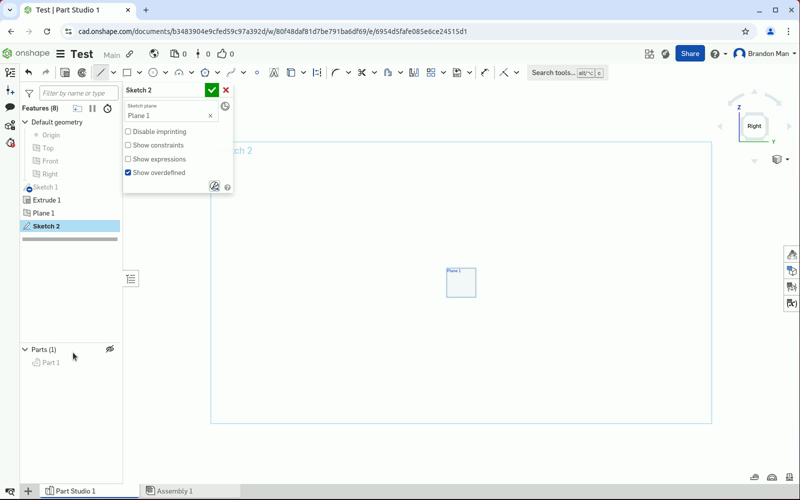
mouse_move(458, 282)
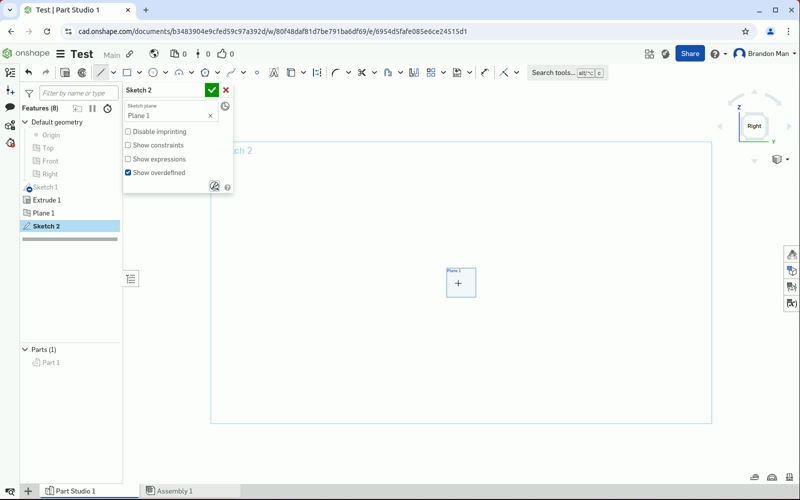
click(458, 282)
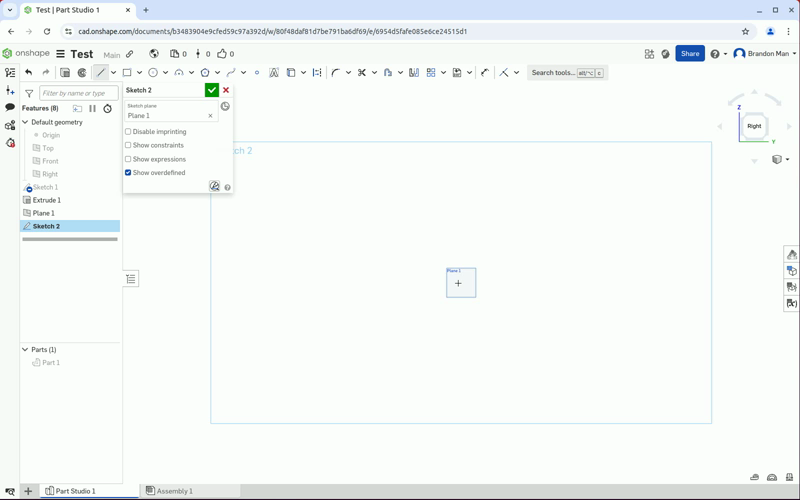
key_up(shift)
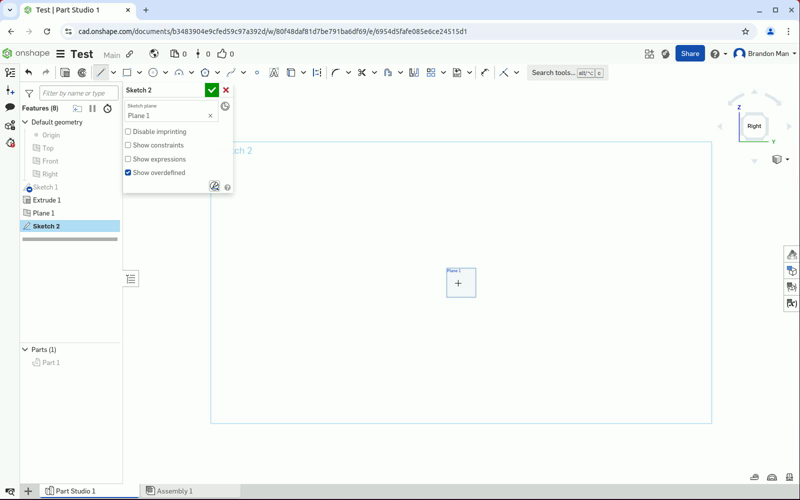
key_down(shift)
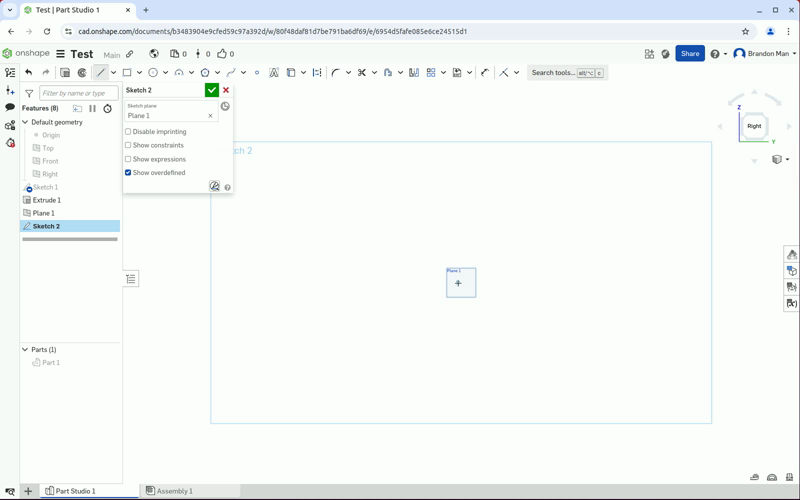
mouse_move(488, 282)
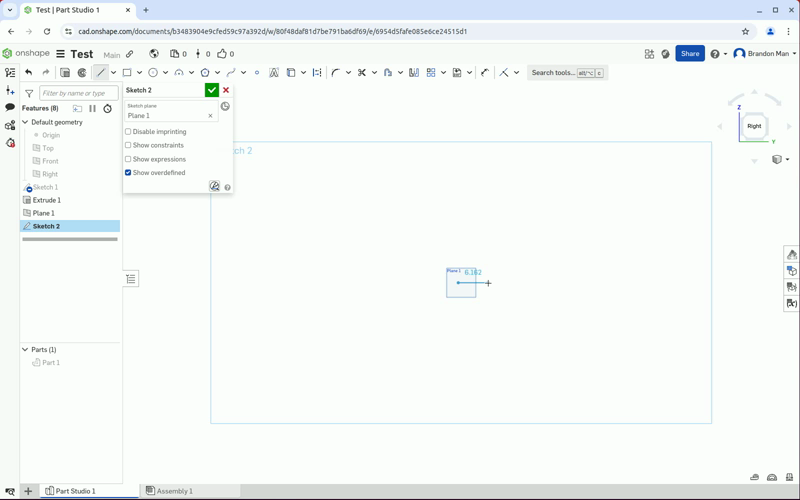
mouse_move(460, 282)
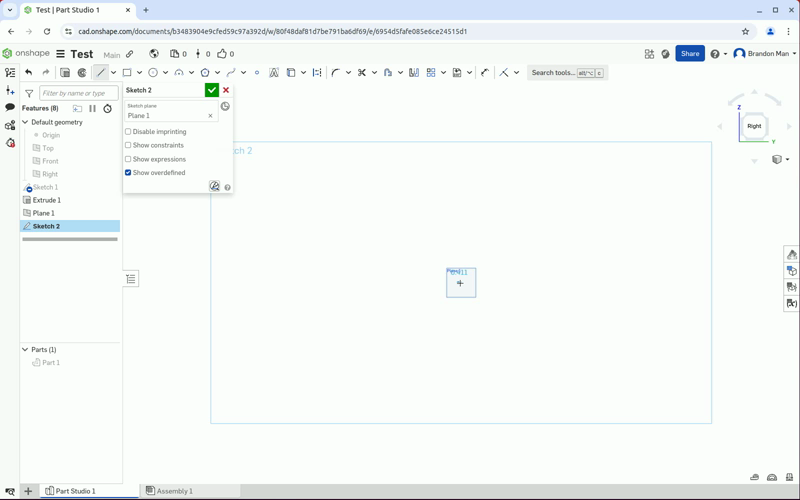
scroll(6)
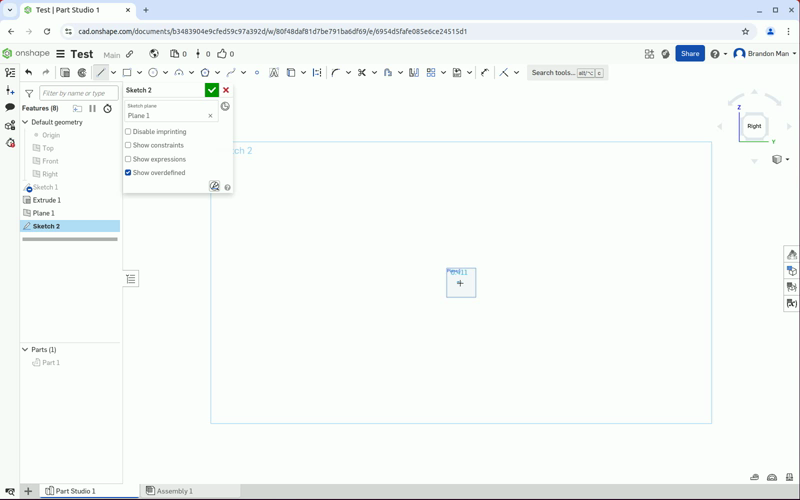
scroll(6)
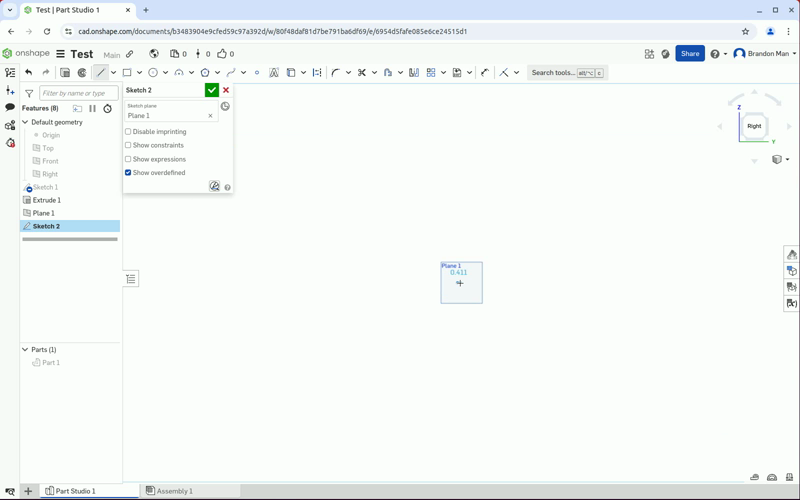
scroll(6)
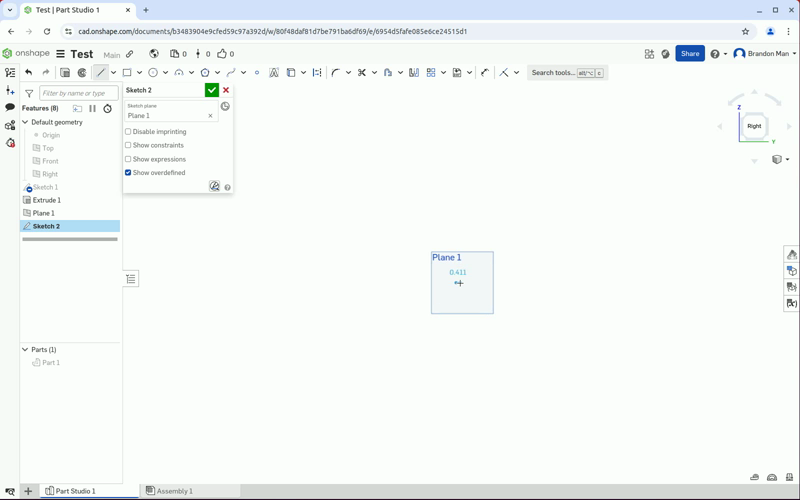
scroll(6)
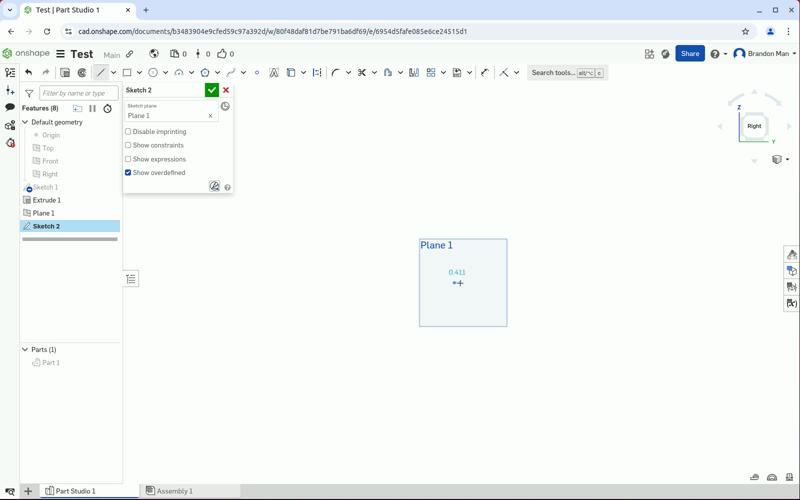
scroll(6)
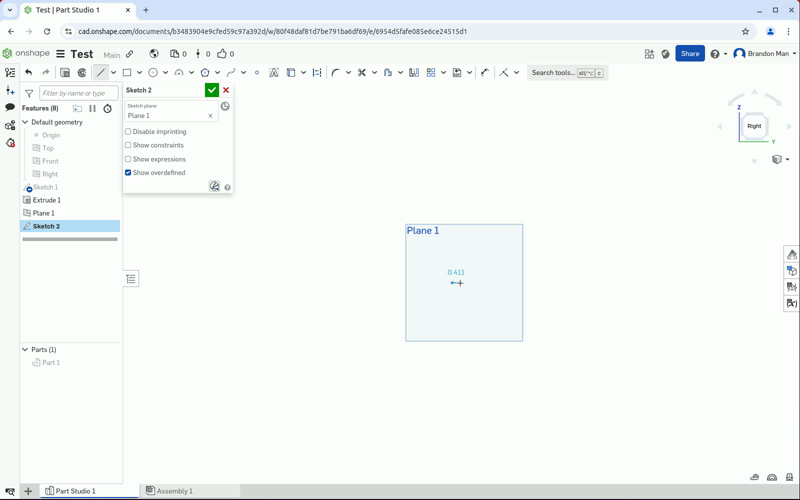
scroll(6)
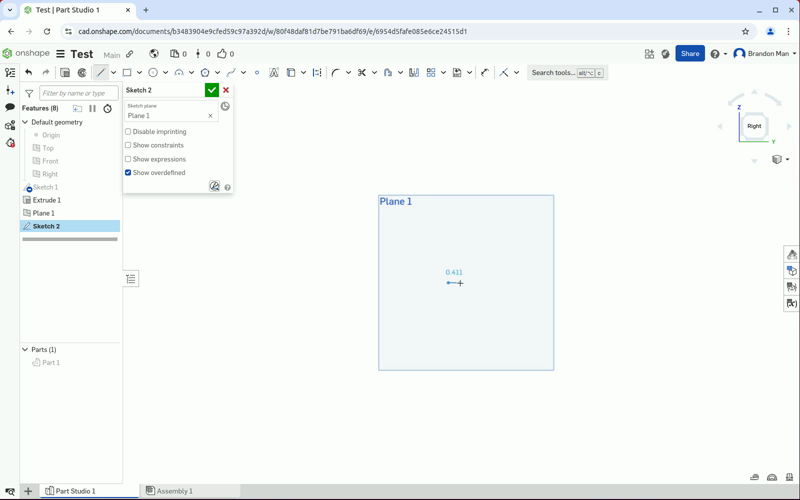
scroll(6)
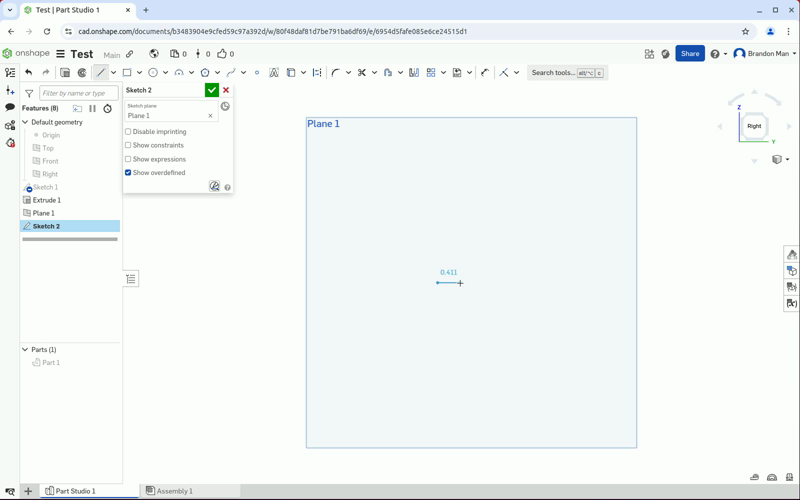
click(460, 282)
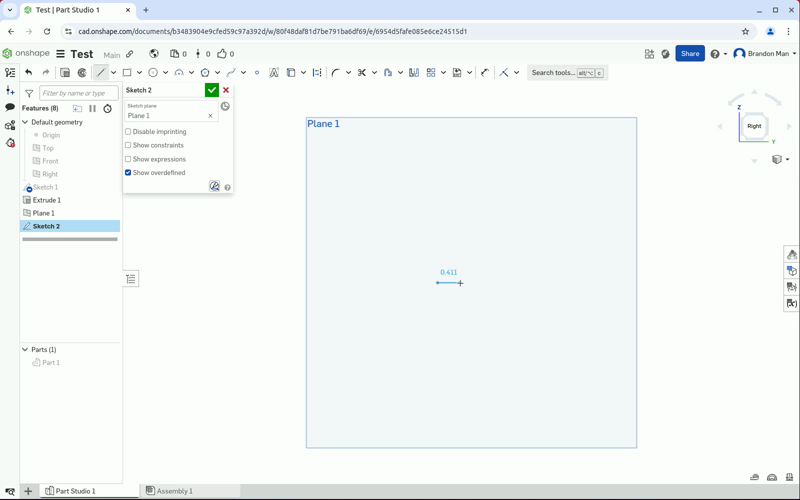
scroll(-6)
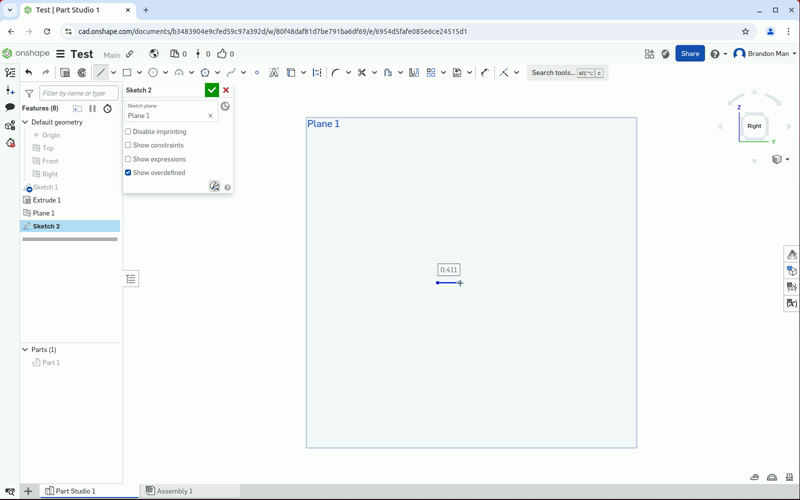
scroll(-6)
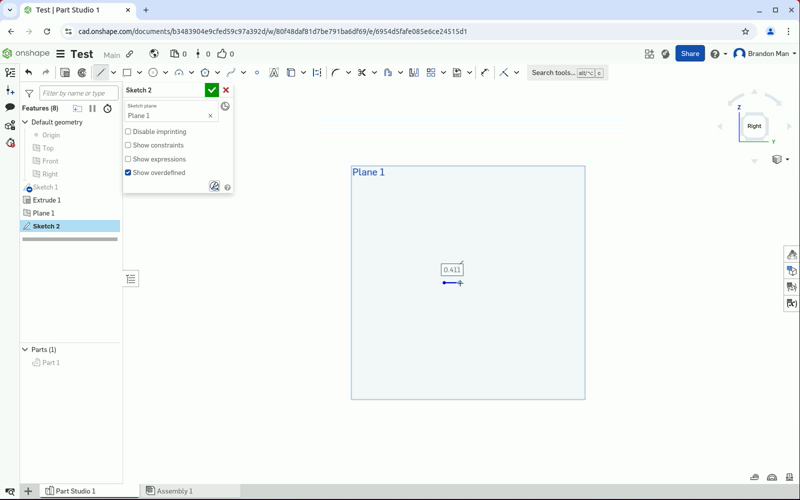
scroll(-6)
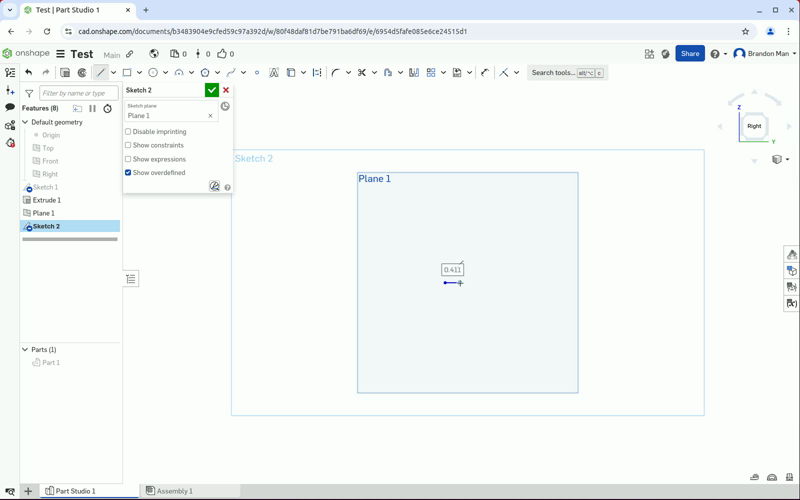
scroll(-6)
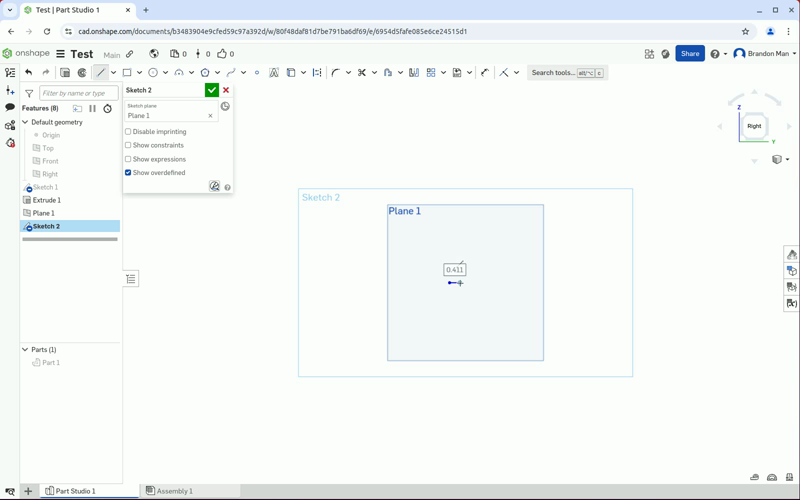
scroll(-6)
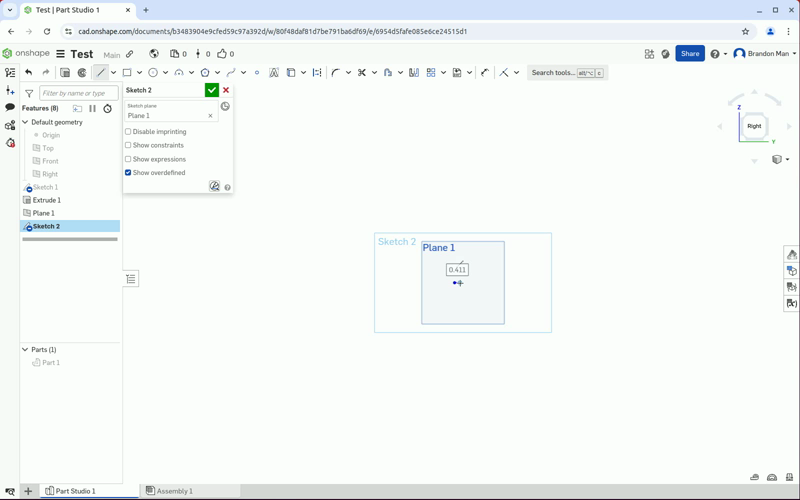
scroll(-6)
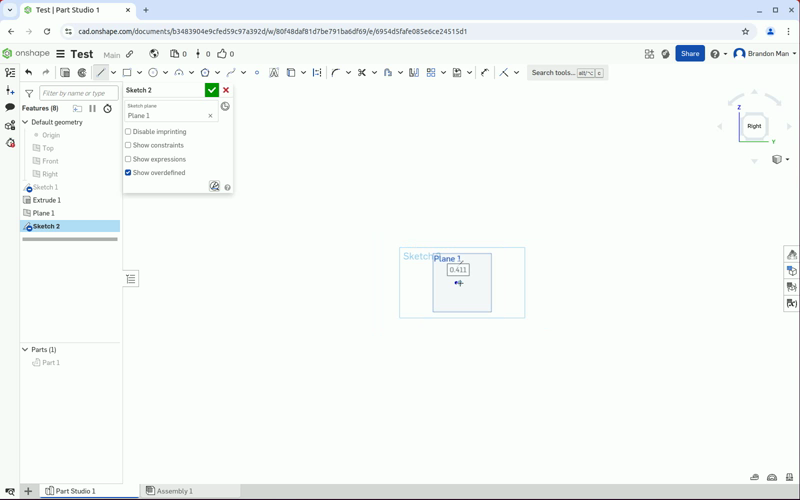
scroll(-6)
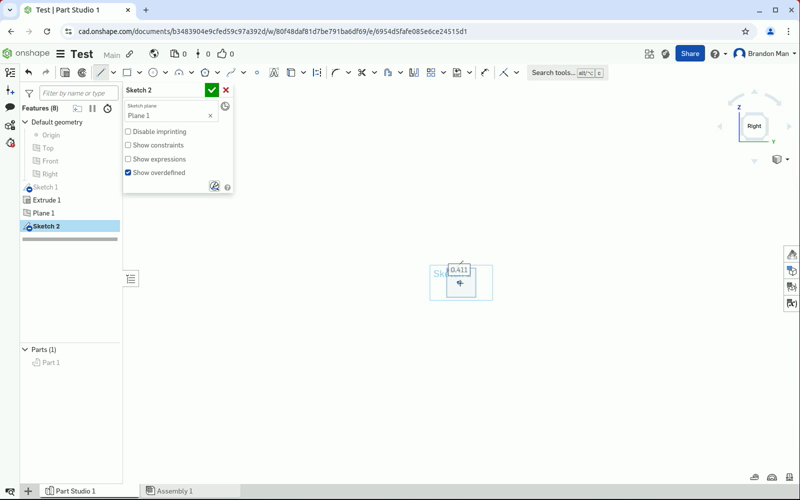
key_up(shift)
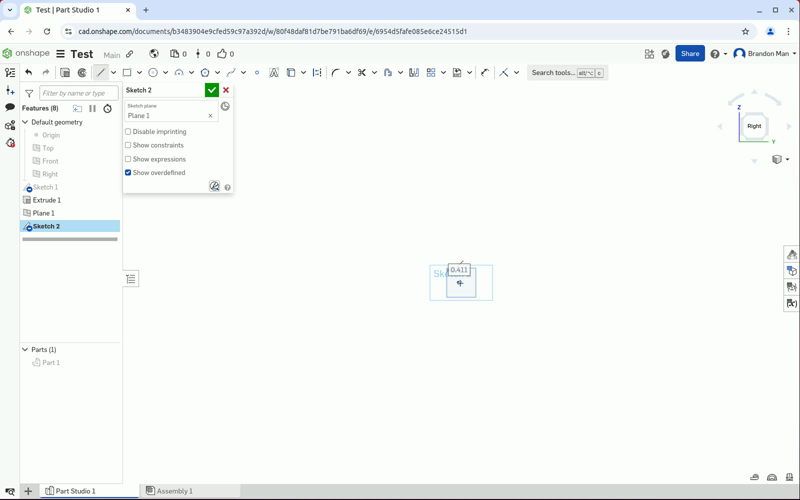
key_down(shift)
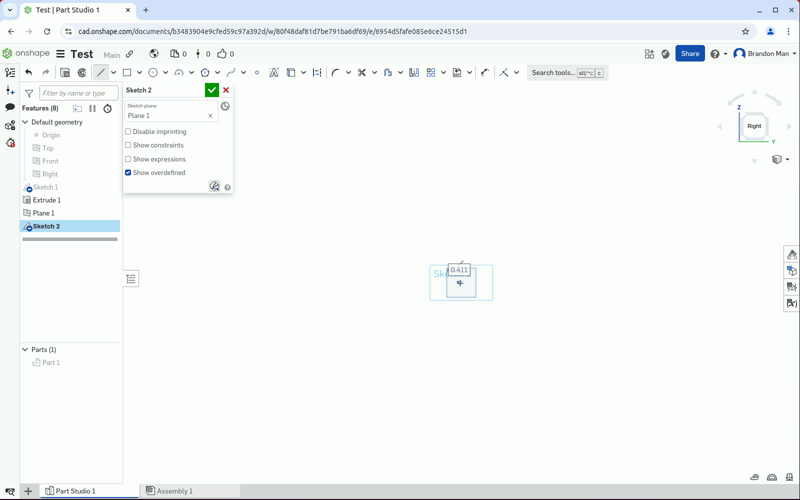
mouse_move(490, 282)
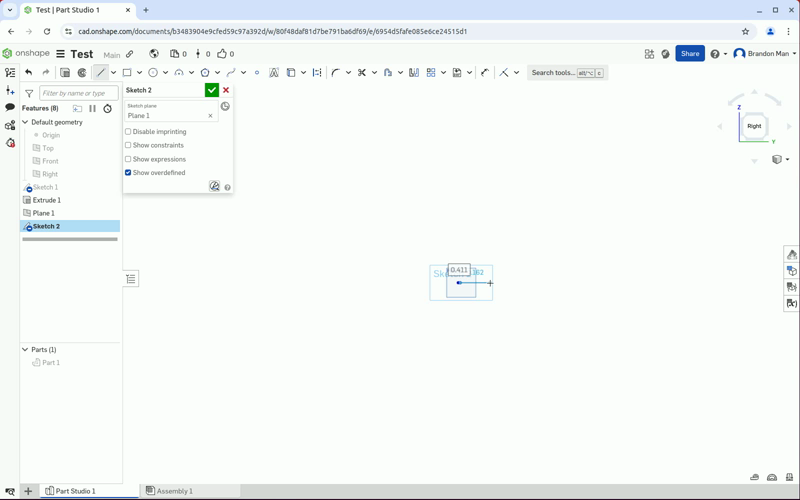
mouse_move(460, 272)
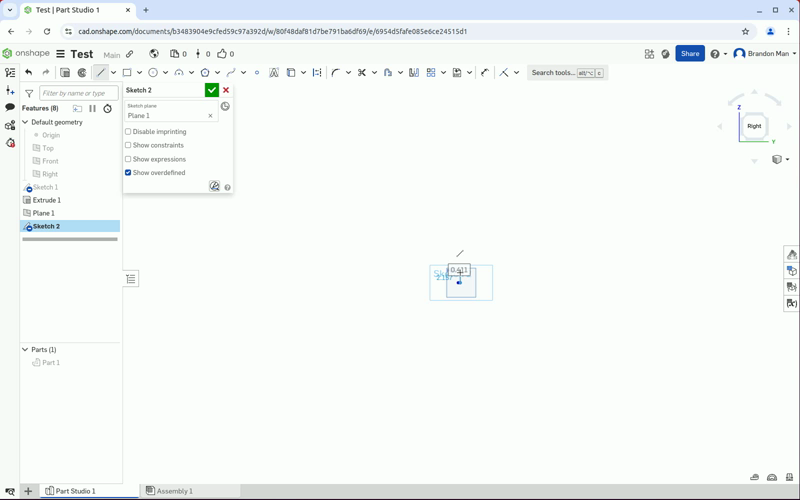
click(460, 272)
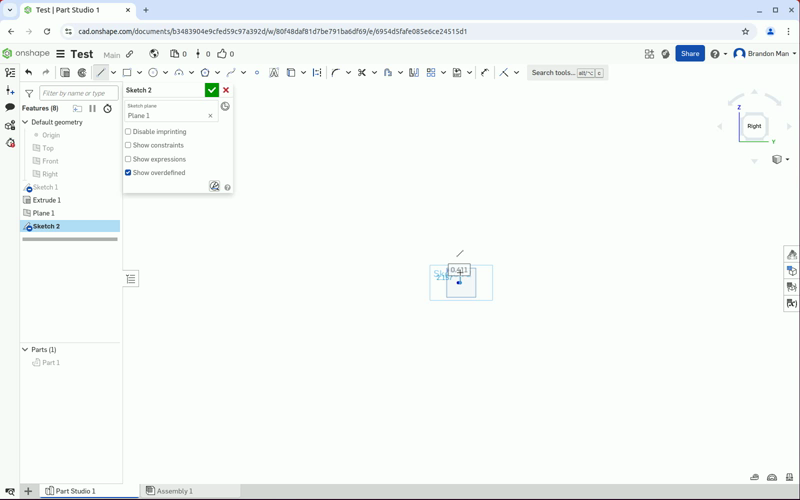
key_up(shift)
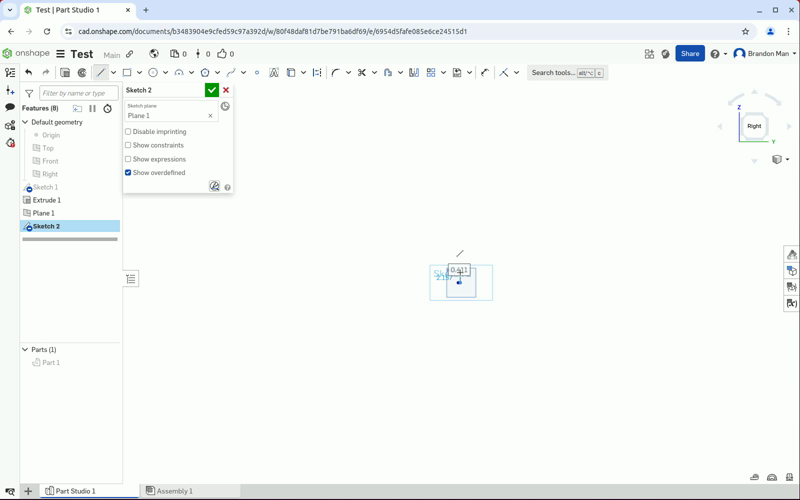
key_down(shift)
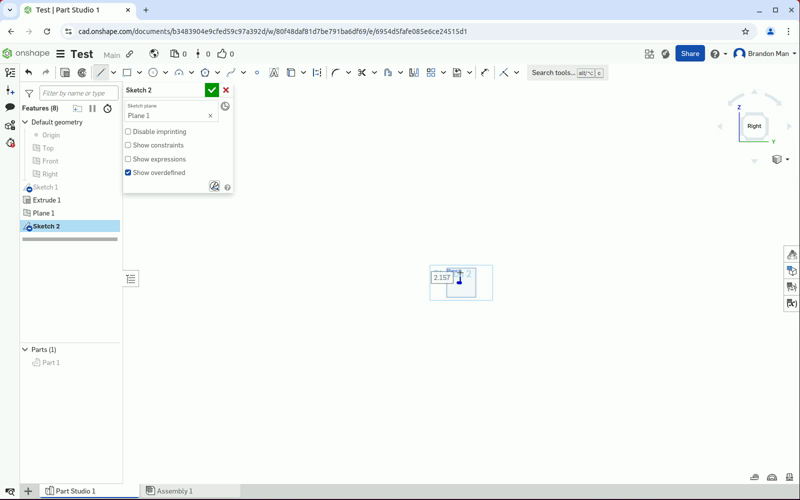
mouse_move(490, 272)
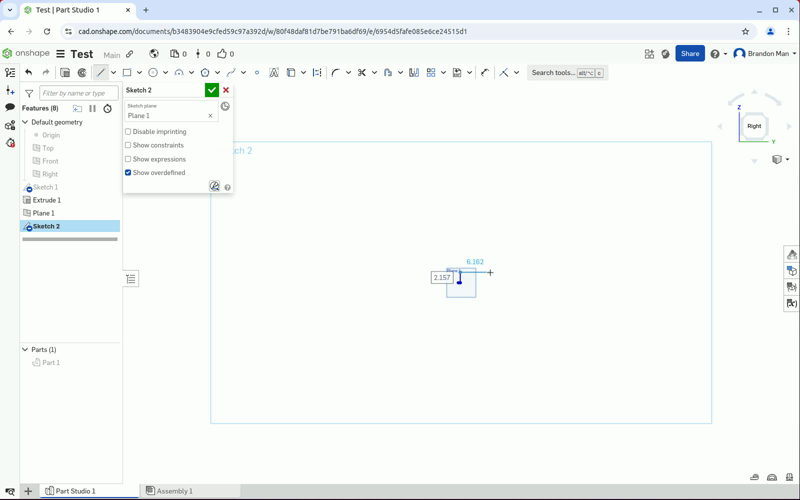
mouse_move(459, 271)
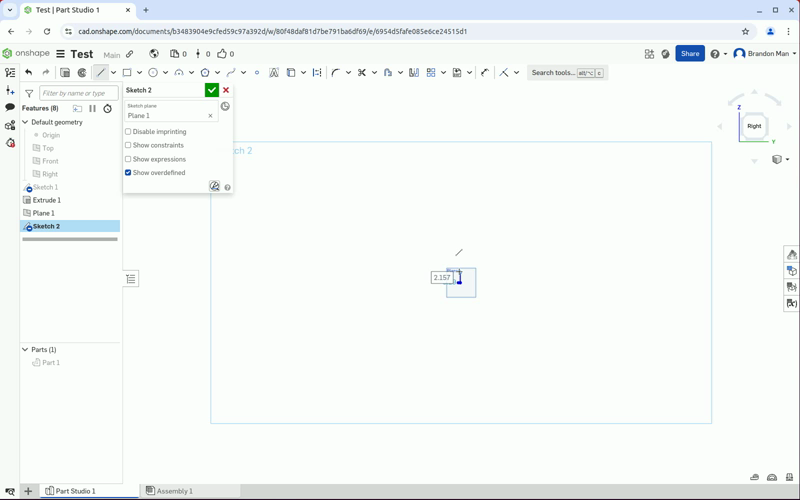
scroll(6)
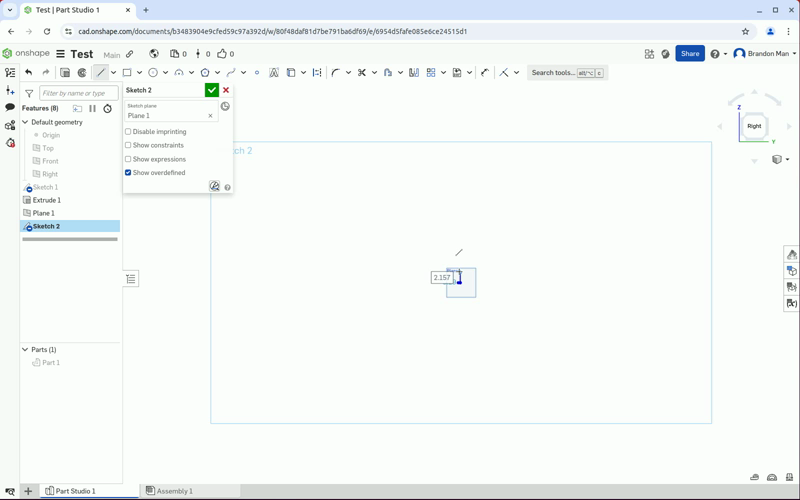
scroll(6)
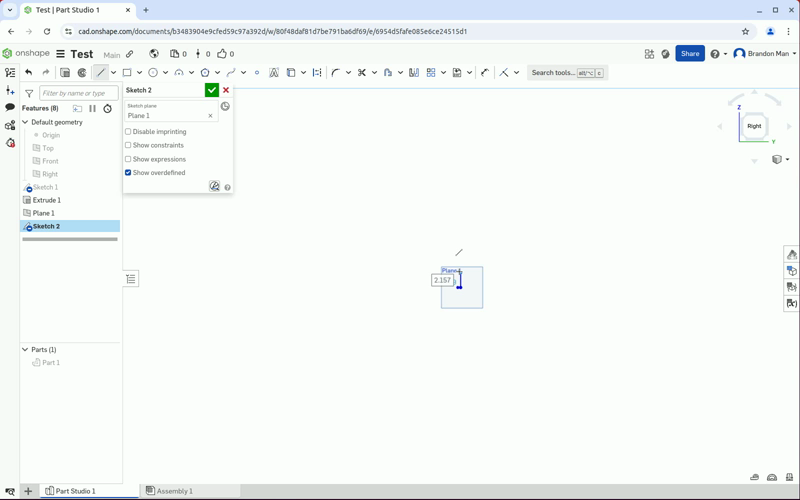
scroll(6)
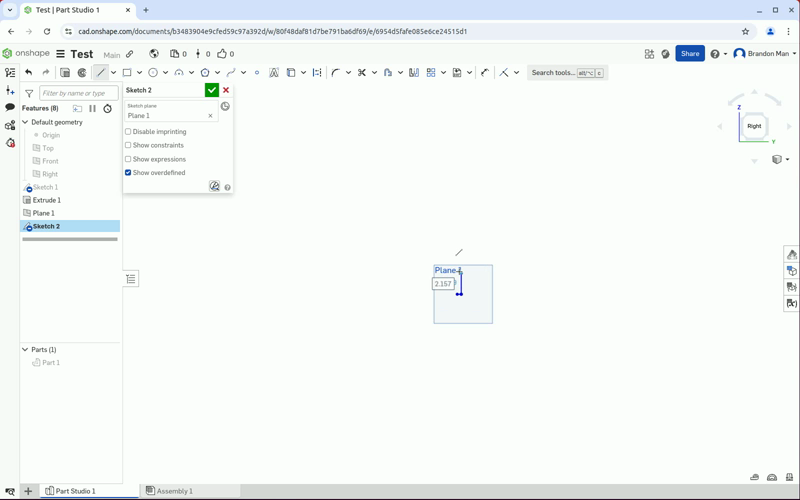
scroll(6)
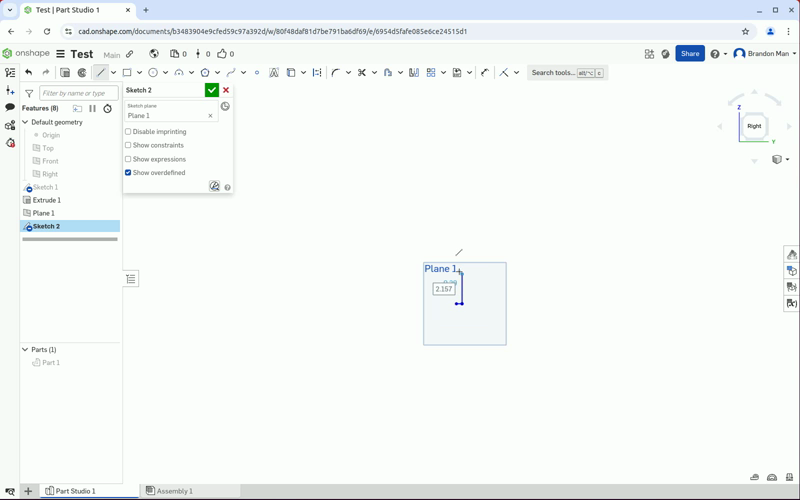
scroll(6)
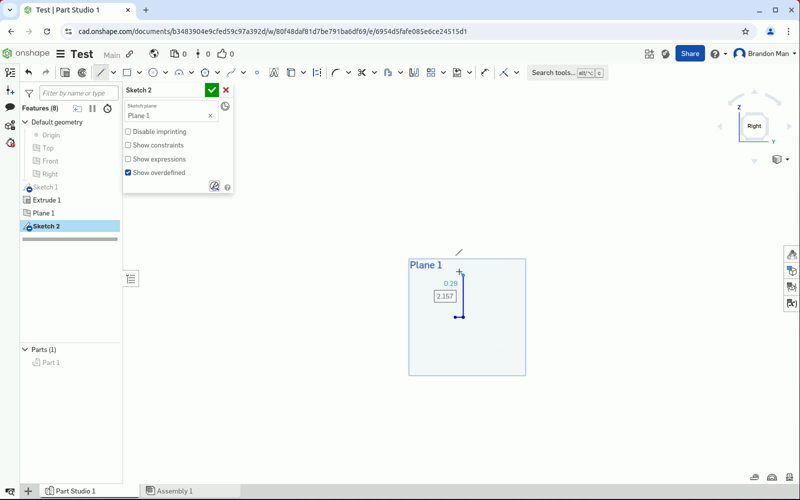
scroll(6)
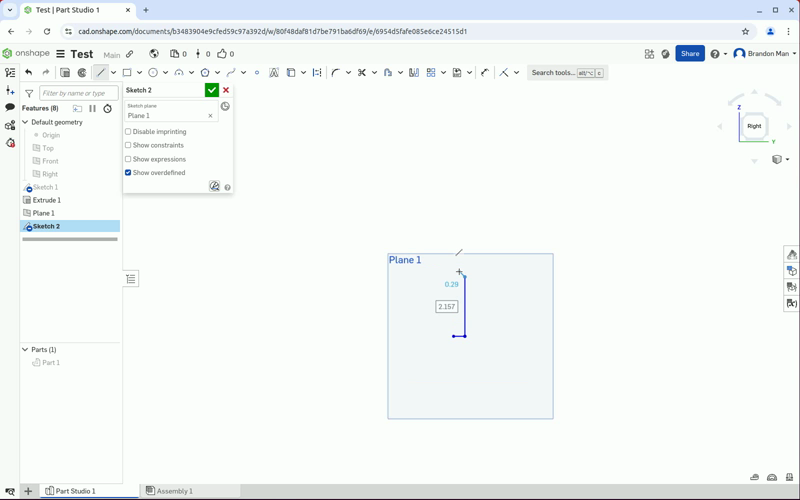
scroll(6)
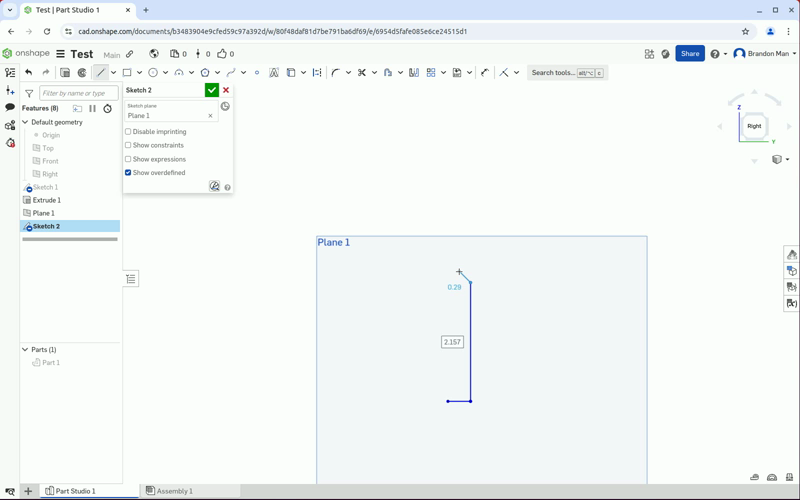
click(459, 271)
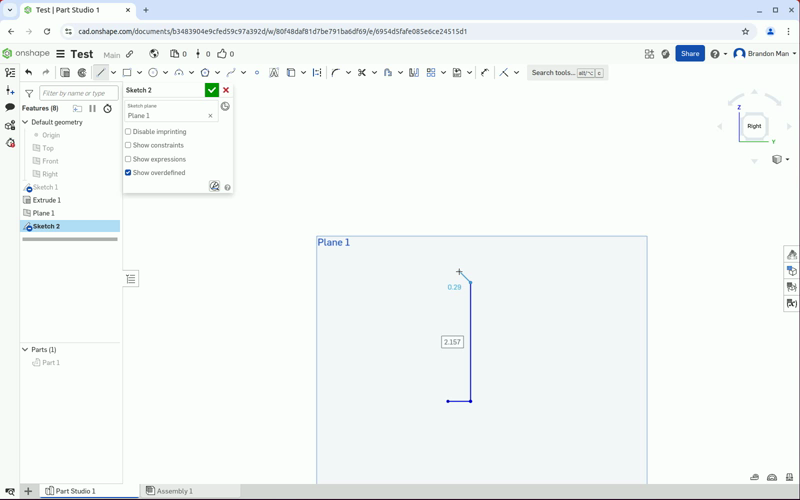
scroll(-6)
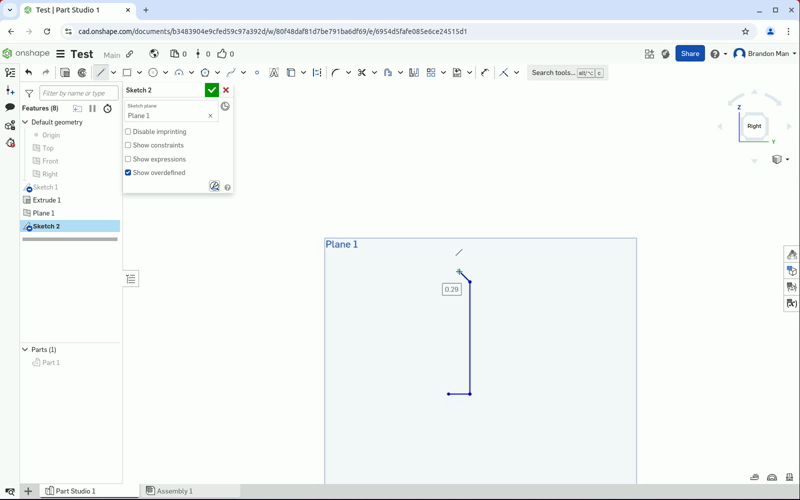
scroll(-6)
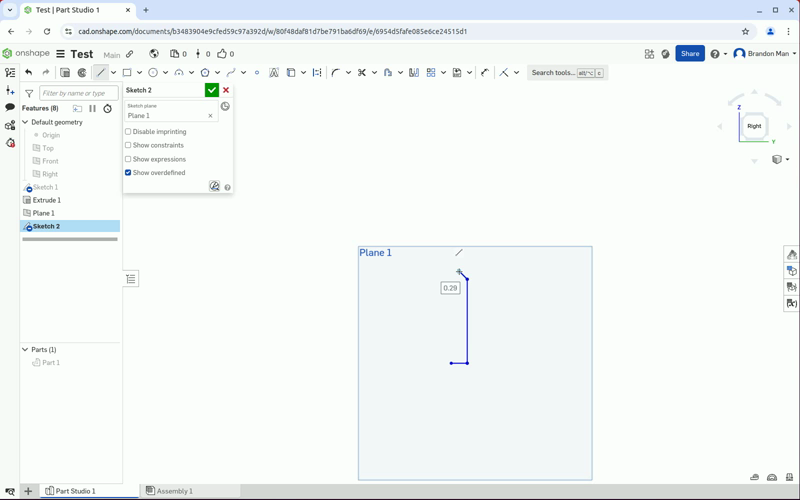
scroll(-6)
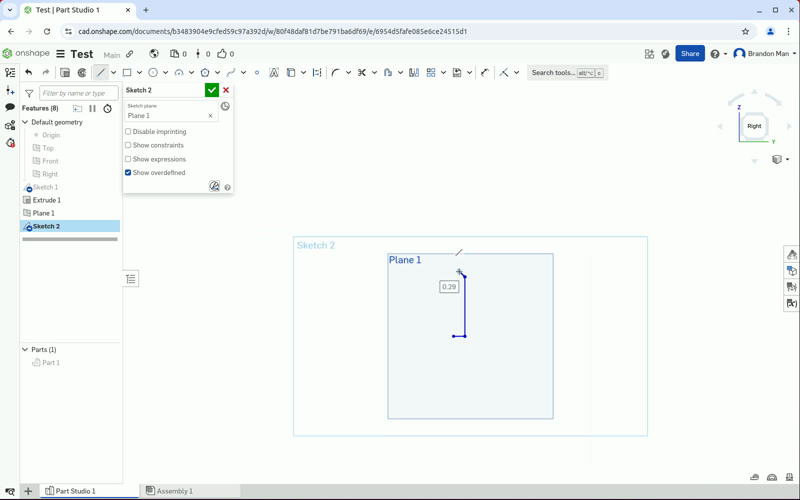
scroll(-6)
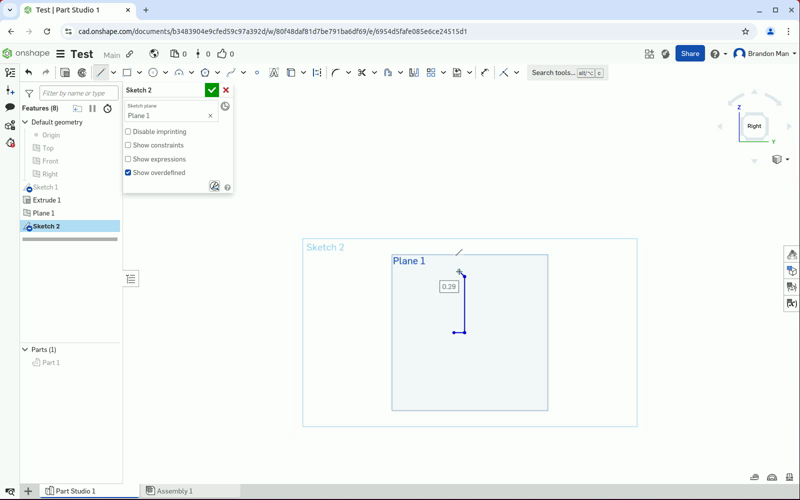
scroll(-6)
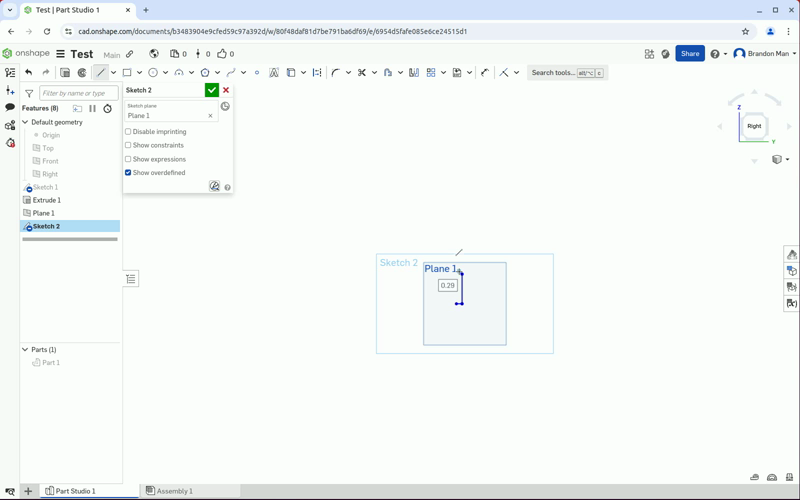
scroll(-6)
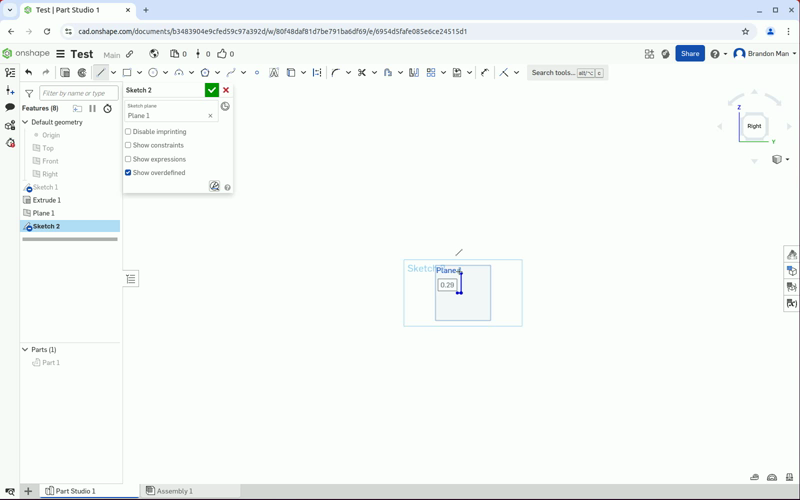
scroll(-6)
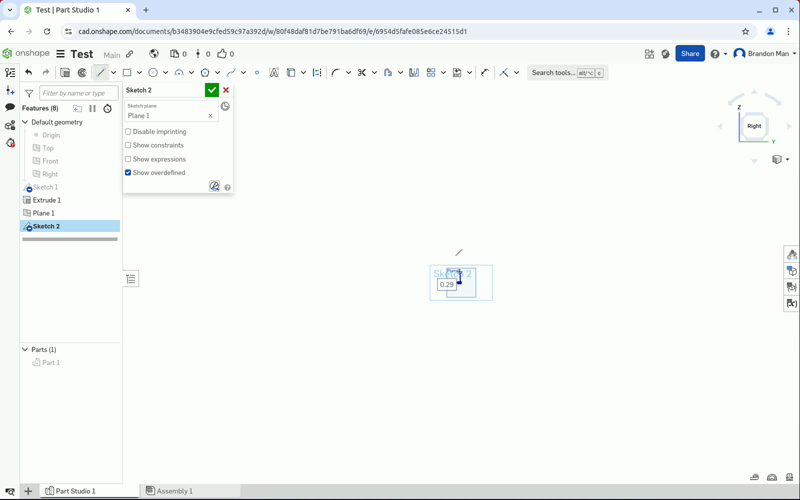
key_up(shift)
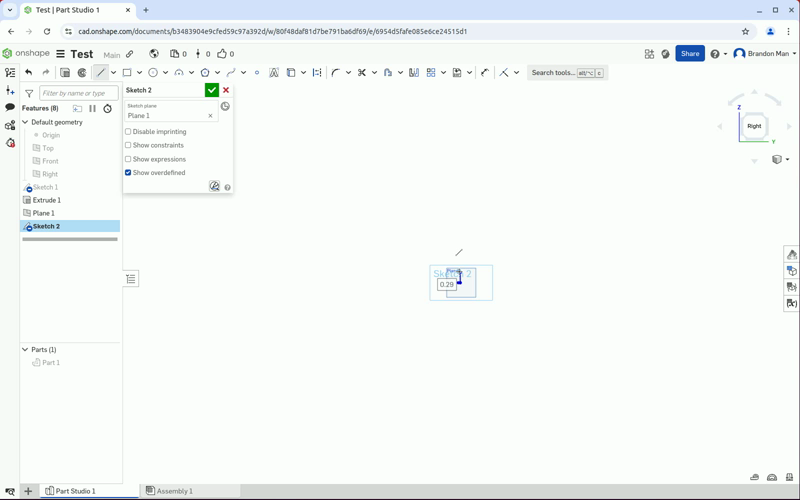
key_down(shift)
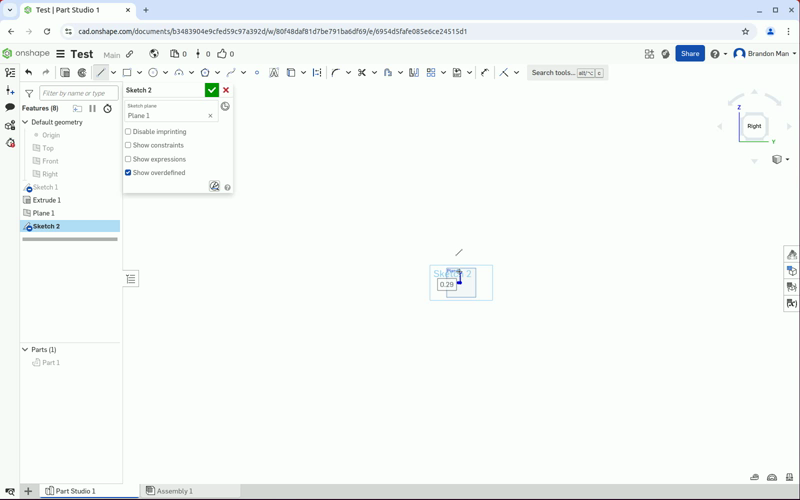
mouse_move(489, 271)
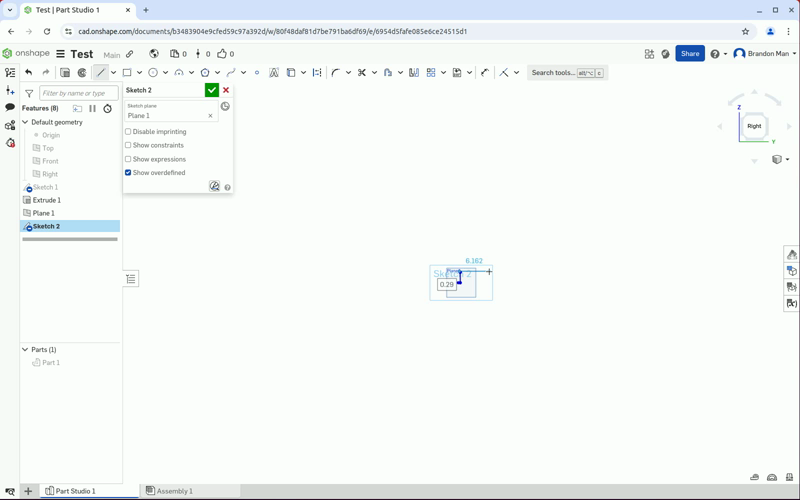
mouse_move(458, 272)
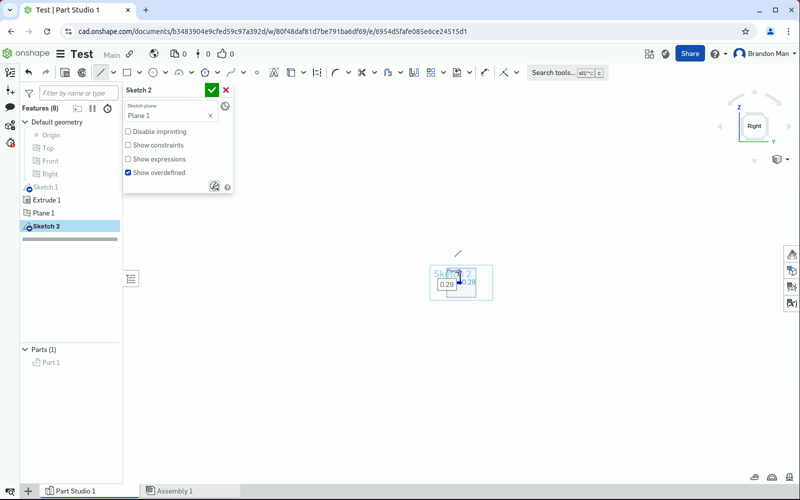
scroll(6)
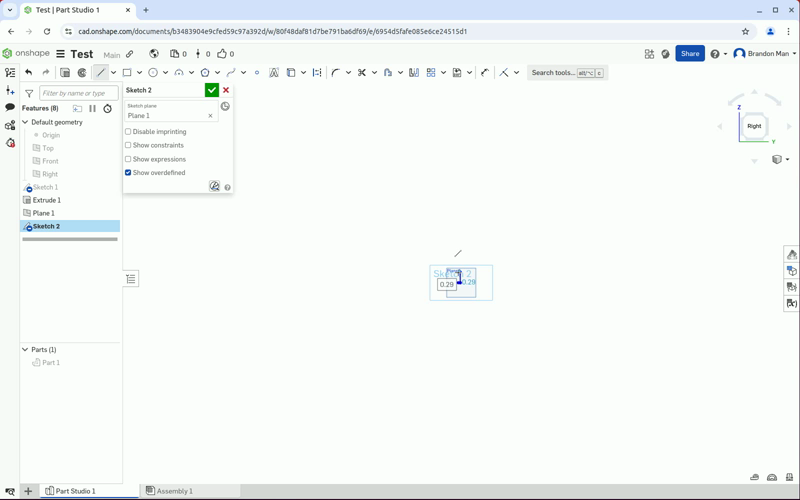
scroll(6)
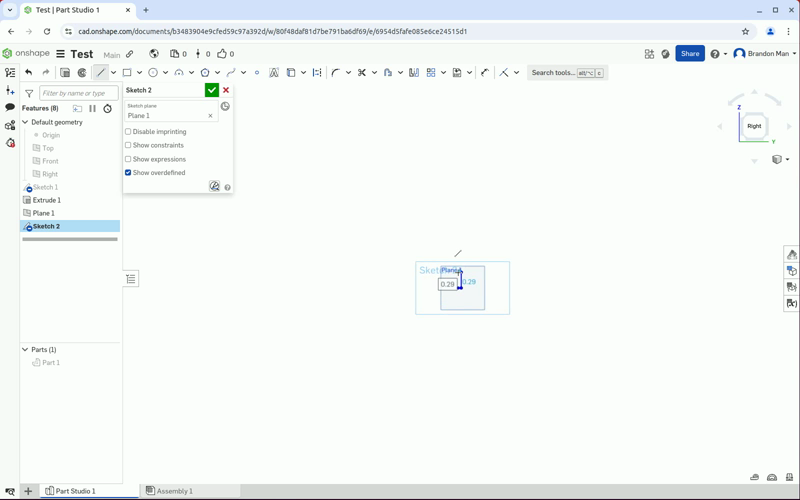
scroll(6)
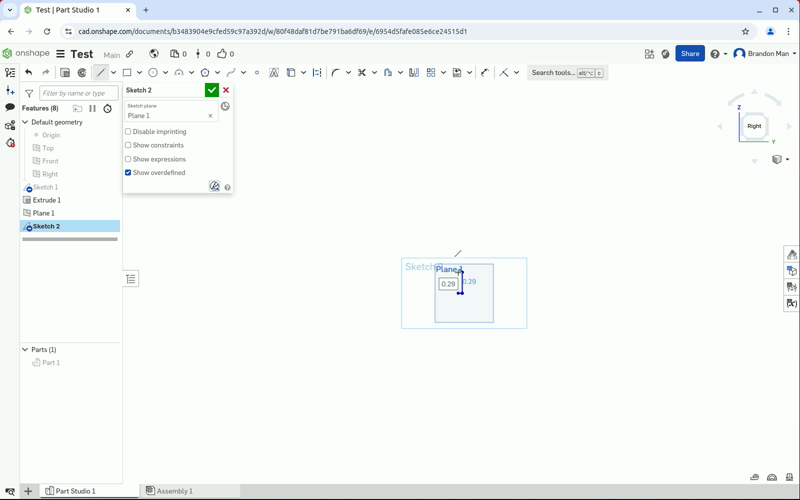
scroll(6)
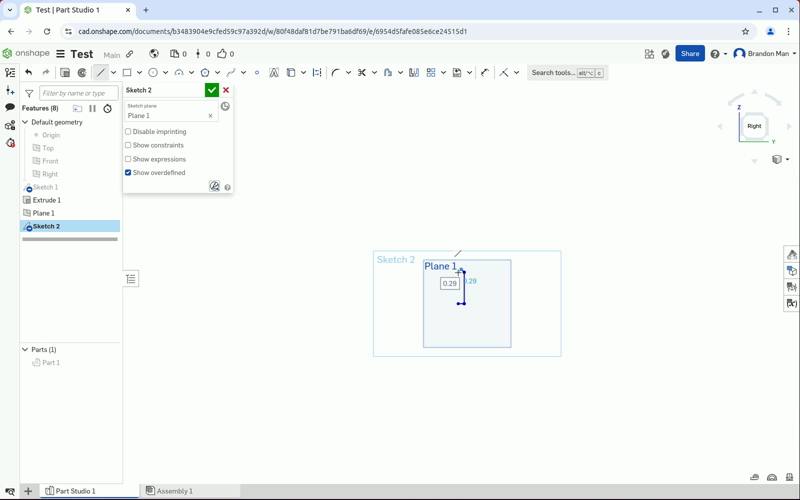
scroll(6)
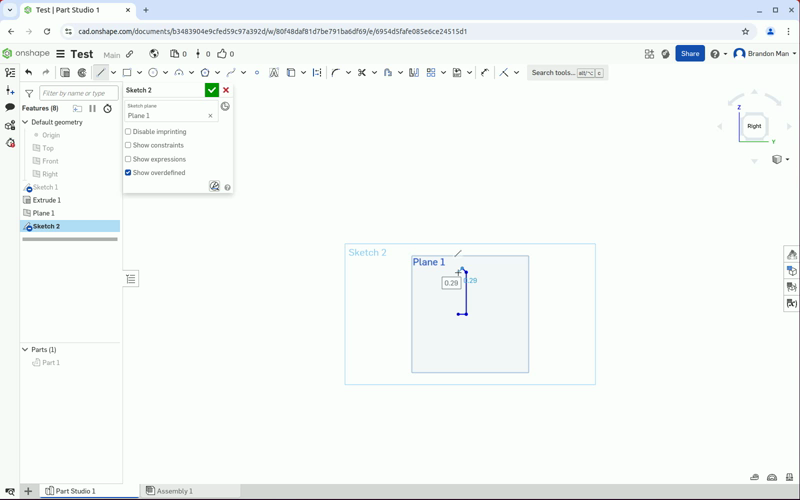
scroll(6)
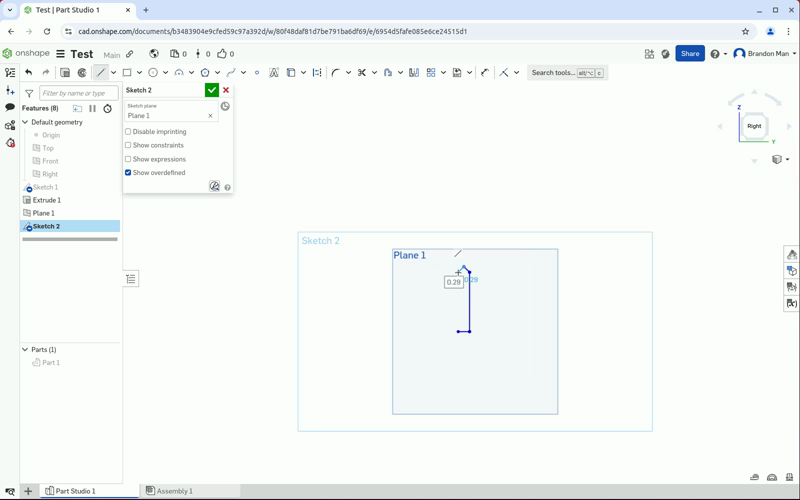
scroll(6)
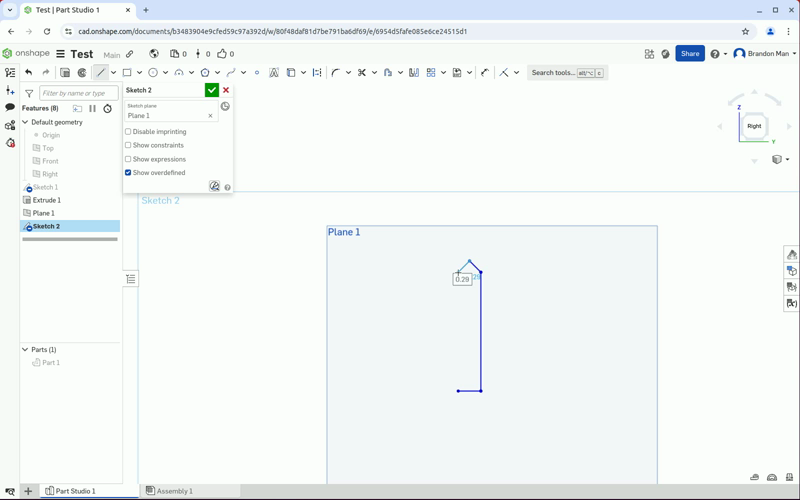
click(458, 272)
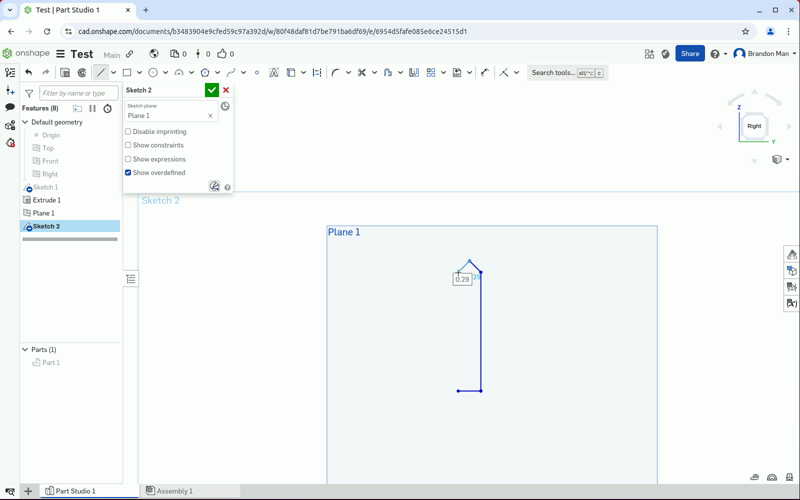
scroll(-6)
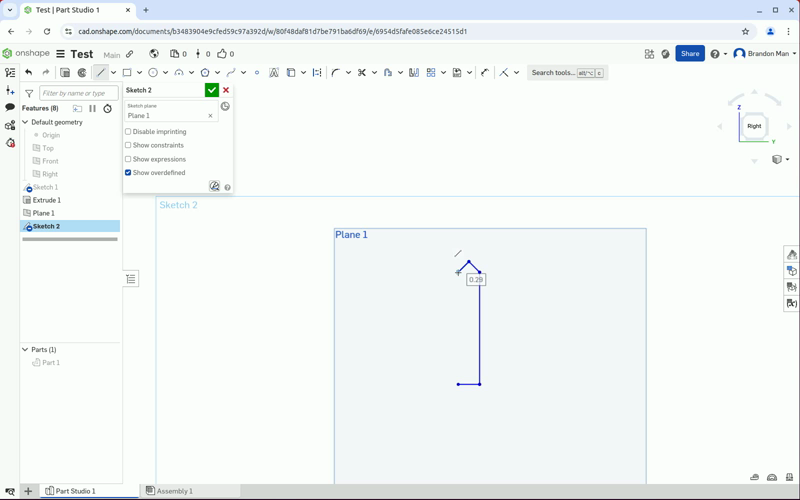
scroll(-6)
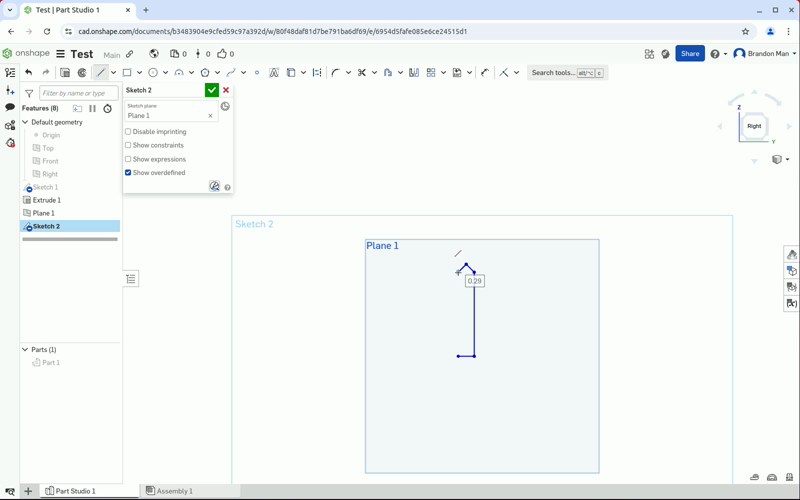
scroll(-6)
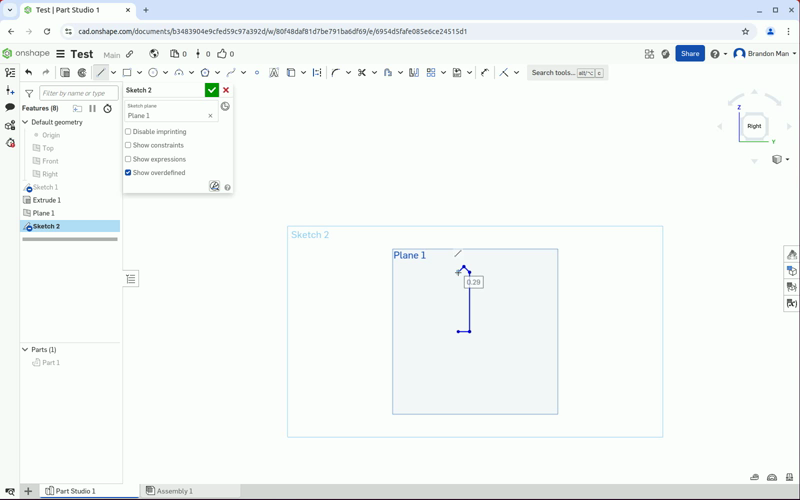
scroll(-6)
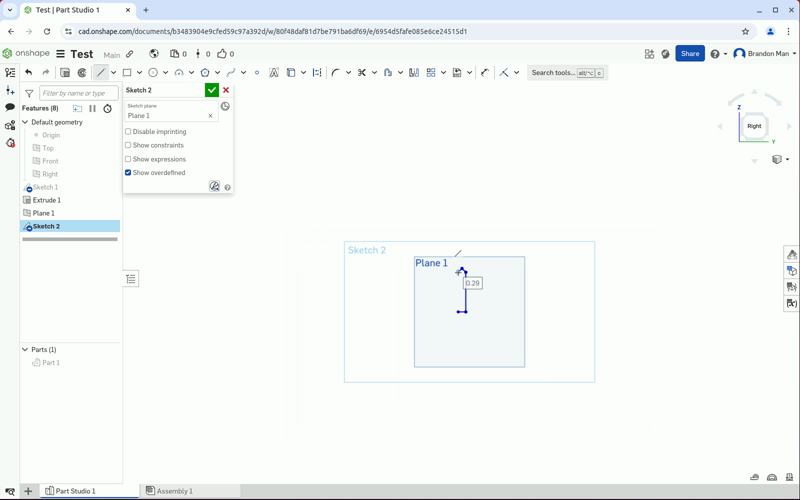
scroll(-6)
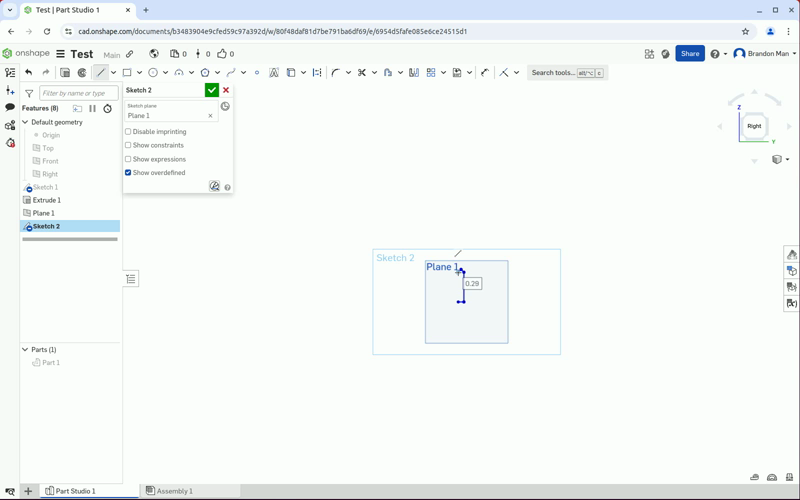
scroll(-6)
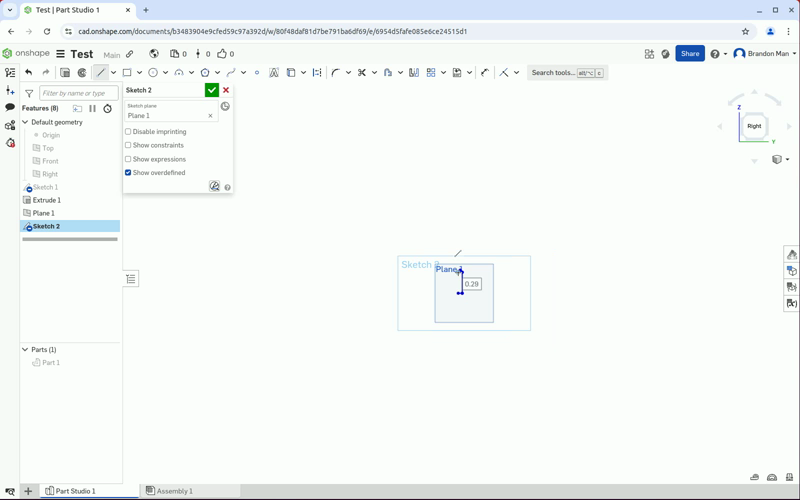
scroll(-6)
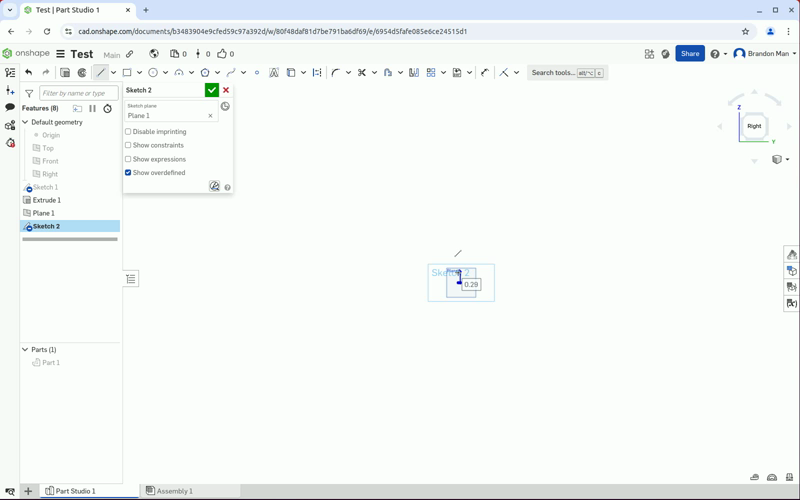
key_up(shift)
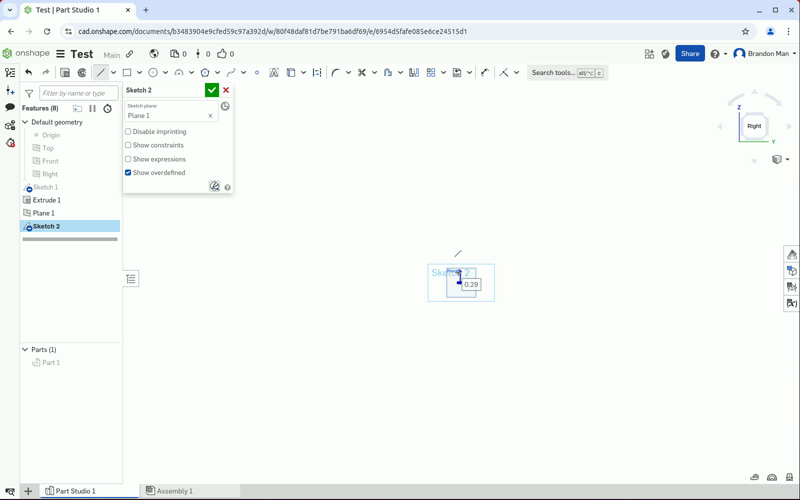
mouse_move(488, 272)
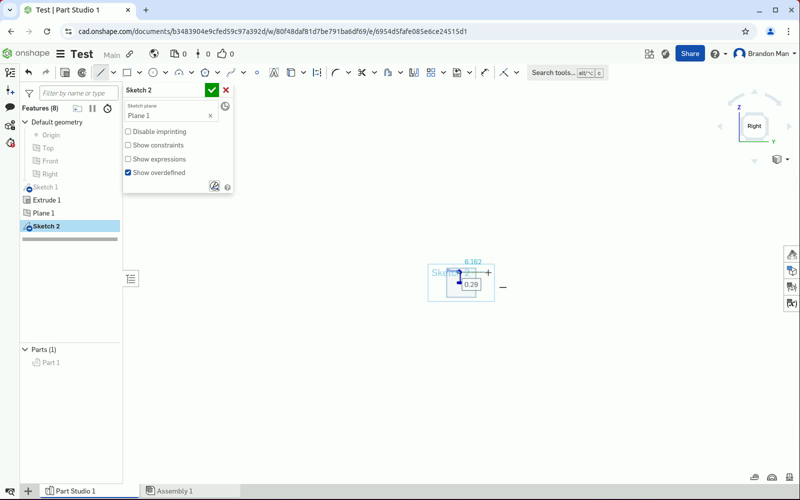
key_down(shift)
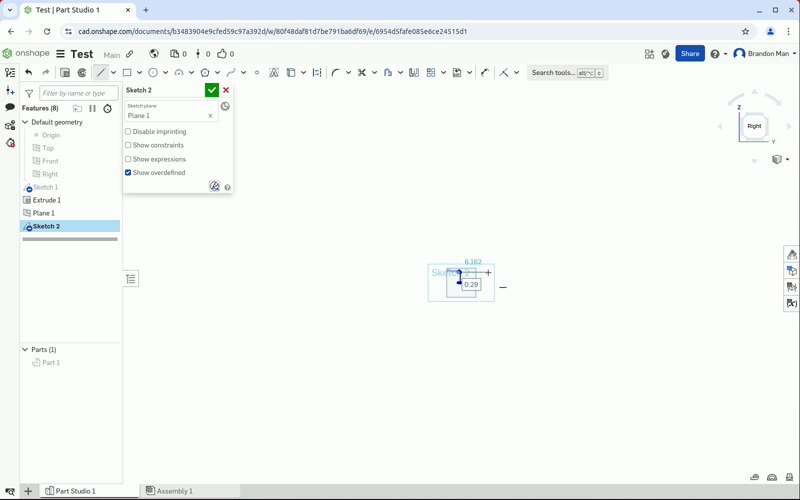
mouse_move(458, 282)
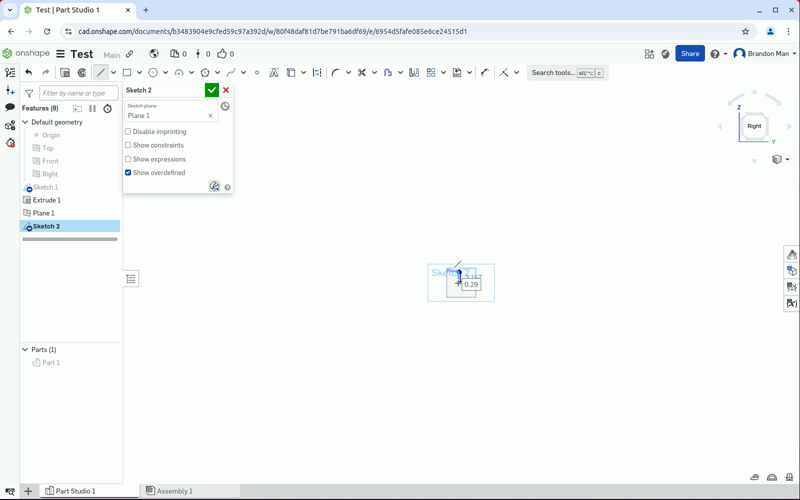
scroll(6)
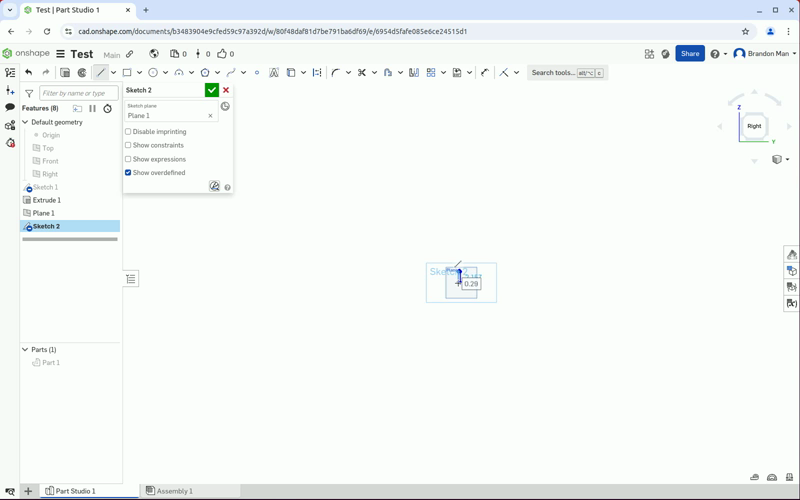
scroll(6)
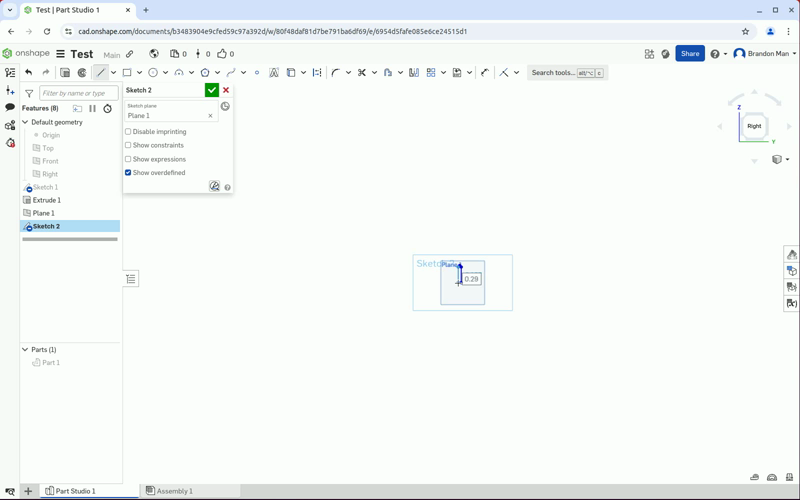
scroll(6)
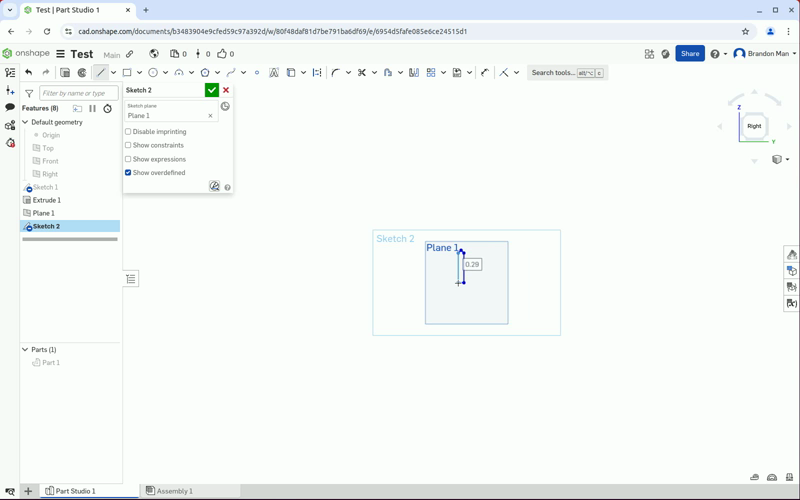
scroll(6)
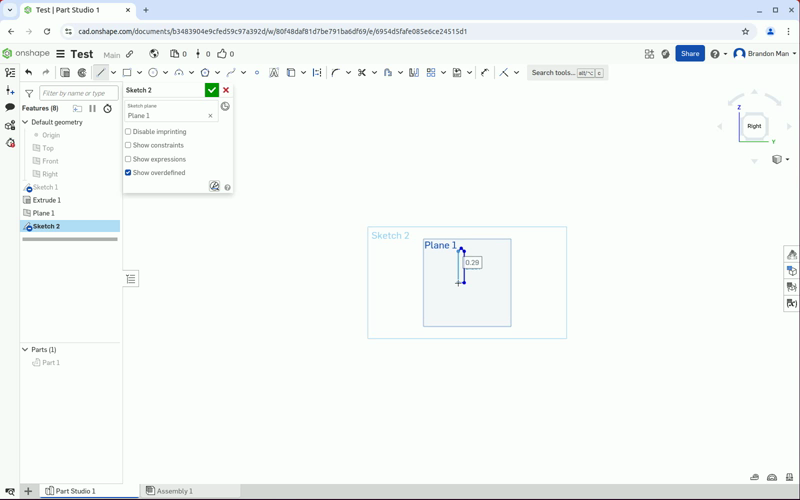
scroll(6)
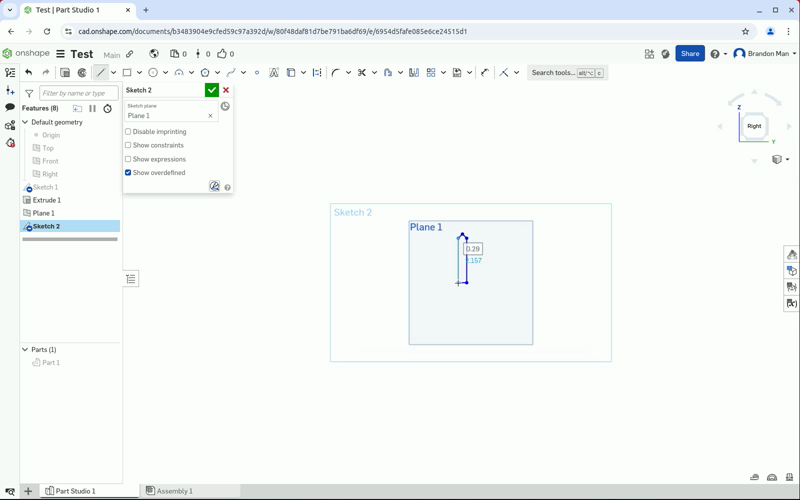
scroll(6)
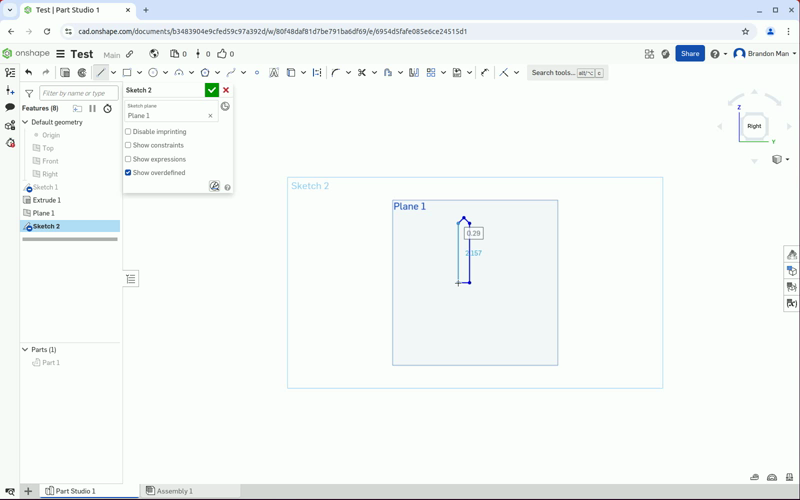
scroll(6)
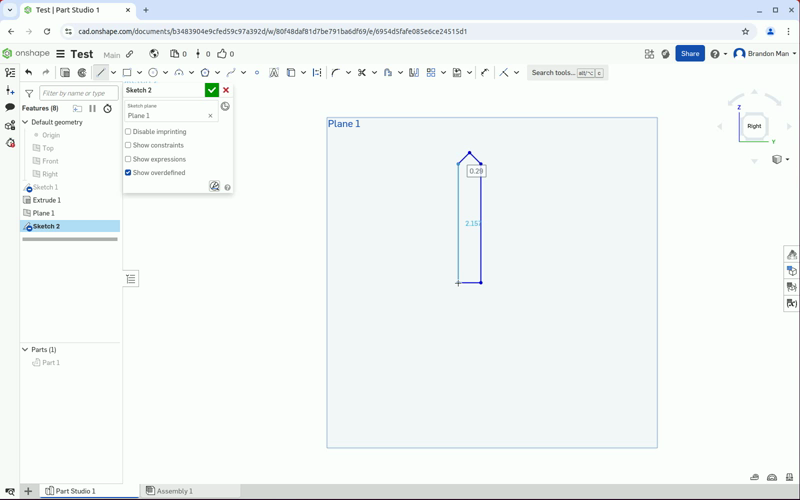
key_up(shift)
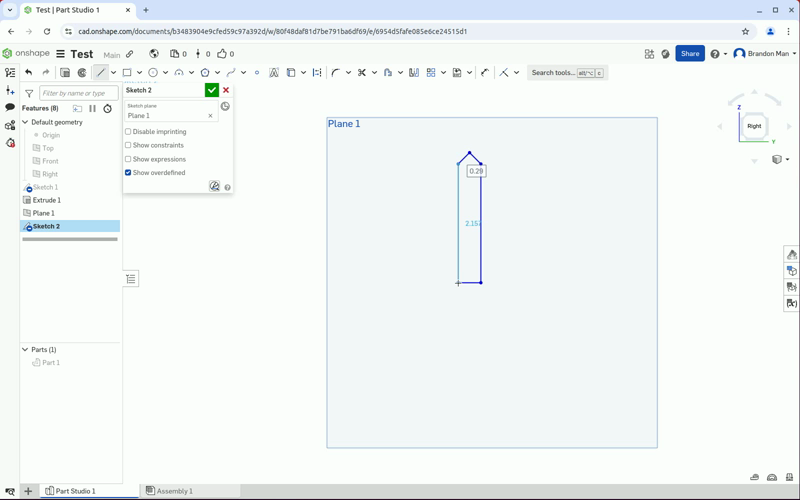
click(458, 282)
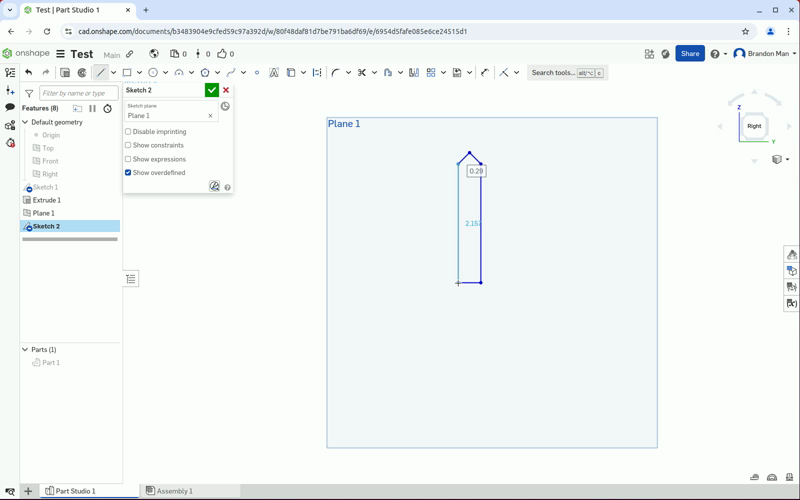
scroll(-6)
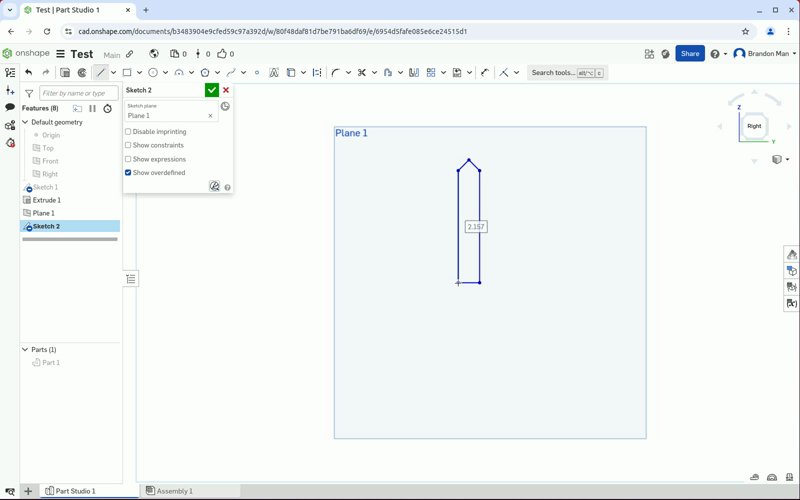
scroll(-6)
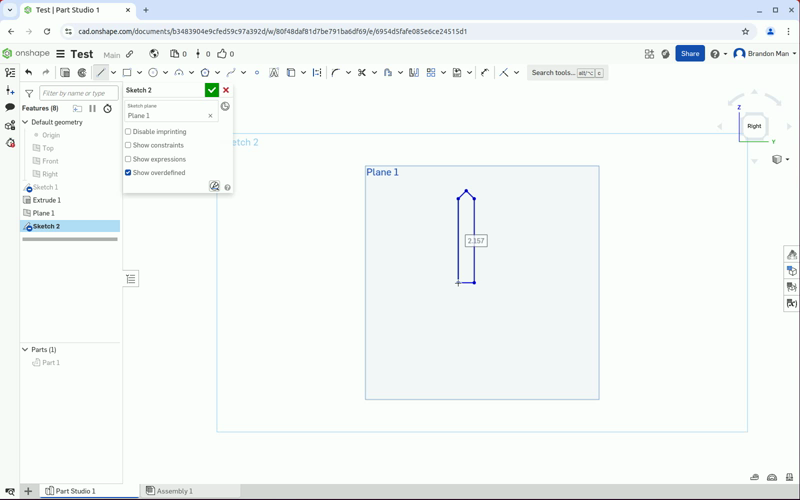
scroll(-6)
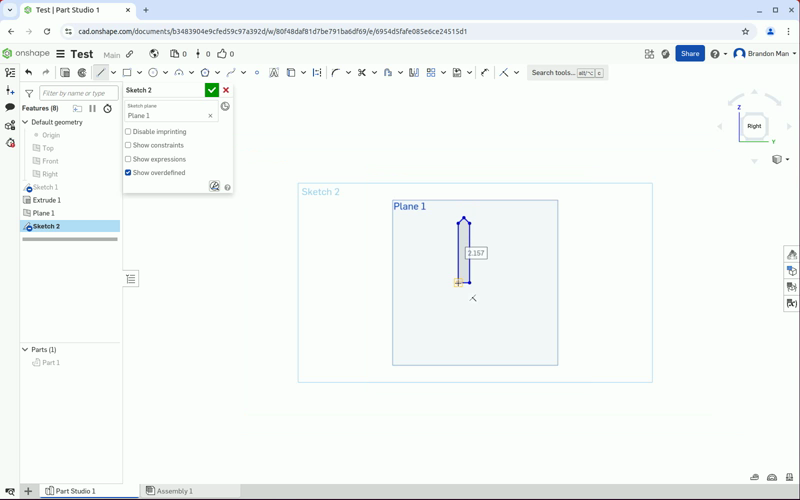
scroll(-6)
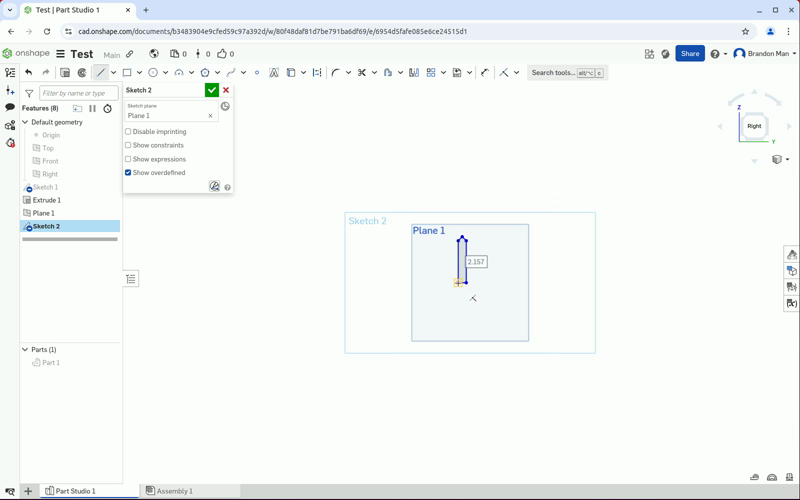
scroll(-6)
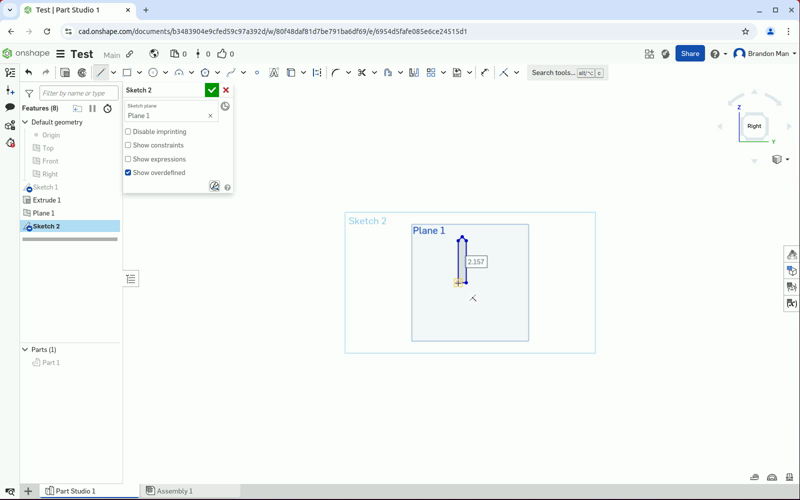
scroll(-6)
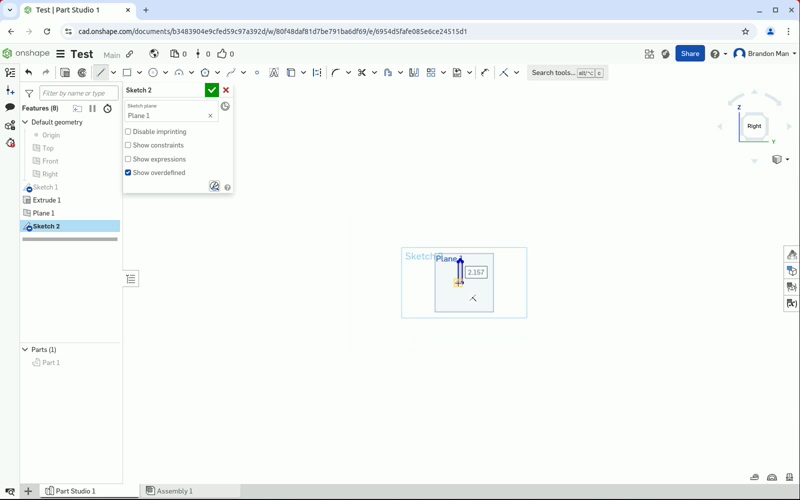
scroll(-6)
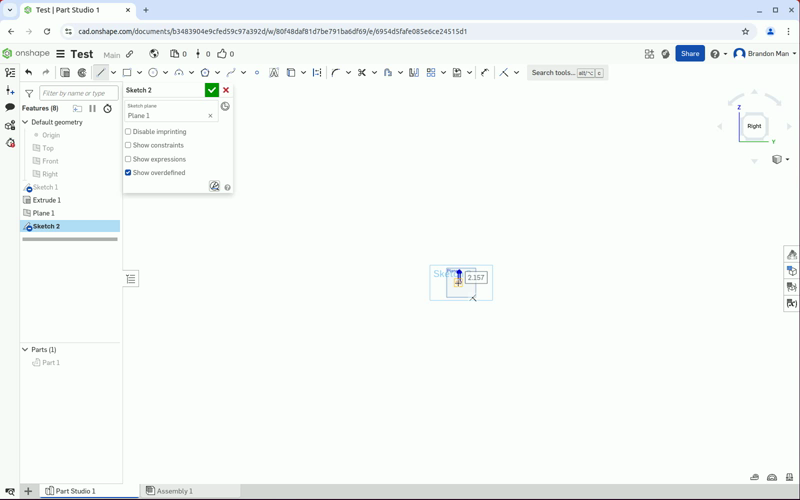
key(esc)
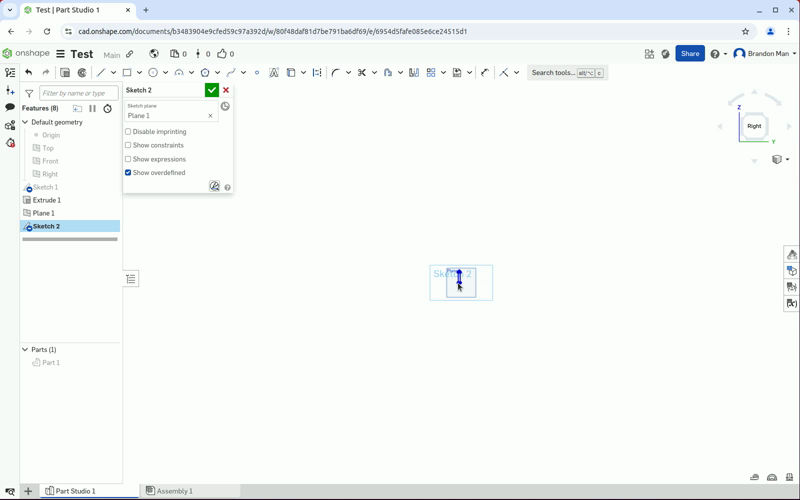
mouse_move(458, 281)
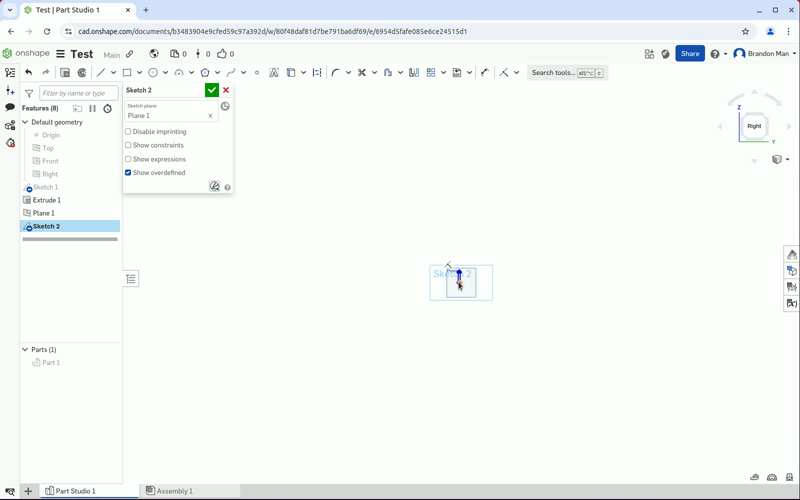
scroll(6)
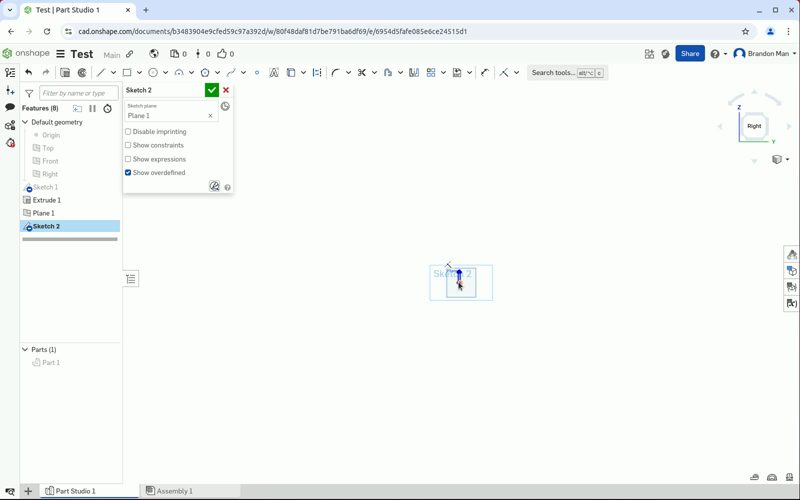
scroll(6)
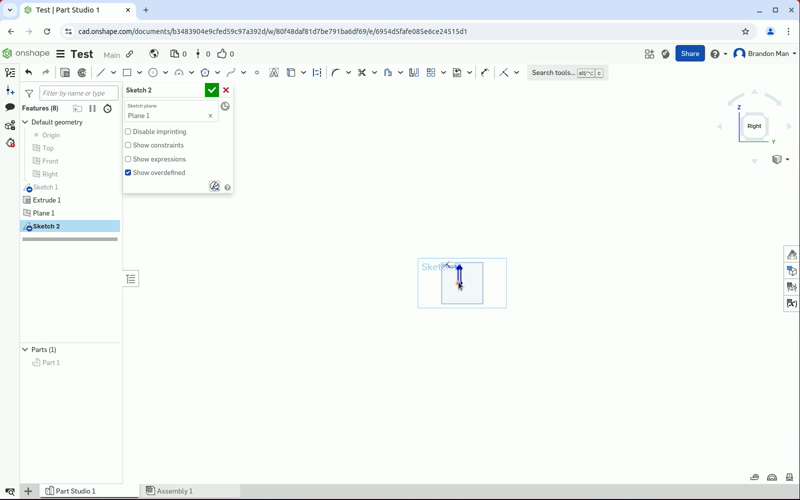
scroll(6)
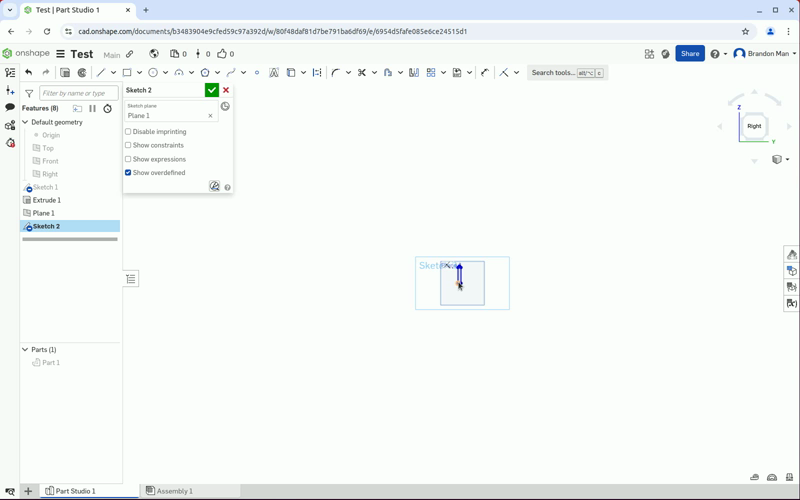
scroll(6)
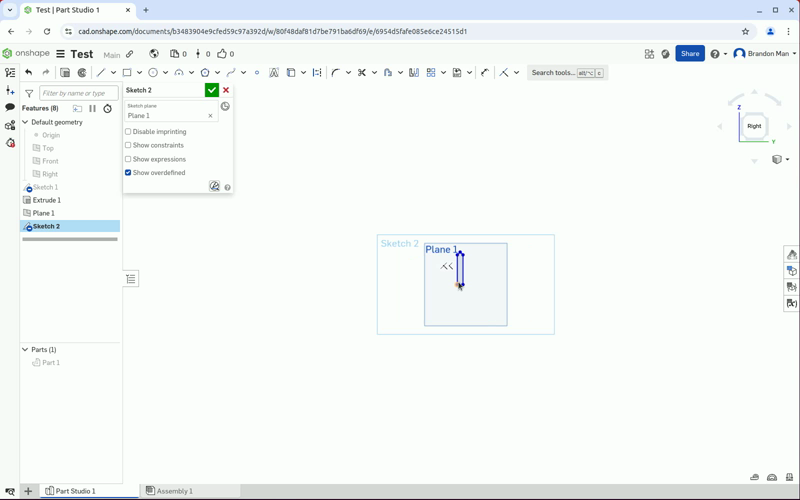
scroll(6)
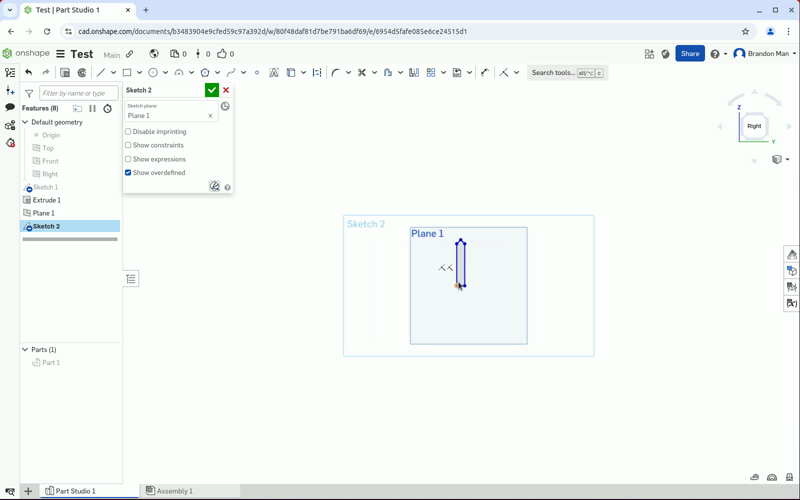
scroll(6)
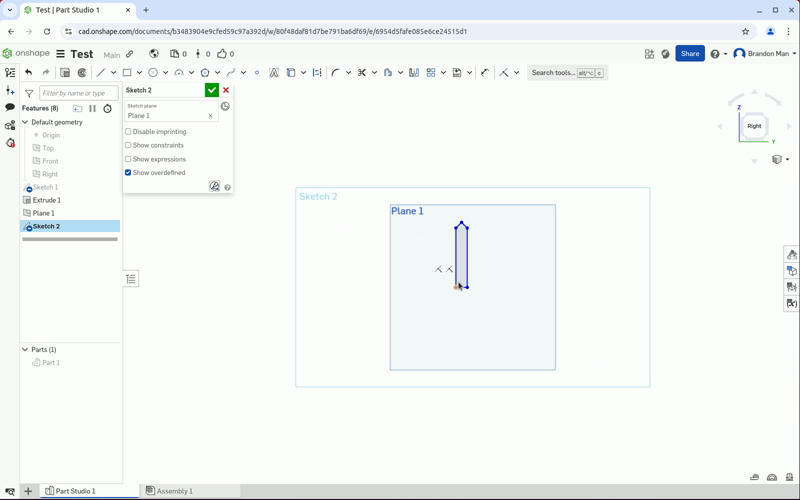
scroll(6)
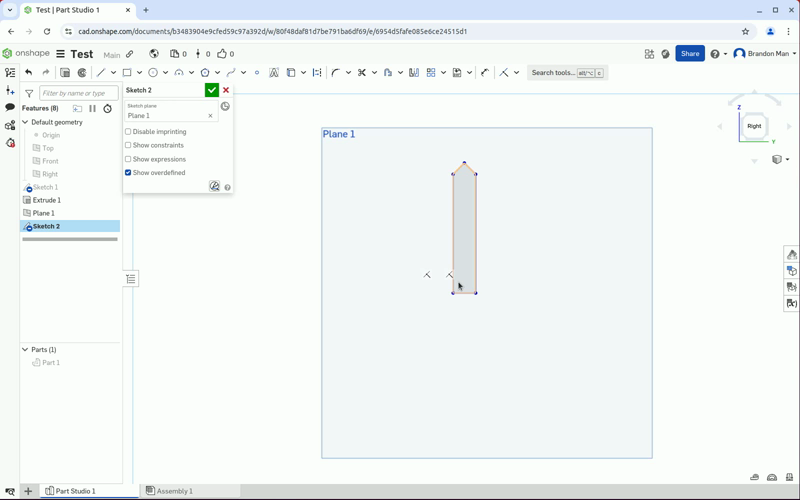
click(458, 281)
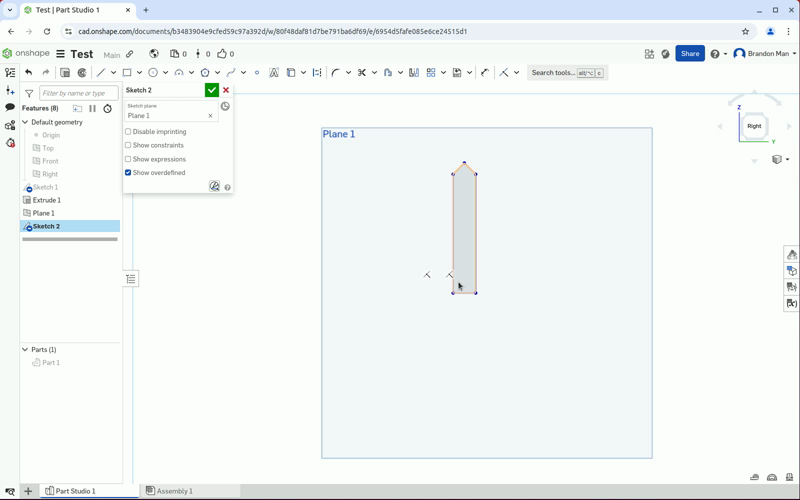
scroll(-6)
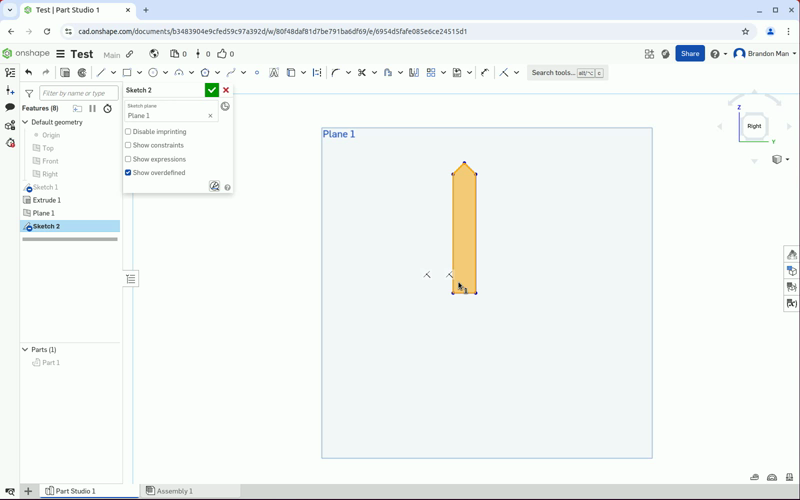
scroll(-6)
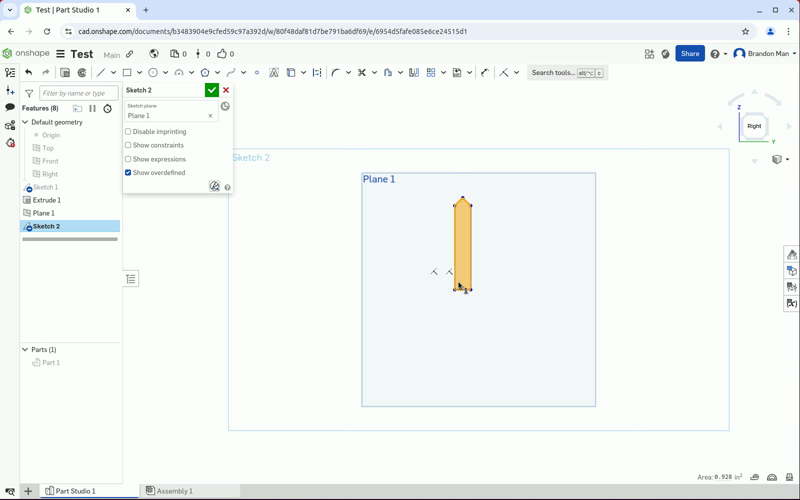
scroll(-6)
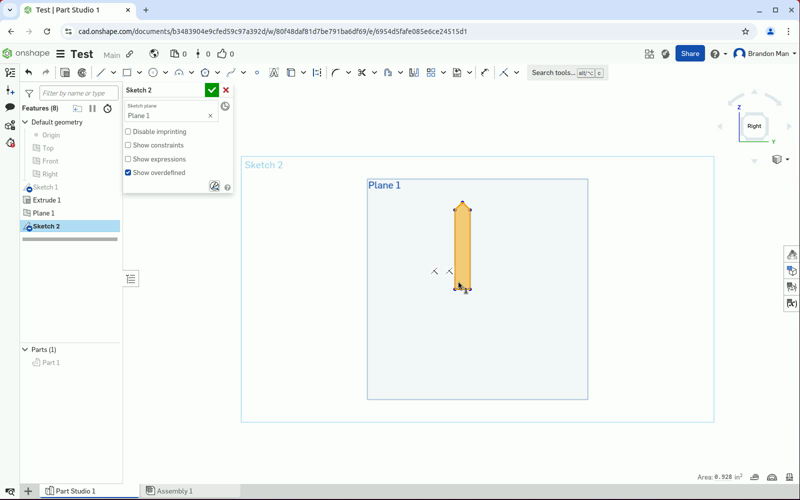
scroll(-6)
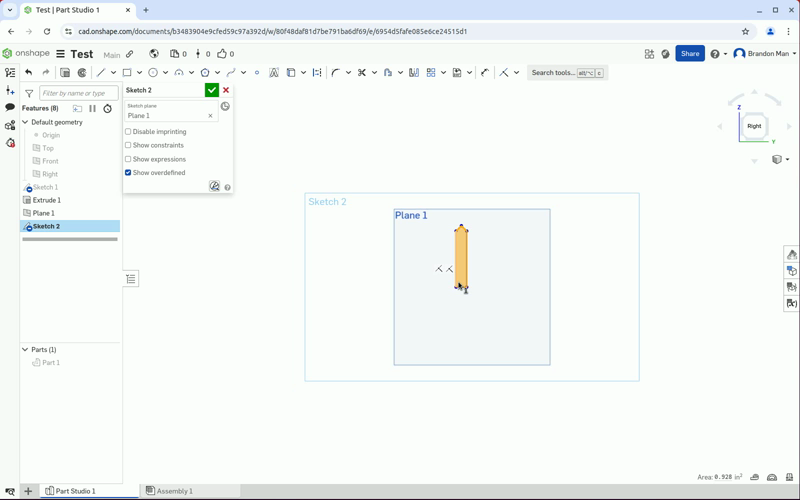
scroll(-6)
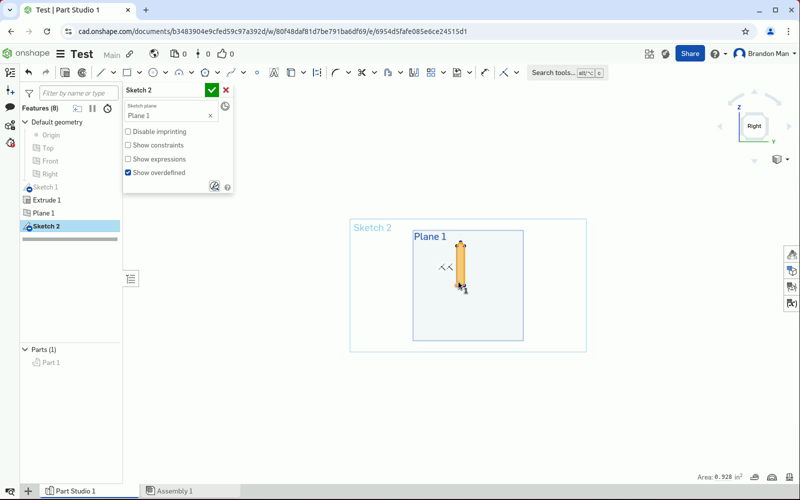
scroll(-6)
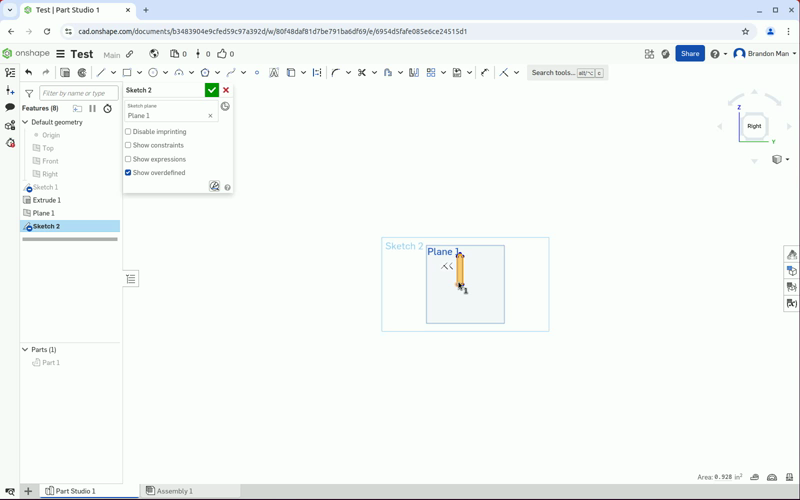
scroll(-6)
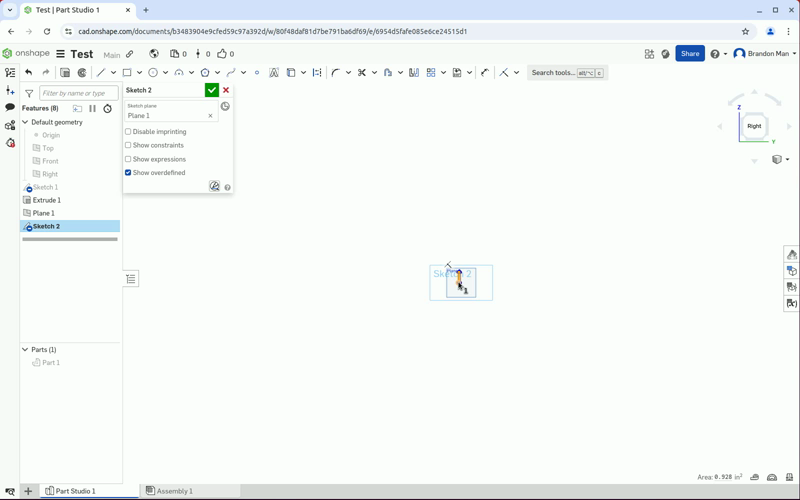
mouse_move(73, 352)
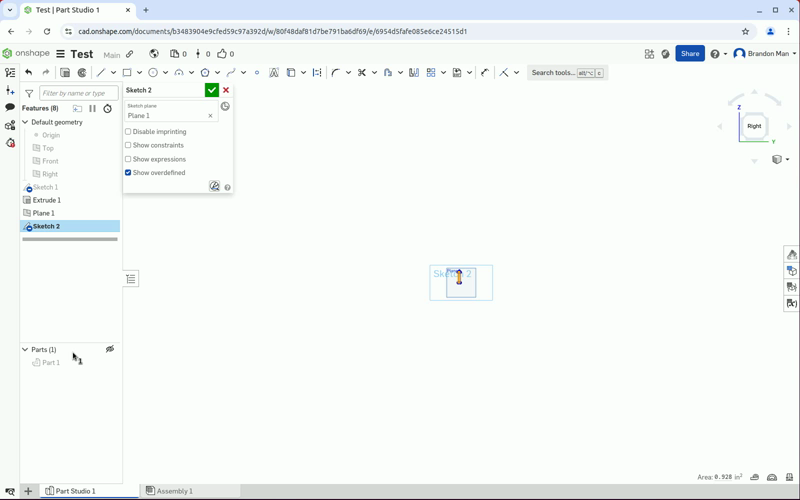
key(shift+y)
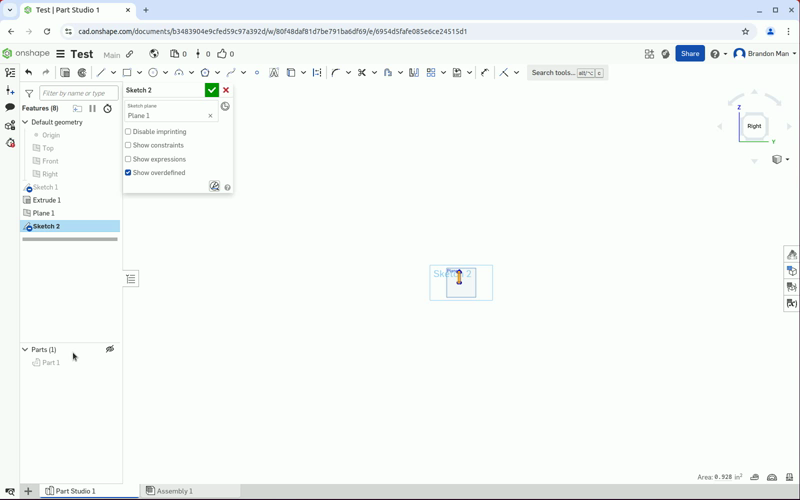
key(shift+e)
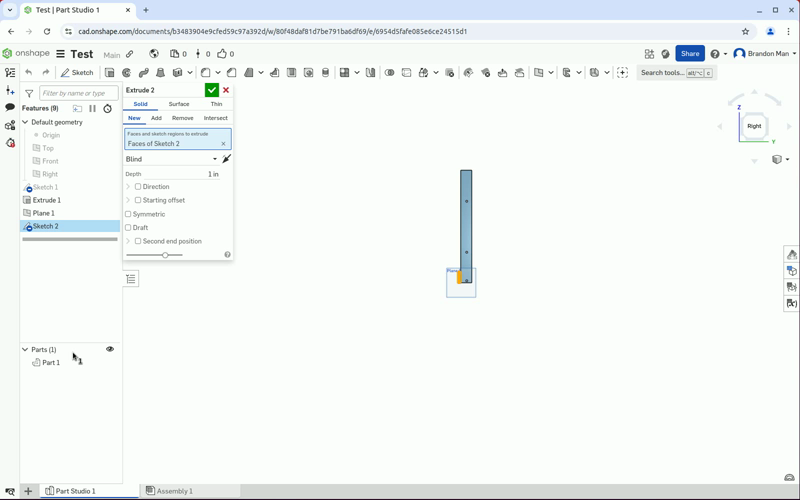
mouse_move(143, 106)
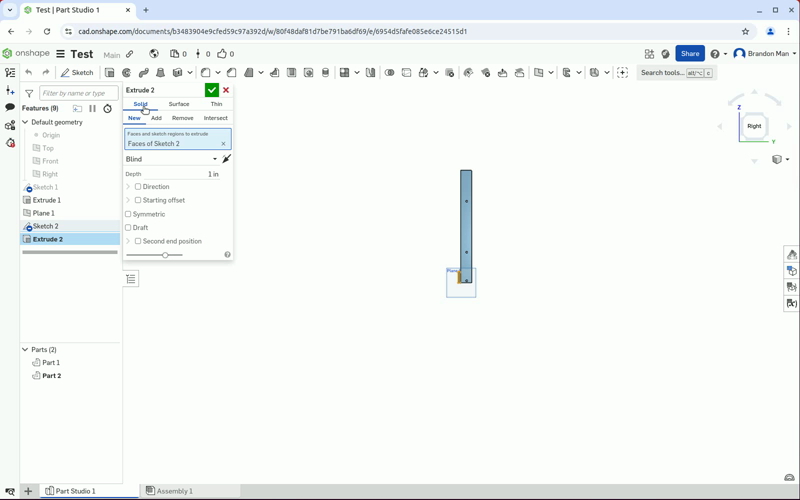
click(143, 106)
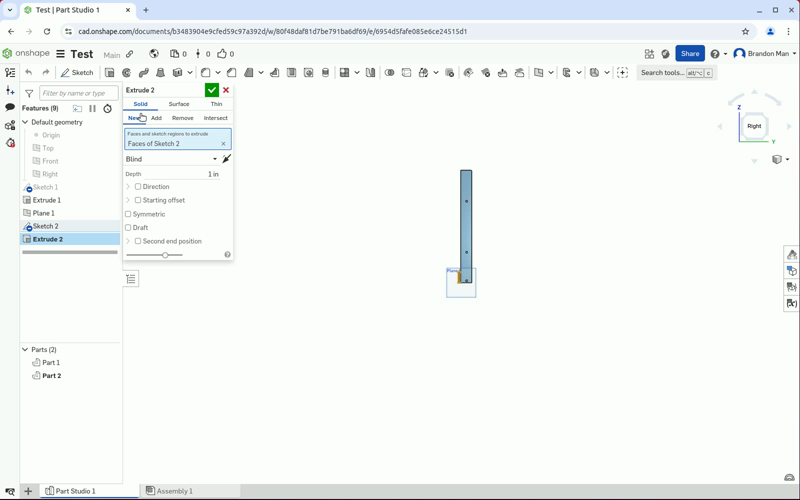
mouse_move(137, 120)
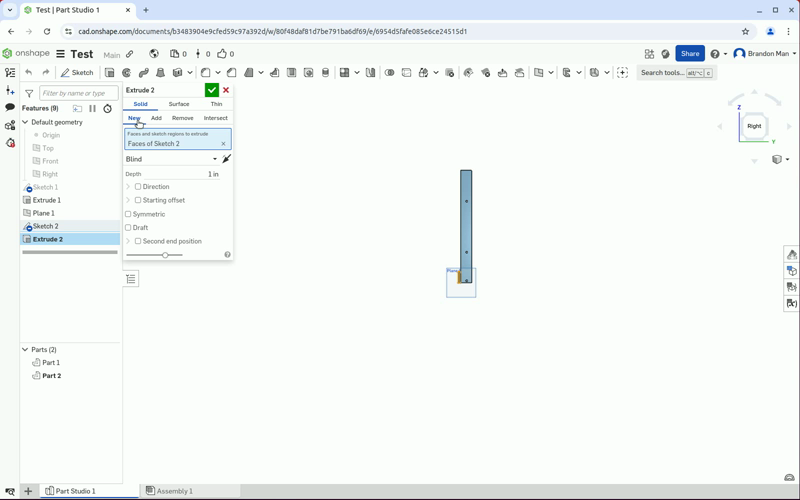
click(137, 120)
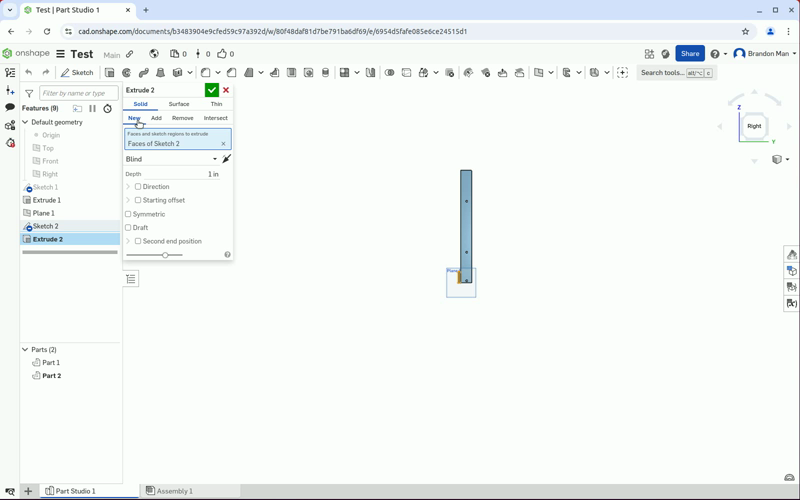
key(tab, 4)
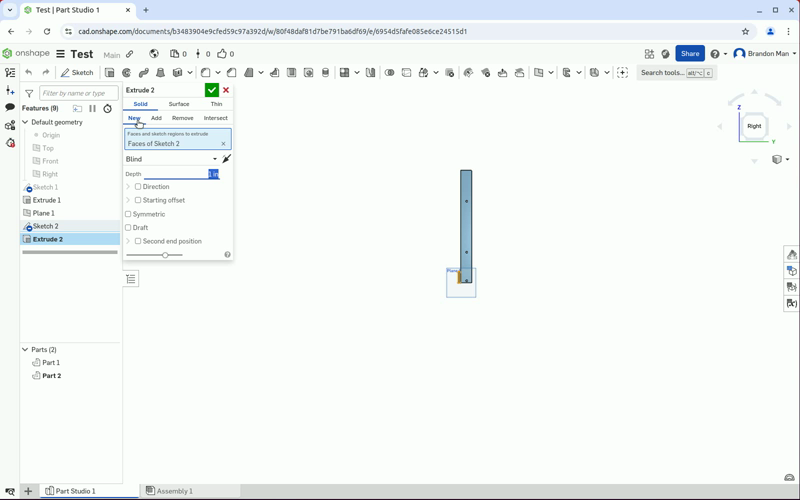
text(-1.685)
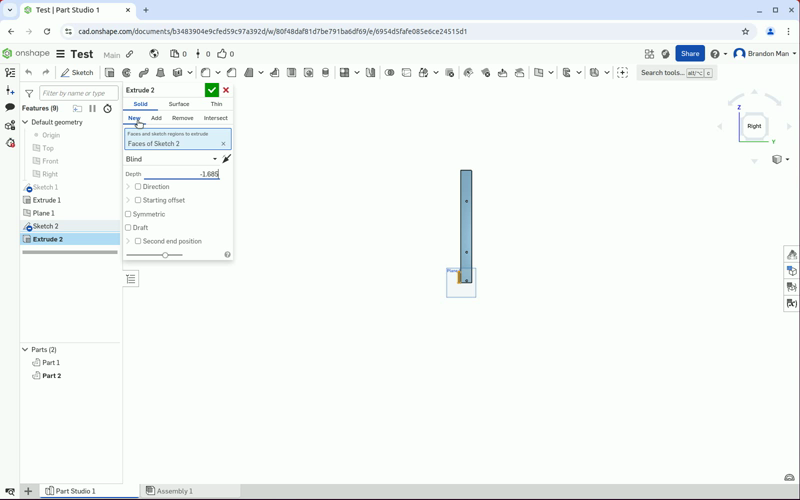
key(tab, 3)
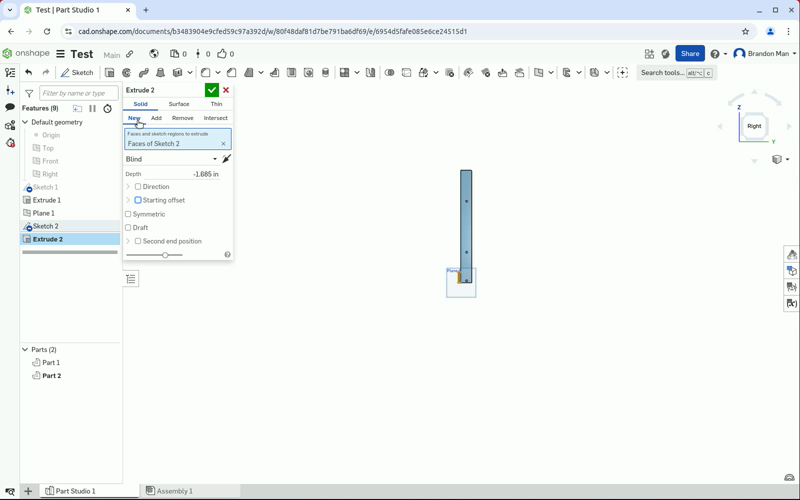
key(tab, 2)
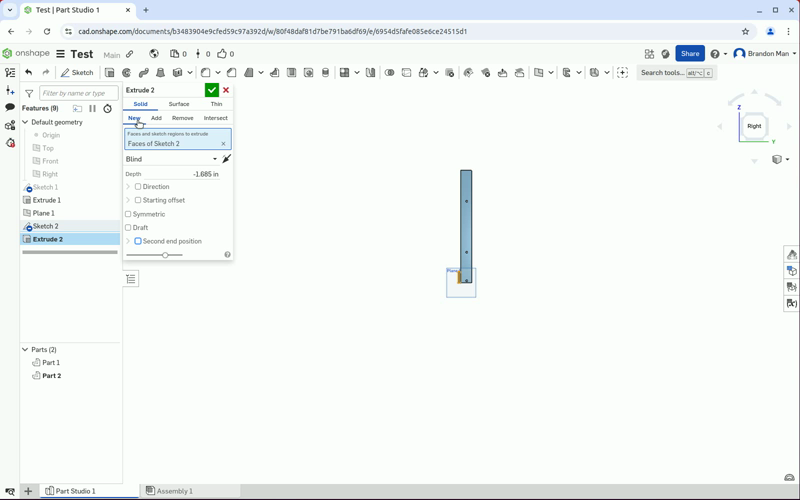
key(space)
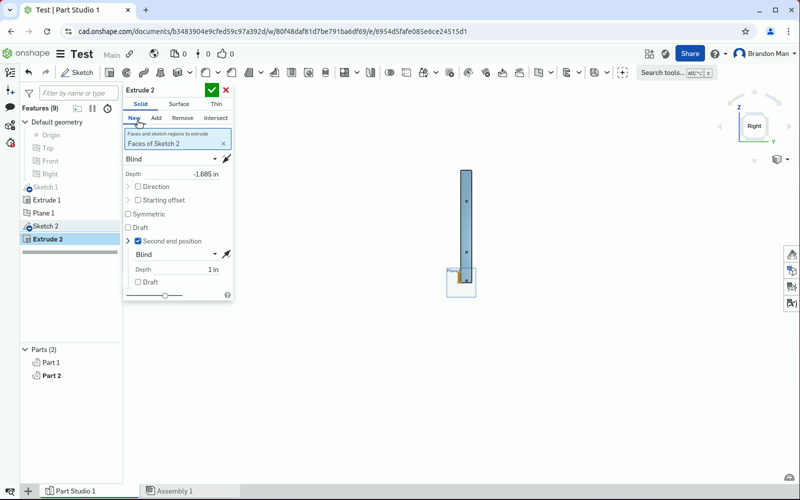
key(tab, 3)
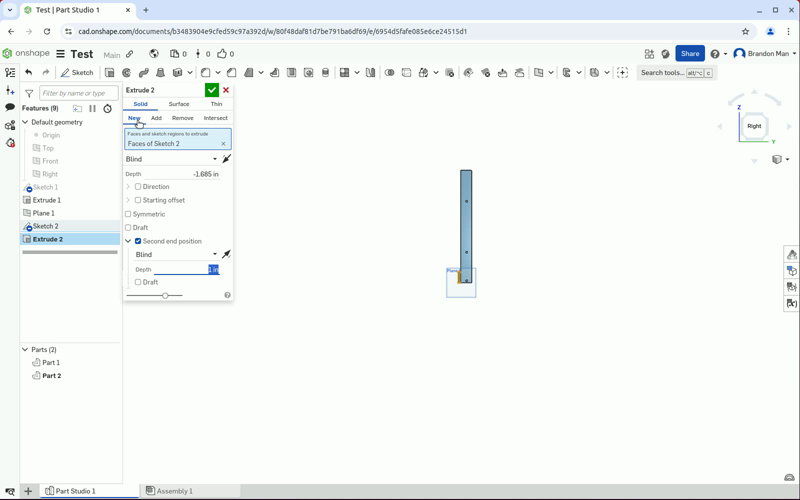
text(0.963)
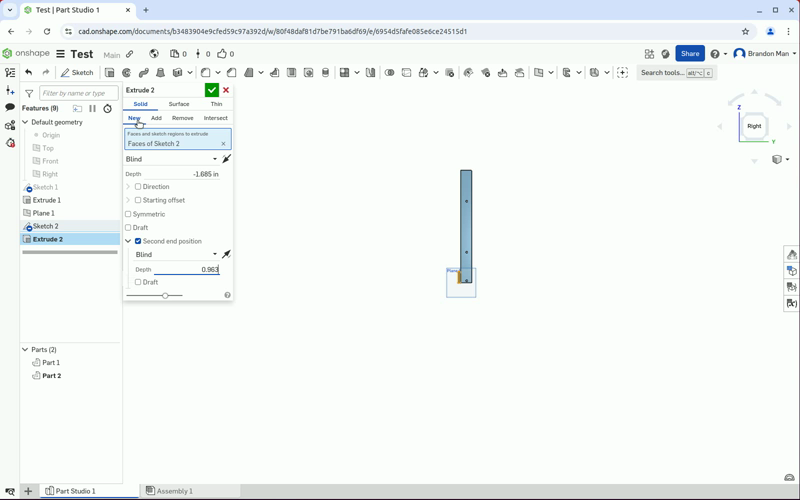
key(enter)
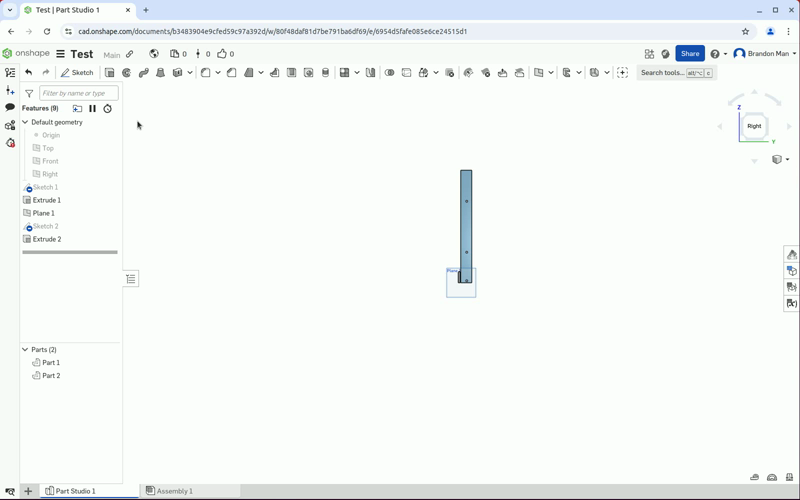
key(shift+h)
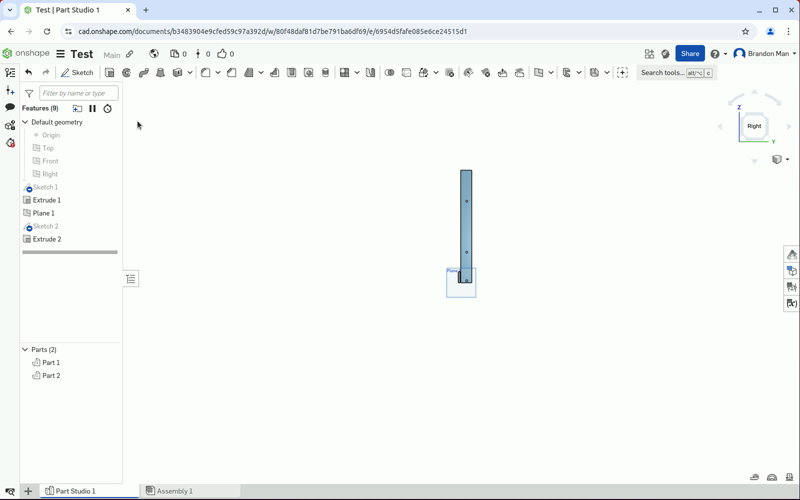
key(shift+h)
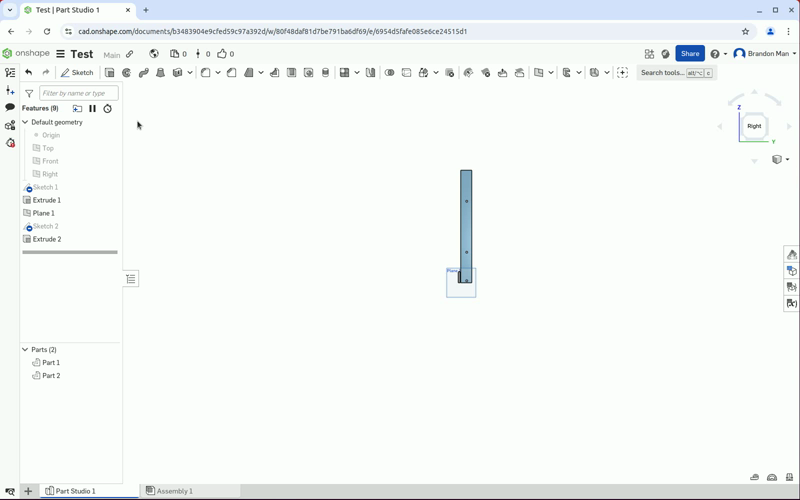
mouse_move(73, 189)
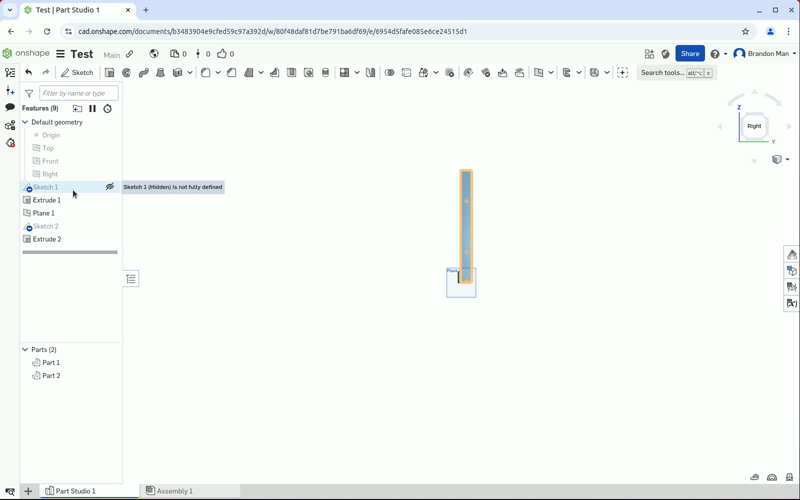
click(73, 189)
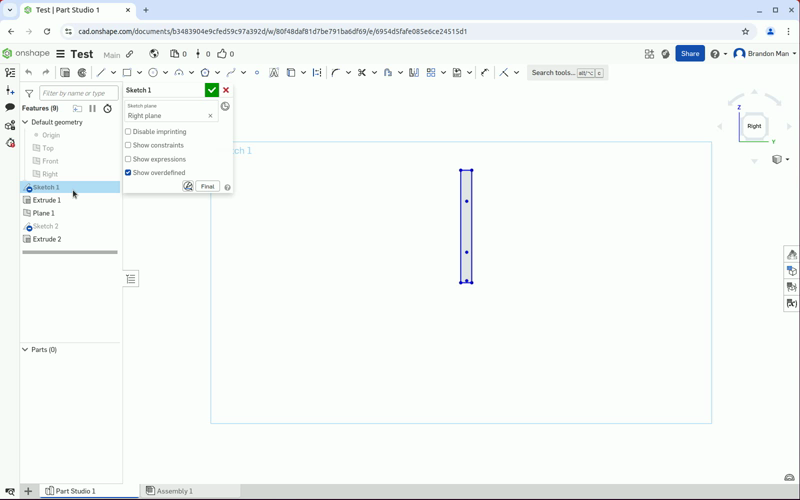
mouse_move(229, 92)
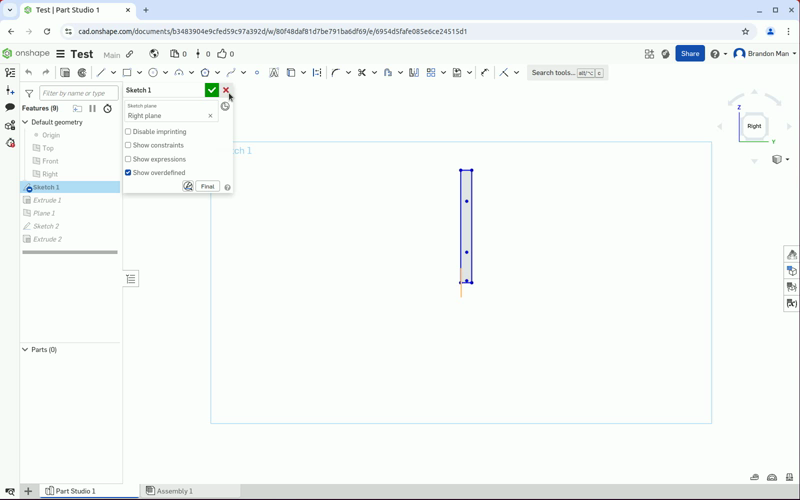
click(229, 92)
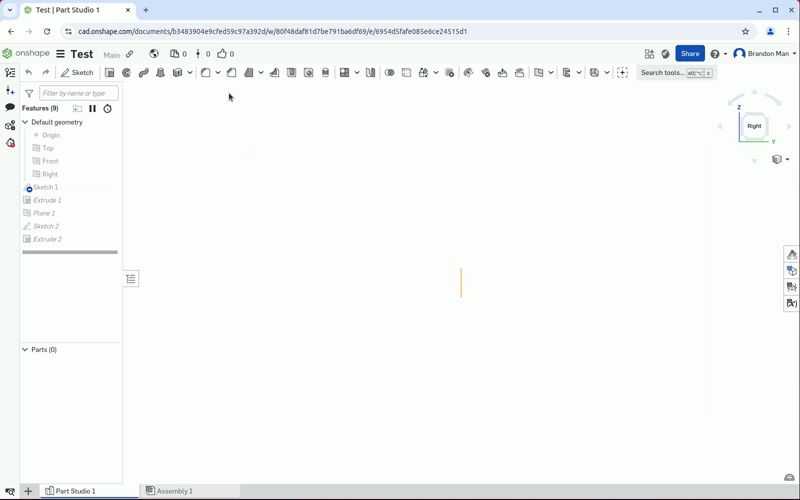
key(shift+s)
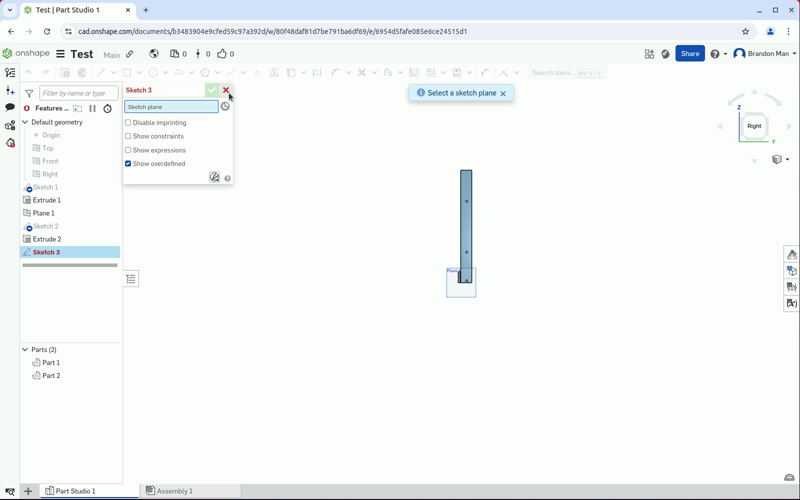
mouse_move(73, 215)
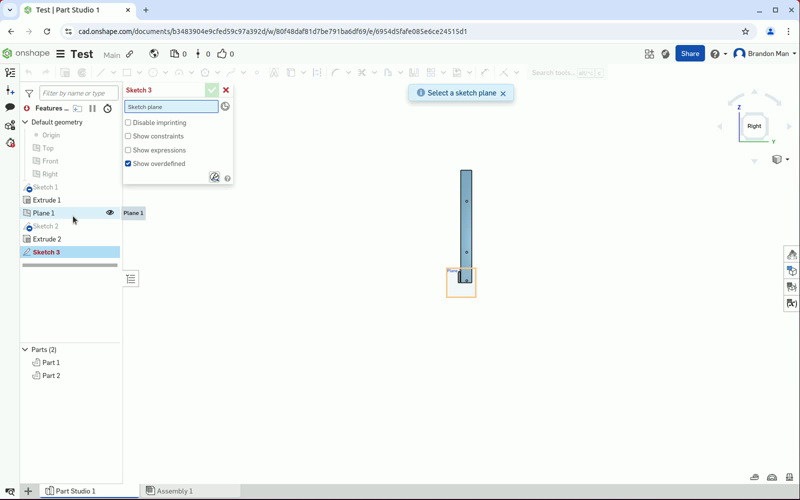
click(73, 215)
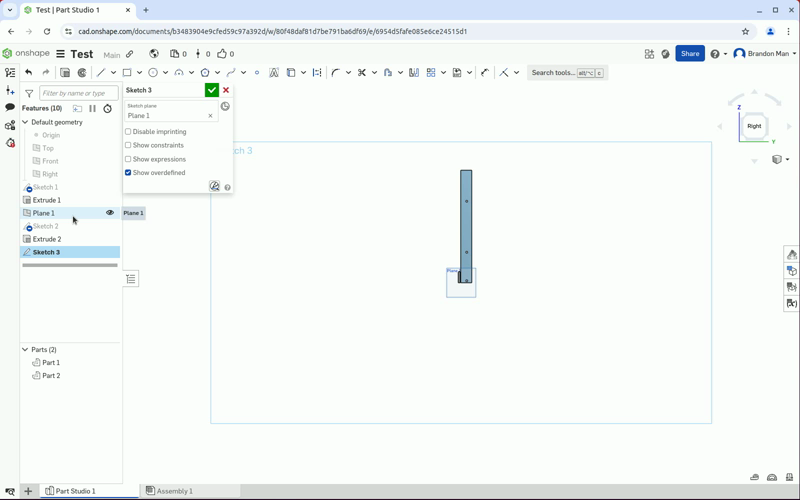
mouse_move(73, 352)
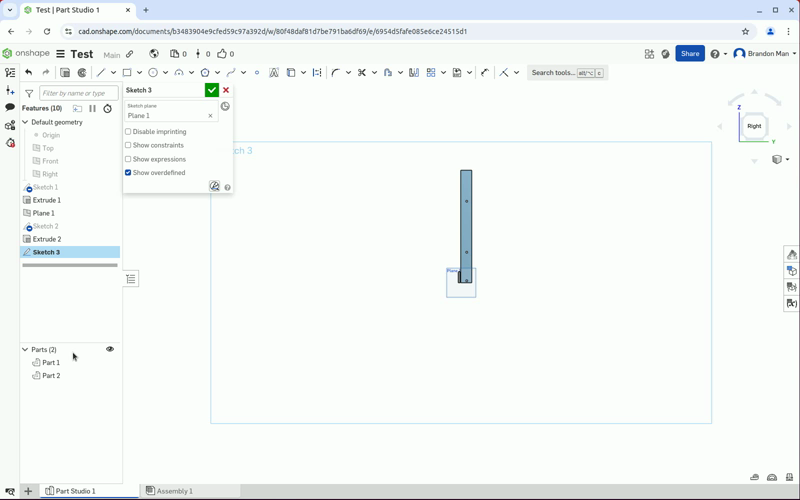
key(y)
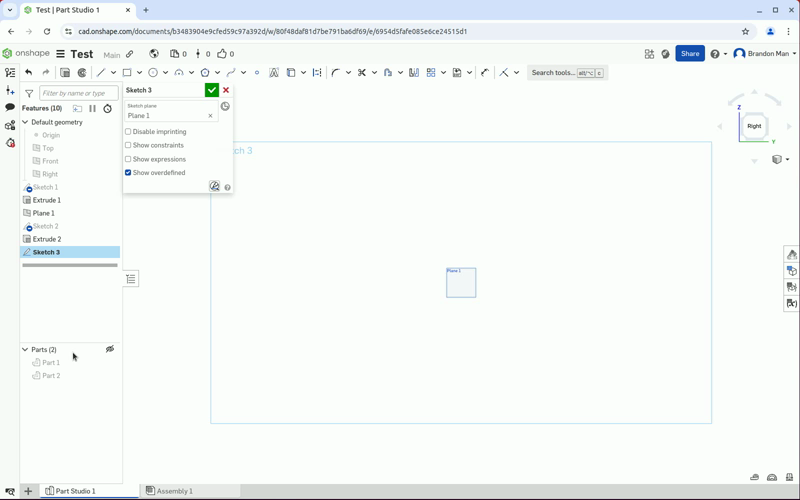
key(l)
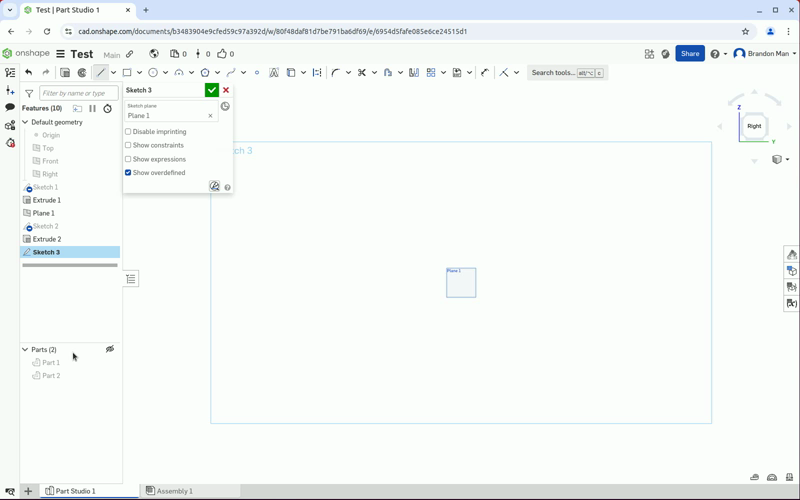
key_down(shift)
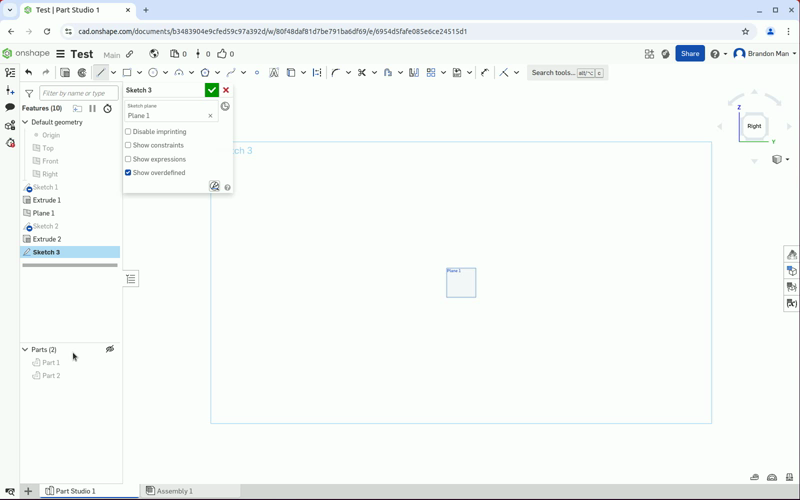
mouse_move(458, 262)
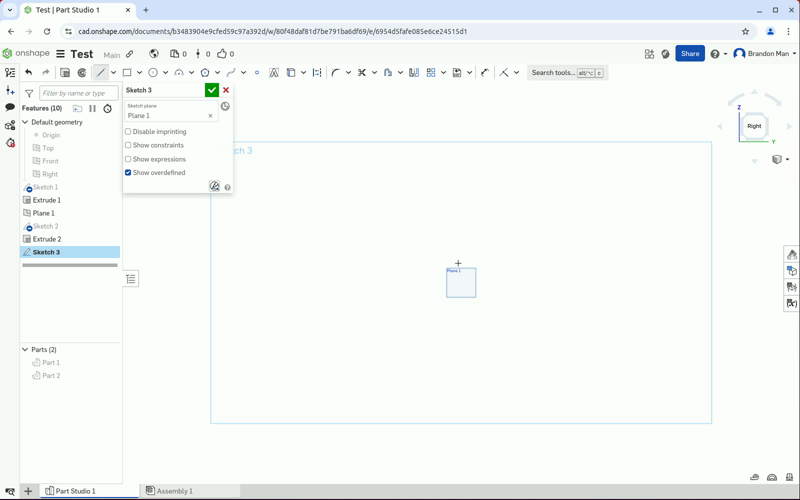
click(458, 262)
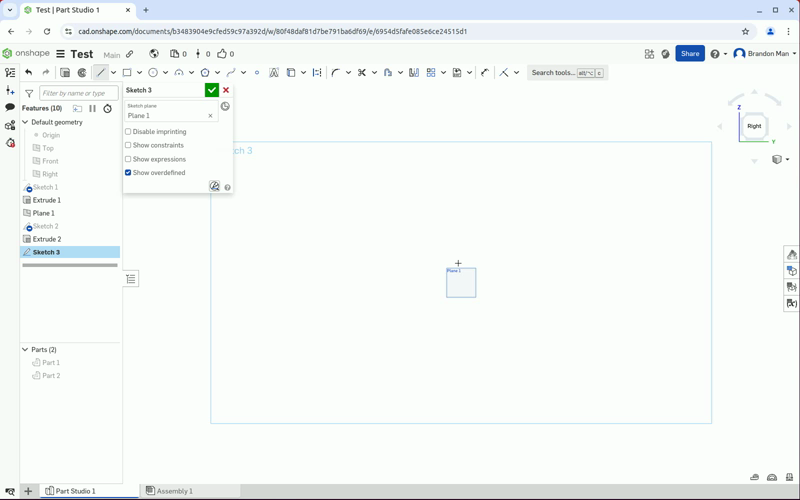
key_up(shift)
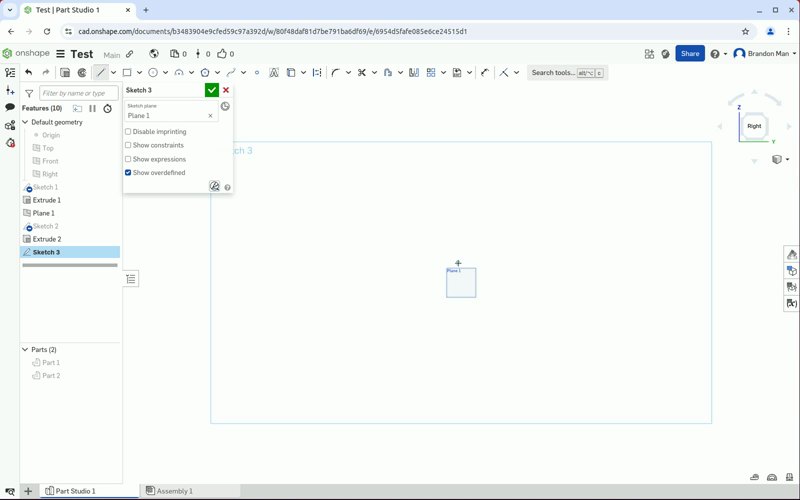
key_down(shift)
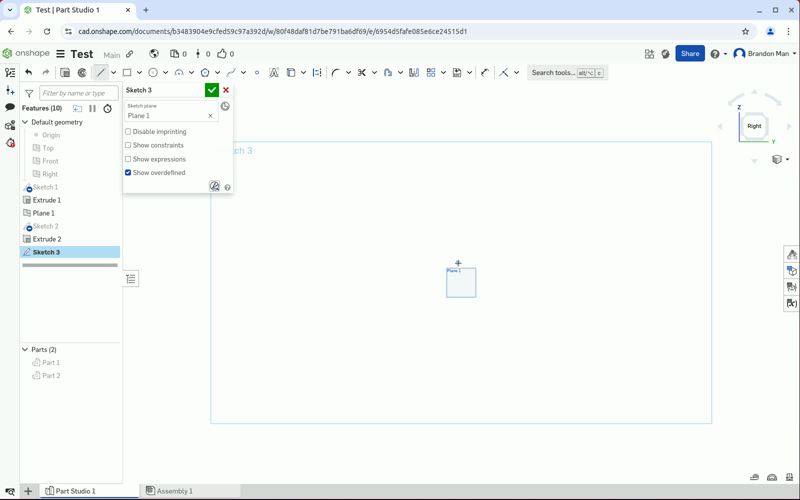
mouse_move(488, 262)
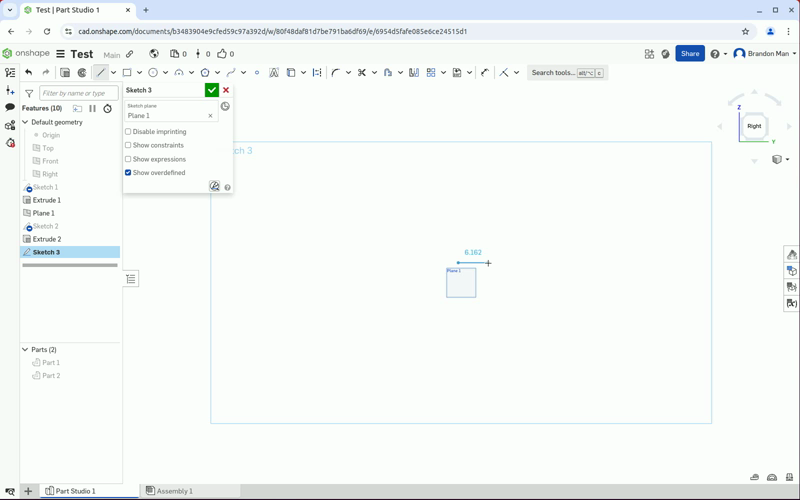
mouse_move(459, 261)
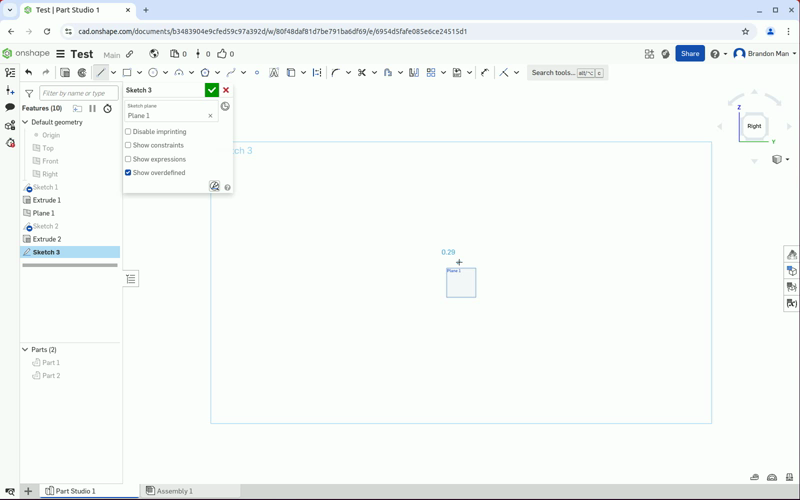
scroll(6)
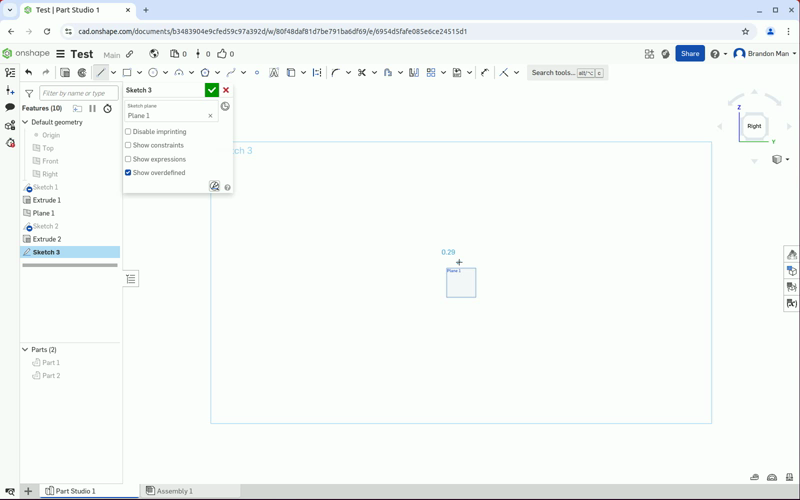
scroll(6)
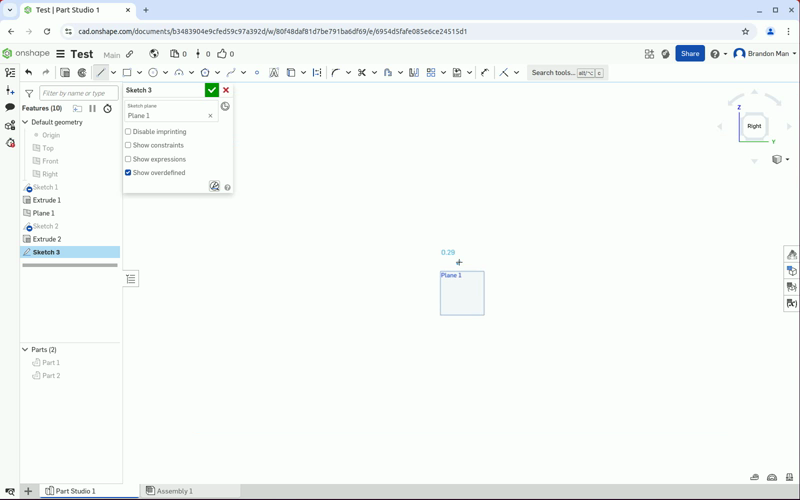
scroll(6)
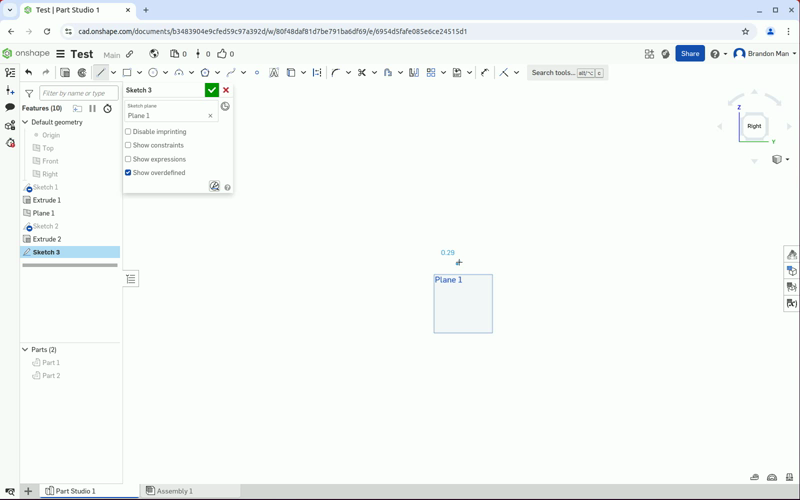
scroll(6)
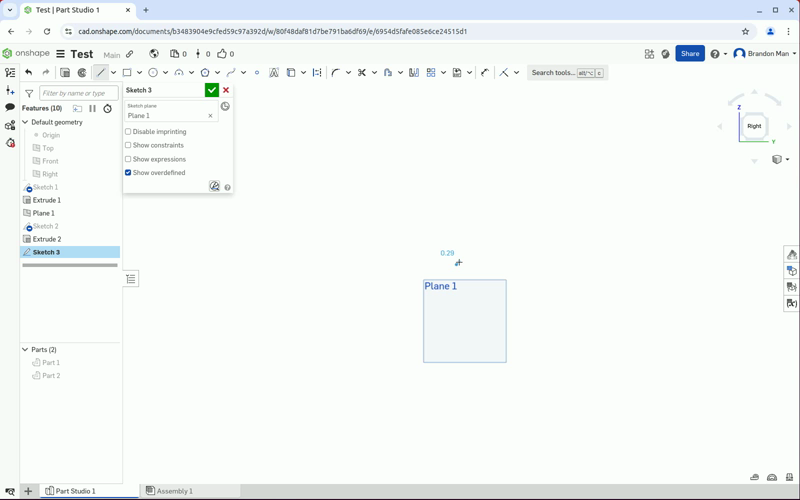
scroll(6)
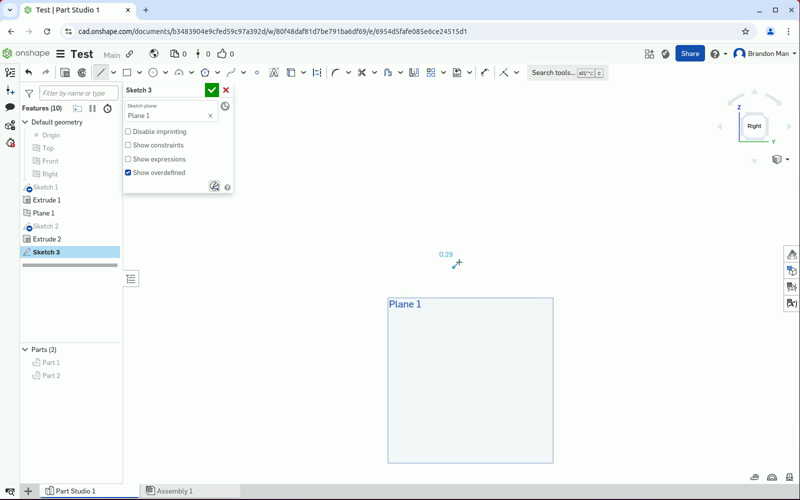
scroll(6)
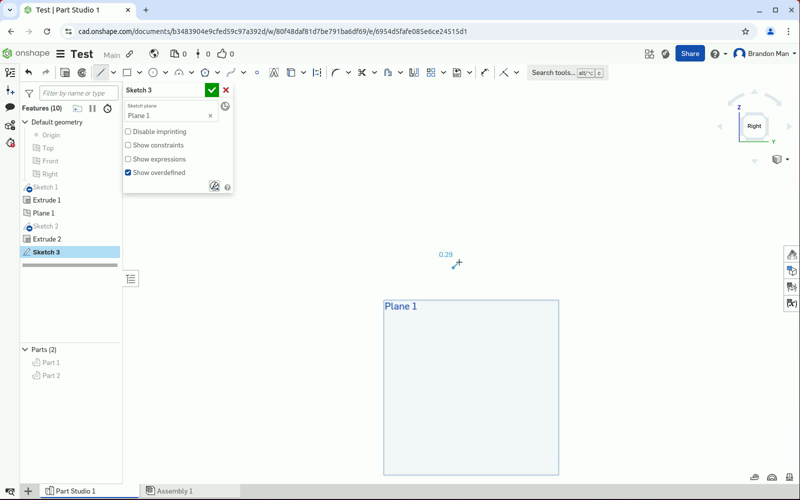
scroll(6)
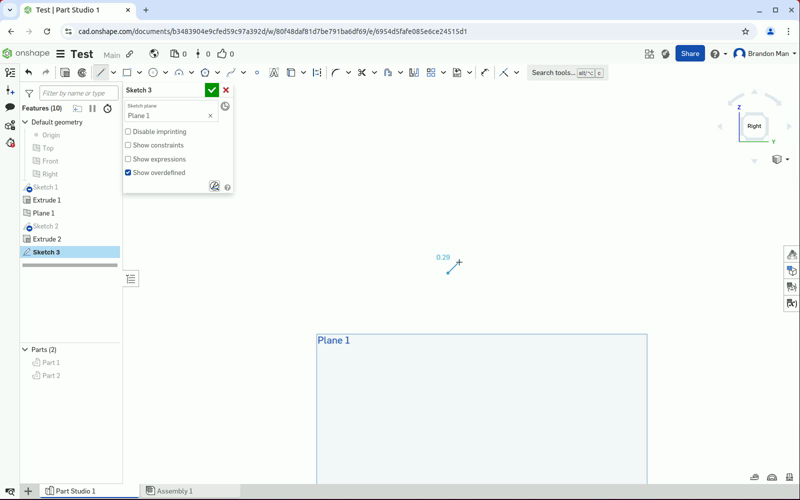
click(459, 261)
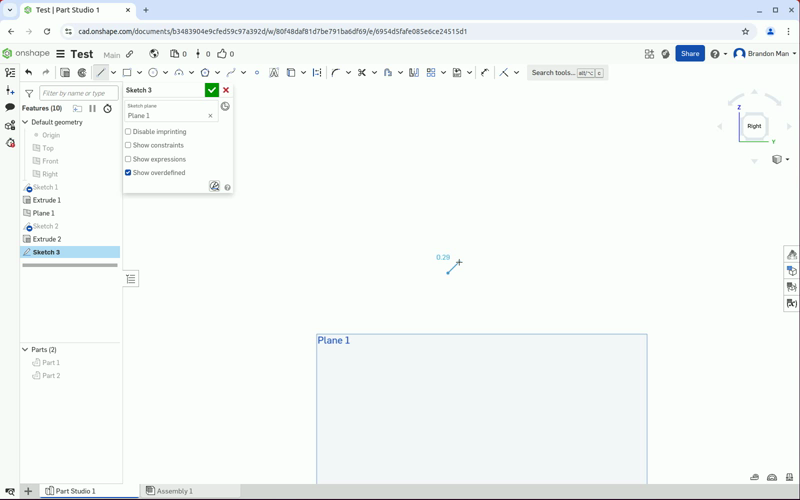
scroll(-6)
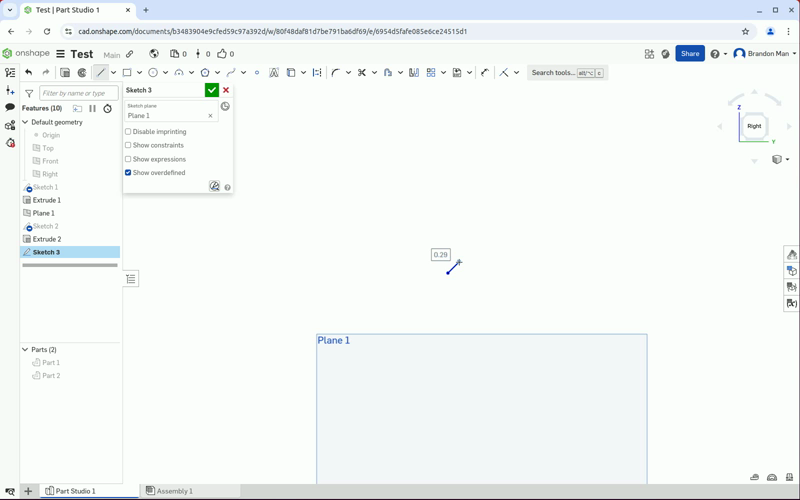
scroll(-6)
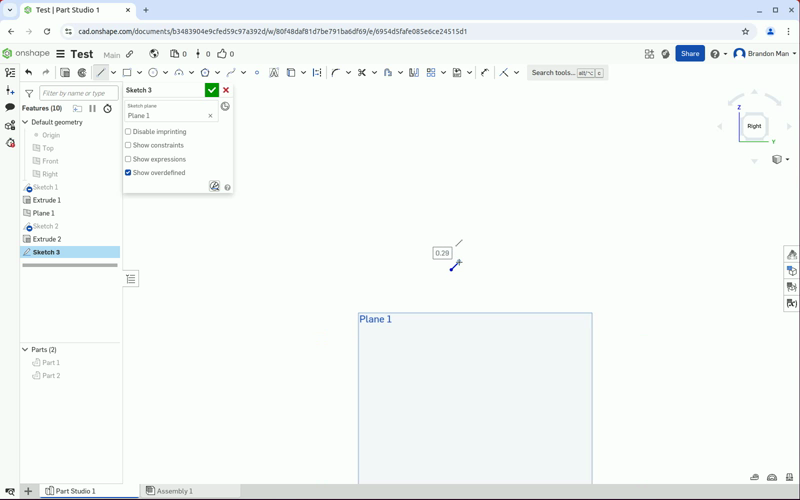
scroll(-6)
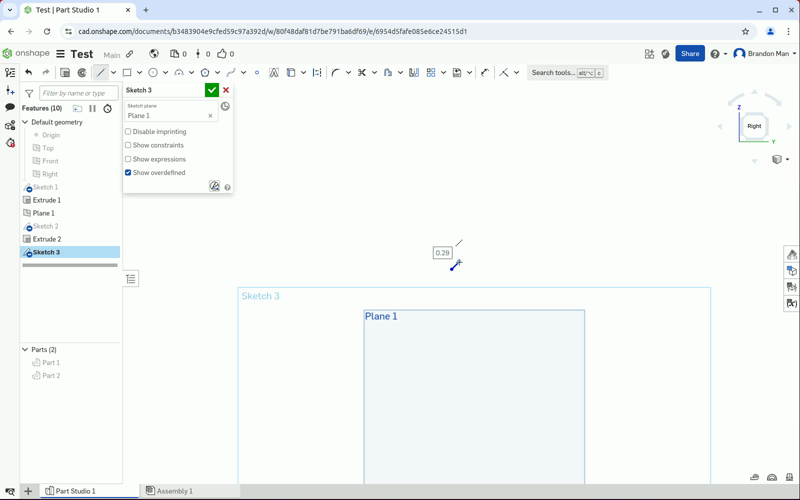
scroll(-6)
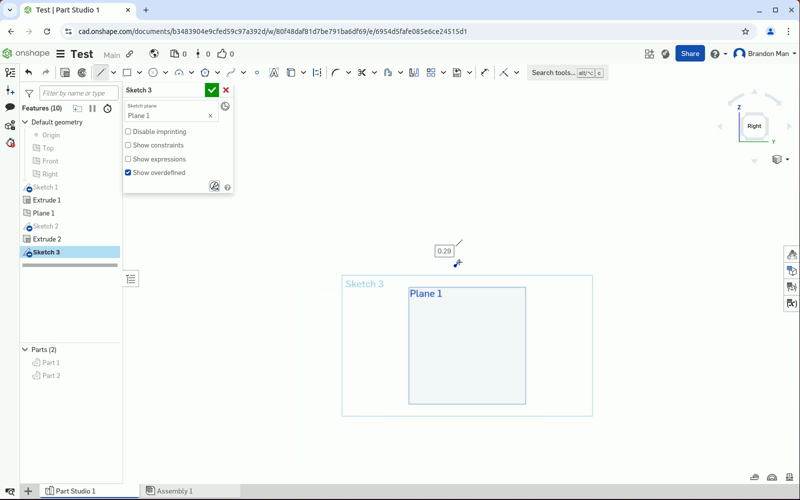
scroll(-6)
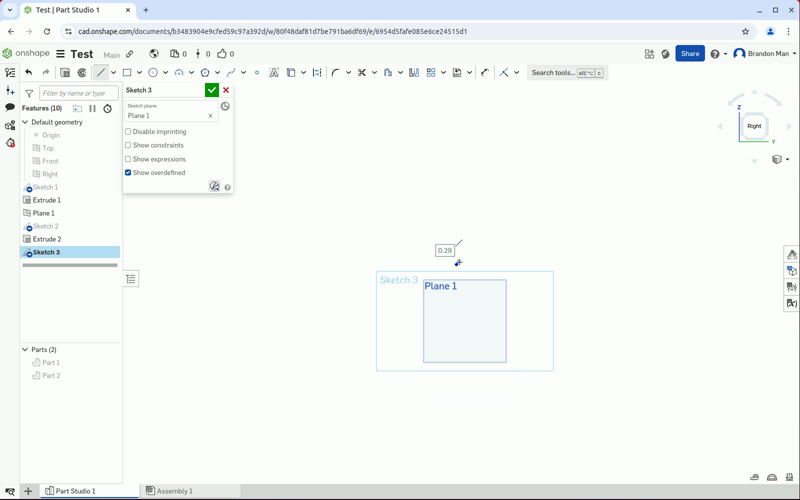
scroll(-6)
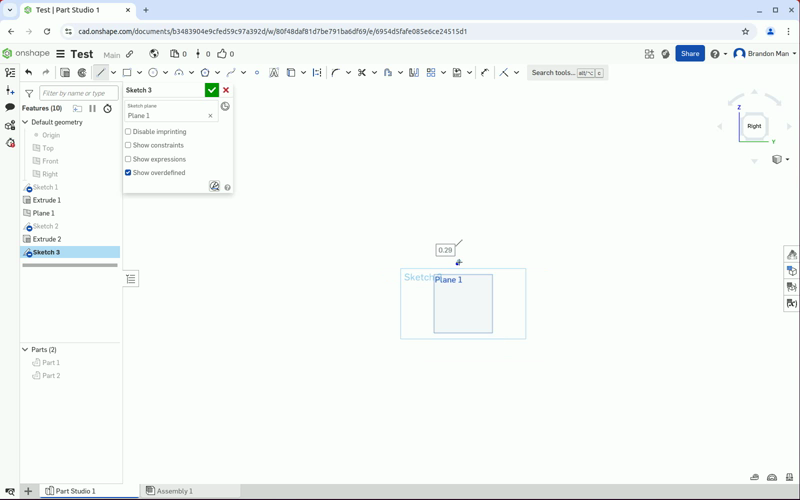
scroll(-6)
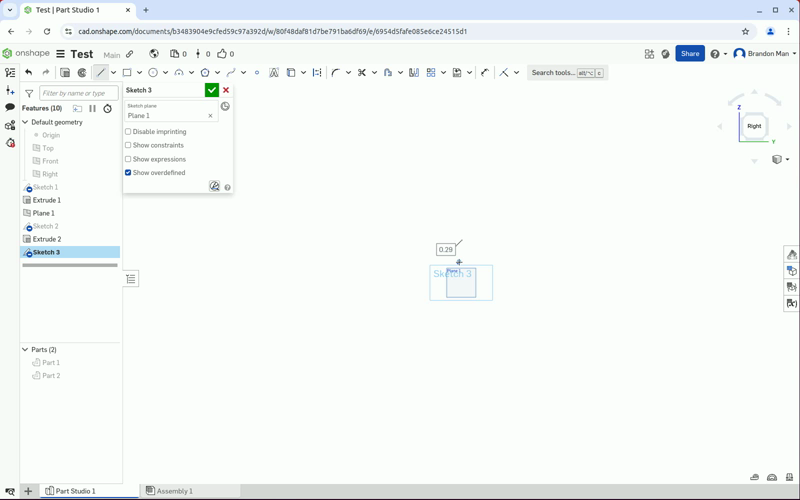
key_up(shift)
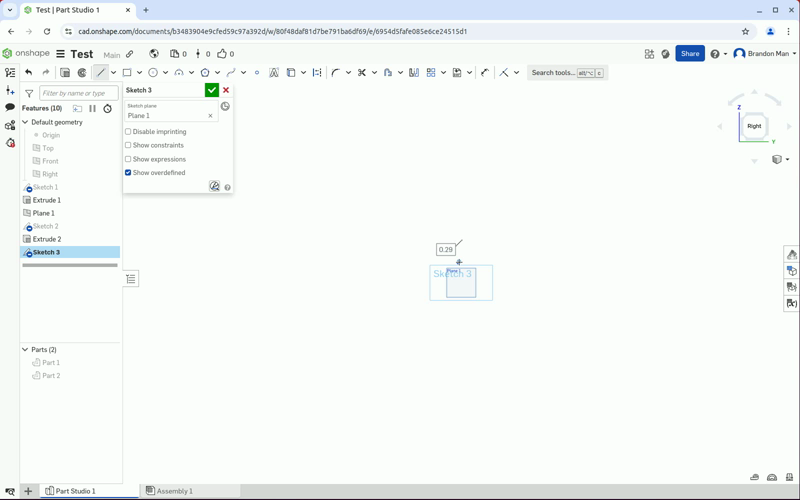
key_down(shift)
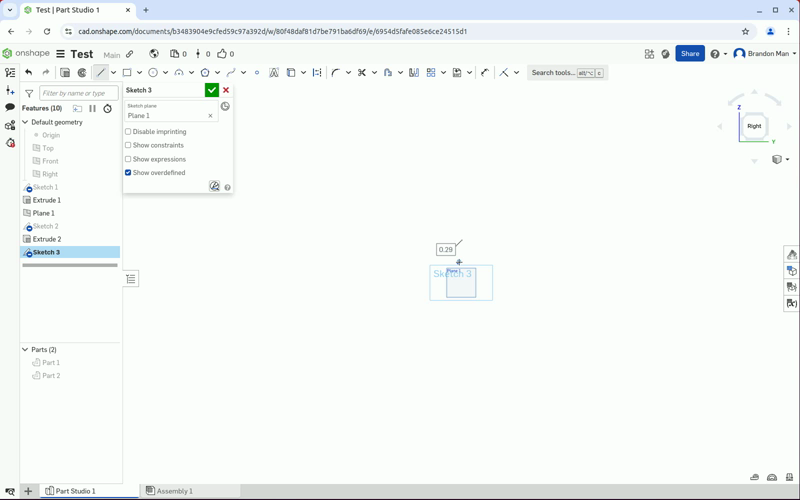
mouse_move(489, 261)
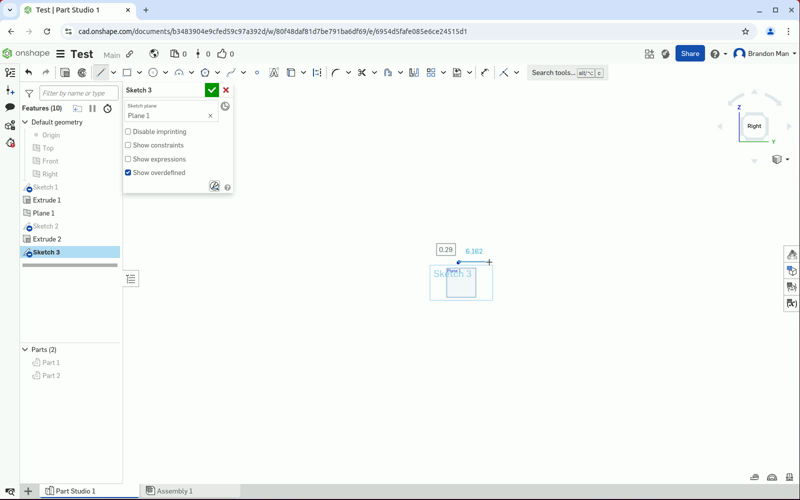
mouse_move(460, 262)
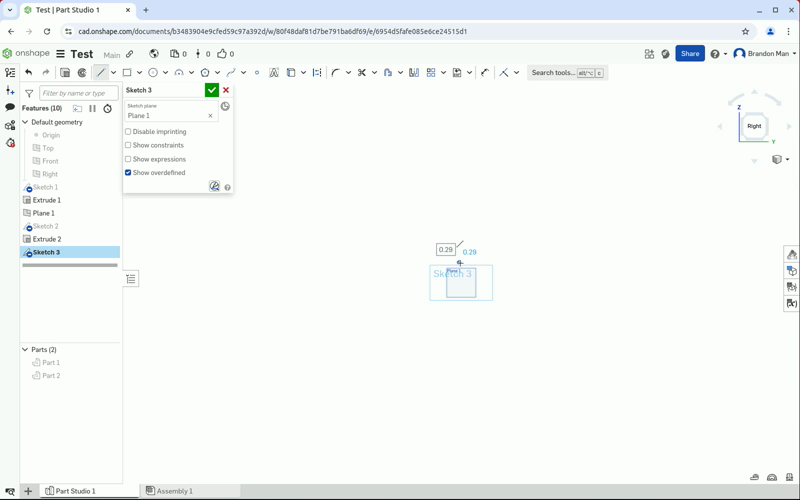
scroll(6)
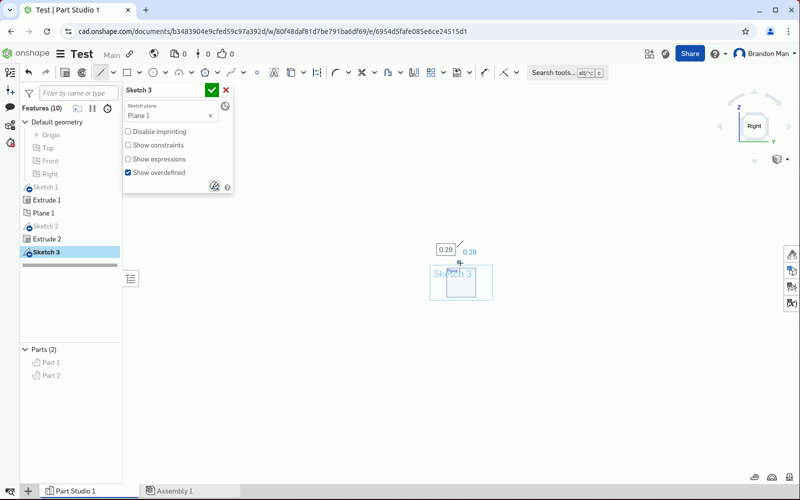
scroll(6)
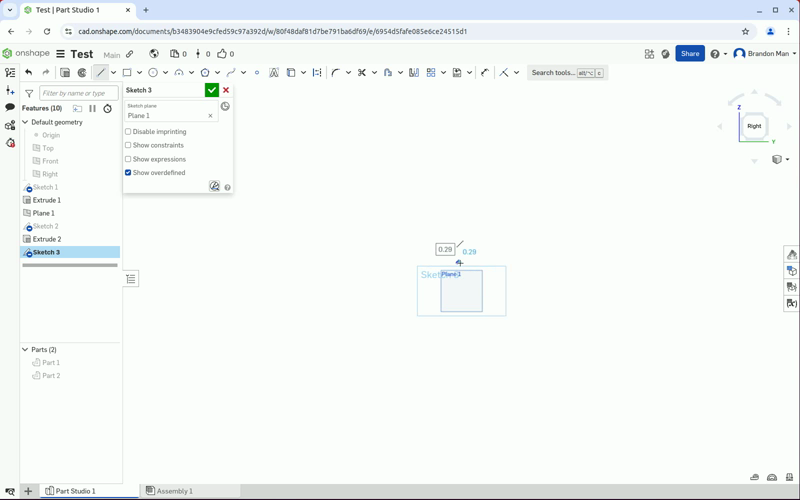
scroll(6)
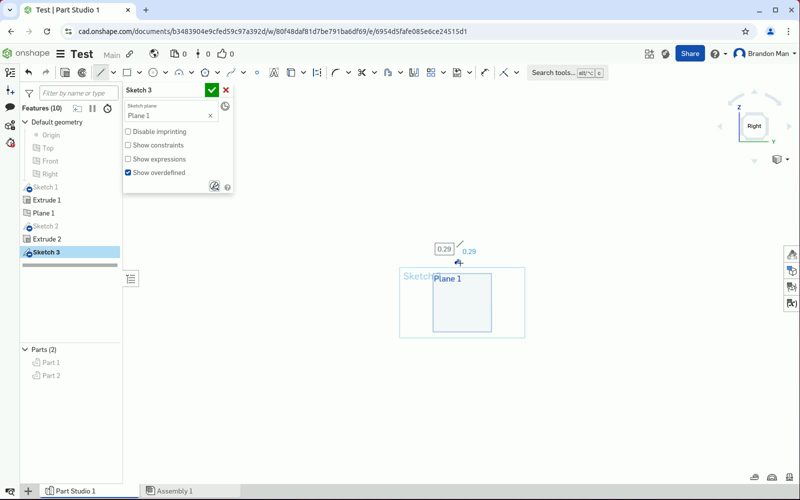
scroll(6)
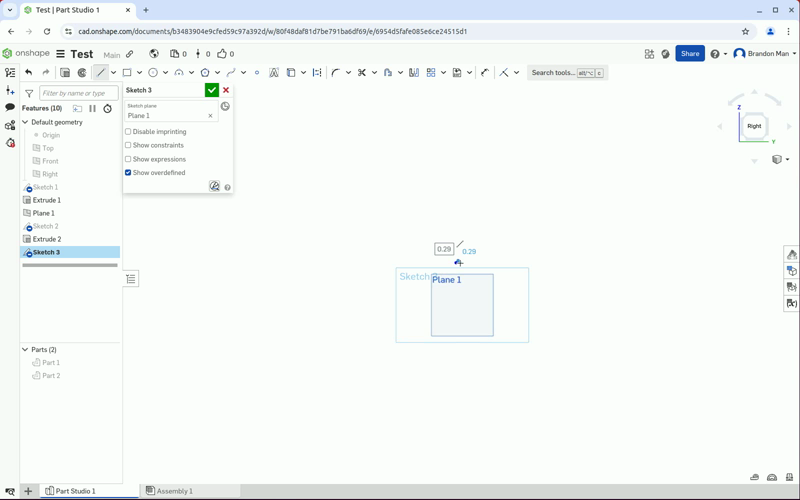
scroll(6)
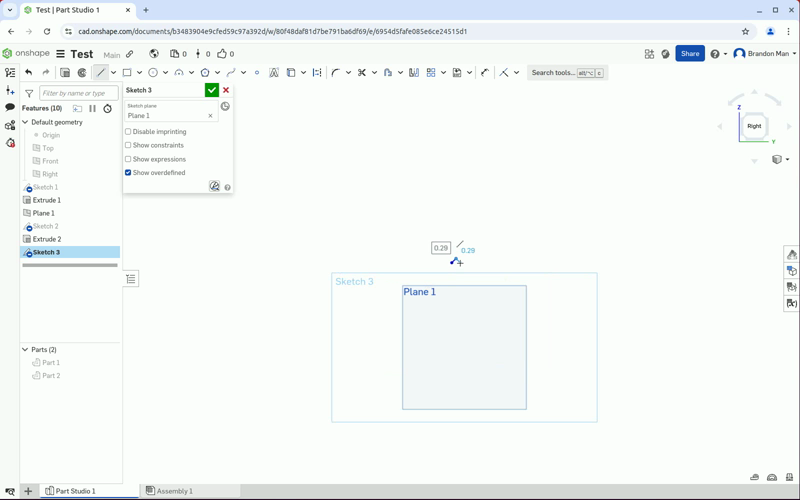
scroll(6)
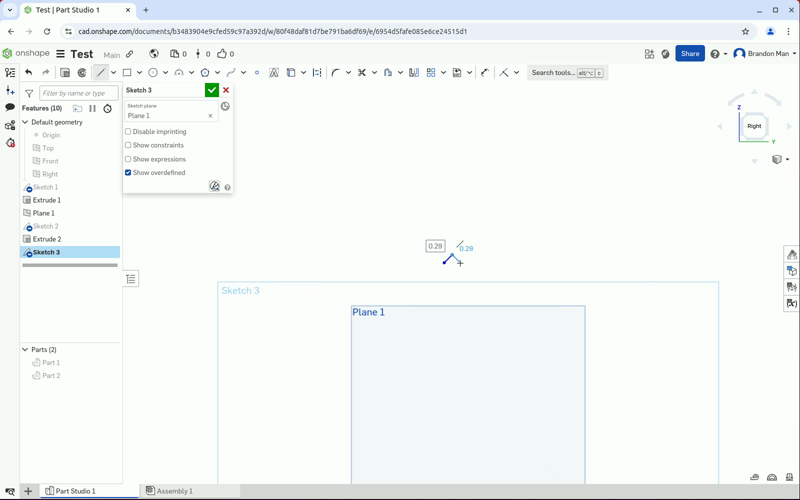
scroll(6)
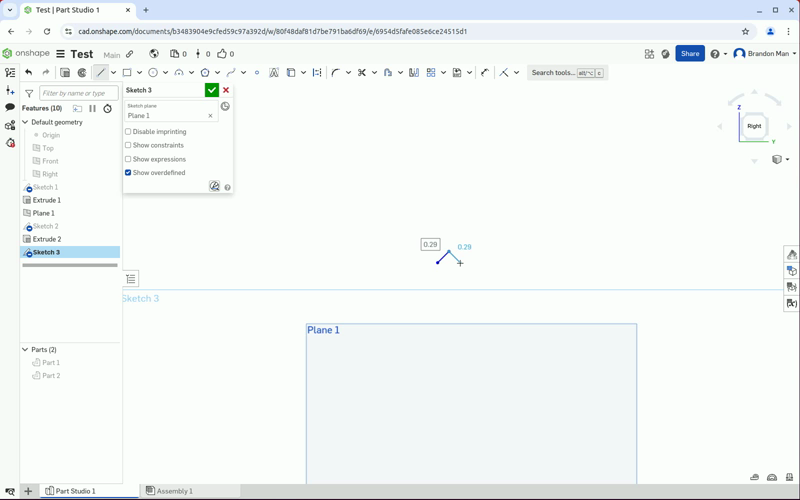
click(460, 262)
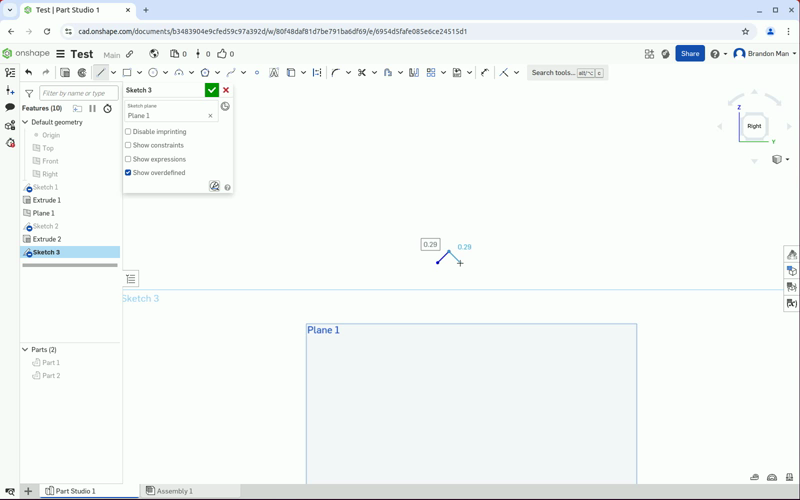
scroll(-6)
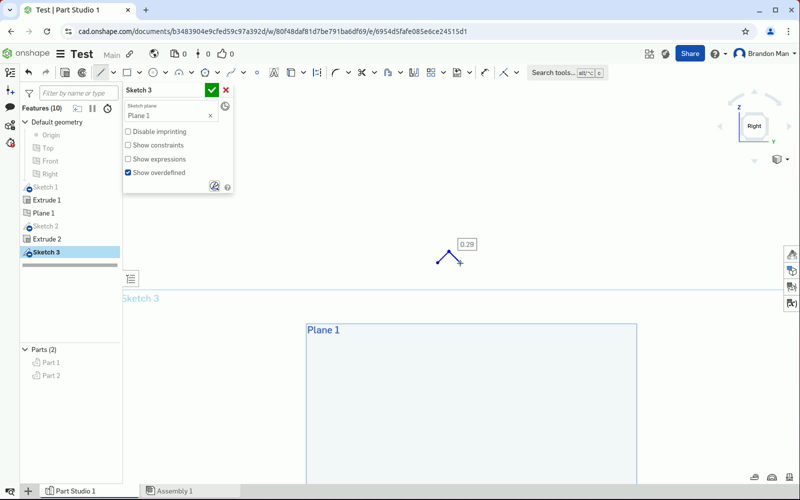
scroll(-6)
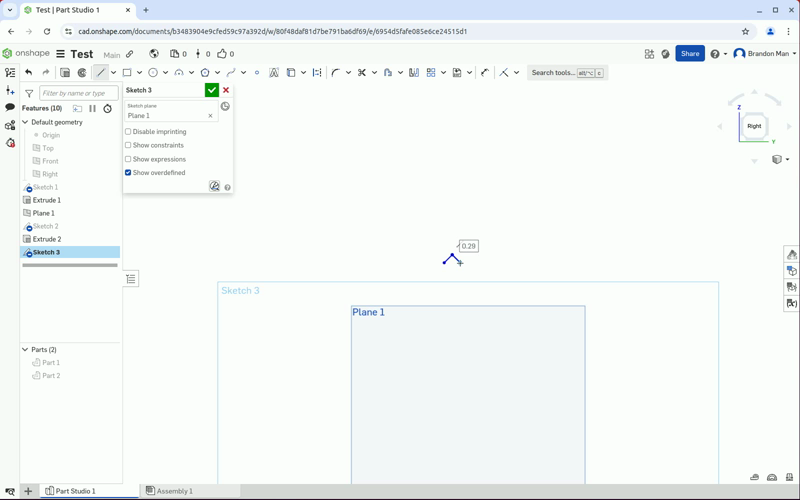
scroll(-6)
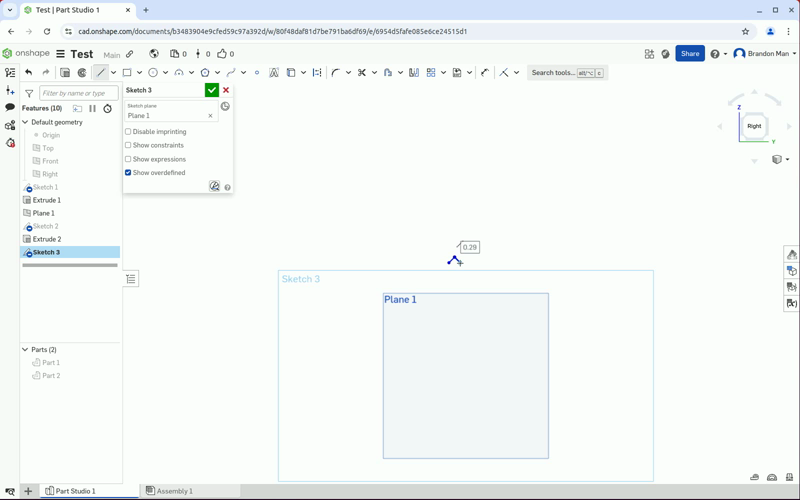
scroll(-6)
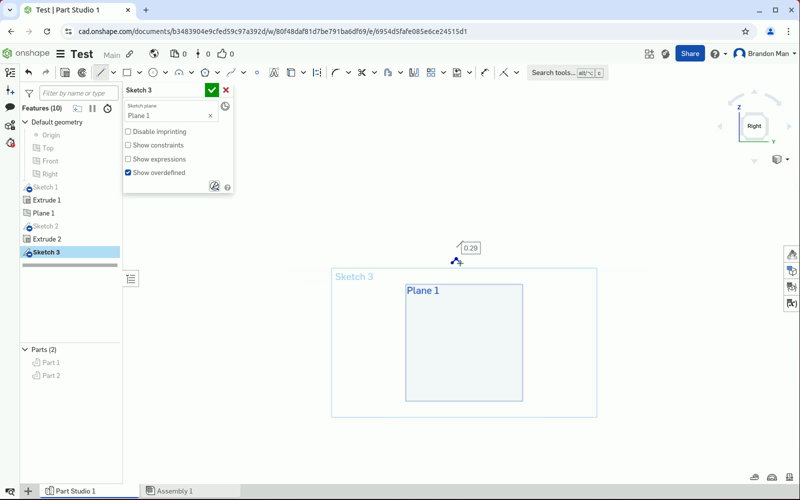
scroll(-6)
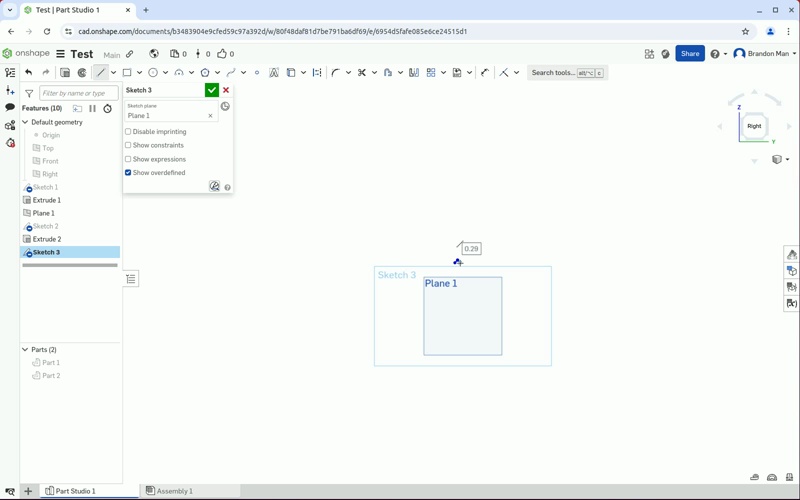
scroll(-6)
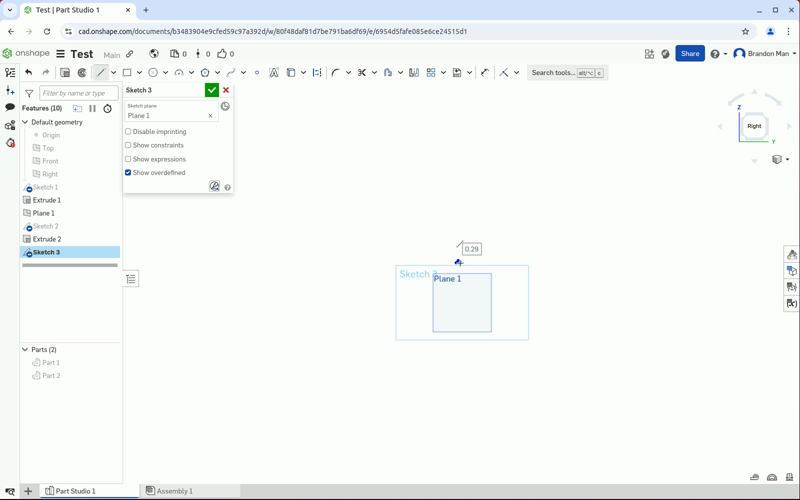
scroll(-6)
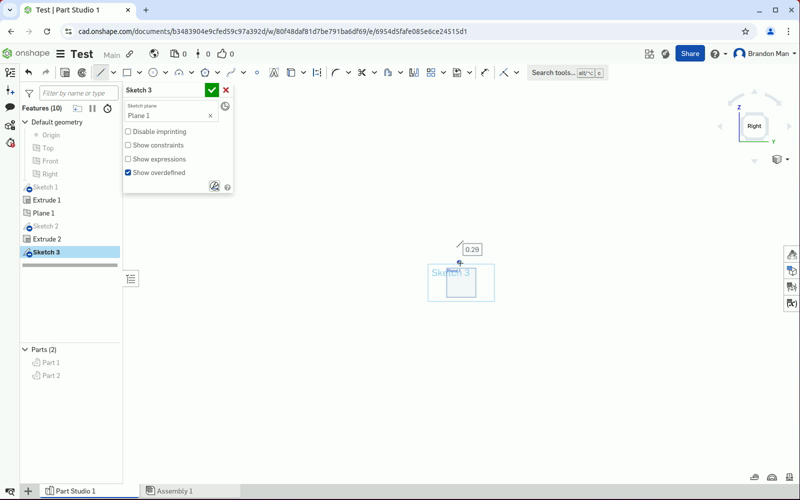
key_up(shift)
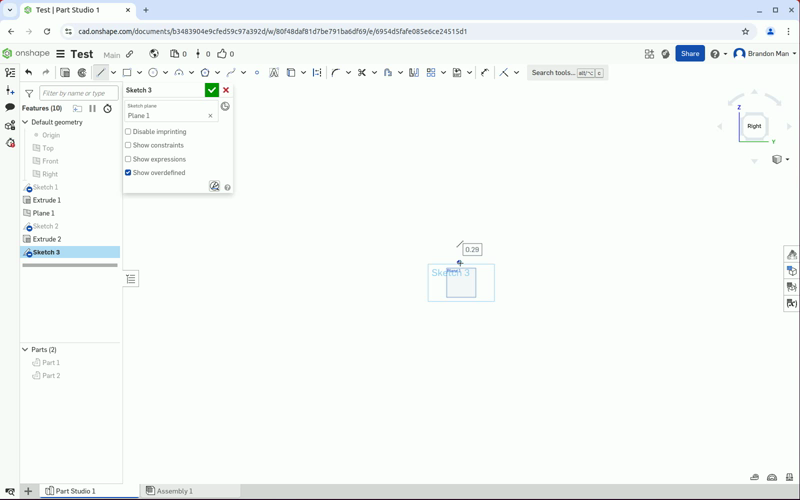
key_down(shift)
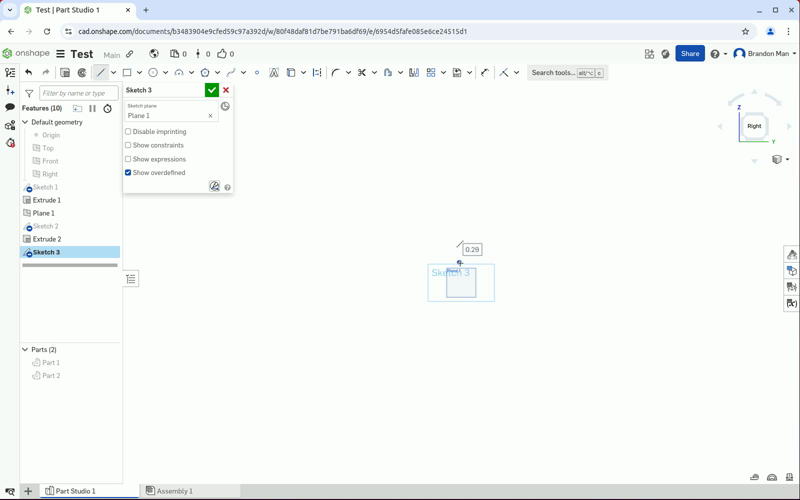
mouse_move(490, 262)
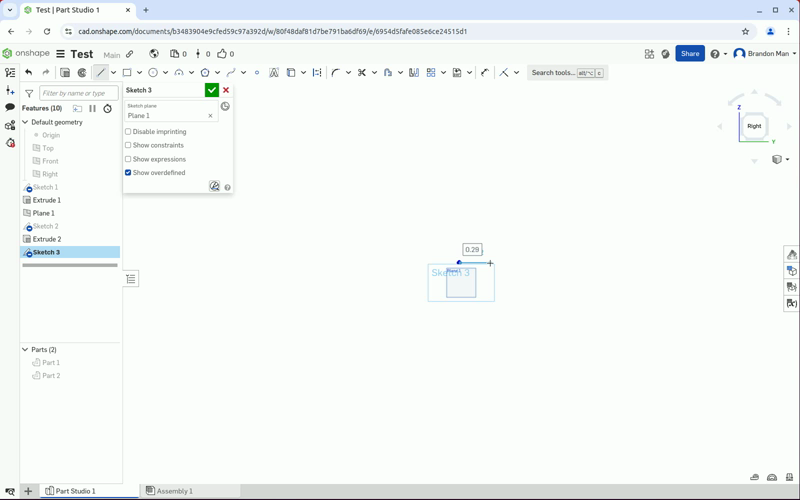
mouse_move(460, 252)
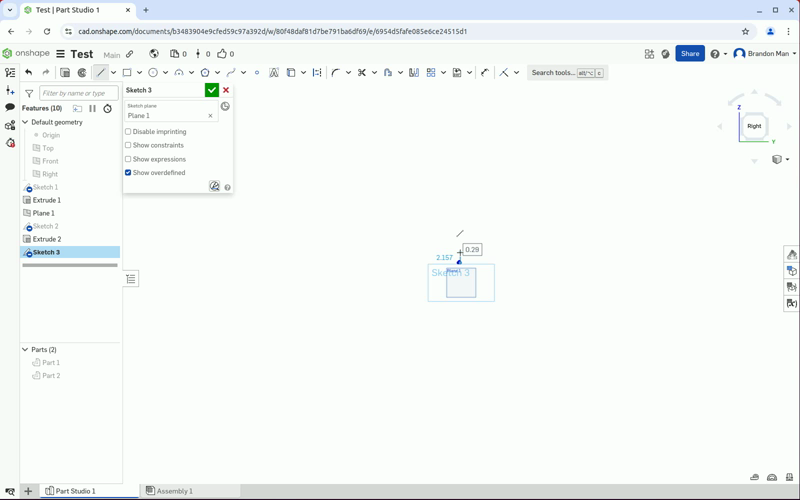
click(460, 252)
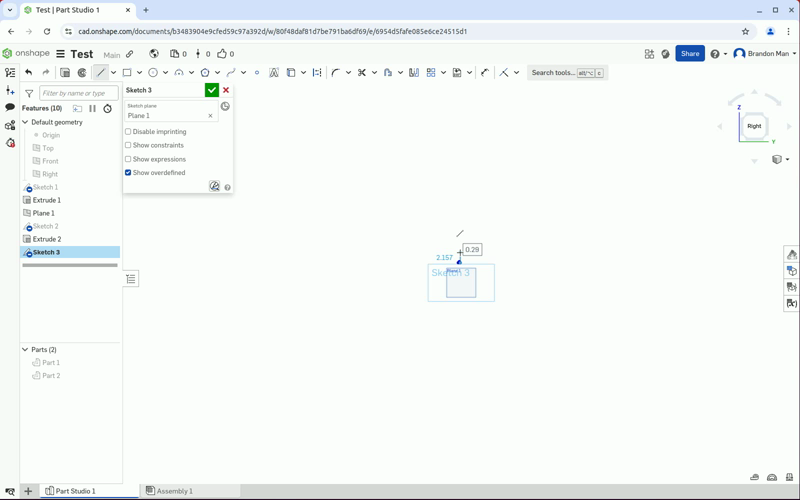
key_up(shift)
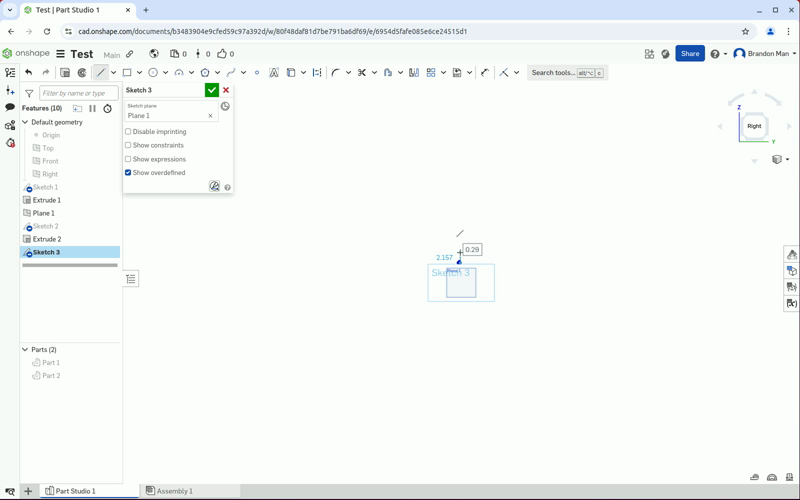
key_down(shift)
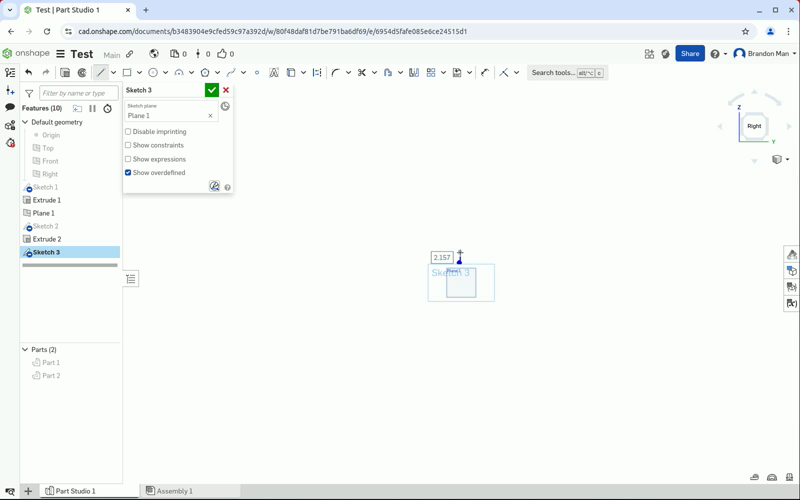
mouse_move(490, 252)
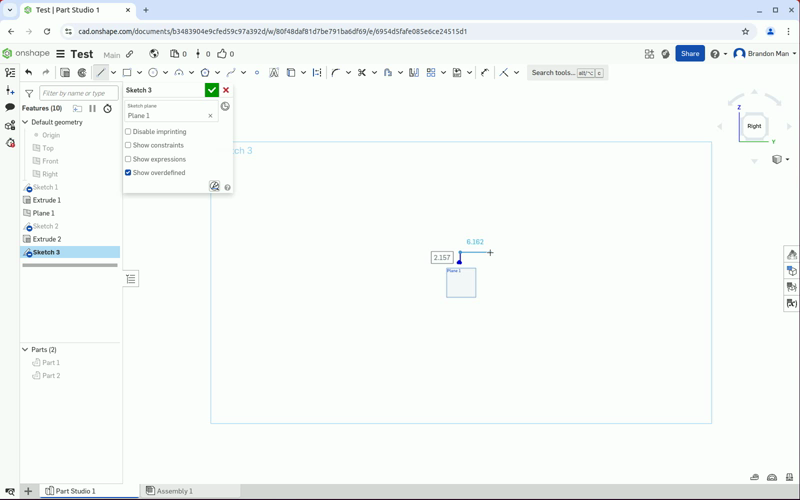
mouse_move(459, 251)
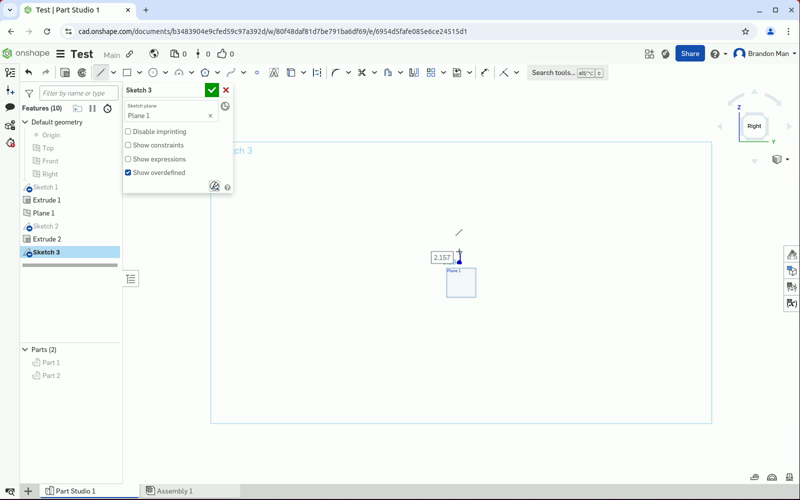
scroll(6)
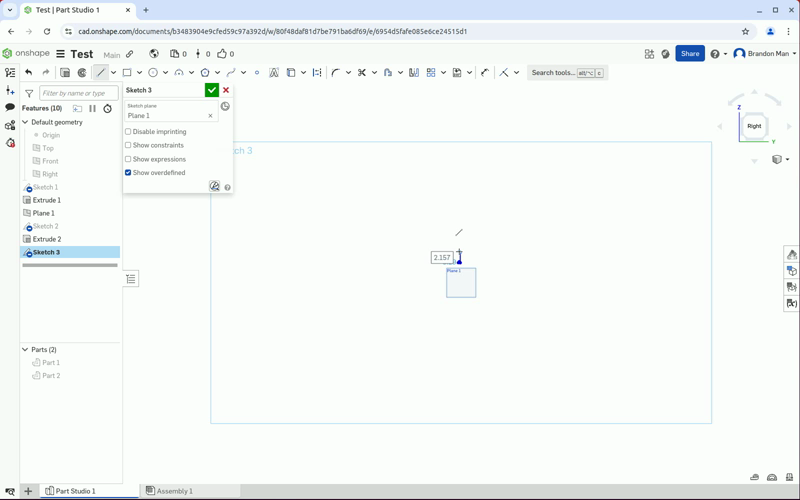
scroll(6)
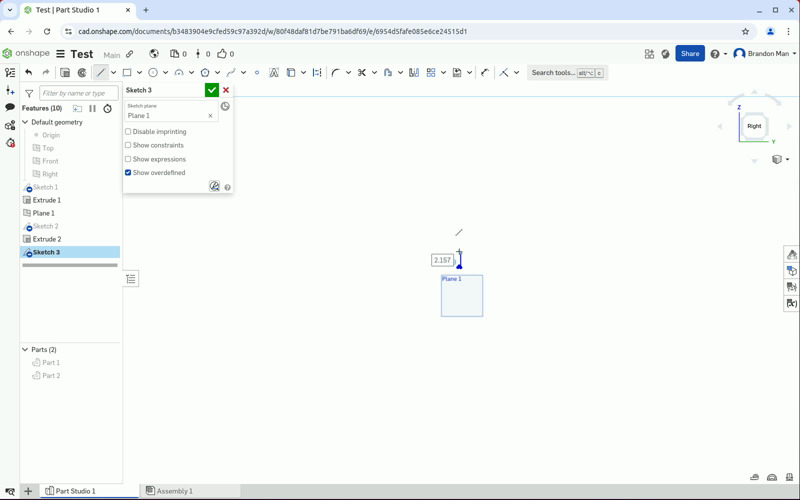
scroll(6)
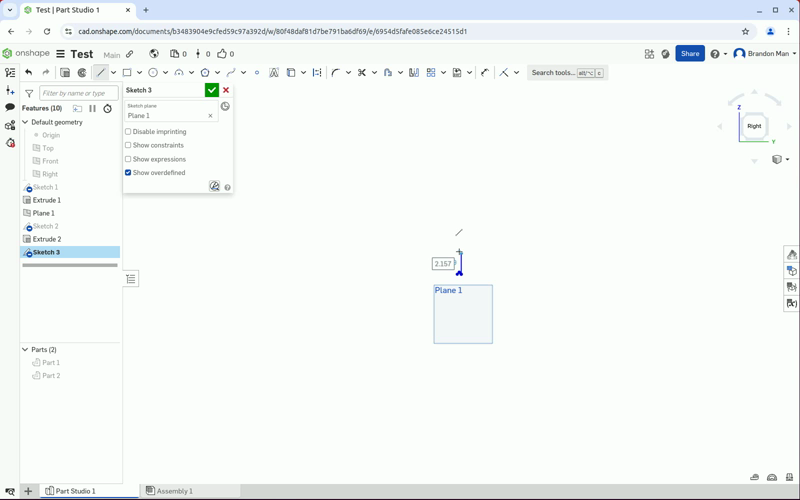
scroll(6)
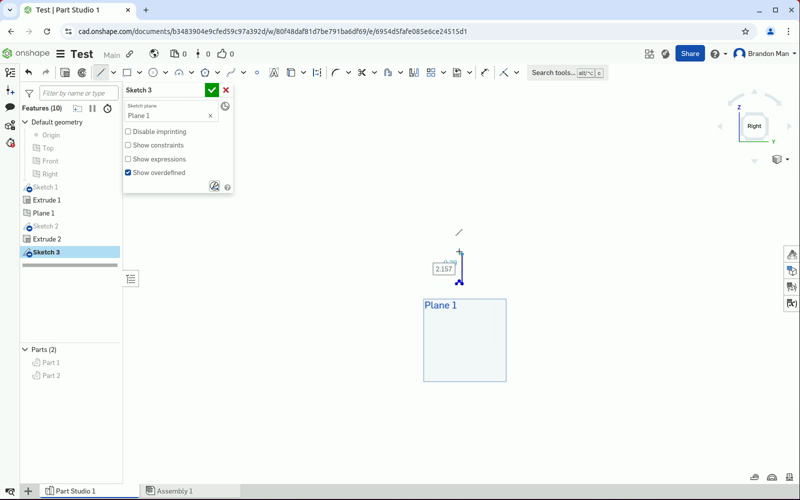
scroll(6)
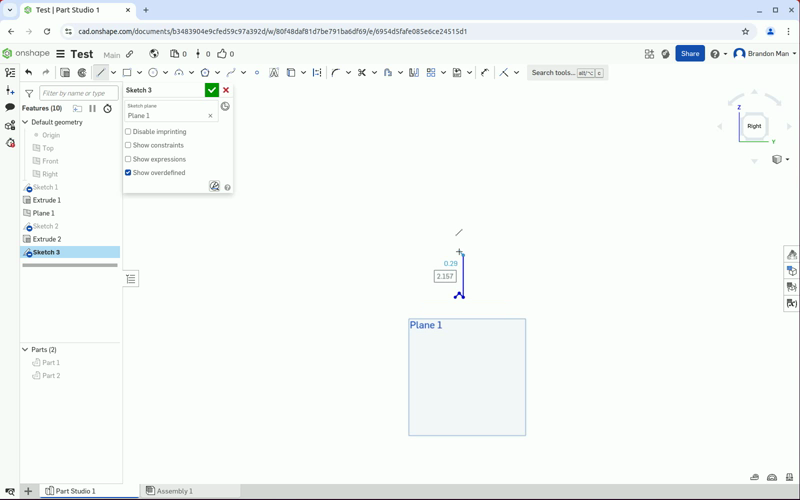
scroll(6)
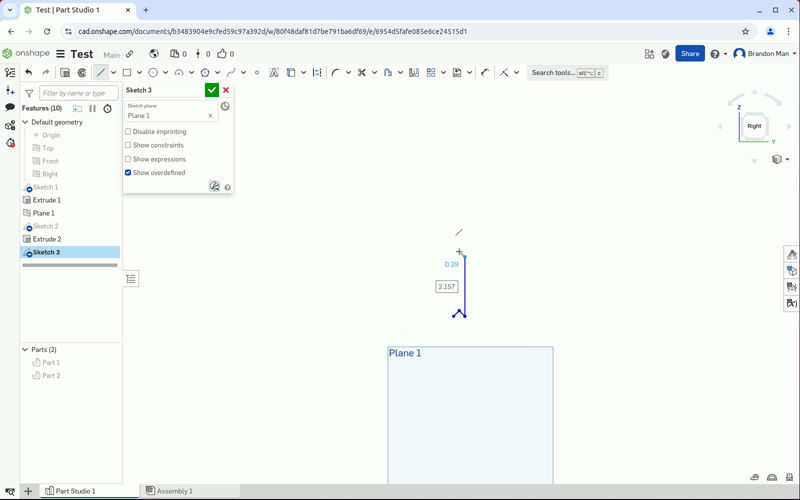
scroll(6)
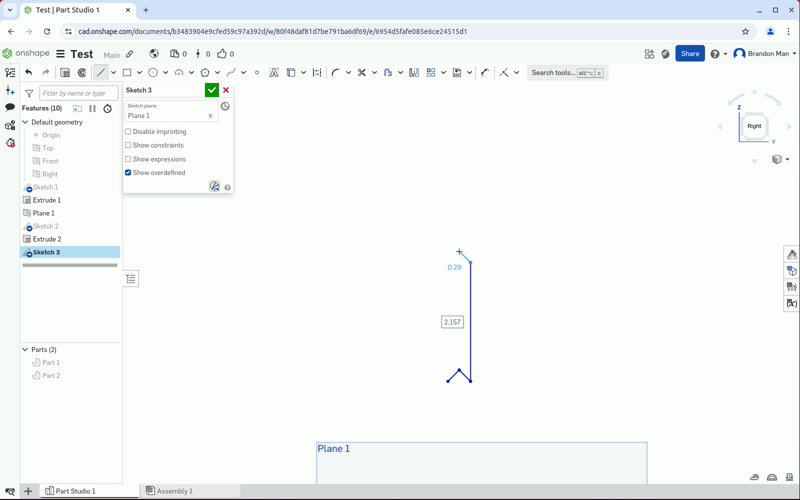
click(459, 251)
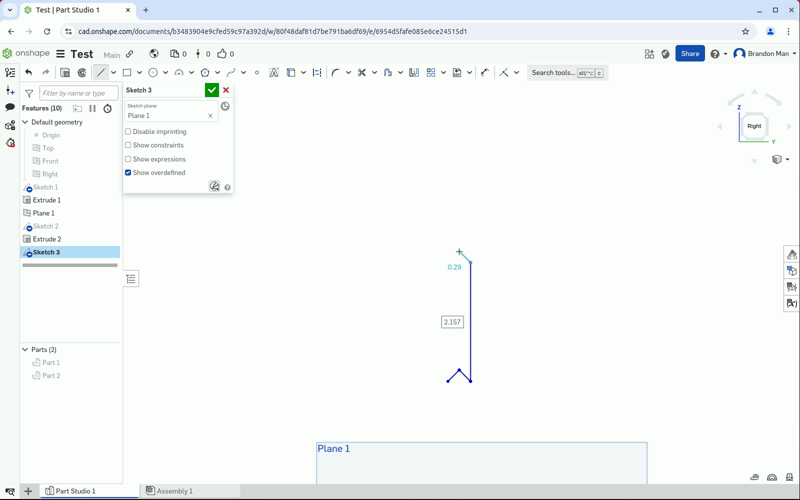
scroll(-6)
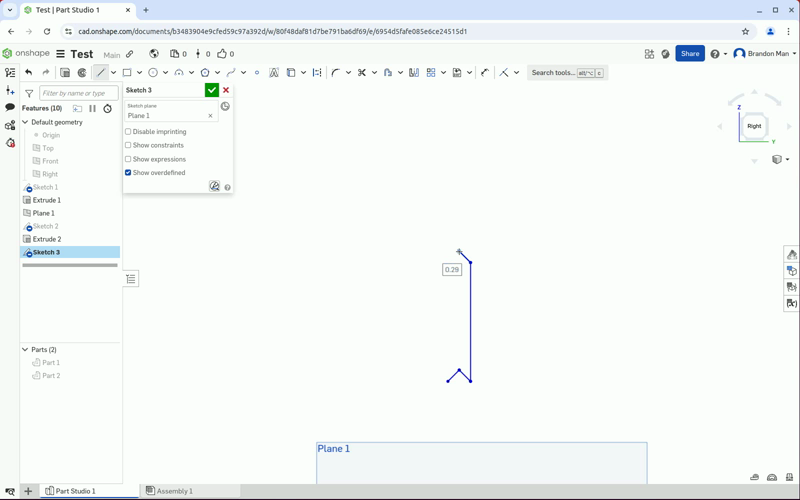
scroll(-6)
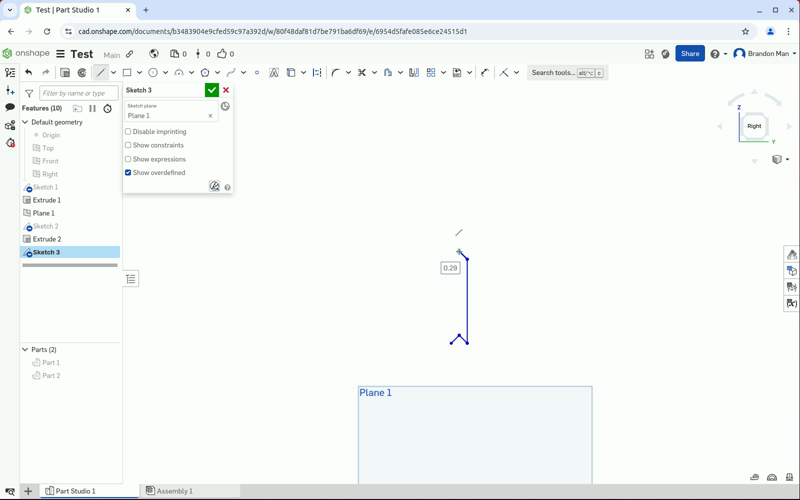
scroll(-6)
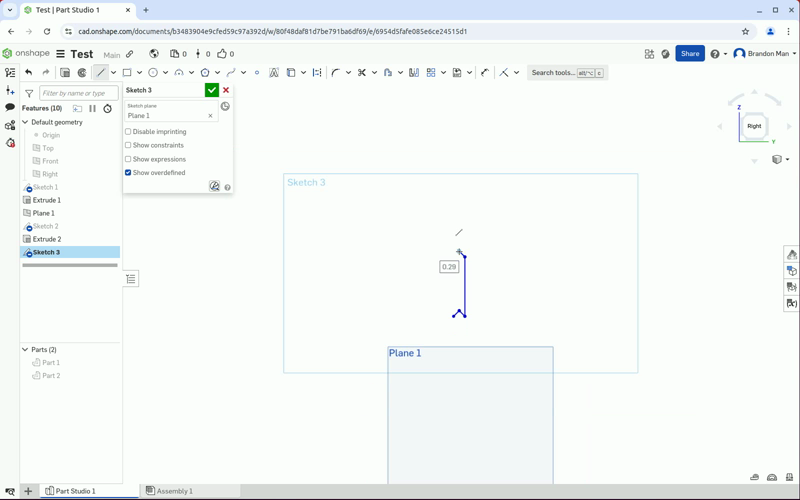
scroll(-6)
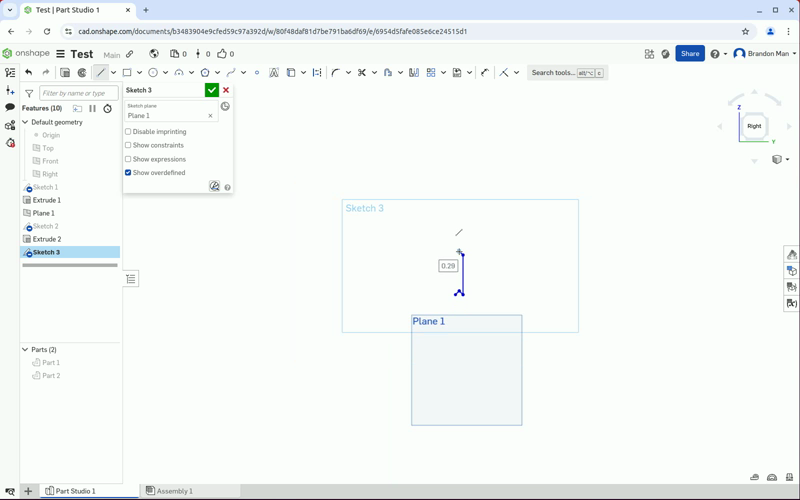
scroll(-6)
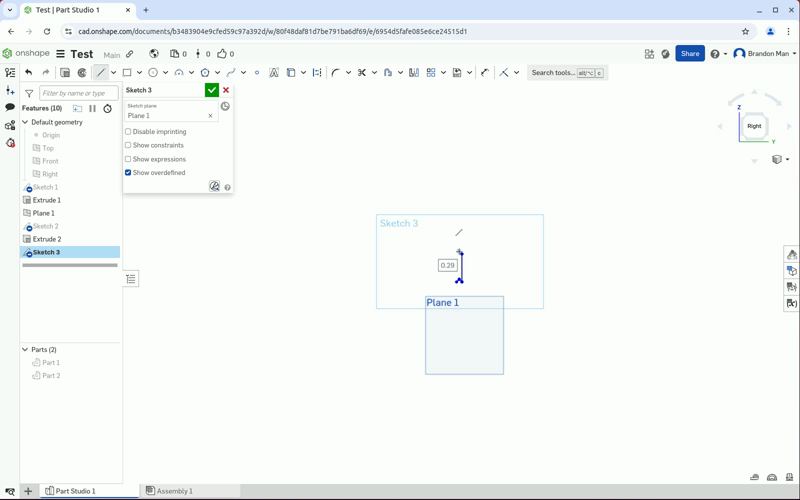
scroll(-6)
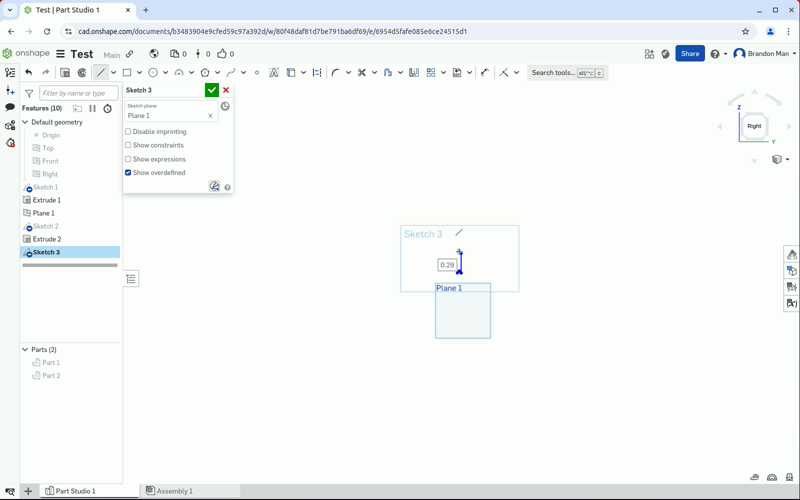
scroll(-6)
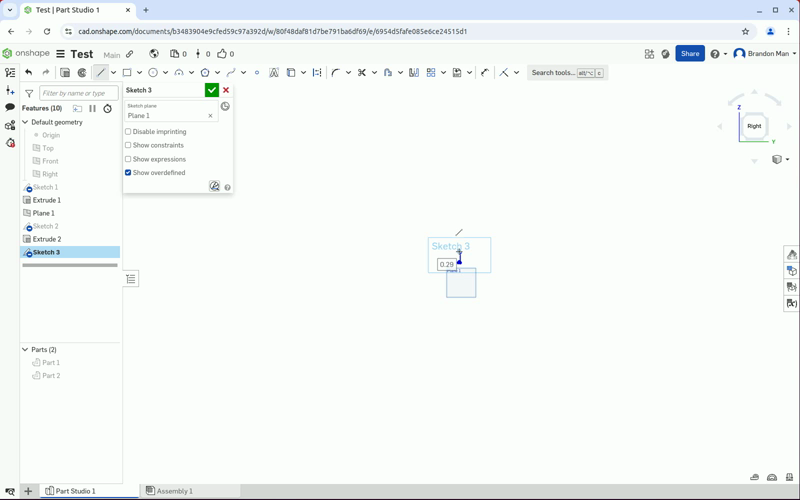
key_up(shift)
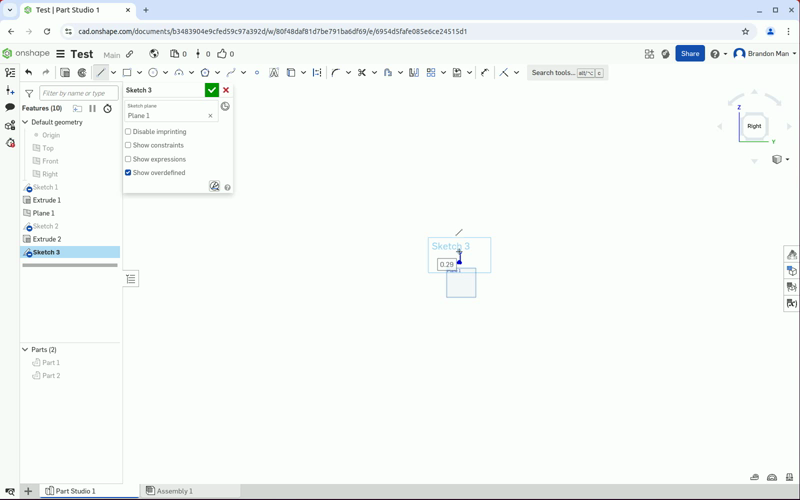
key_down(shift)
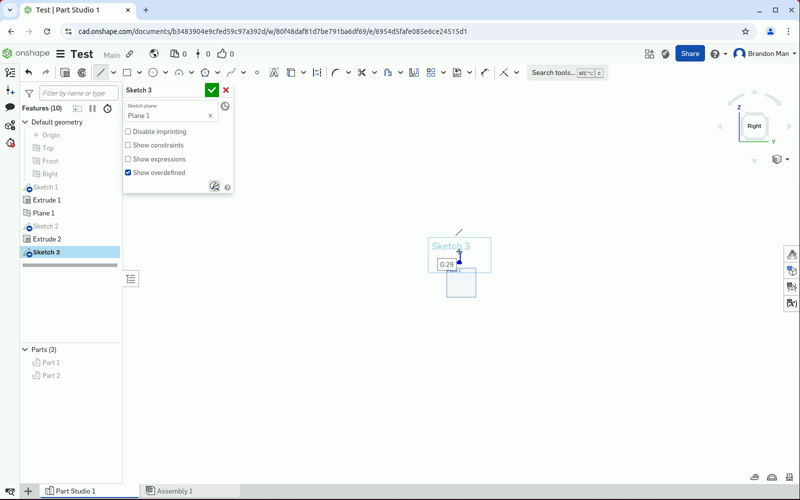
mouse_move(489, 251)
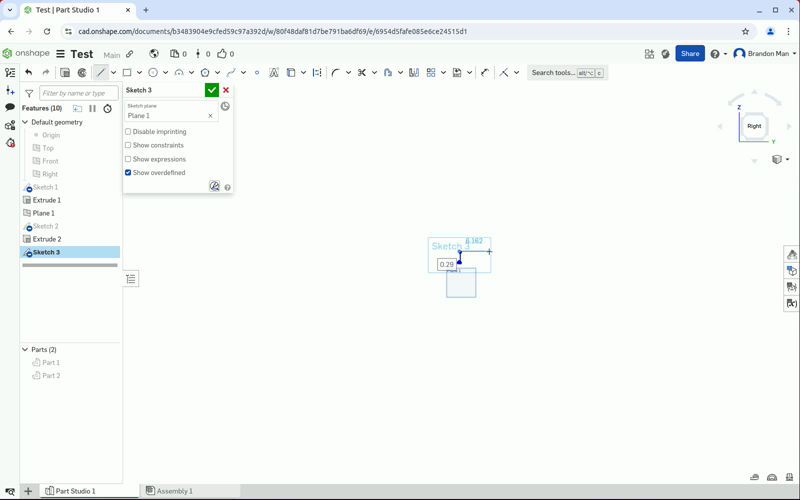
mouse_move(458, 252)
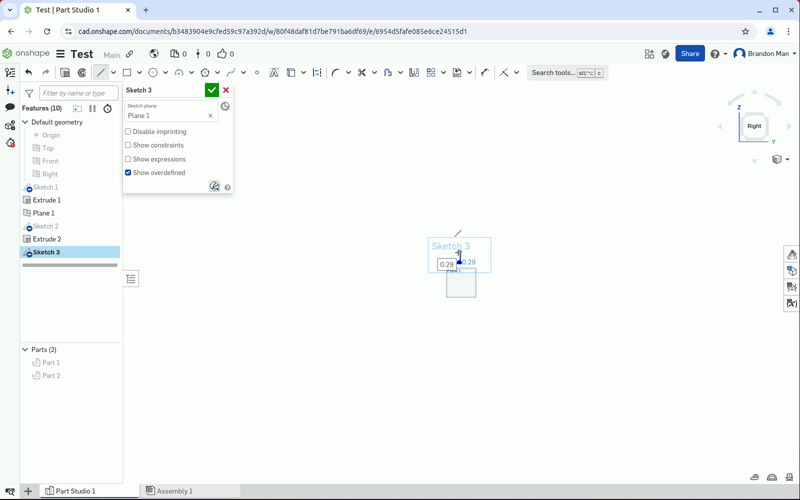
scroll(6)
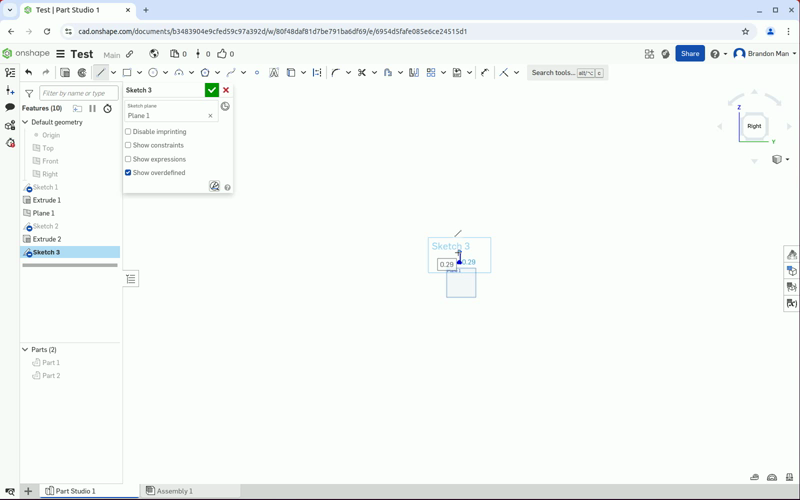
scroll(6)
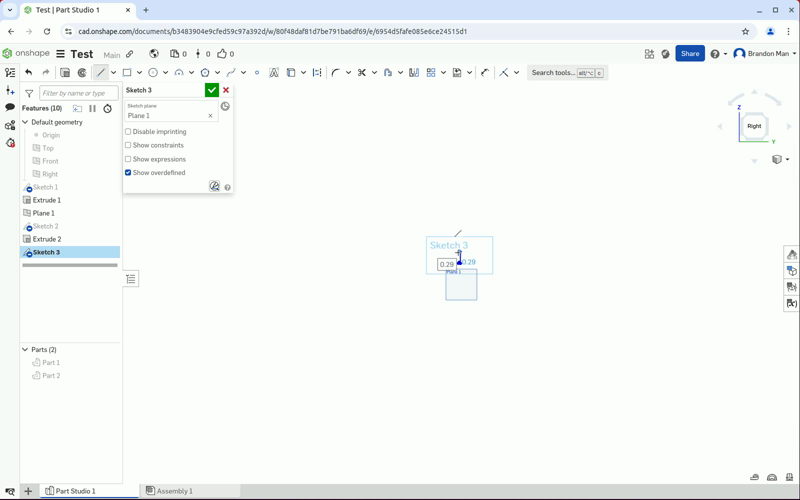
scroll(6)
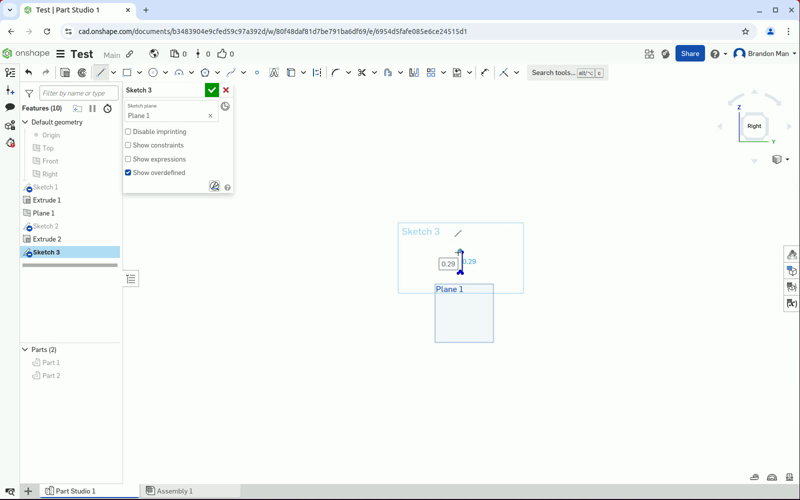
scroll(6)
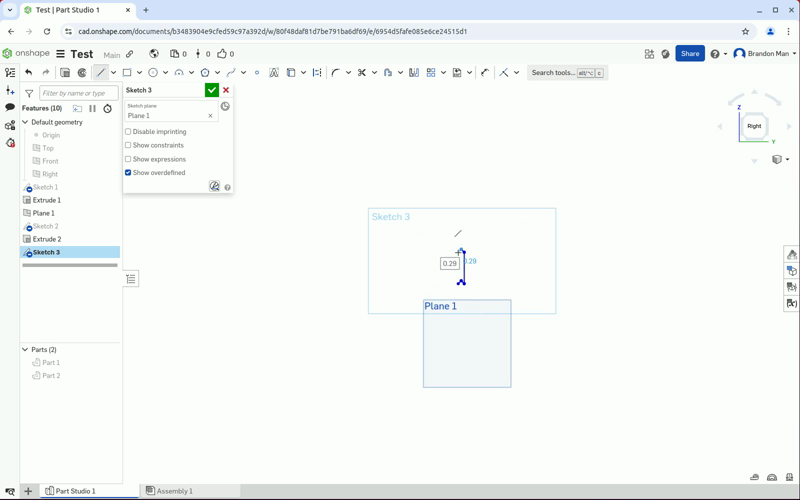
scroll(6)
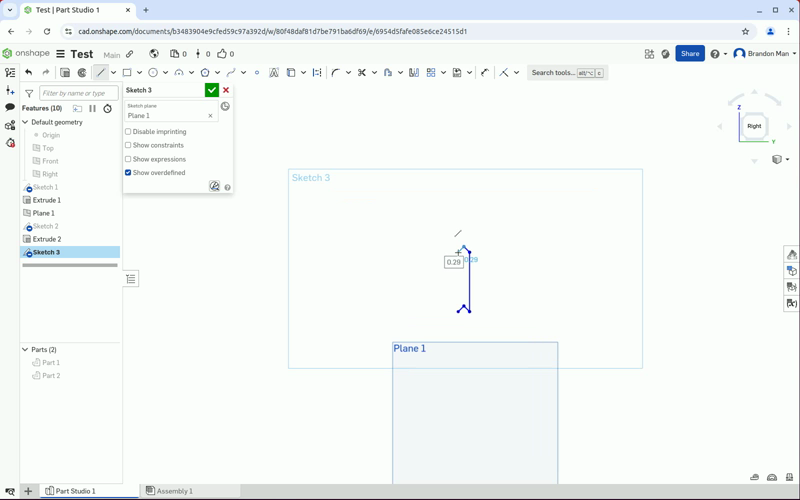
scroll(6)
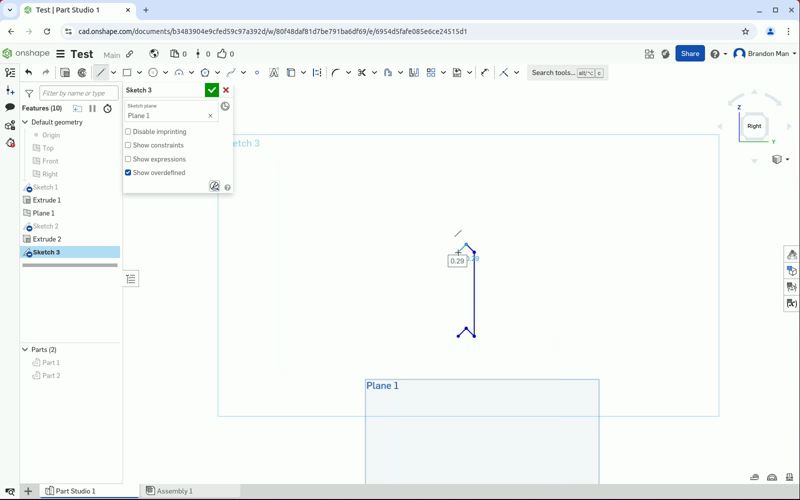
scroll(6)
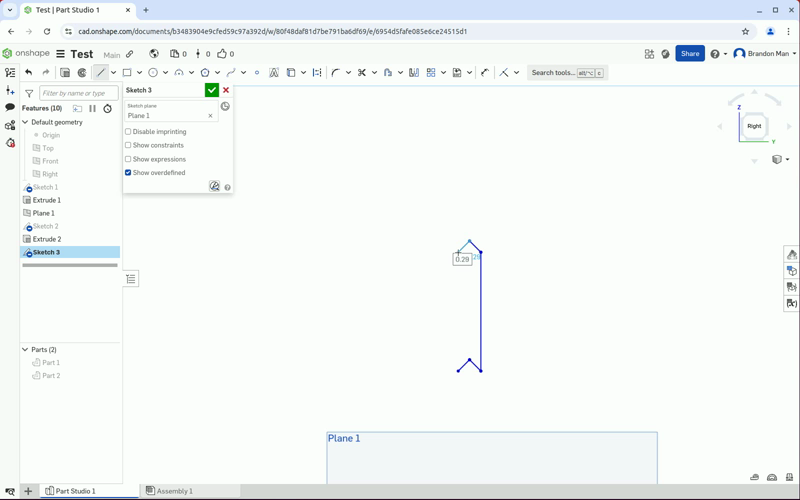
click(458, 252)
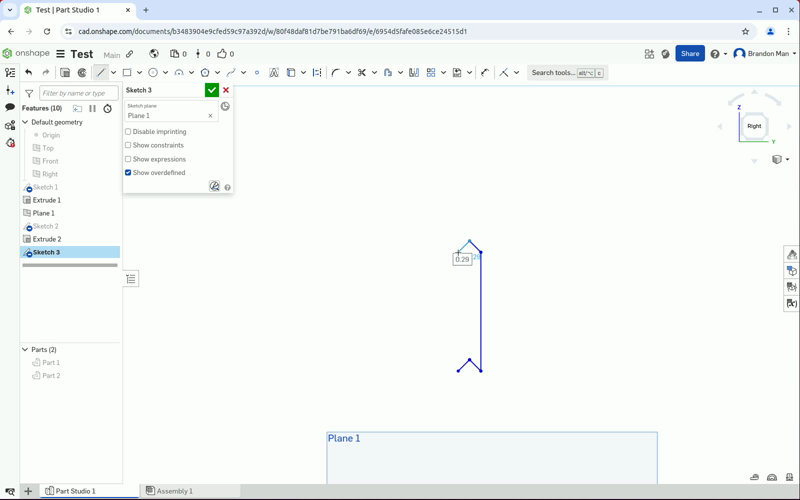
scroll(-6)
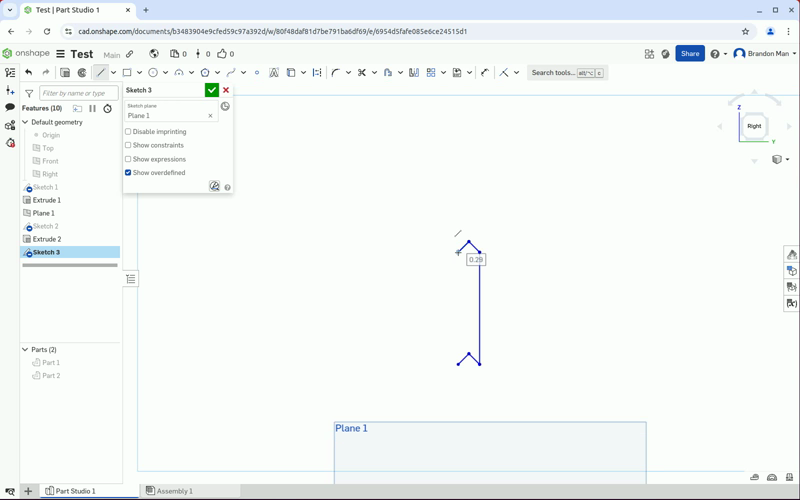
scroll(-6)
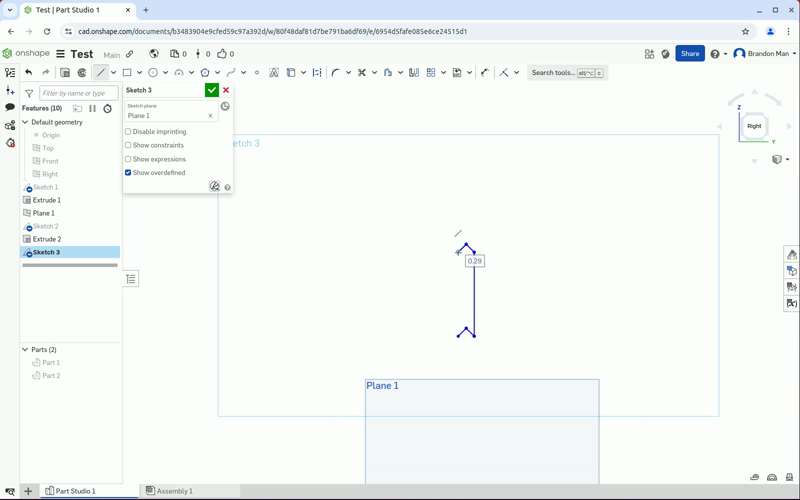
scroll(-6)
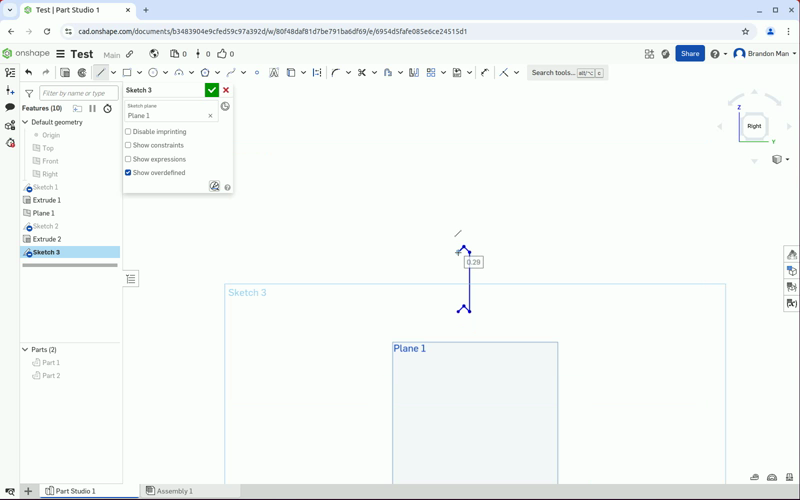
scroll(-6)
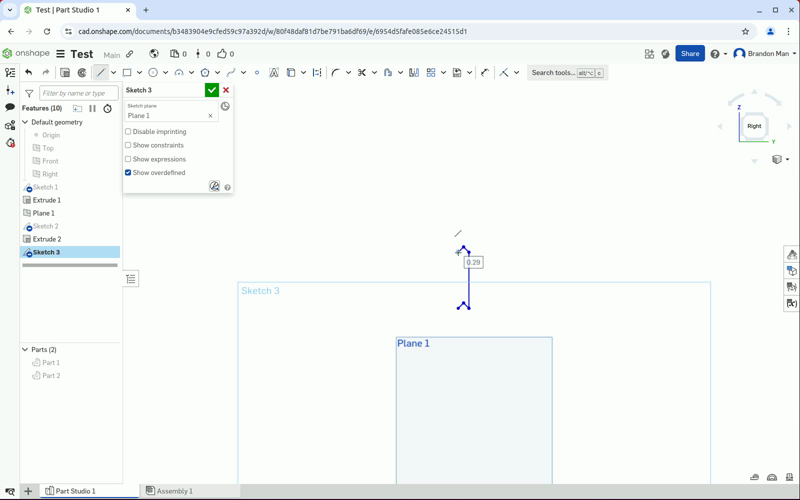
scroll(-6)
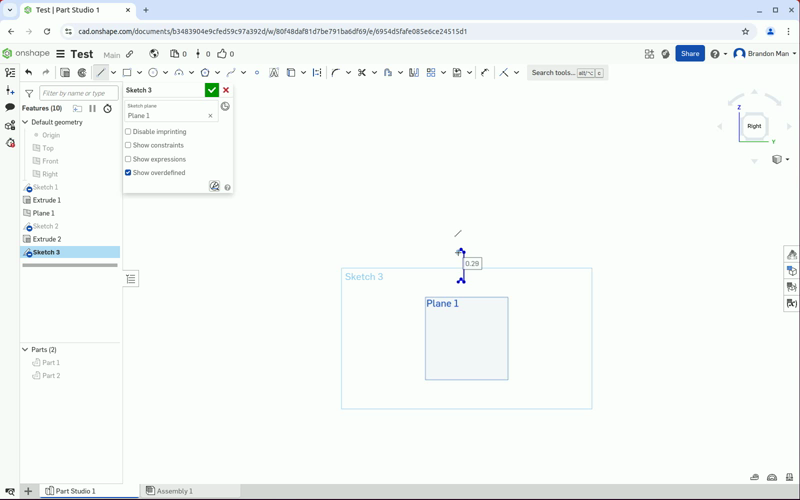
scroll(-6)
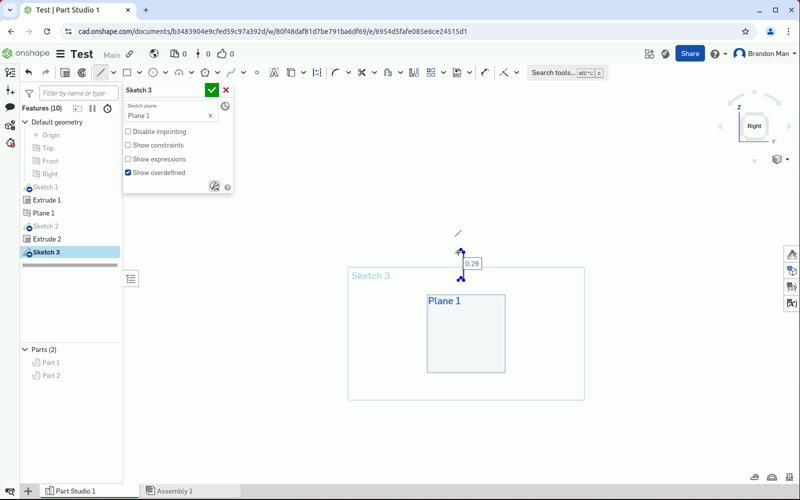
scroll(-6)
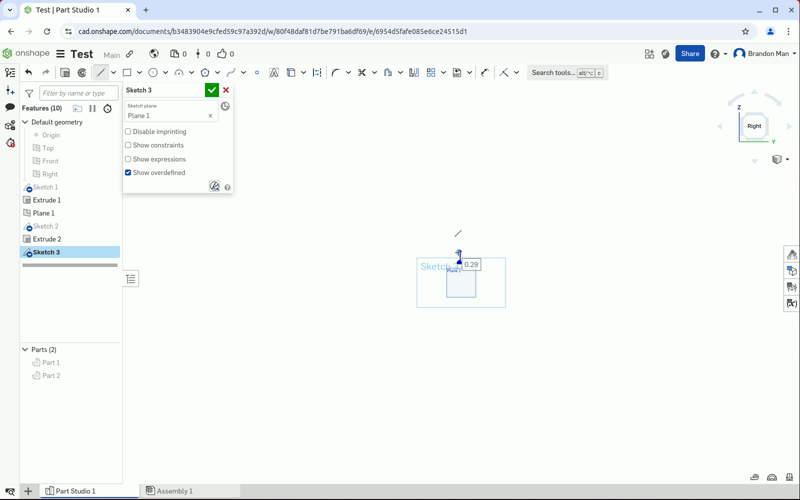
key_up(shift)
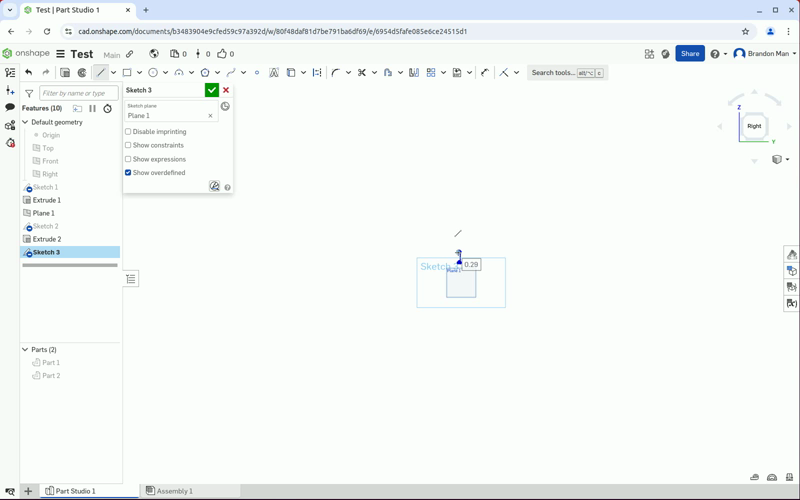
mouse_move(488, 252)
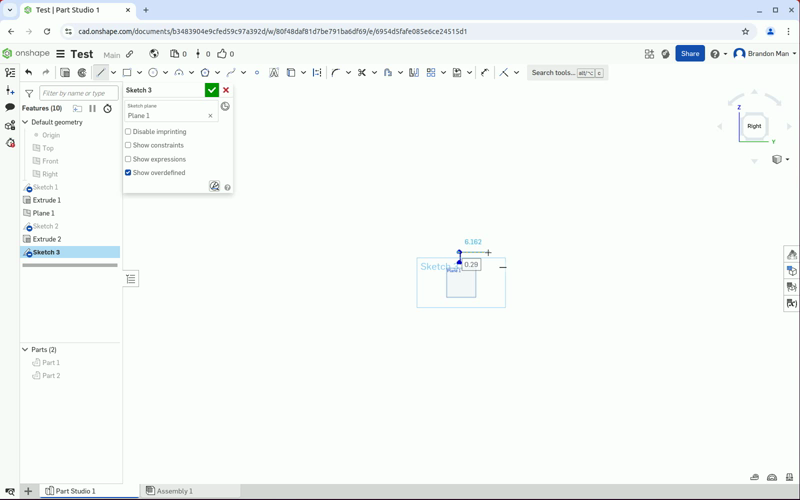
key_down(shift)
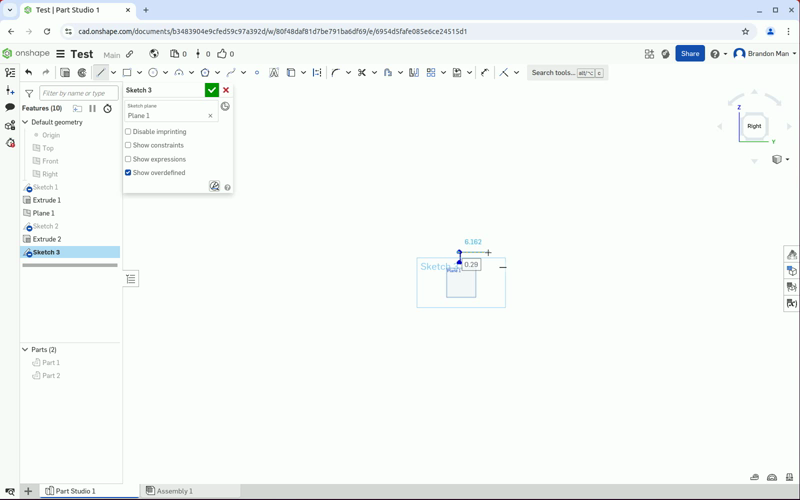
mouse_move(458, 262)
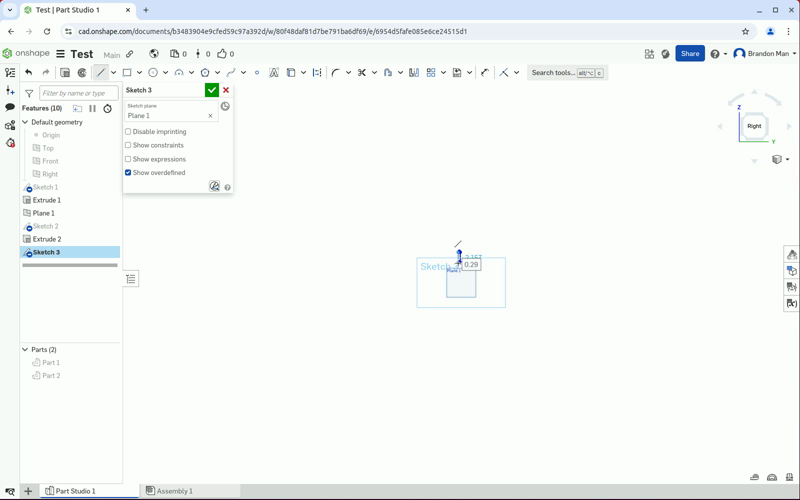
scroll(6)
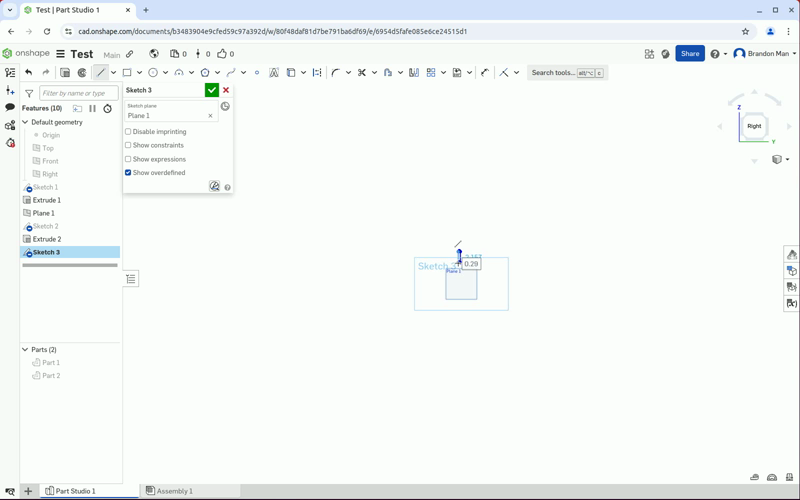
scroll(6)
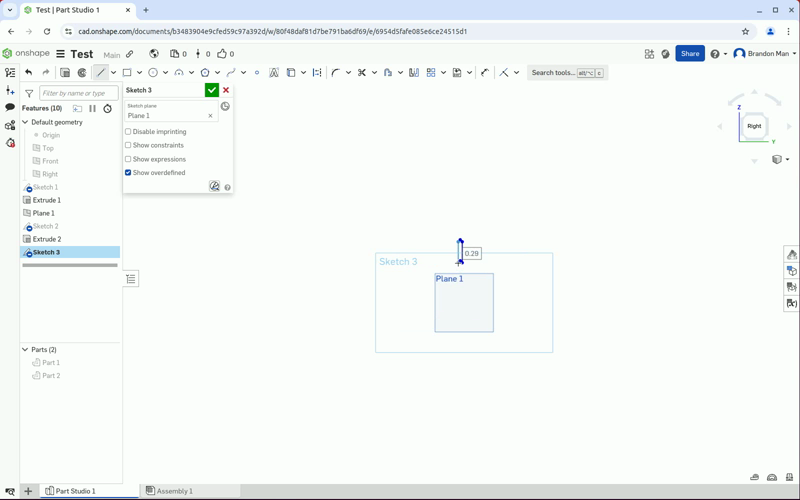
scroll(6)
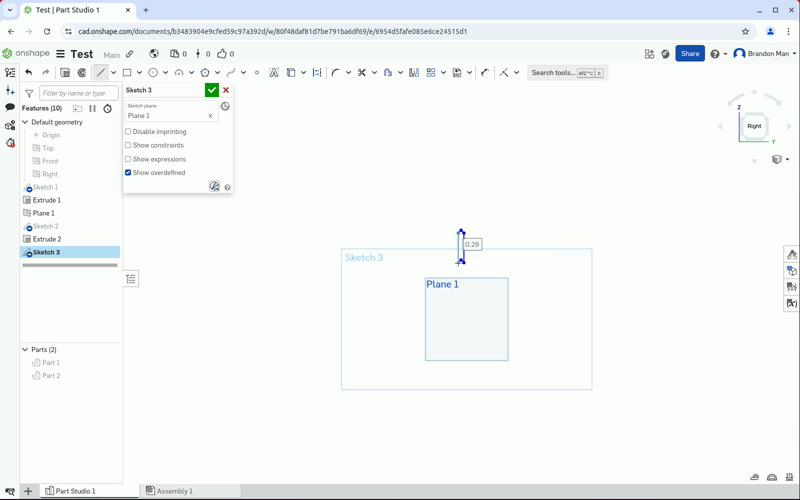
scroll(6)
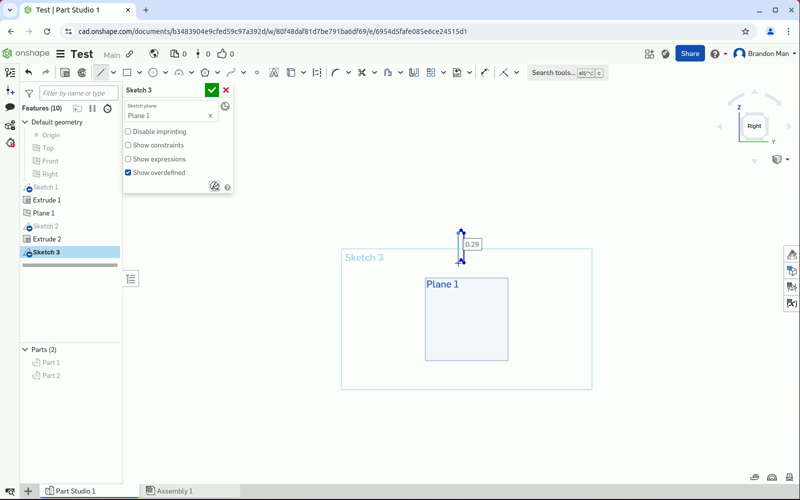
scroll(6)
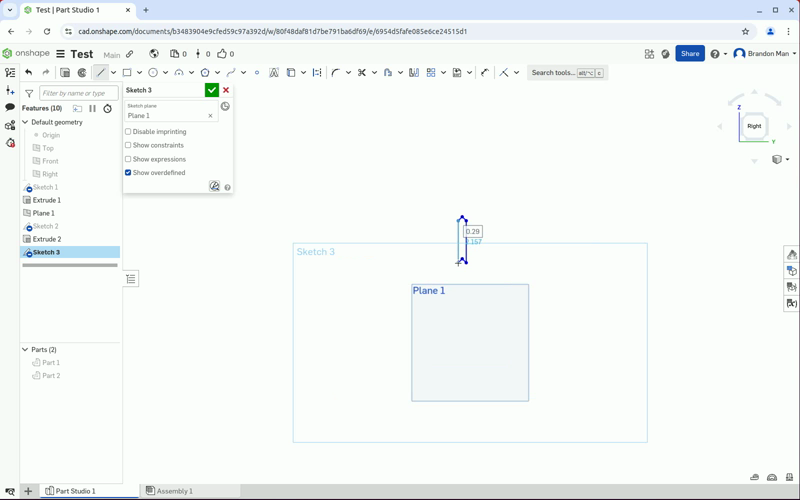
scroll(6)
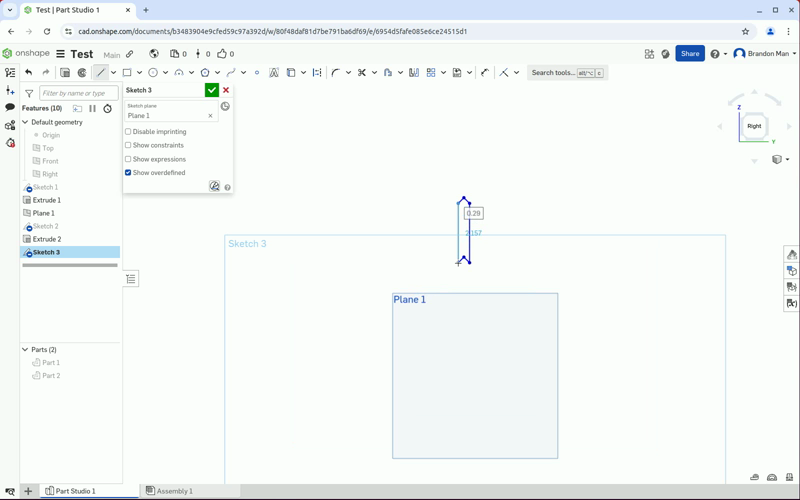
scroll(6)
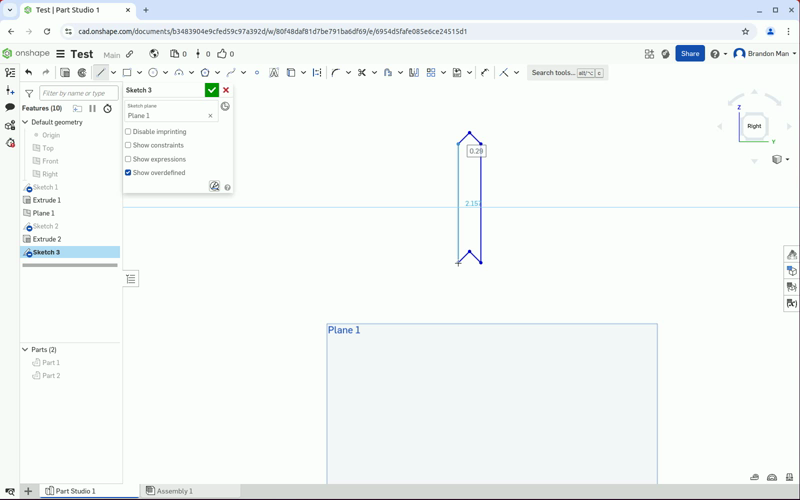
key_up(shift)
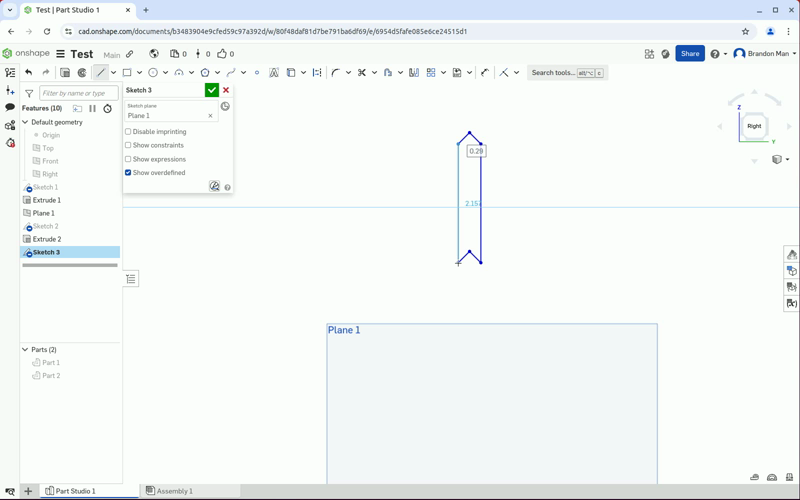
click(458, 262)
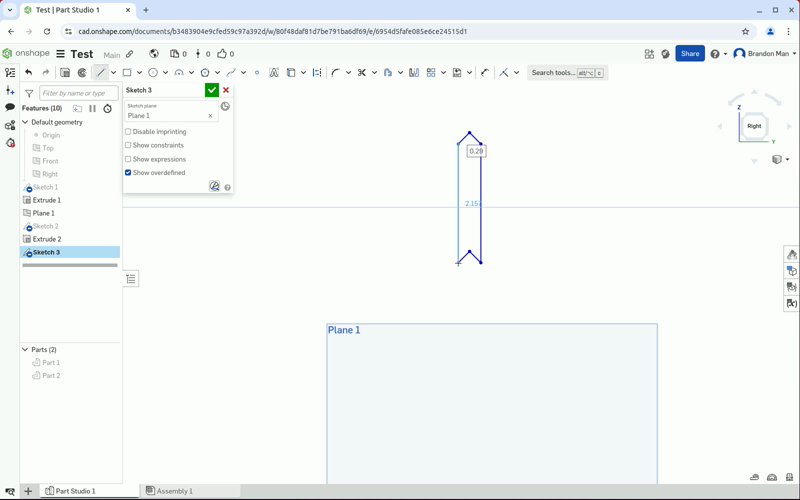
scroll(-6)
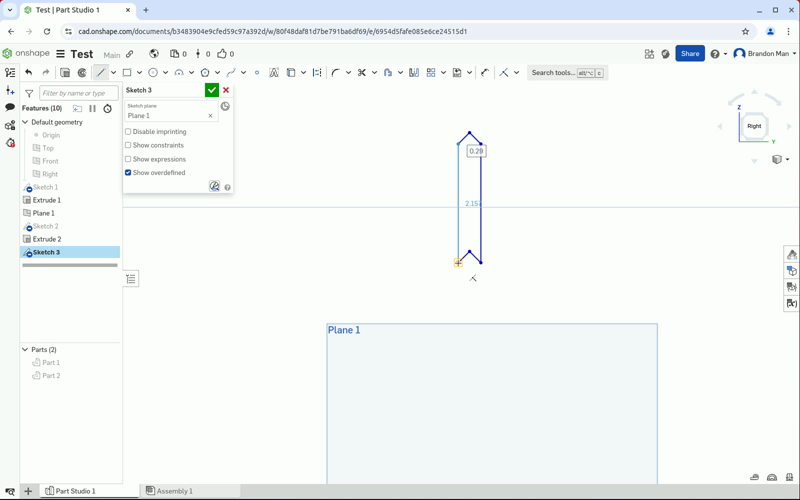
scroll(-6)
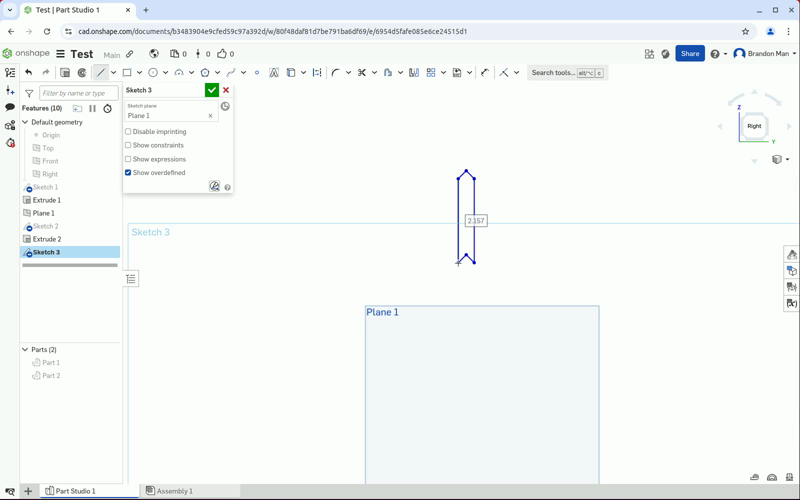
scroll(-6)
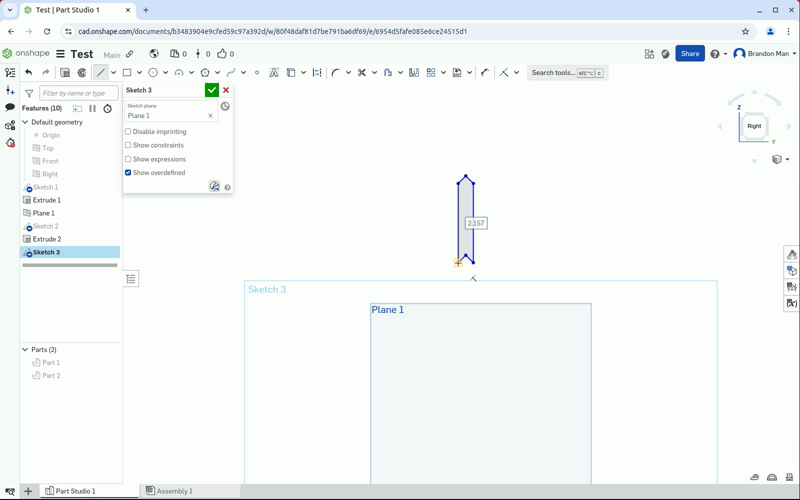
scroll(-6)
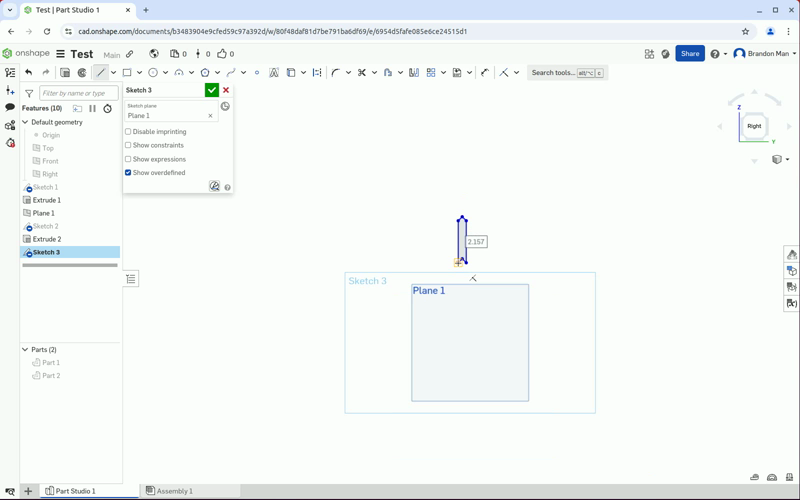
scroll(-6)
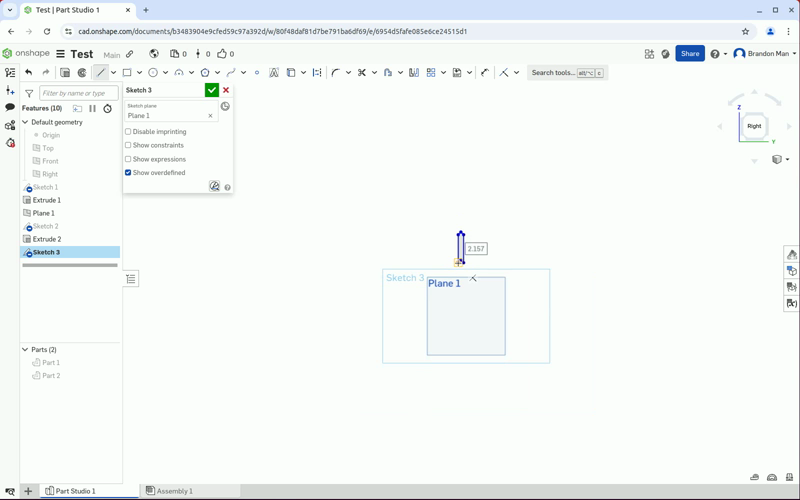
scroll(-6)
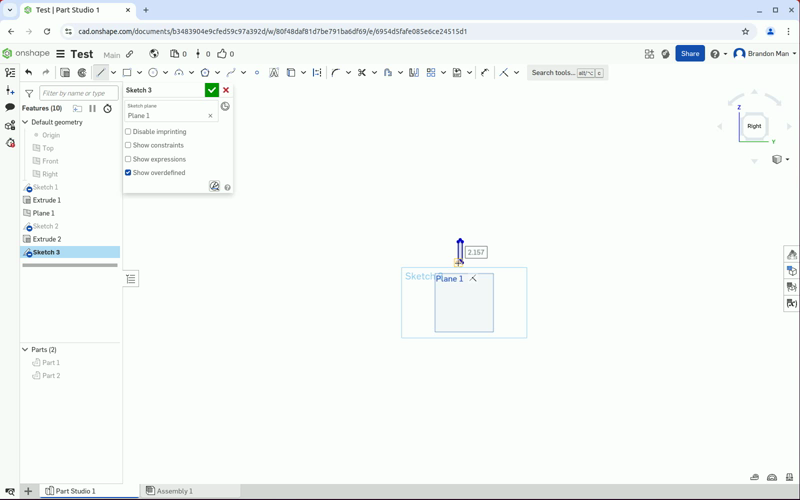
scroll(-6)
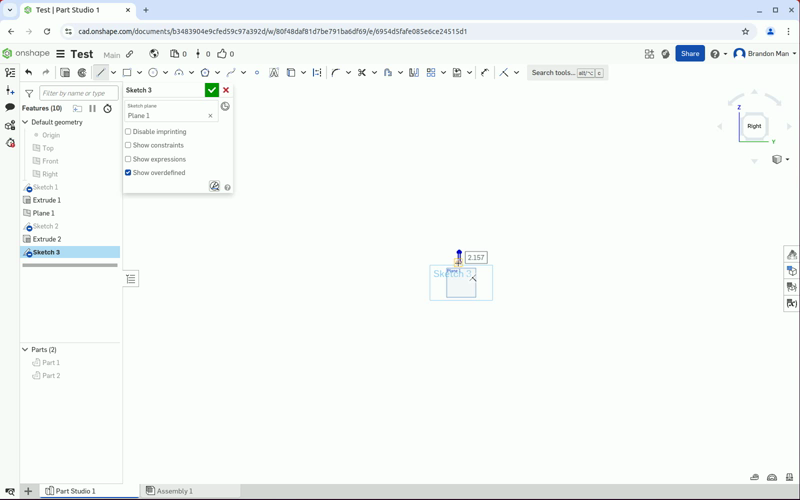
key(esc)
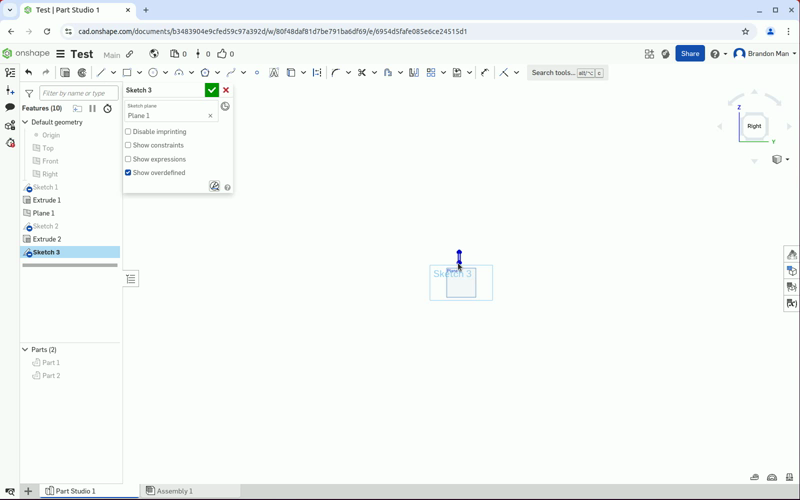
mouse_move(458, 253)
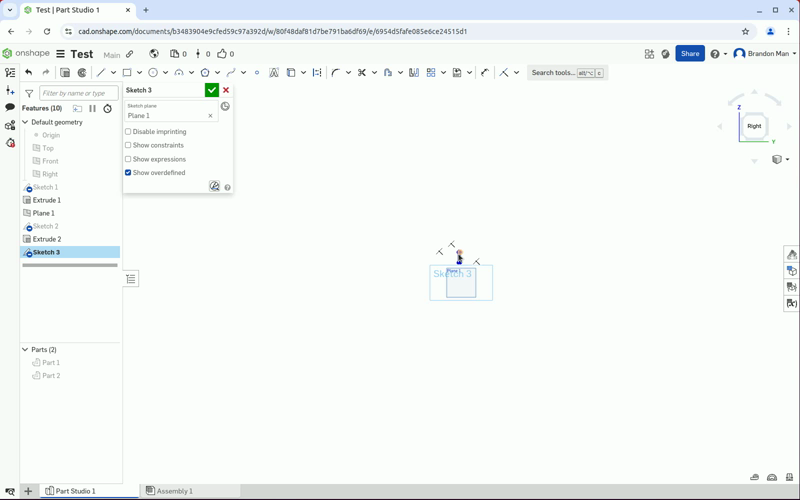
scroll(6)
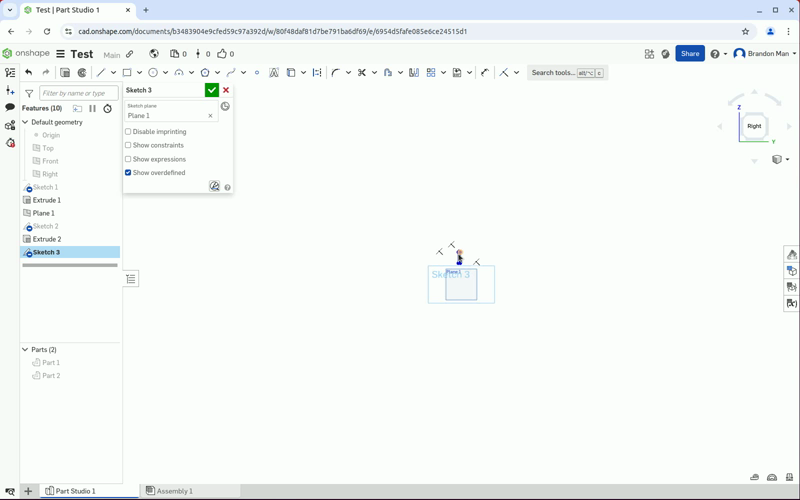
scroll(6)
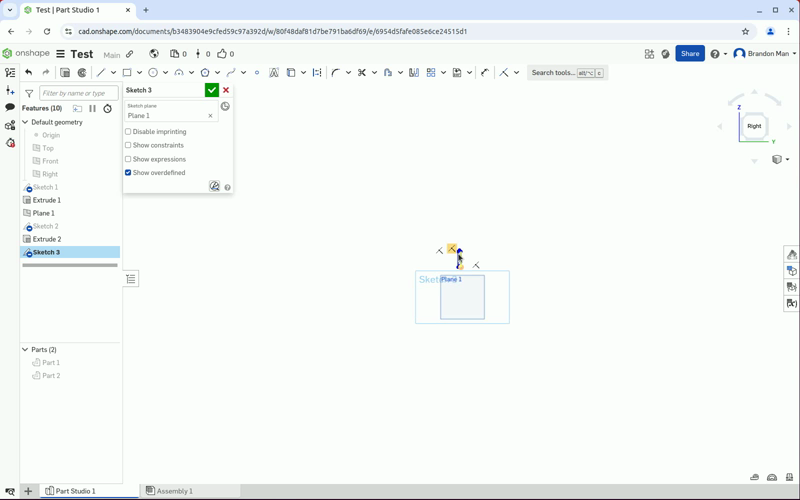
scroll(6)
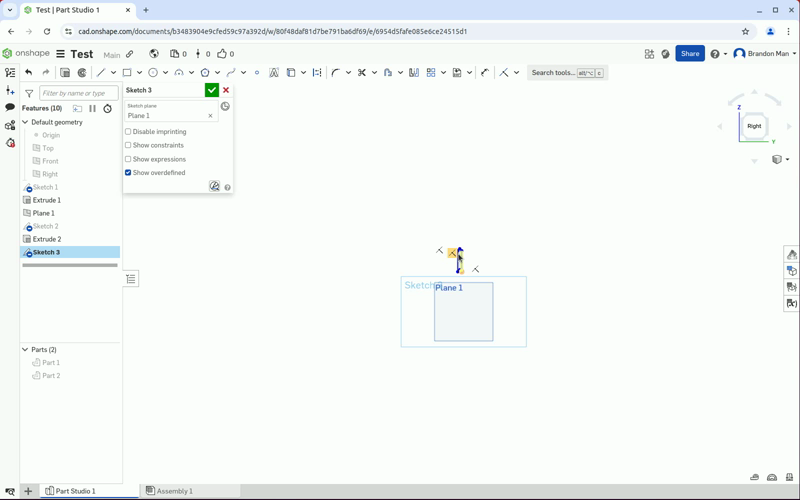
scroll(6)
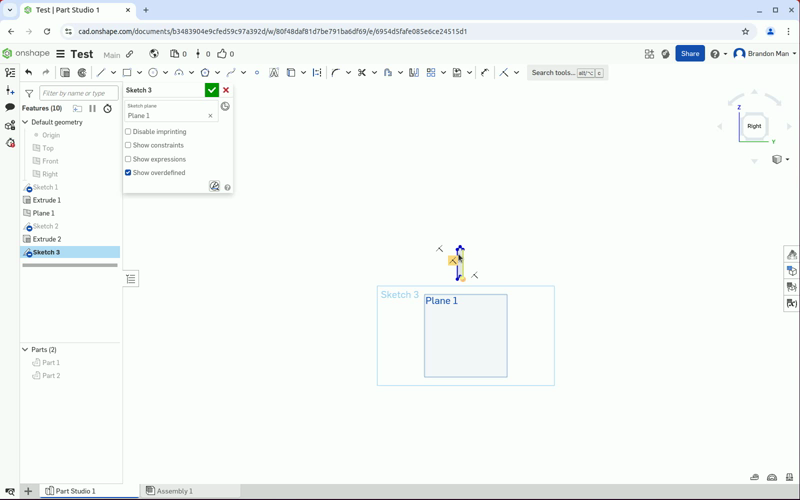
scroll(6)
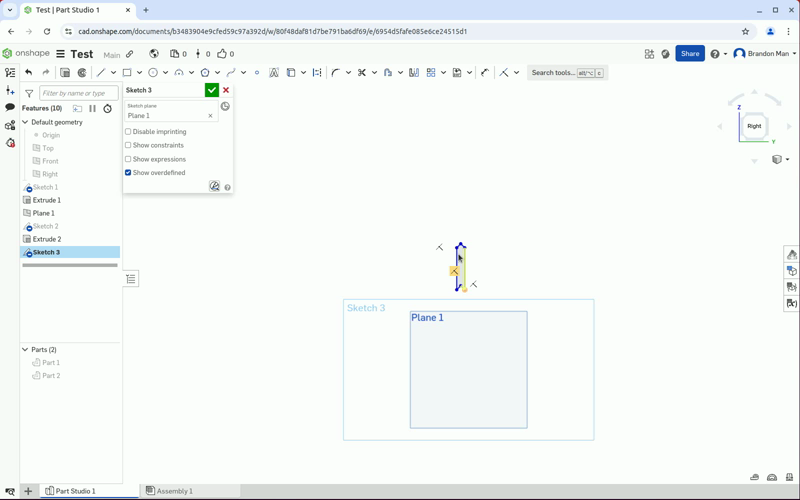
scroll(6)
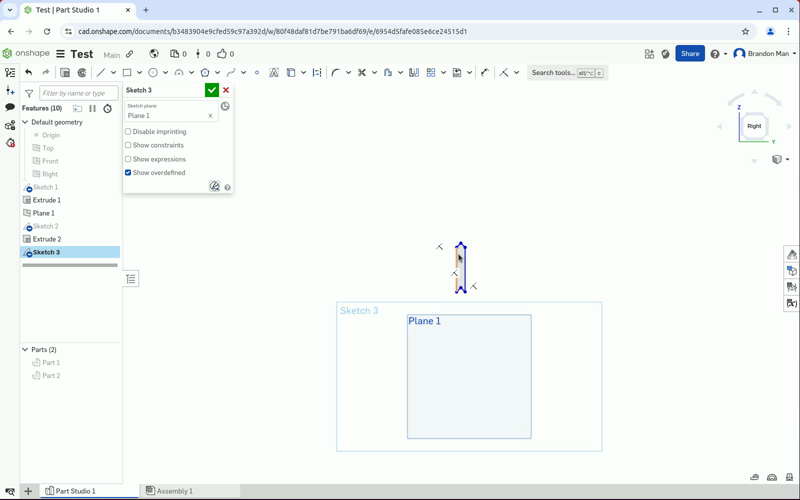
scroll(6)
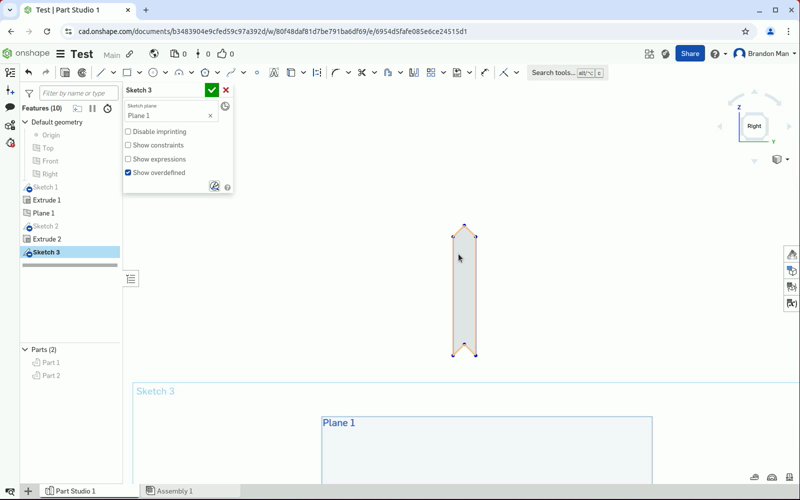
click(458, 253)
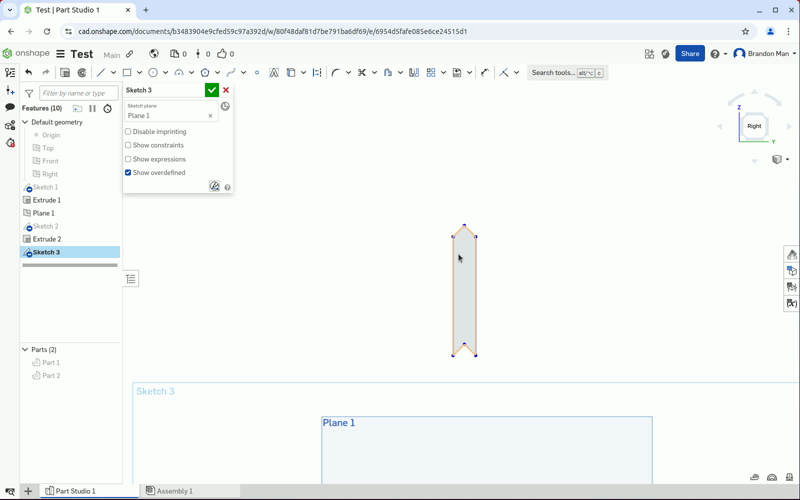
scroll(-6)
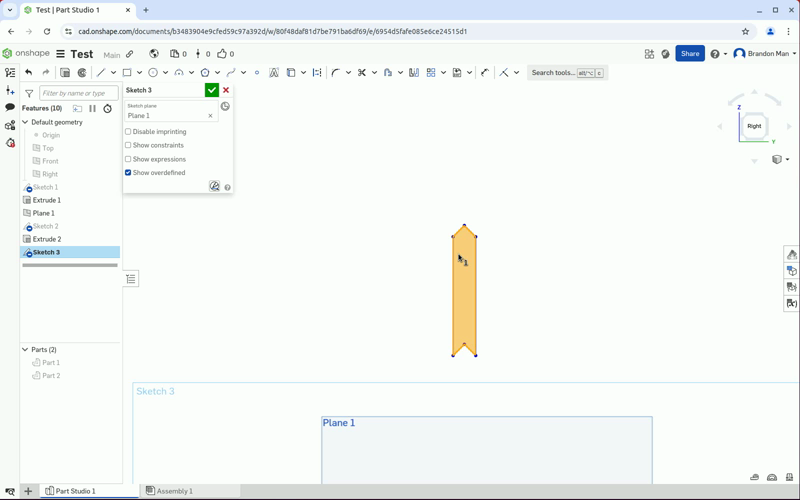
scroll(-6)
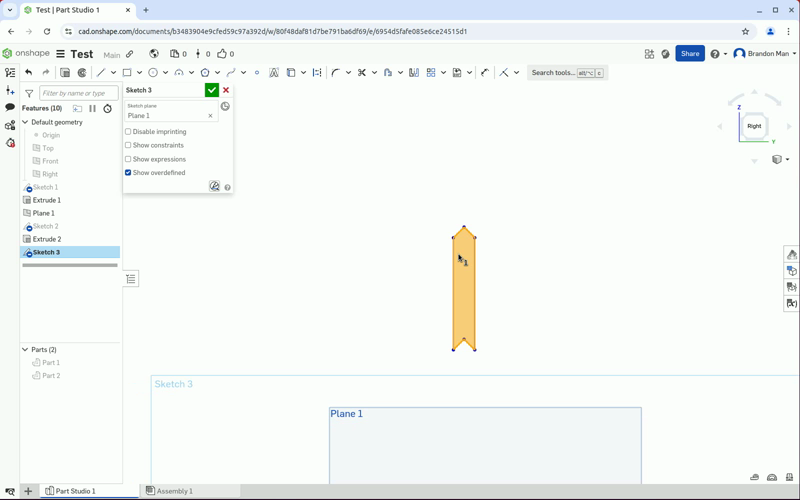
scroll(-6)
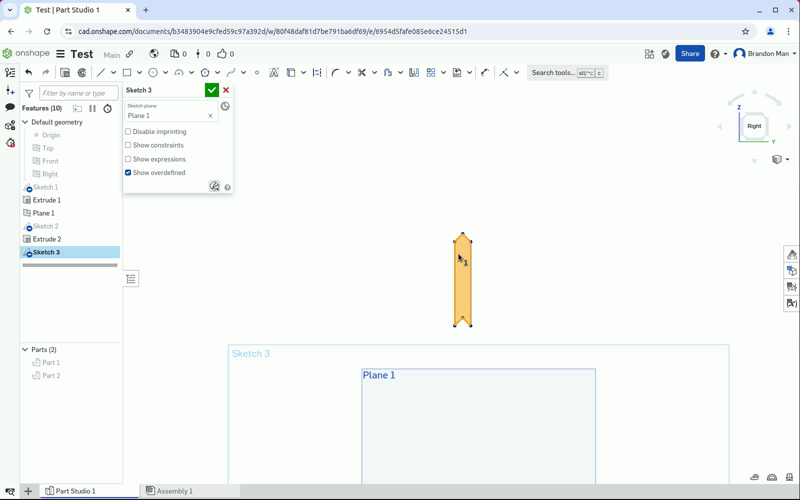
scroll(-6)
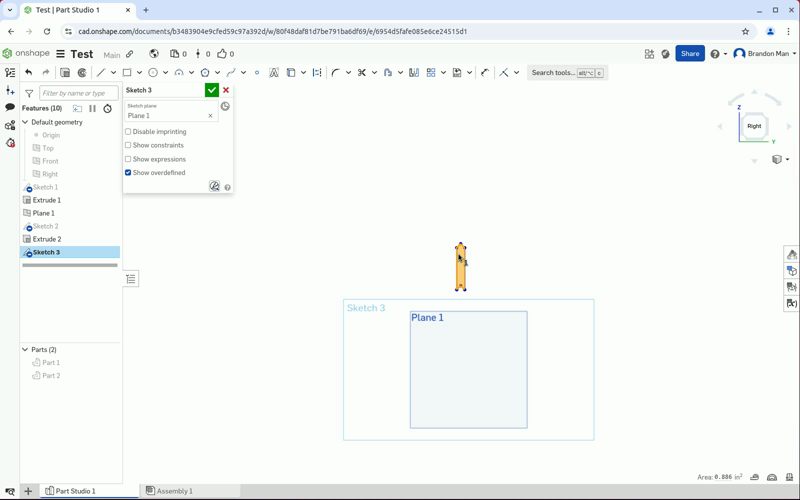
scroll(-6)
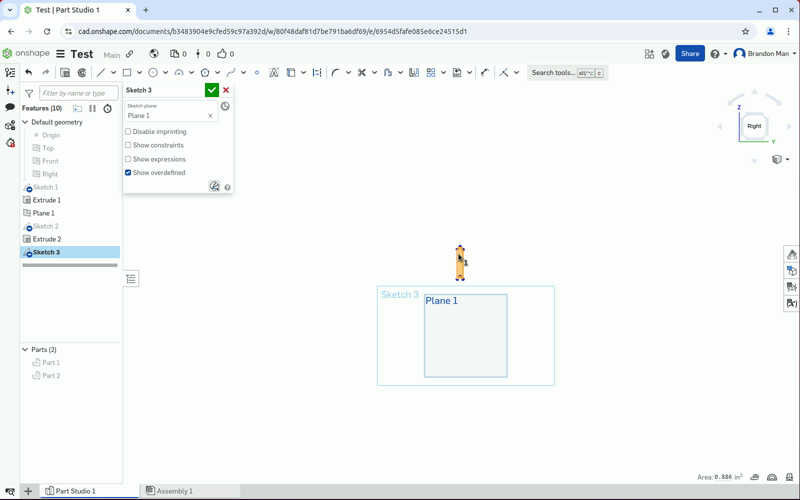
scroll(-6)
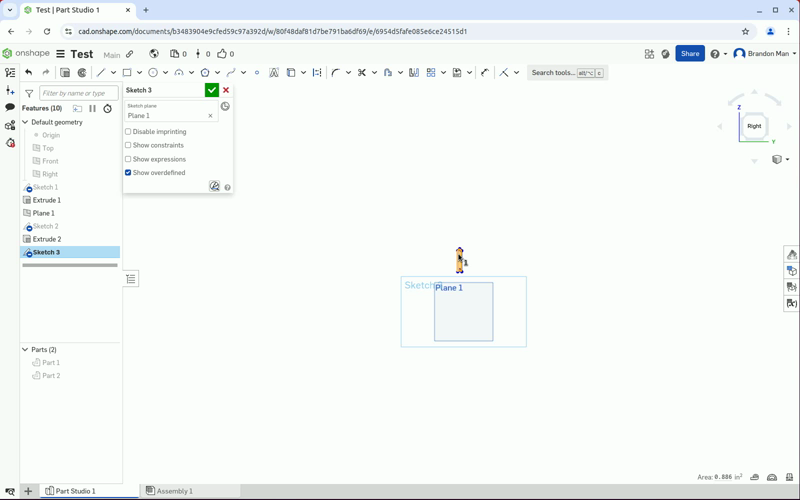
scroll(-6)
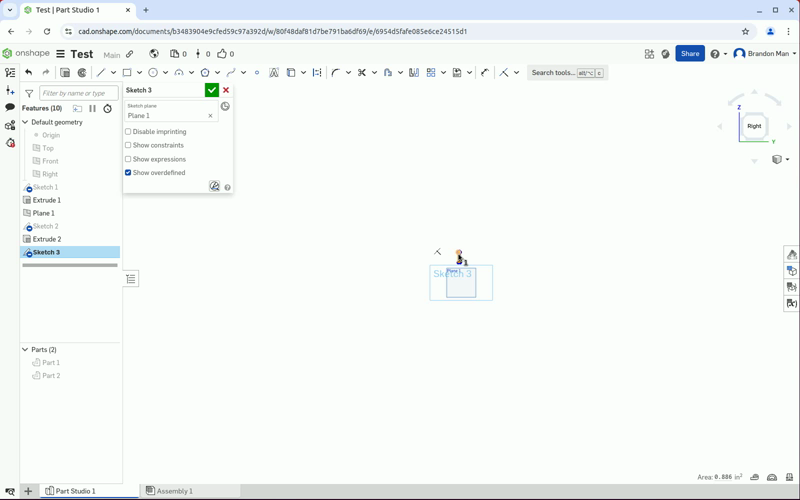
mouse_move(73, 352)
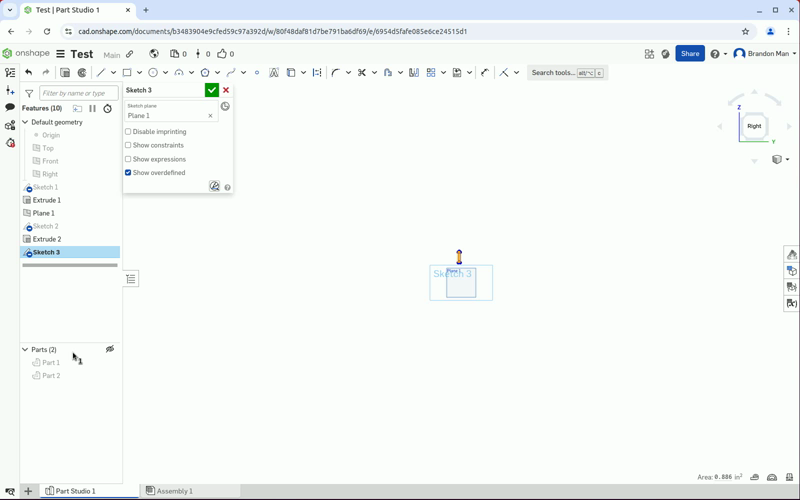
key(shift+y)
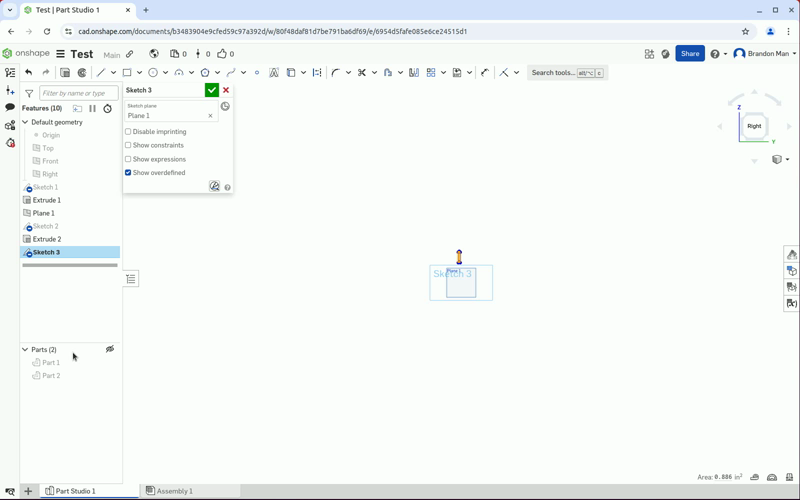
key(shift+e)
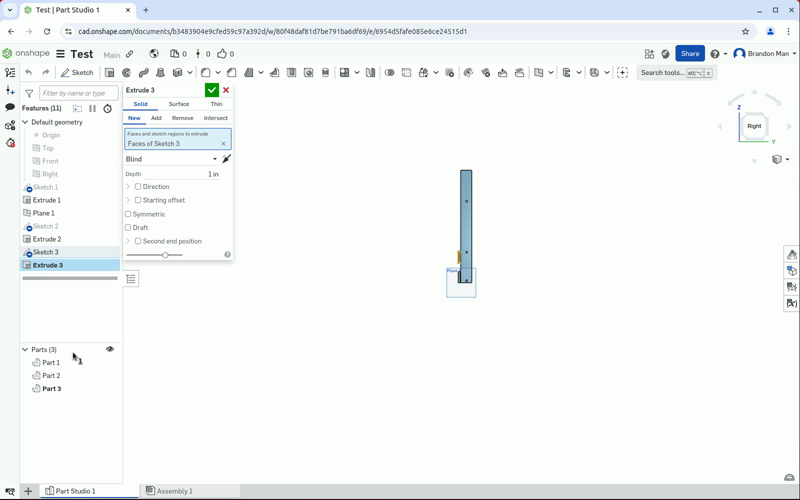
mouse_move(143, 106)
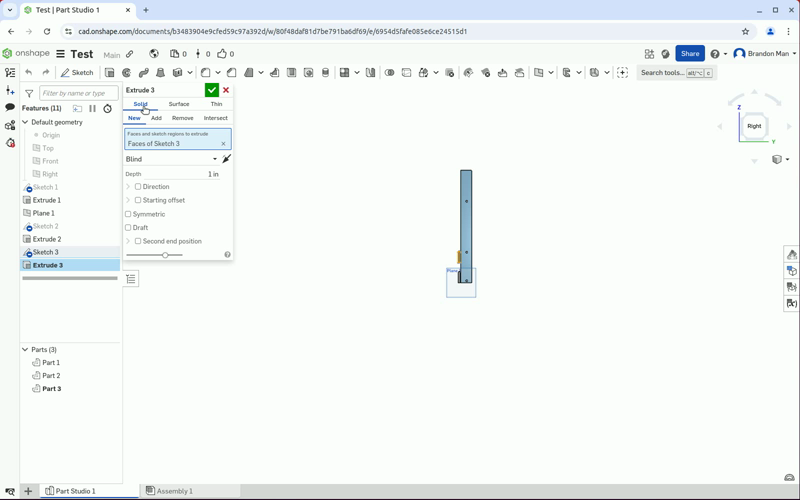
click(143, 106)
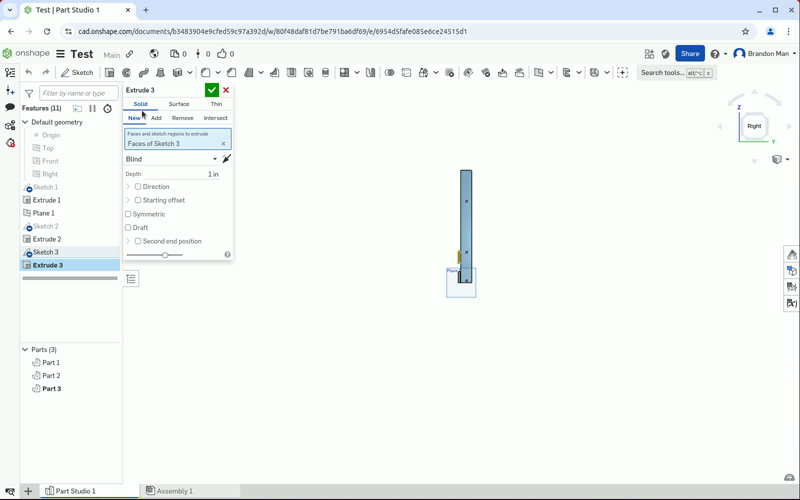
mouse_move(137, 120)
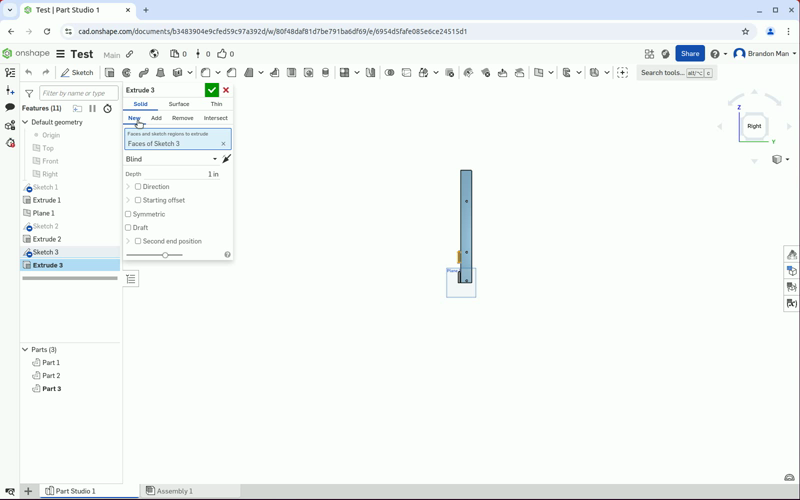
click(137, 120)
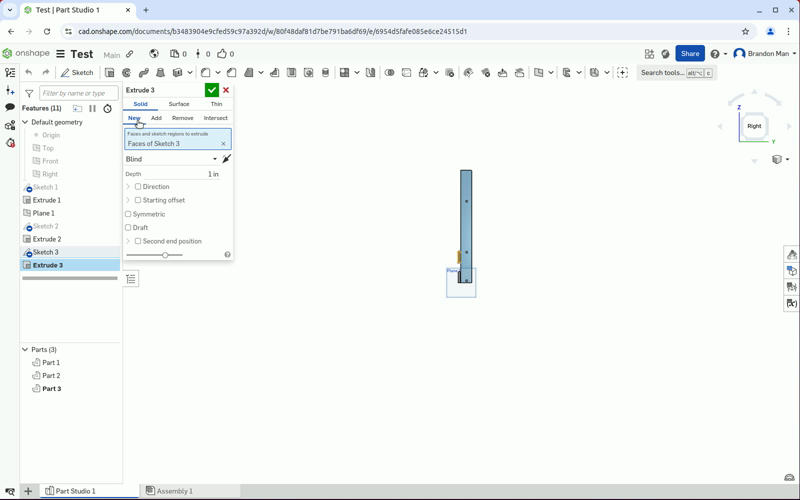
key(tab, 4)
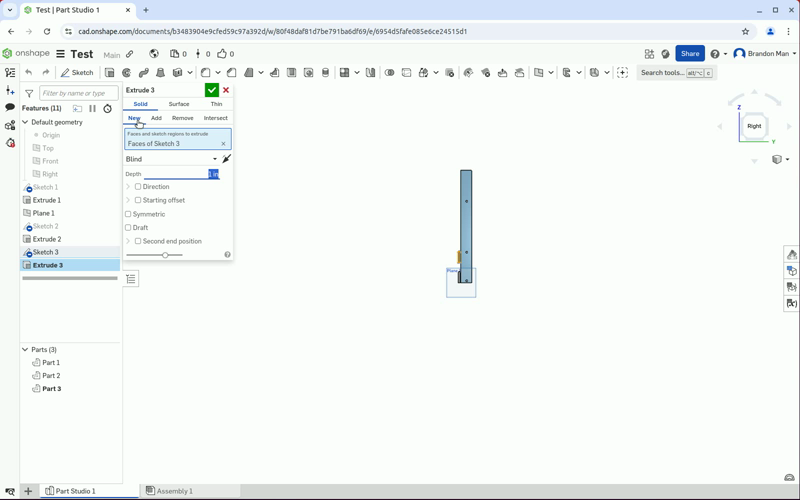
text(-1.685)
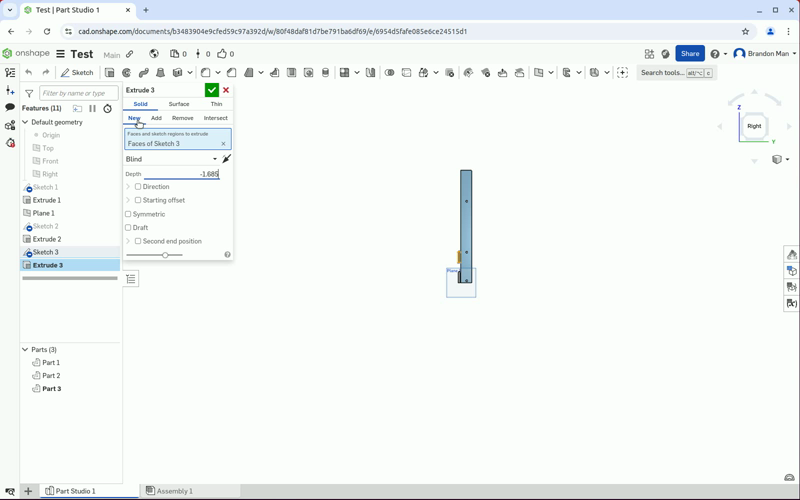
key(tab, 3)
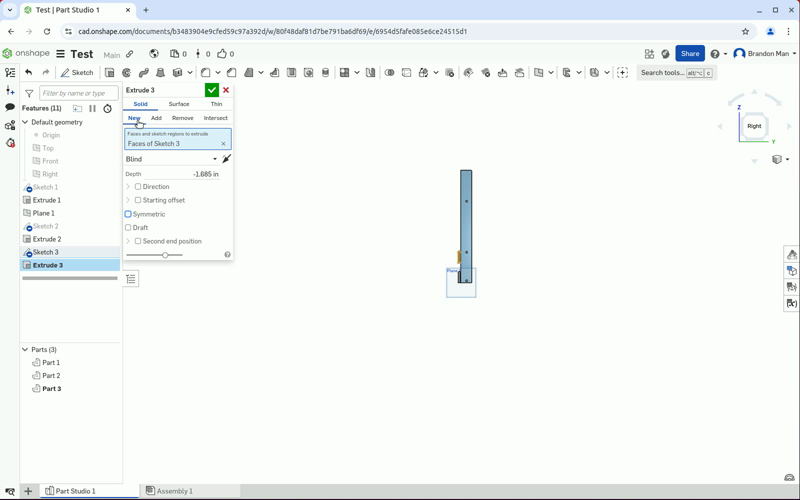
key(tab, 2)
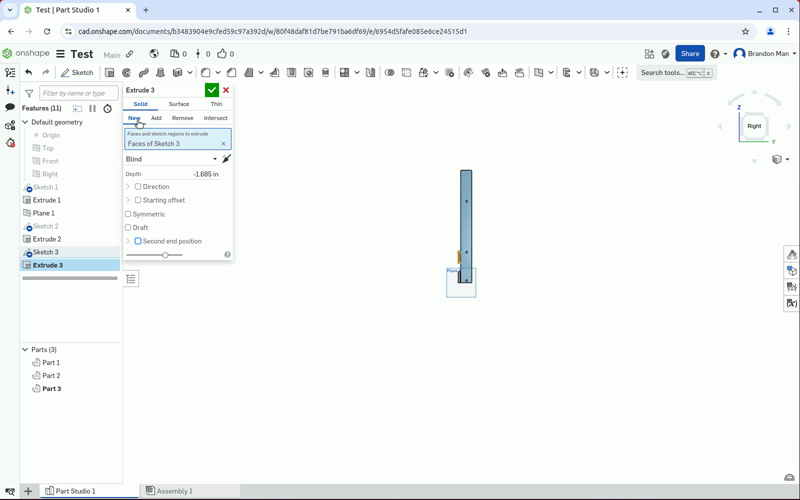
key(space)
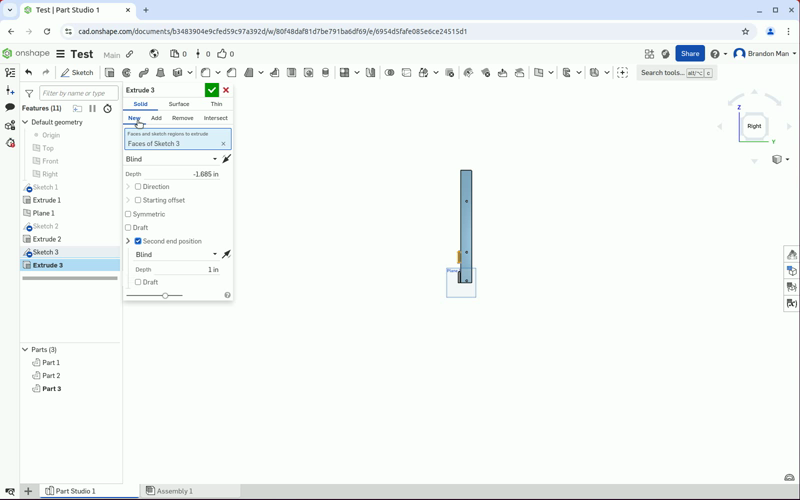
key(tab, 3)
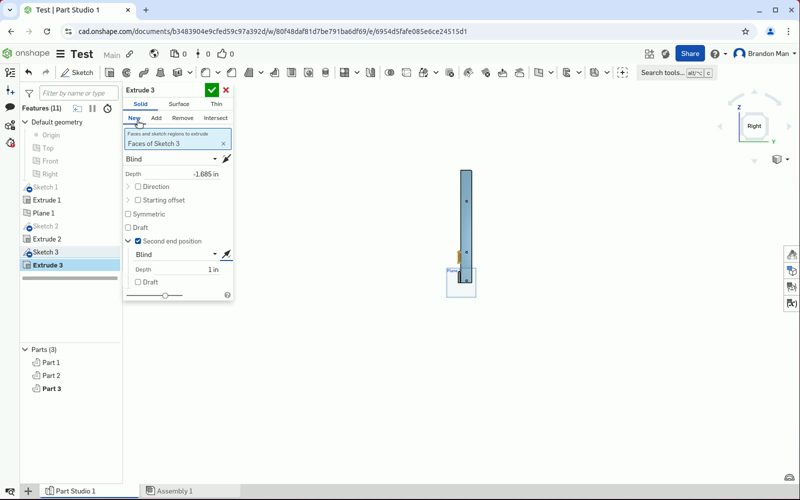
text(0.963)
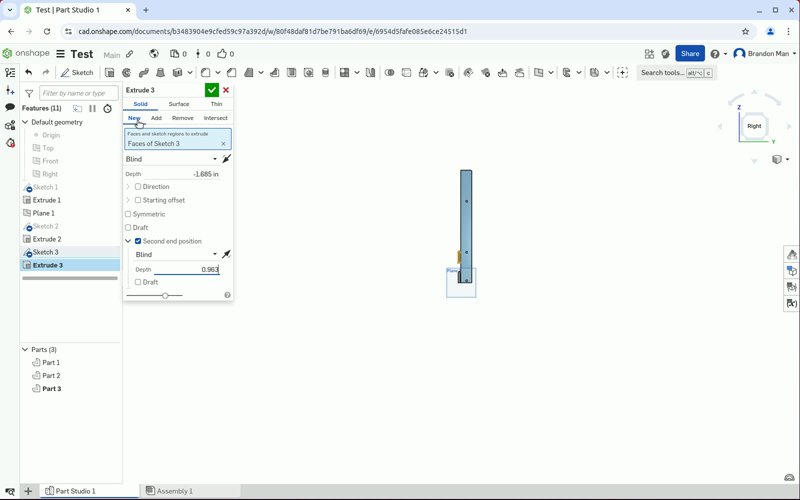
key(enter)
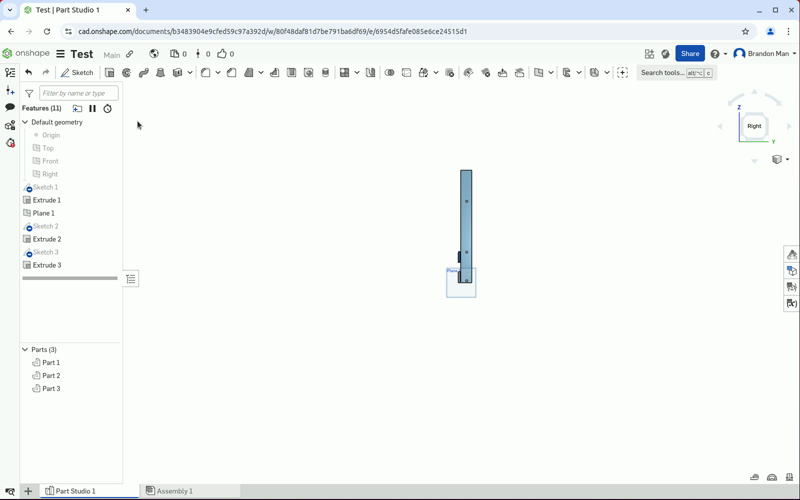
key(shift+h)
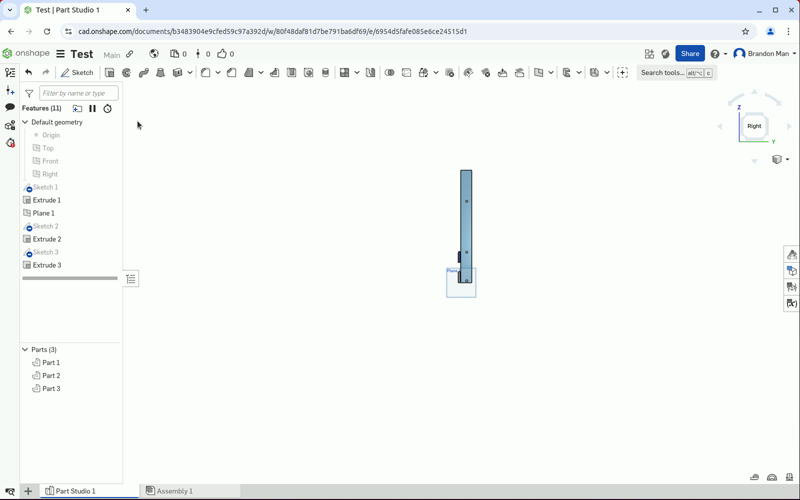
key(shift+h)
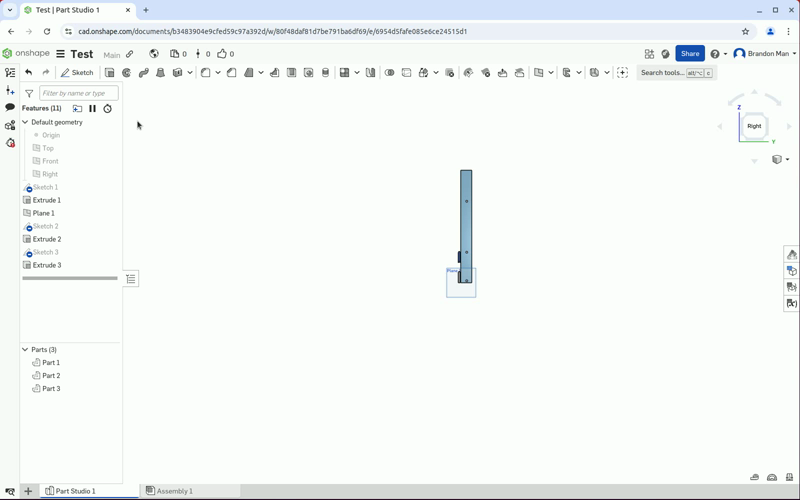
mouse_move(73, 189)
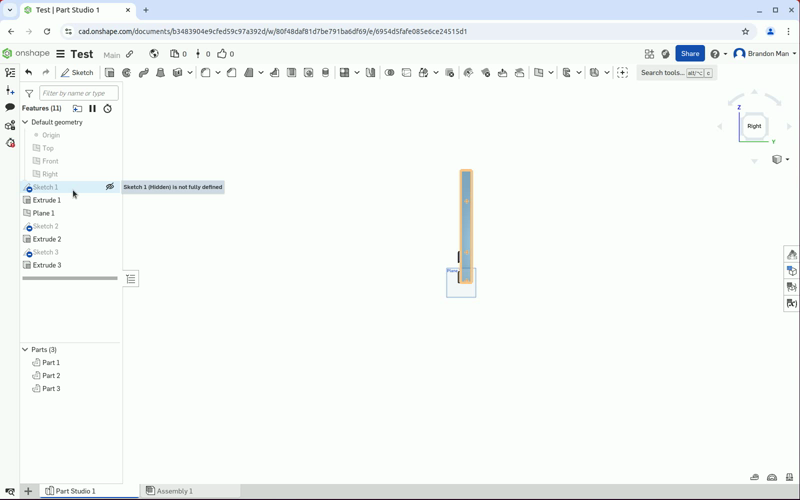
click(73, 189)
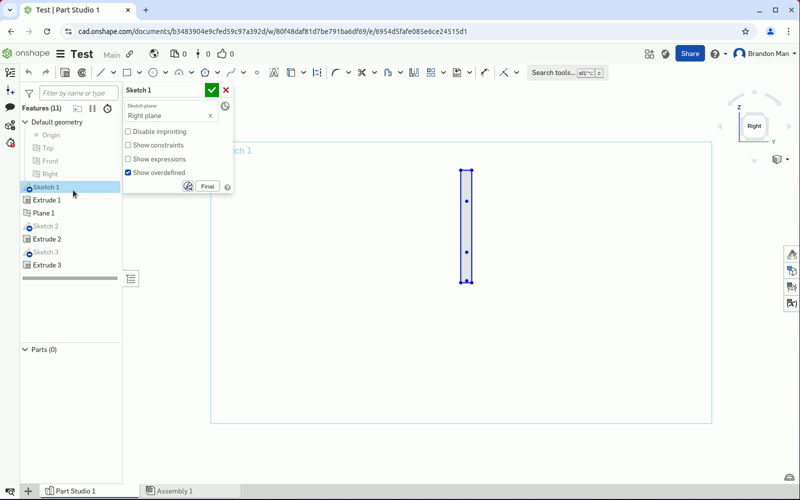
mouse_move(229, 92)
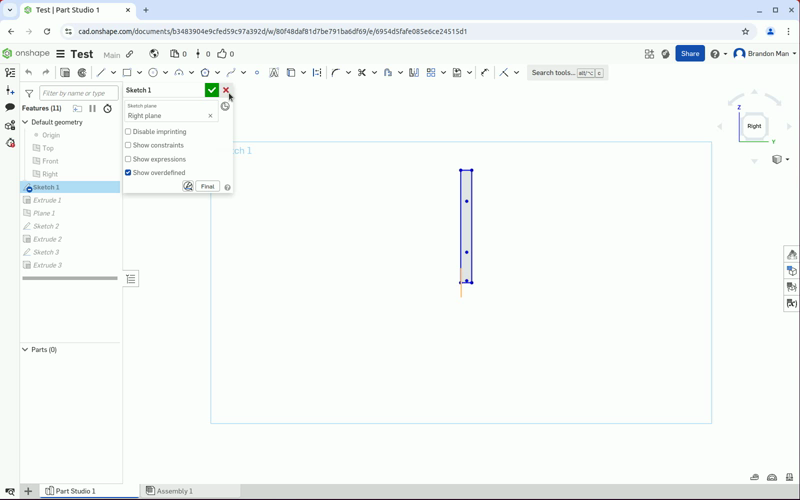
click(229, 92)
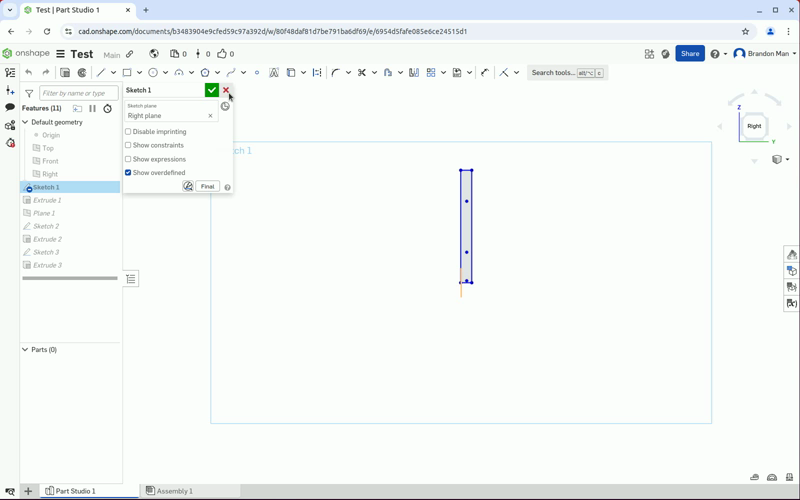
key(shift+s)
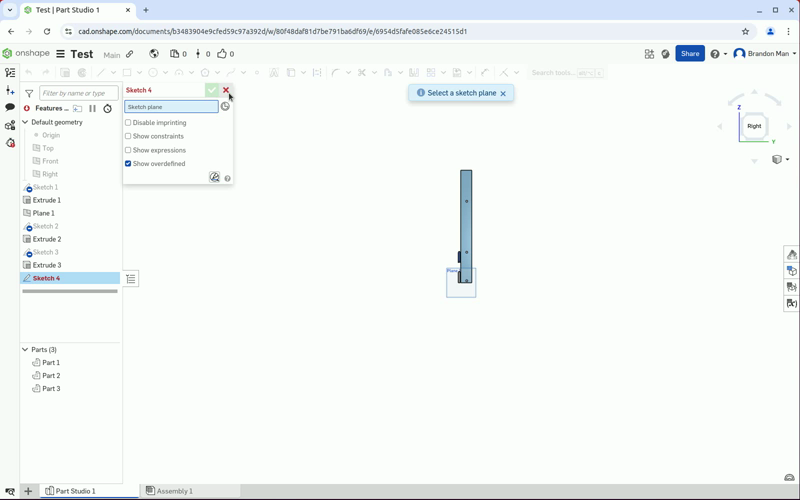
mouse_move(73, 215)
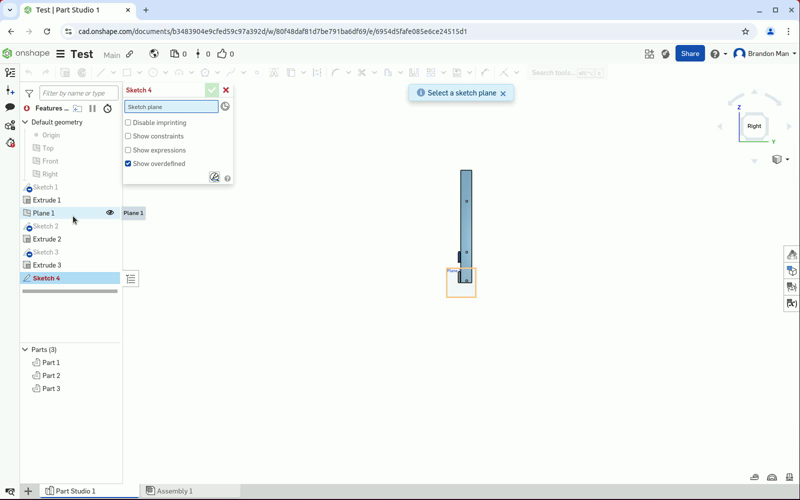
click(73, 215)
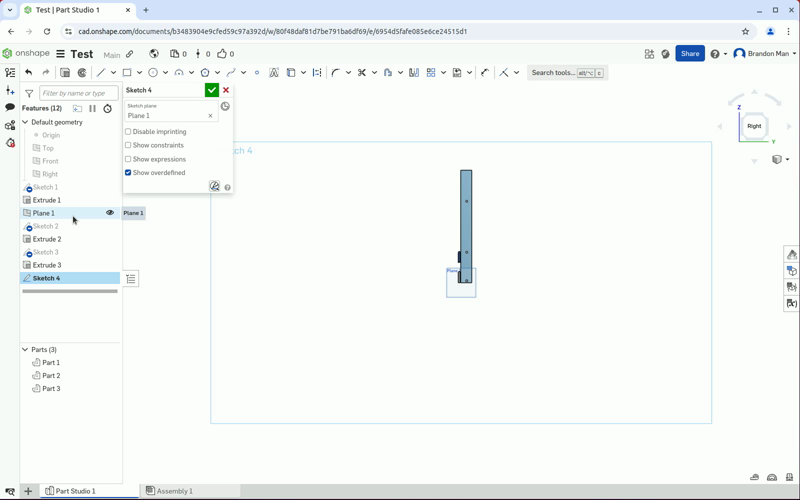
mouse_move(73, 352)
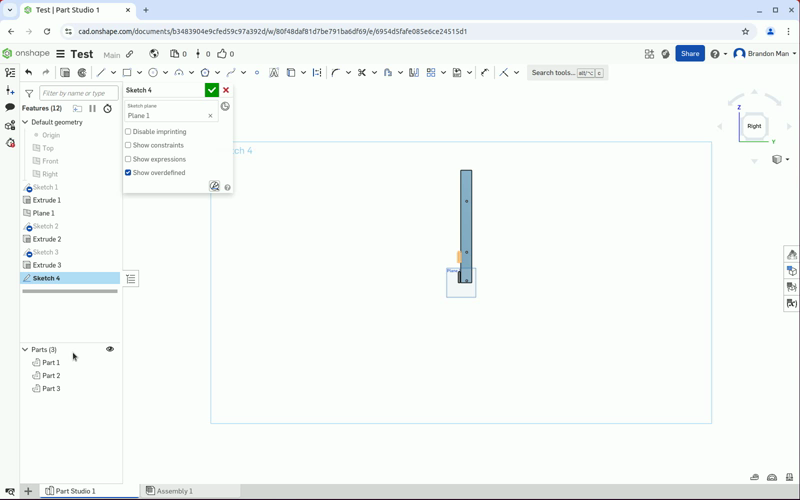
key(y)
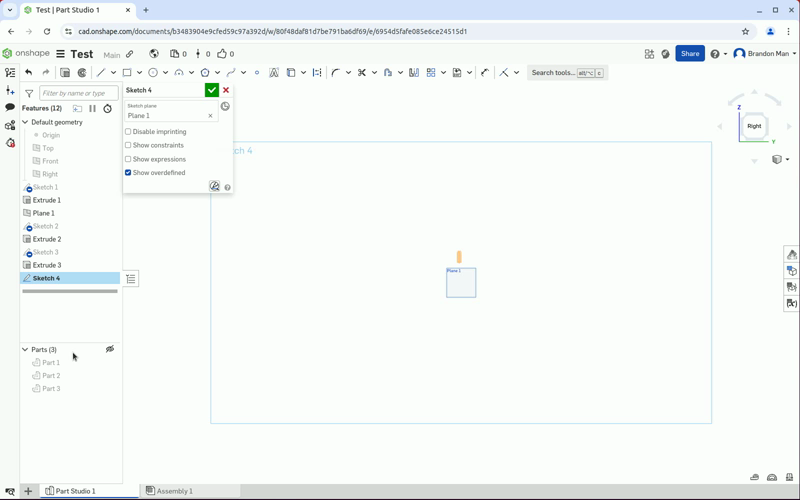
key(l)
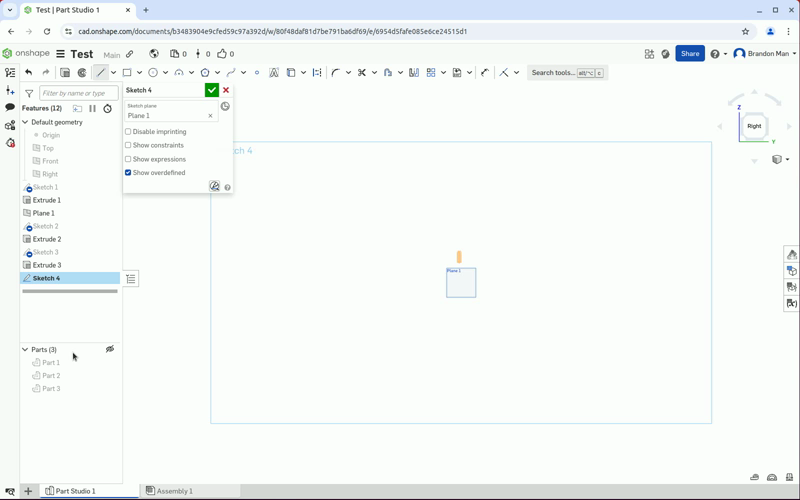
key_down(shift)
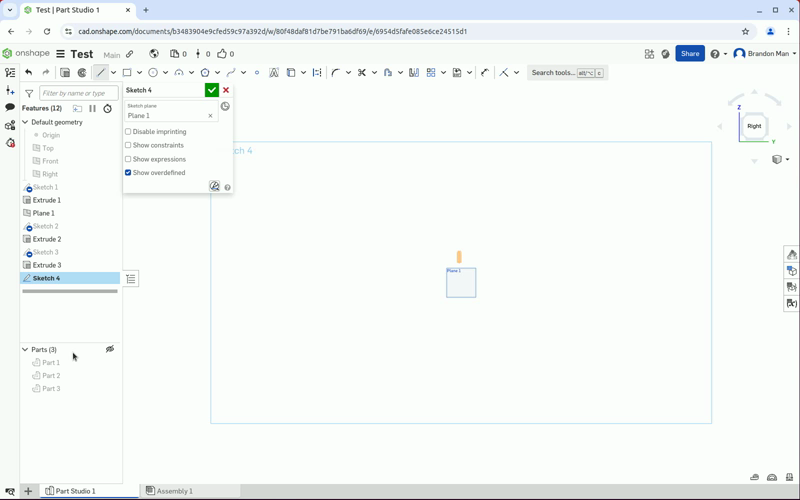
mouse_move(458, 180)
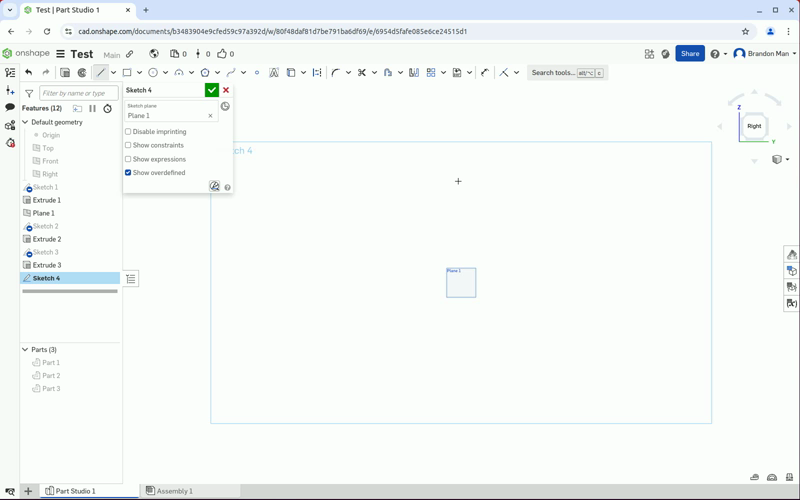
click(458, 180)
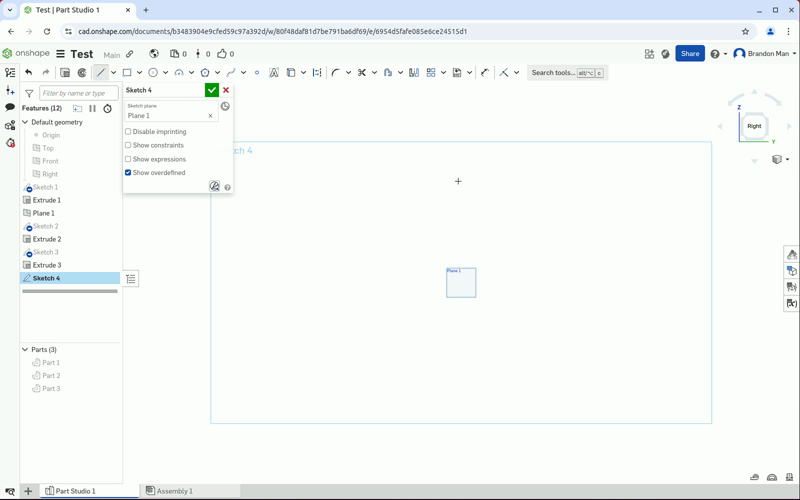
key_up(shift)
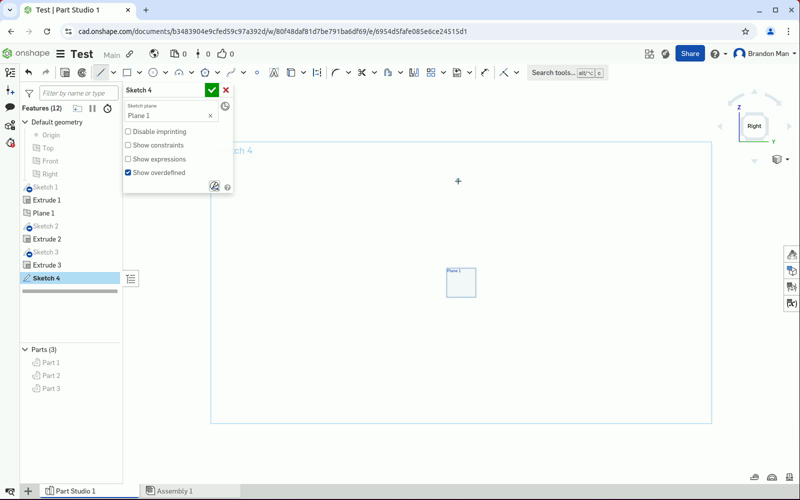
key_down(shift)
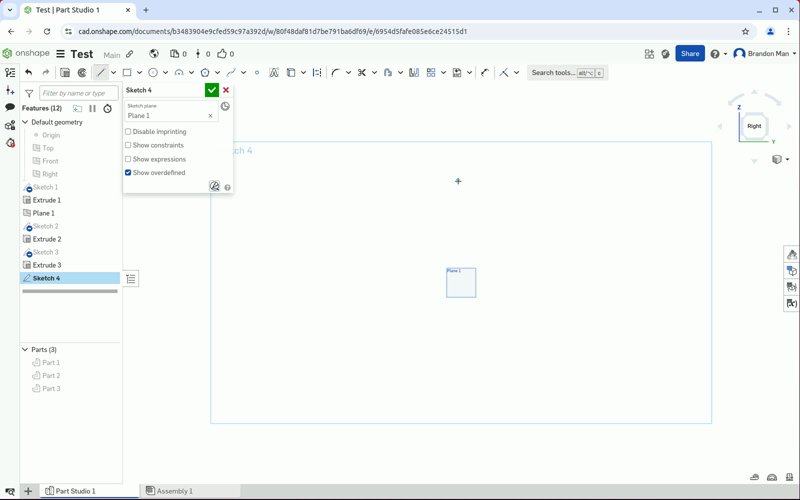
mouse_move(488, 180)
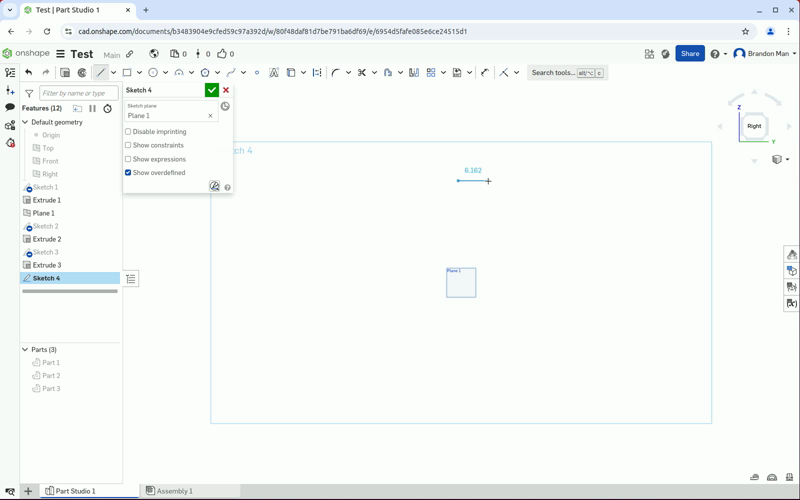
mouse_move(459, 180)
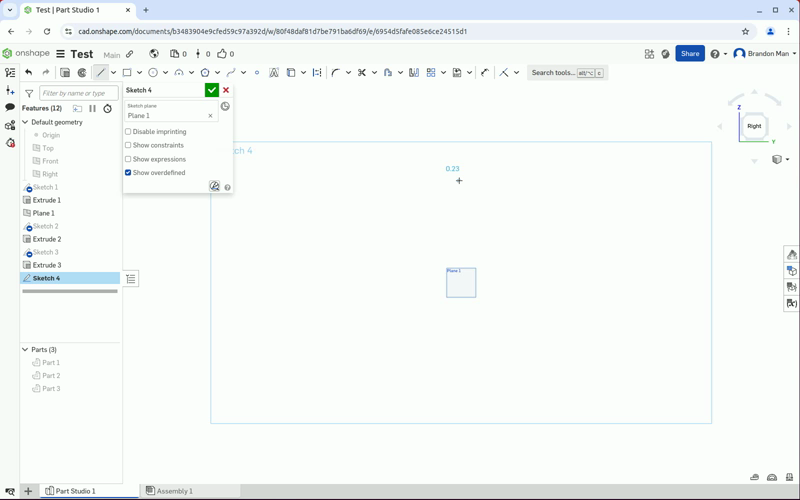
scroll(6)
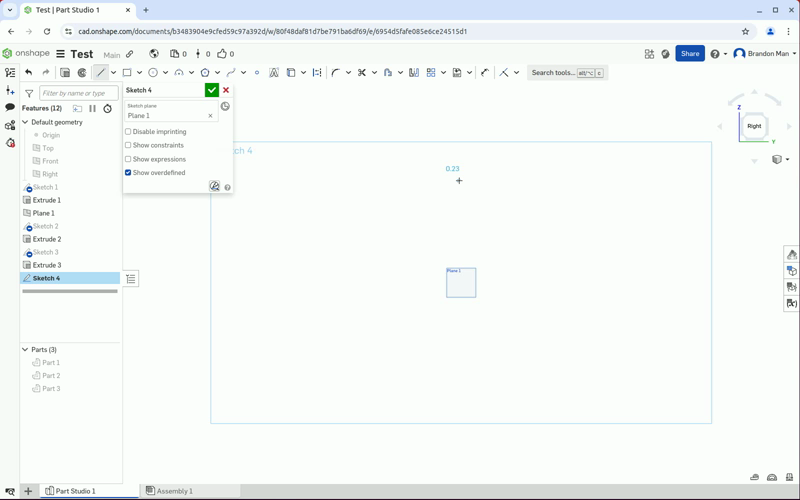
scroll(6)
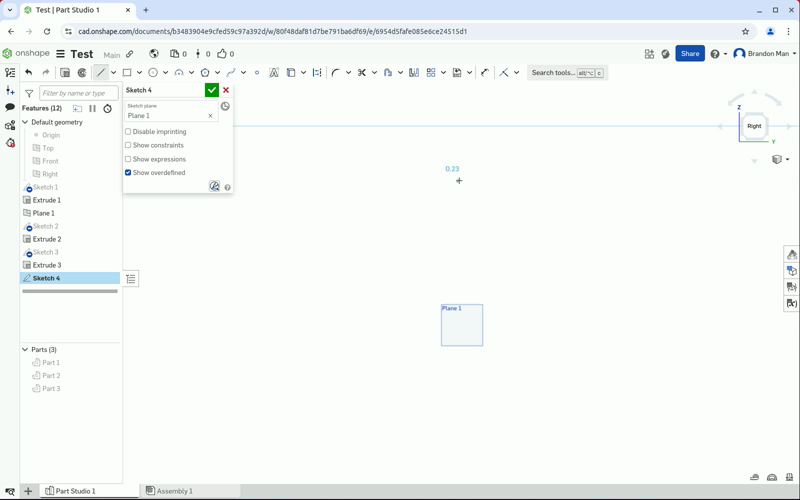
scroll(6)
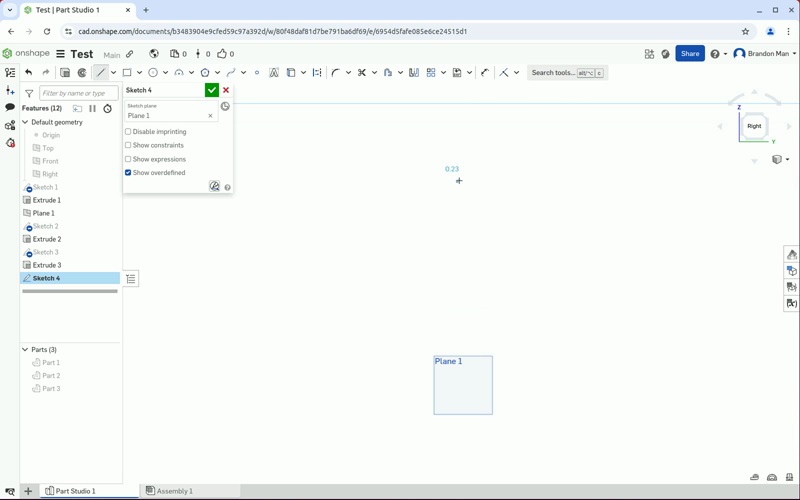
scroll(6)
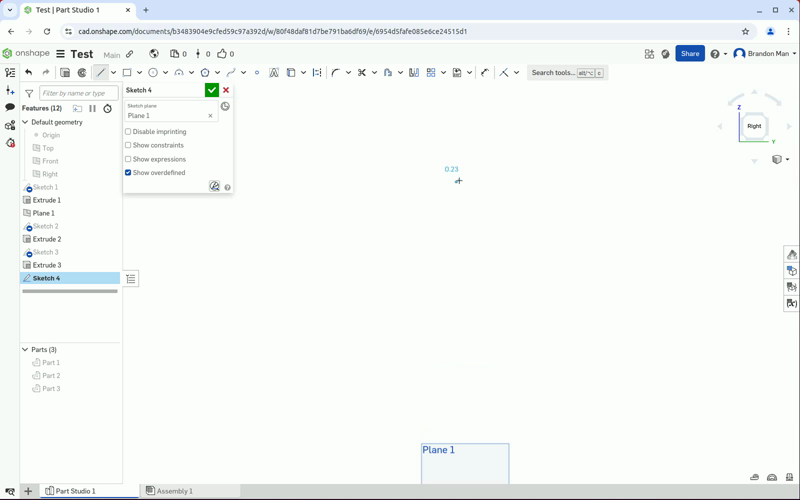
scroll(6)
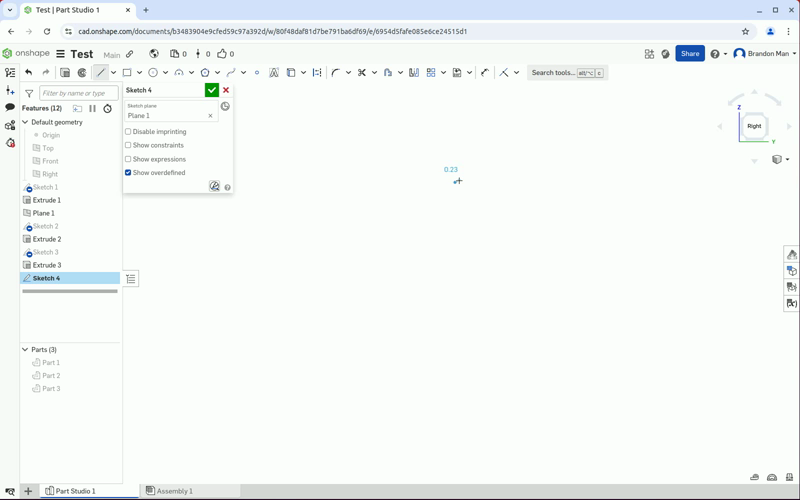
scroll(6)
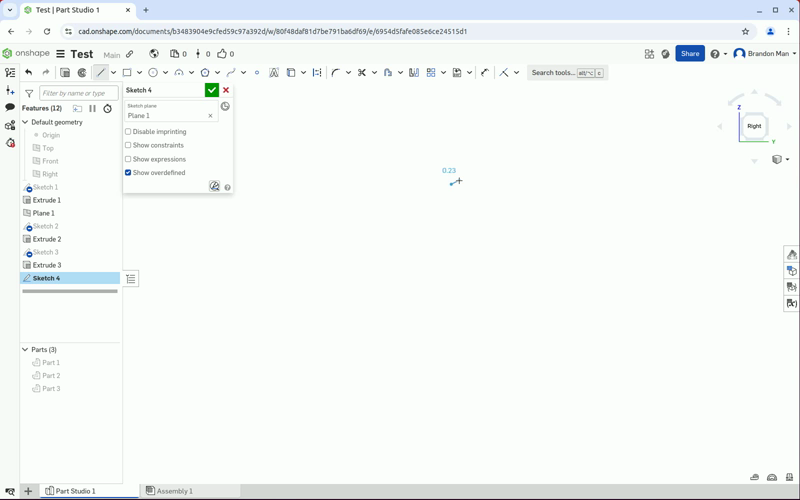
scroll(6)
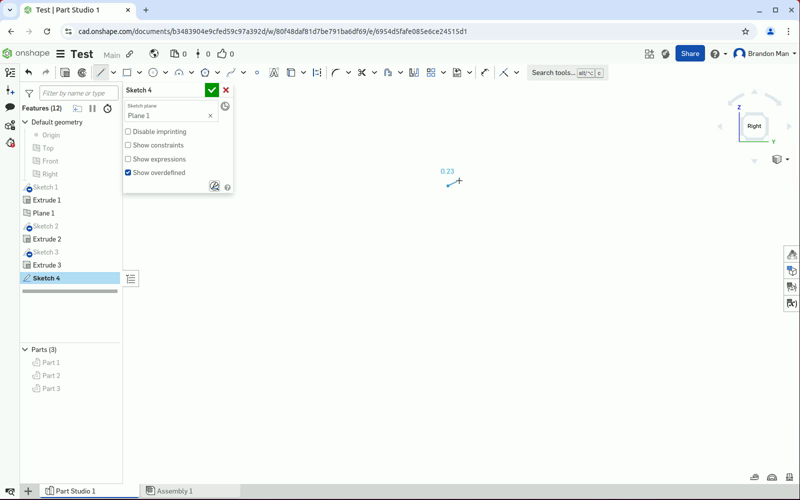
click(459, 180)
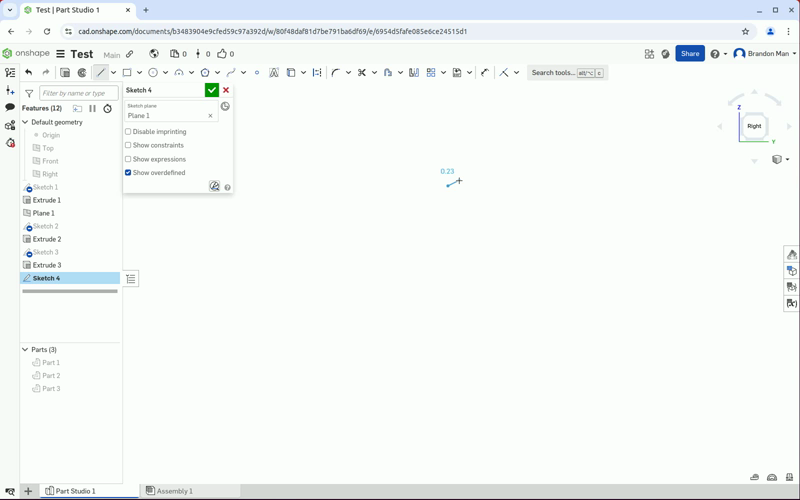
scroll(-6)
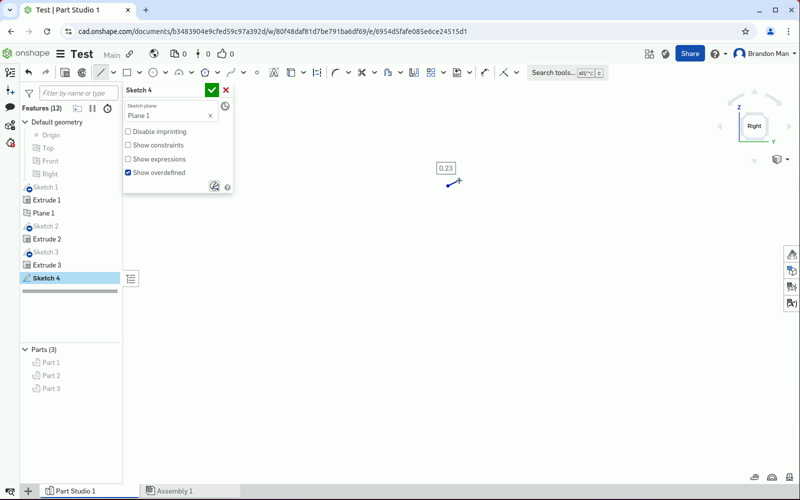
scroll(-6)
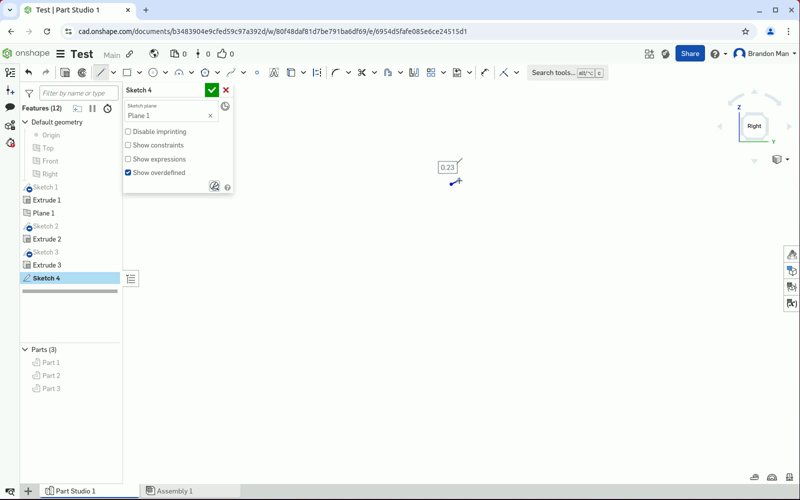
scroll(-6)
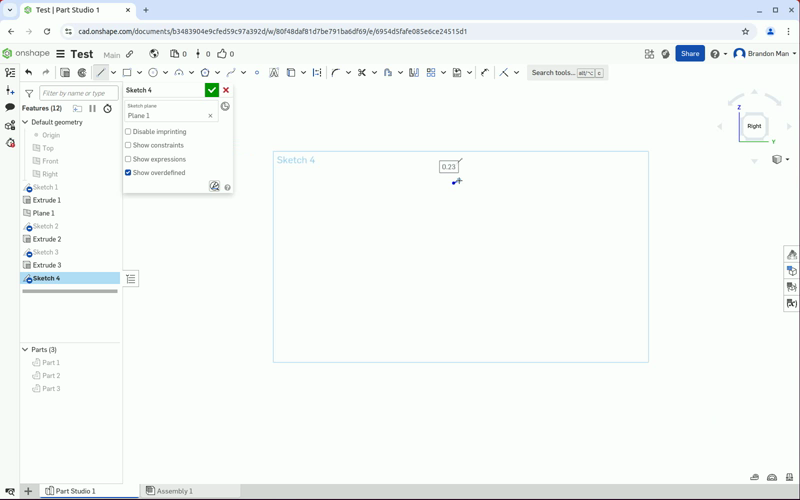
scroll(-6)
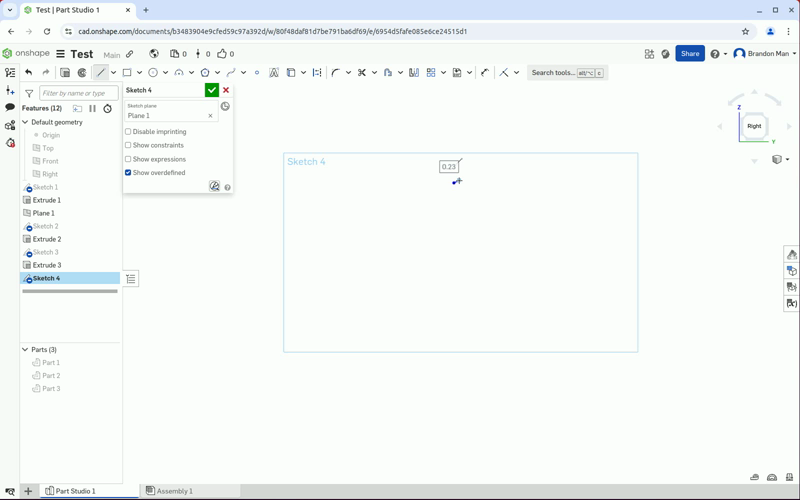
scroll(-6)
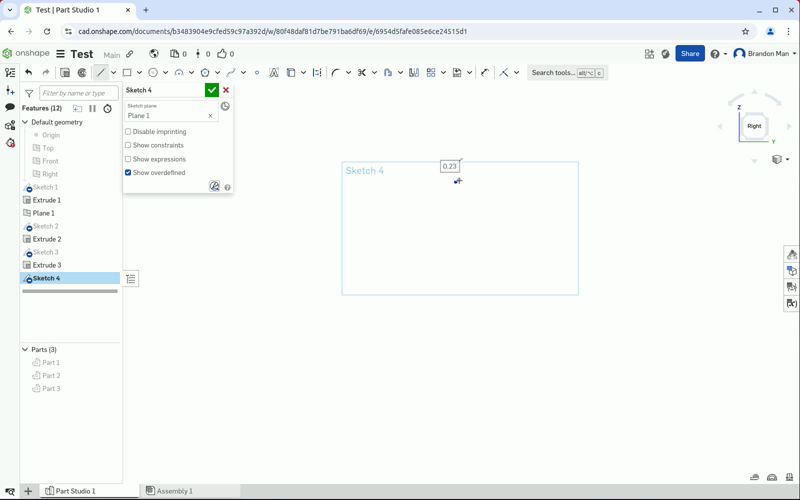
scroll(-6)
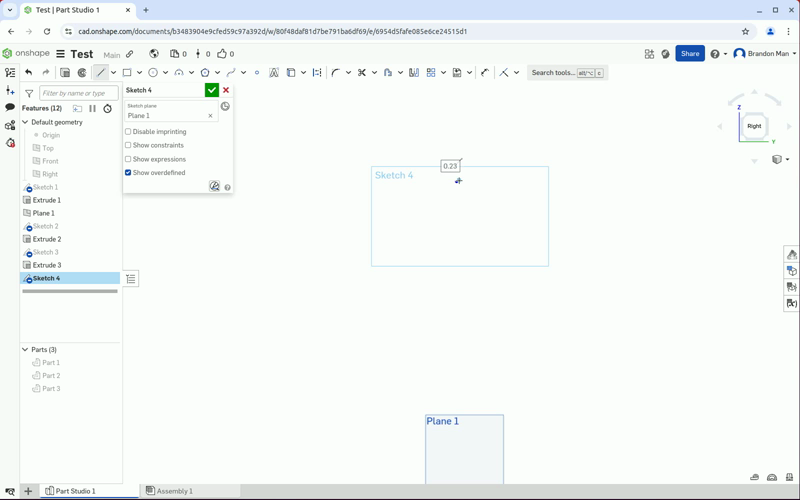
scroll(-6)
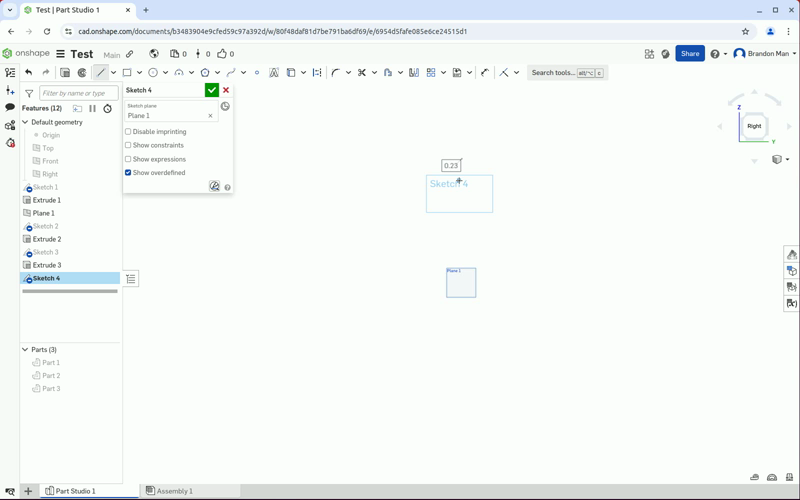
key_up(shift)
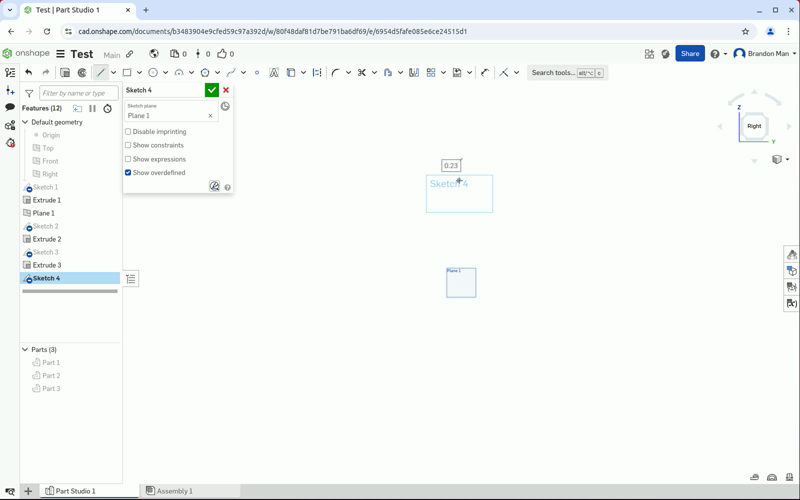
key_down(shift)
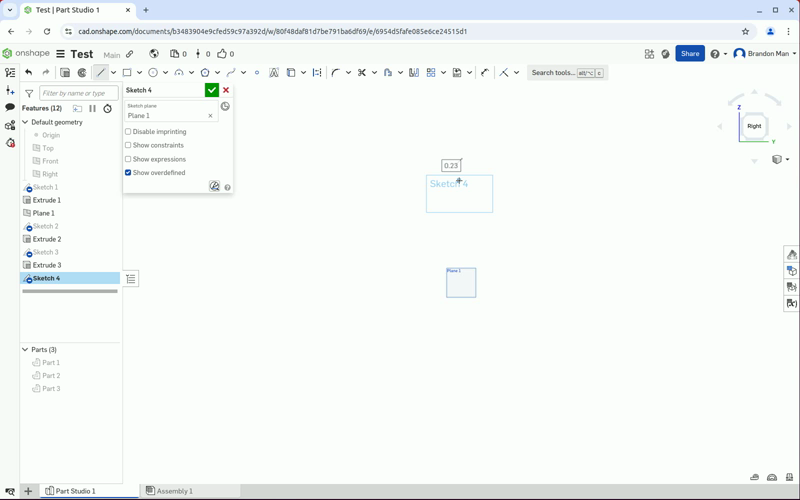
mouse_move(489, 180)
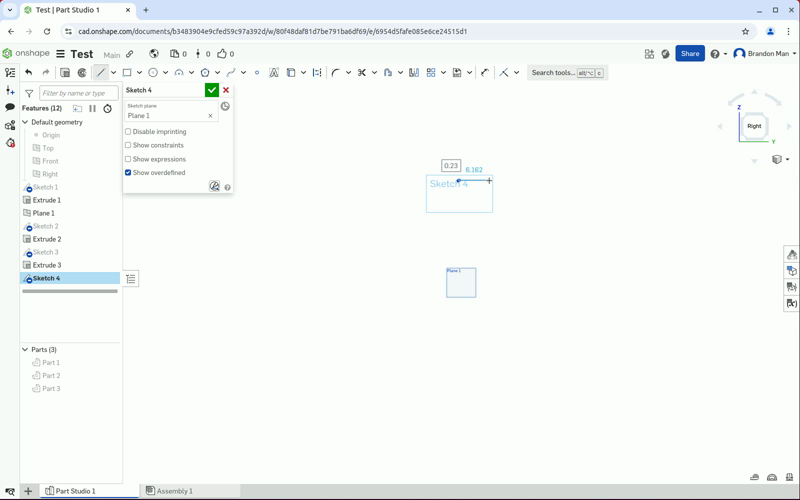
mouse_move(460, 180)
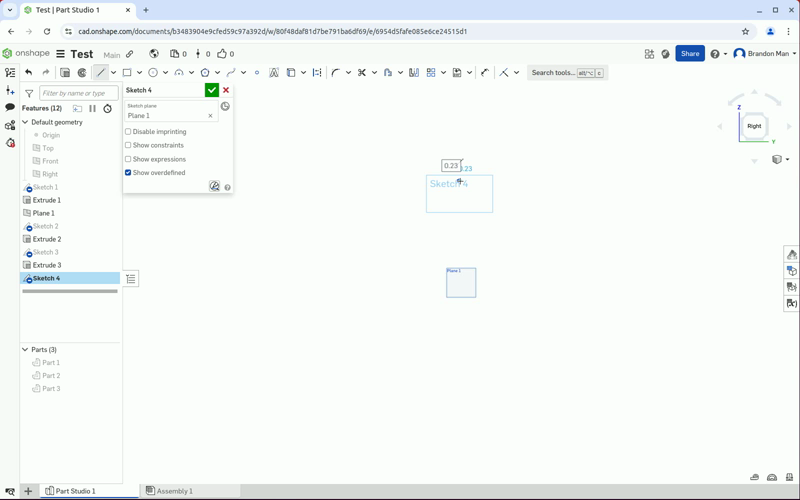
scroll(6)
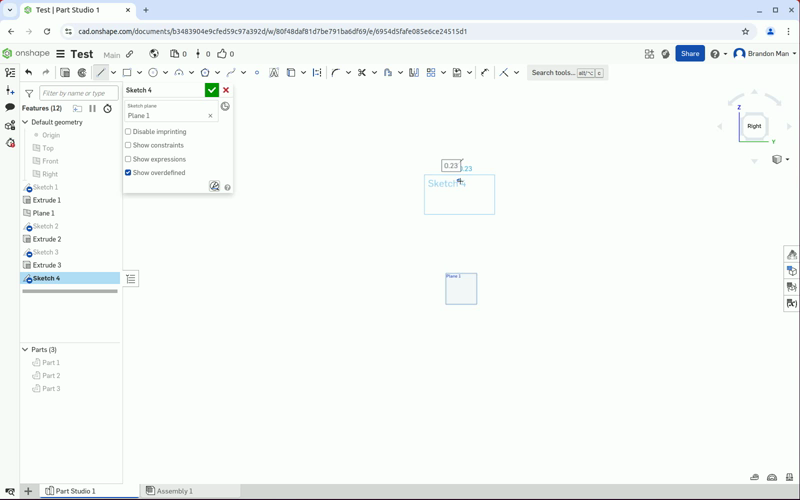
scroll(6)
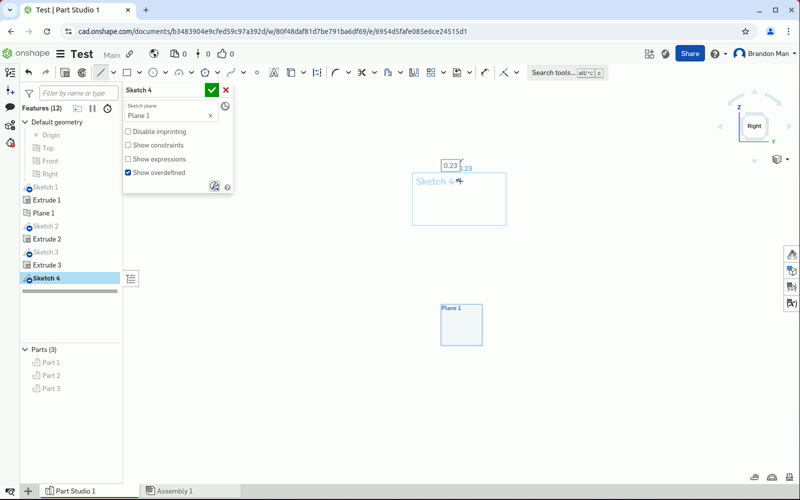
scroll(6)
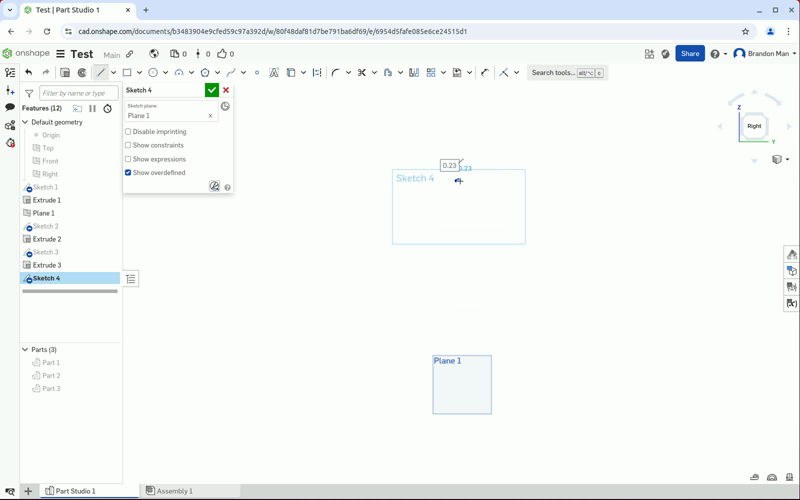
scroll(6)
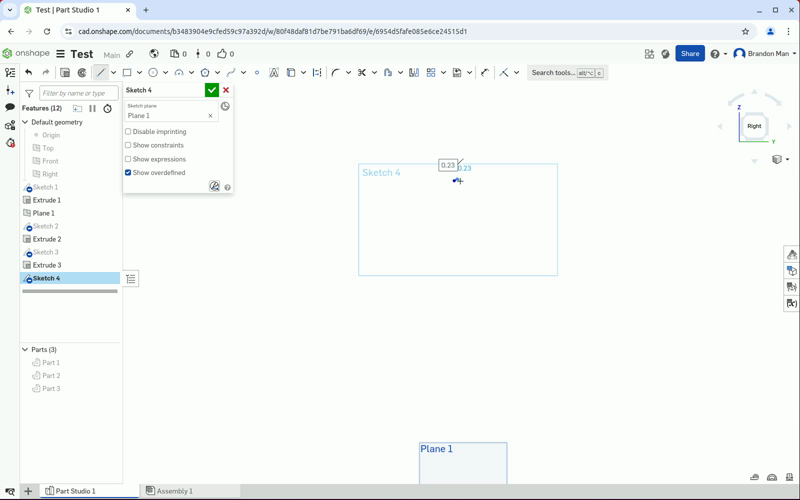
scroll(6)
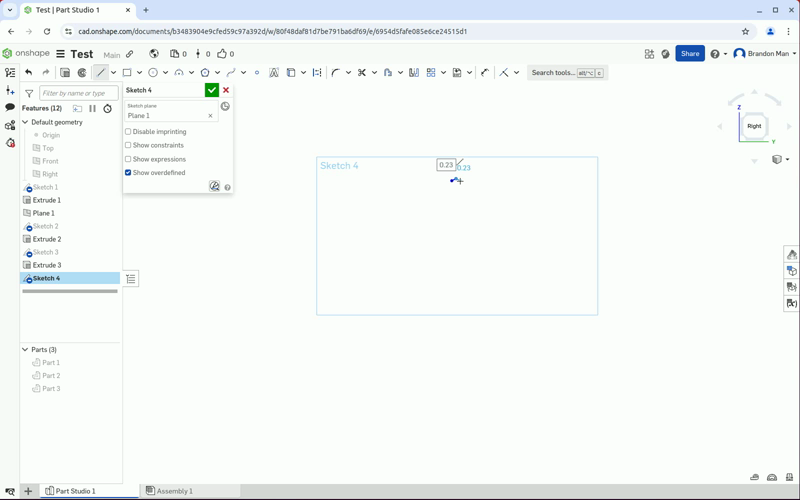
scroll(6)
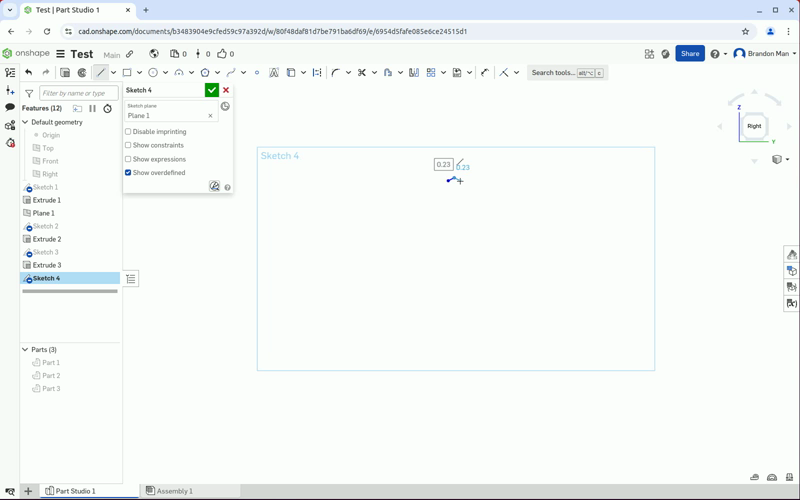
scroll(6)
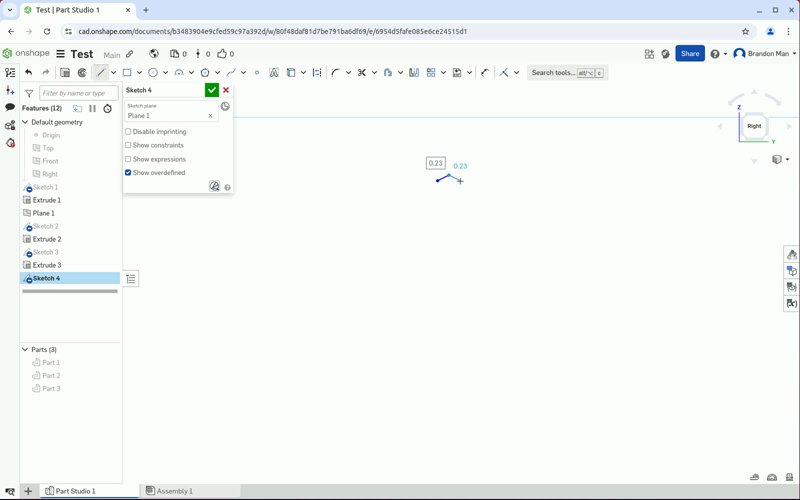
click(460, 180)
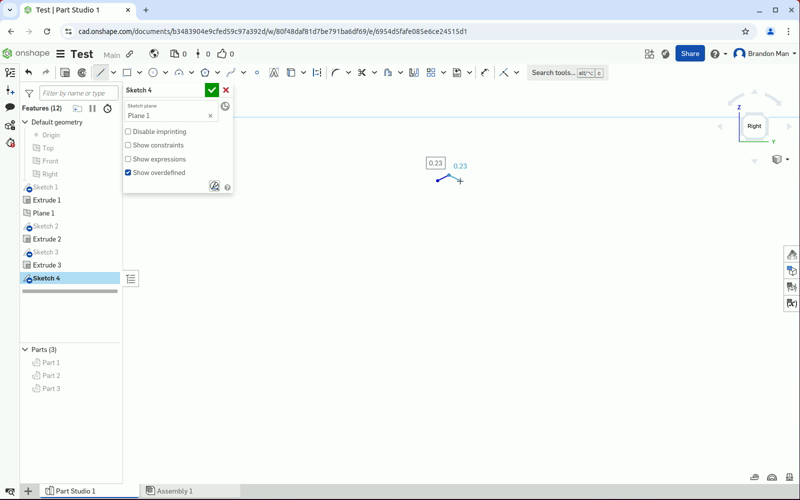
scroll(-6)
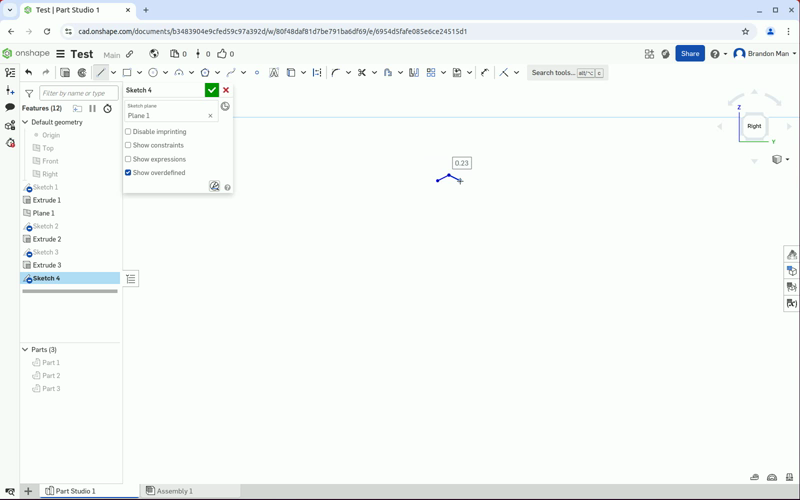
scroll(-6)
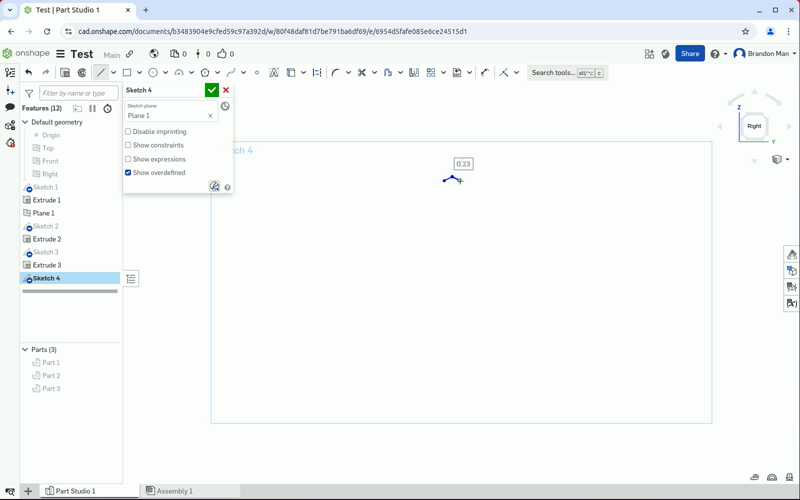
scroll(-6)
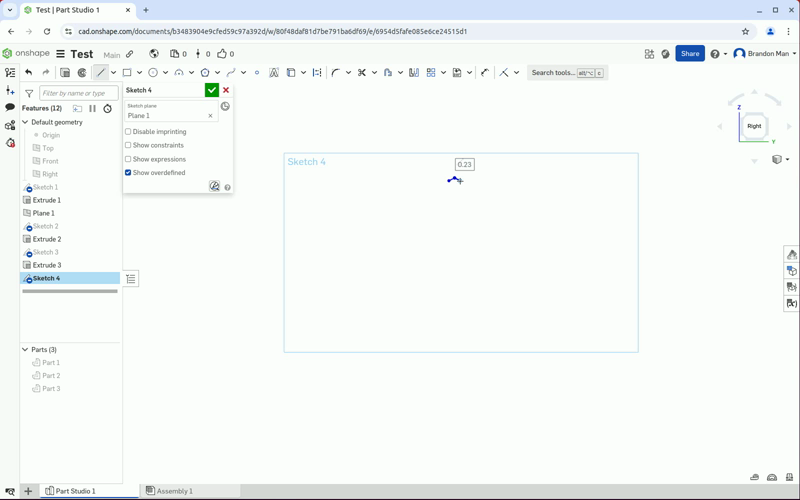
scroll(-6)
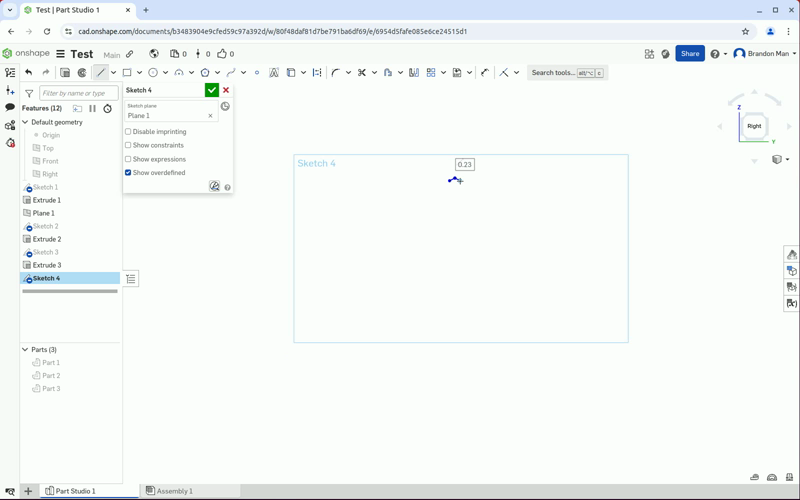
scroll(-6)
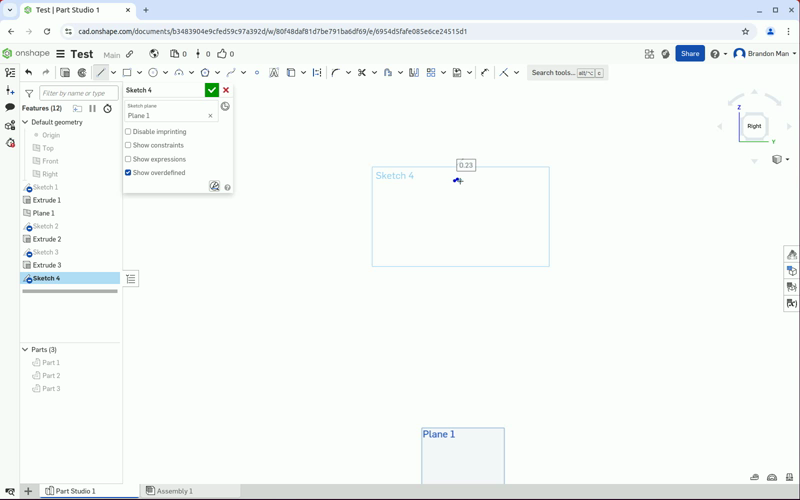
scroll(-6)
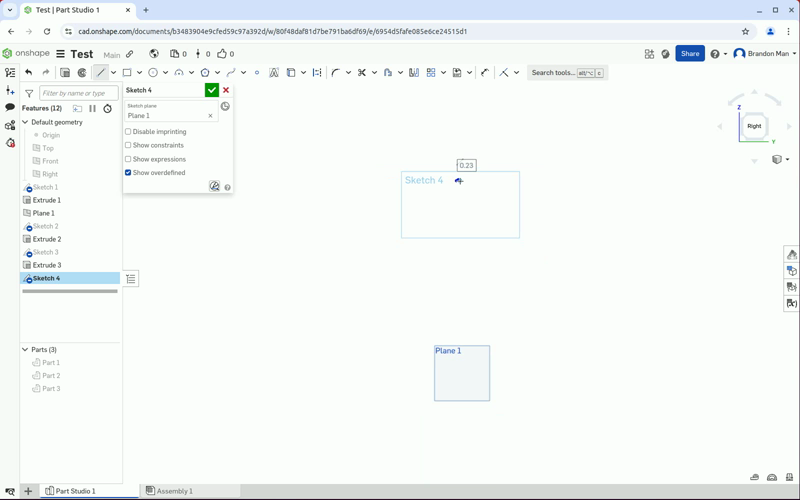
scroll(-6)
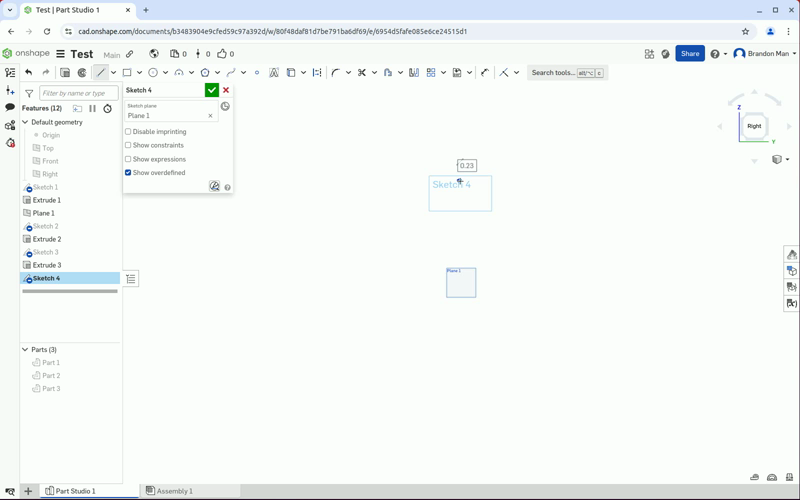
key_up(shift)
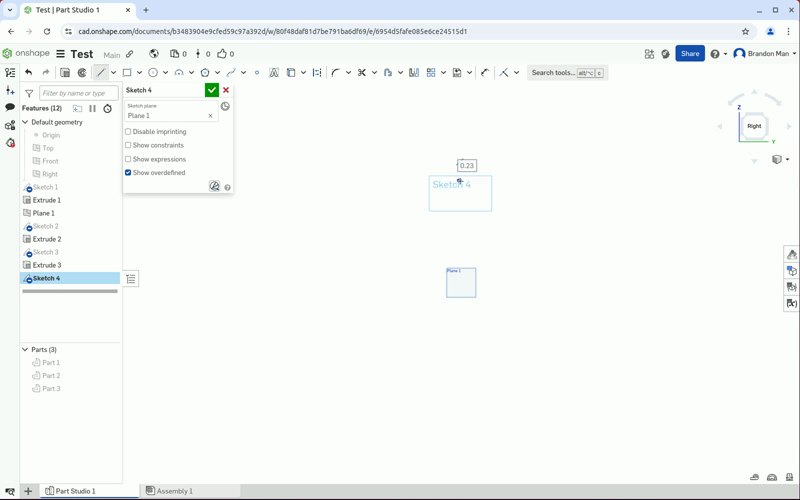
key_down(shift)
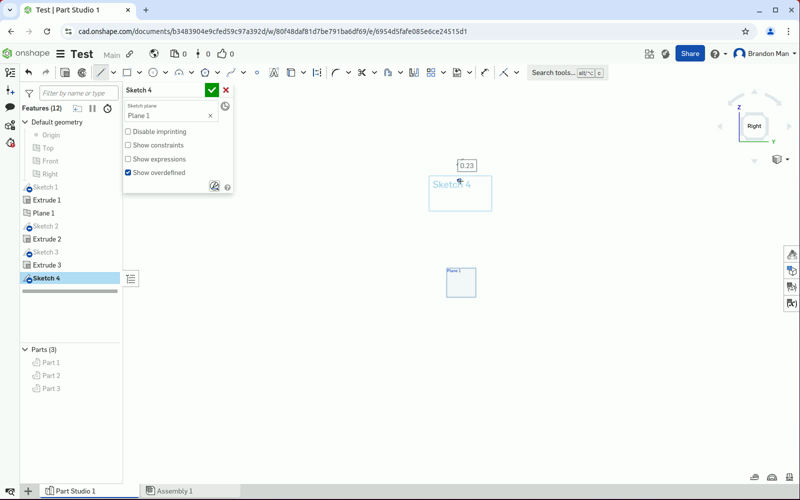
mouse_move(490, 180)
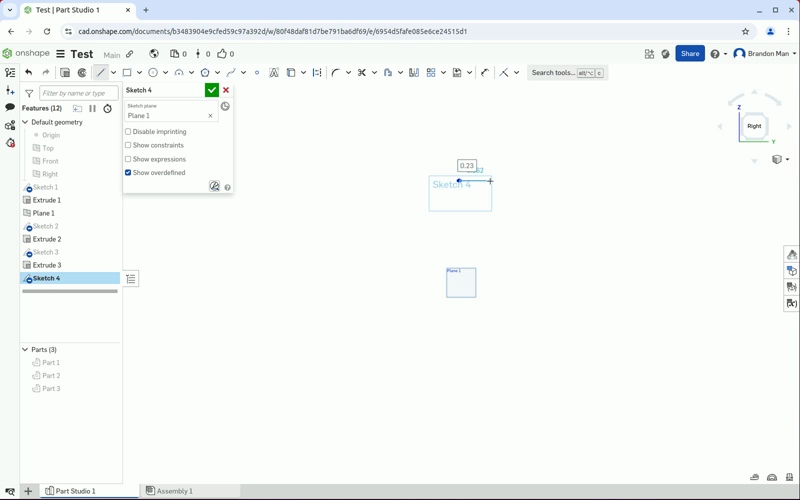
mouse_move(460, 169)
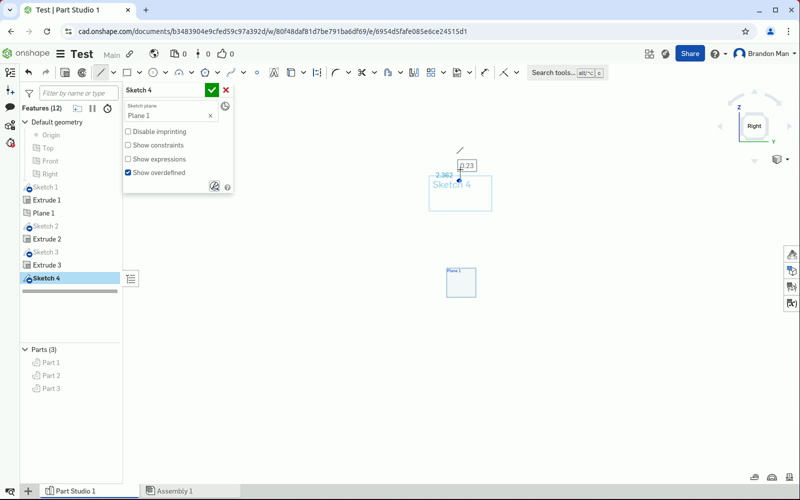
click(460, 169)
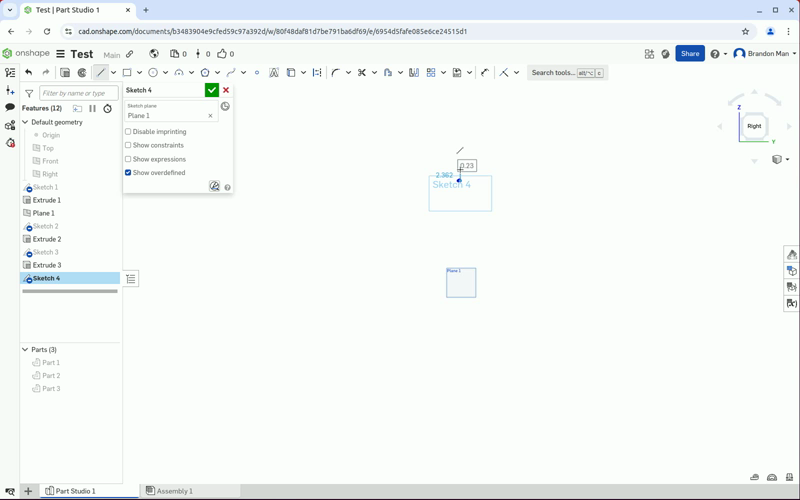
key_up(shift)
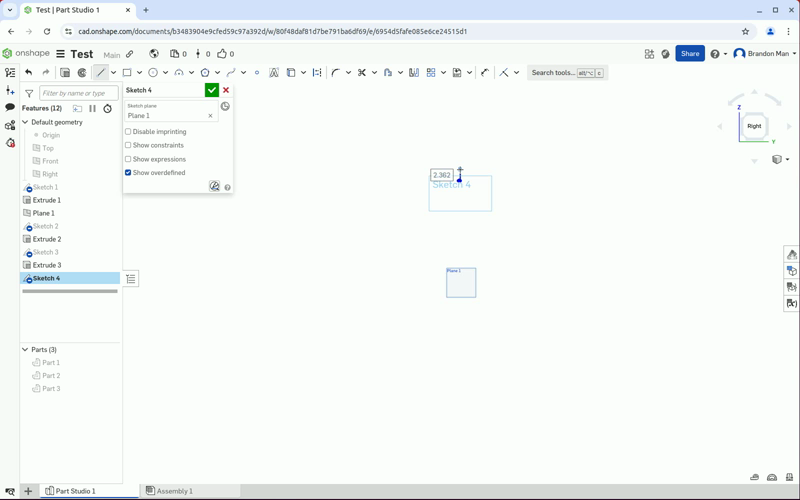
key_down(shift)
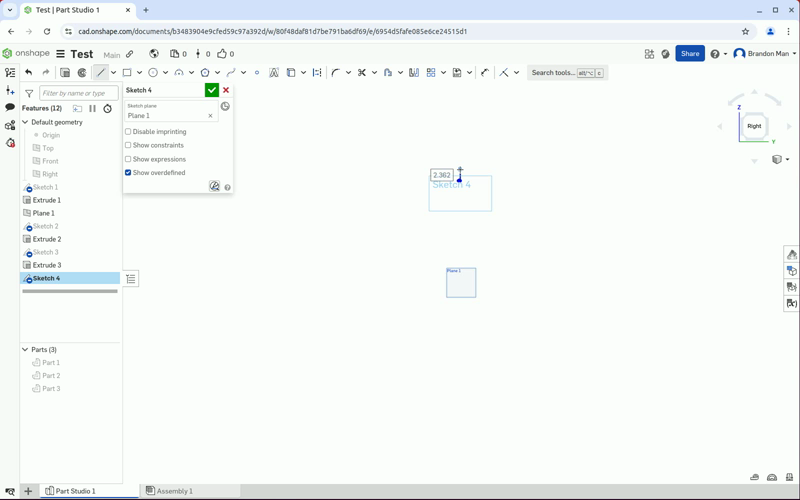
mouse_move(490, 169)
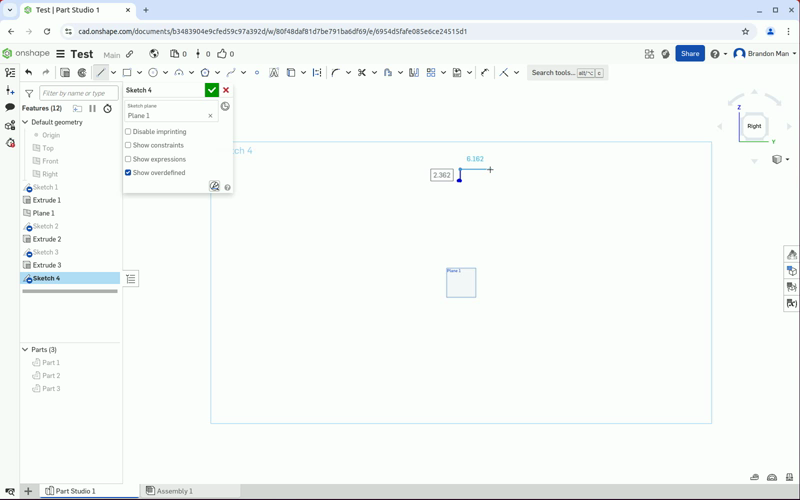
mouse_move(458, 169)
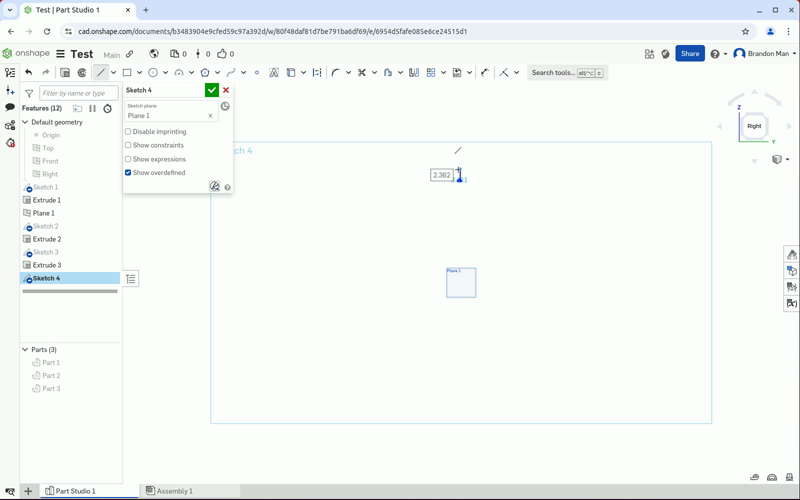
scroll(6)
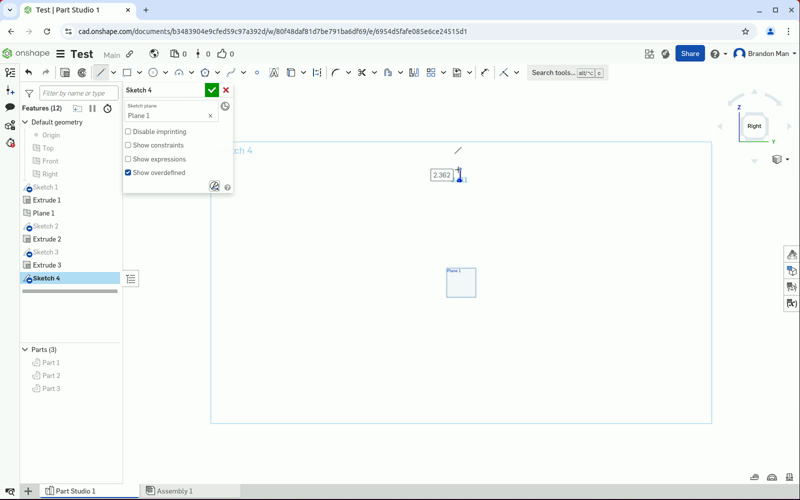
scroll(6)
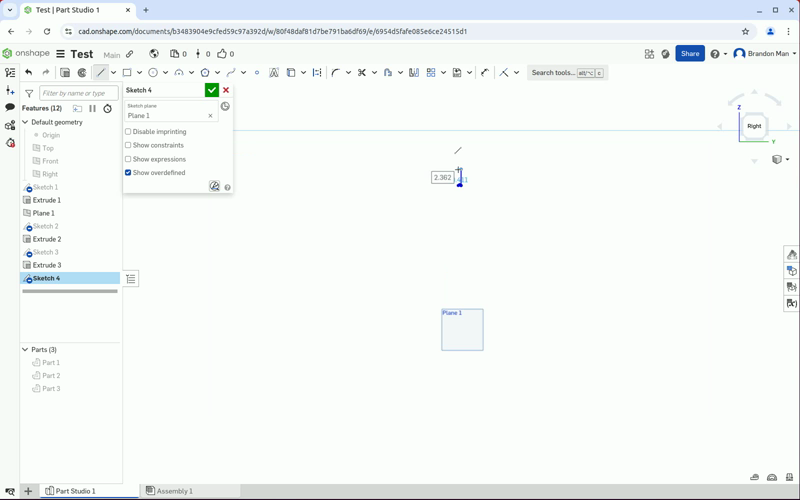
scroll(6)
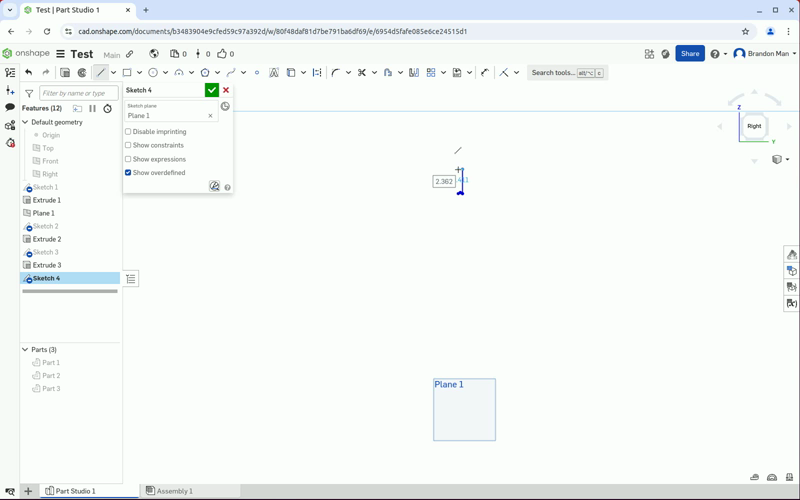
scroll(6)
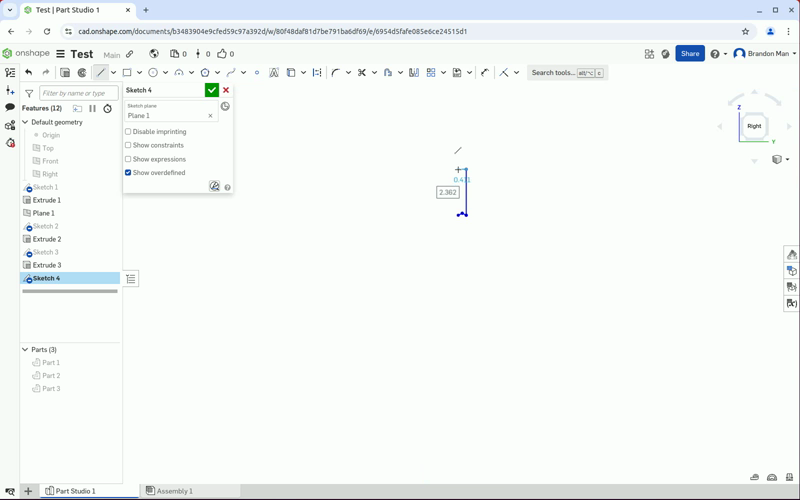
scroll(6)
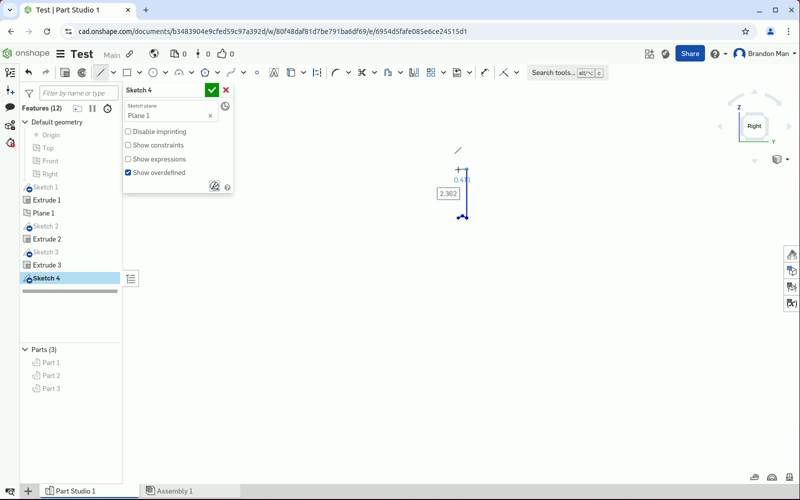
scroll(6)
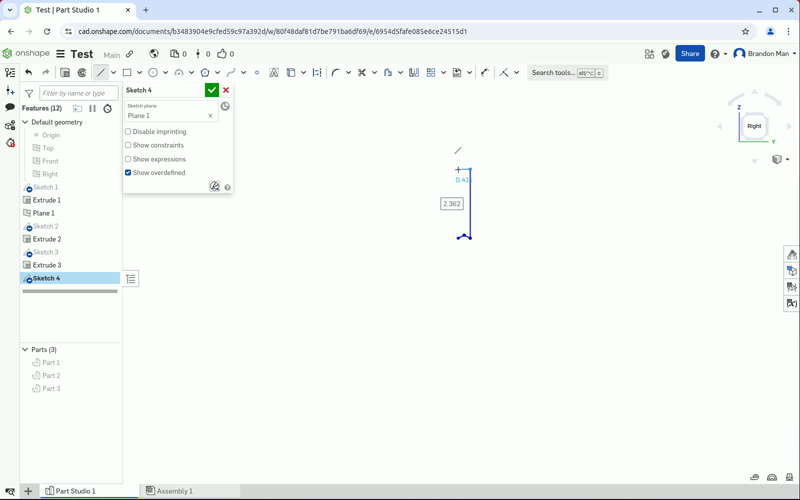
scroll(6)
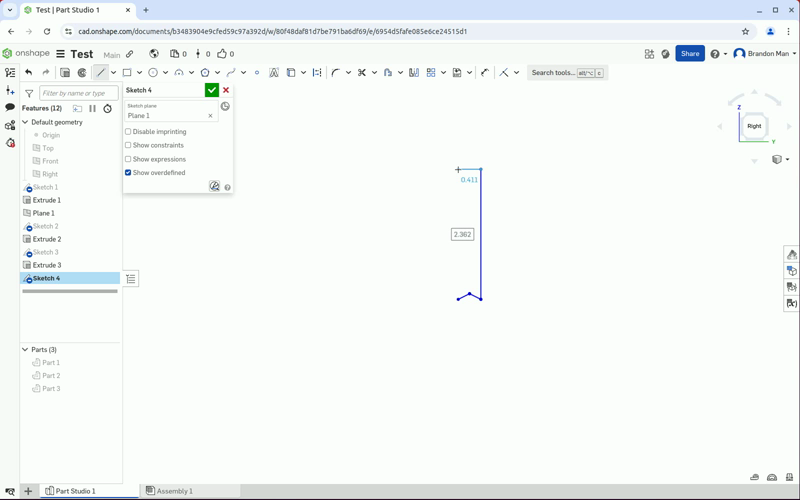
click(458, 169)
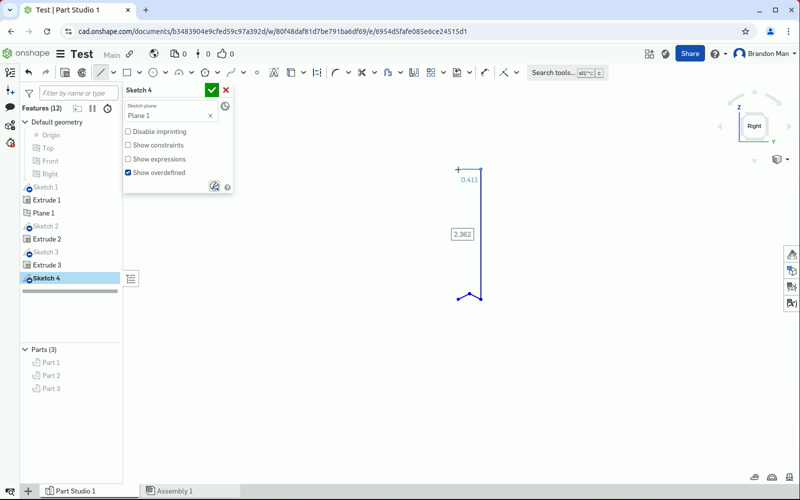
scroll(-6)
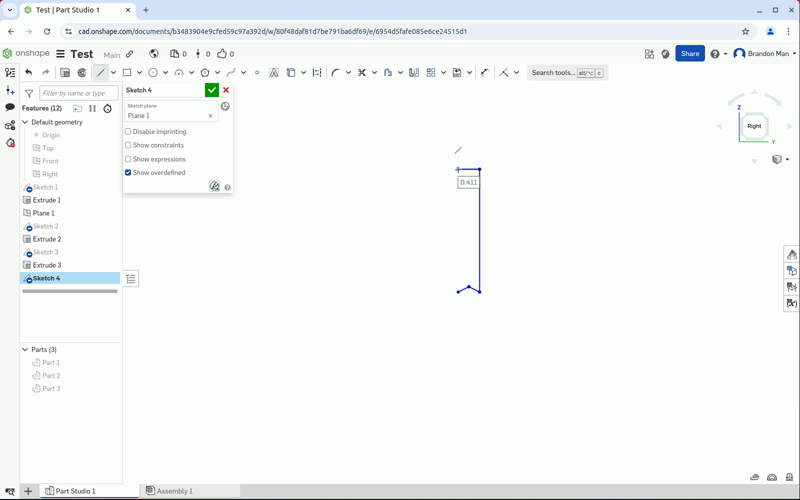
scroll(-6)
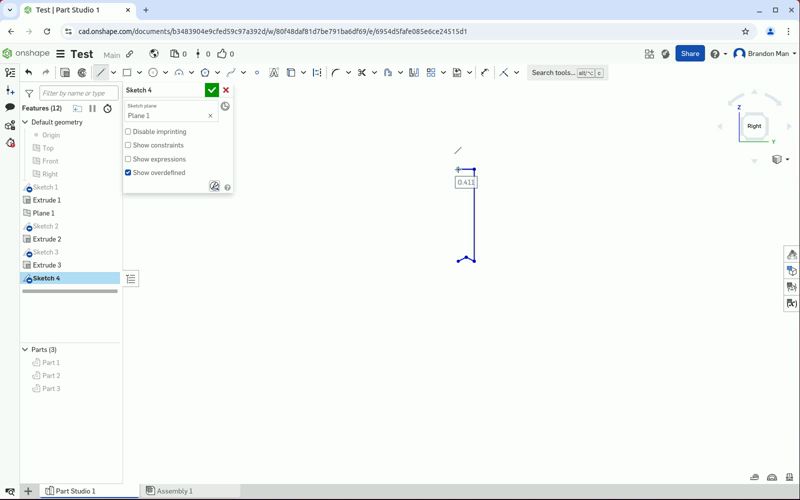
scroll(-6)
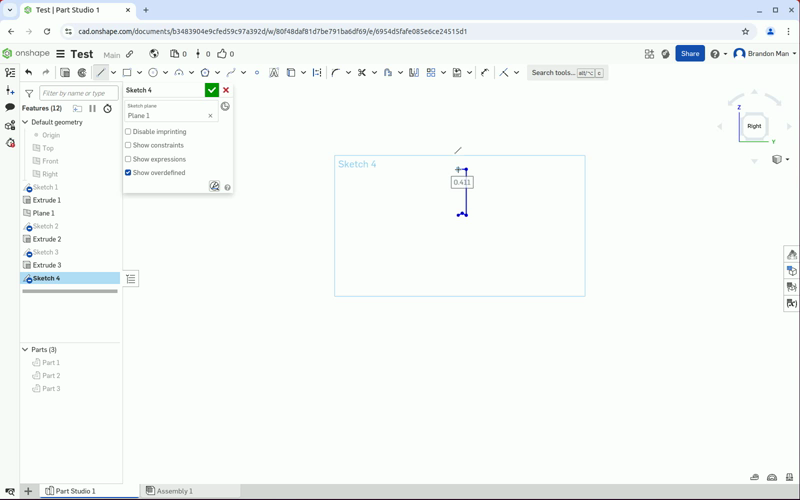
scroll(-6)
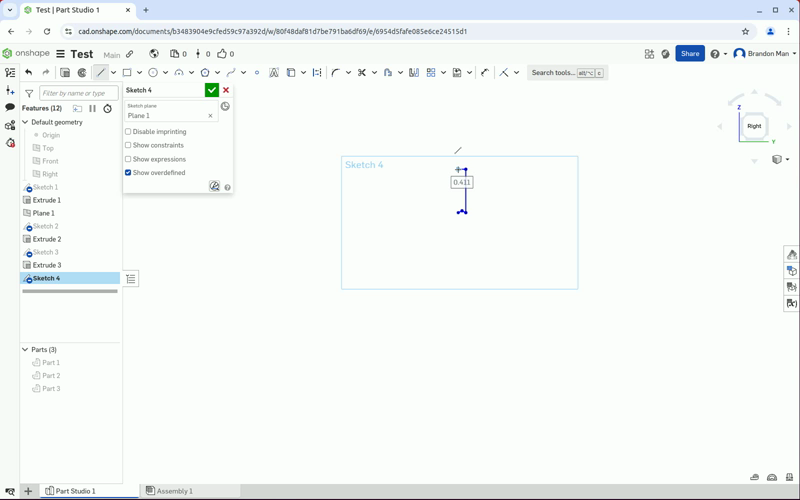
scroll(-6)
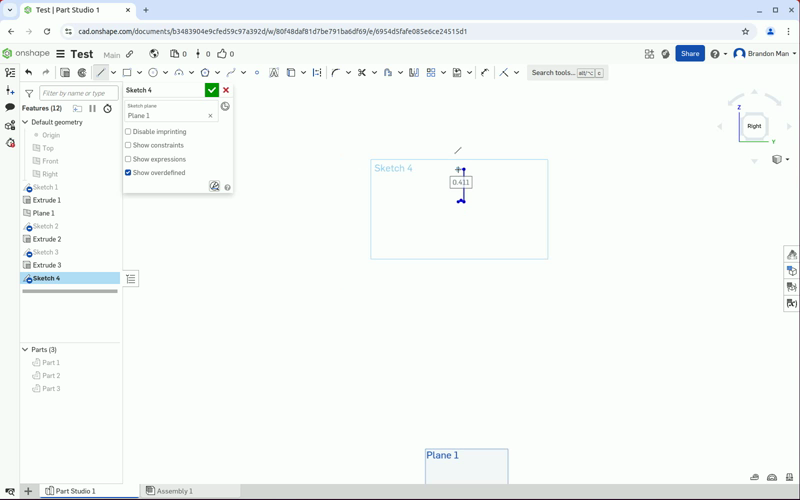
scroll(-6)
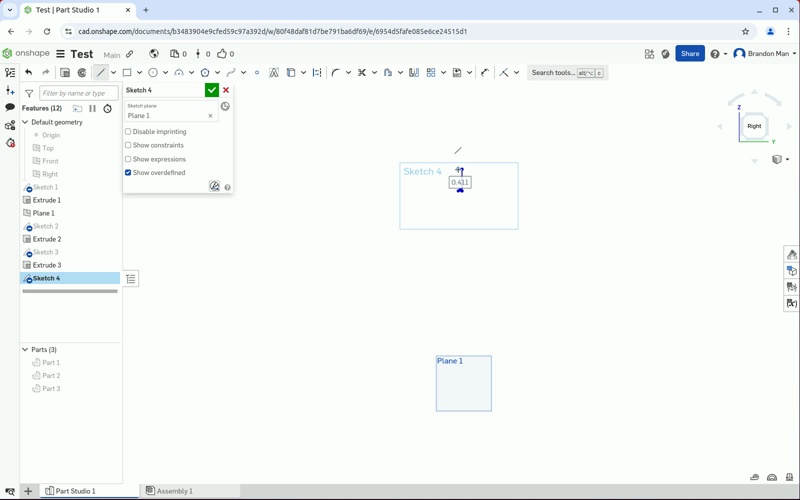
scroll(-6)
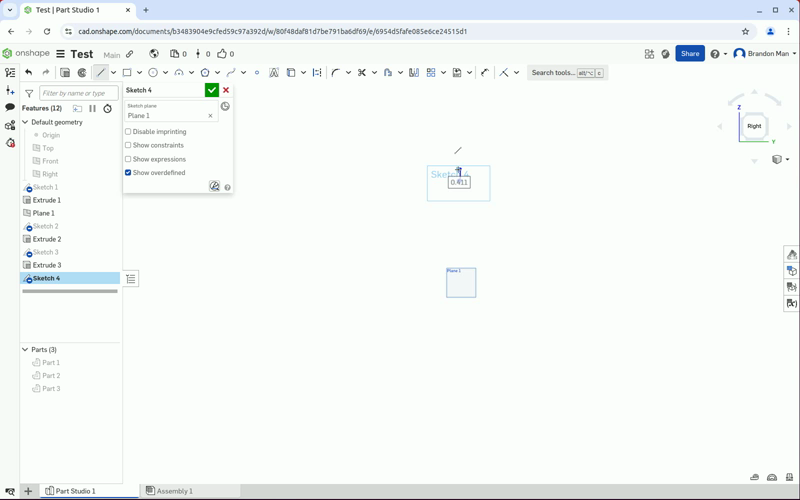
key_up(shift)
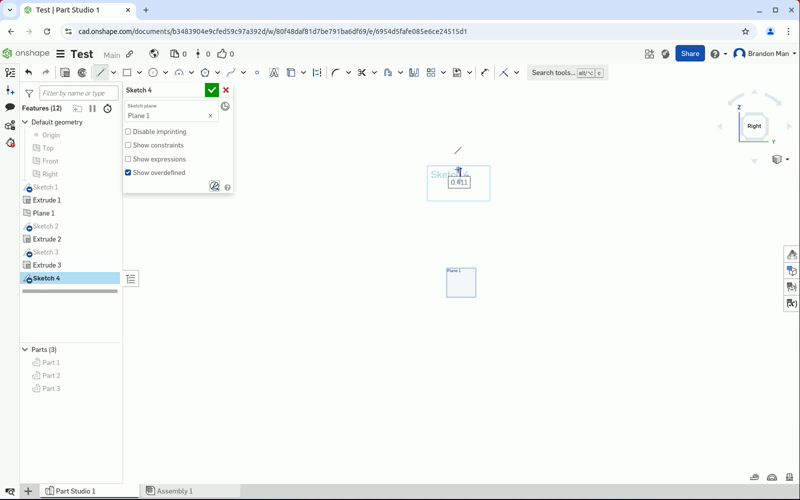
mouse_move(488, 169)
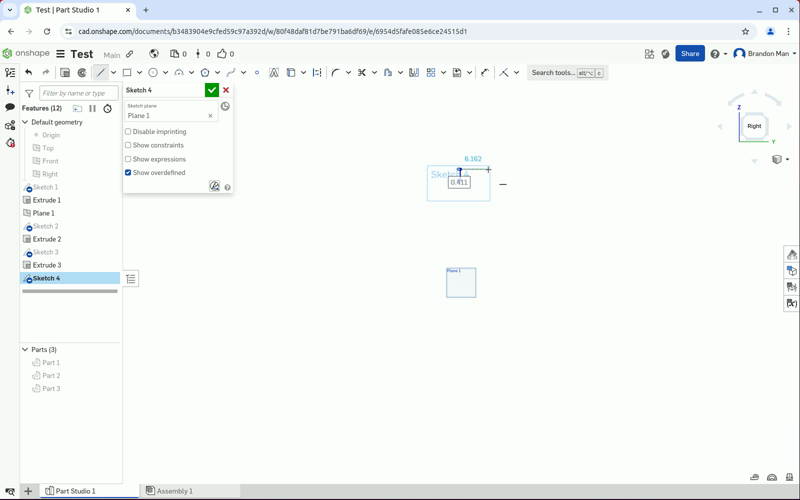
key_down(shift)
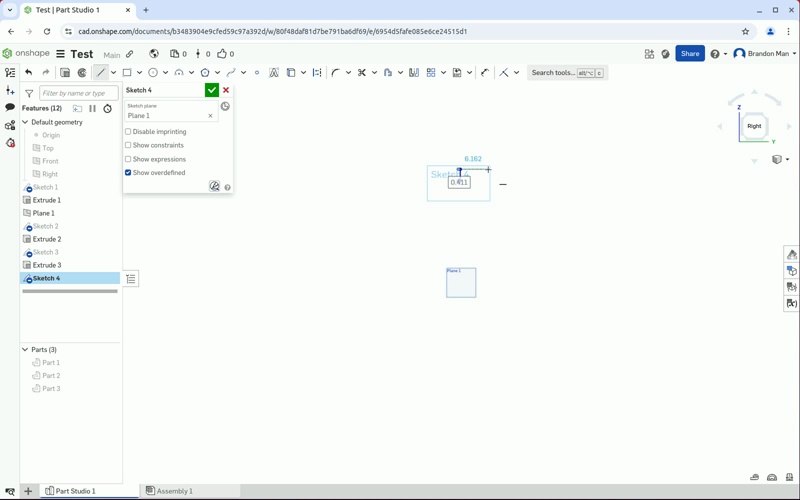
mouse_move(458, 180)
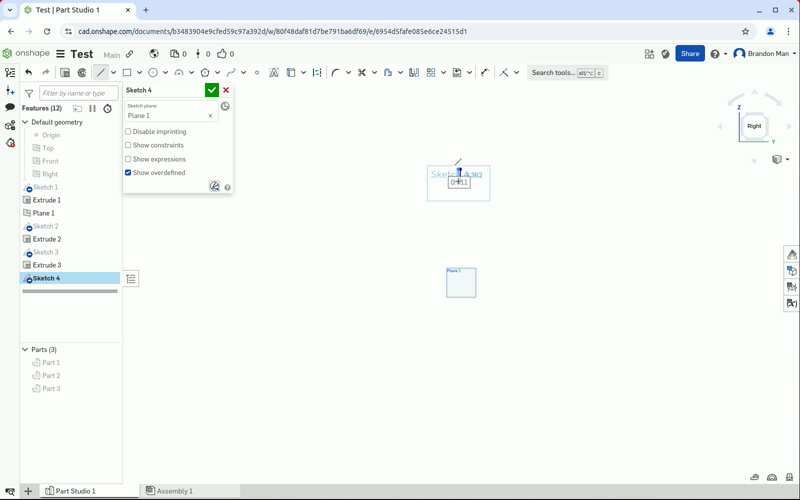
scroll(6)
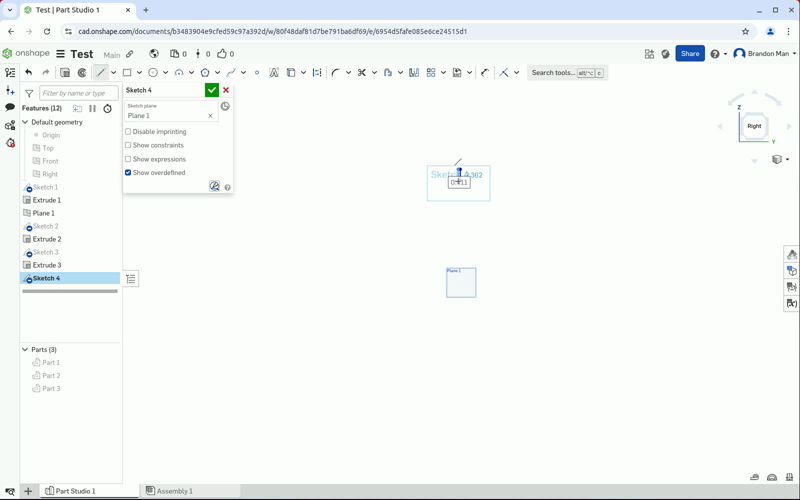
scroll(6)
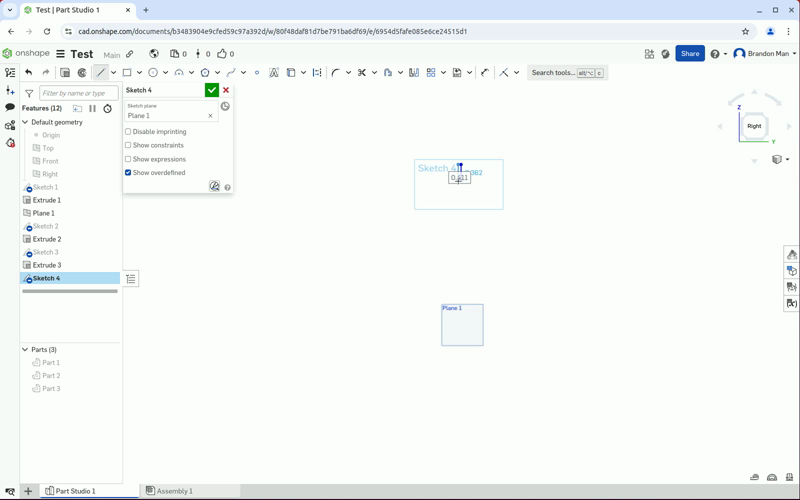
scroll(6)
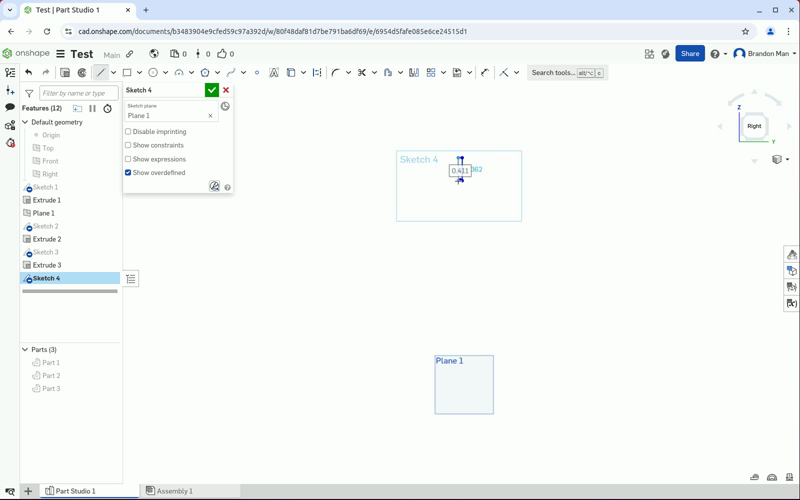
scroll(6)
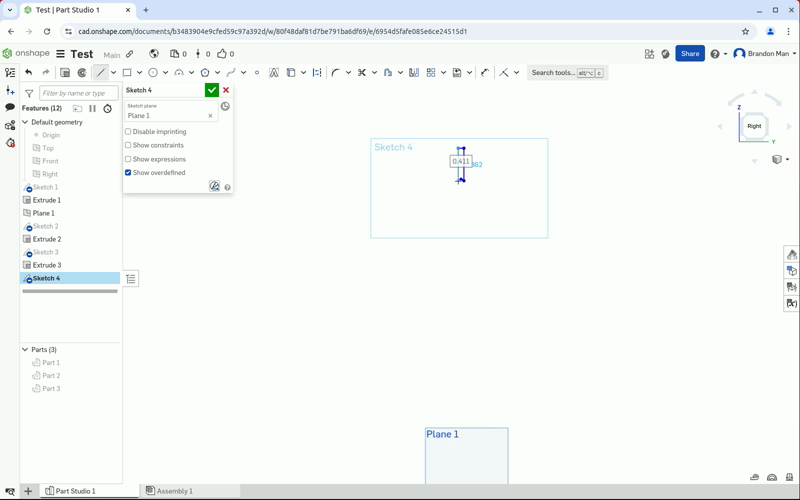
scroll(6)
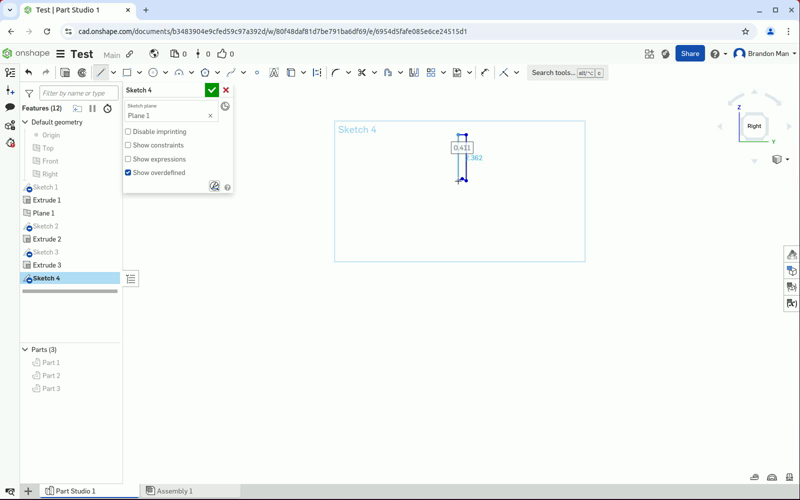
scroll(6)
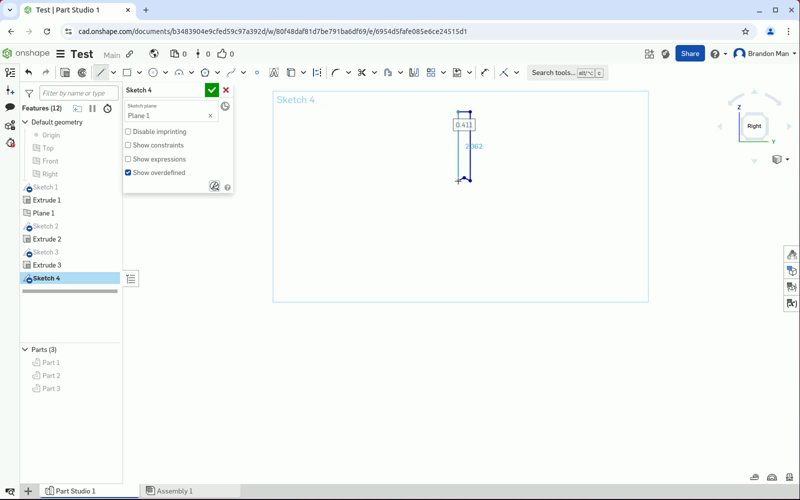
scroll(6)
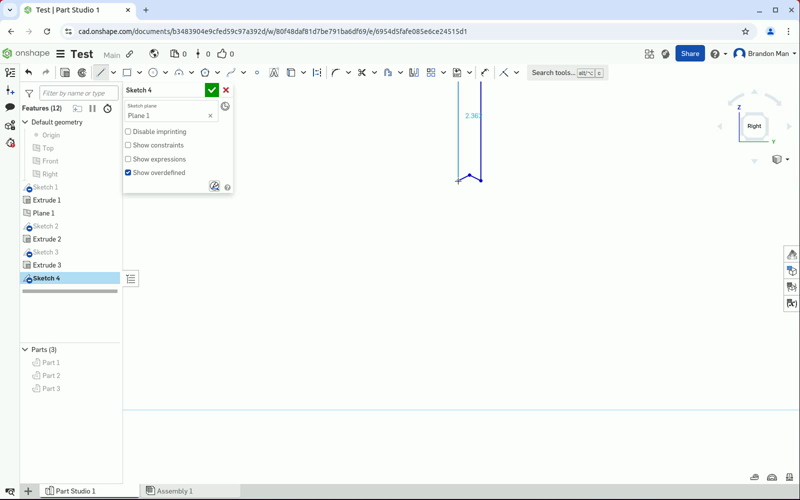
key_up(shift)
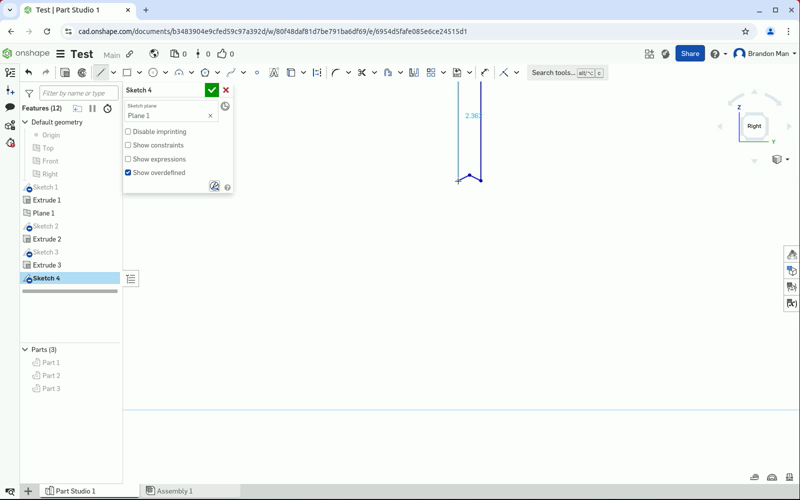
click(458, 180)
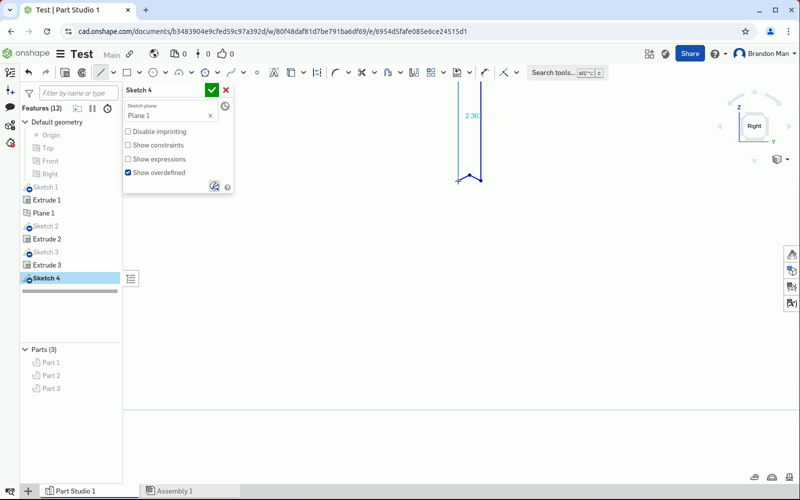
scroll(-6)
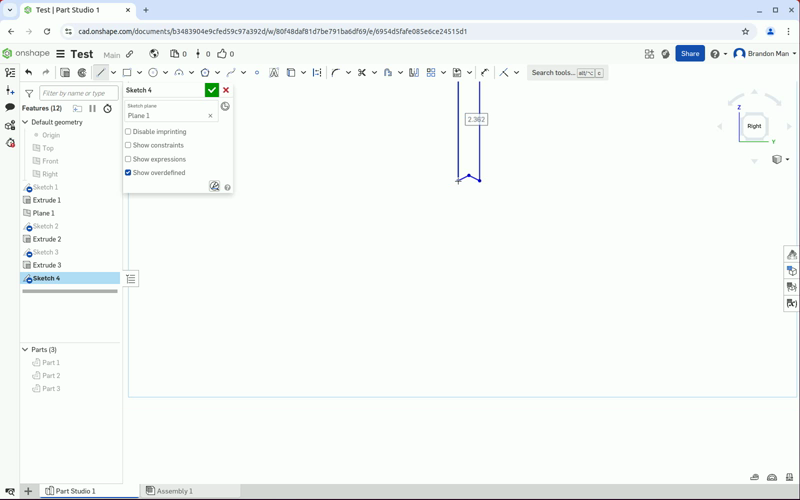
scroll(-6)
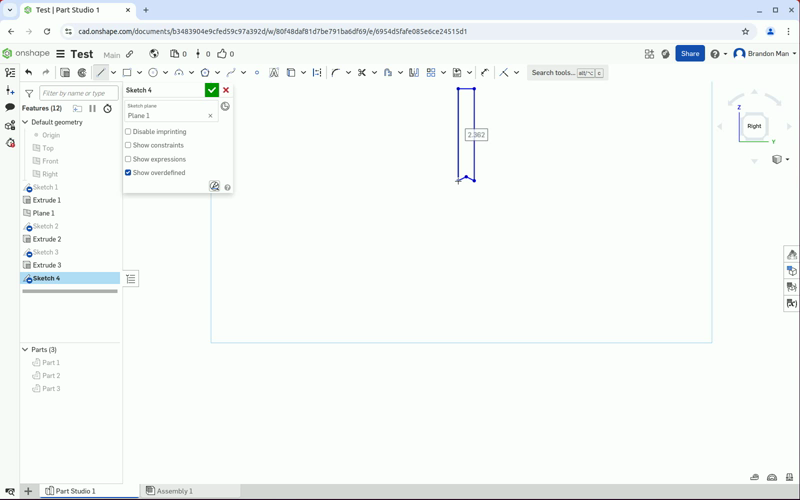
scroll(-6)
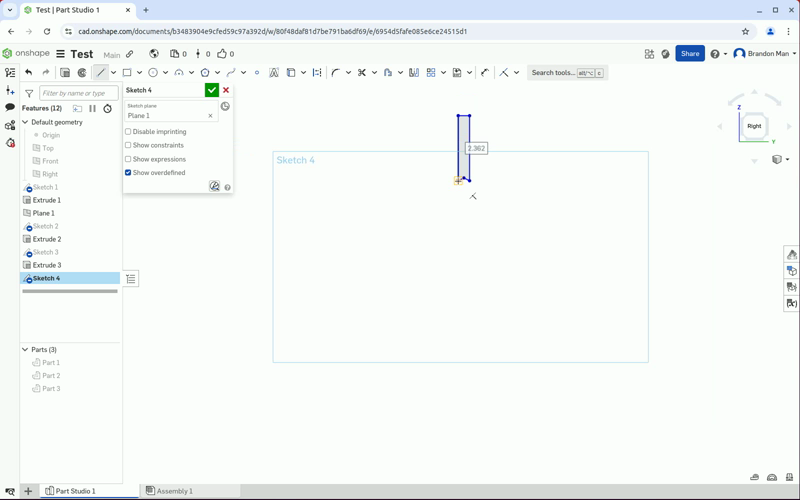
scroll(-6)
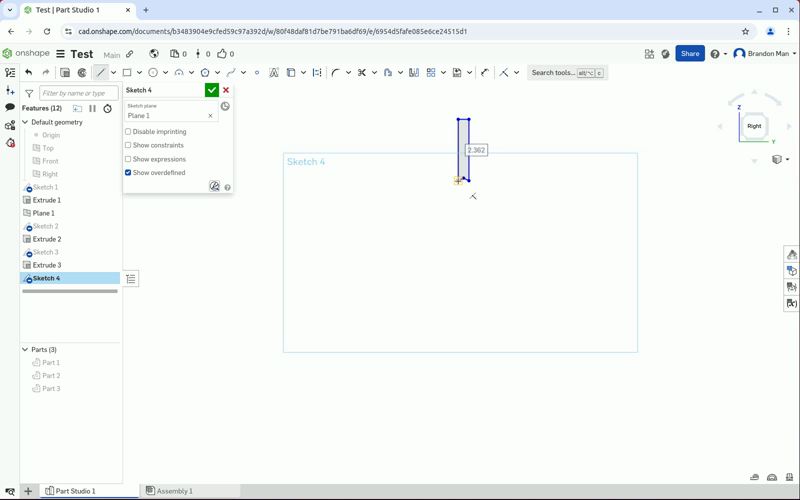
scroll(-6)
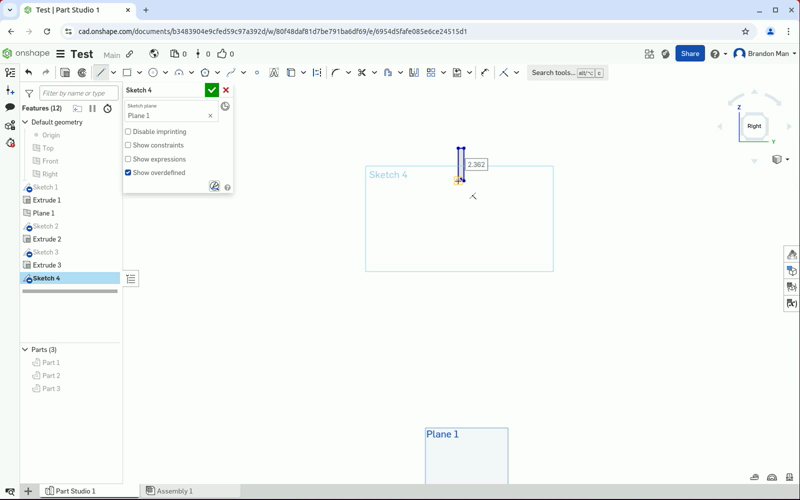
scroll(-6)
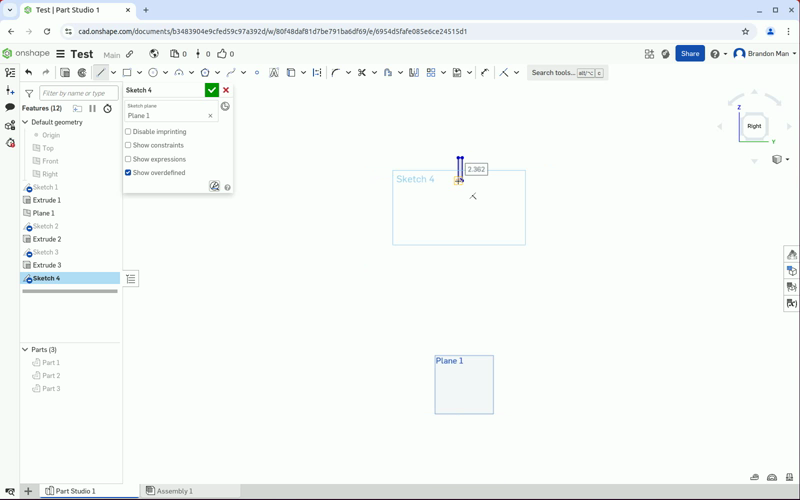
scroll(-6)
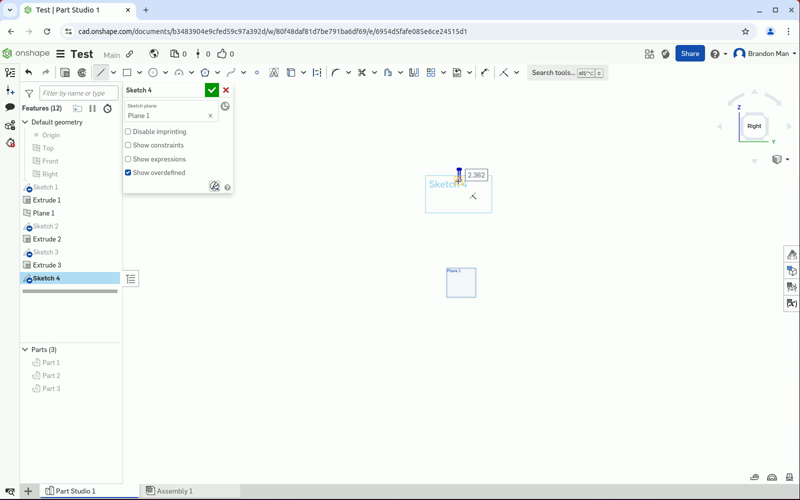
key(esc)
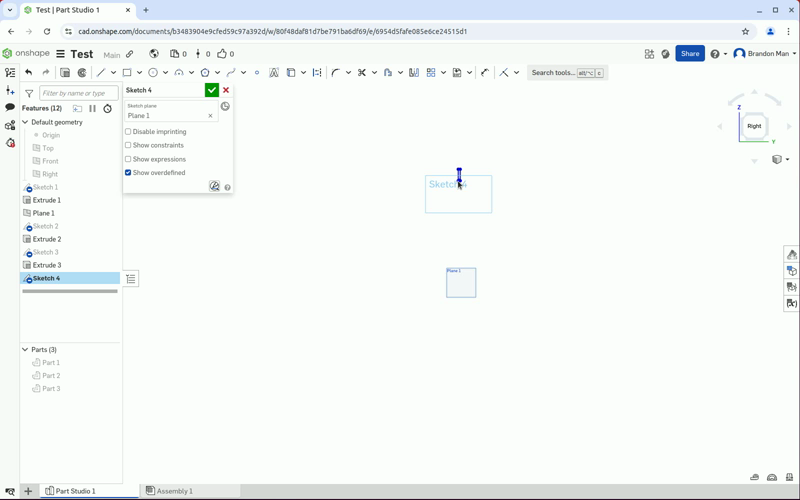
mouse_move(458, 177)
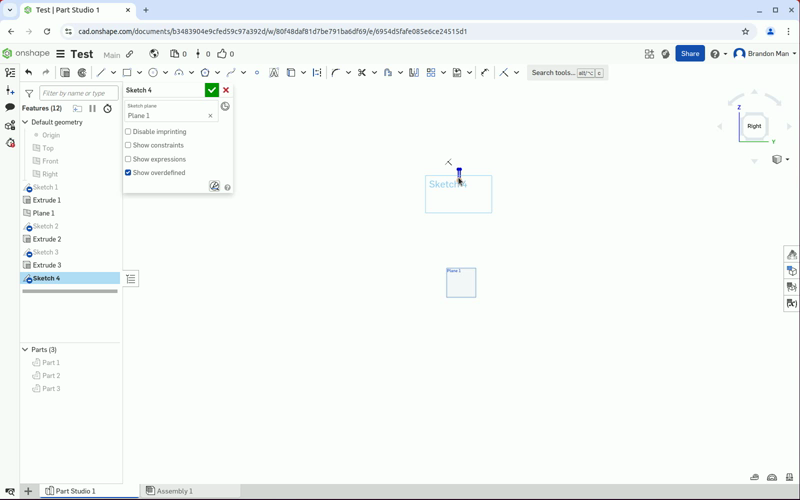
scroll(6)
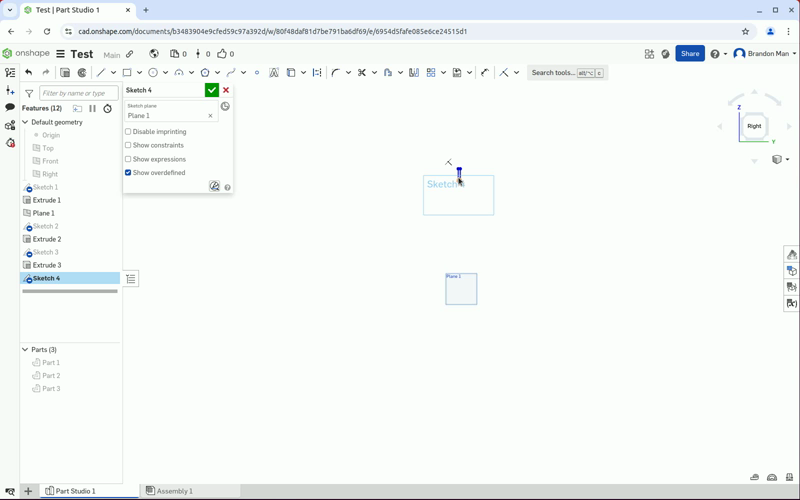
scroll(6)
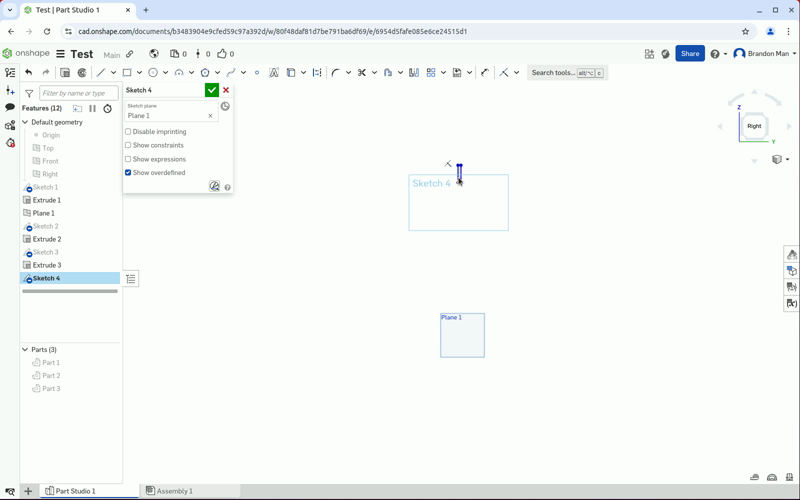
scroll(6)
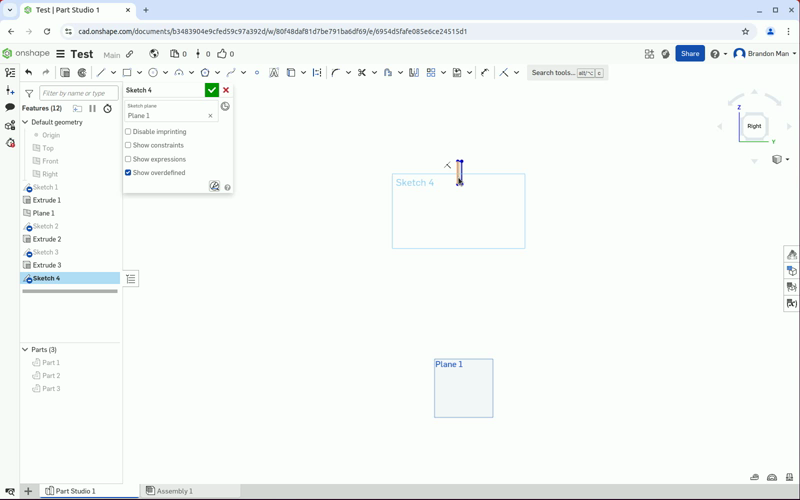
scroll(6)
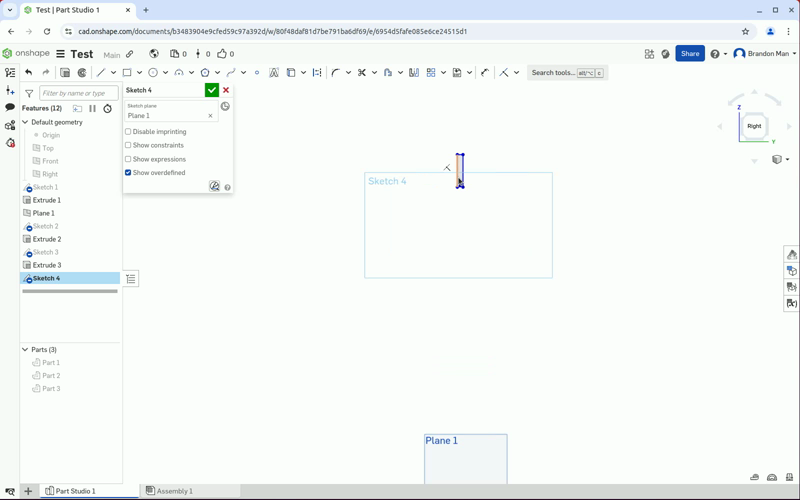
scroll(6)
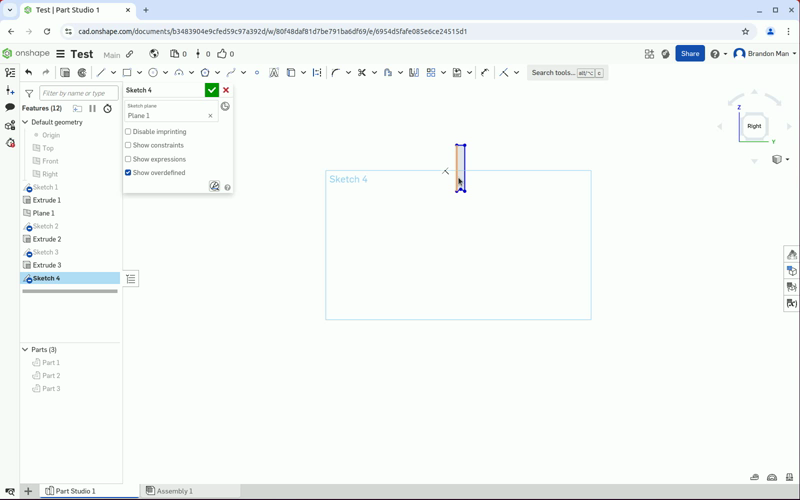
scroll(6)
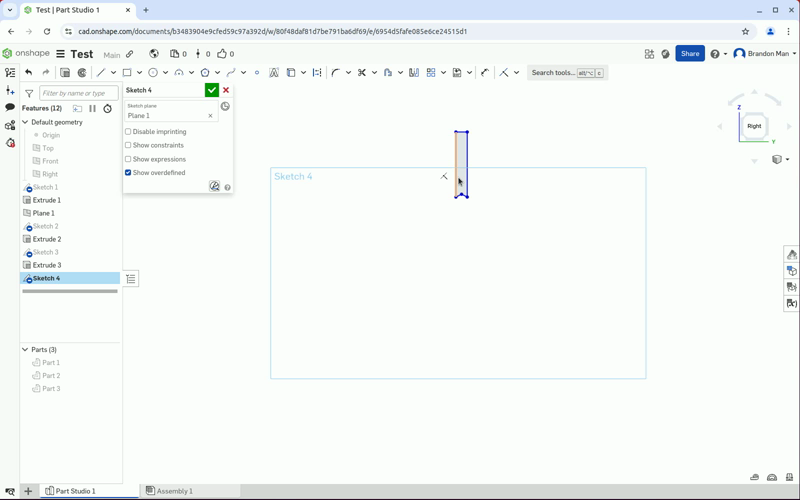
scroll(6)
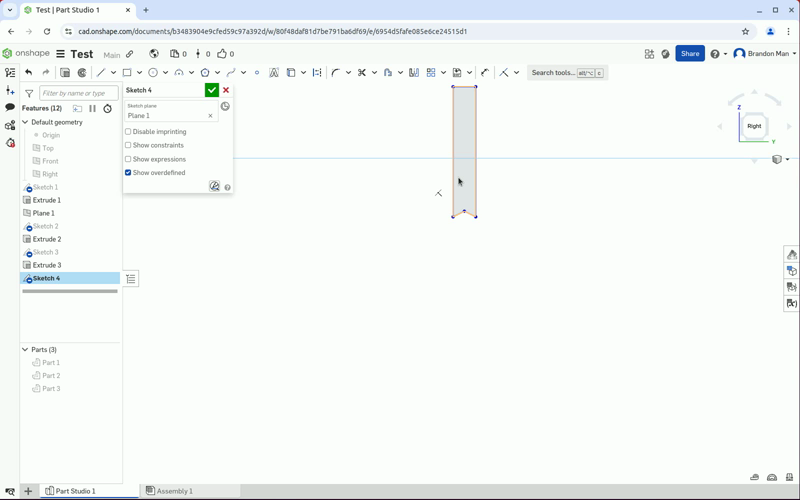
click(458, 177)
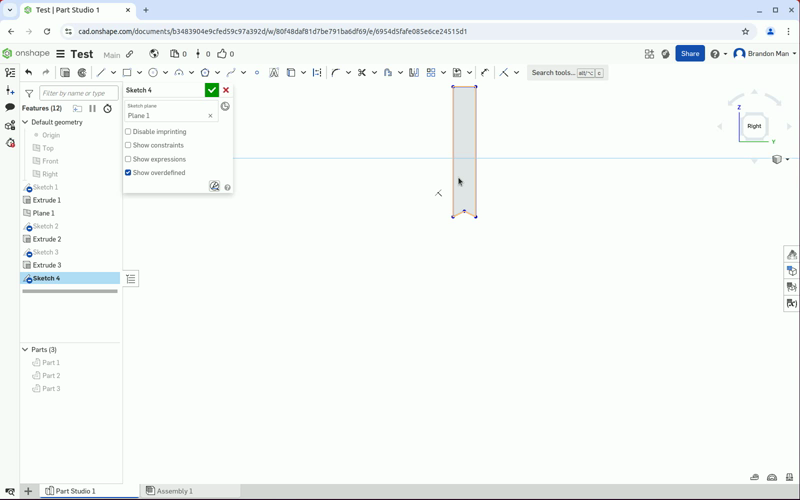
scroll(-6)
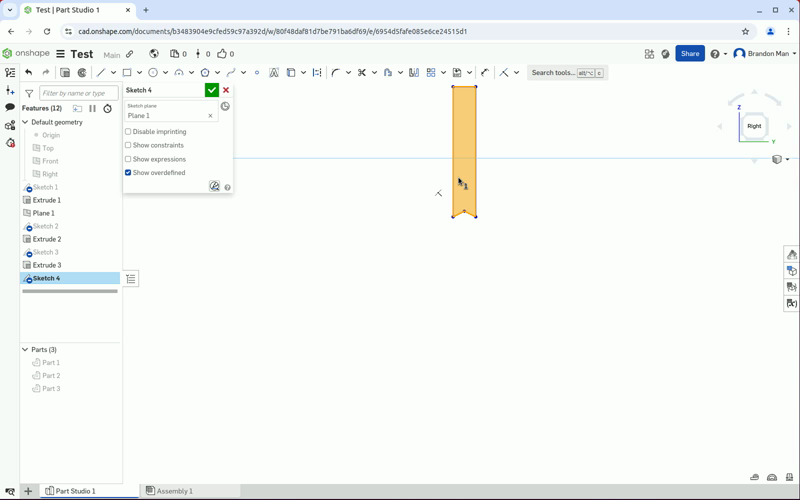
scroll(-6)
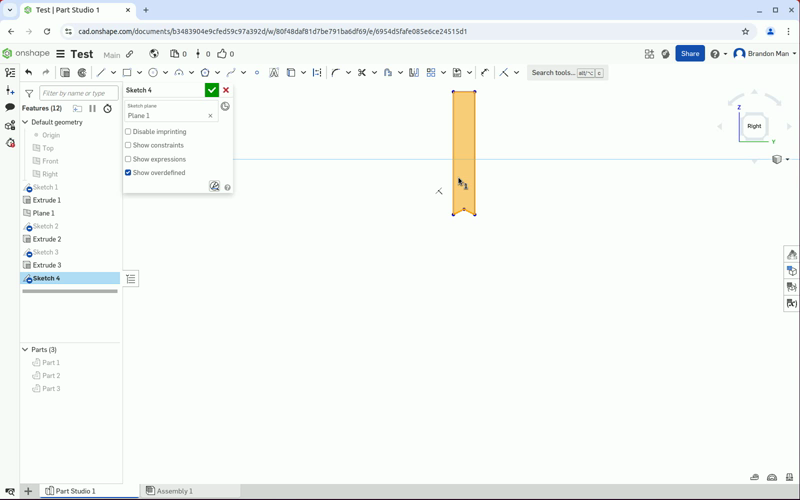
scroll(-6)
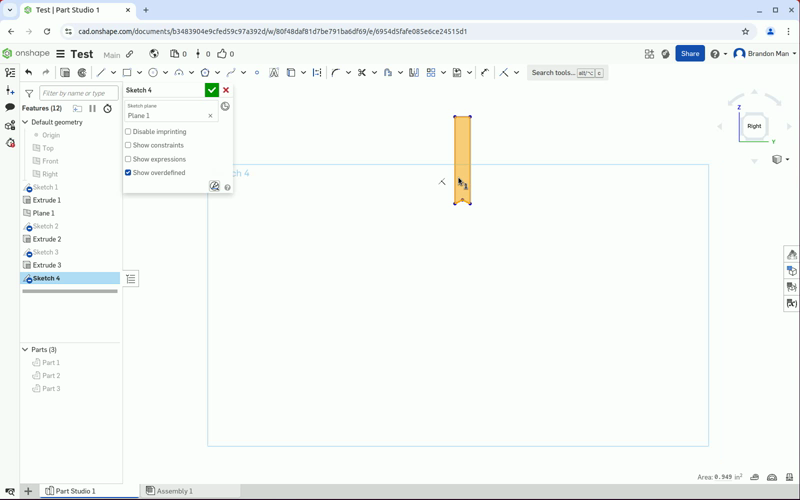
scroll(-6)
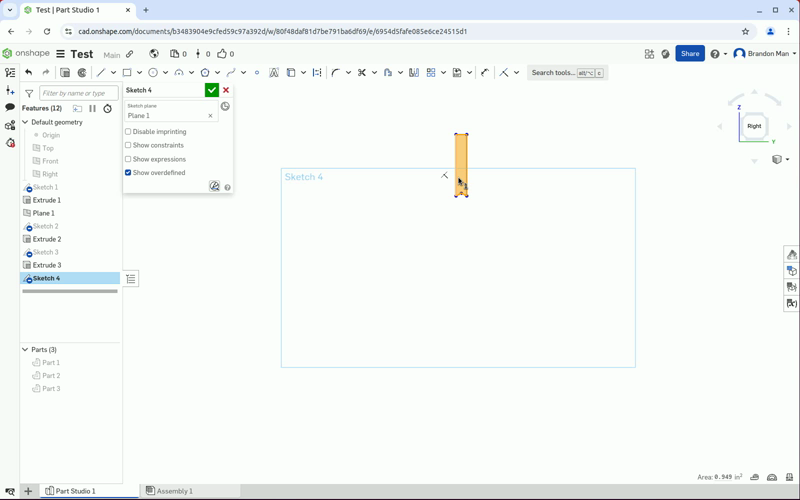
scroll(-6)
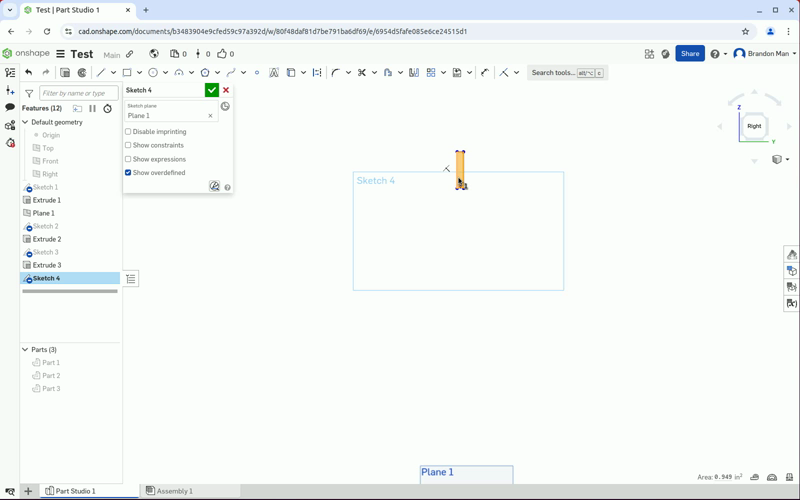
scroll(-6)
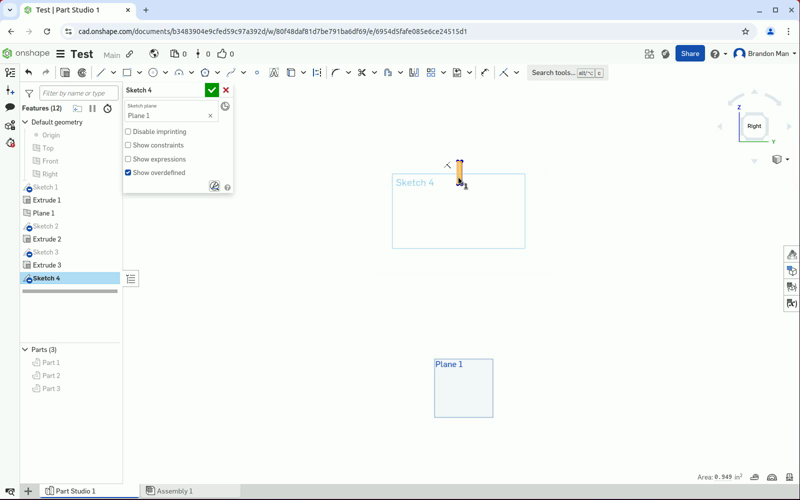
scroll(-6)
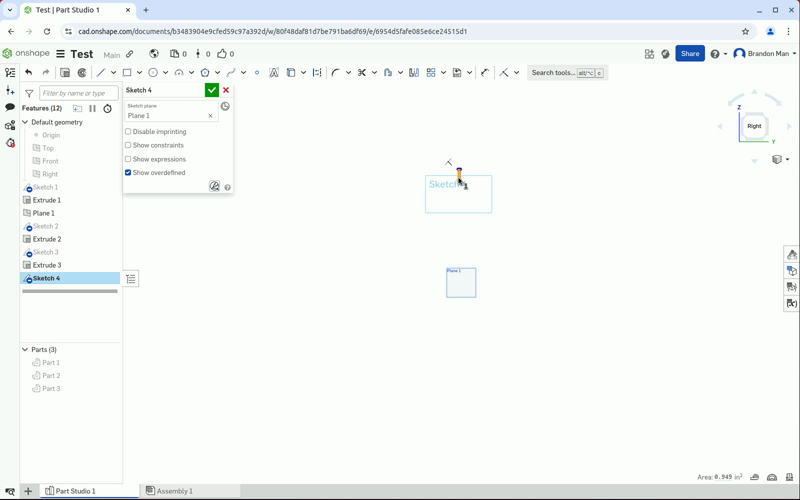
mouse_move(73, 352)
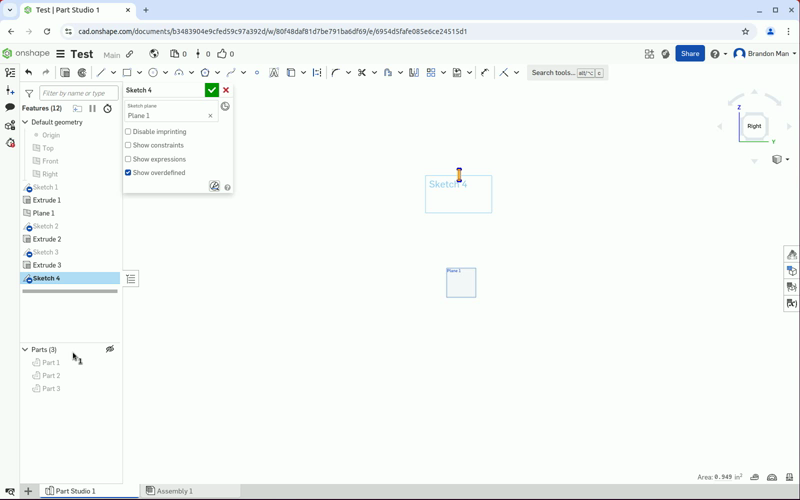
key(shift+y)
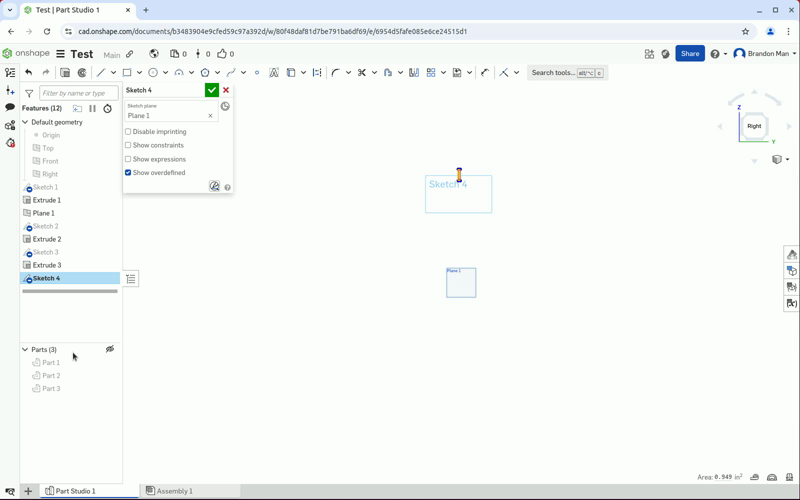
key(shift+e)
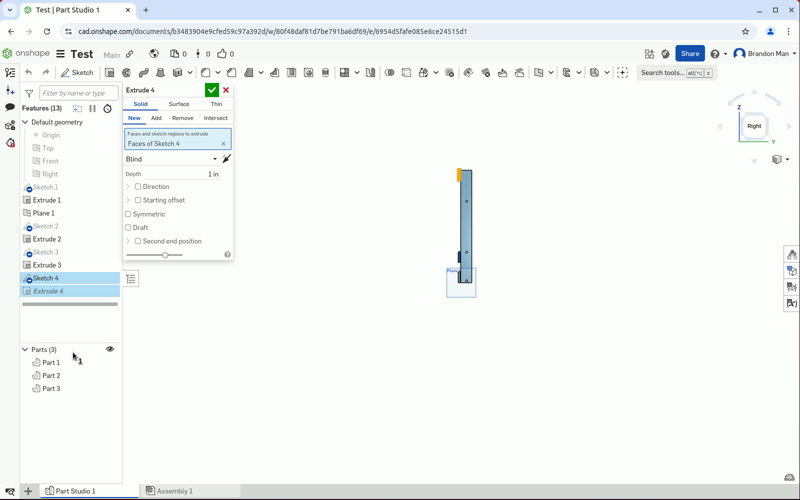
mouse_move(143, 106)
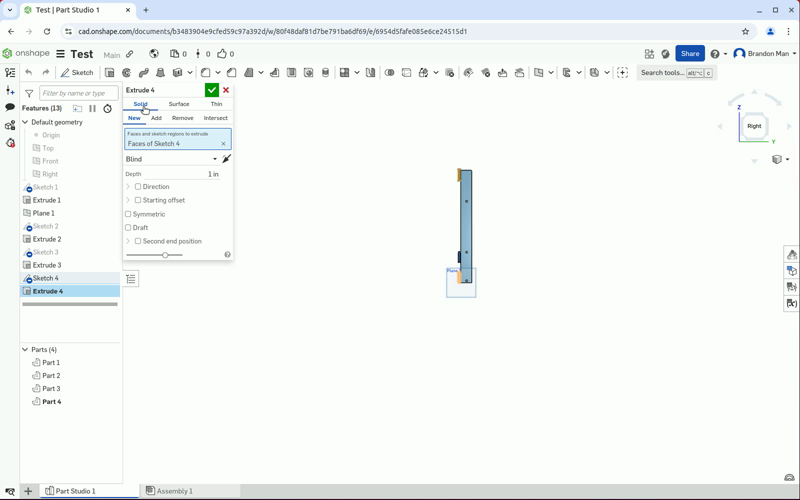
click(143, 106)
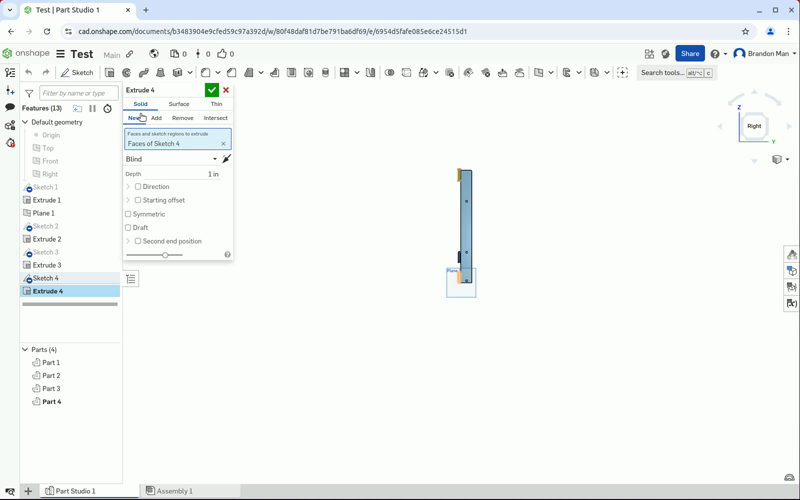
mouse_move(137, 120)
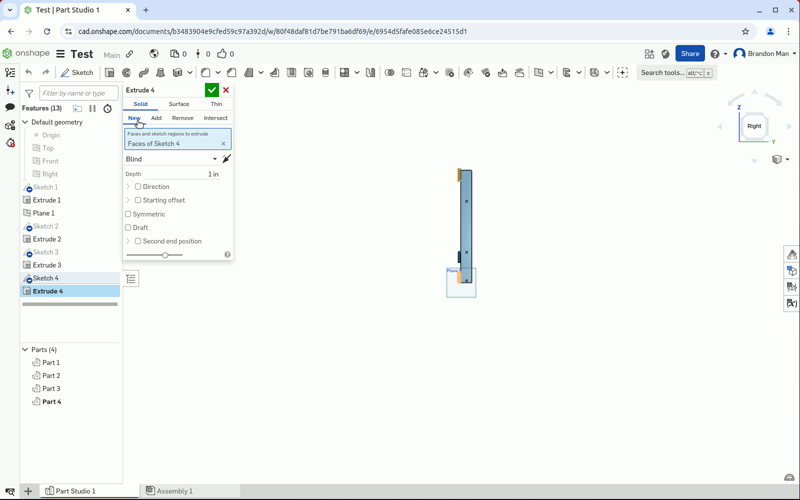
click(137, 120)
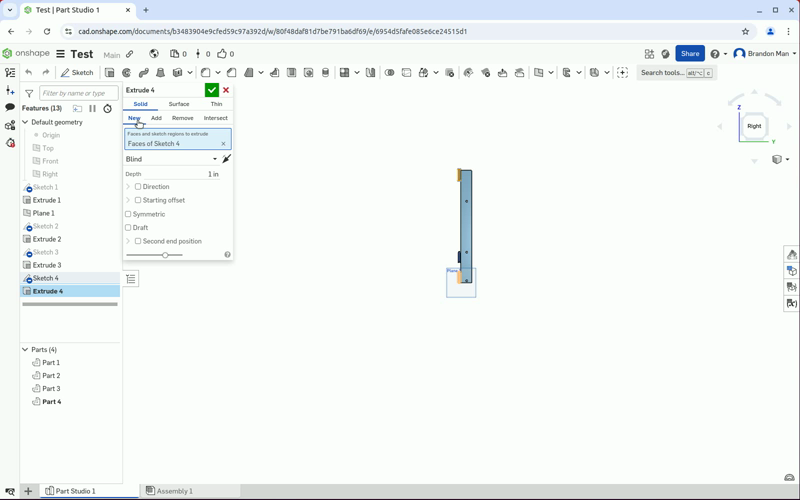
key(tab, 4)
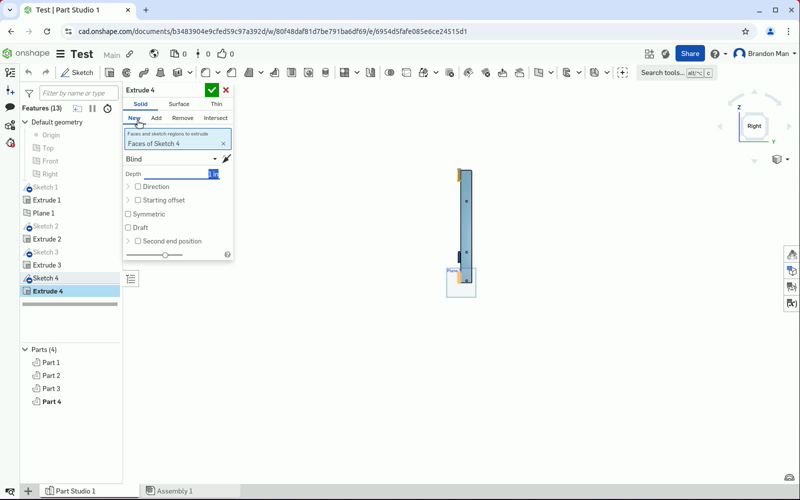
text(-1.685)
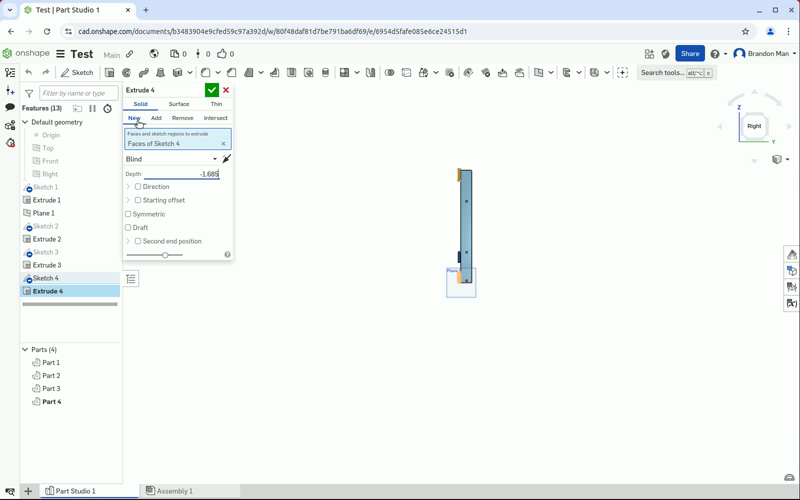
key(tab, 3)
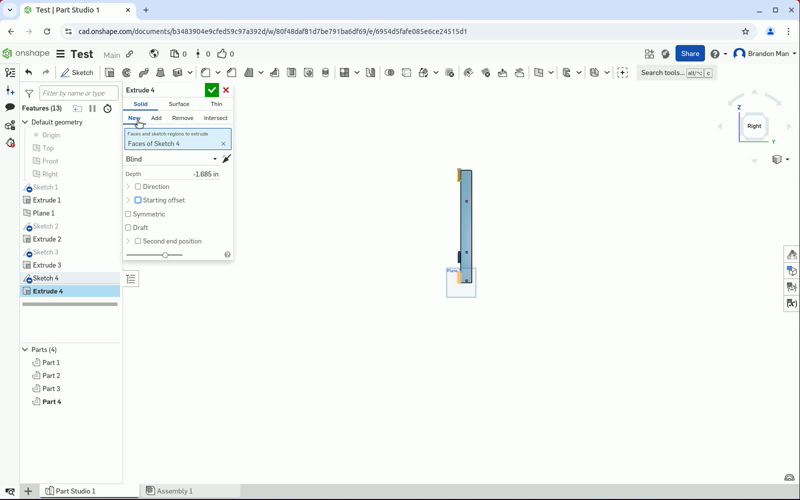
key(tab, 2)
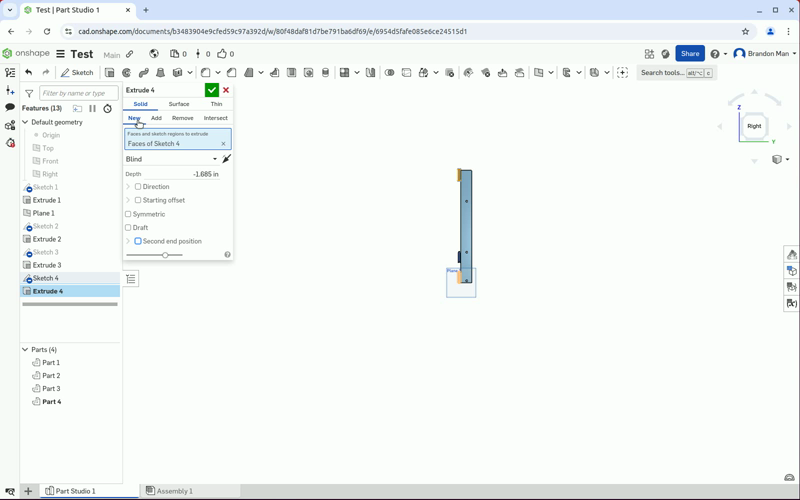
key(space)
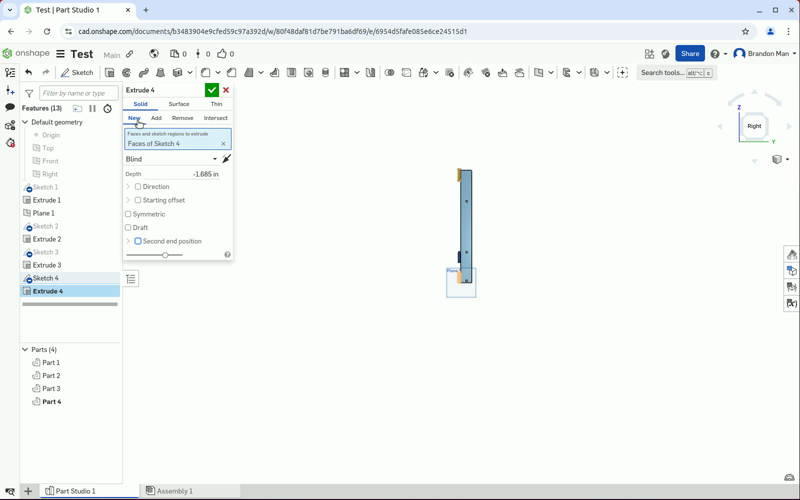
key(tab, 3)
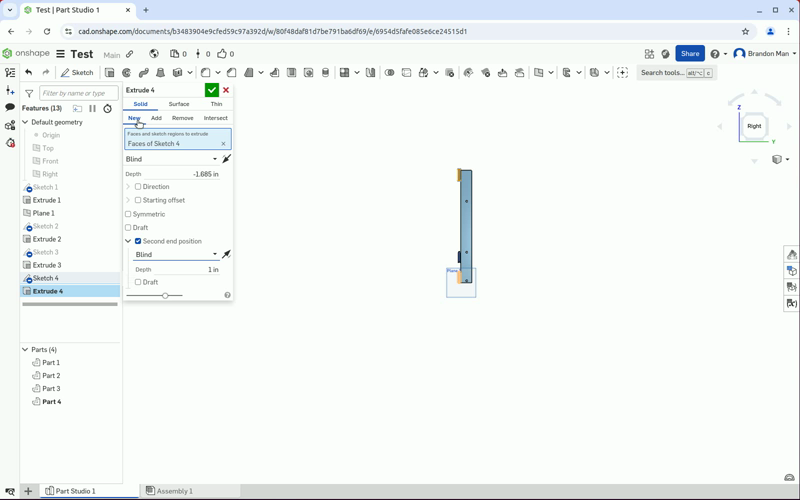
text(0.963)
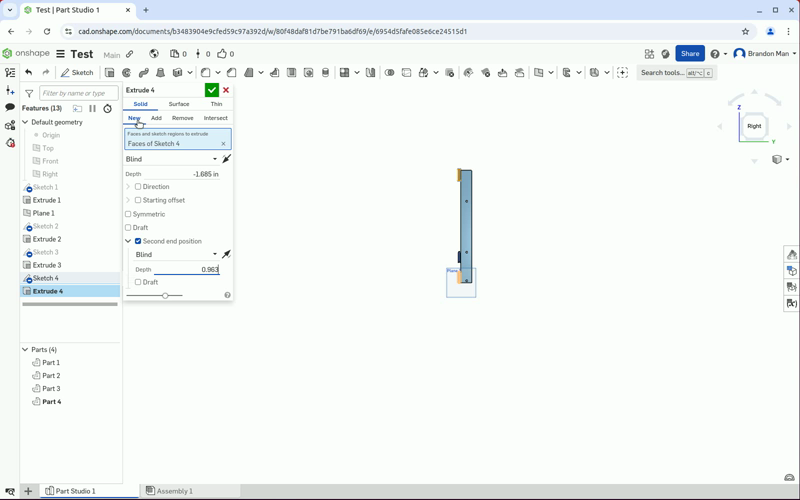
key(enter)
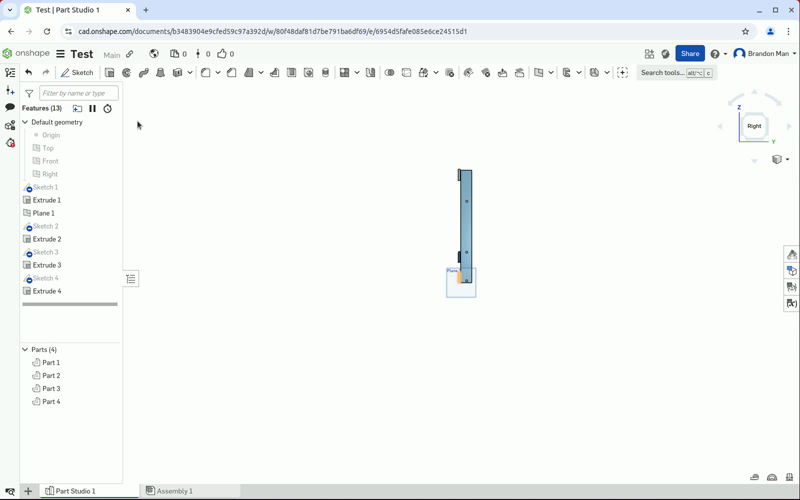
key(shift+h)
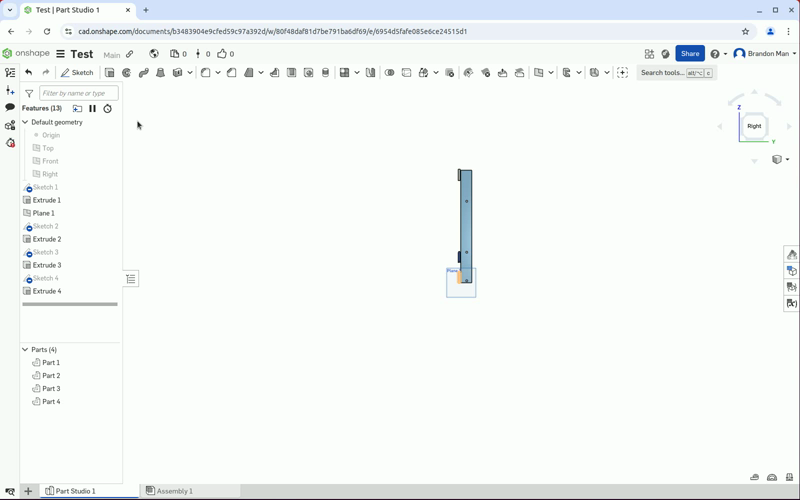
key(shift+h)
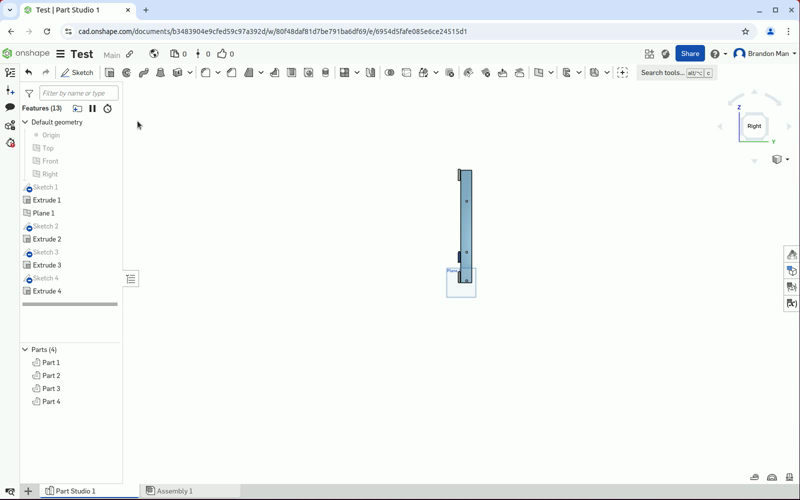
mouse_move(73, 189)
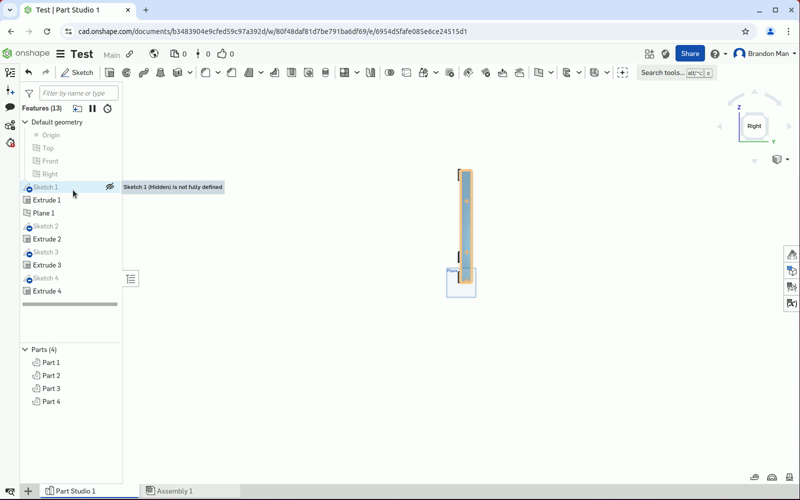
click(73, 189)
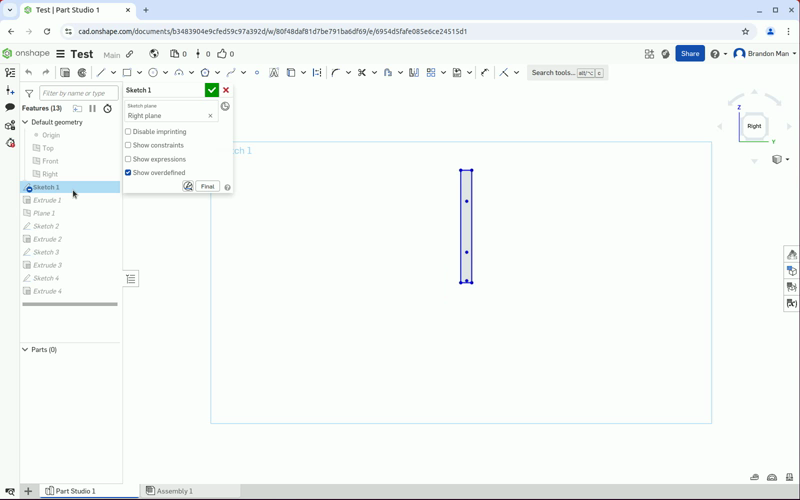
mouse_move(229, 92)
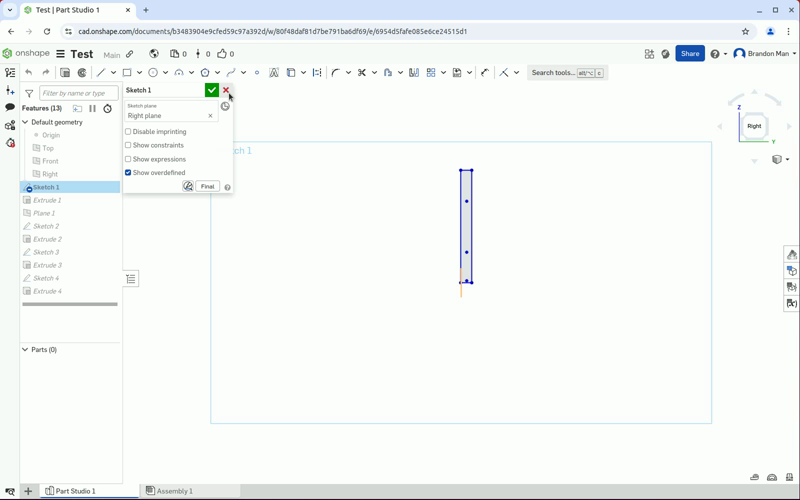
click(229, 92)
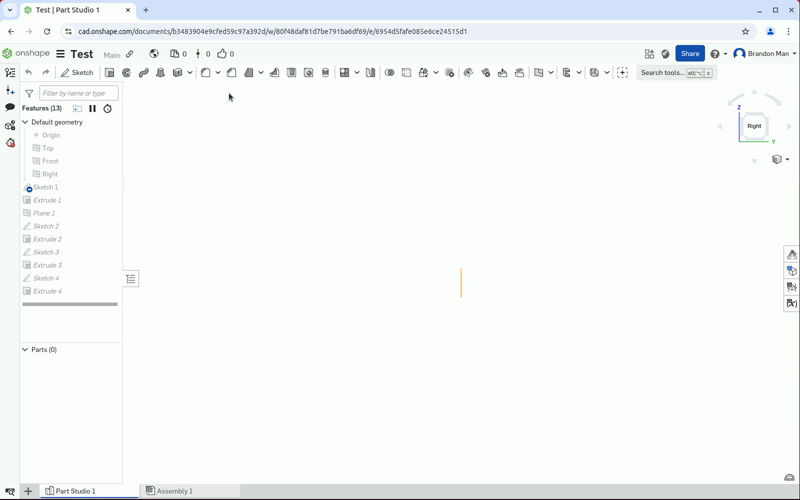
key(shift+s)
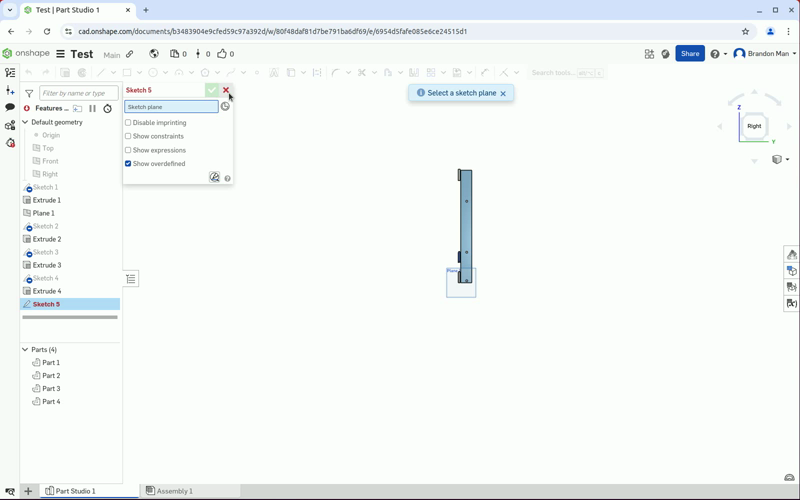
mouse_move(73, 215)
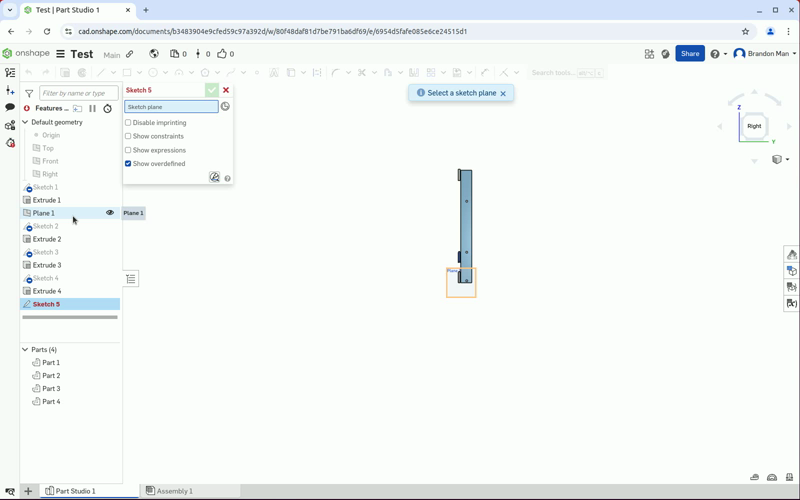
click(73, 215)
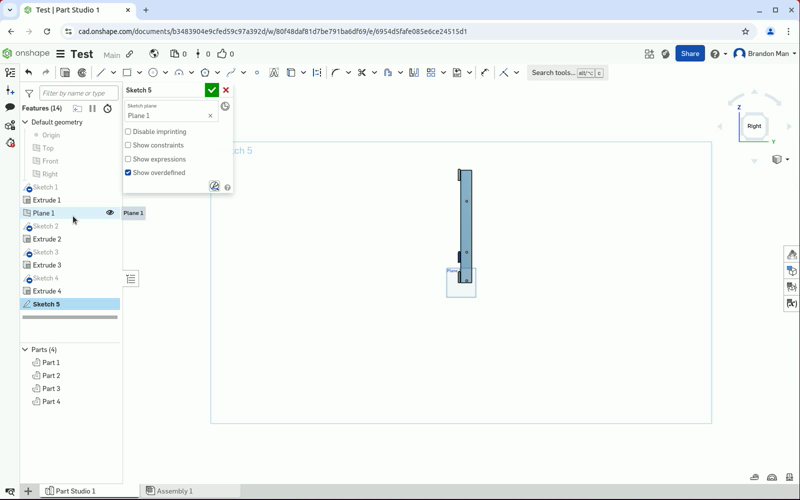
mouse_move(73, 352)
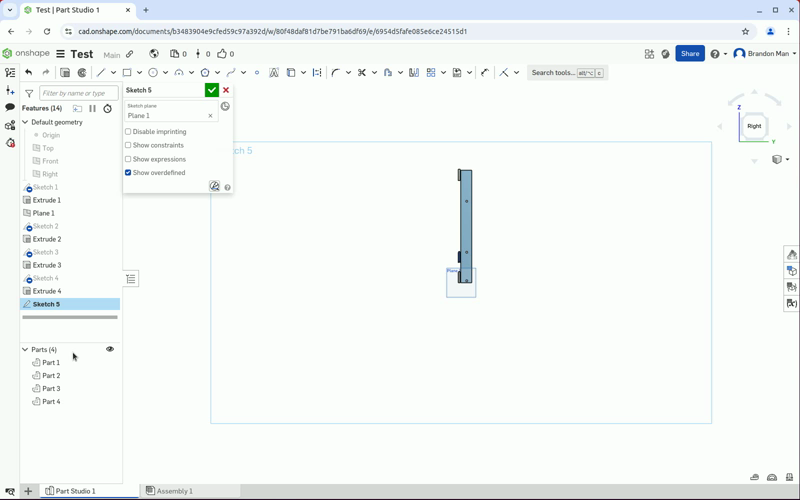
key(y)
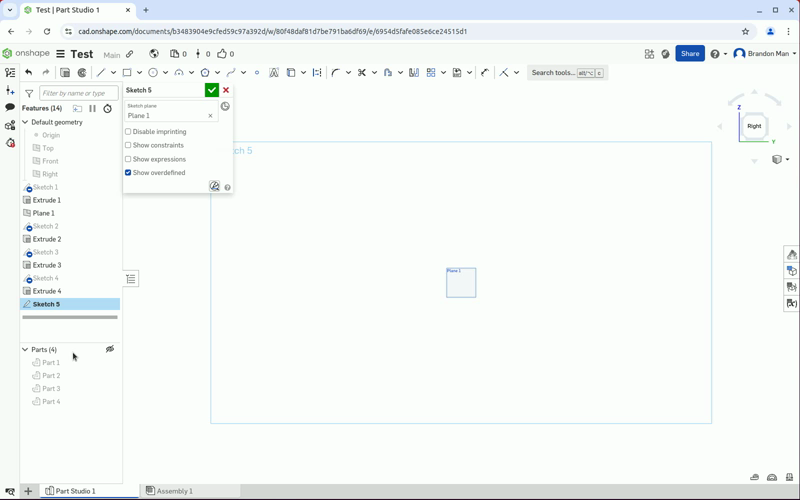
key(l)
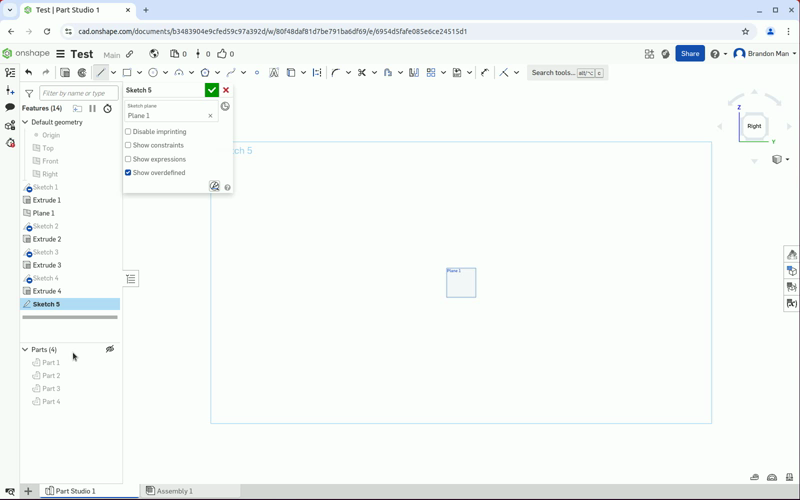
key_down(shift)
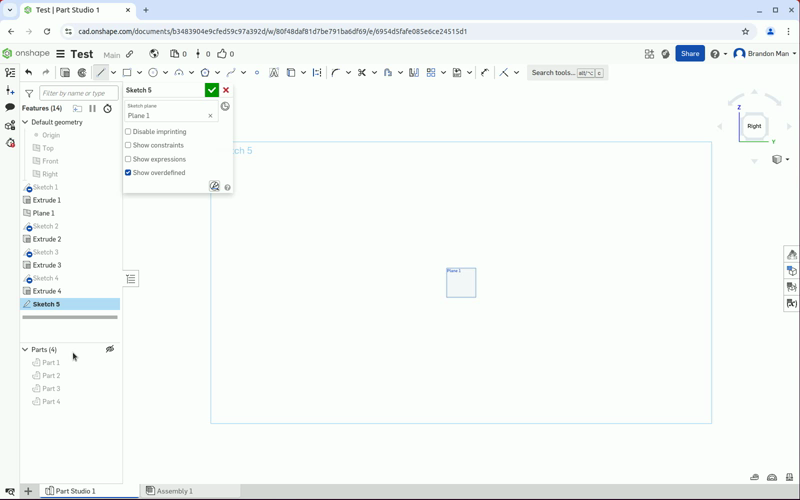
mouse_move(458, 200)
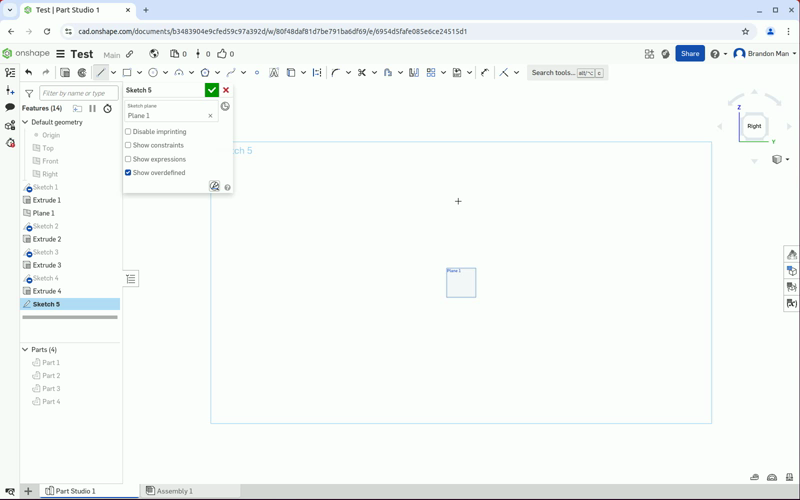
click(458, 200)
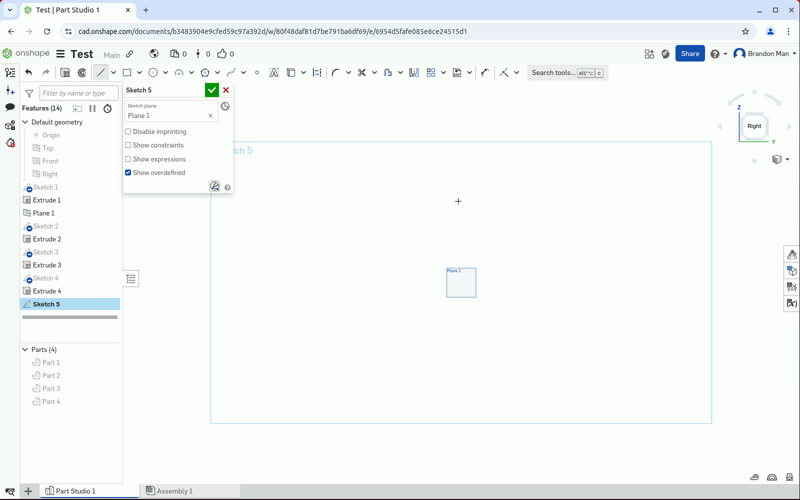
key_up(shift)
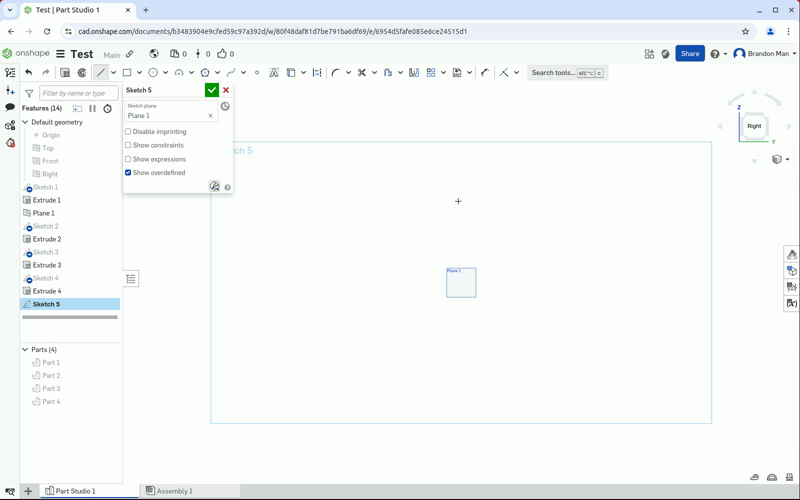
key_down(shift)
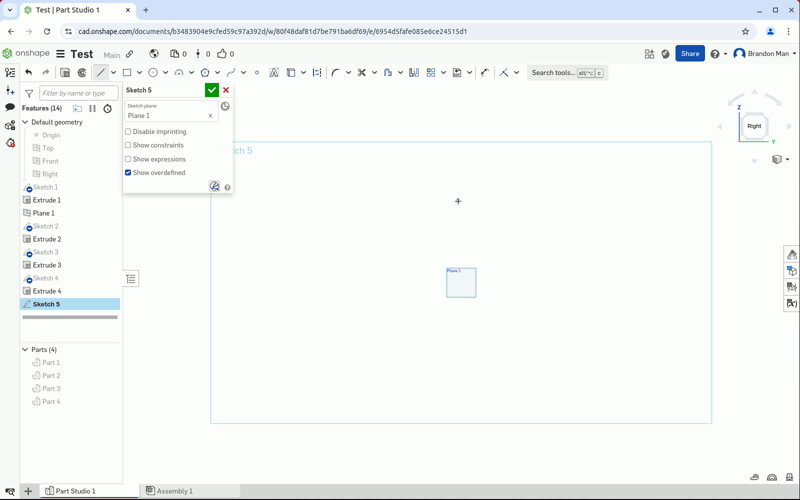
mouse_move(488, 200)
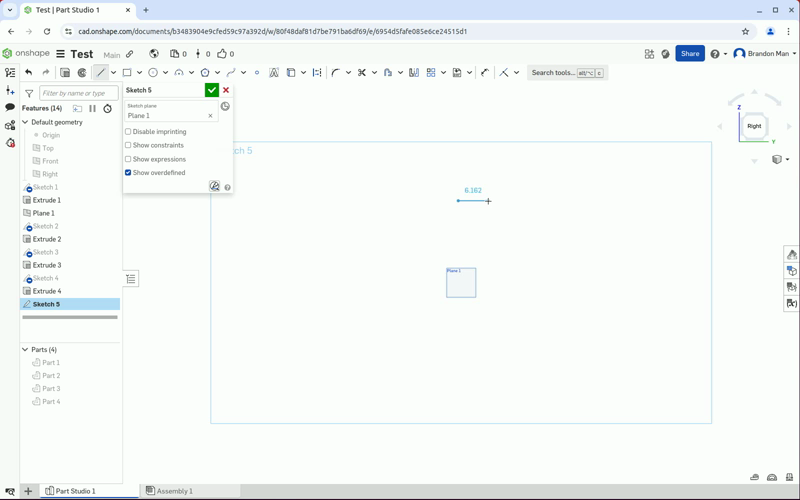
mouse_move(459, 199)
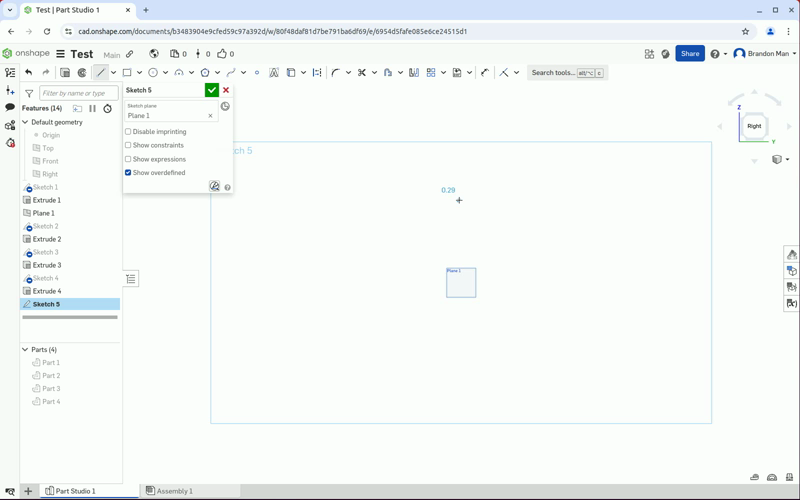
scroll(6)
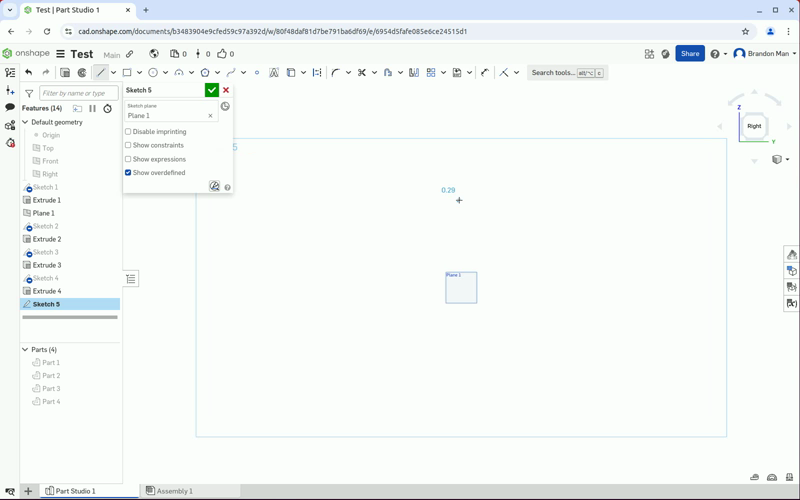
scroll(6)
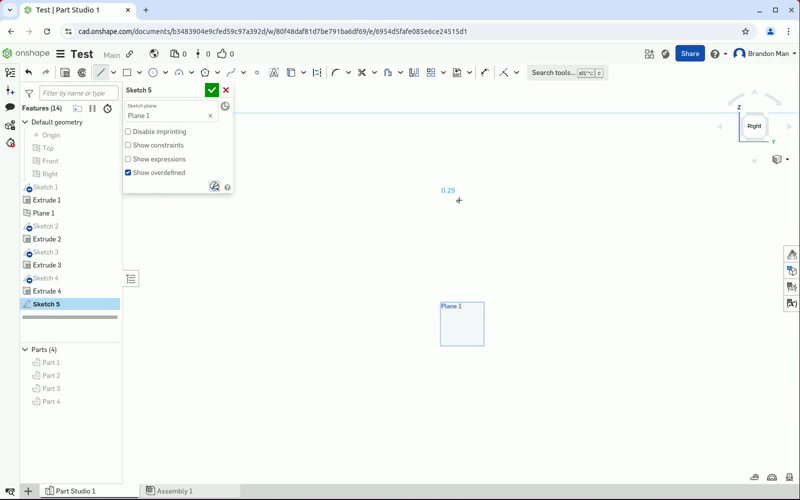
scroll(6)
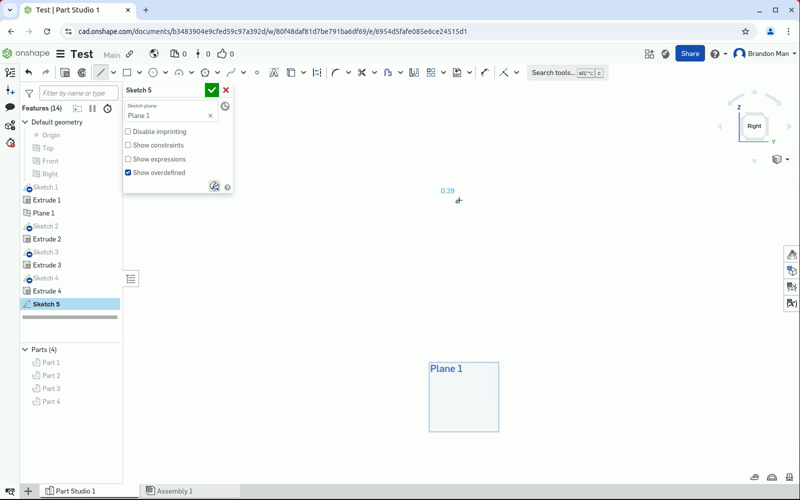
scroll(6)
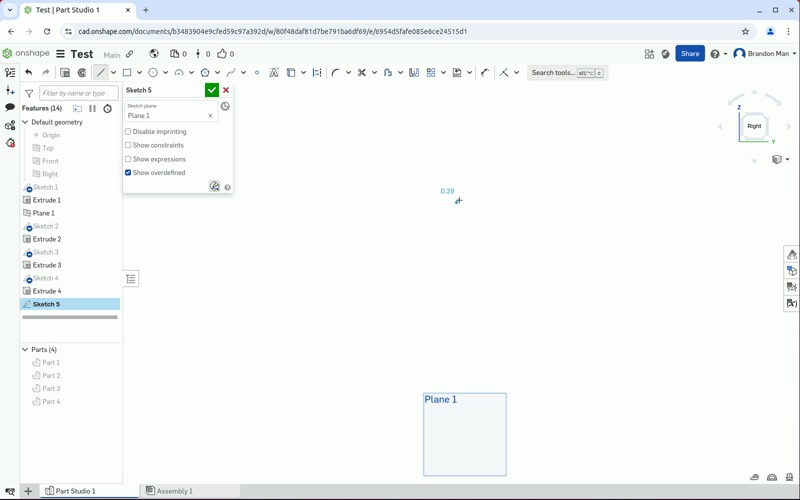
scroll(6)
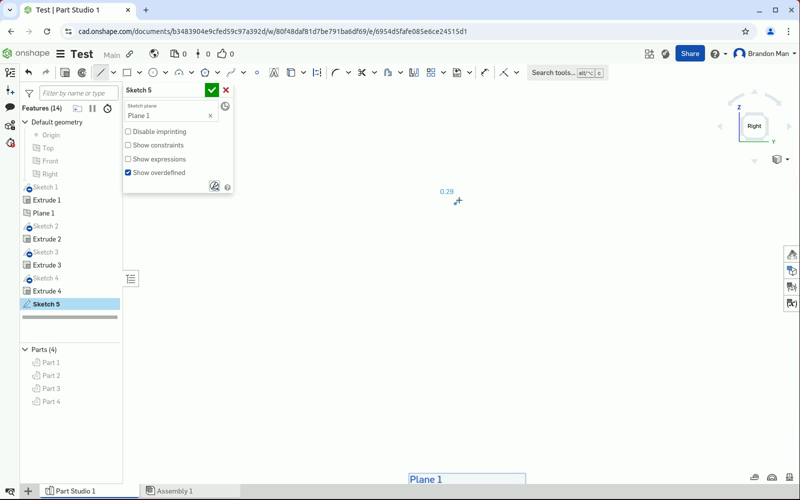
scroll(6)
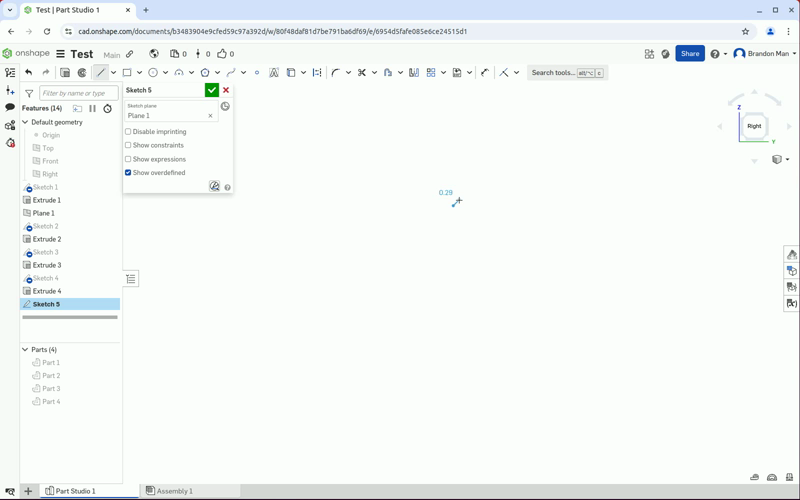
scroll(6)
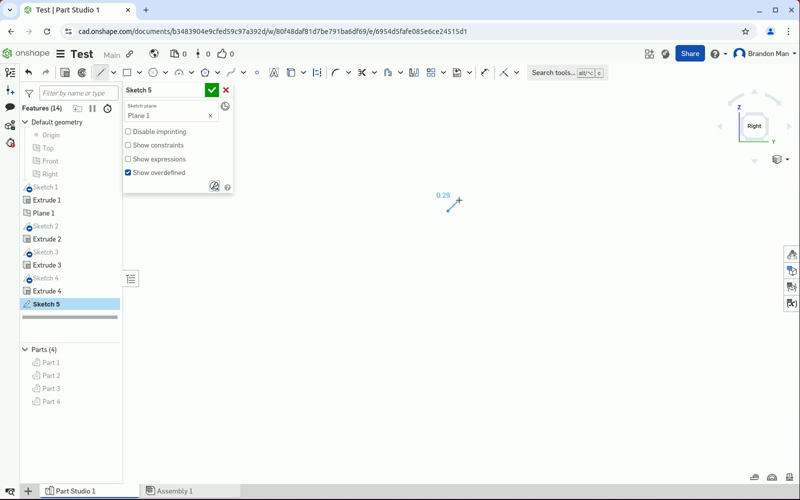
click(459, 199)
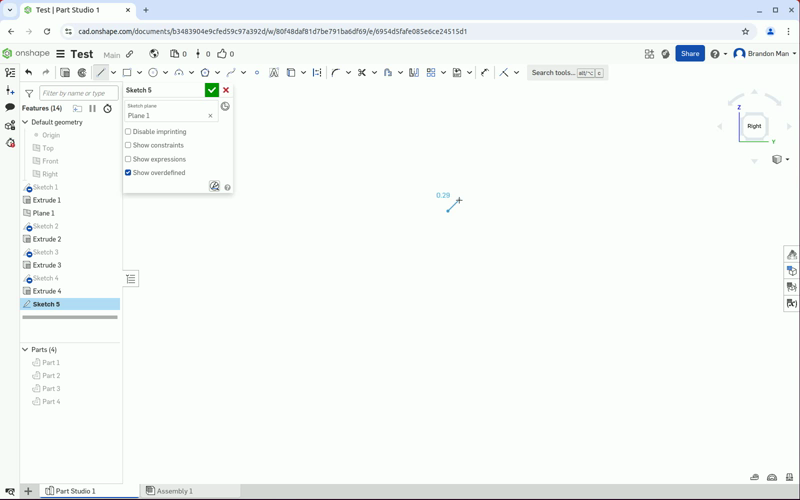
scroll(-6)
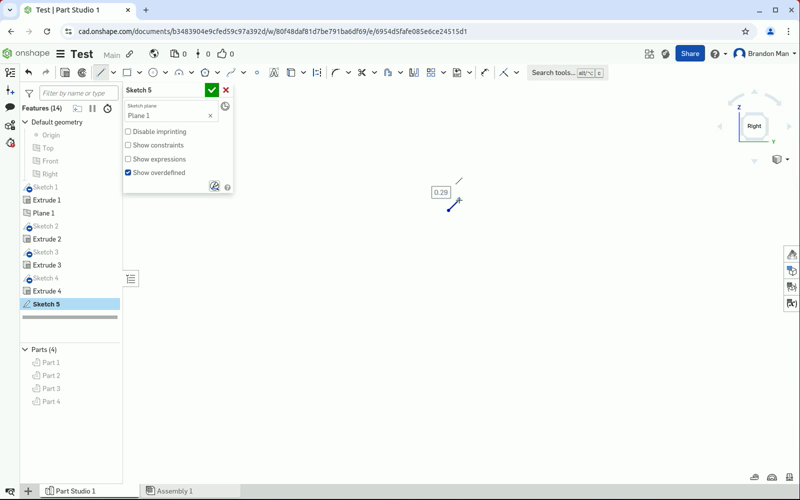
scroll(-6)
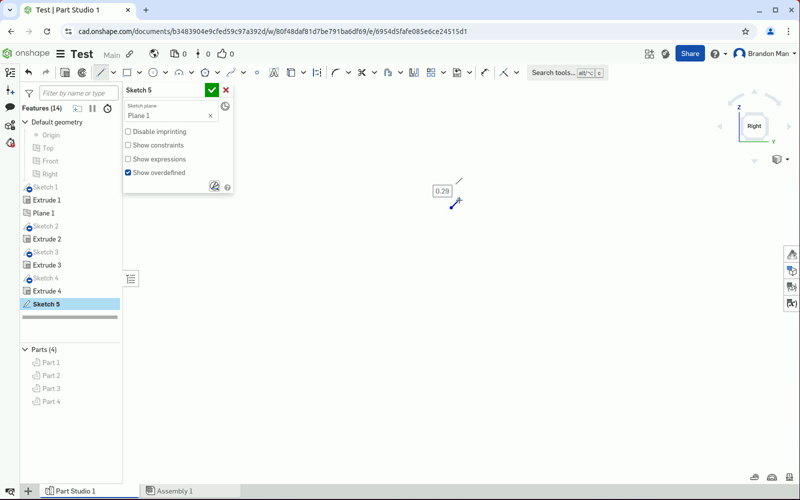
scroll(-6)
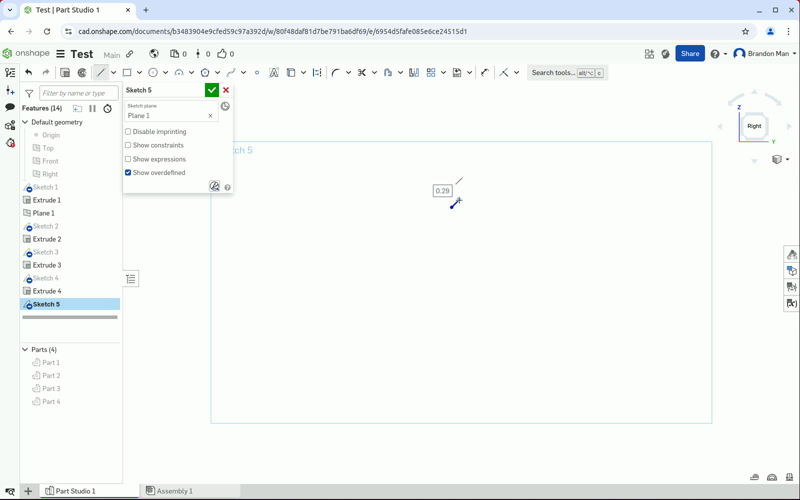
scroll(-6)
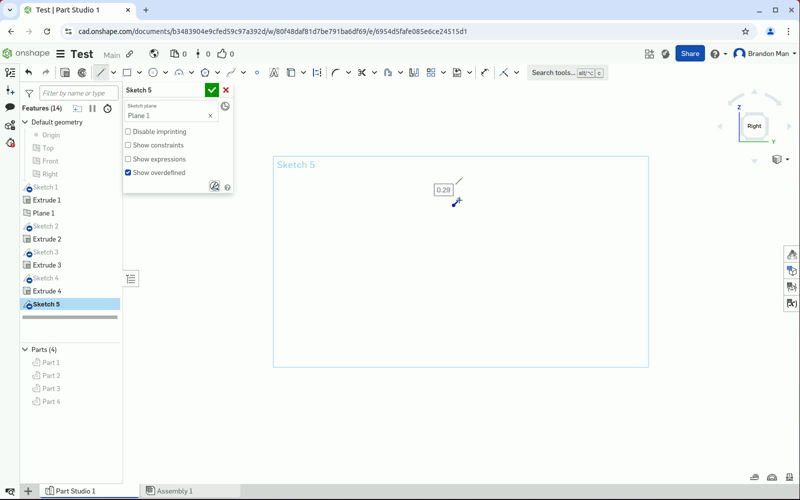
scroll(-6)
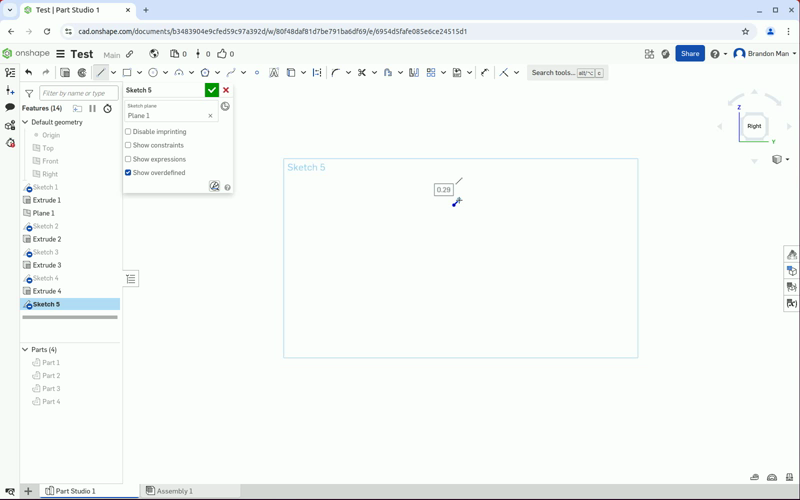
scroll(-6)
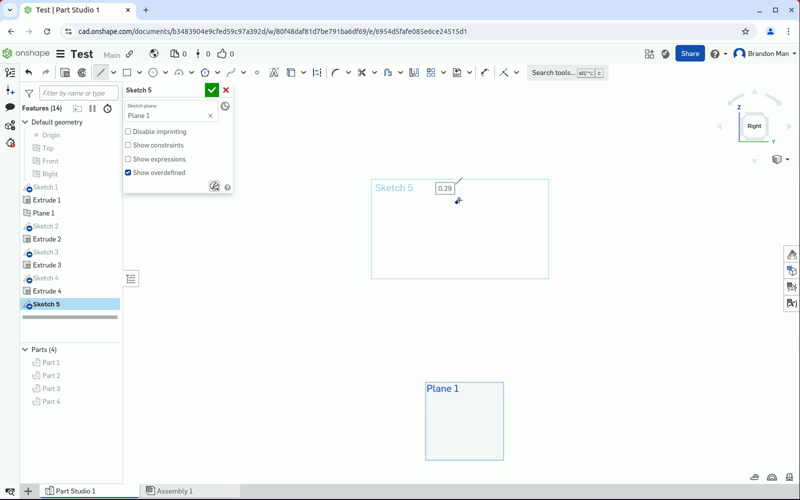
scroll(-6)
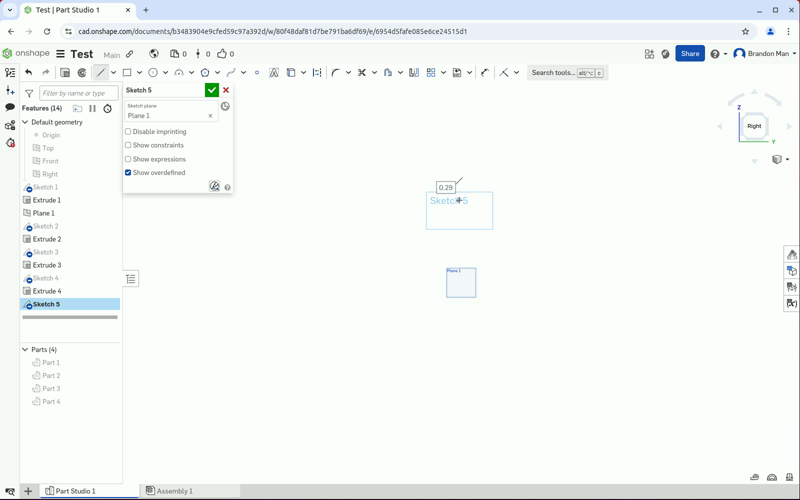
key_up(shift)
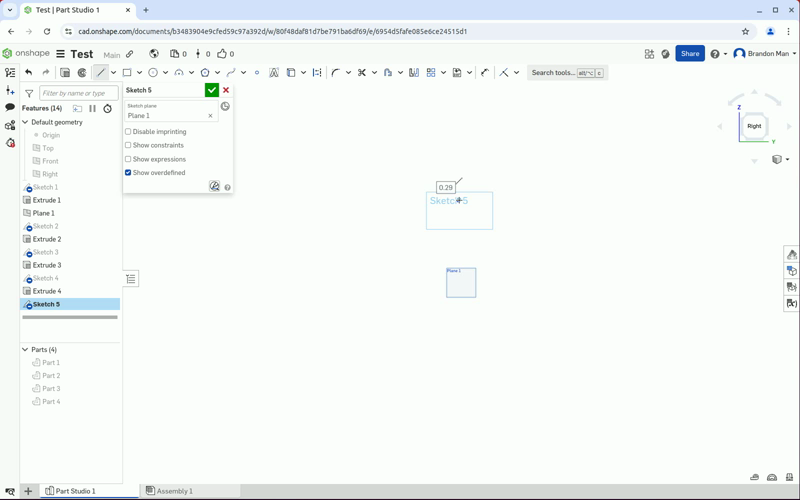
key_down(shift)
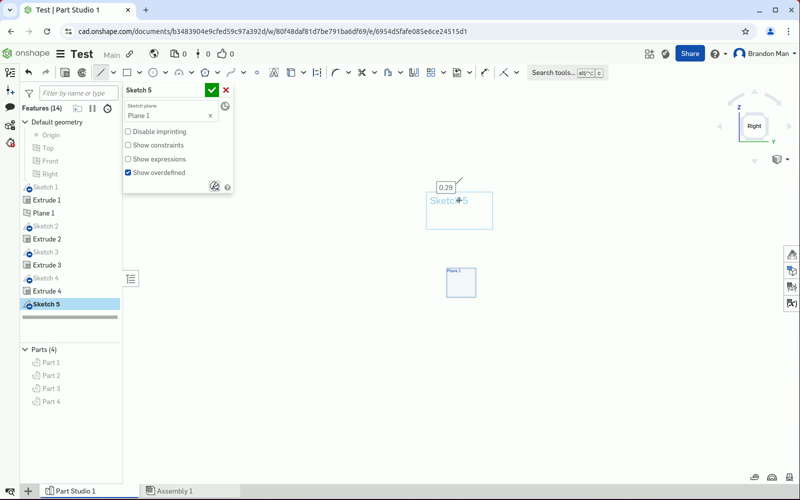
mouse_move(489, 199)
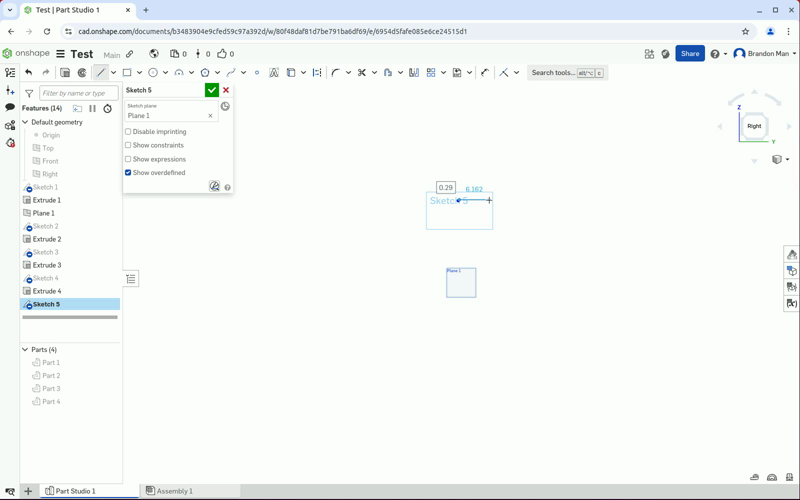
mouse_move(460, 200)
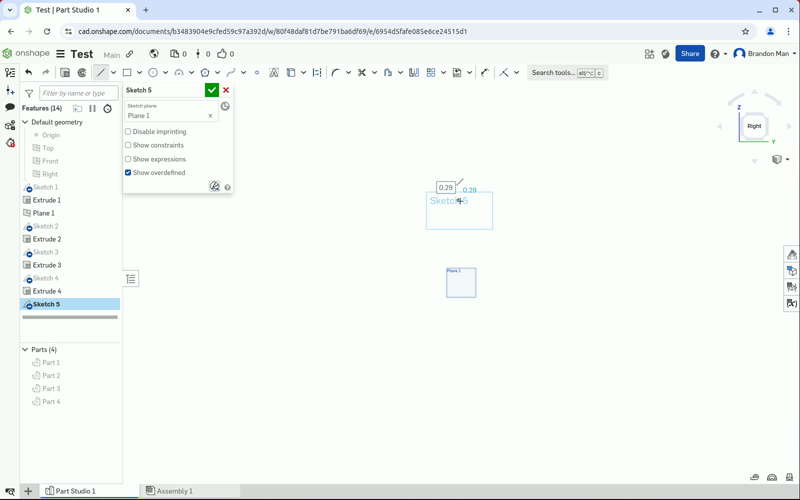
scroll(6)
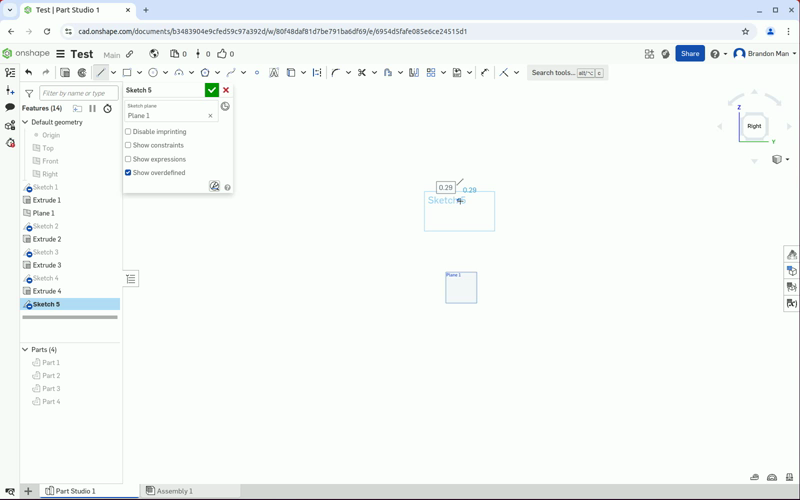
scroll(6)
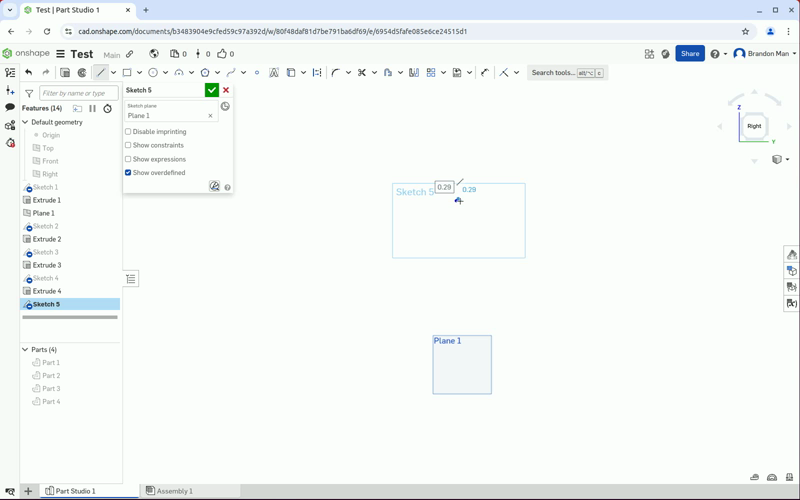
scroll(6)
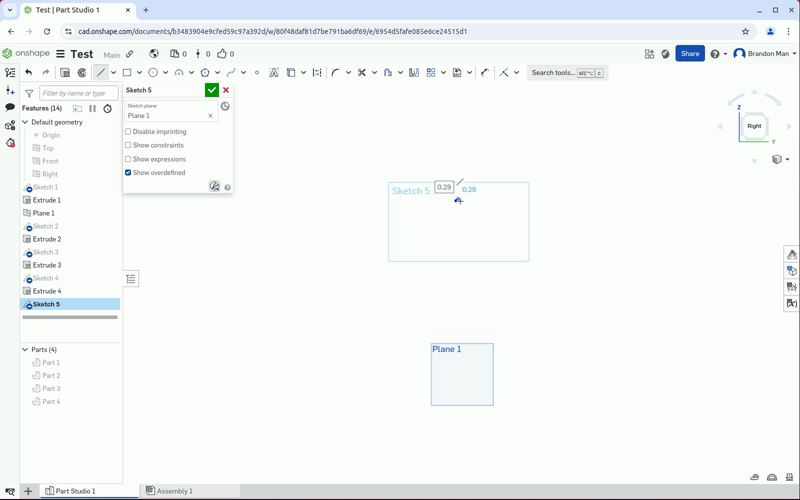
scroll(6)
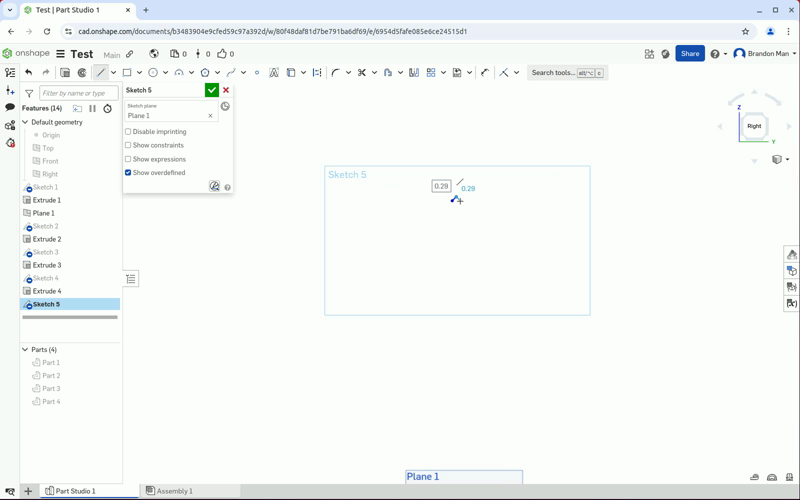
scroll(6)
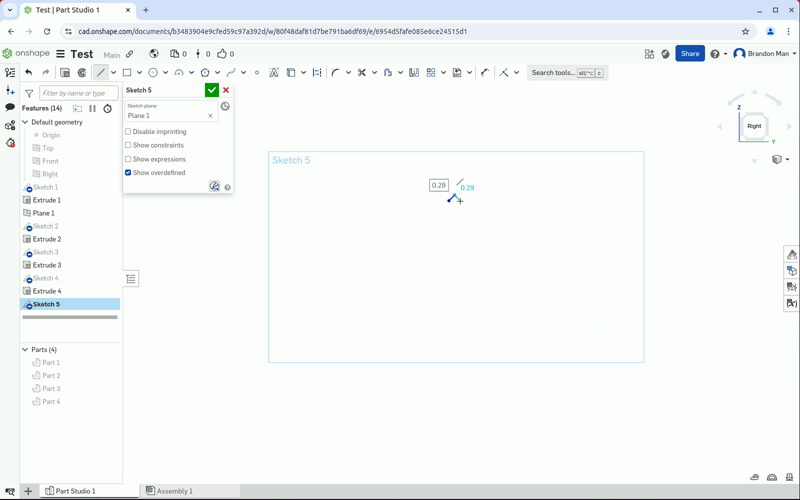
scroll(6)
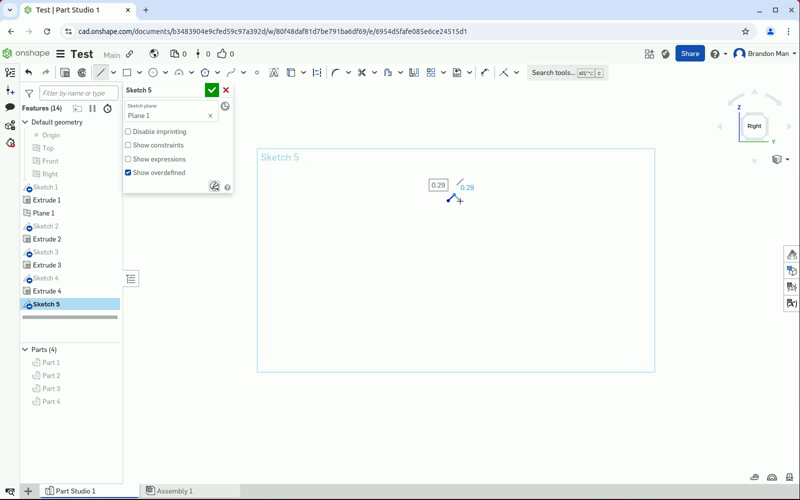
scroll(6)
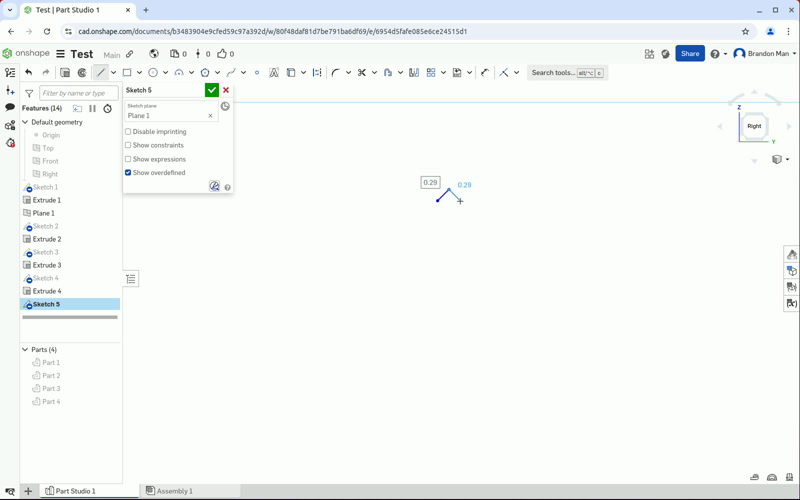
click(460, 200)
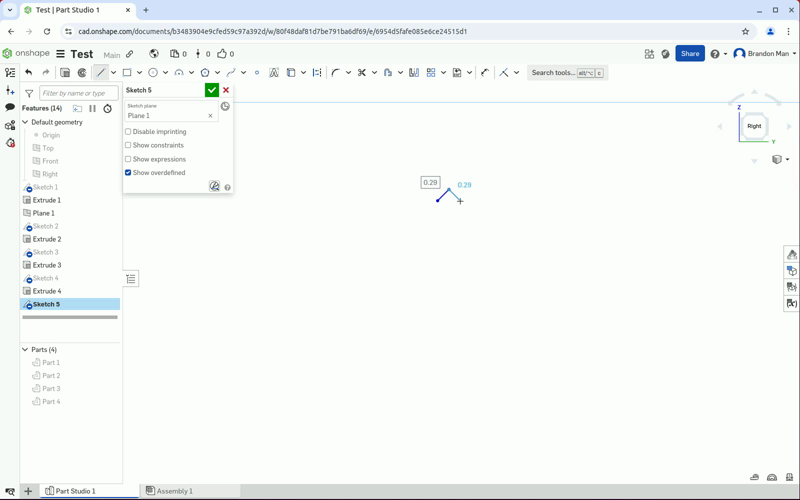
scroll(-6)
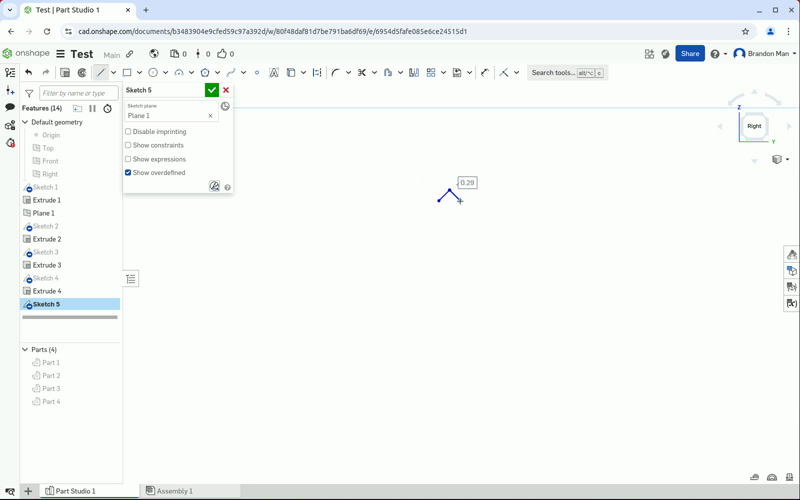
scroll(-6)
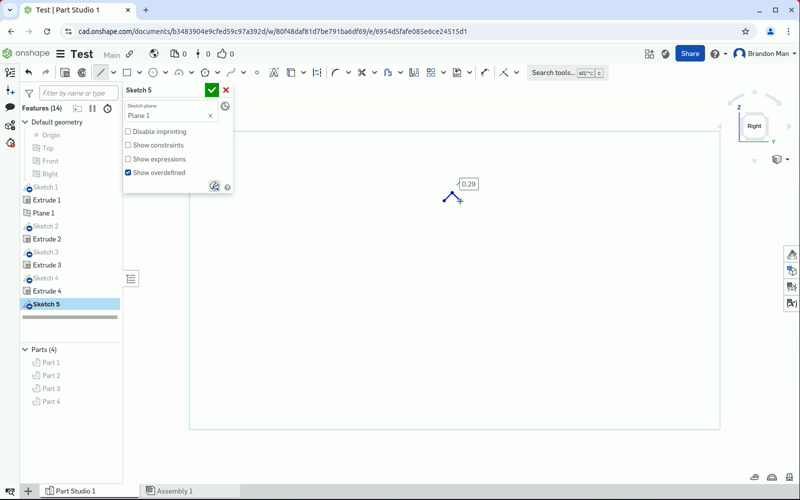
scroll(-6)
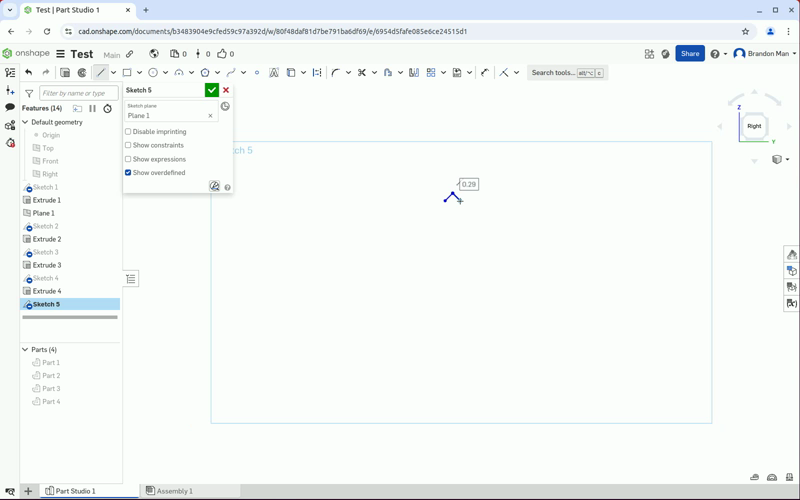
scroll(-6)
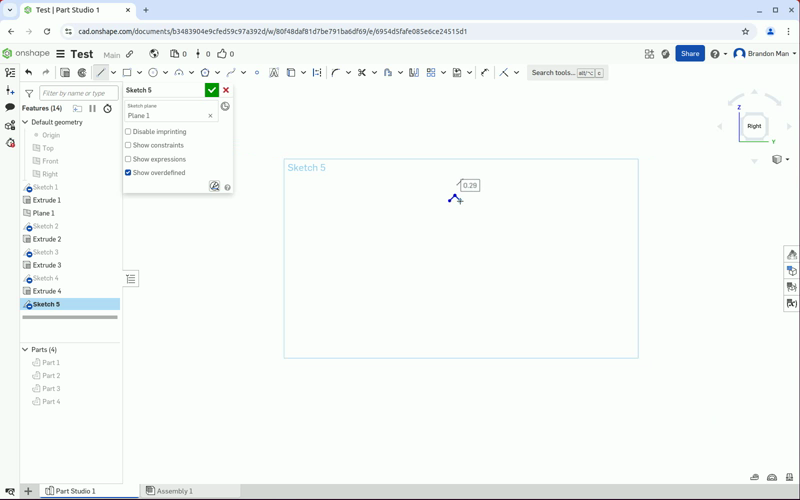
scroll(-6)
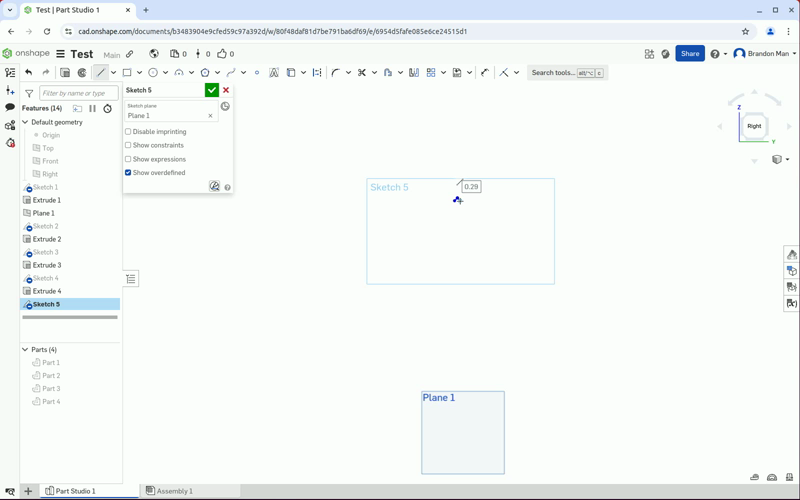
scroll(-6)
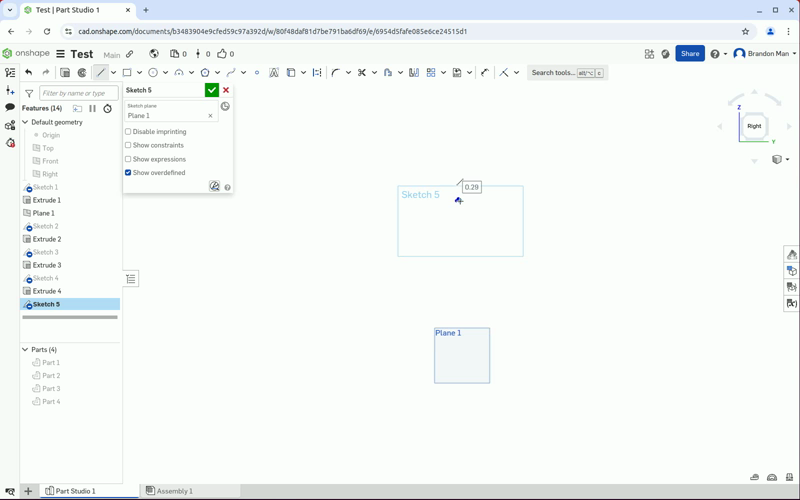
scroll(-6)
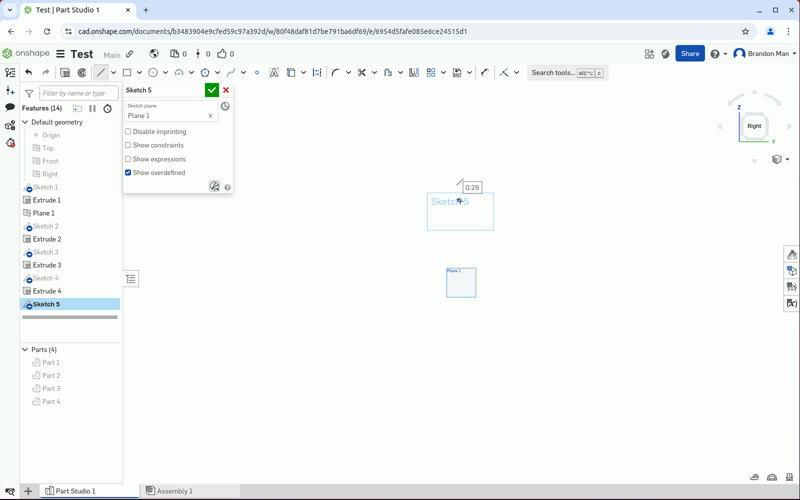
key_up(shift)
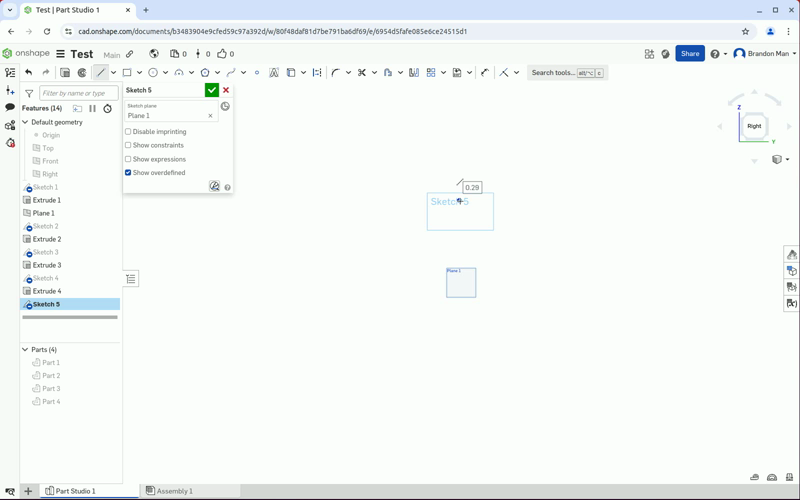
key_down(shift)
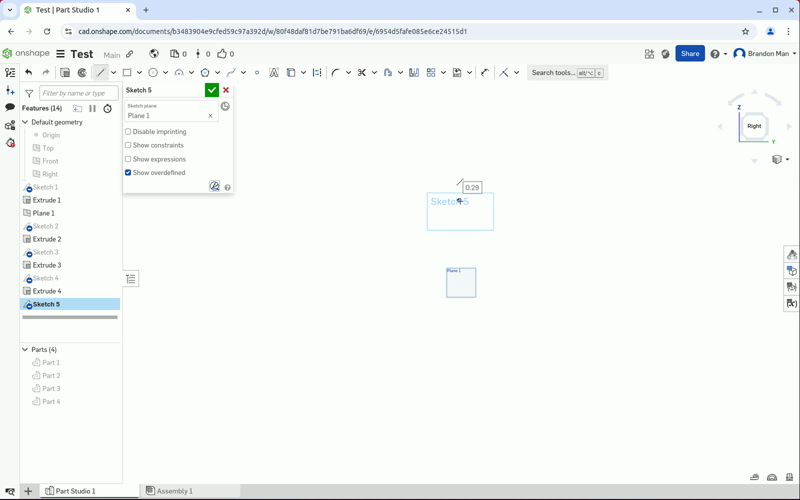
mouse_move(490, 200)
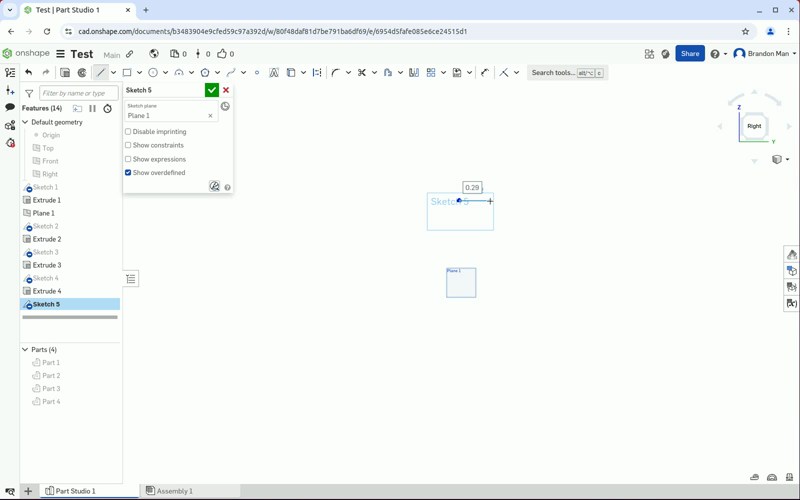
mouse_move(460, 190)
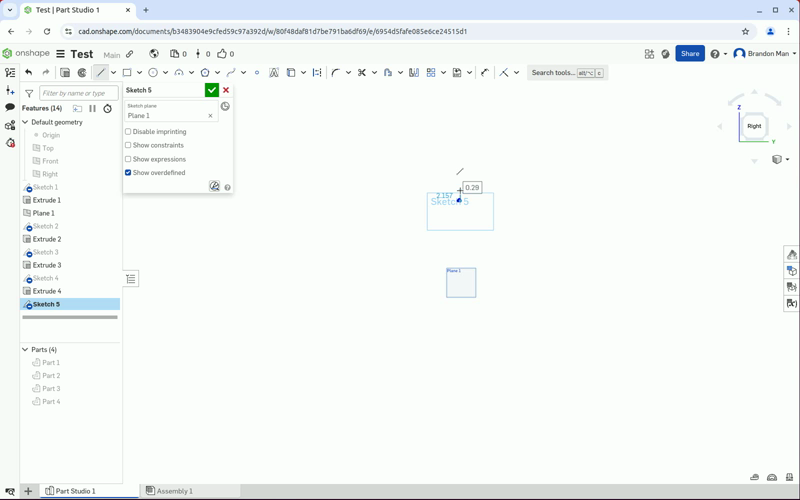
click(460, 190)
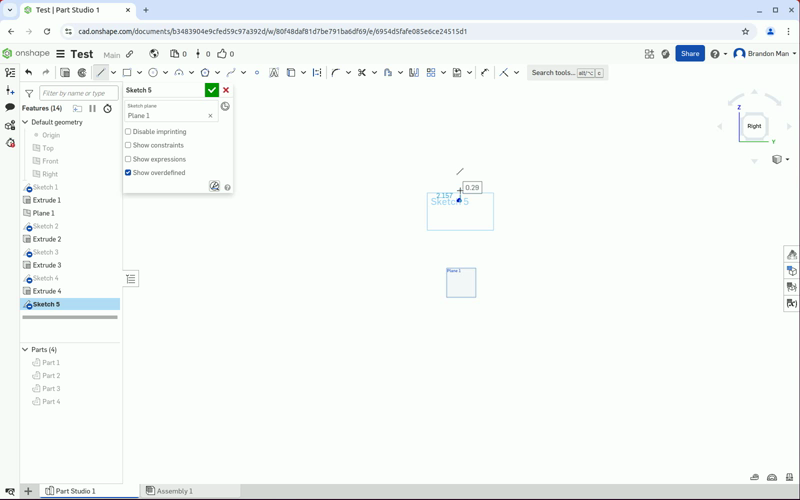
key_up(shift)
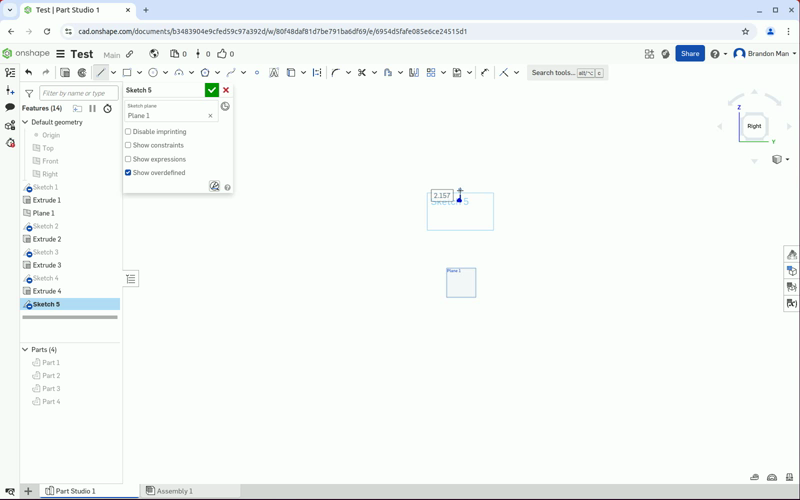
key_down(shift)
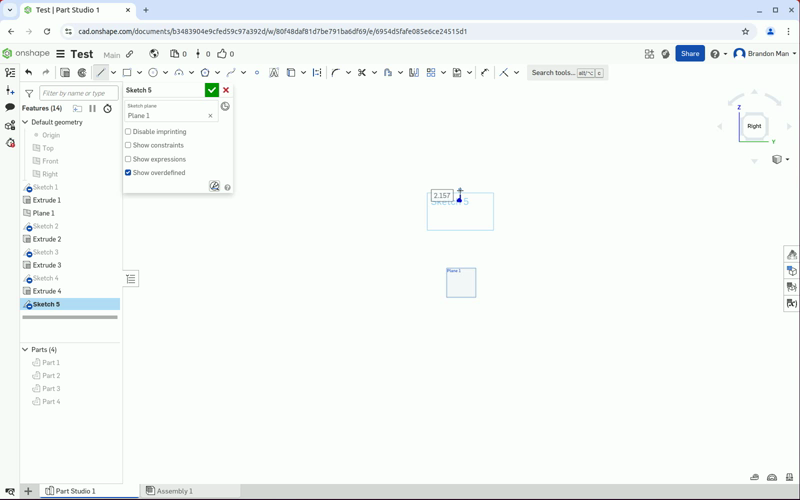
mouse_move(490, 190)
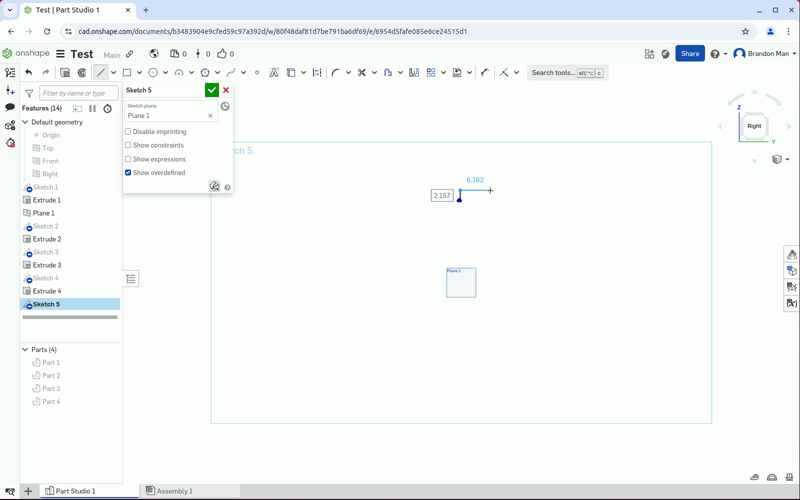
mouse_move(459, 189)
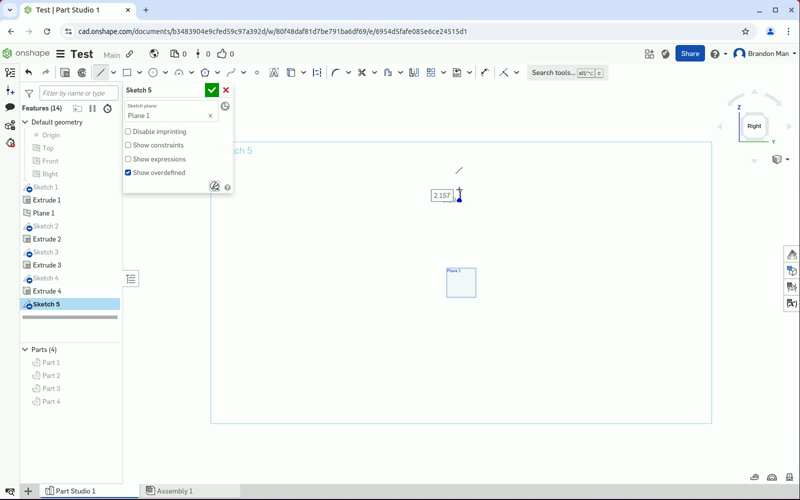
scroll(6)
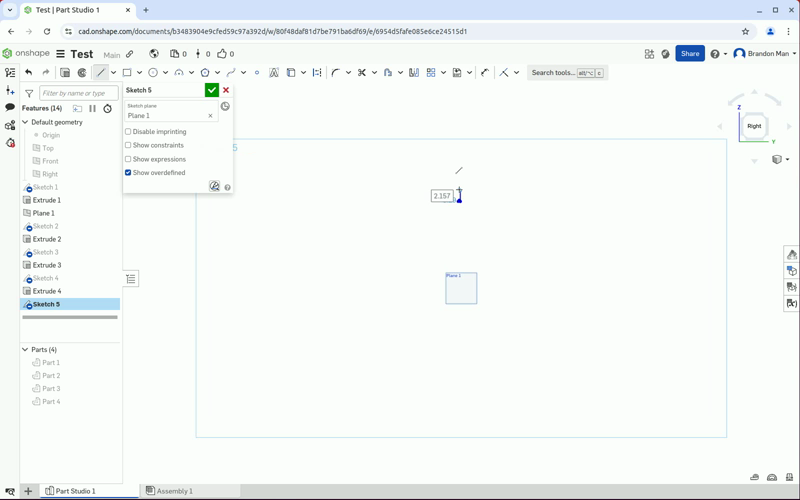
scroll(6)
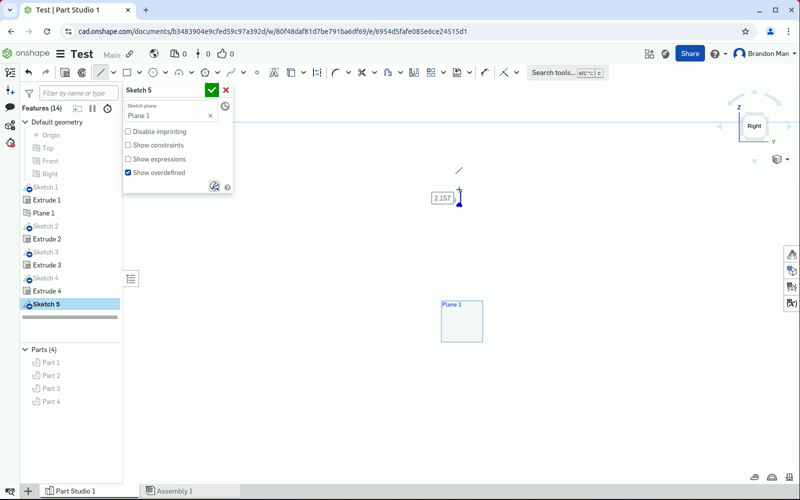
scroll(6)
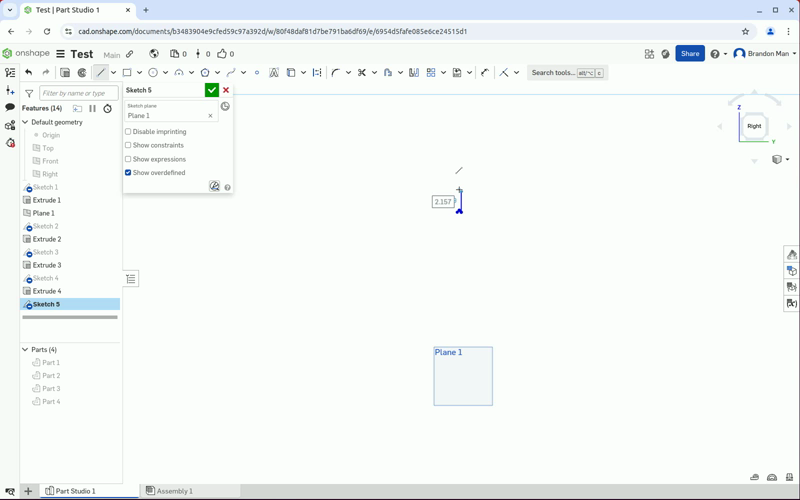
scroll(6)
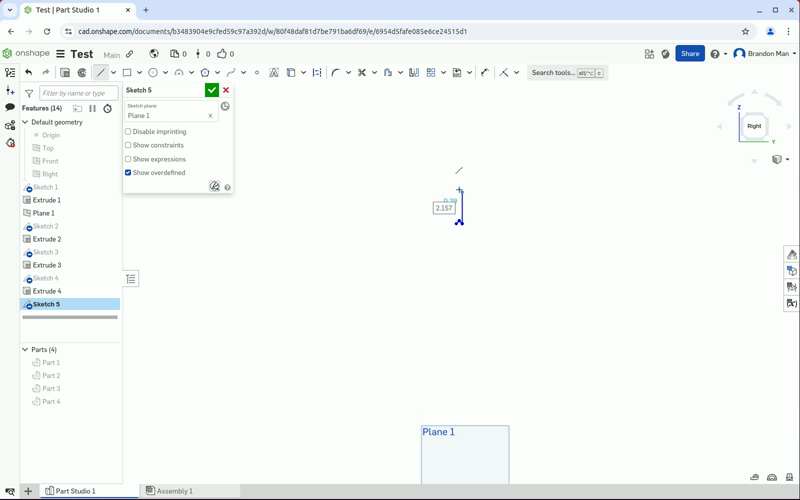
scroll(6)
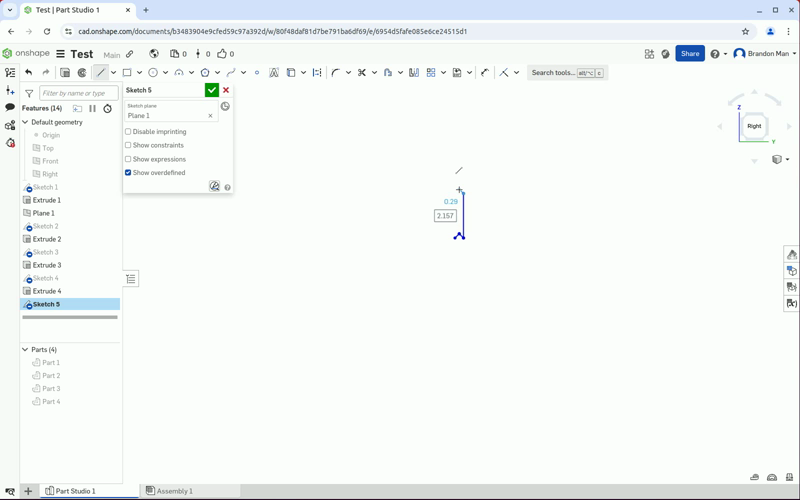
scroll(6)
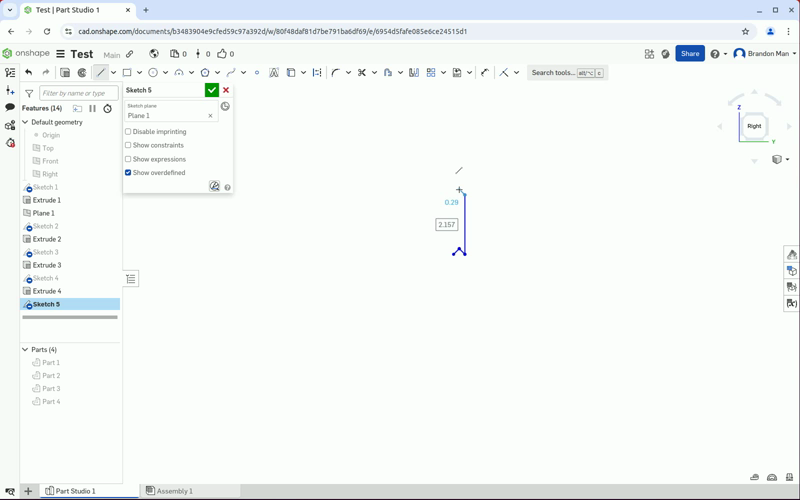
scroll(6)
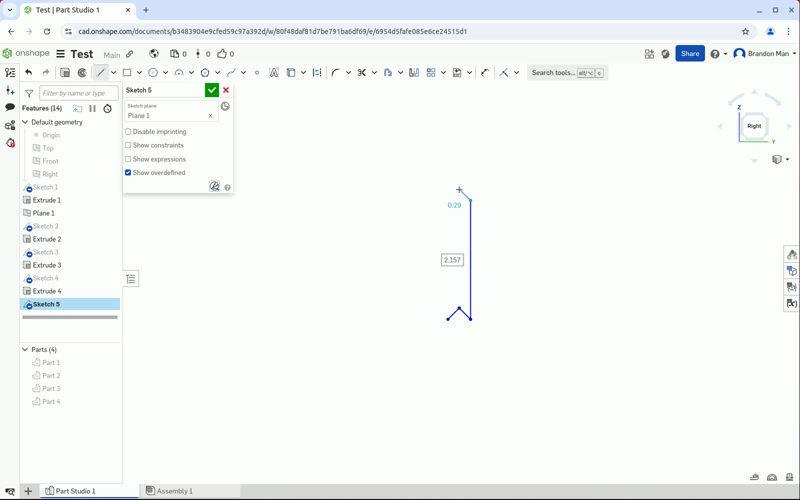
click(459, 189)
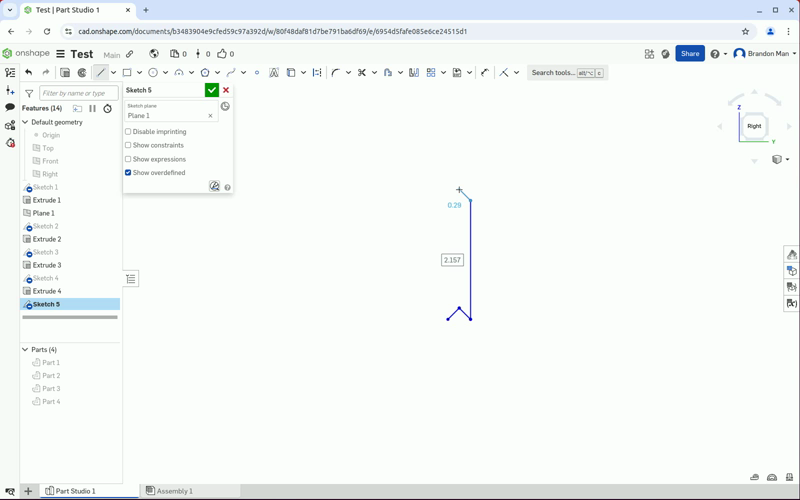
scroll(-6)
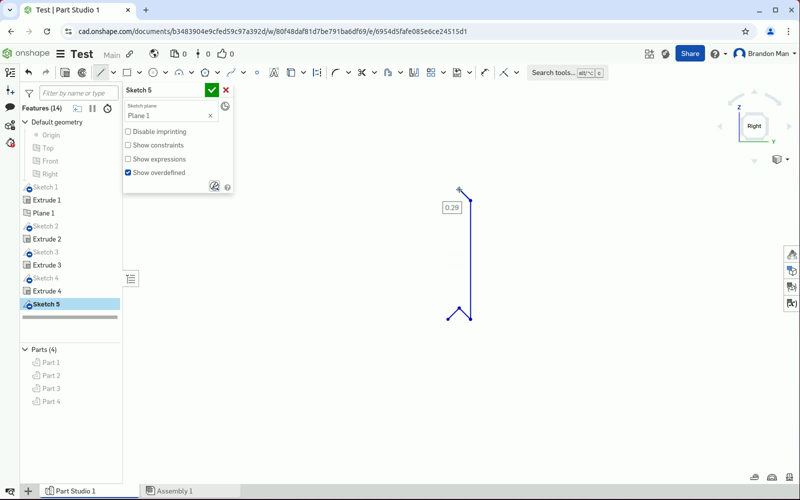
scroll(-6)
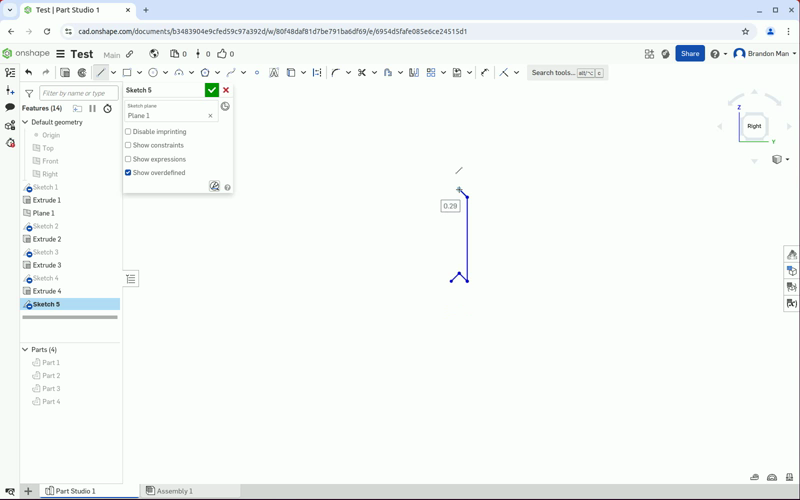
scroll(-6)
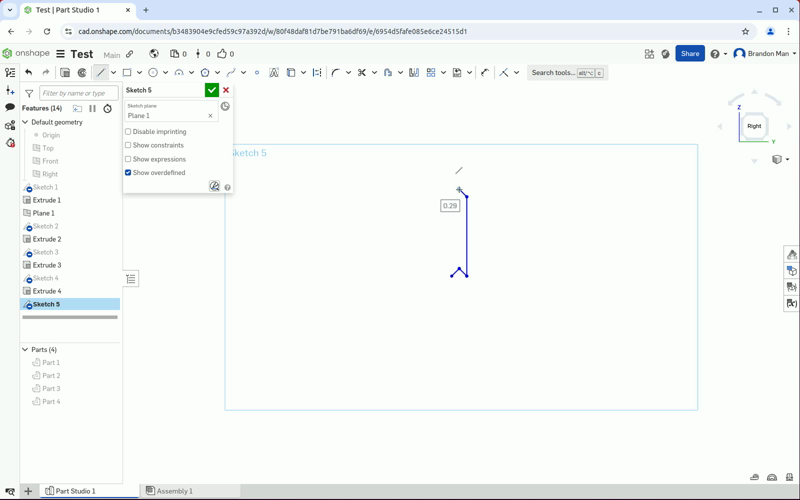
scroll(-6)
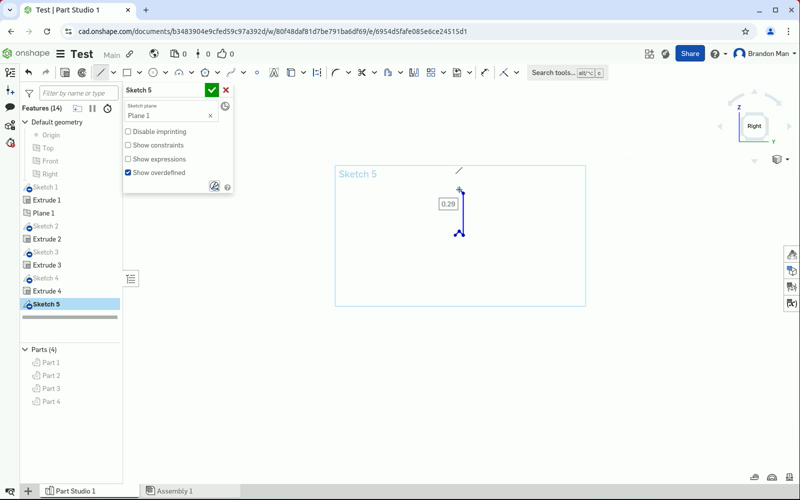
scroll(-6)
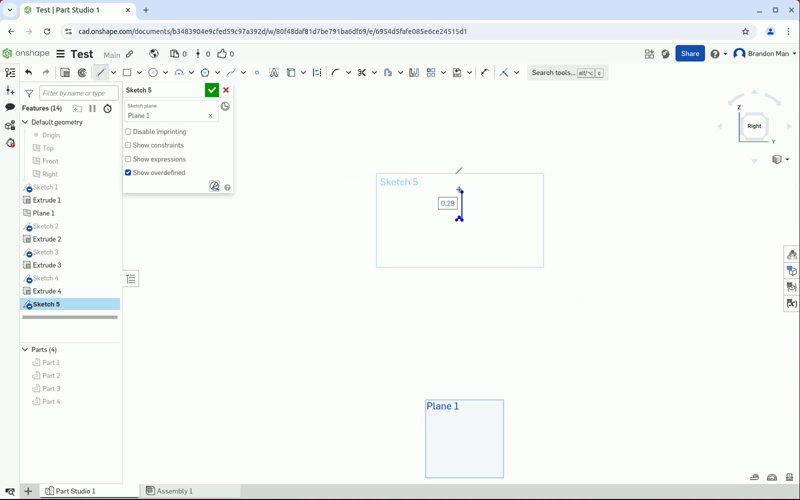
scroll(-6)
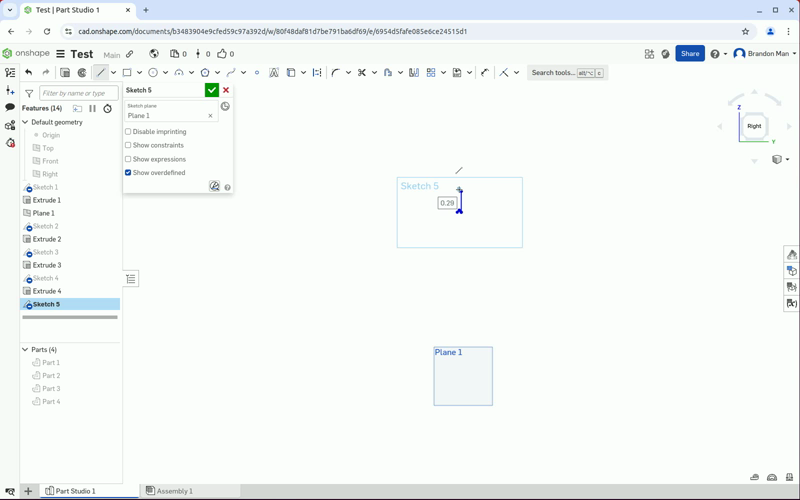
scroll(-6)
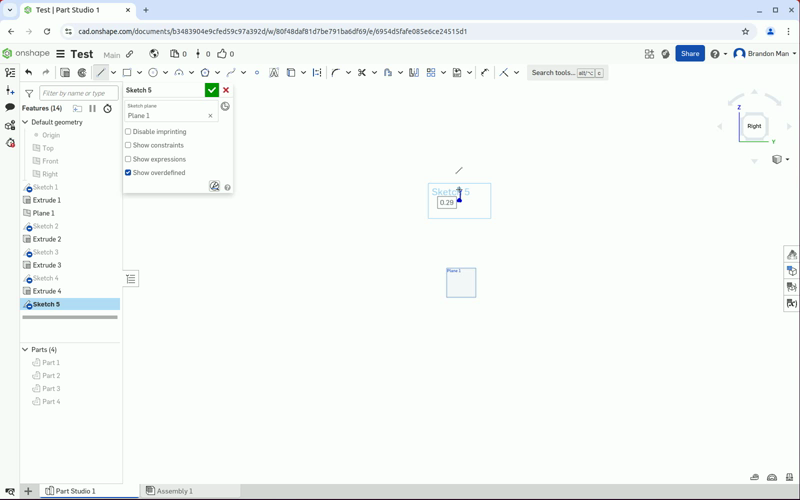
key_up(shift)
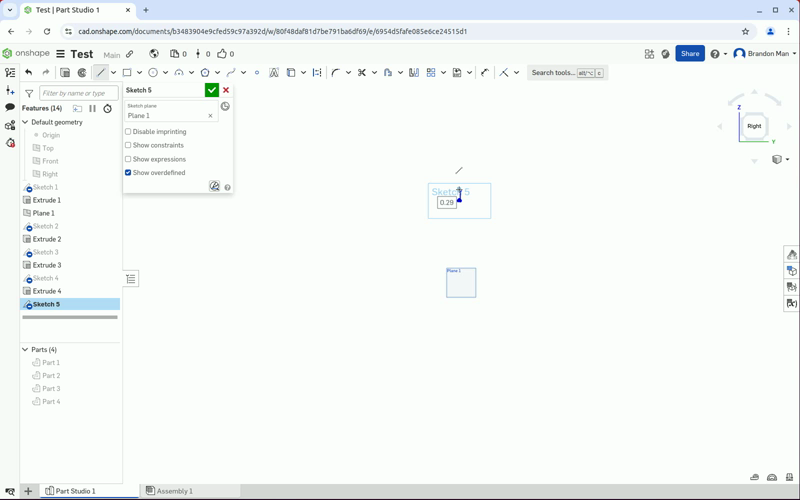
key_down(shift)
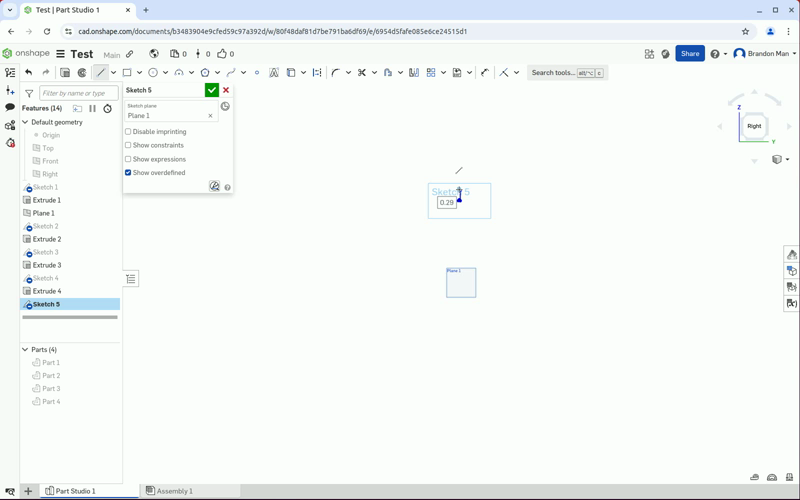
mouse_move(489, 189)
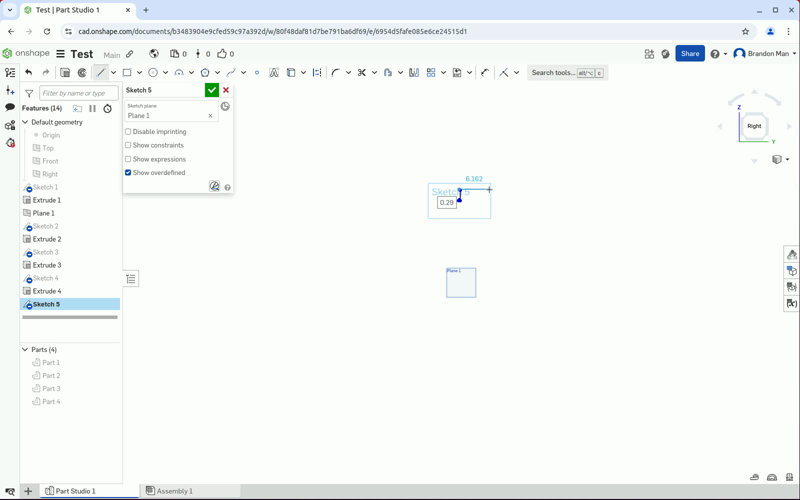
mouse_move(458, 190)
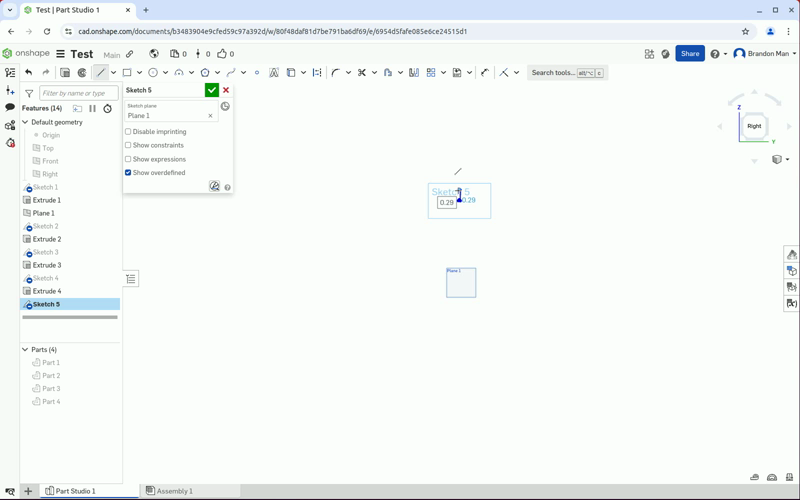
scroll(6)
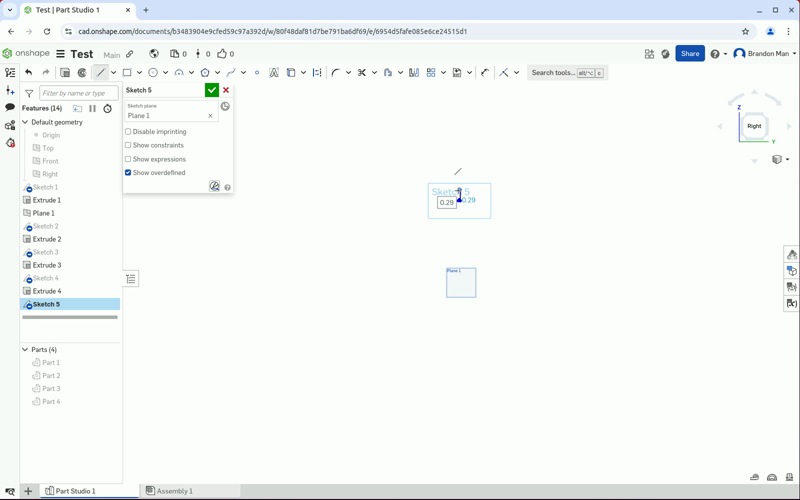
scroll(6)
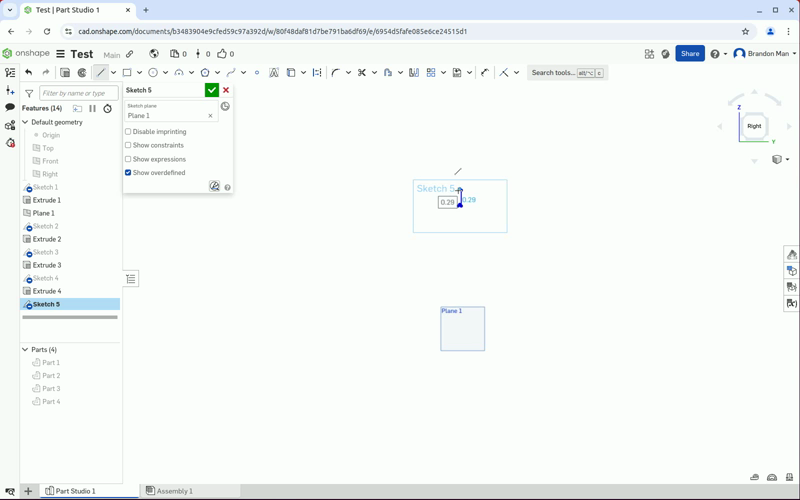
scroll(6)
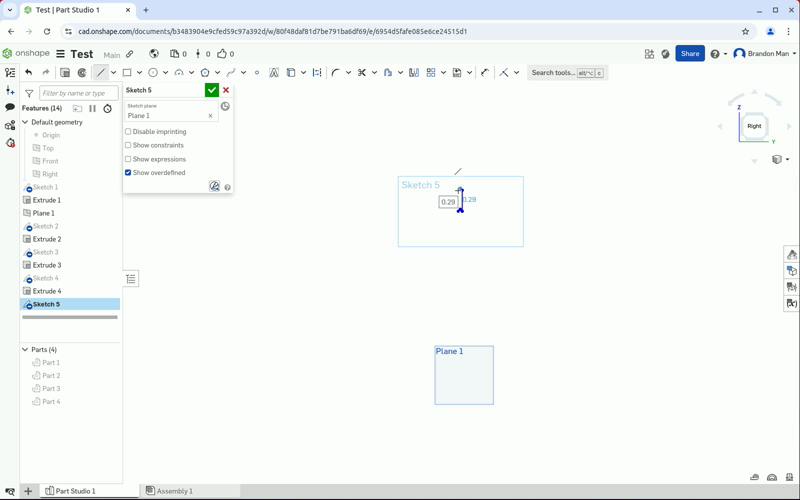
scroll(6)
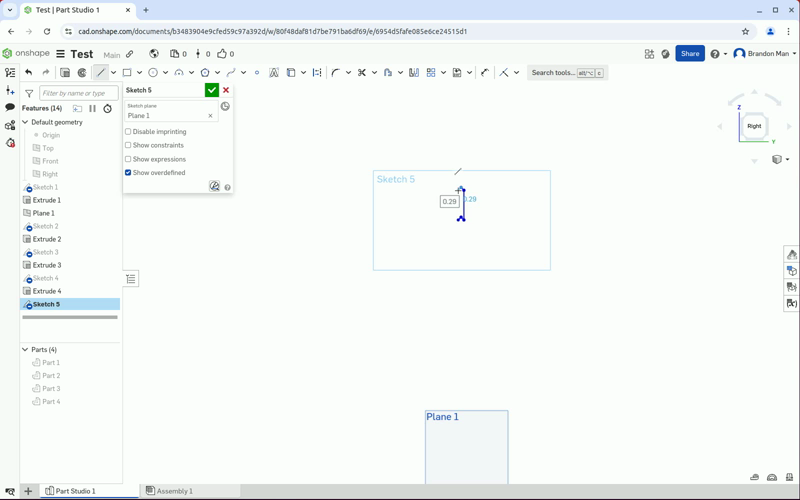
scroll(6)
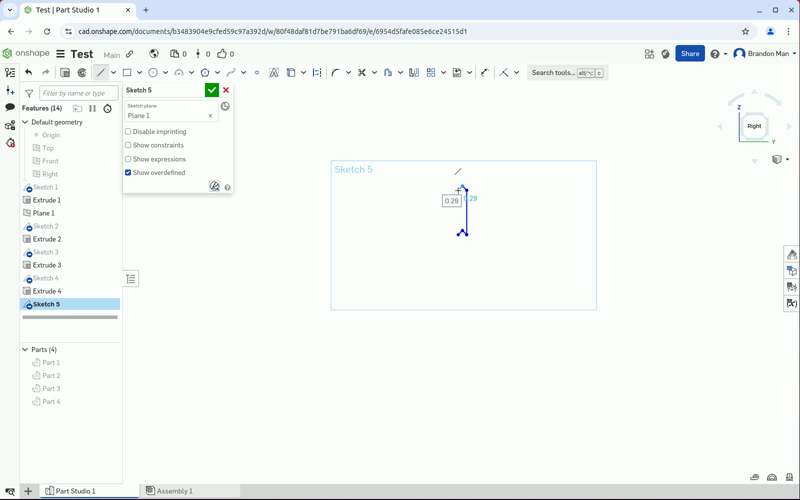
scroll(6)
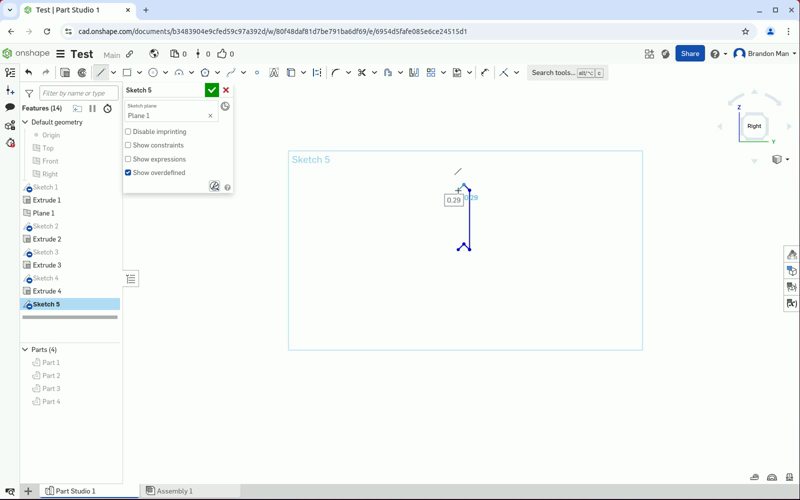
scroll(6)
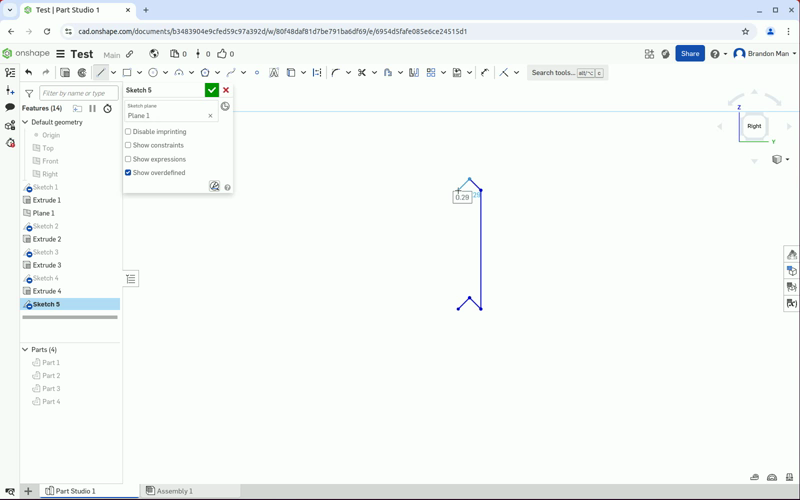
click(458, 190)
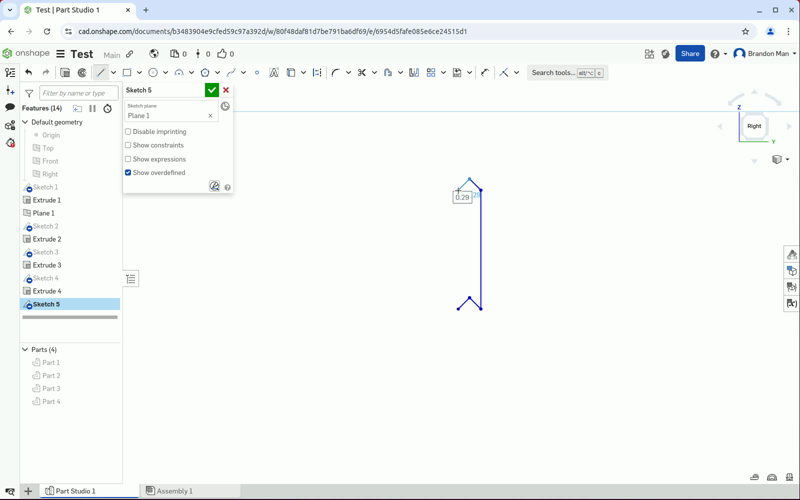
scroll(-6)
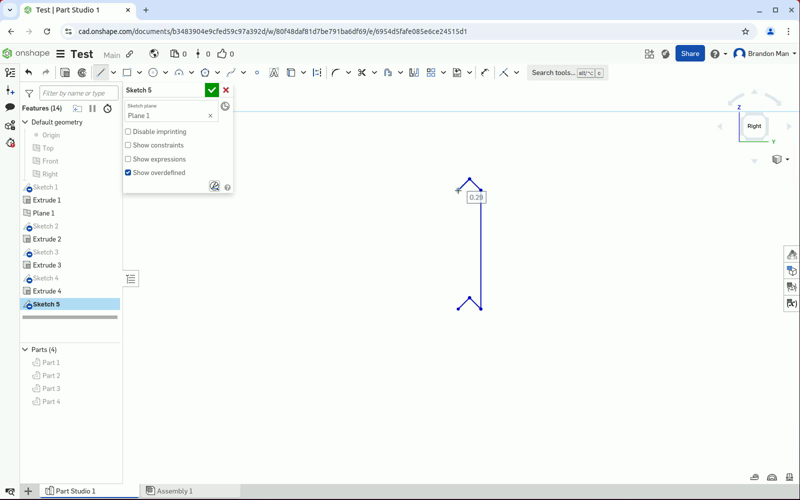
scroll(-6)
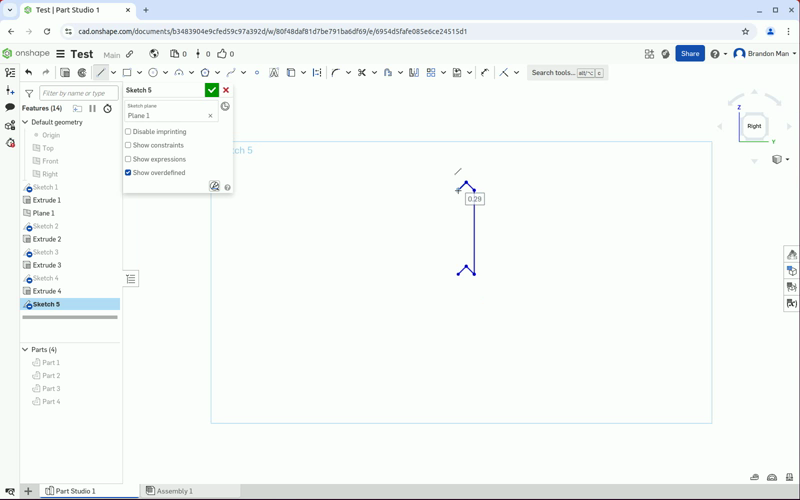
scroll(-6)
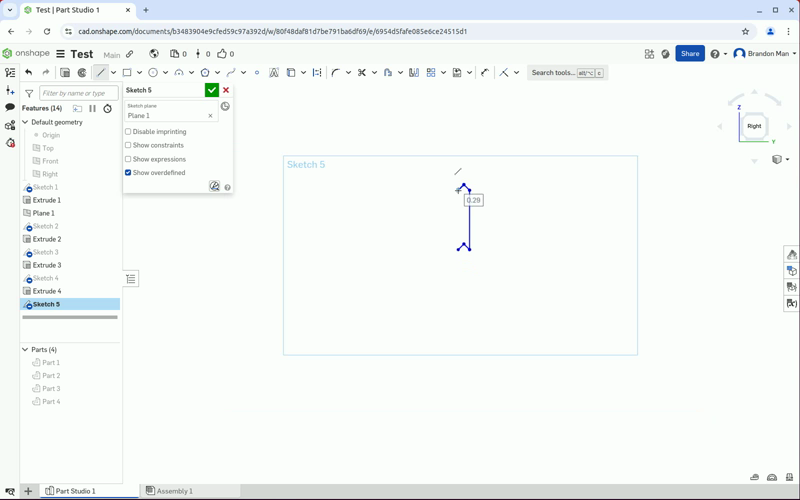
scroll(-6)
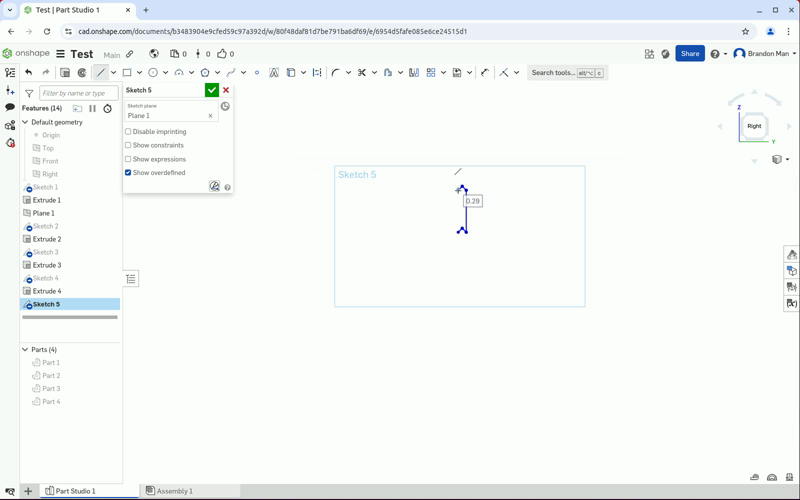
scroll(-6)
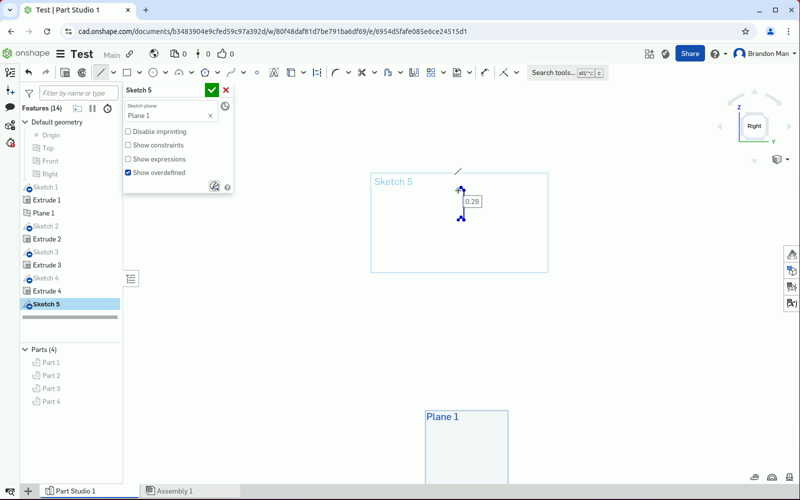
scroll(-6)
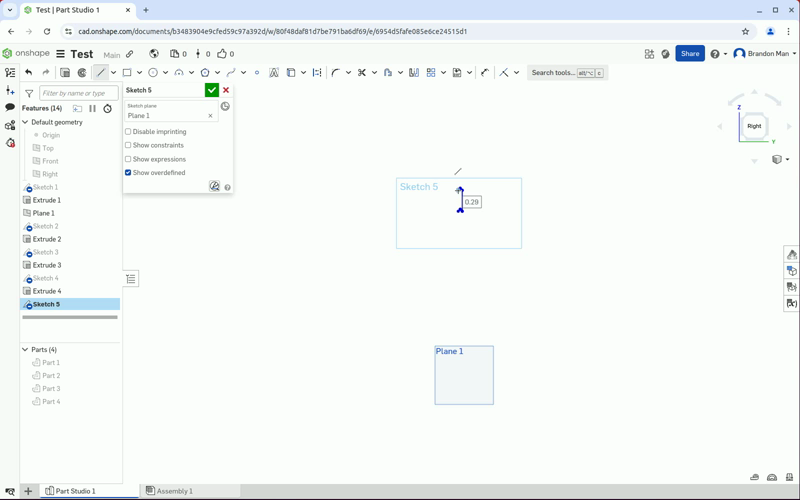
scroll(-6)
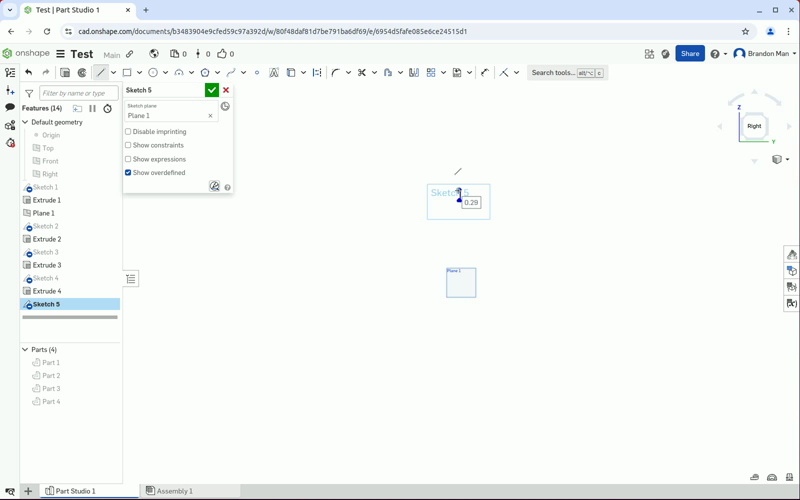
key_up(shift)
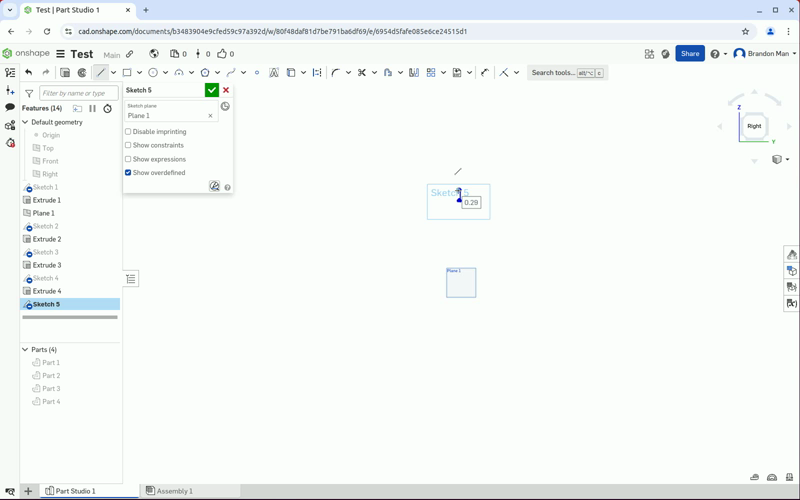
mouse_move(488, 190)
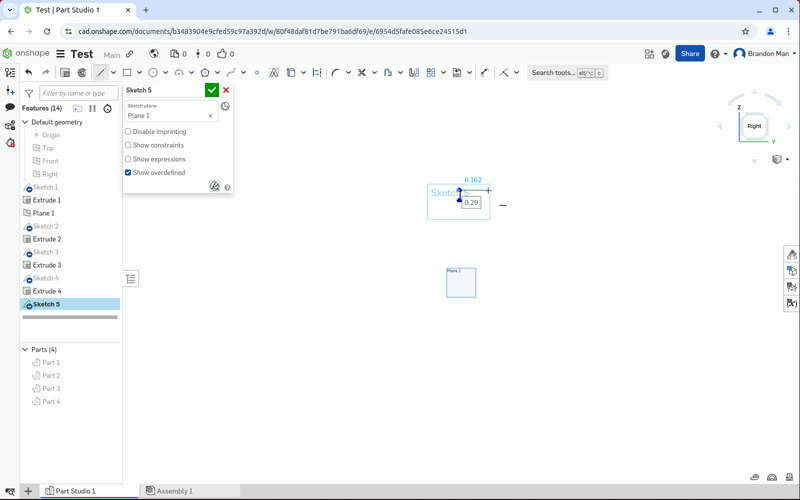
key_down(shift)
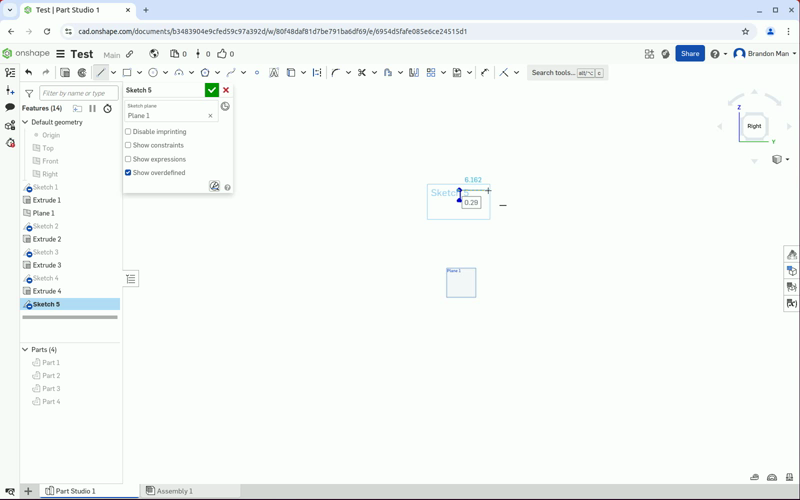
mouse_move(458, 200)
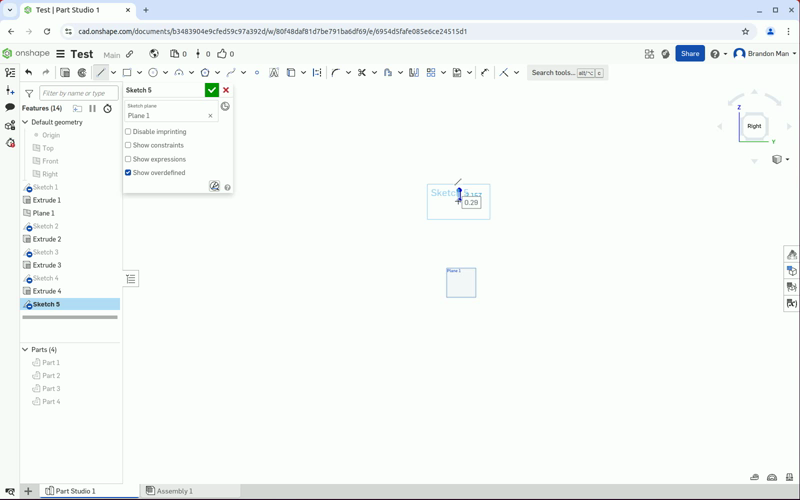
scroll(6)
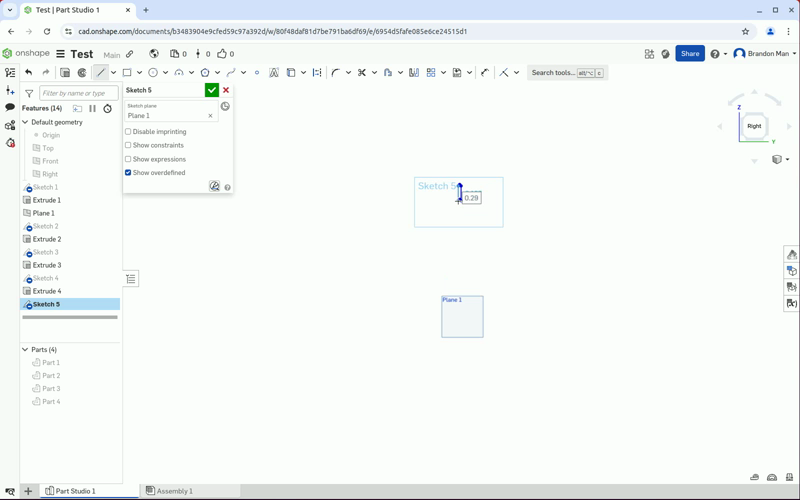
scroll(6)
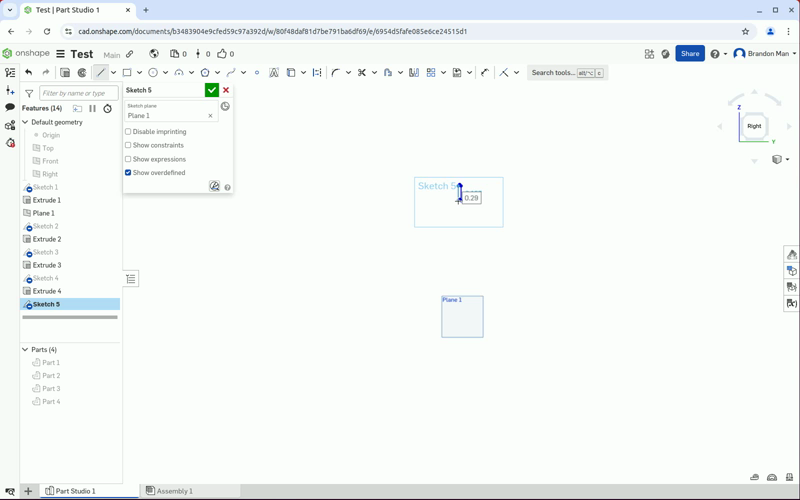
scroll(6)
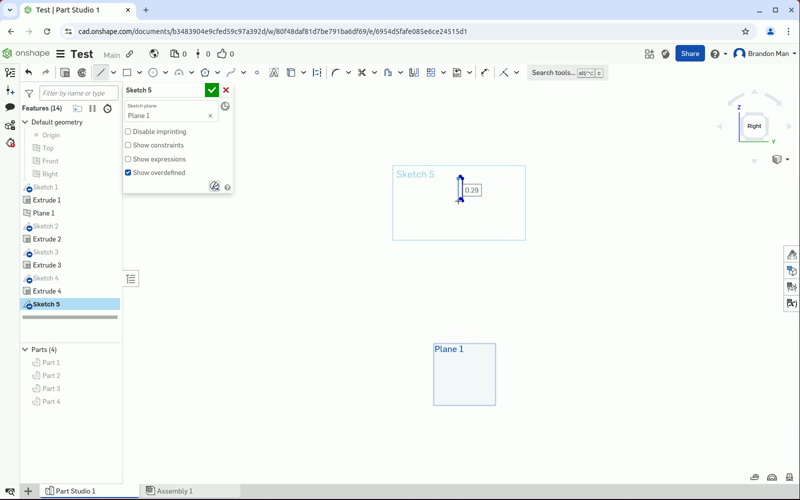
scroll(6)
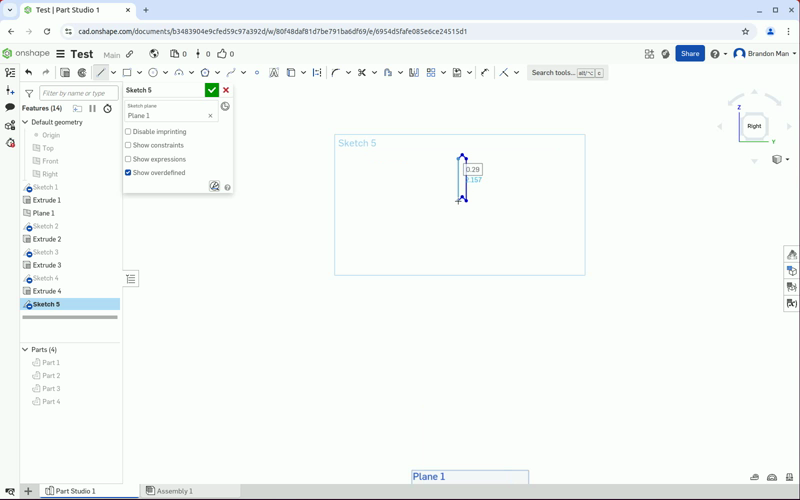
scroll(6)
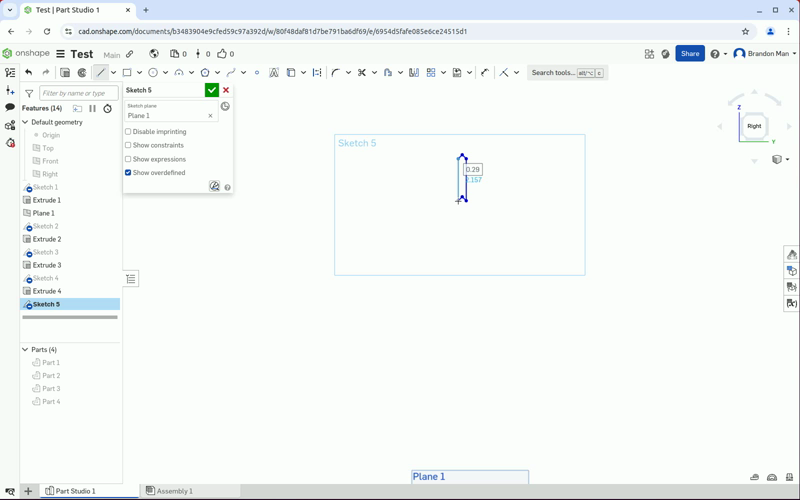
scroll(6)
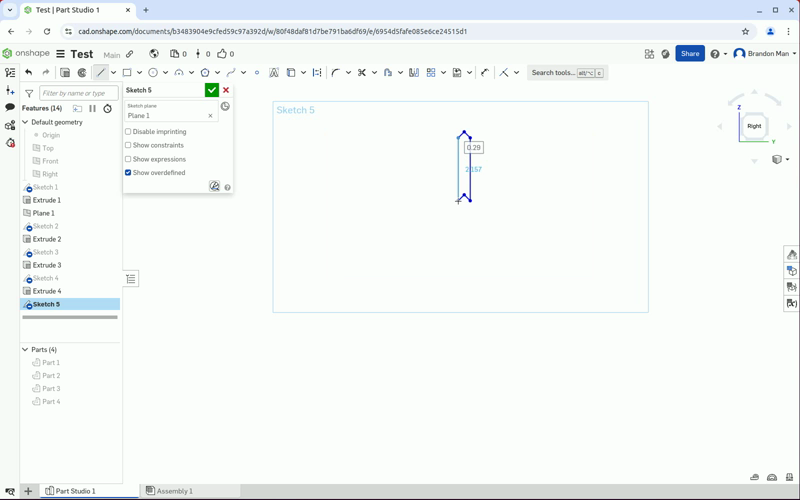
scroll(6)
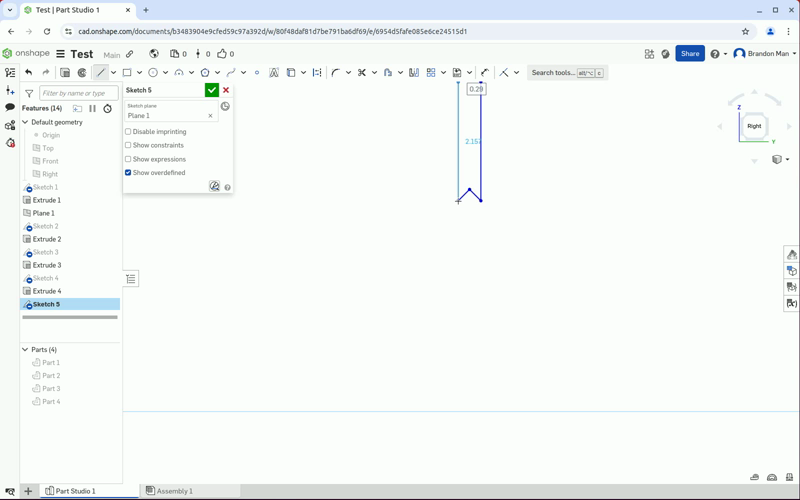
key_up(shift)
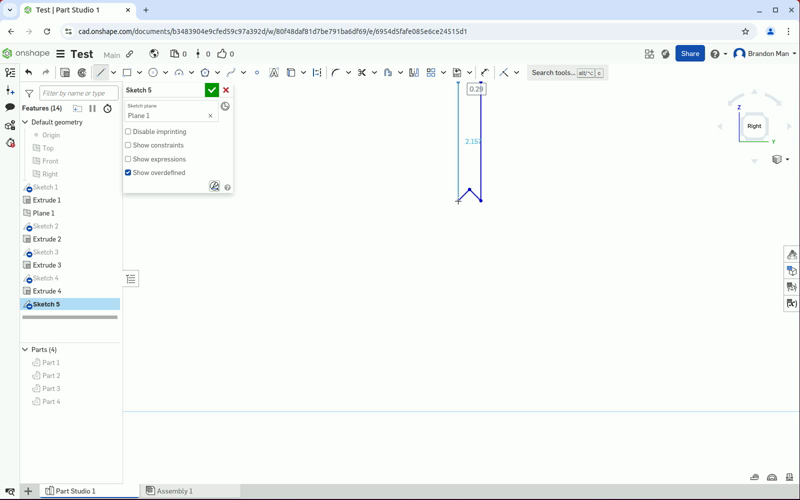
click(458, 200)
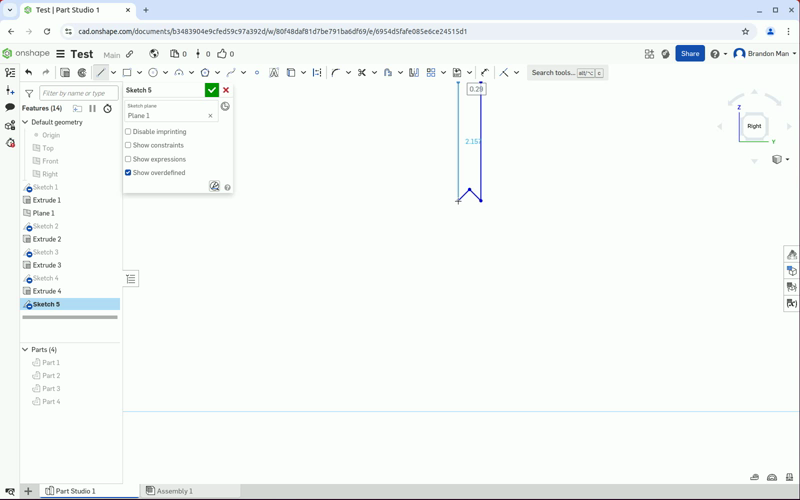
scroll(-6)
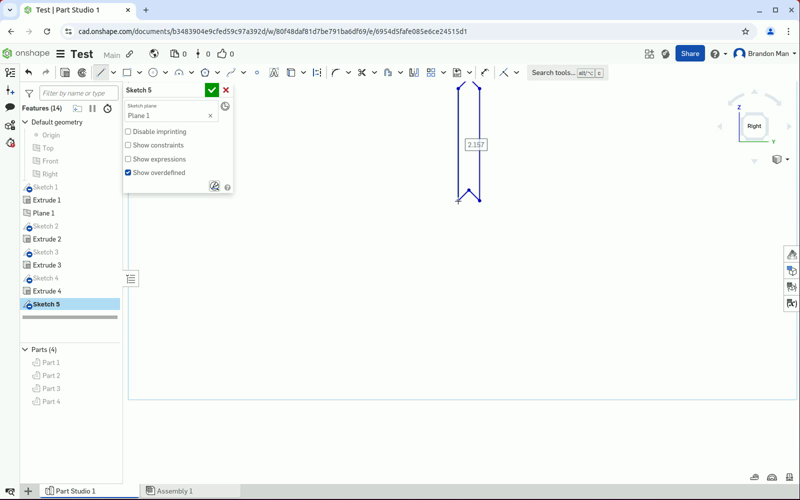
scroll(-6)
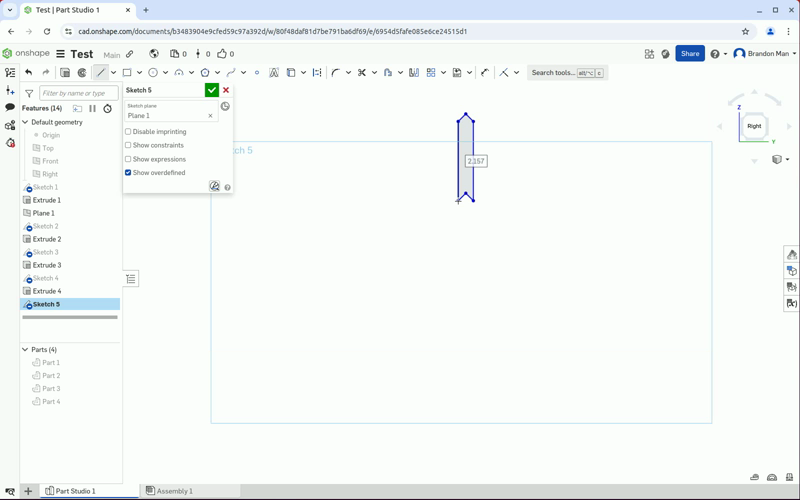
scroll(-6)
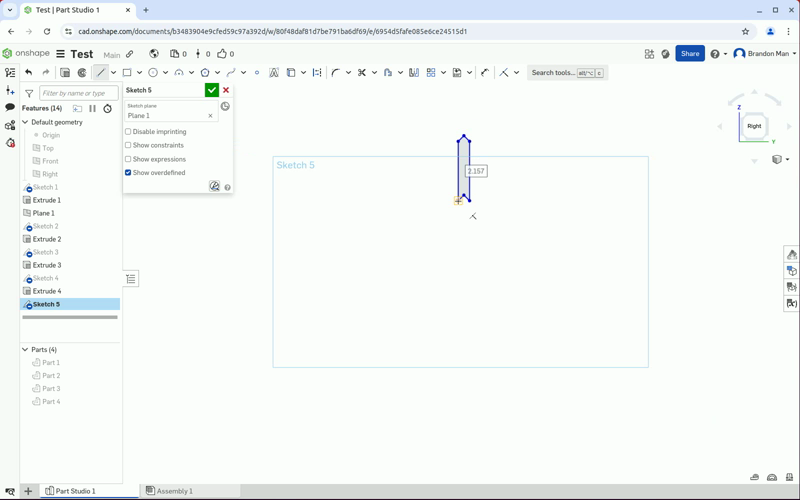
scroll(-6)
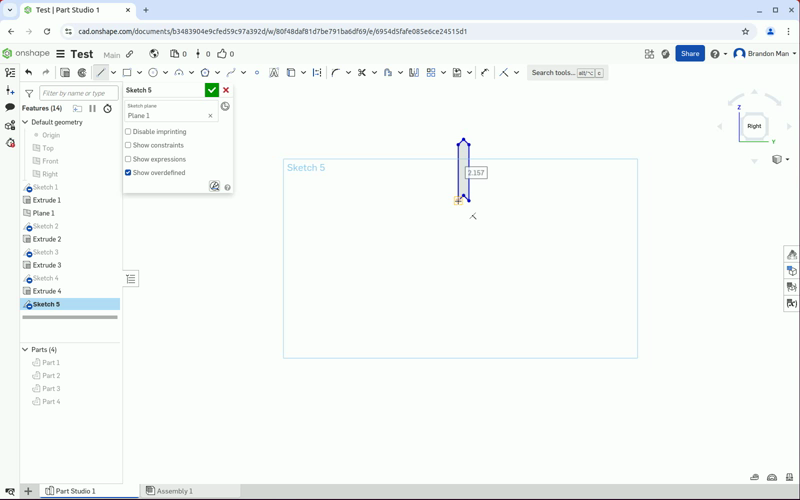
scroll(-6)
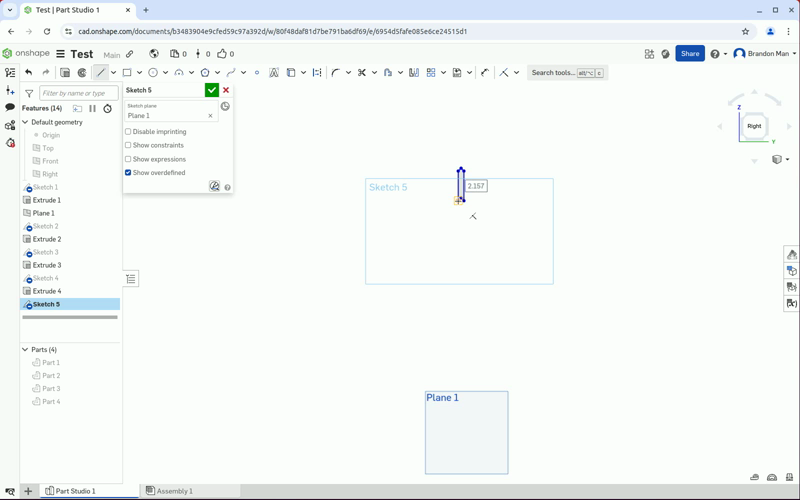
scroll(-6)
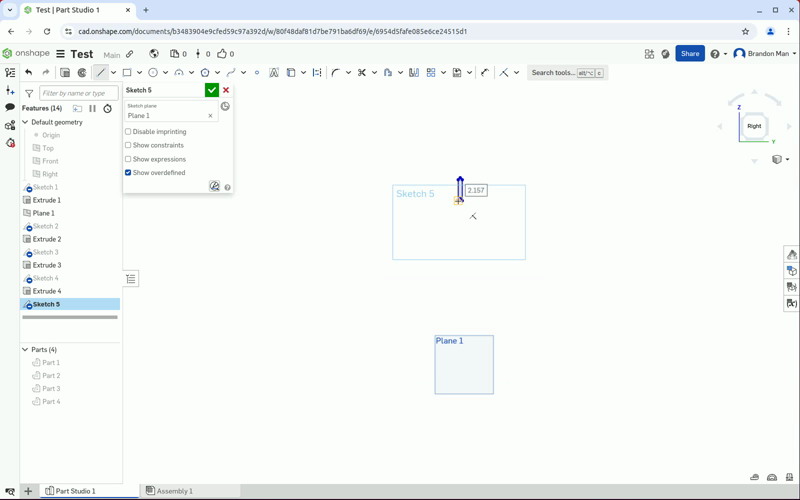
scroll(-6)
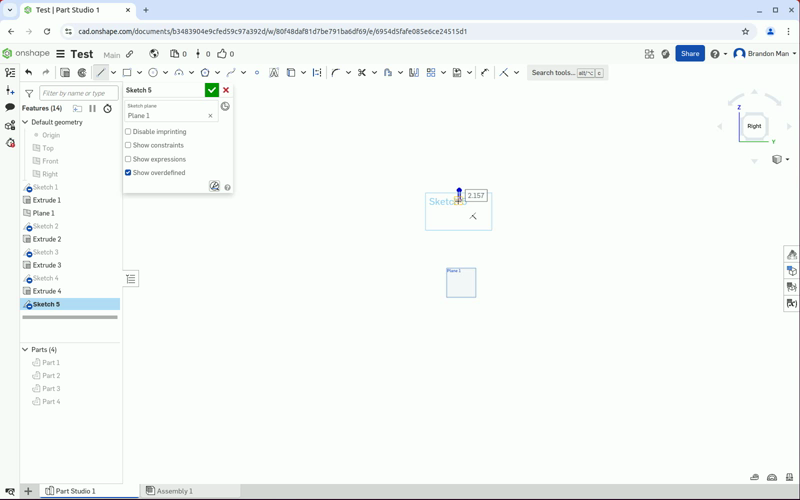
key(esc)
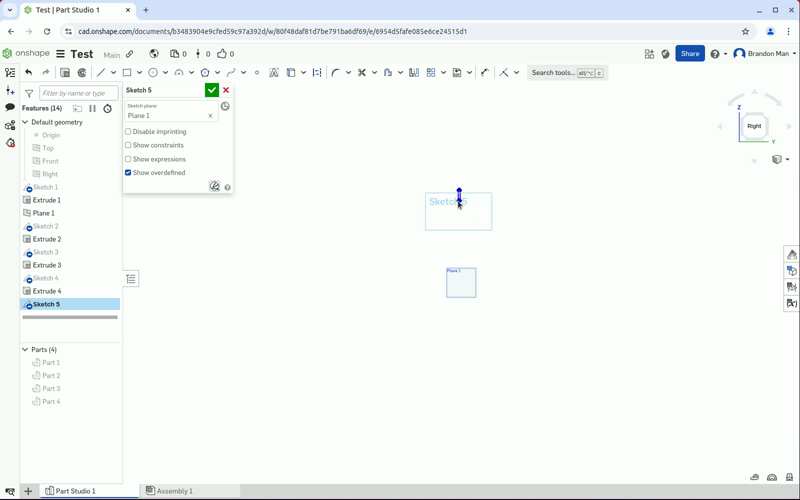
mouse_move(459, 198)
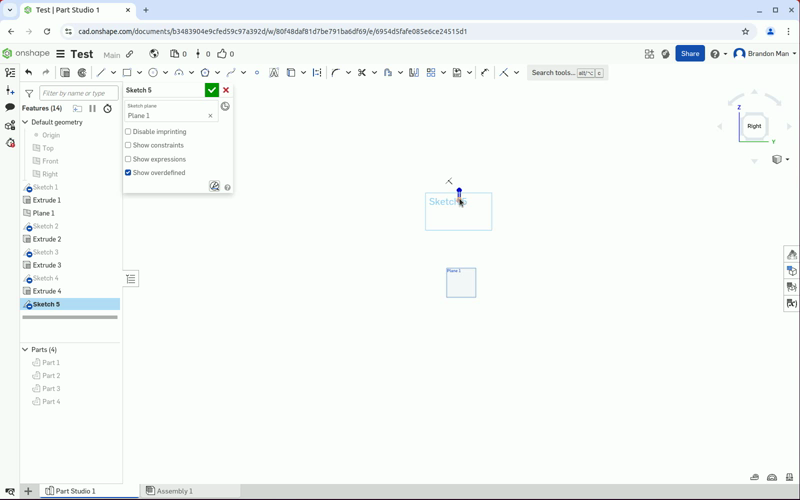
scroll(6)
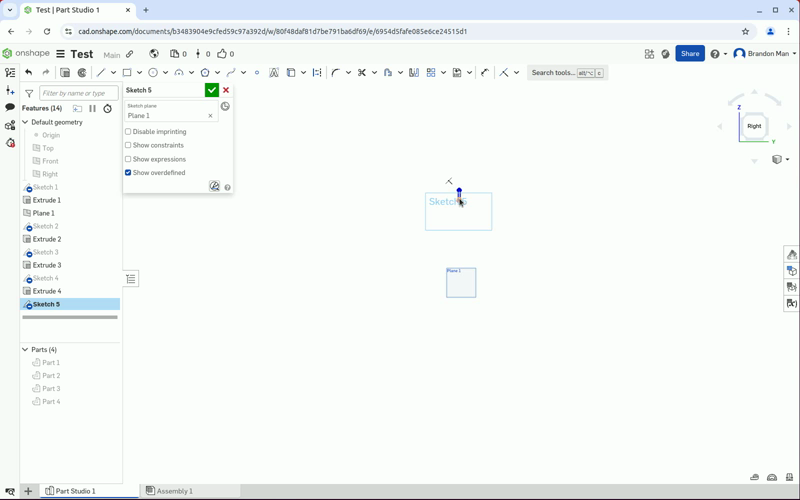
scroll(6)
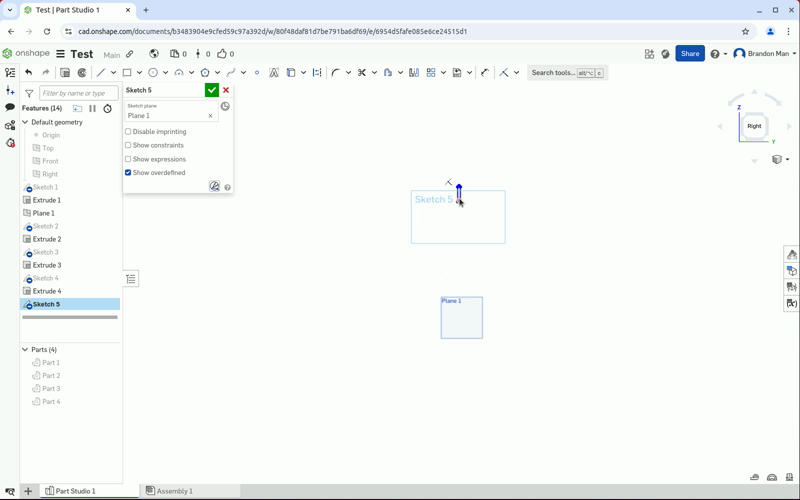
scroll(6)
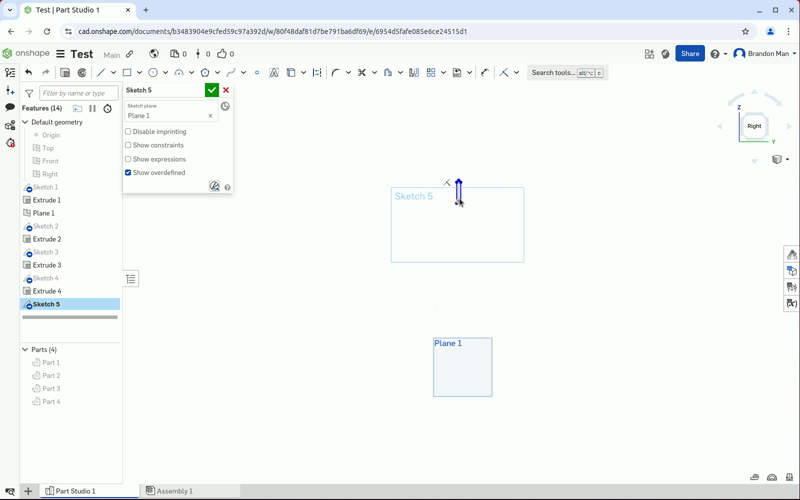
scroll(6)
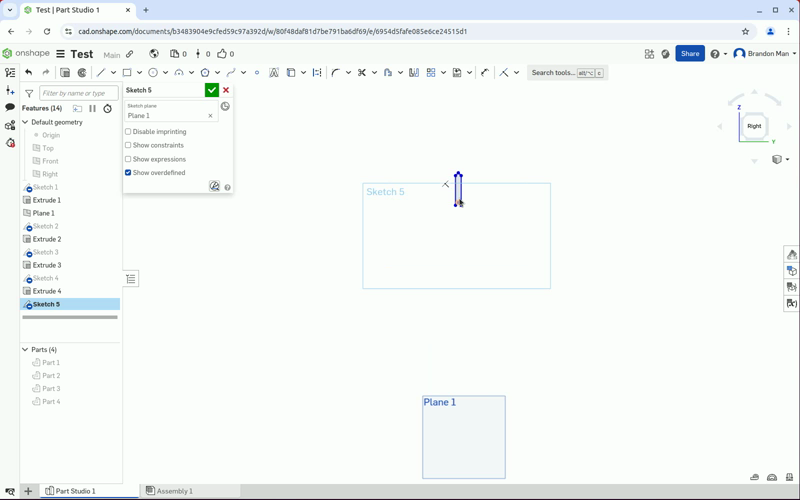
scroll(6)
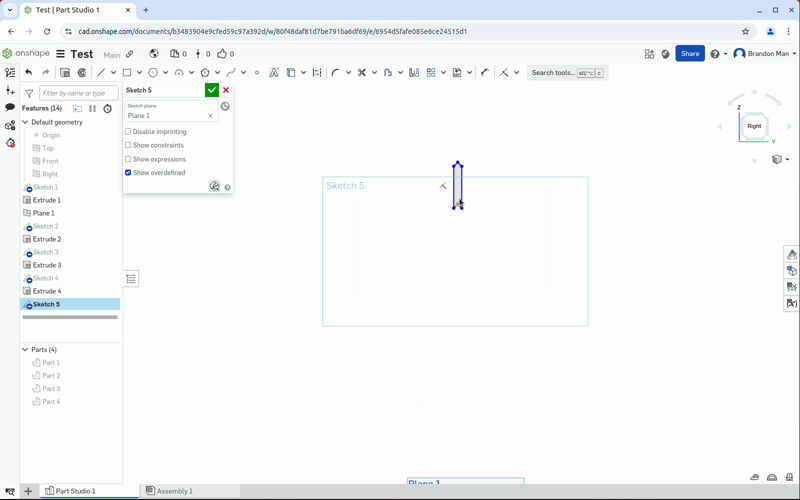
scroll(6)
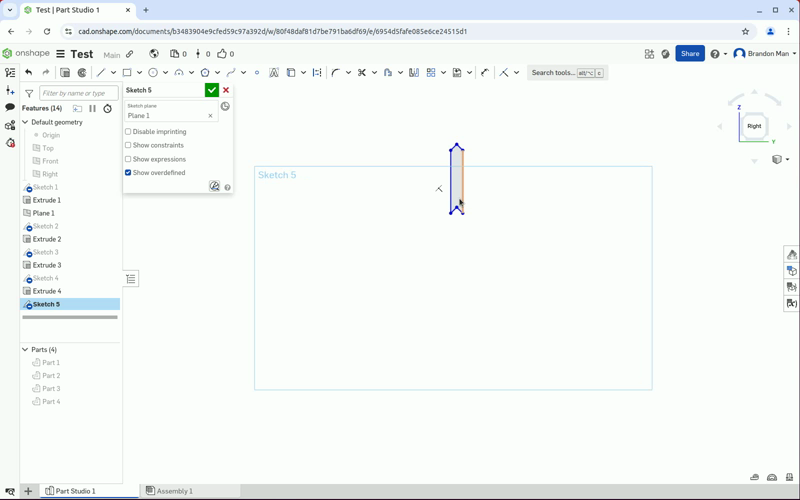
scroll(6)
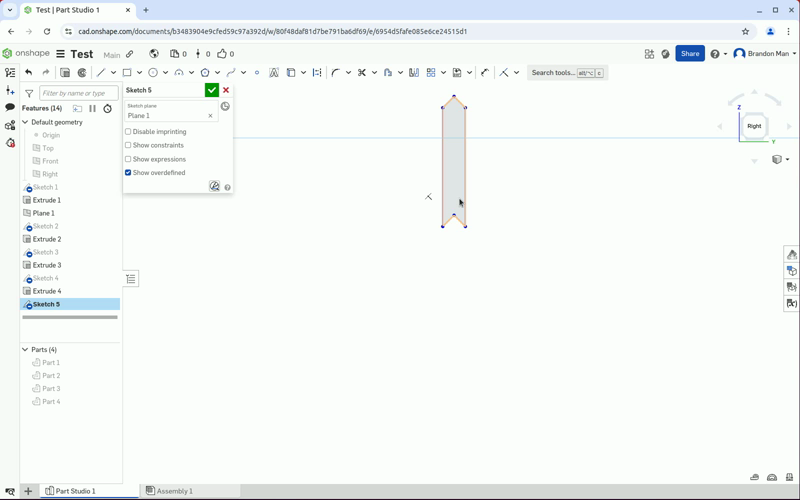
click(459, 198)
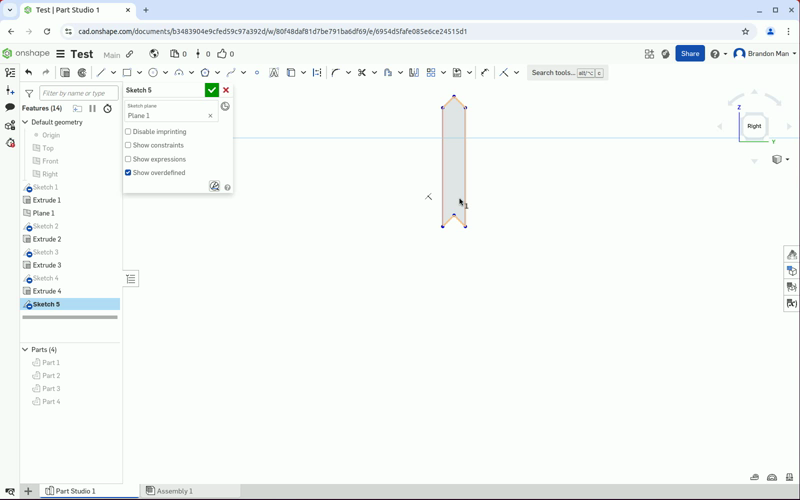
scroll(-6)
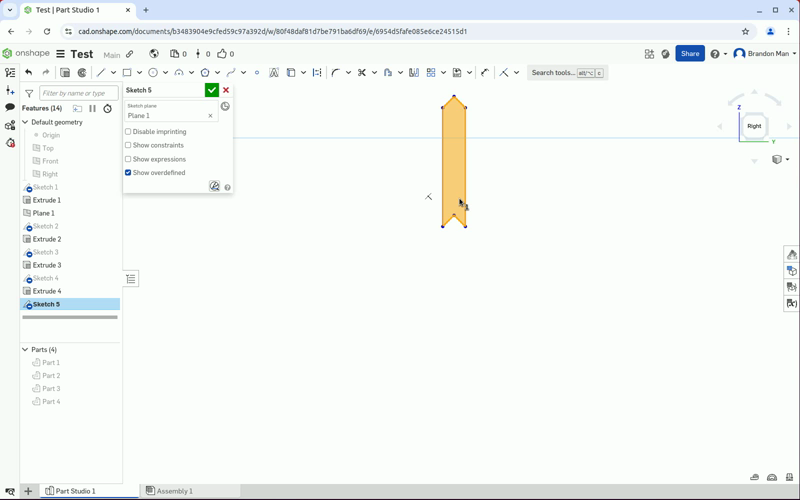
scroll(-6)
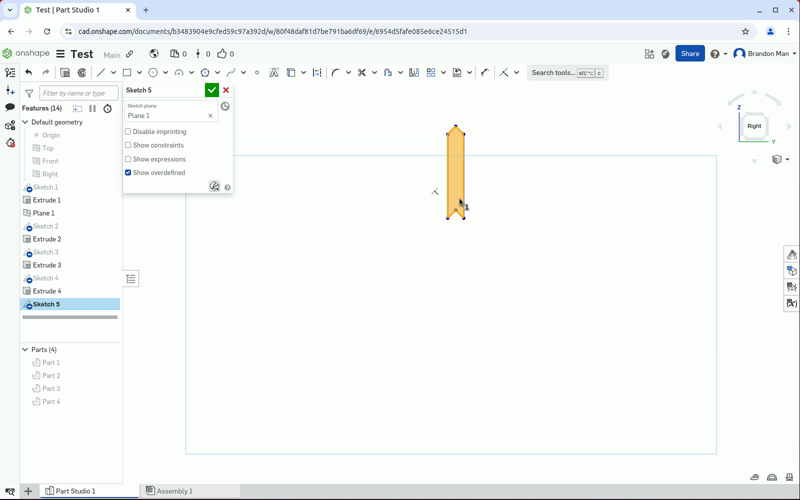
scroll(-6)
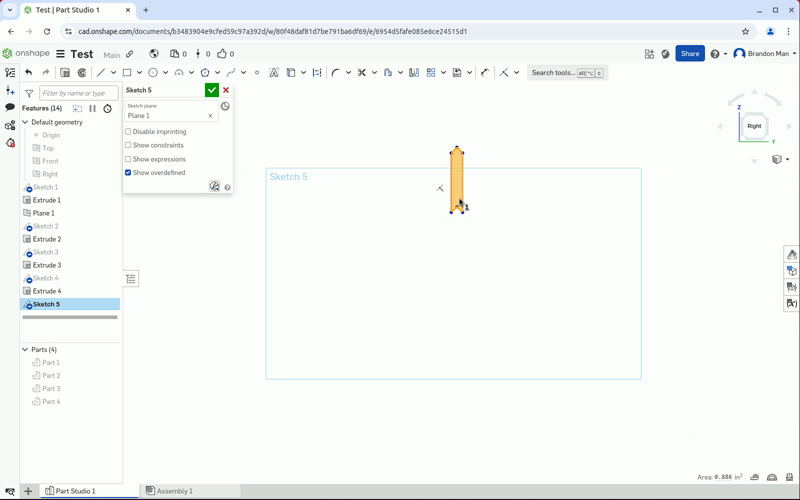
scroll(-6)
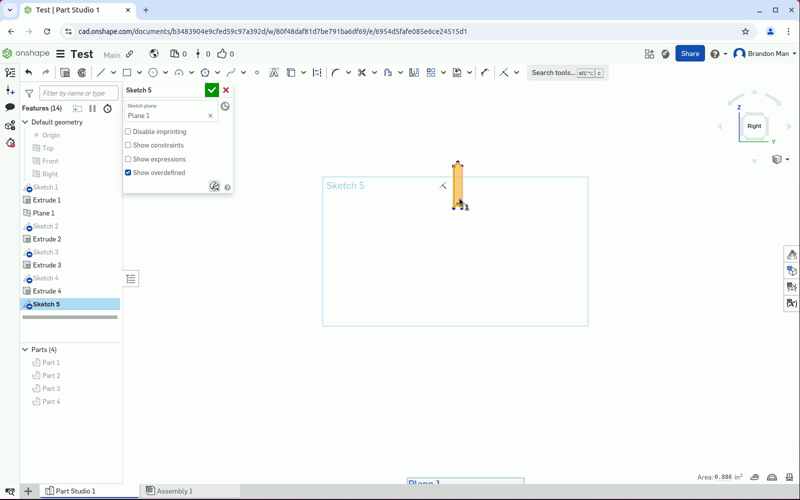
scroll(-6)
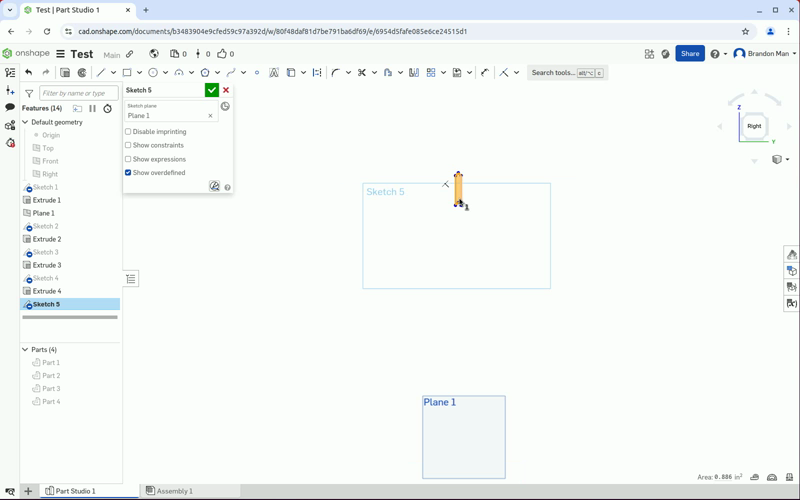
scroll(-6)
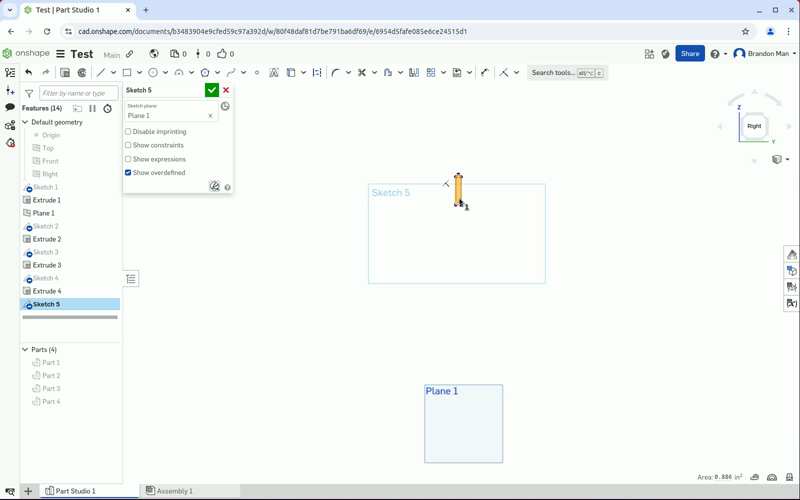
scroll(-6)
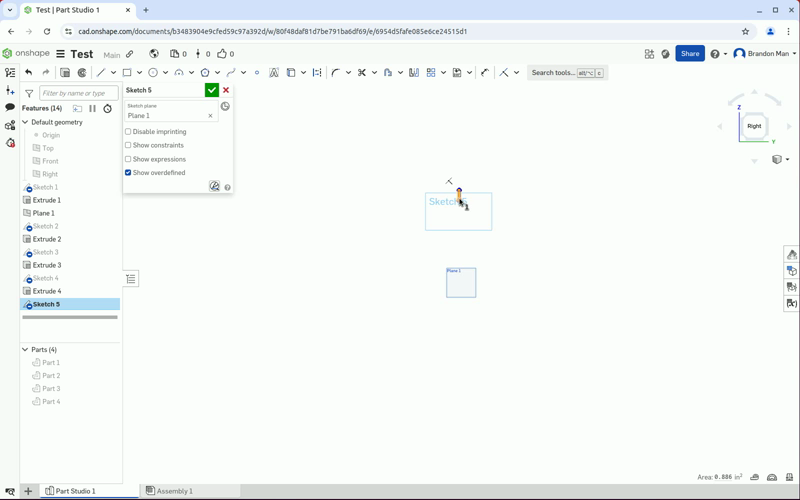
mouse_move(73, 352)
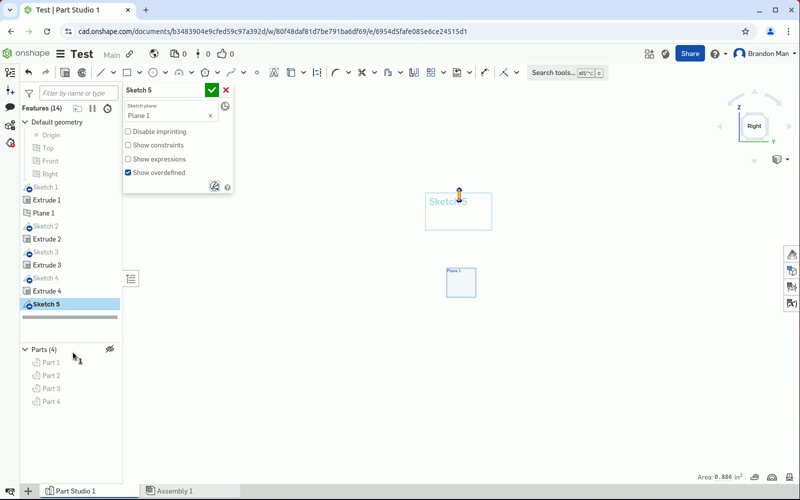
key(shift+y)
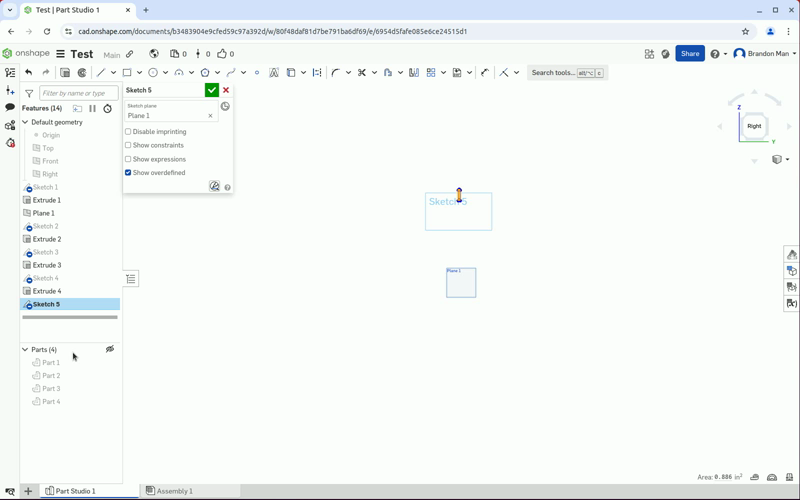
key(shift+e)
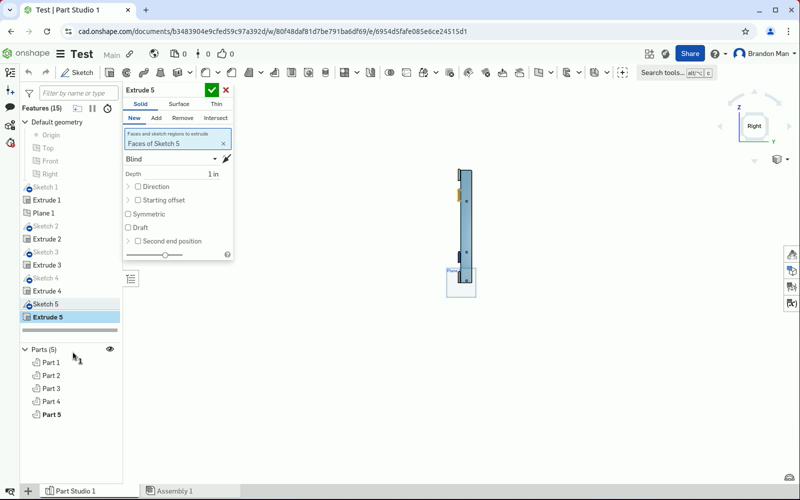
mouse_move(143, 106)
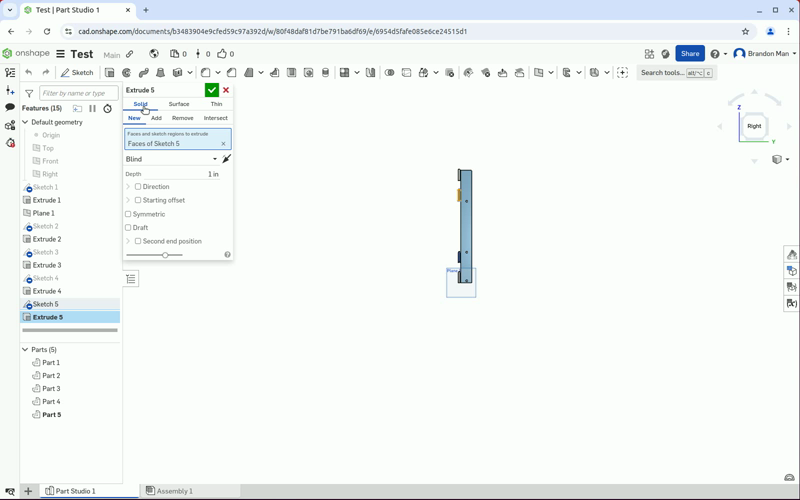
click(143, 106)
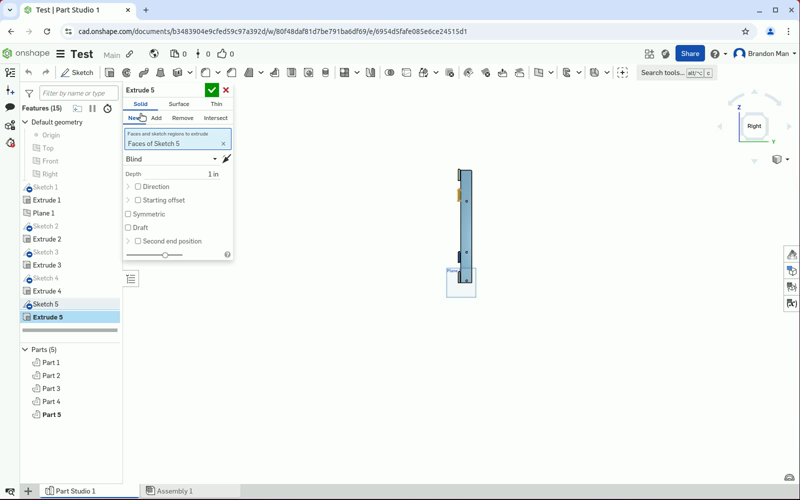
mouse_move(137, 120)
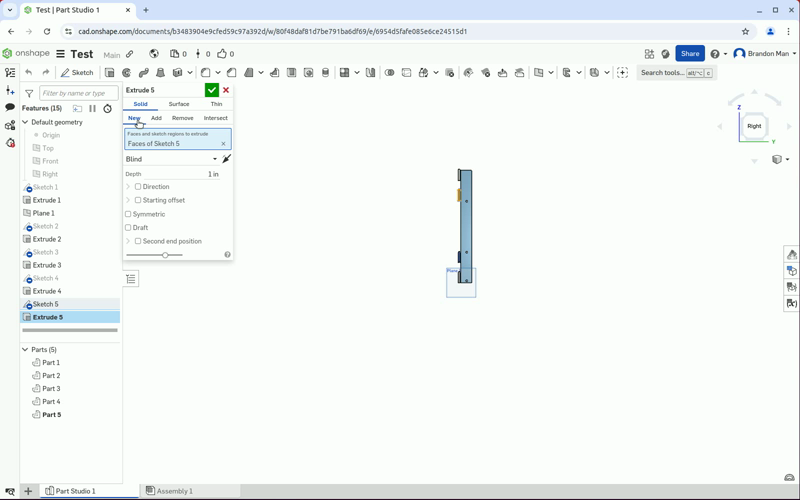
click(137, 120)
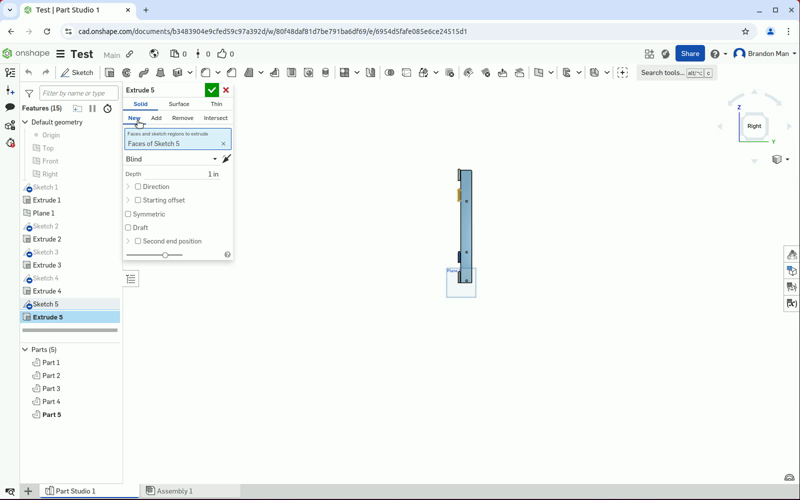
key(tab, 4)
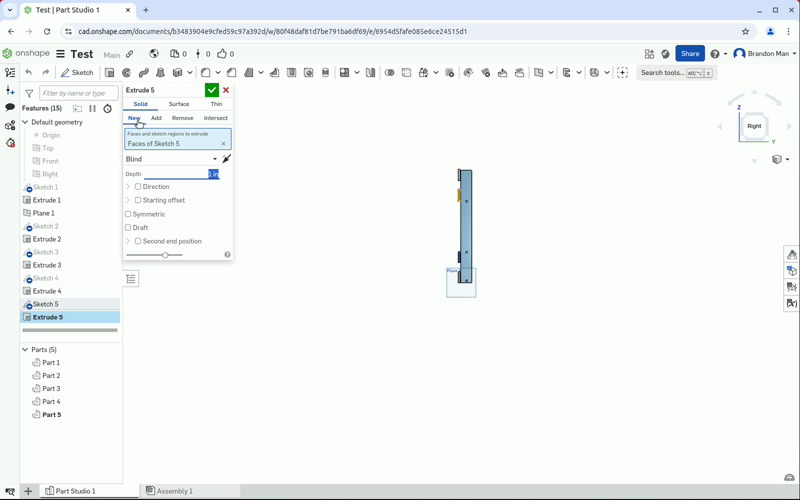
text(-1.685)
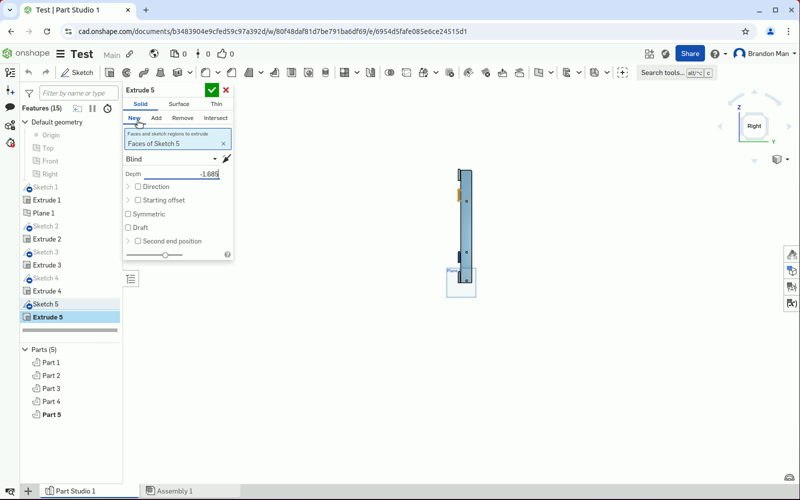
key(tab, 3)
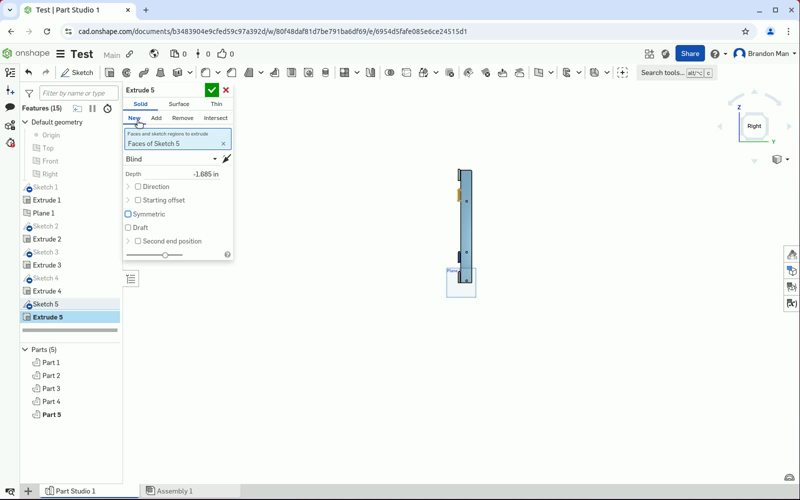
key(tab, 2)
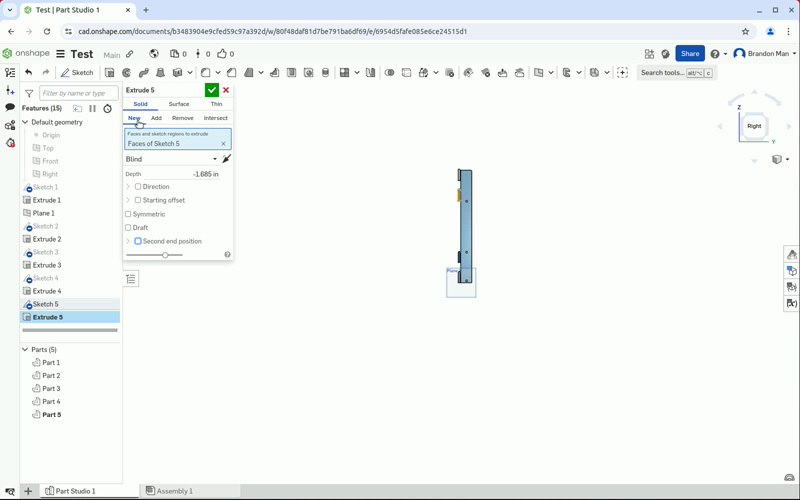
key(space)
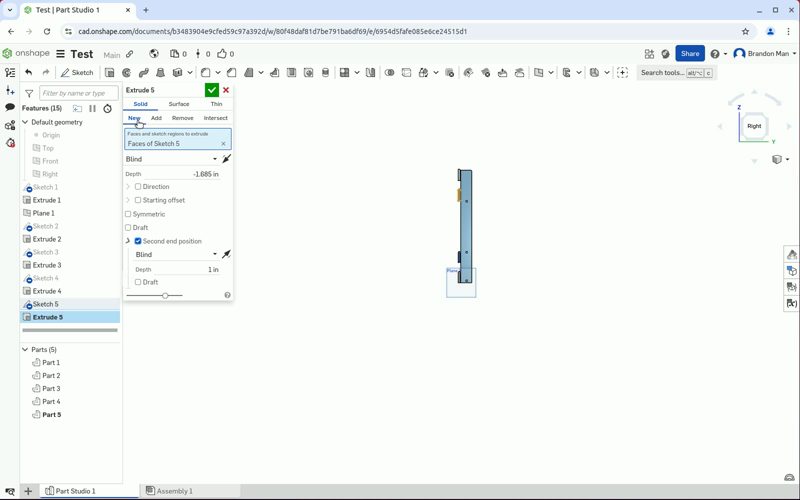
key(tab, 3)
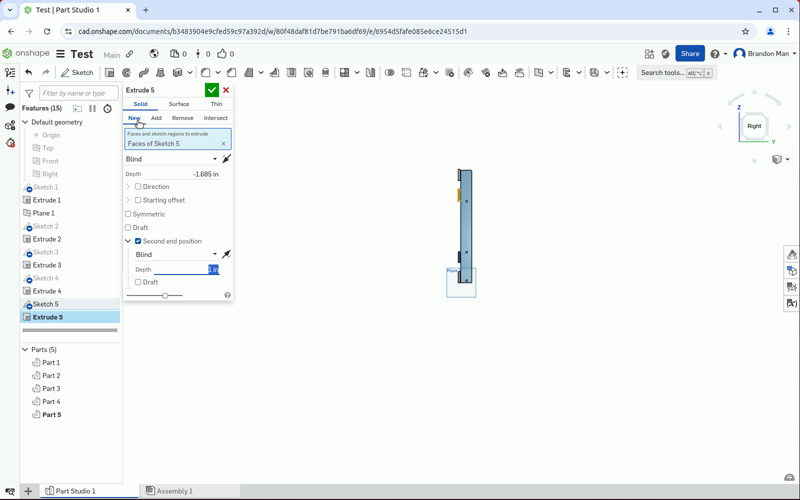
text(0.963)
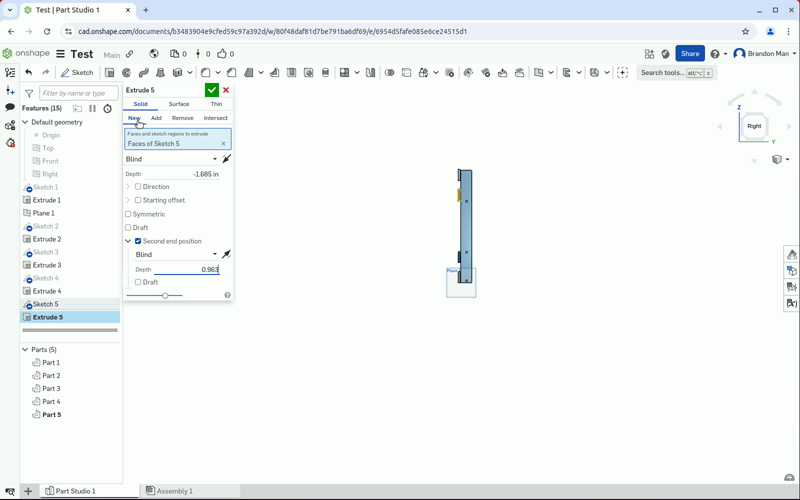
key(enter)
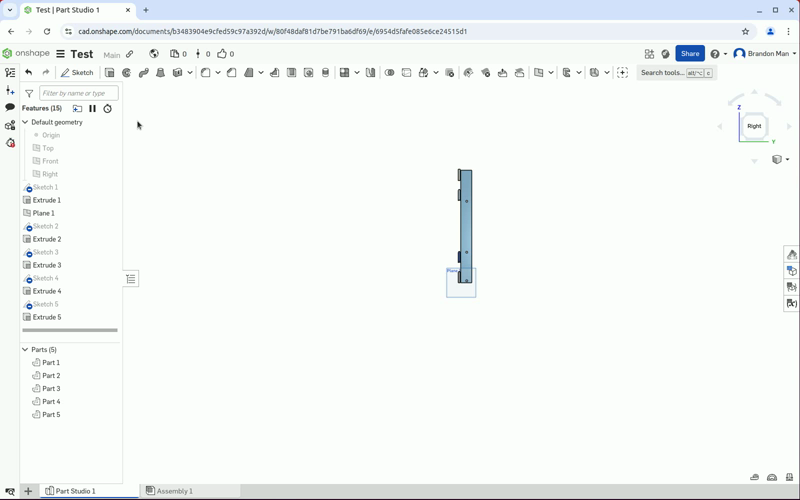
key(shift+h)
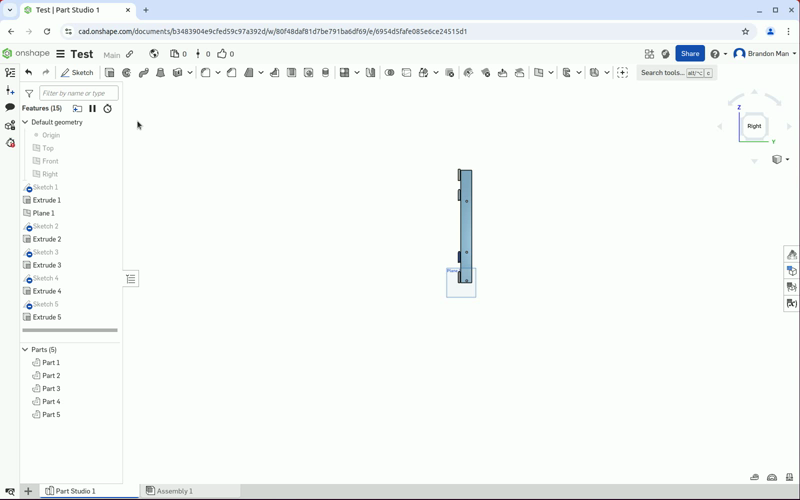
key(shift+h)
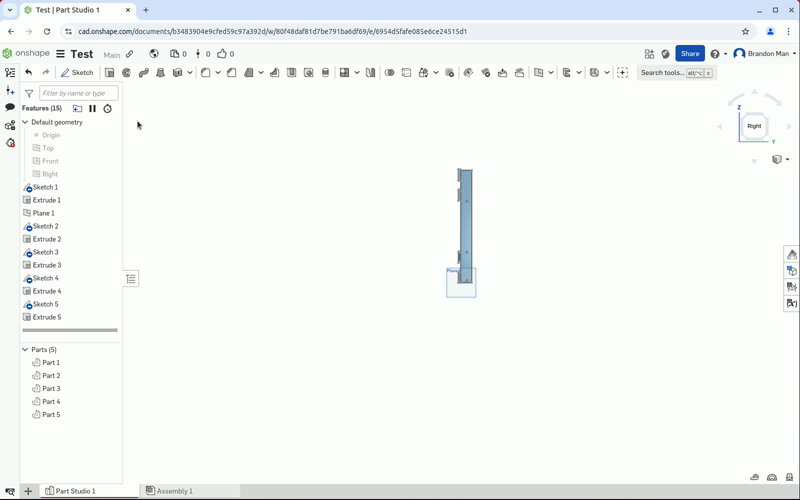
key(shift+7)
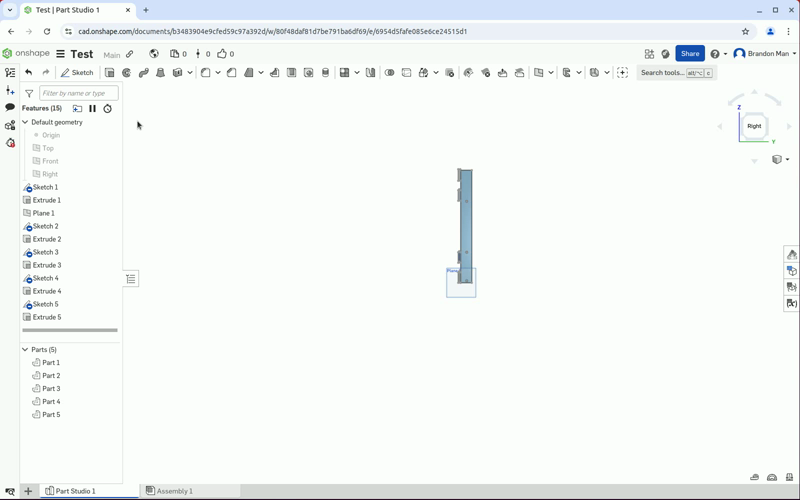
key(right, 2)
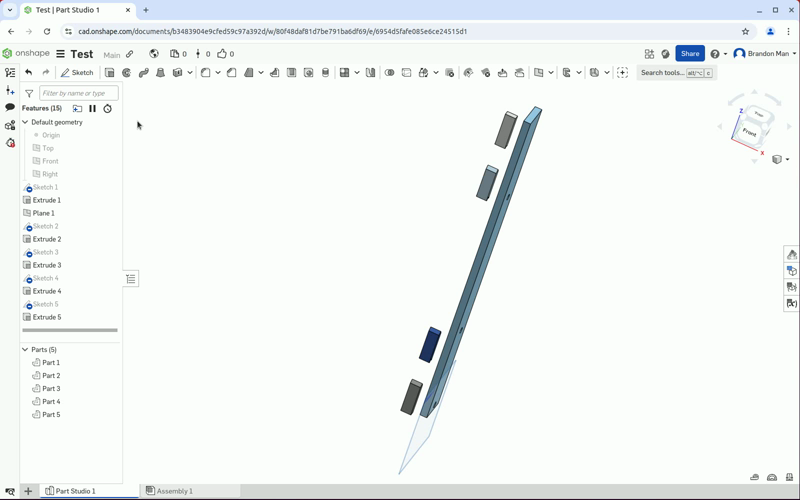
key(down, 2)
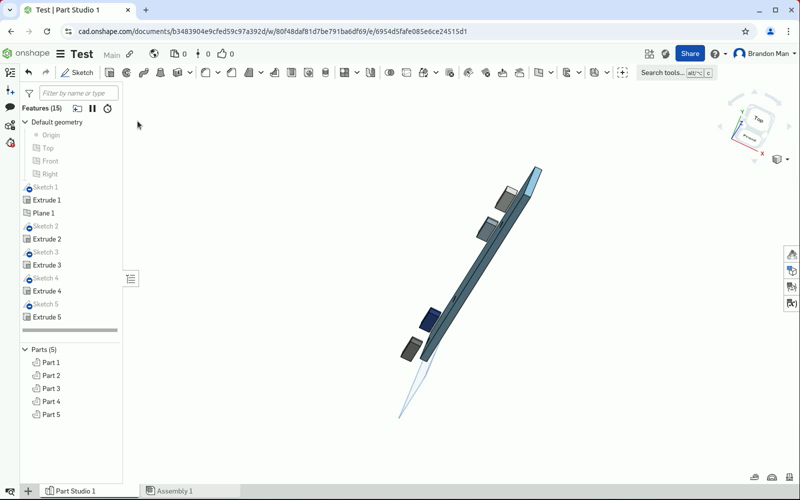
key(up, 2)
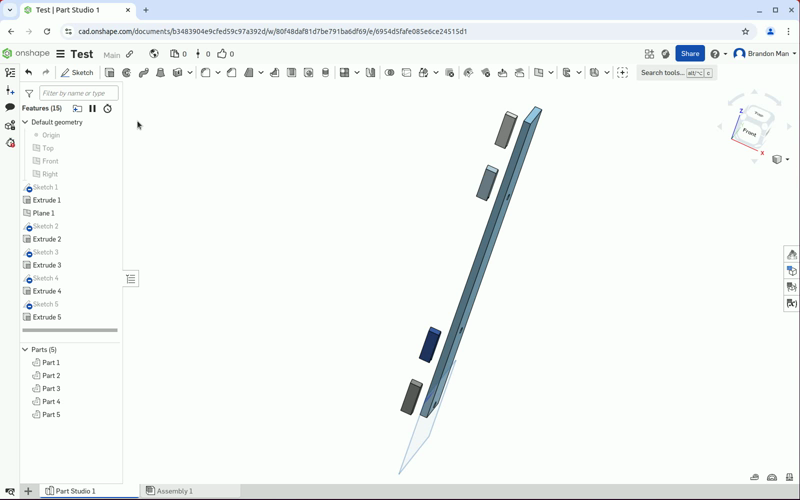
key(left, 2)
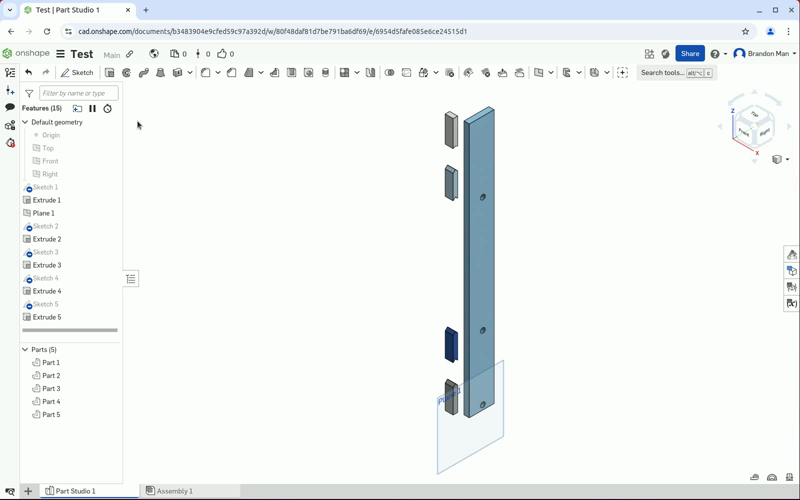
mouse_move(73, 189)
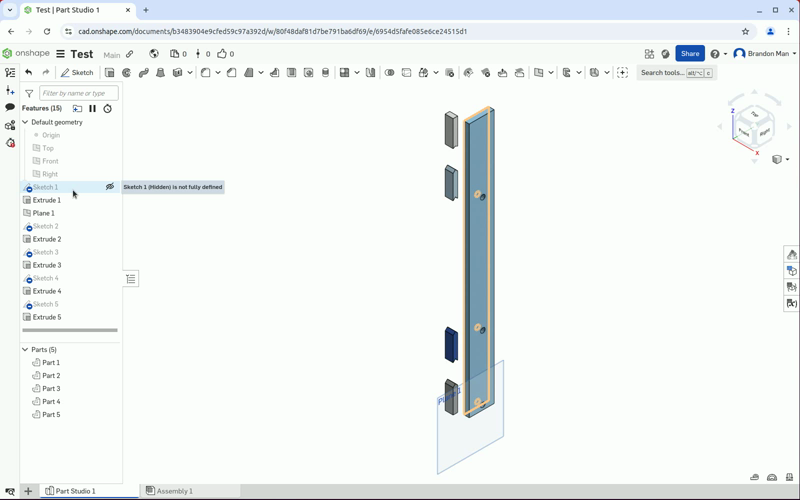
click(73, 189)